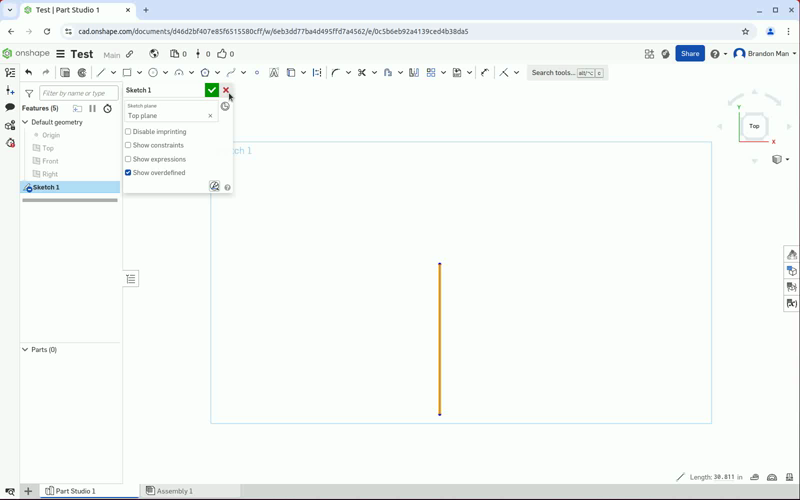
key(shift+h)
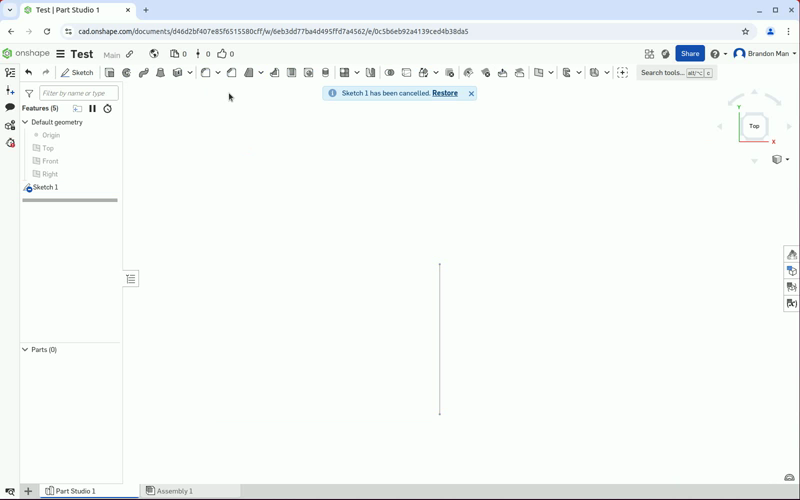
key(shift+s)
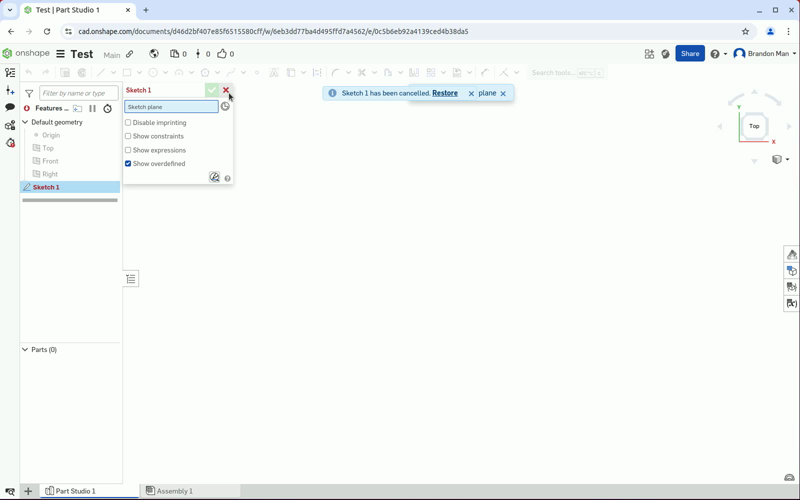
mouse_move(73, 150)
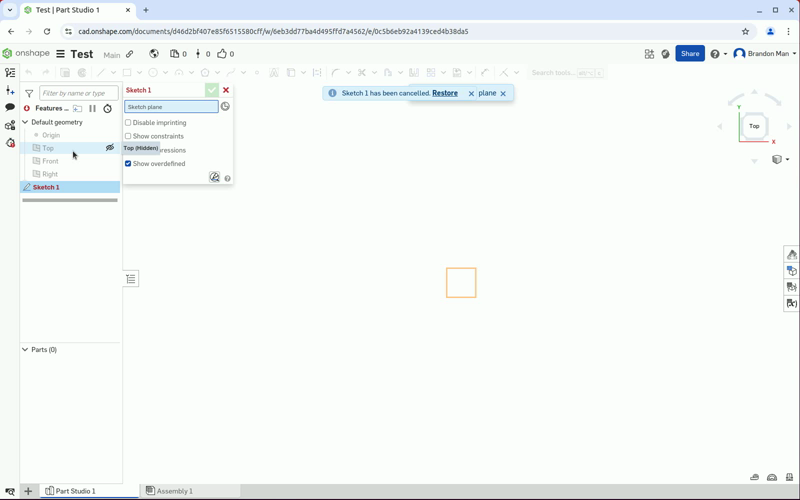
click(73, 150)
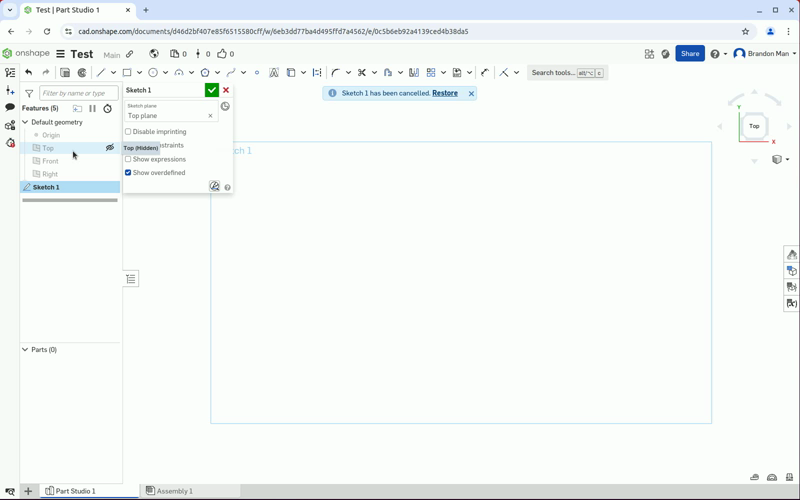
mouse_move(73, 352)
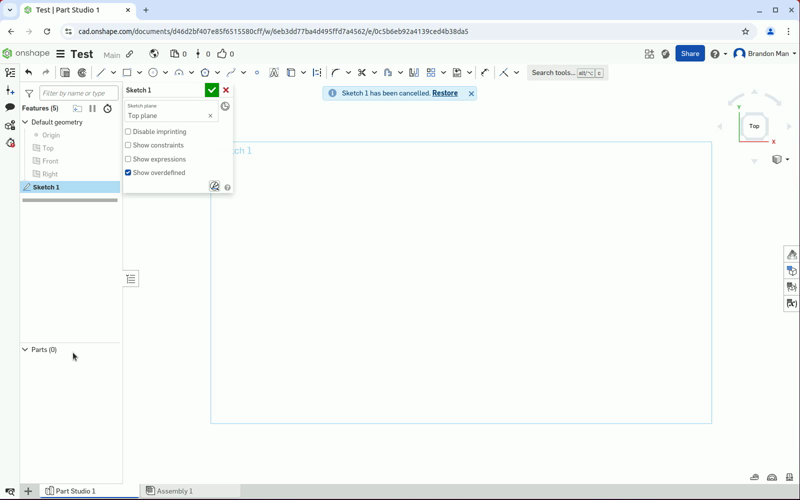
key(y)
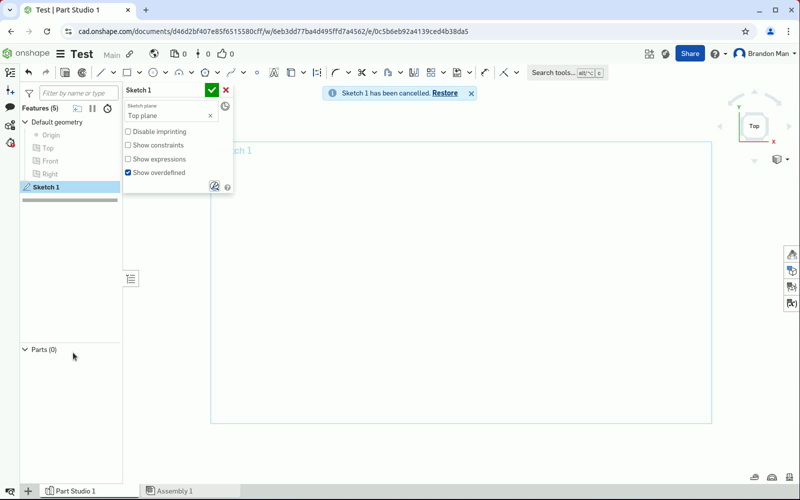
key(l)
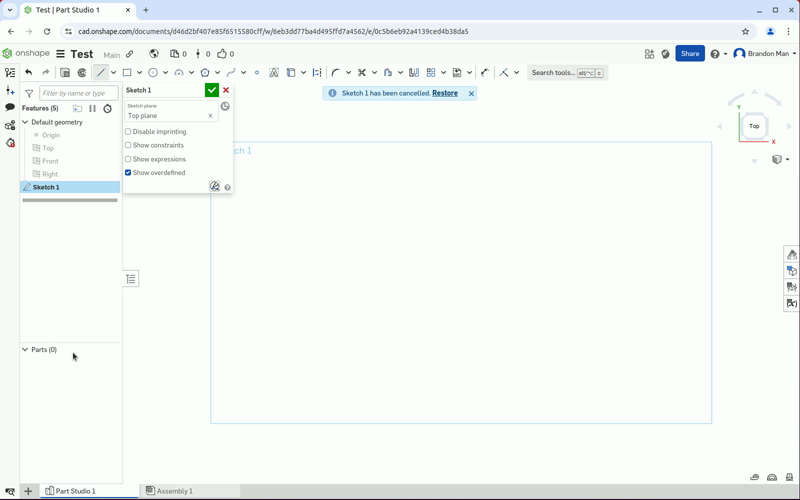
key_down(shift)
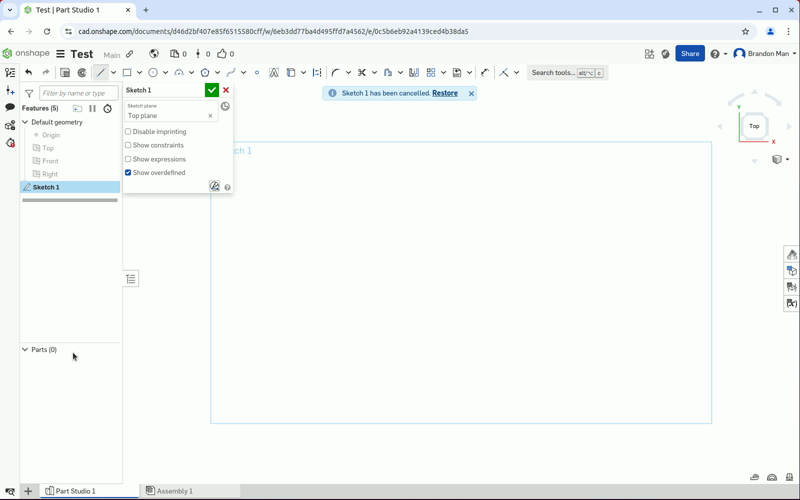
mouse_move(460, 293)
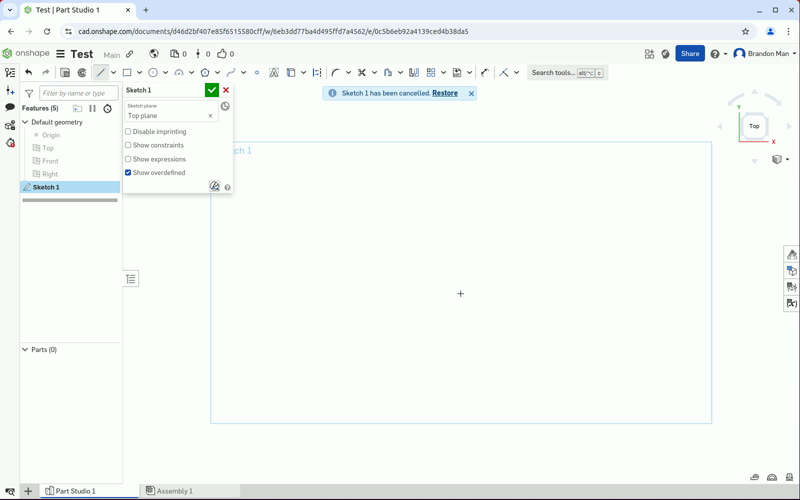
click(460, 293)
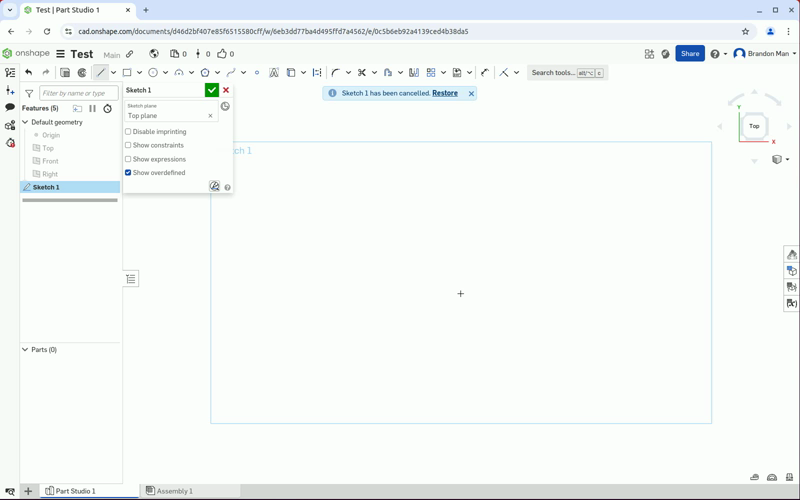
key_up(shift)
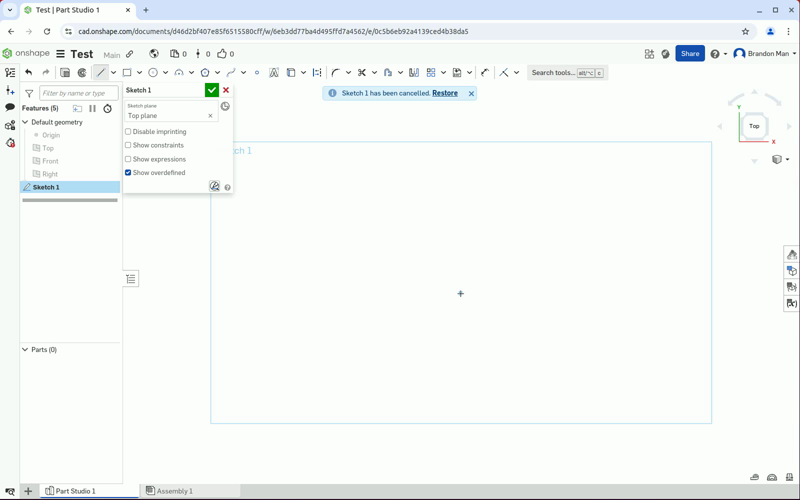
key_down(shift)
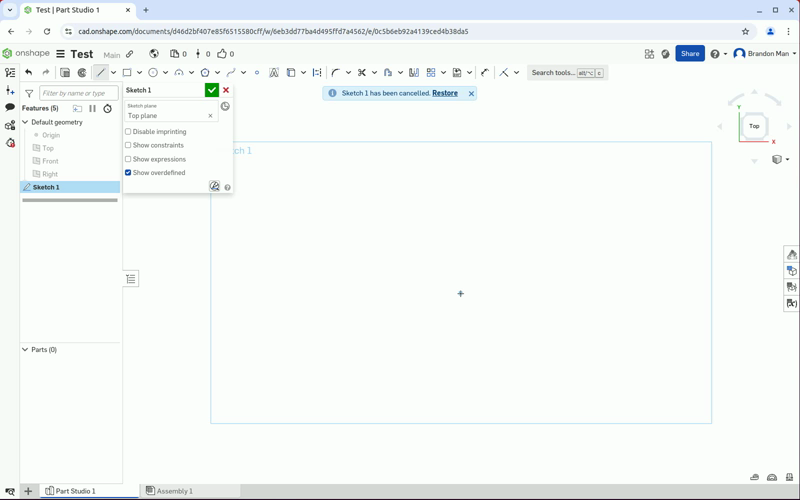
mouse_move(573, 293)
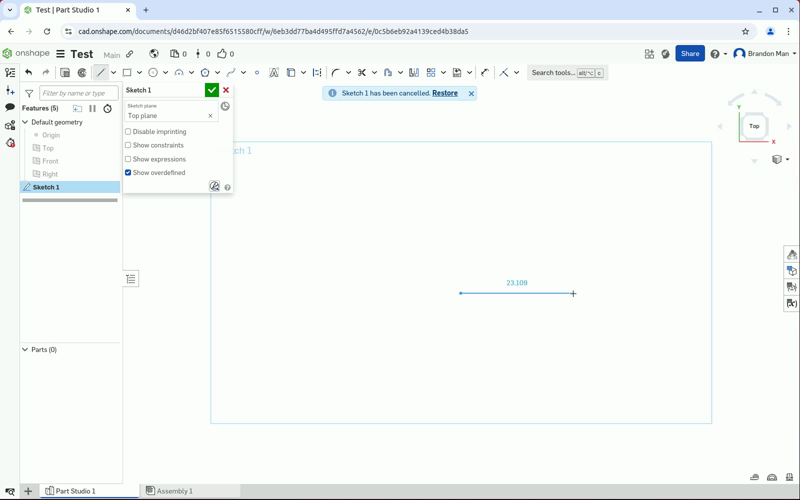
click(573, 293)
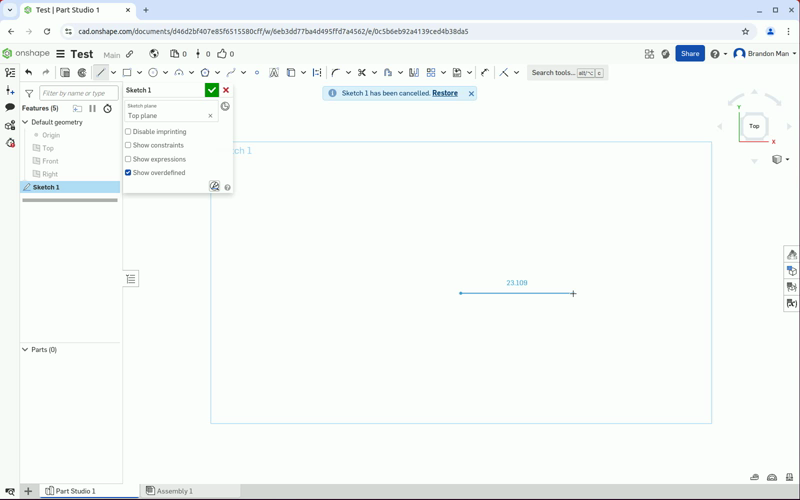
key_up(shift)
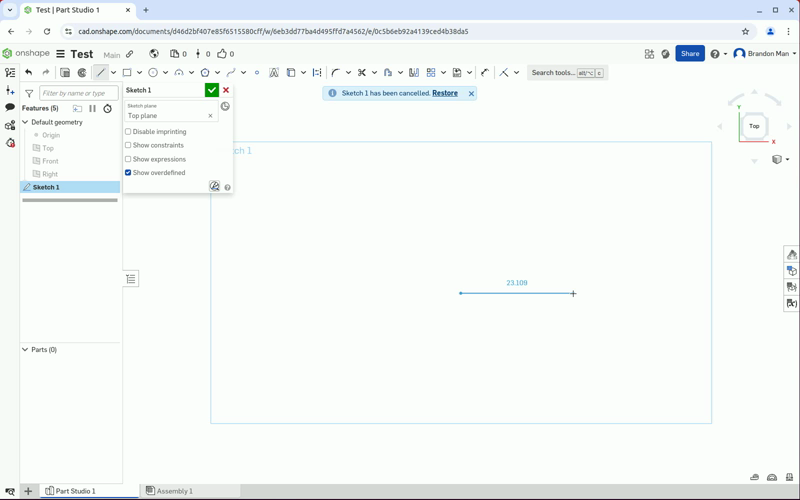
key_down(shift)
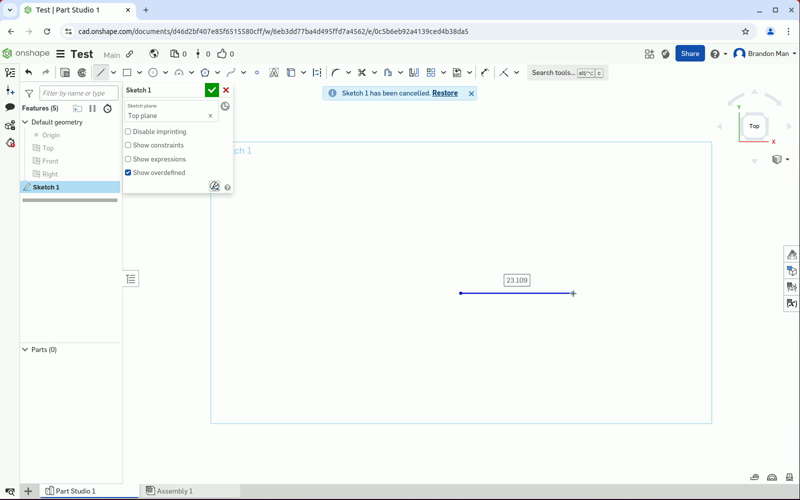
mouse_move(589, 293)
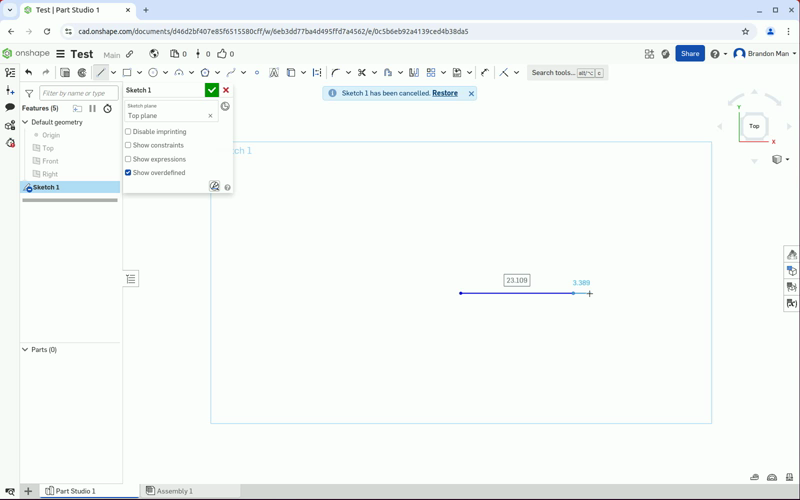
mouse_move(573, 272)
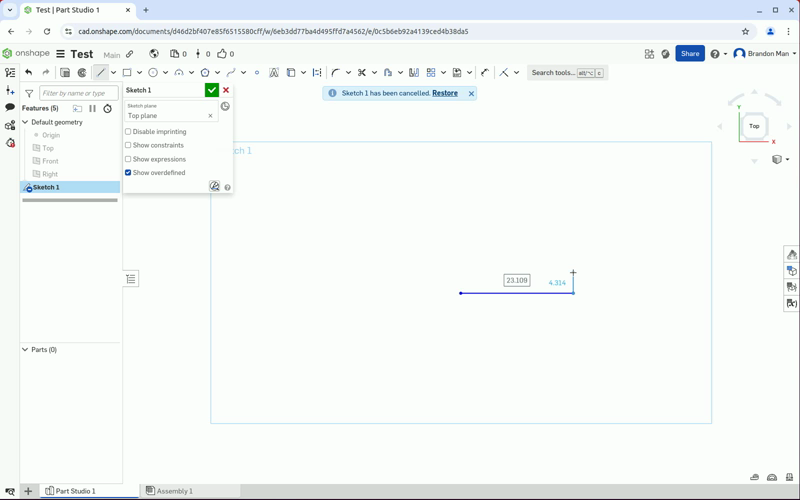
click(573, 272)
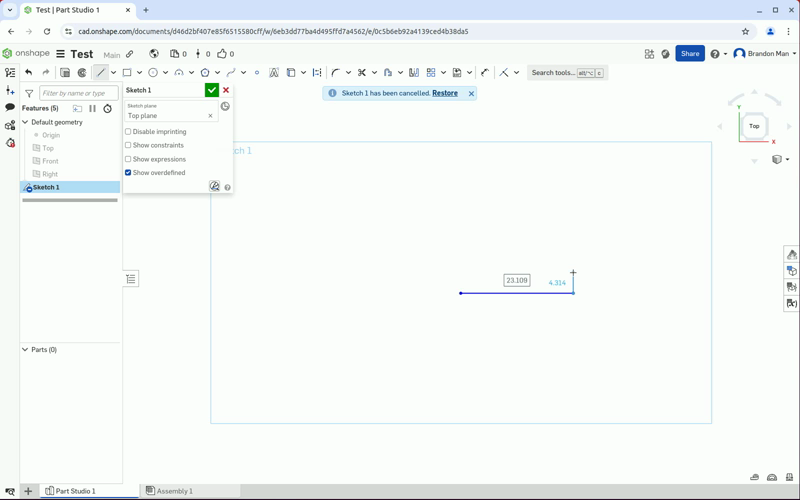
key_up(shift)
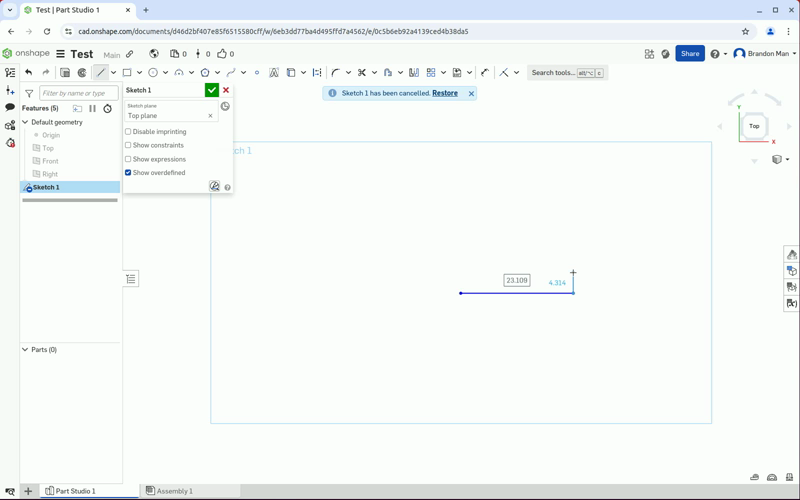
key_down(shift)
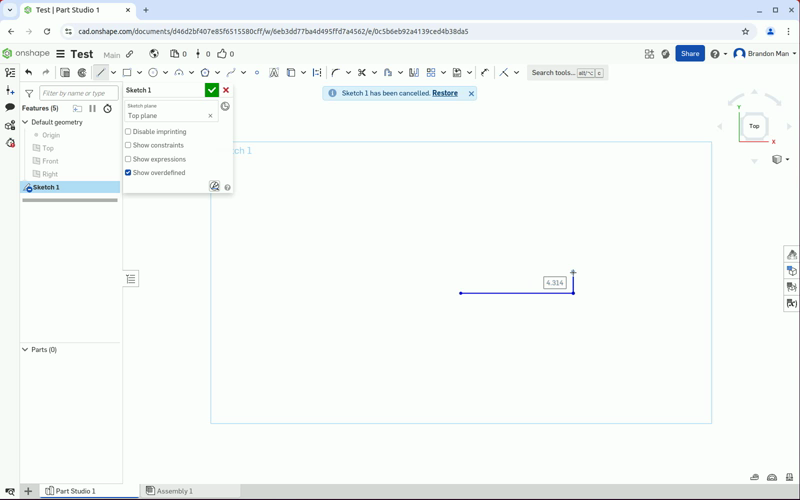
mouse_move(460, 272)
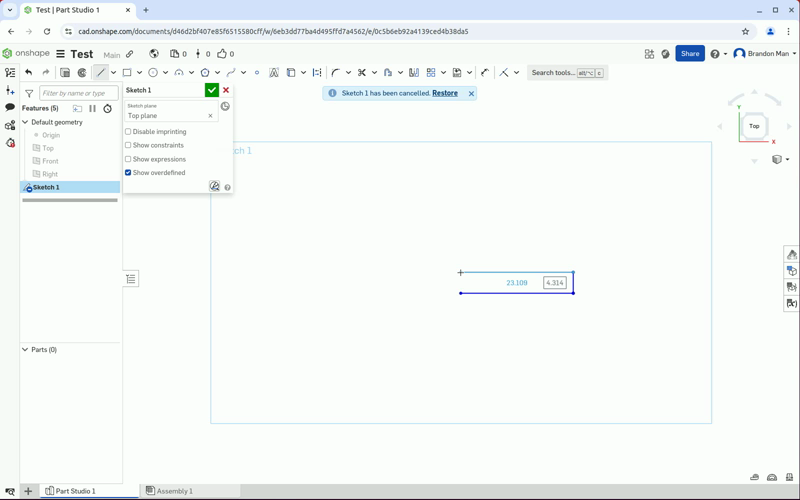
click(460, 272)
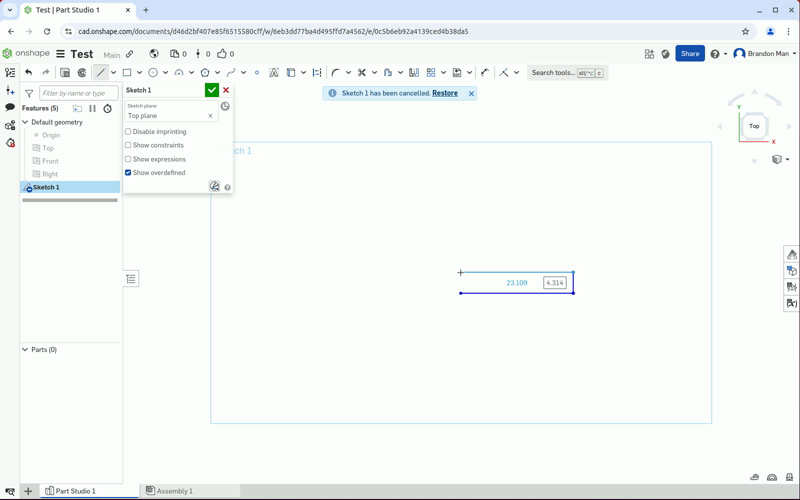
key_up(shift)
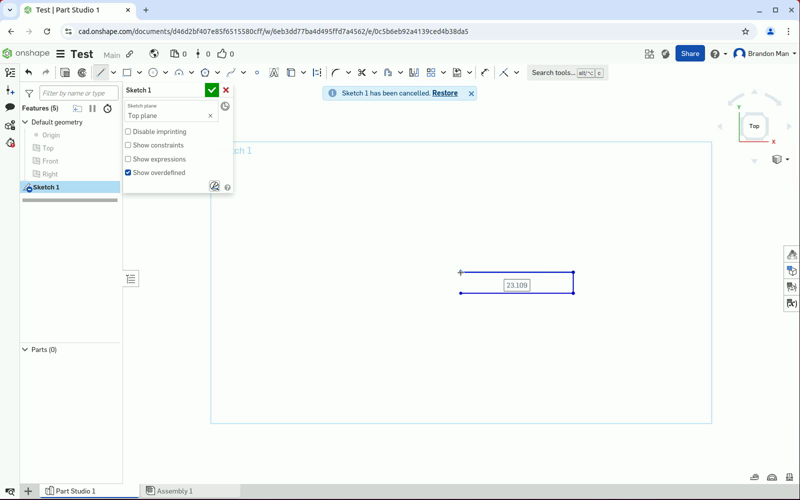
key(esc)
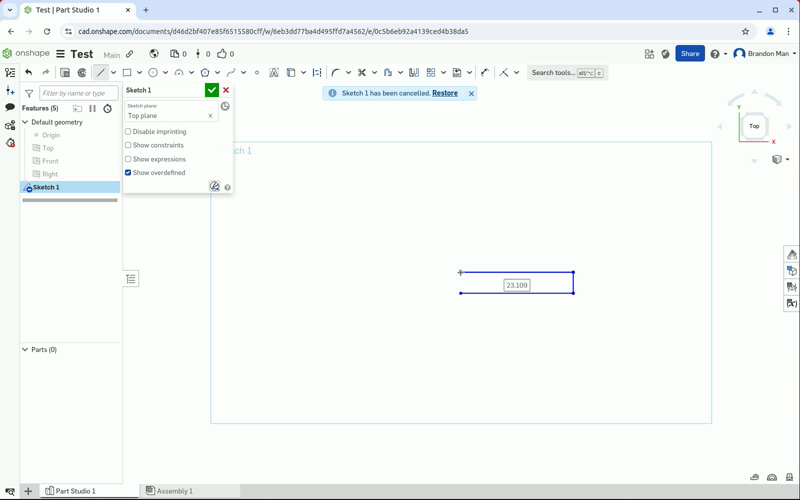
key(a)
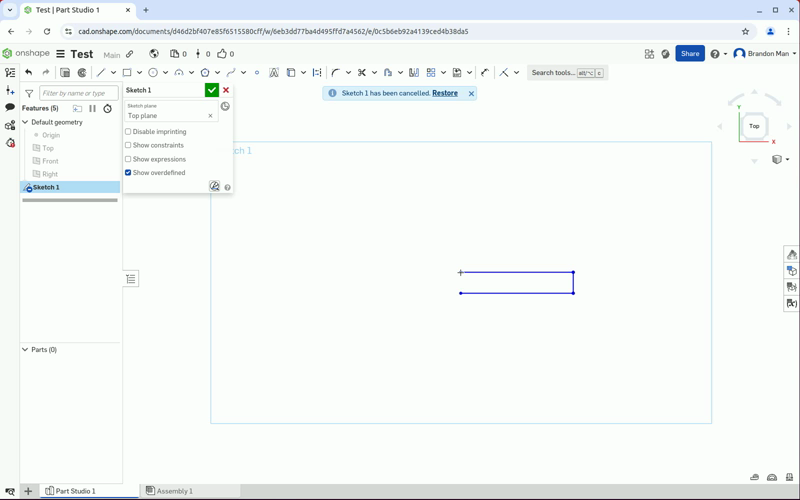
mouse_move(460, 272)
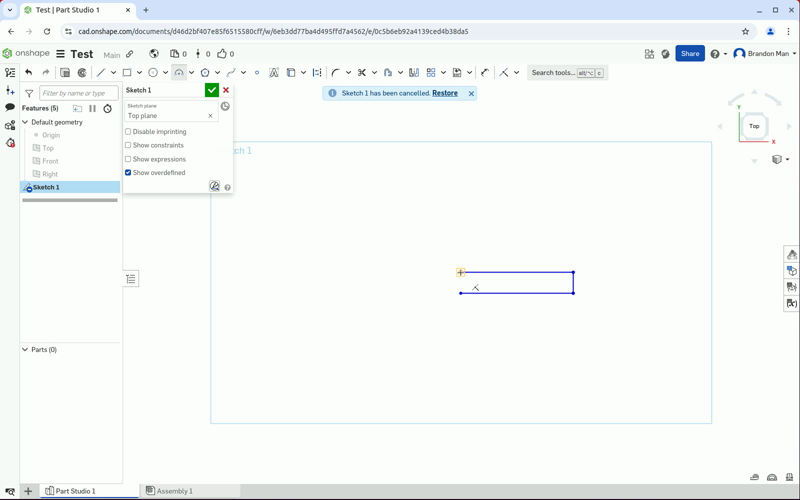
click(460, 272)
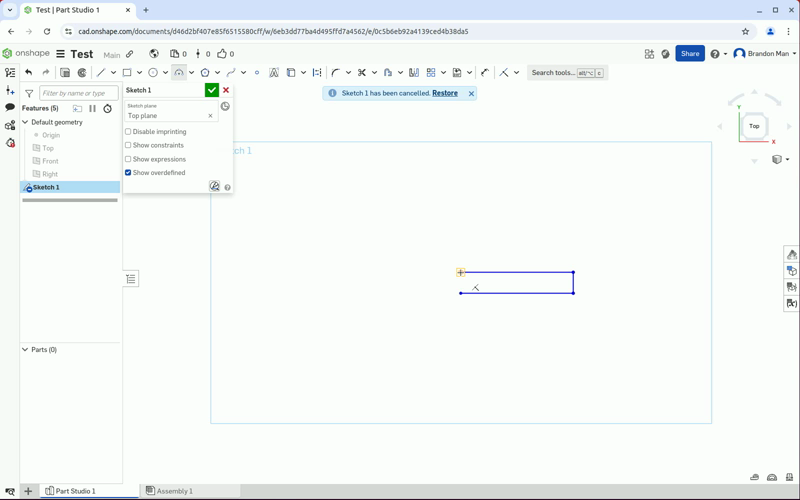
mouse_move(460, 293)
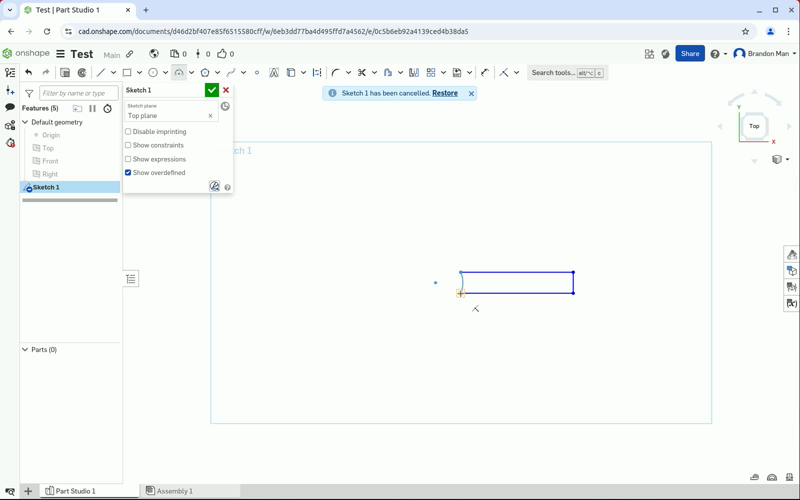
click(460, 293)
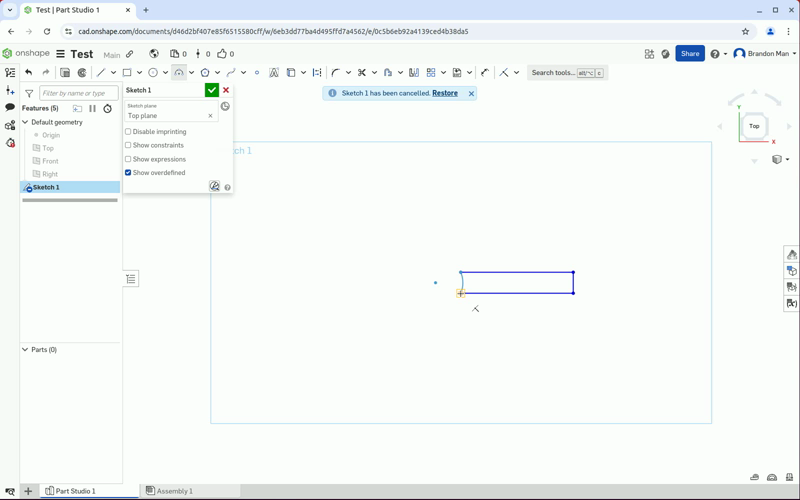
key_down(shift)
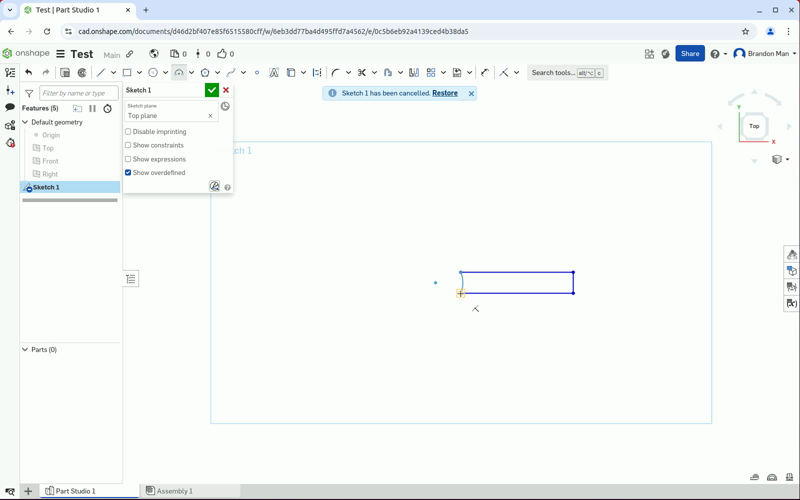
mouse_move(471, 282)
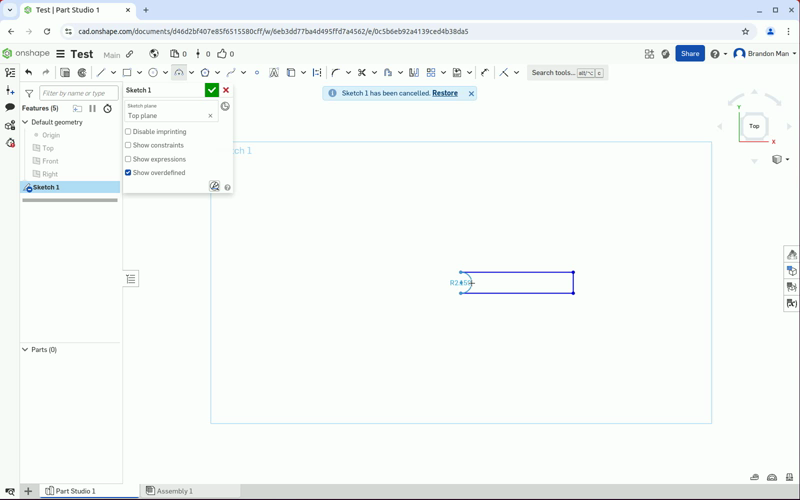
click(471, 282)
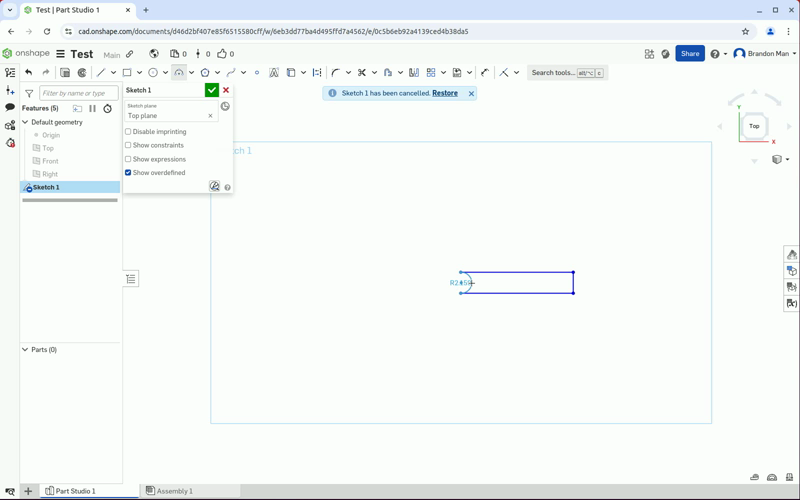
key_up(shift)
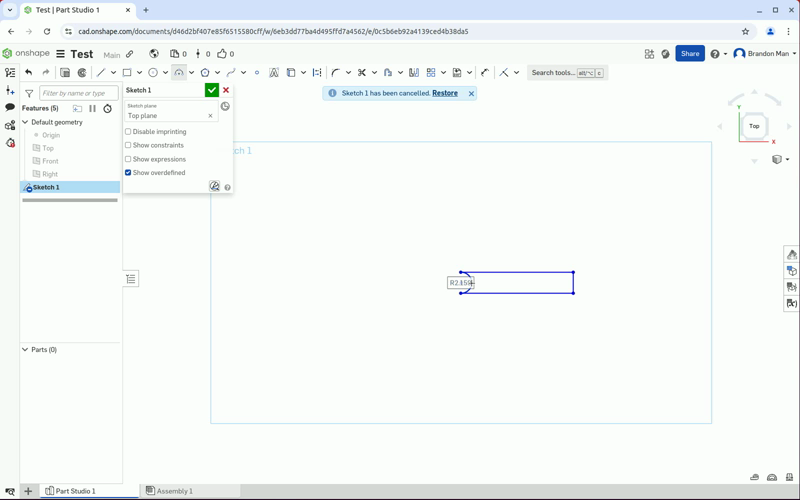
key(esc)
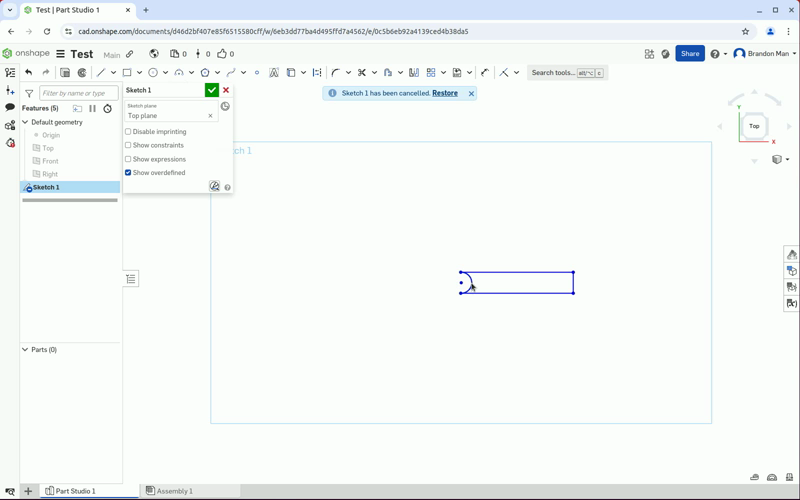
mouse_move(566, 278)
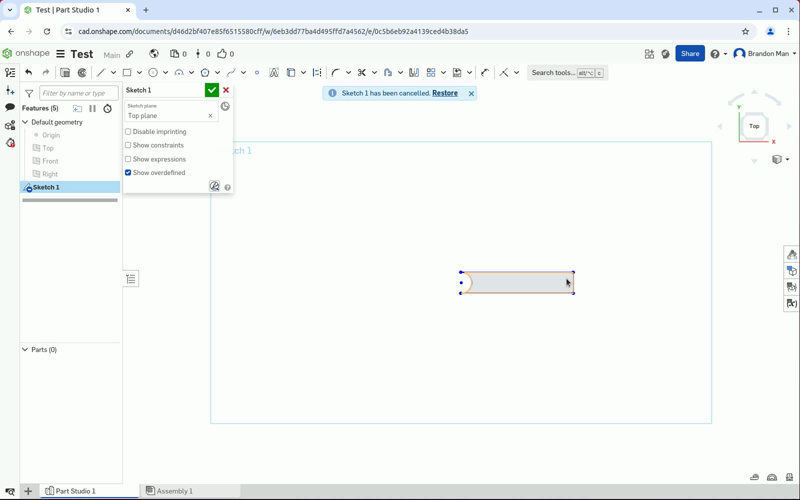
scroll(6)
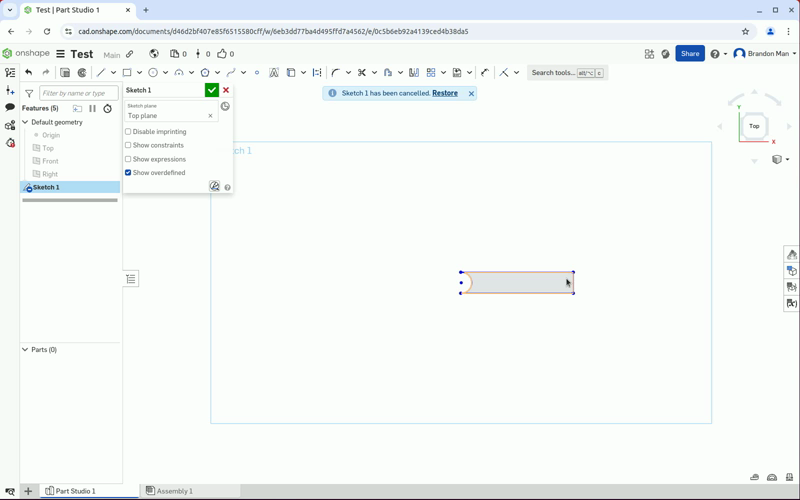
scroll(6)
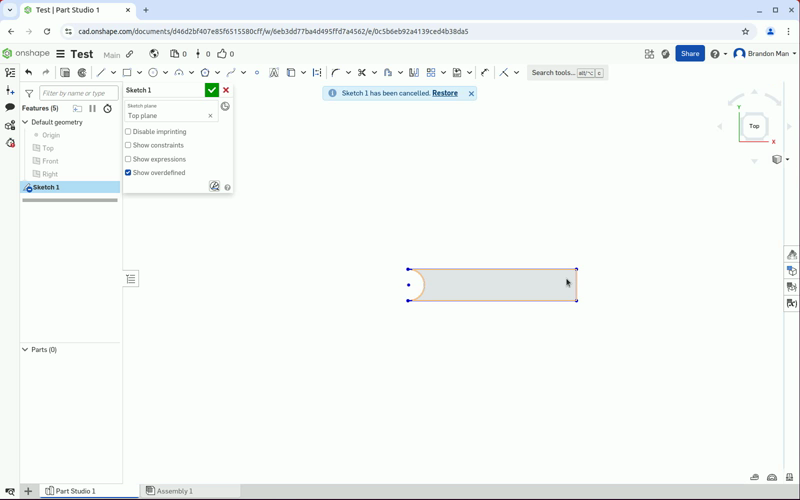
scroll(6)
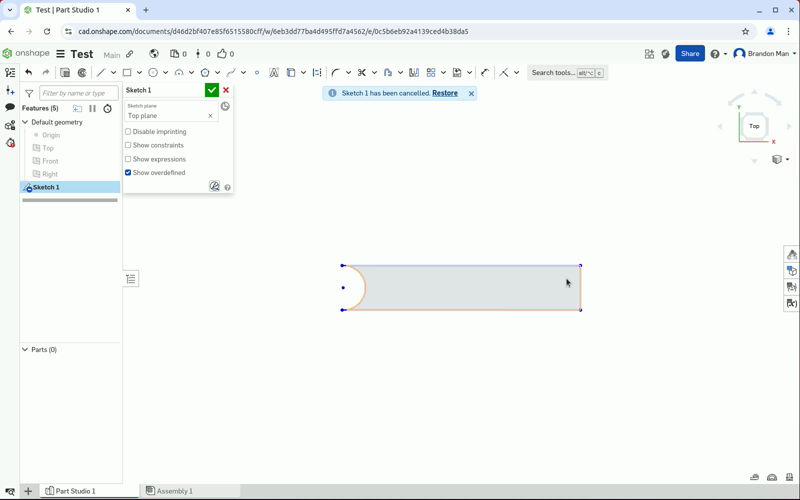
scroll(6)
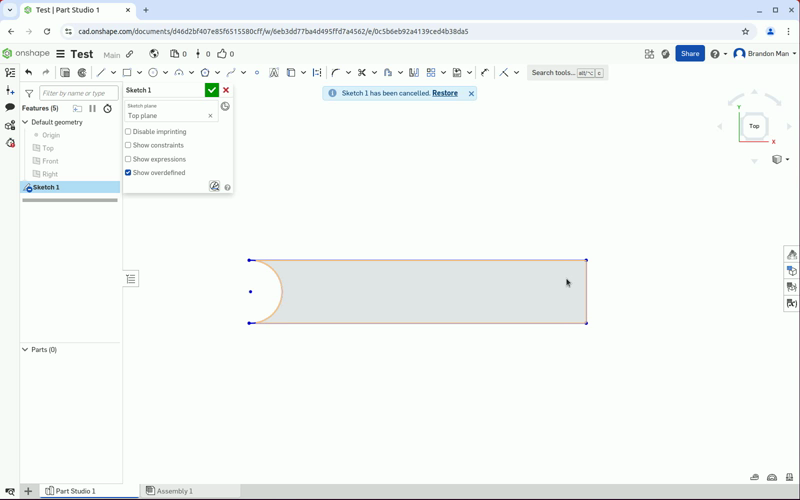
scroll(6)
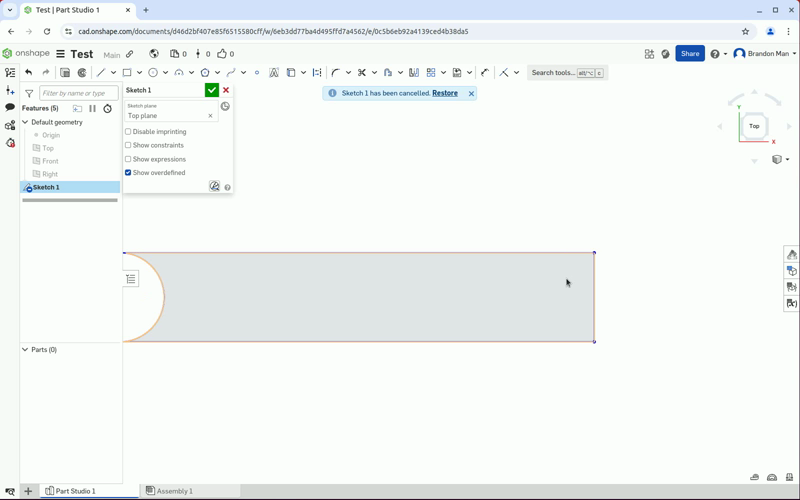
scroll(6)
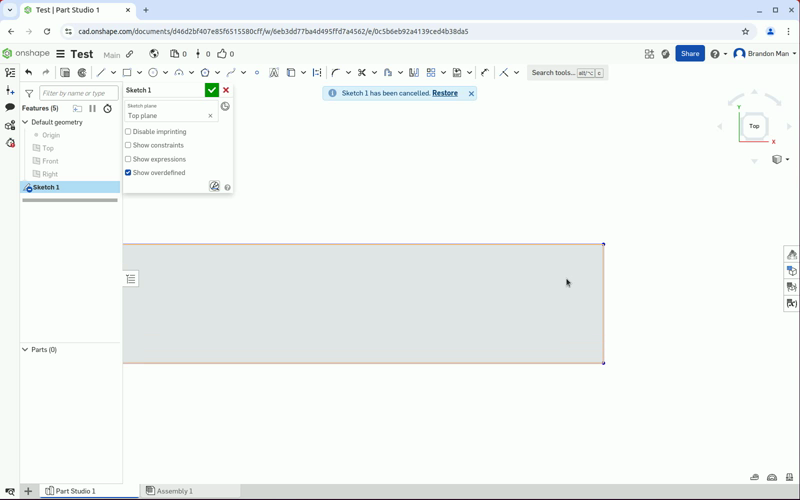
scroll(6)
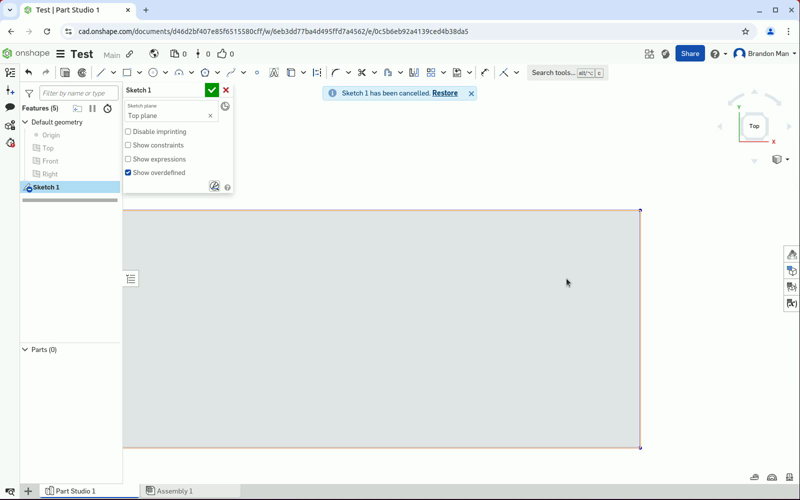
click(566, 278)
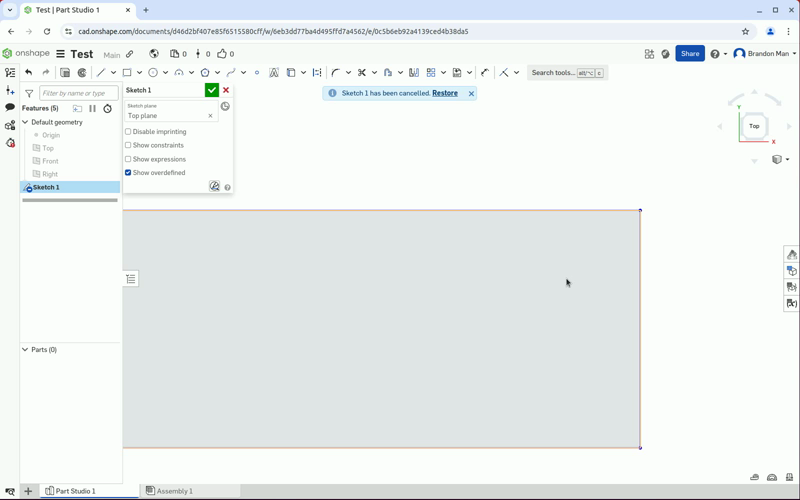
scroll(-6)
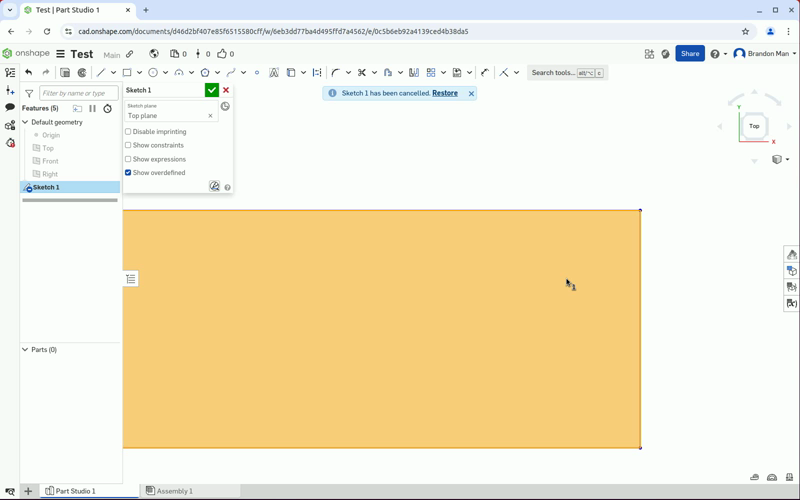
scroll(-6)
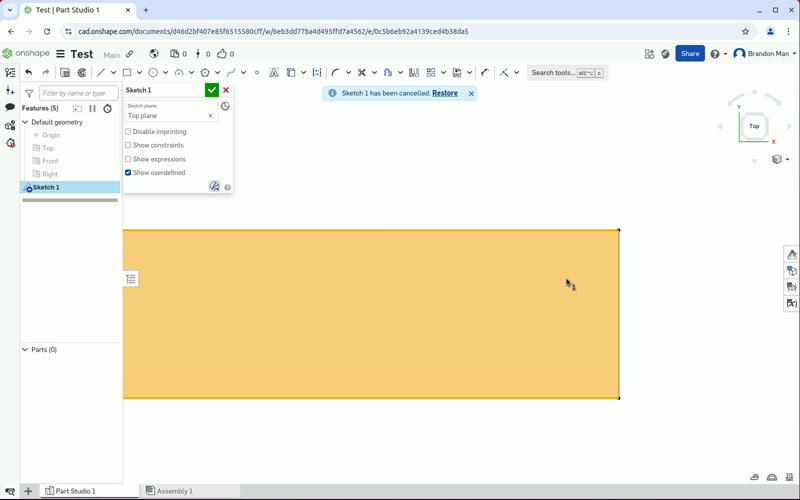
scroll(-6)
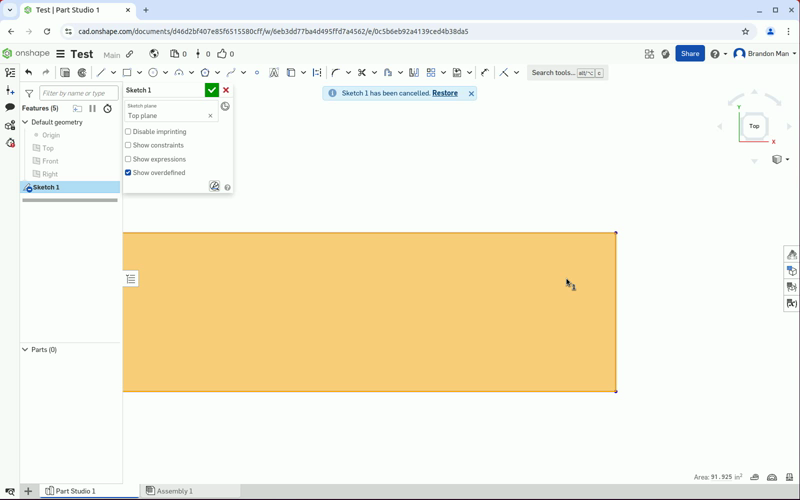
scroll(-6)
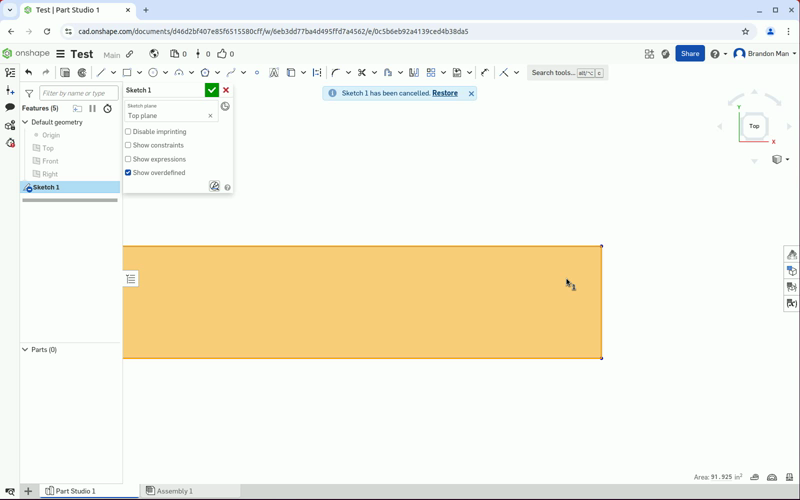
scroll(-6)
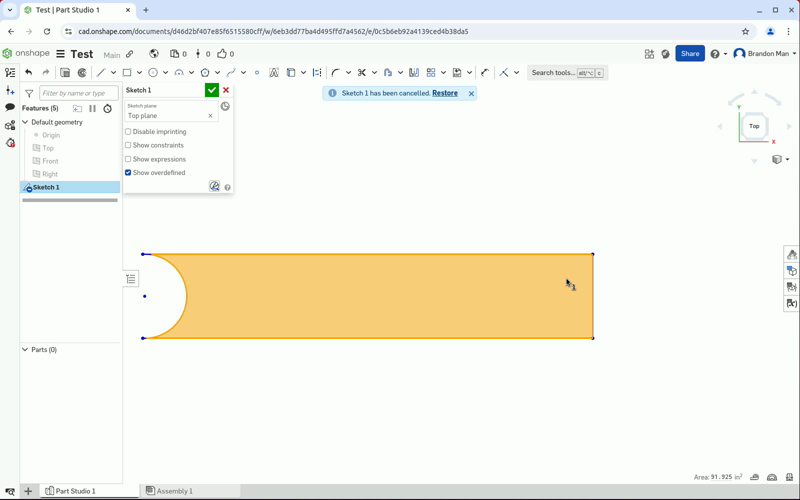
scroll(-6)
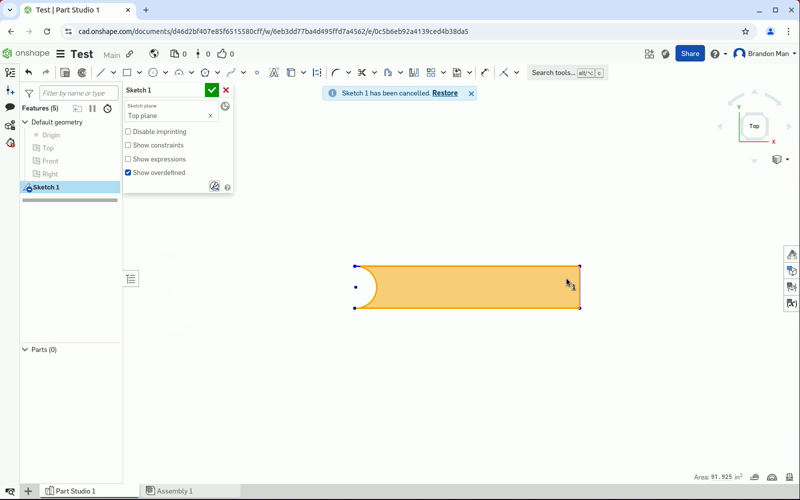
scroll(-6)
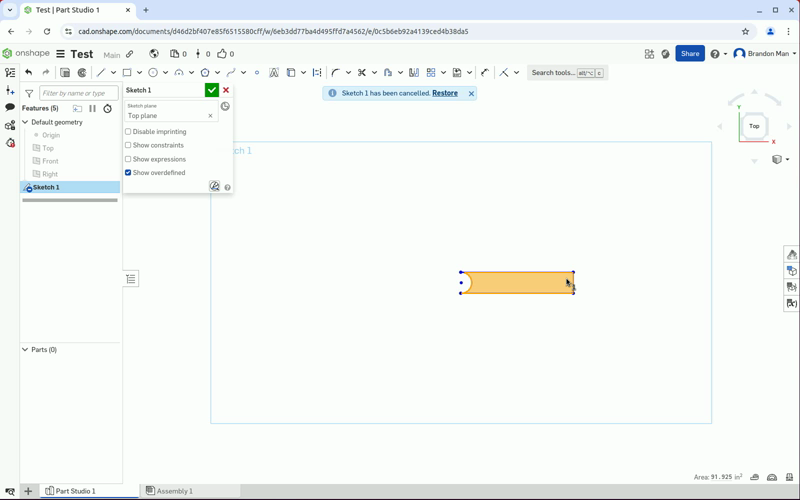
mouse_move(73, 352)
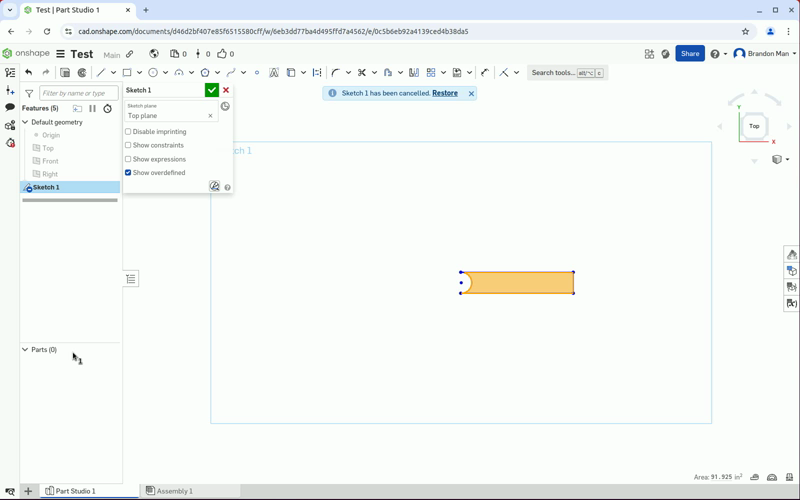
key(shift+y)
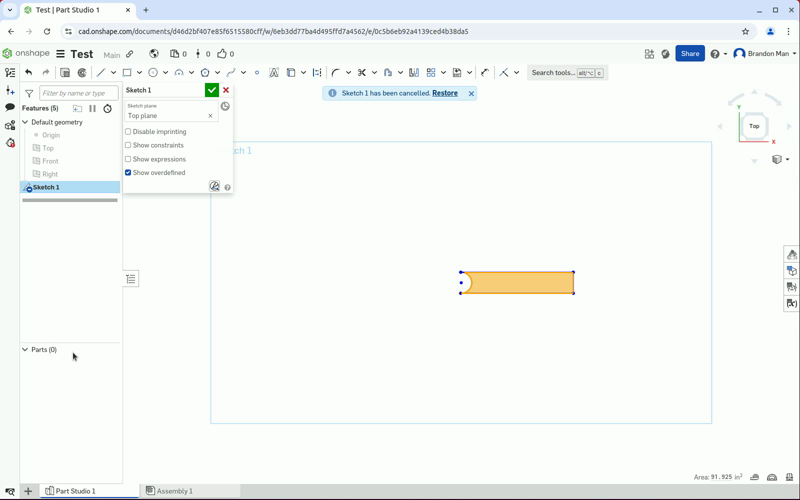
key(shift+e)
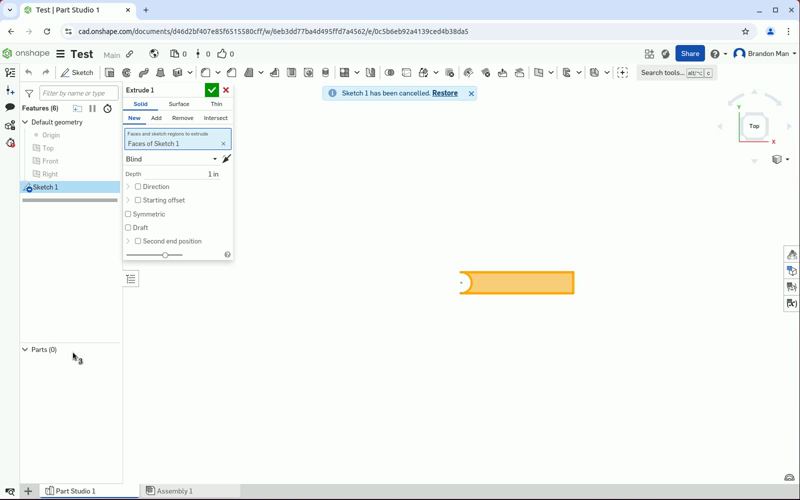
mouse_move(143, 106)
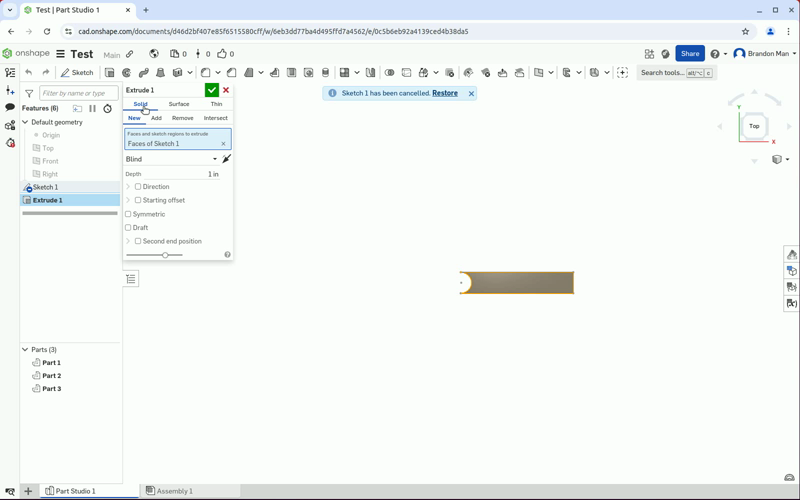
click(143, 106)
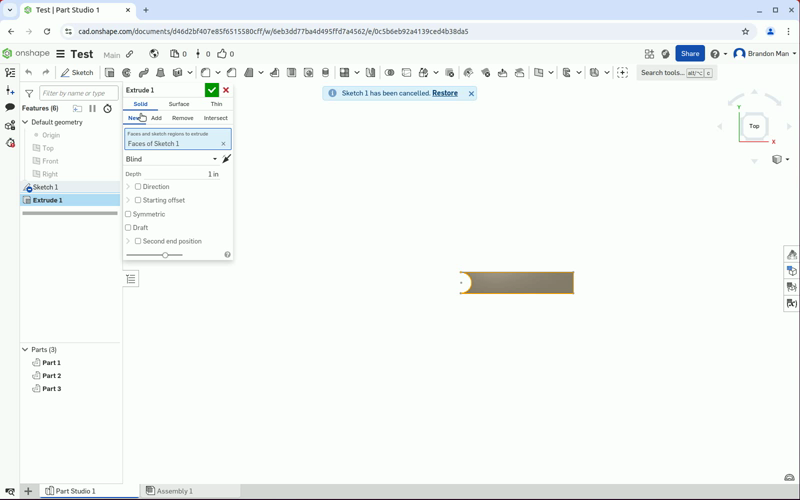
mouse_move(137, 120)
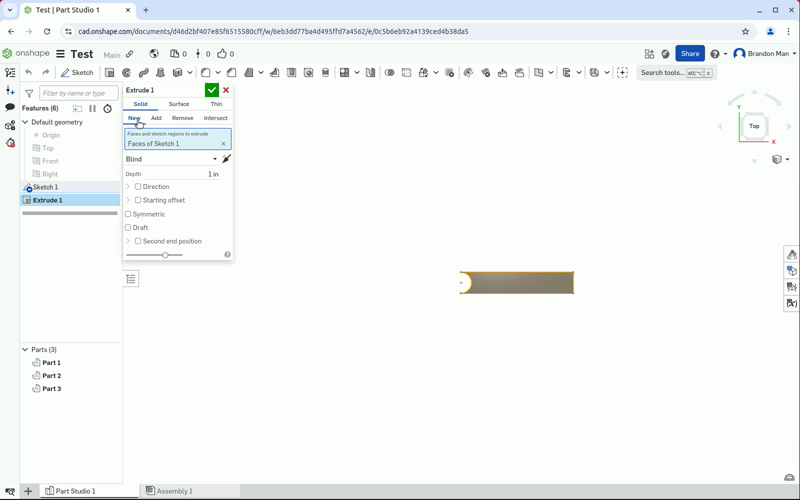
click(137, 120)
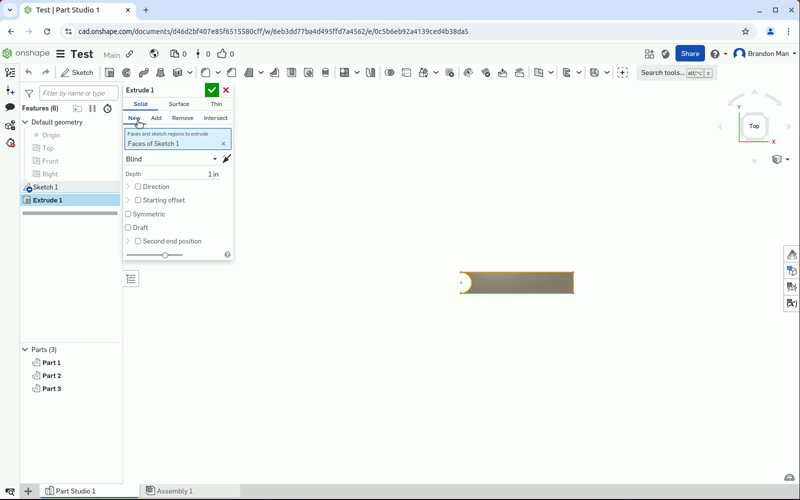
key(tab, 4)
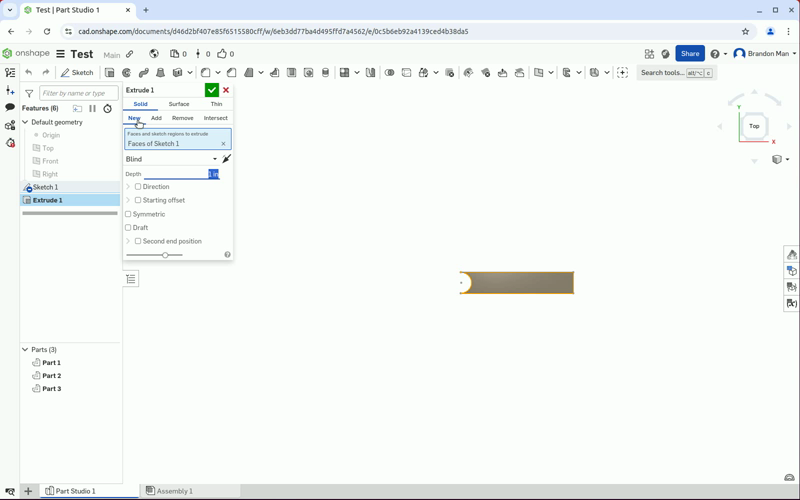
text(6.981)
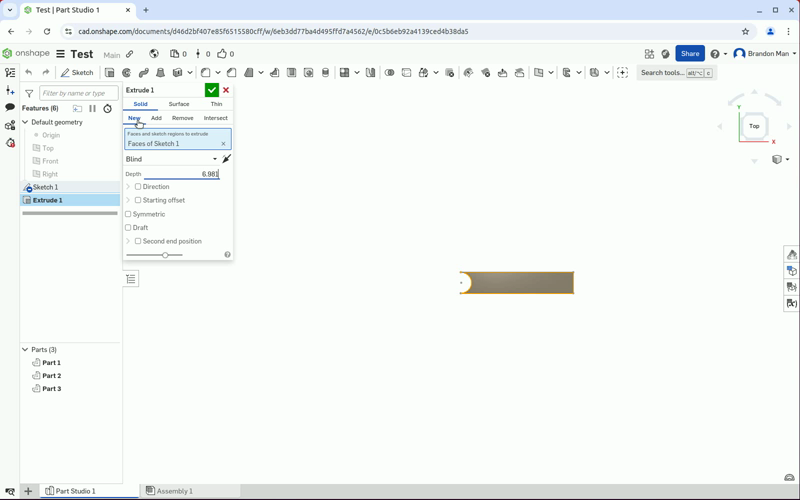
key(enter)
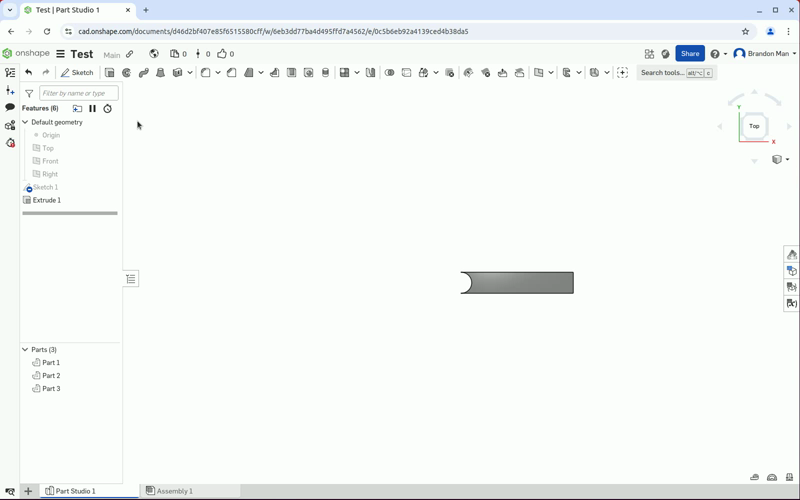
key(shift+h)
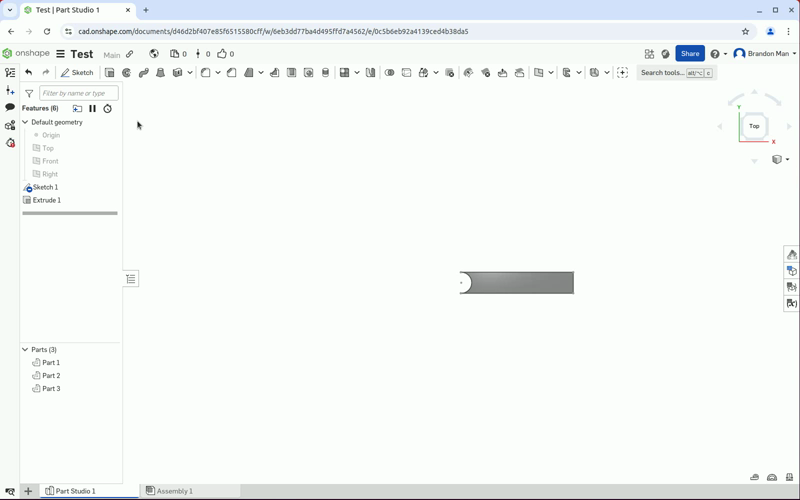
key(shift+h)
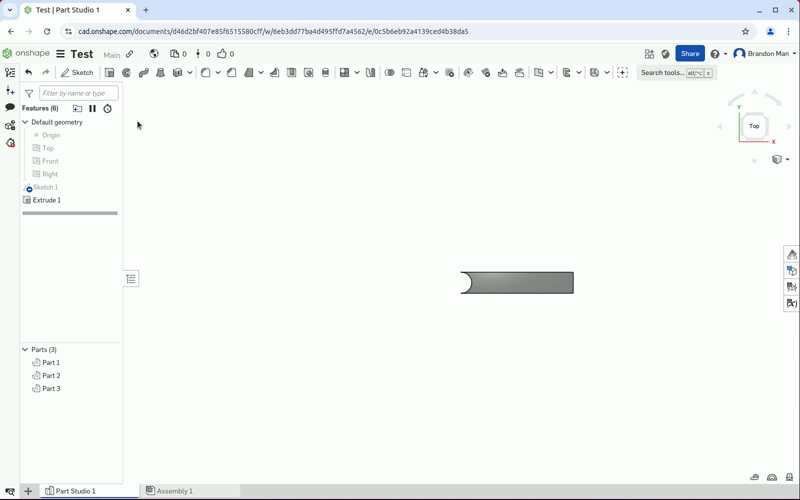
mouse_move(73, 189)
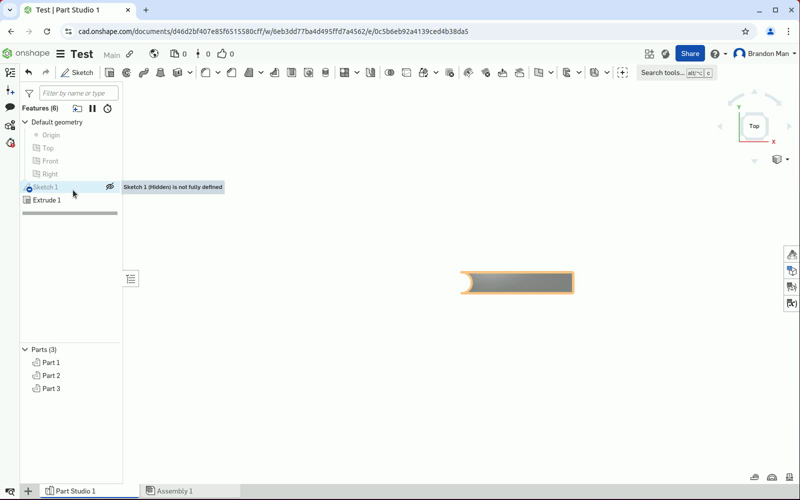
click(73, 189)
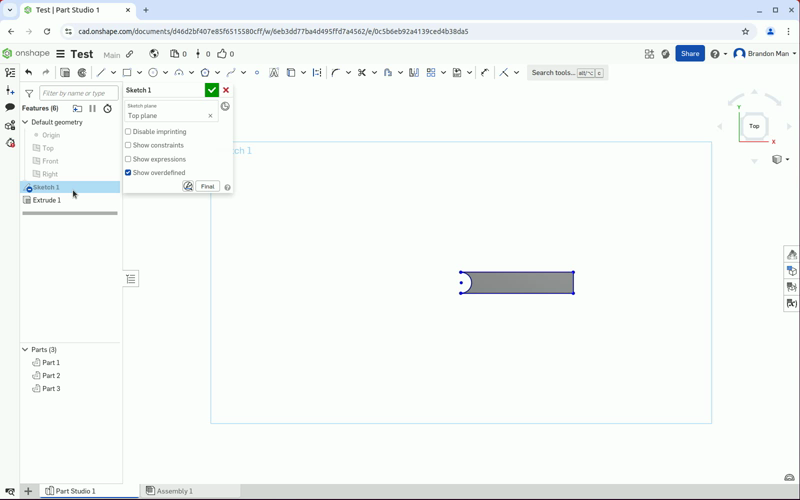
mouse_move(229, 92)
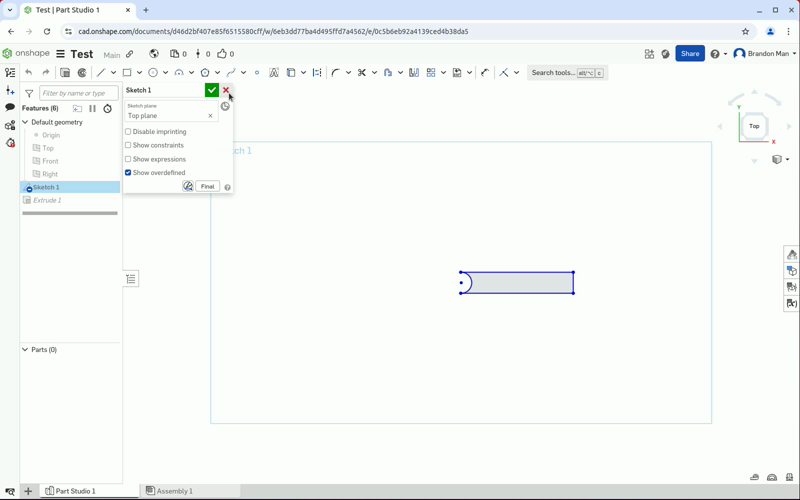
click(229, 92)
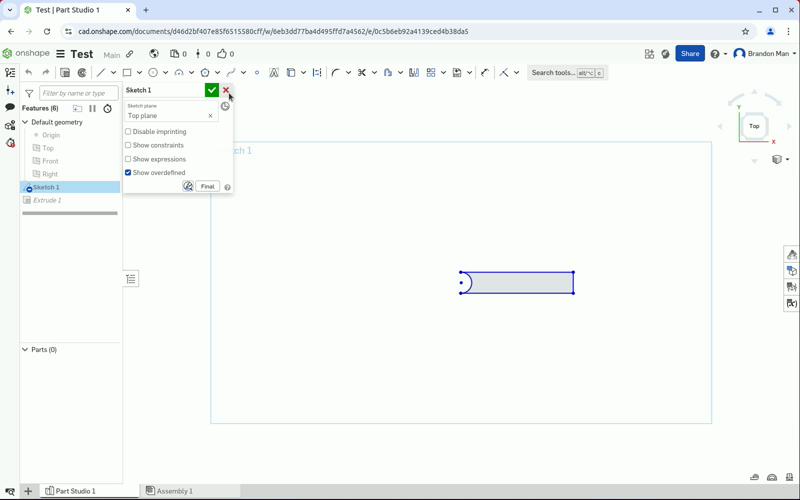
key(shift+s)
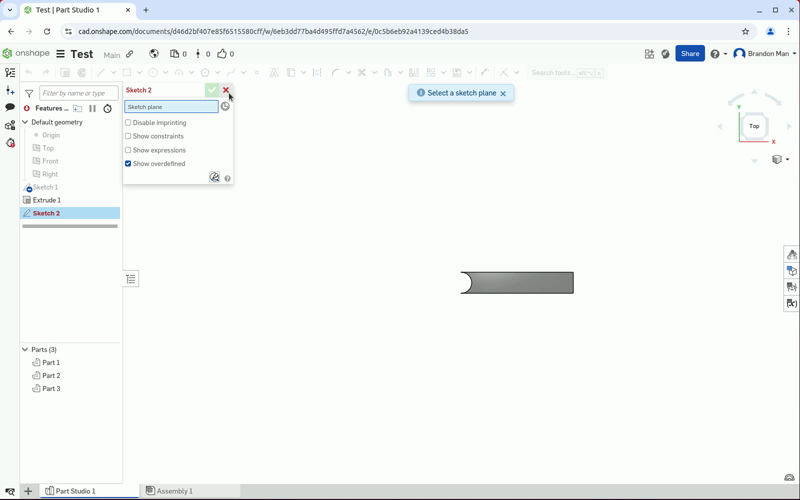
mouse_move(73, 150)
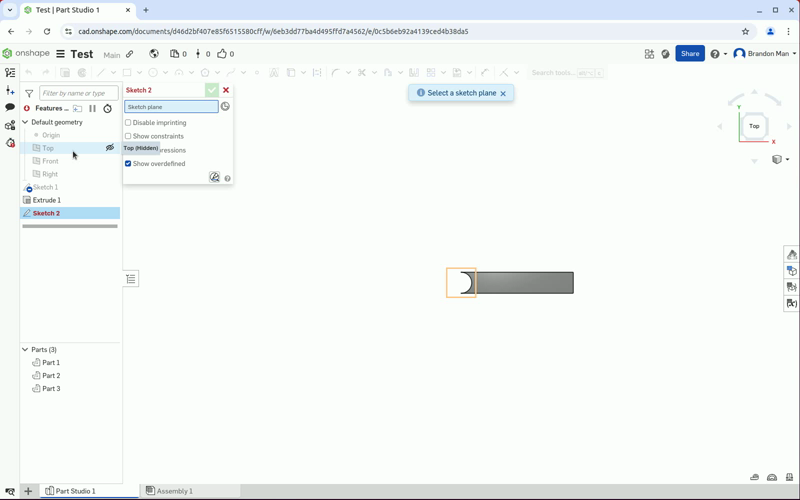
click(73, 150)
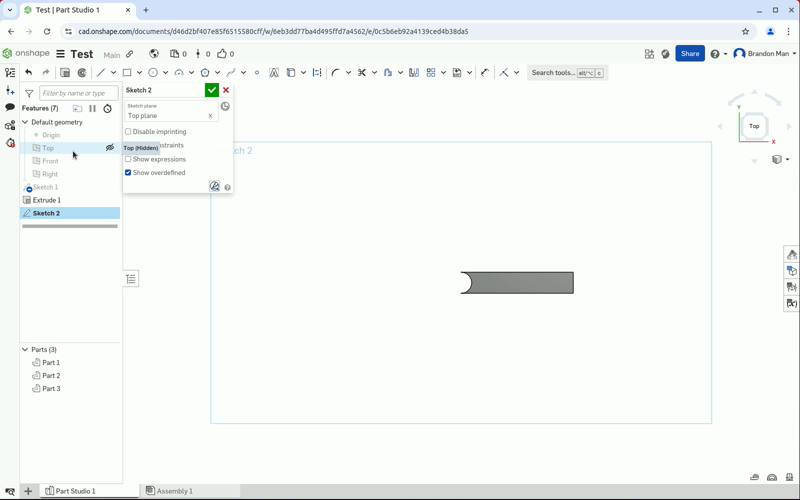
mouse_move(73, 352)
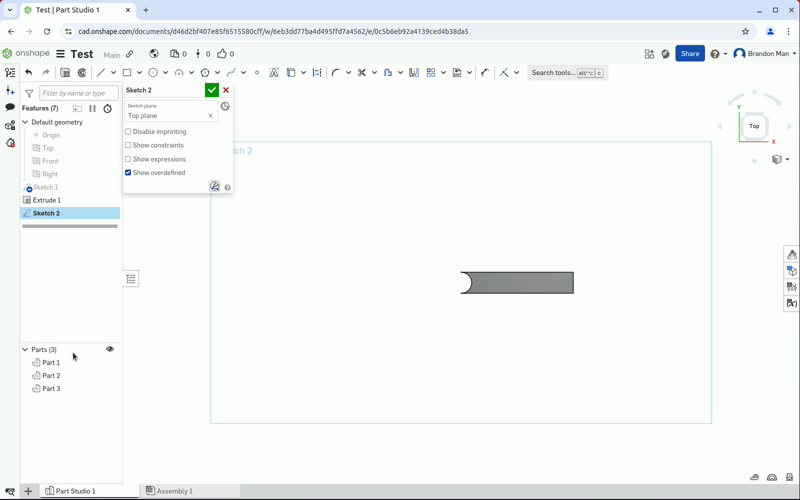
key(y)
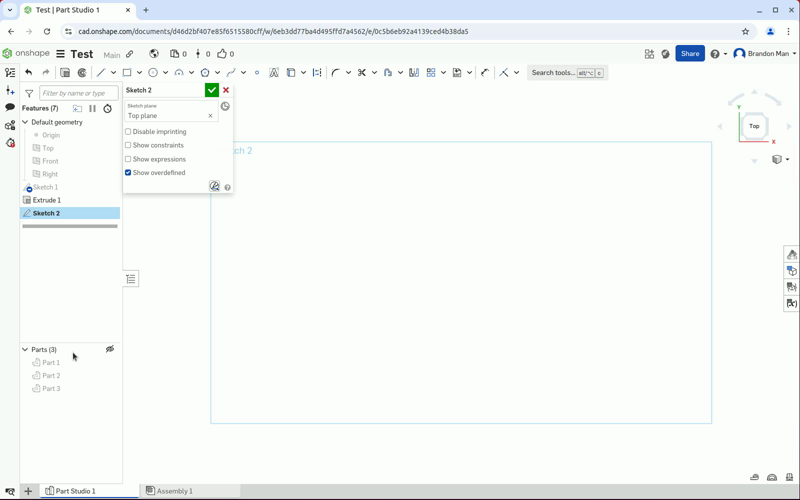
key(l)
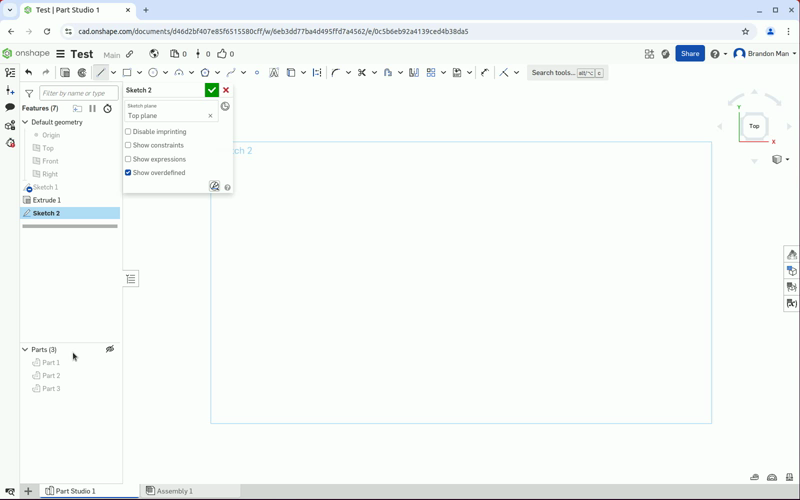
key_down(shift)
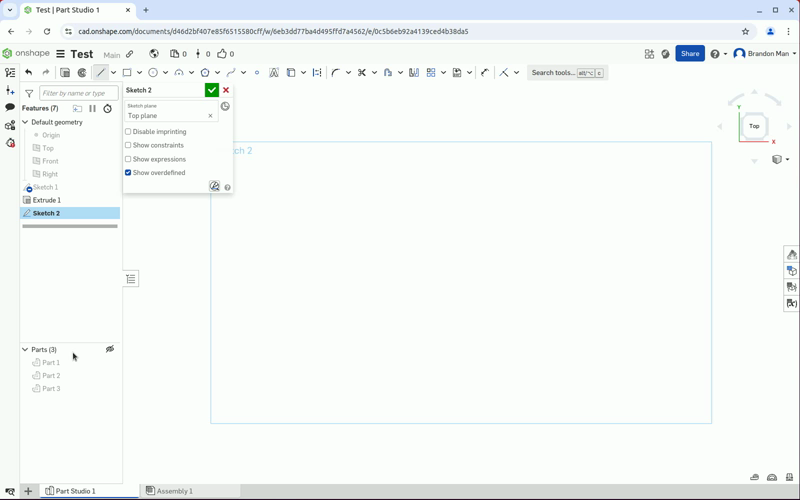
mouse_move(460, 293)
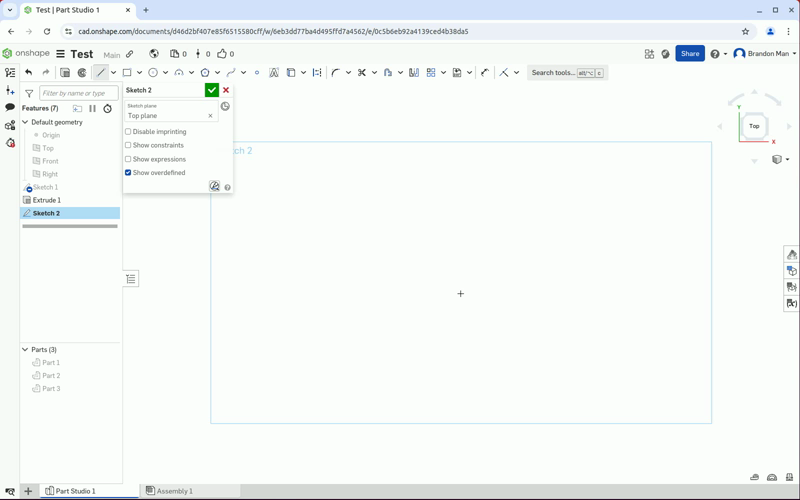
click(460, 293)
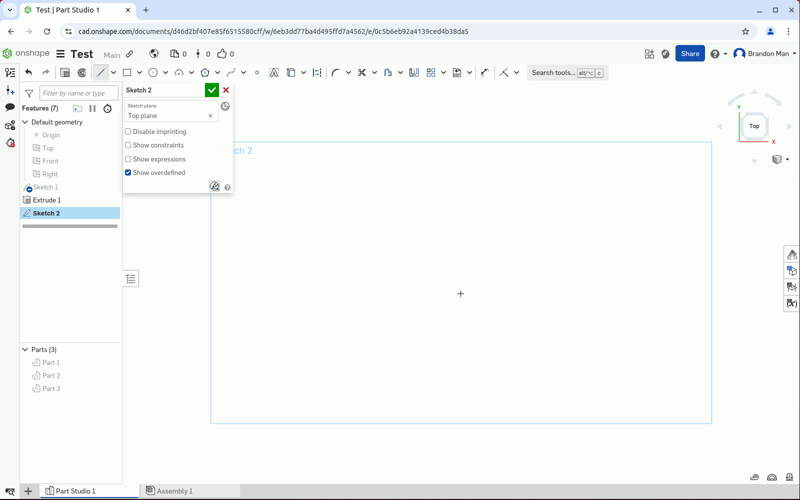
key_up(shift)
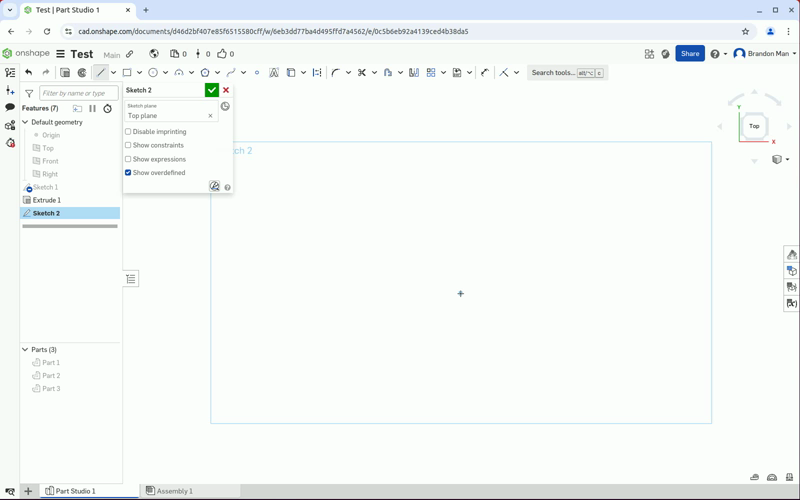
key_down(shift)
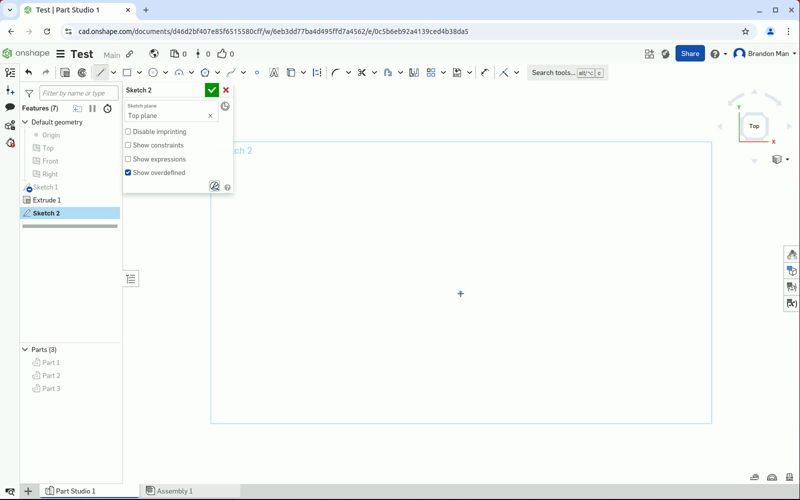
mouse_move(490, 293)
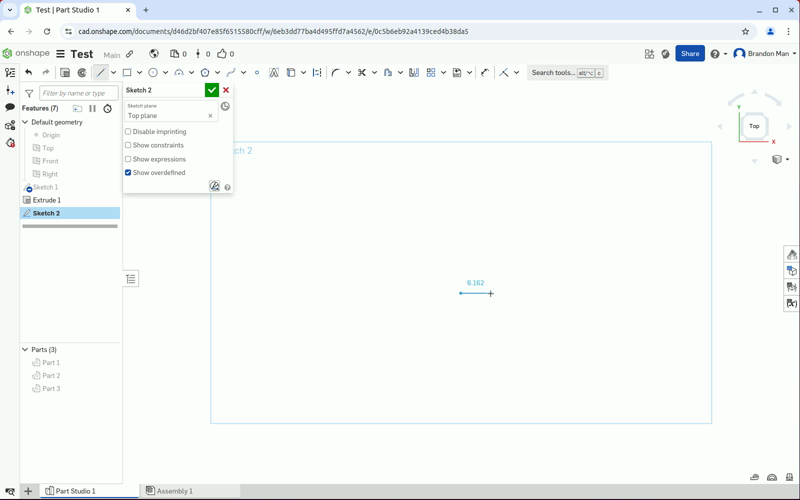
mouse_move(460, 292)
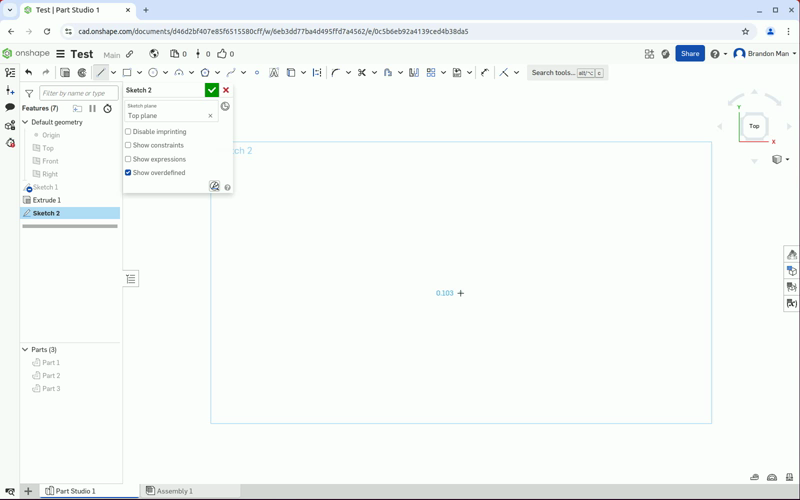
scroll(6)
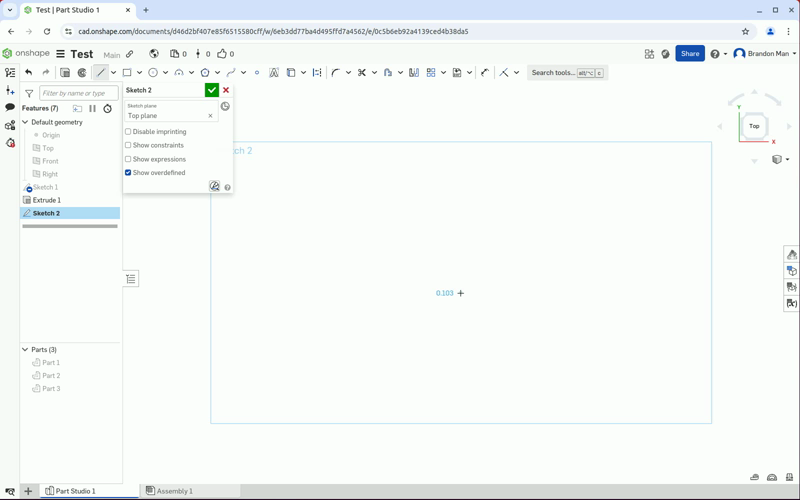
scroll(6)
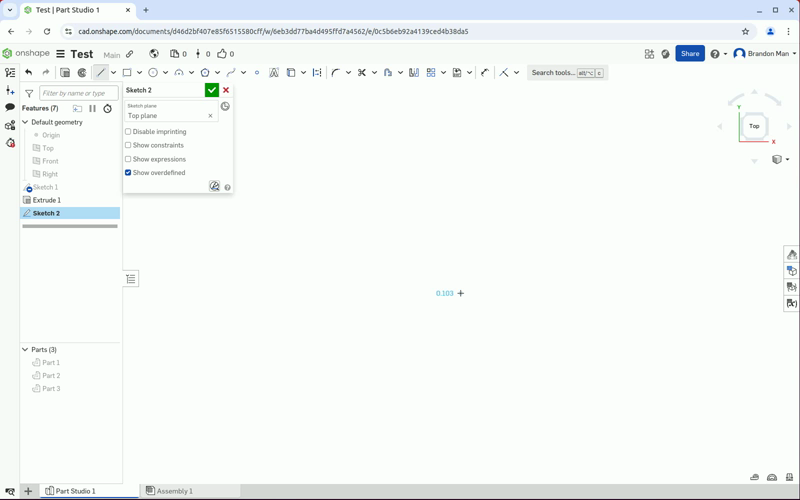
scroll(6)
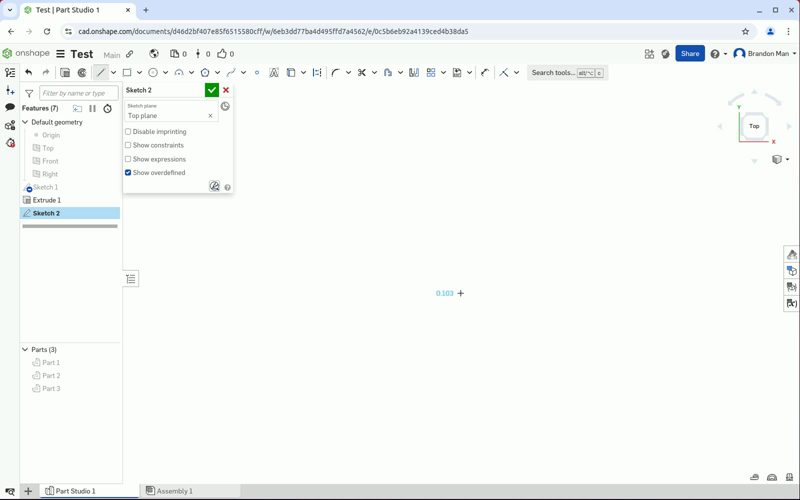
scroll(6)
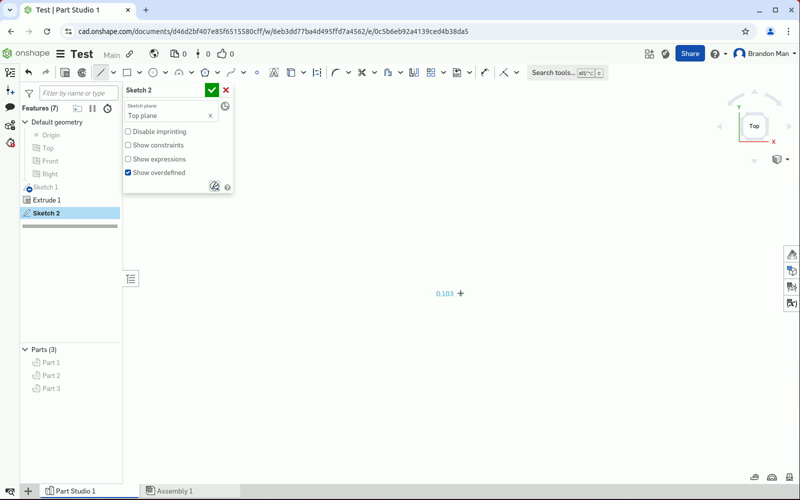
scroll(6)
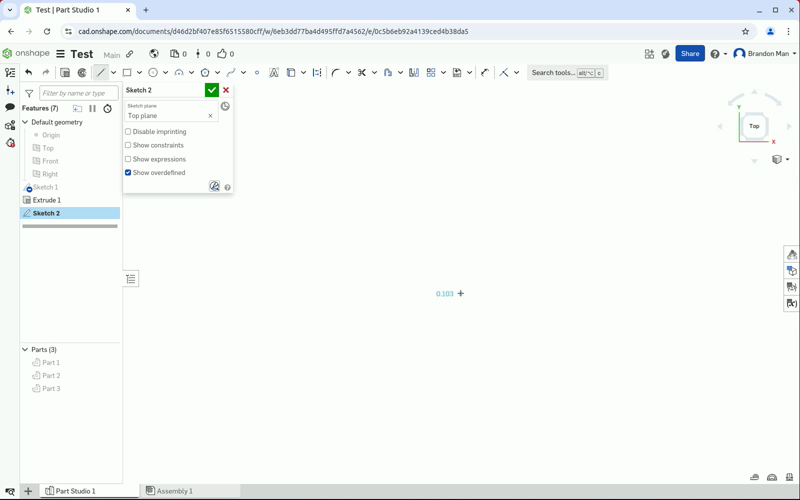
scroll(6)
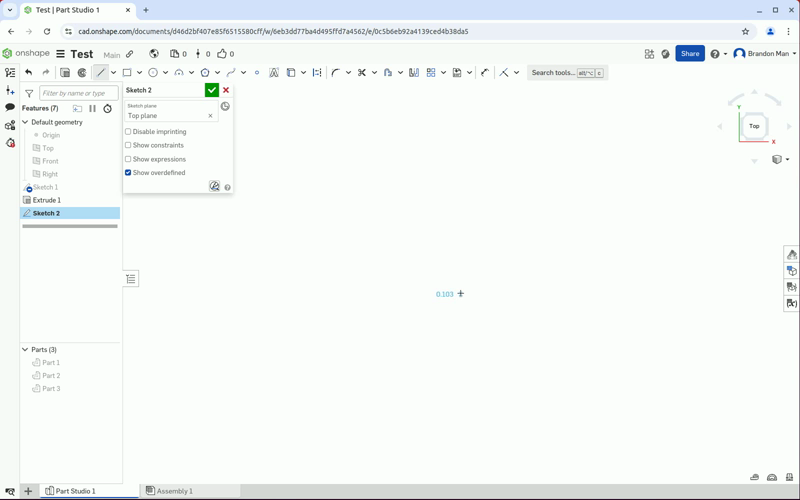
scroll(6)
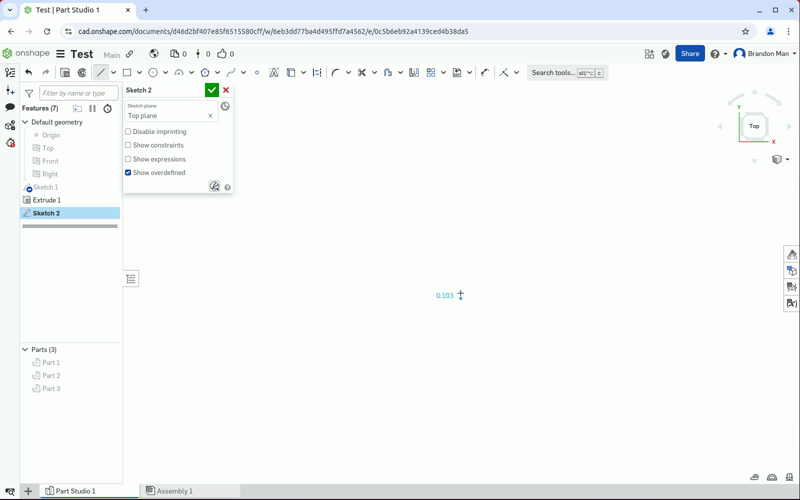
click(460, 292)
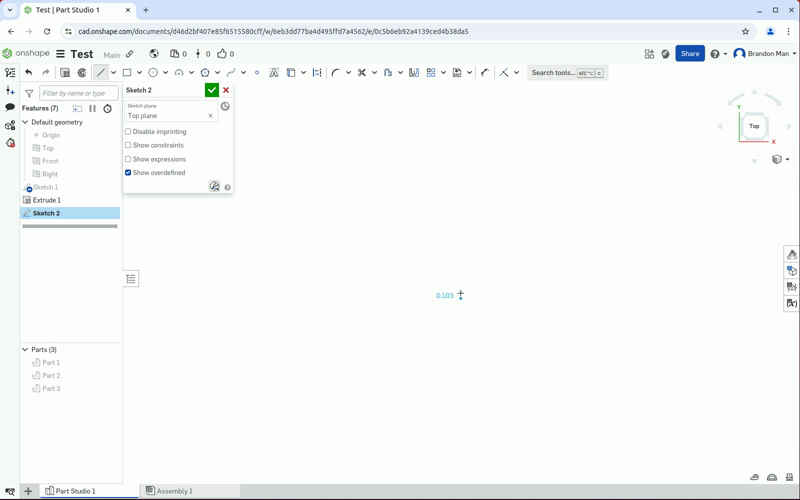
scroll(-6)
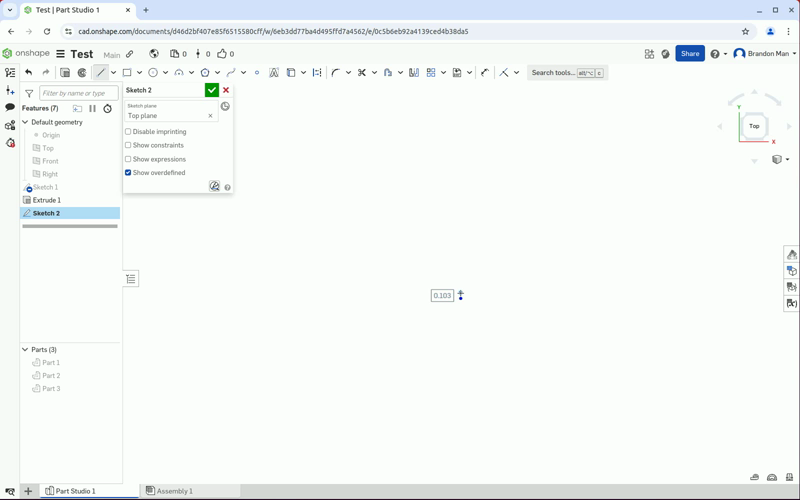
scroll(-6)
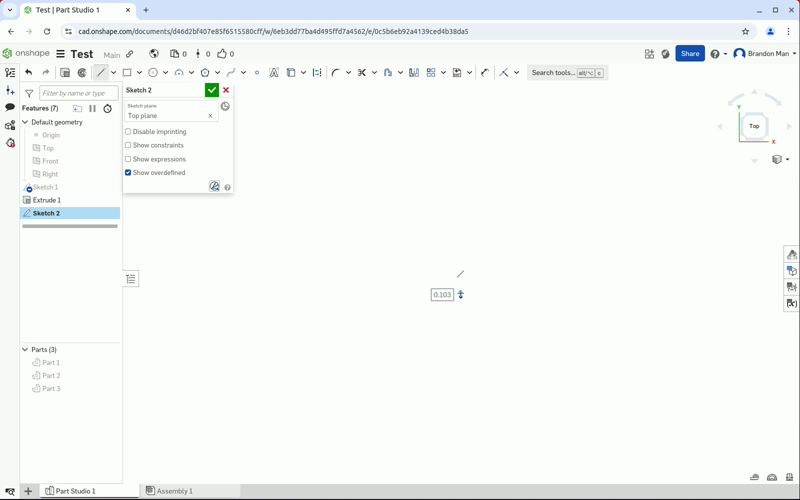
scroll(-6)
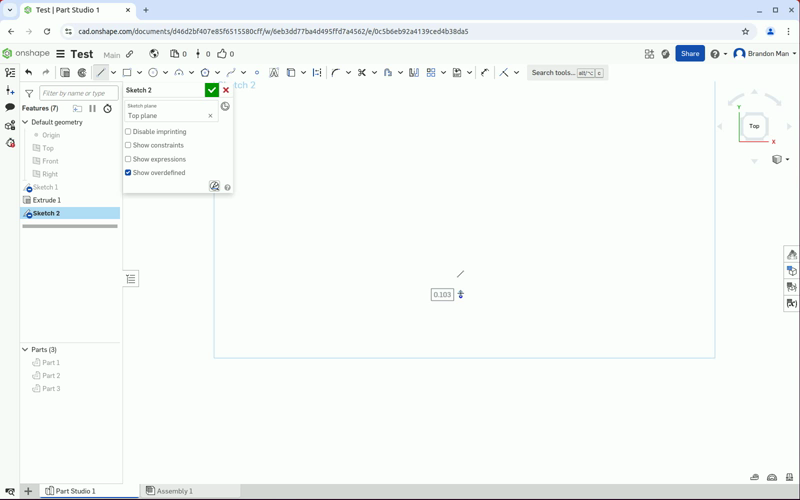
scroll(-6)
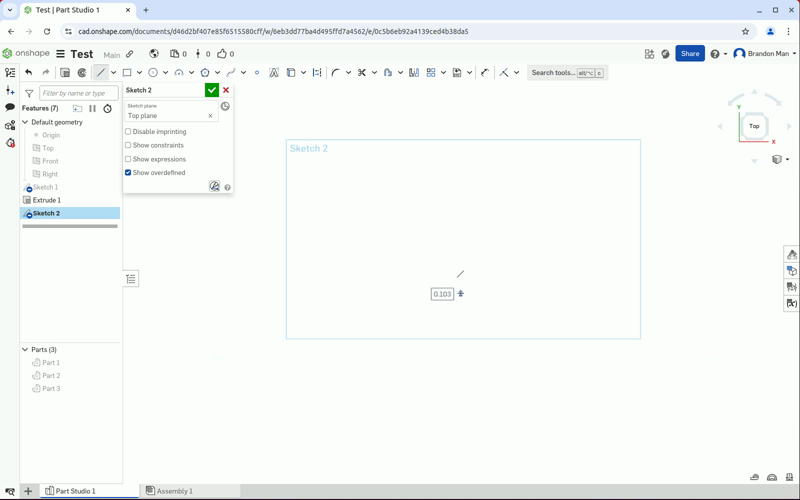
scroll(-6)
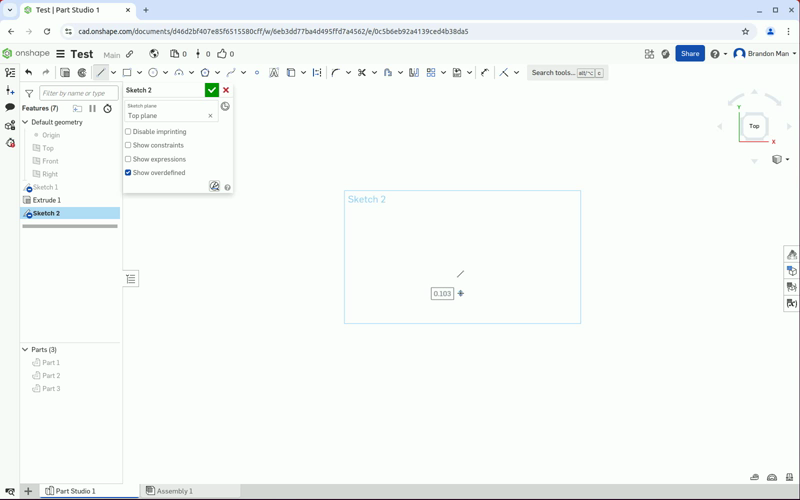
scroll(-6)
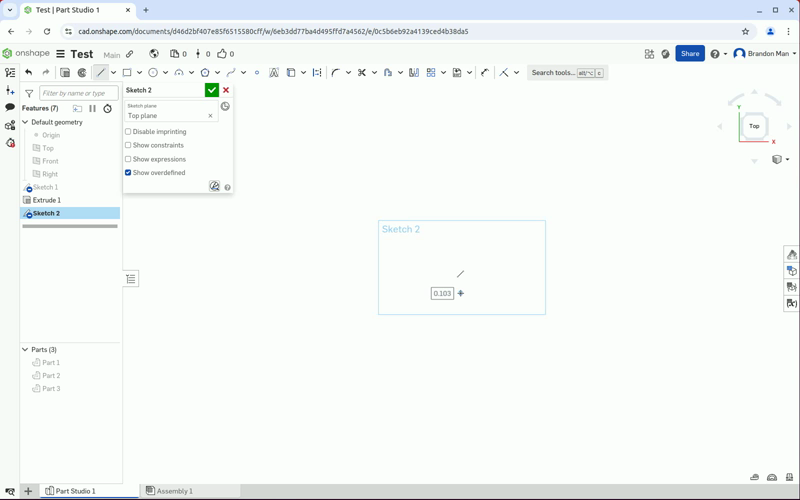
scroll(-6)
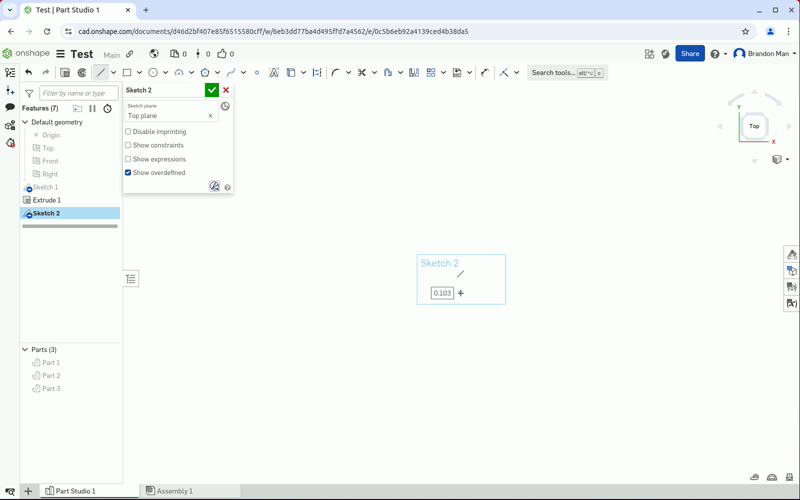
key_up(shift)
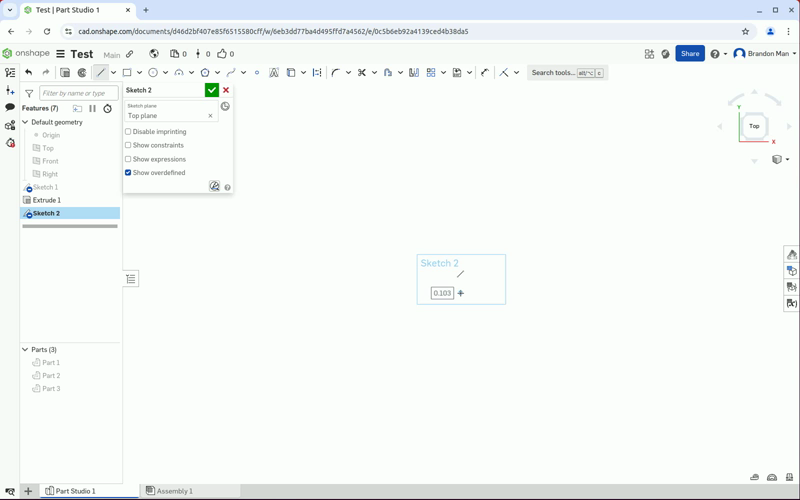
key(esc)
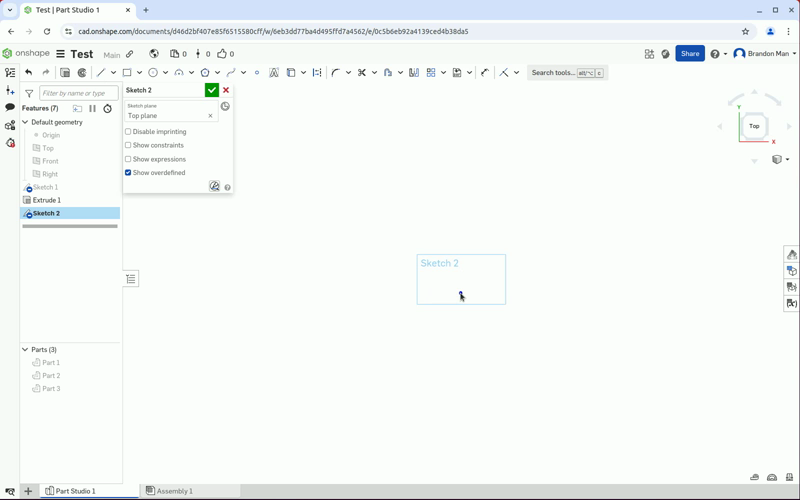
key(a)
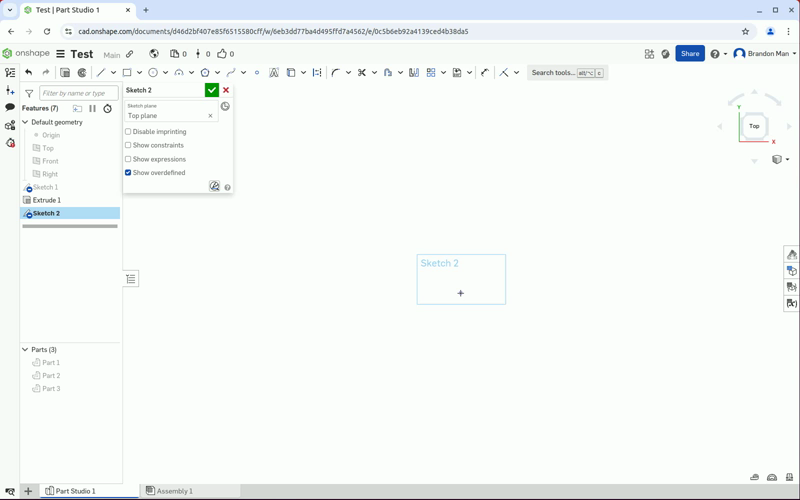
mouse_move(460, 292)
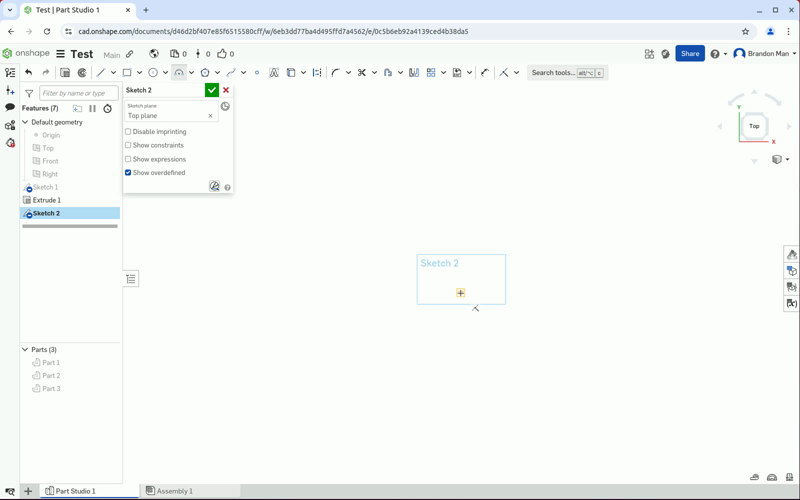
scroll(6)
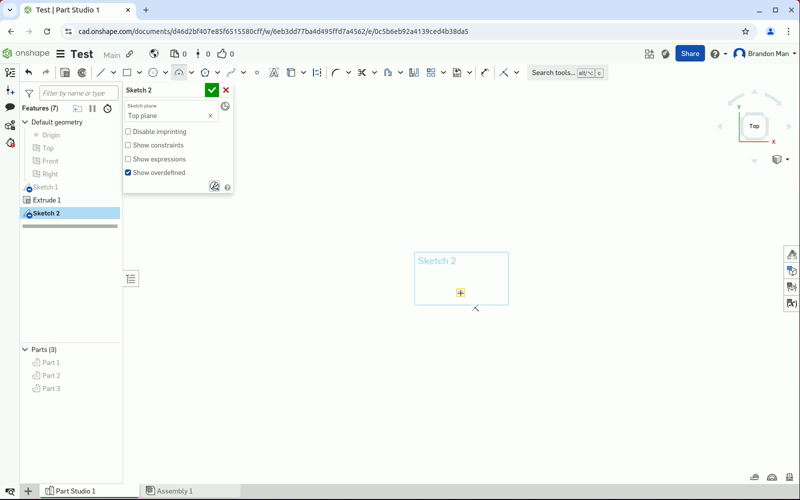
scroll(6)
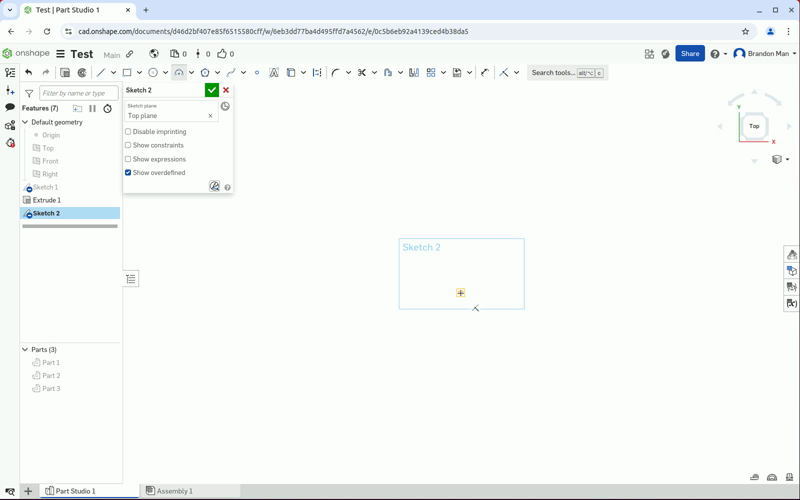
scroll(6)
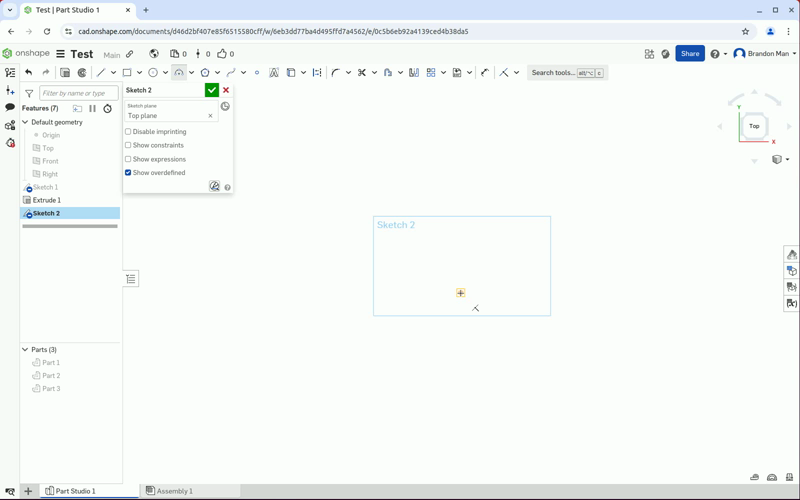
scroll(6)
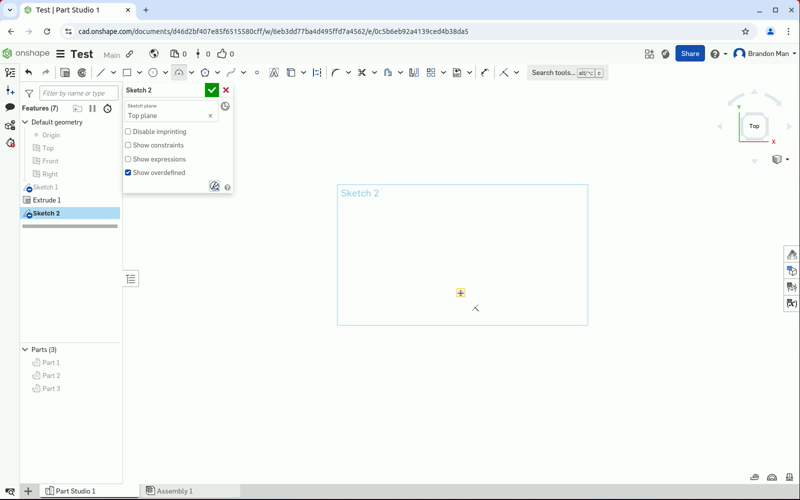
scroll(6)
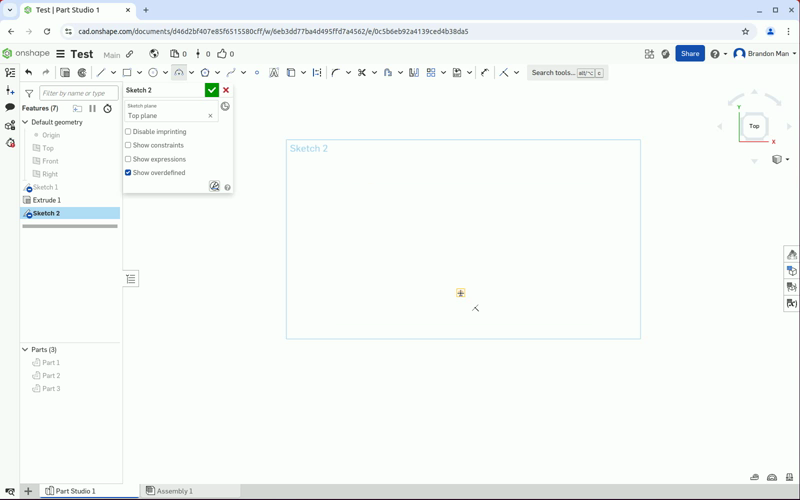
scroll(6)
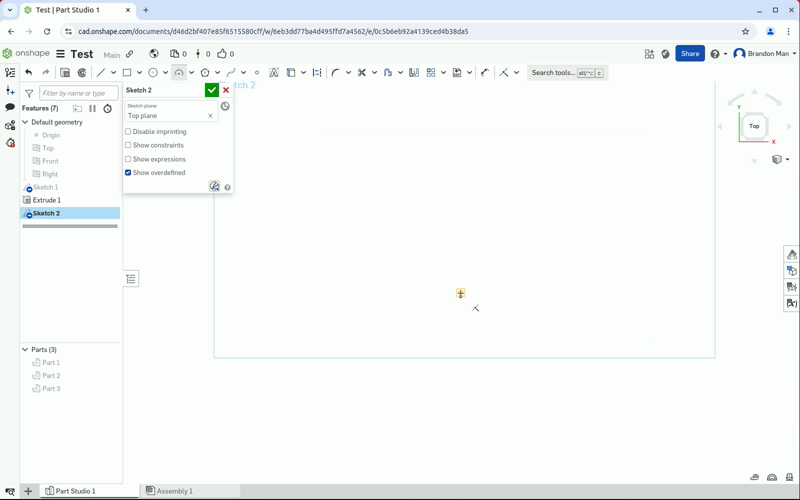
scroll(6)
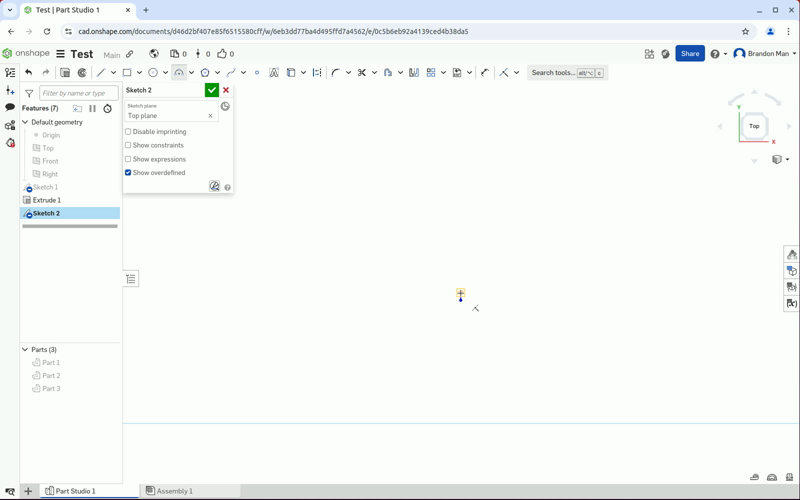
click(460, 292)
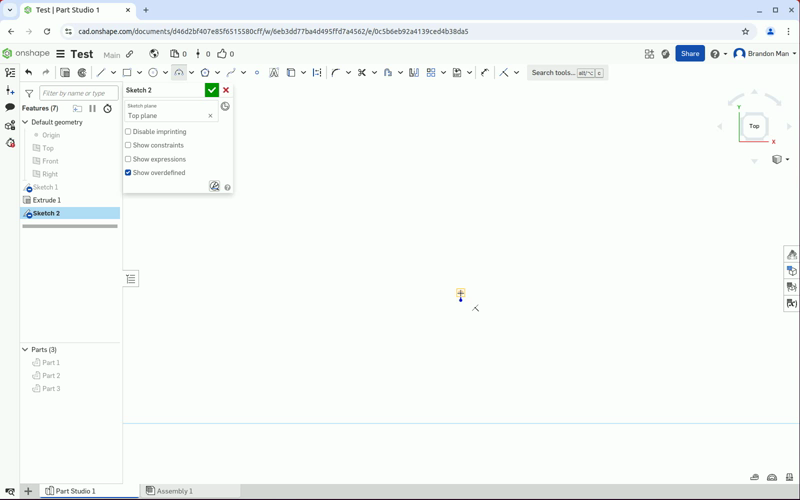
scroll(-6)
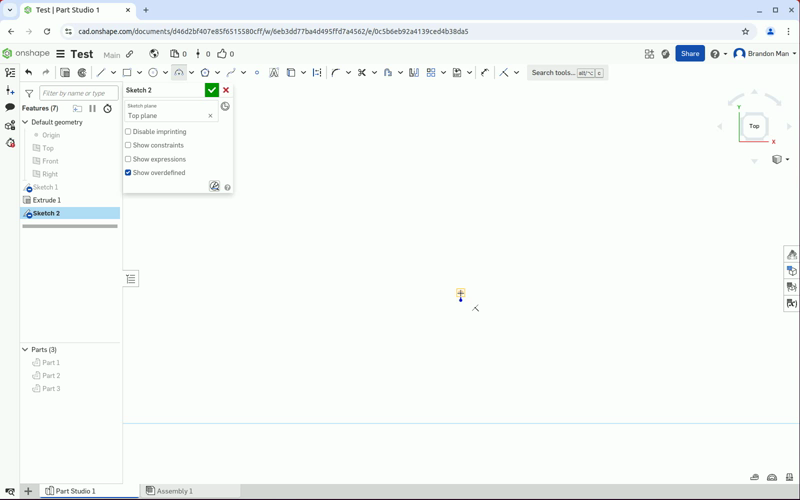
scroll(-6)
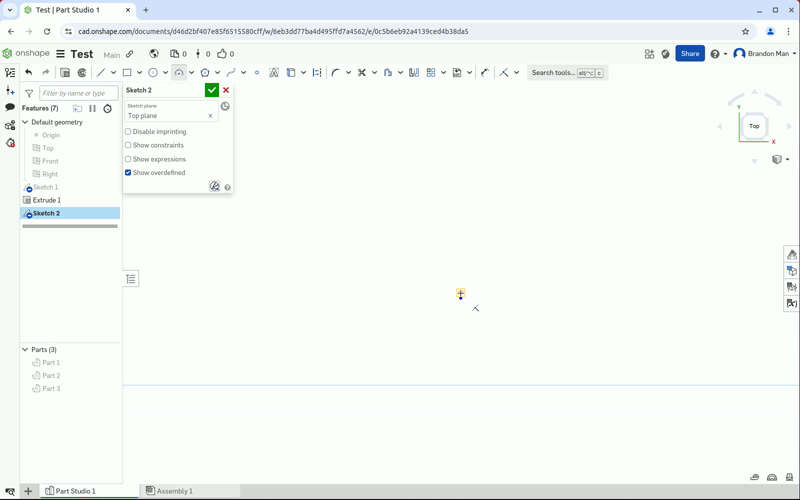
scroll(-6)
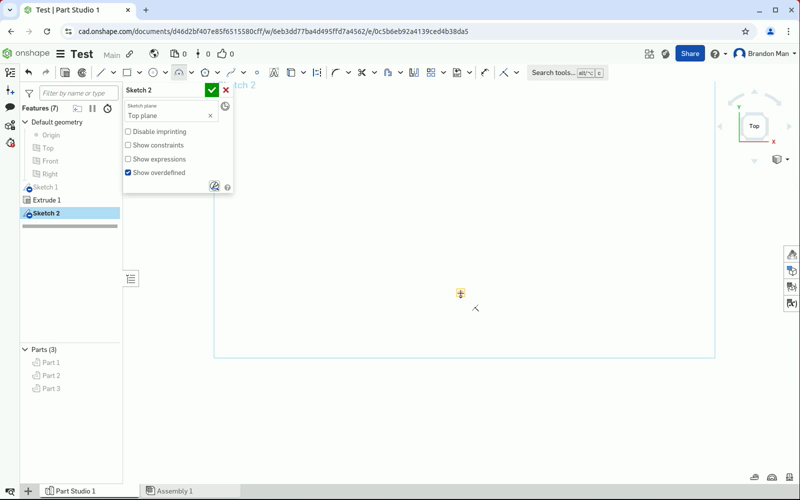
scroll(-6)
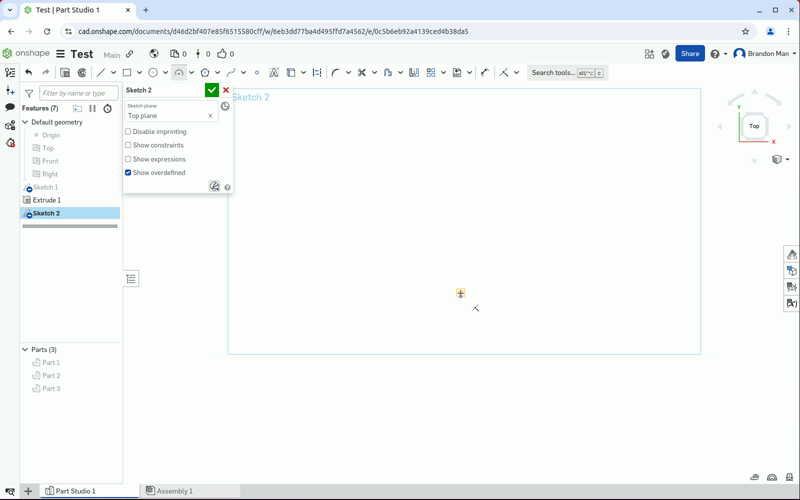
scroll(-6)
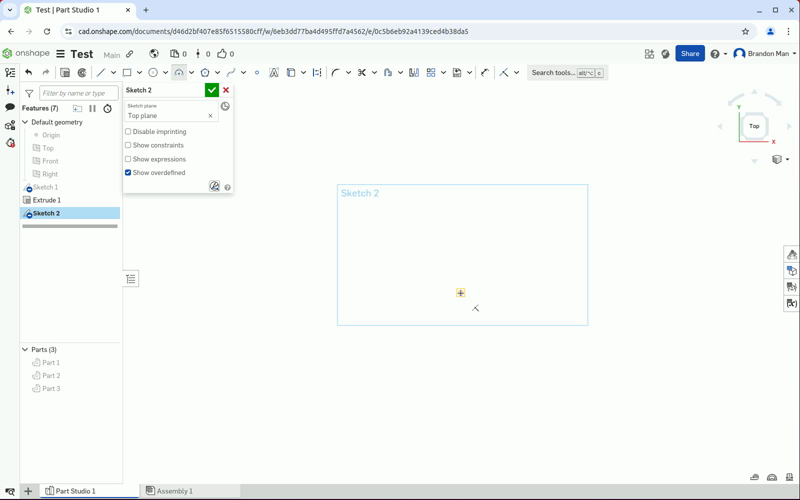
scroll(-6)
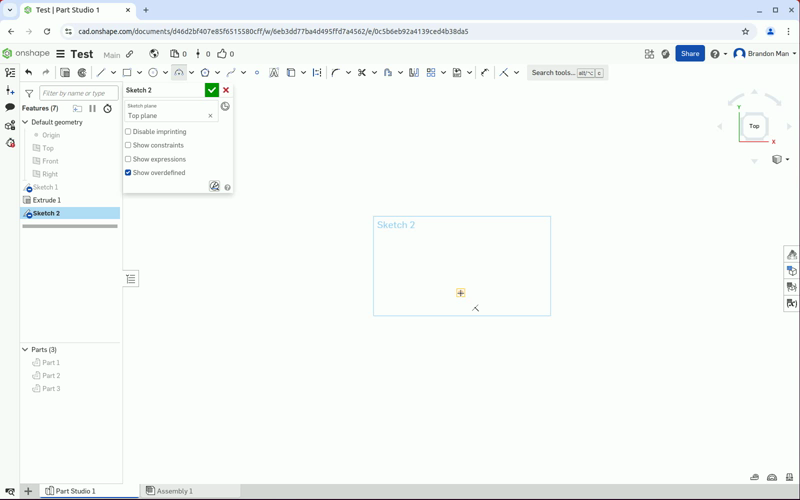
scroll(-6)
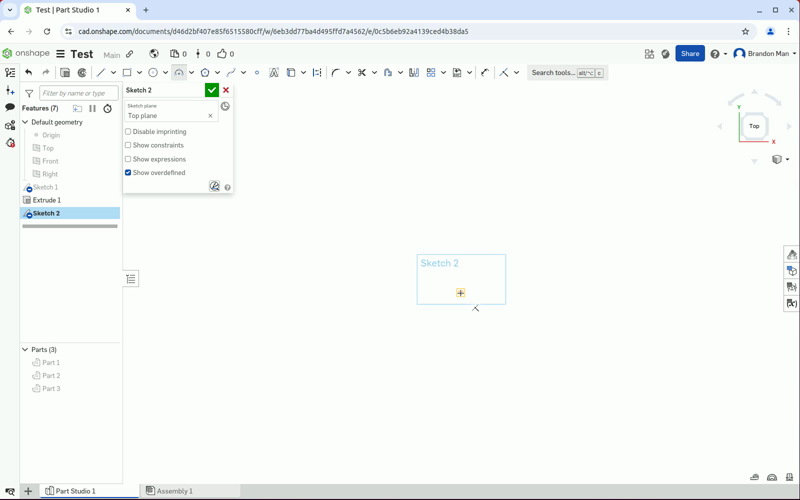
key_down(shift)
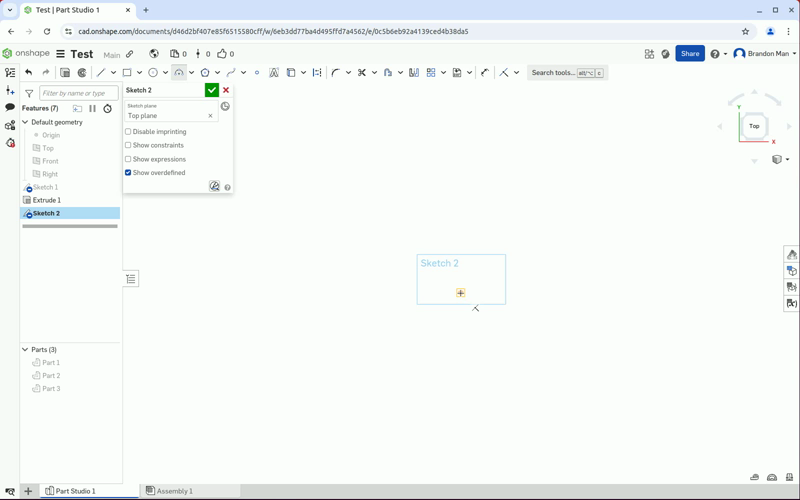
mouse_move(460, 272)
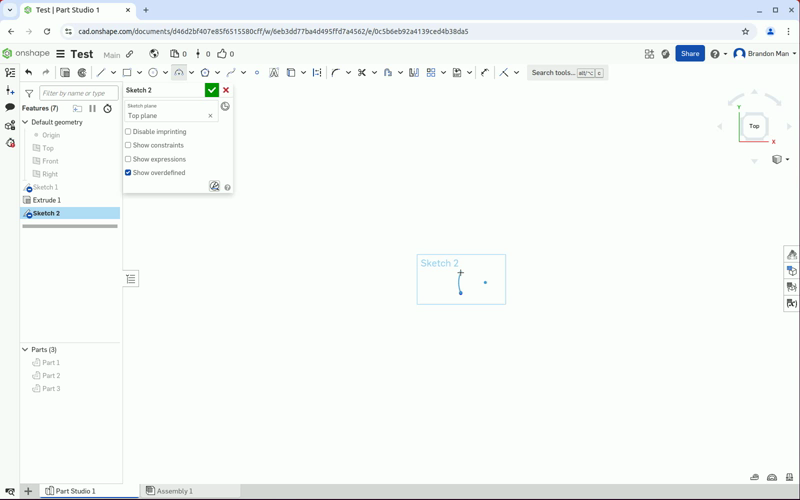
click(460, 272)
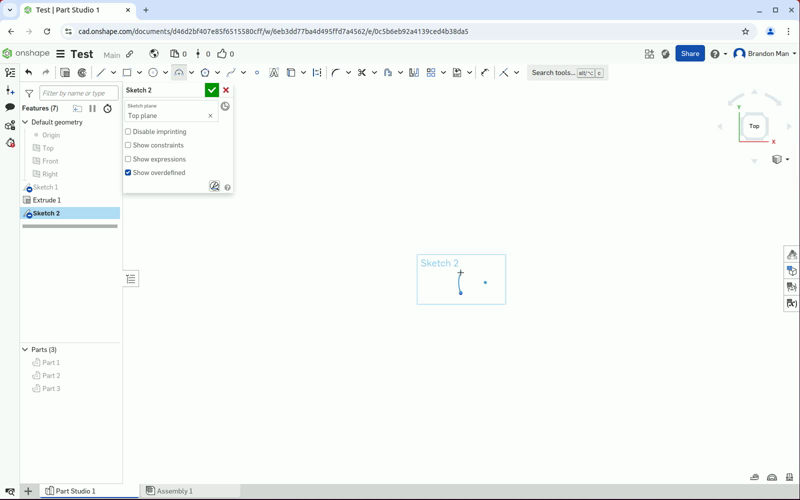
mouse_move(450, 282)
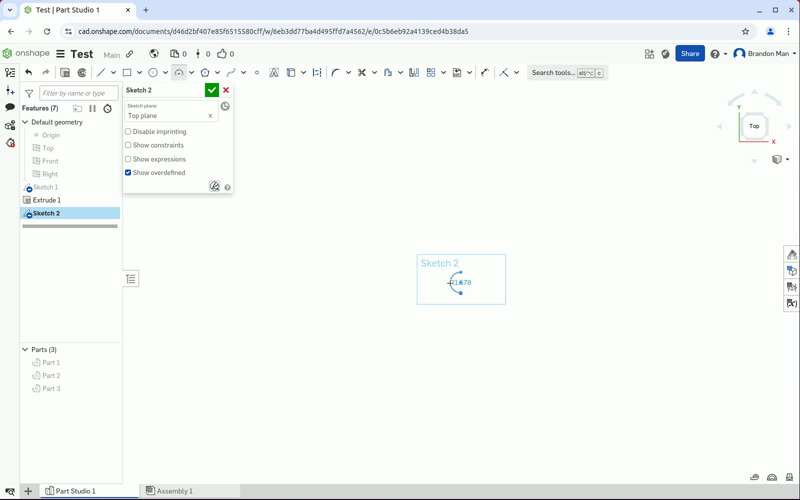
click(450, 282)
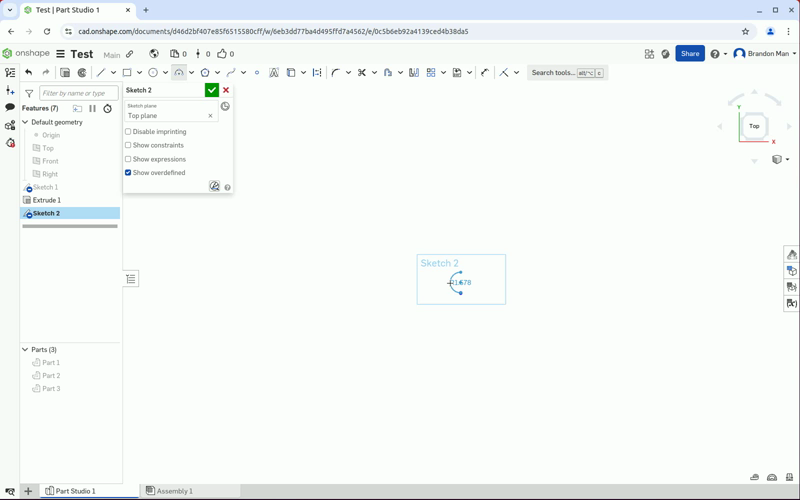
key_up(shift)
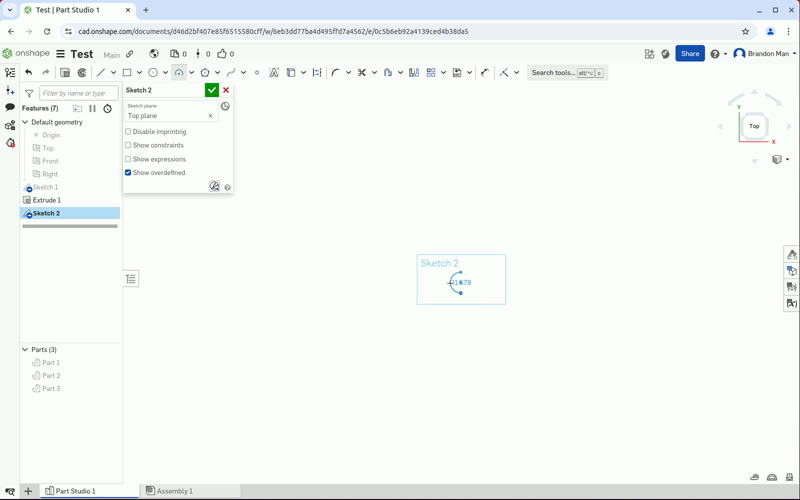
key(esc)
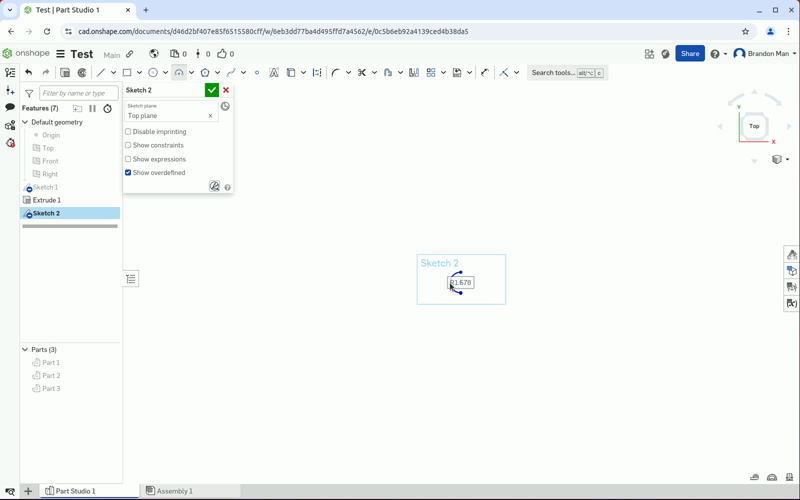
key(l)
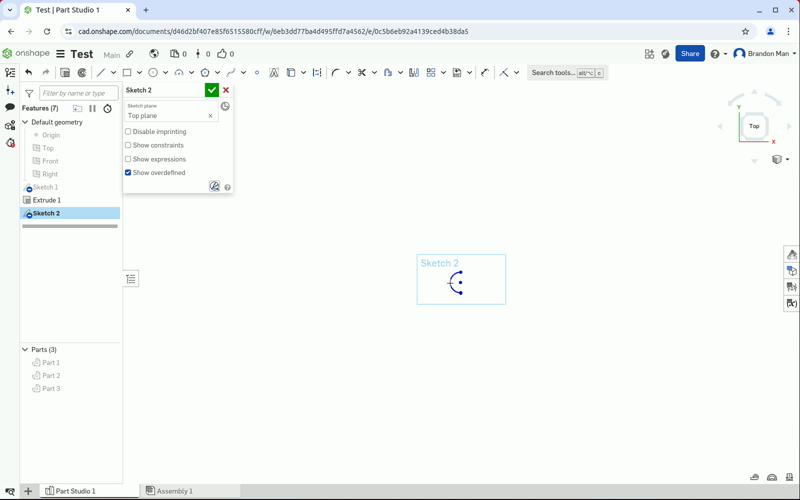
mouse_move(460, 272)
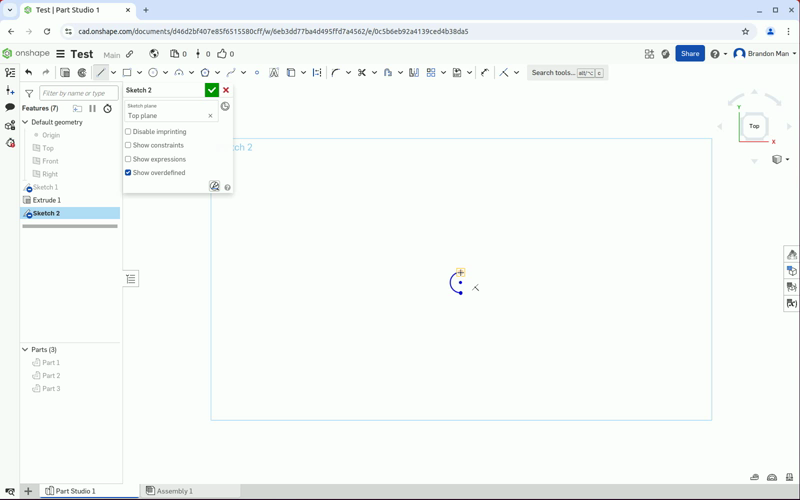
click(460, 272)
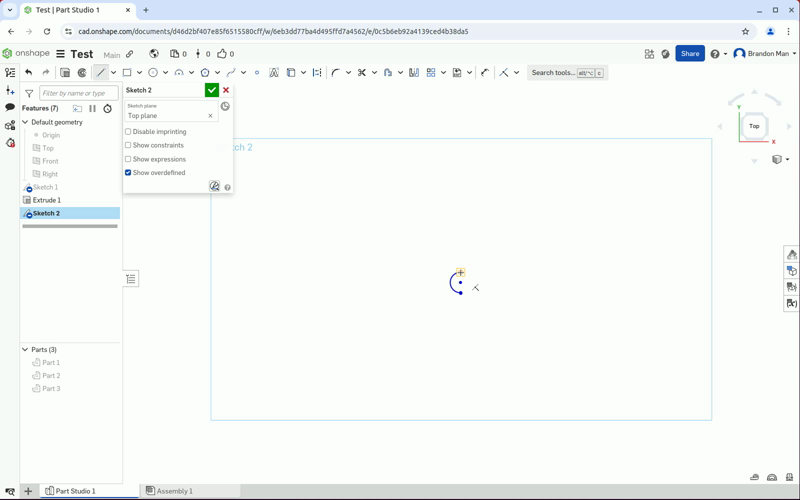
key_down(shift)
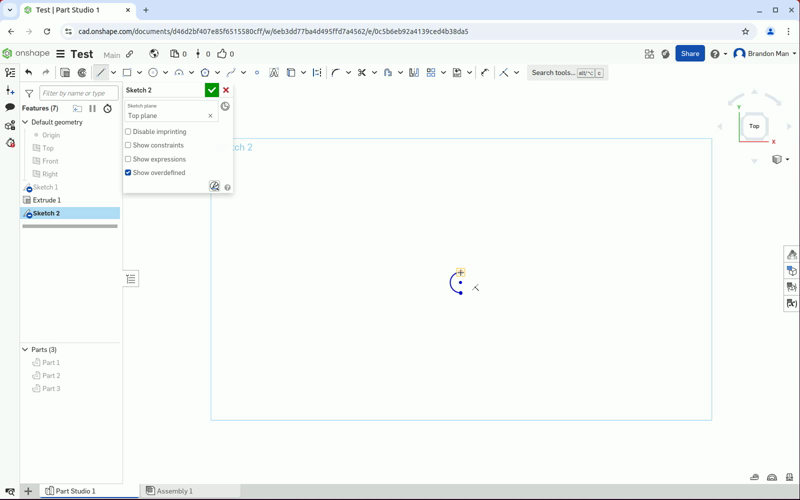
mouse_move(490, 272)
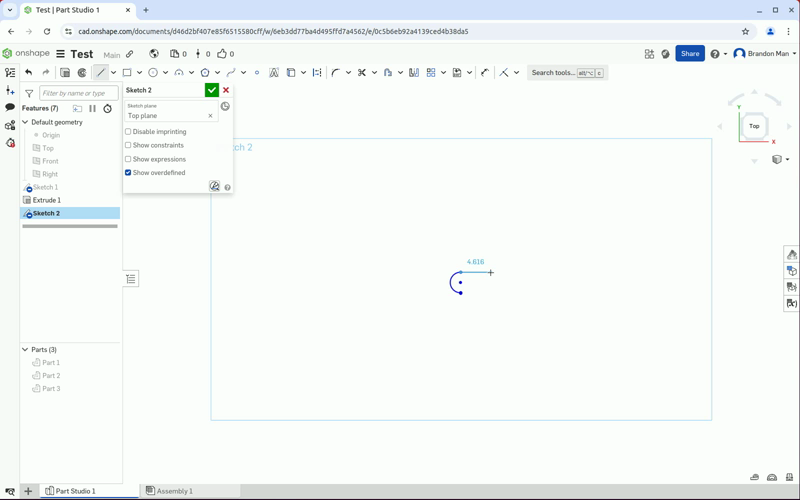
mouse_move(460, 271)
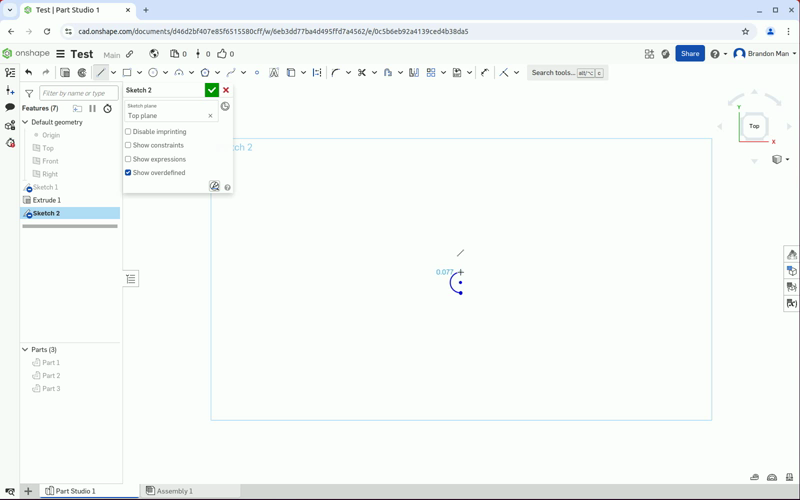
scroll(6)
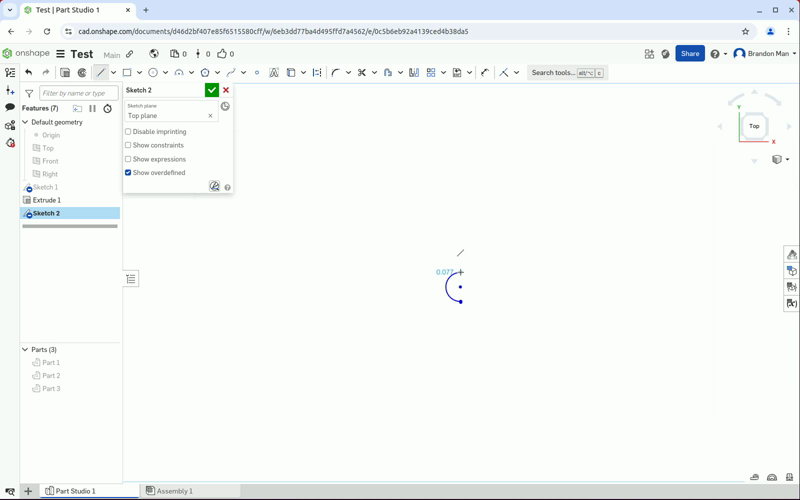
scroll(6)
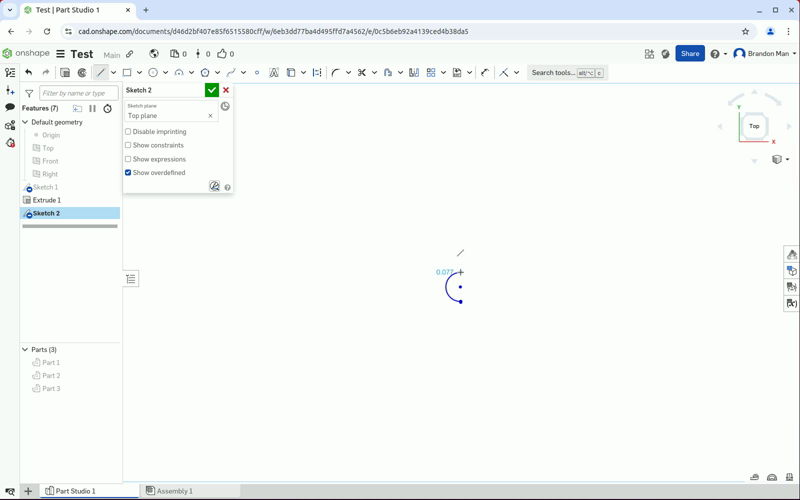
scroll(6)
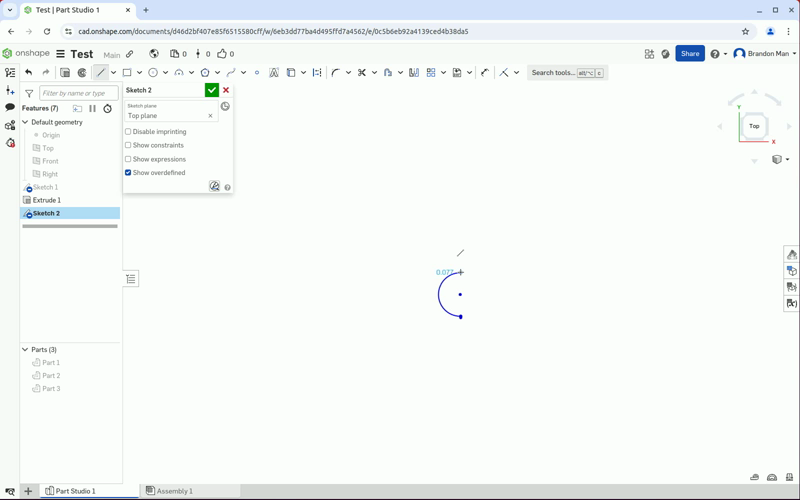
scroll(6)
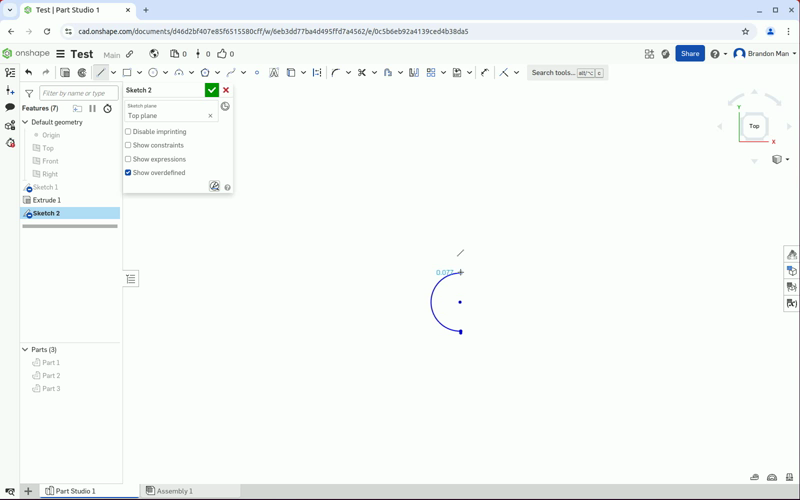
scroll(6)
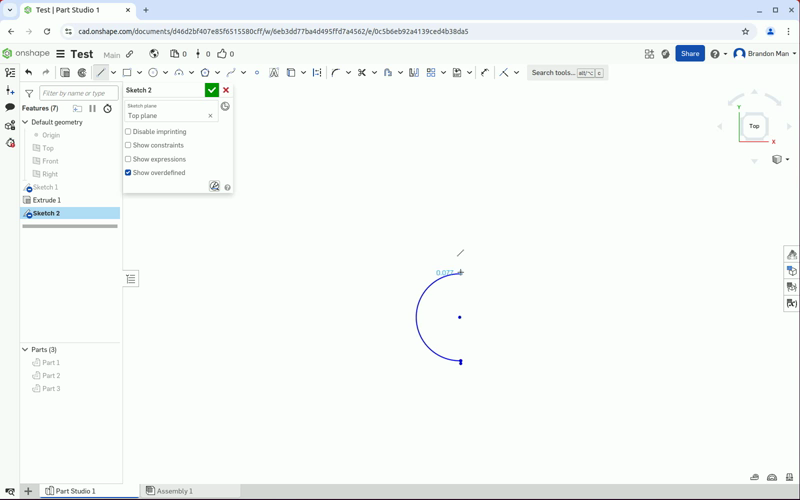
scroll(6)
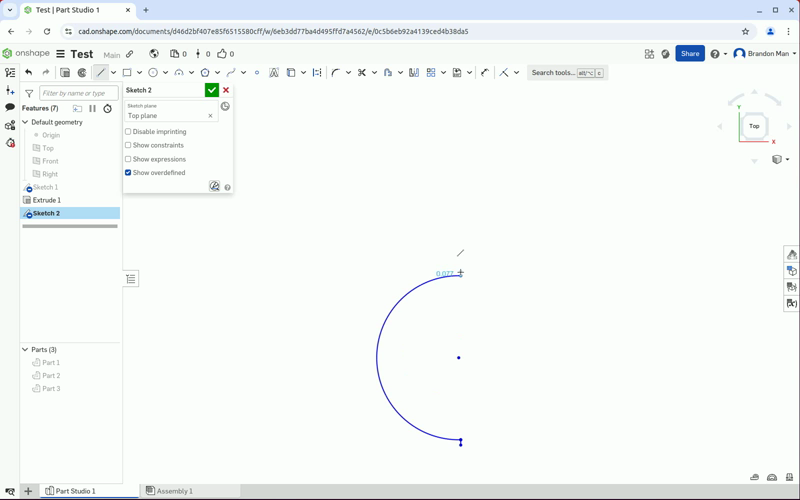
scroll(6)
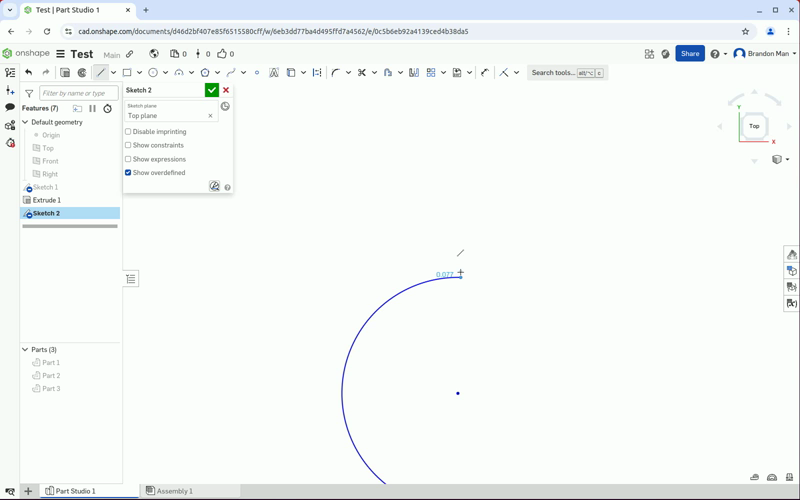
click(460, 271)
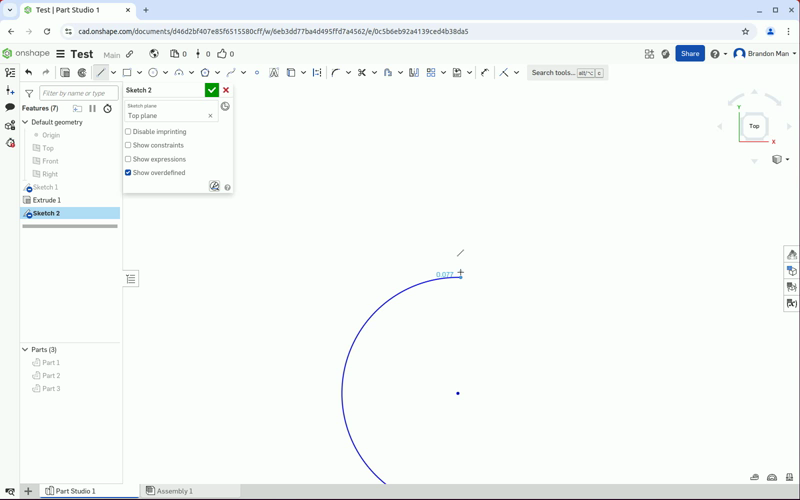
scroll(-6)
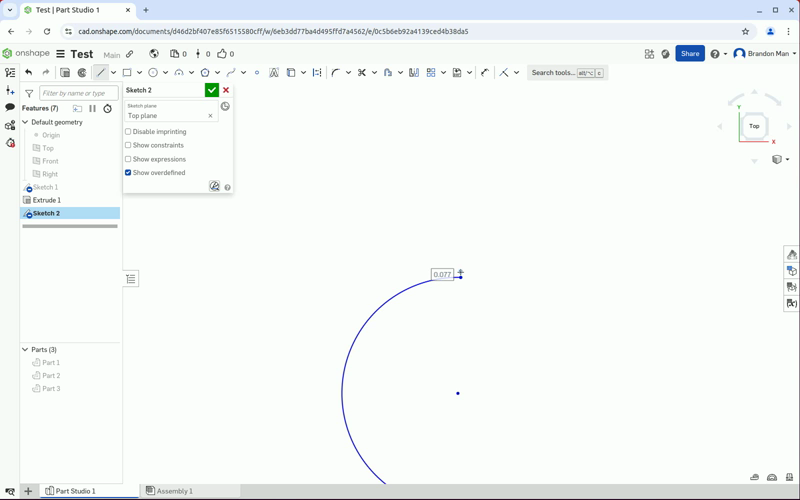
scroll(-6)
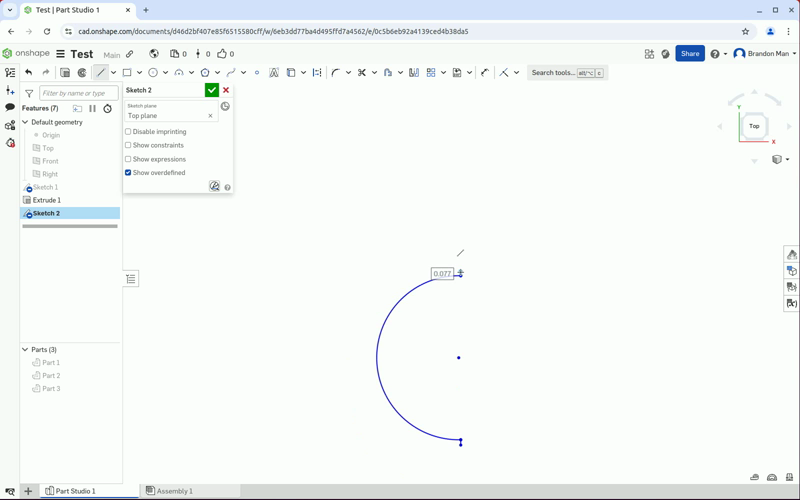
scroll(-6)
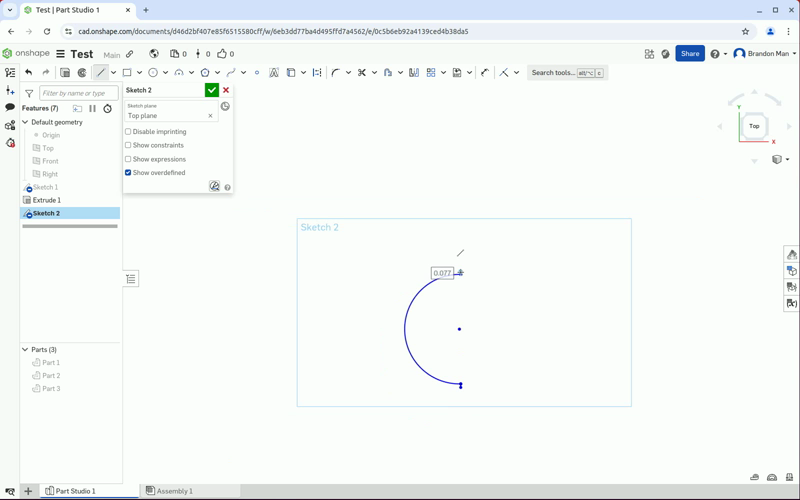
scroll(-6)
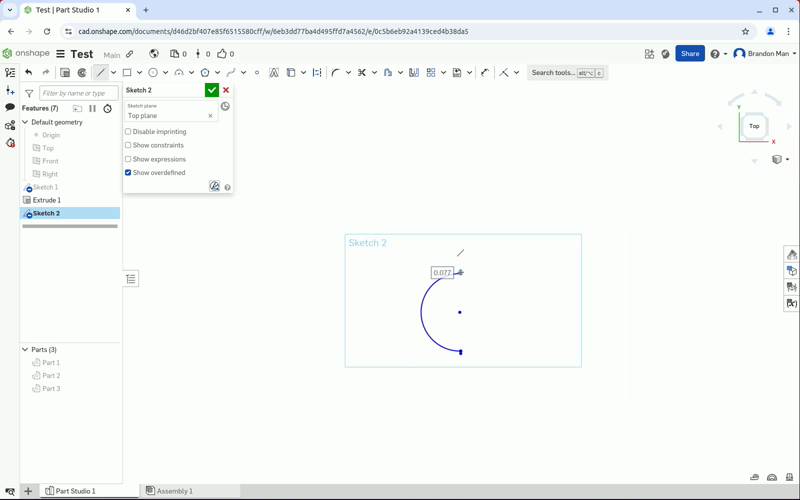
scroll(-6)
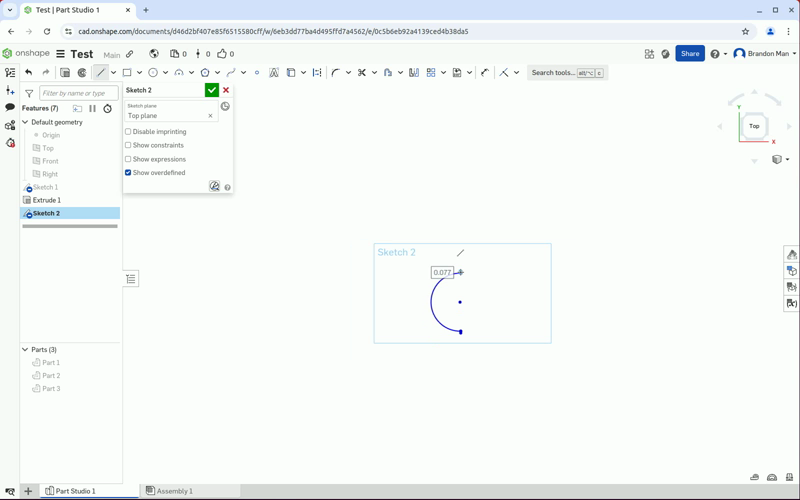
scroll(-6)
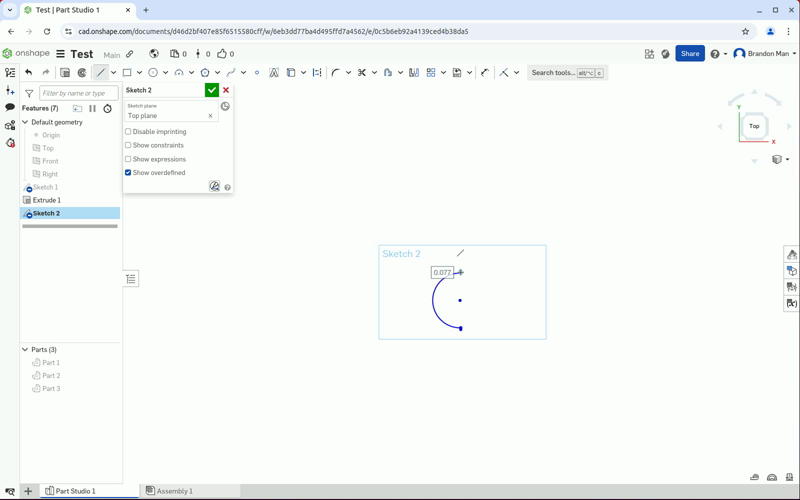
scroll(-6)
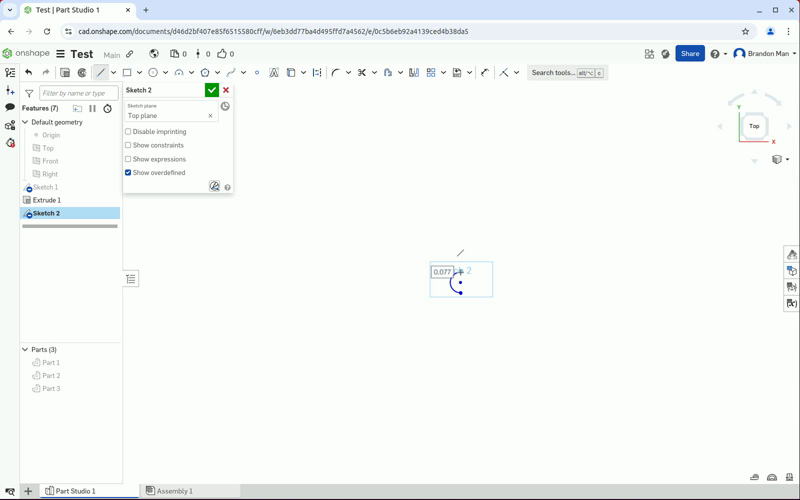
key_up(shift)
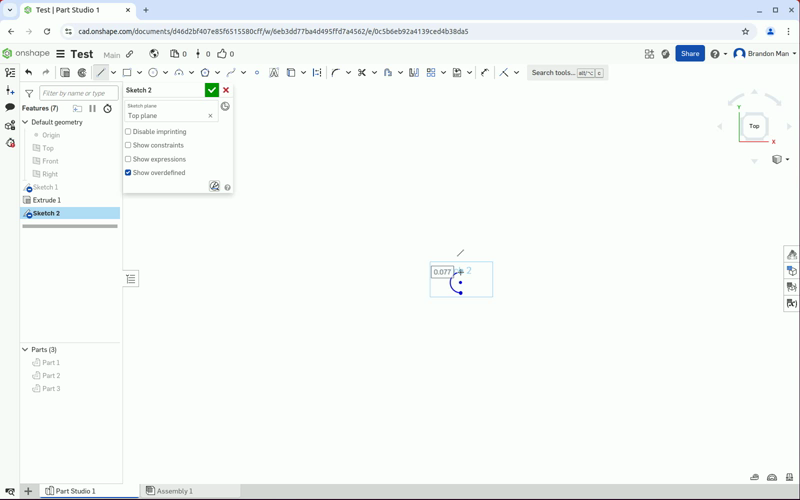
key(esc)
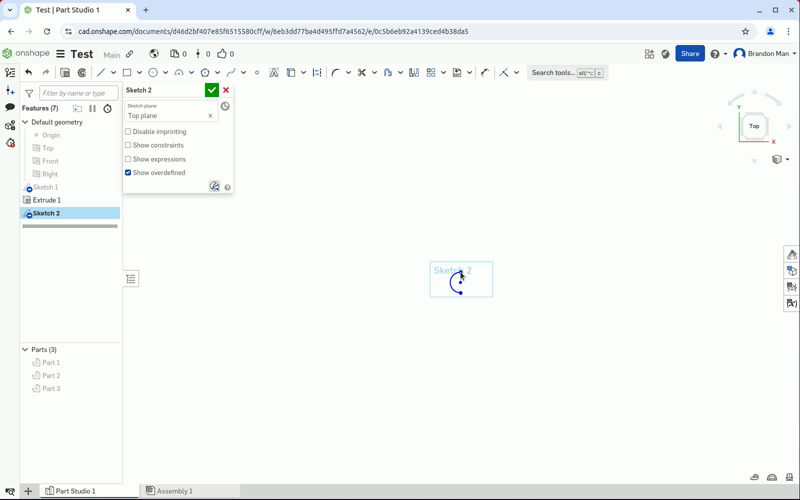
key(a)
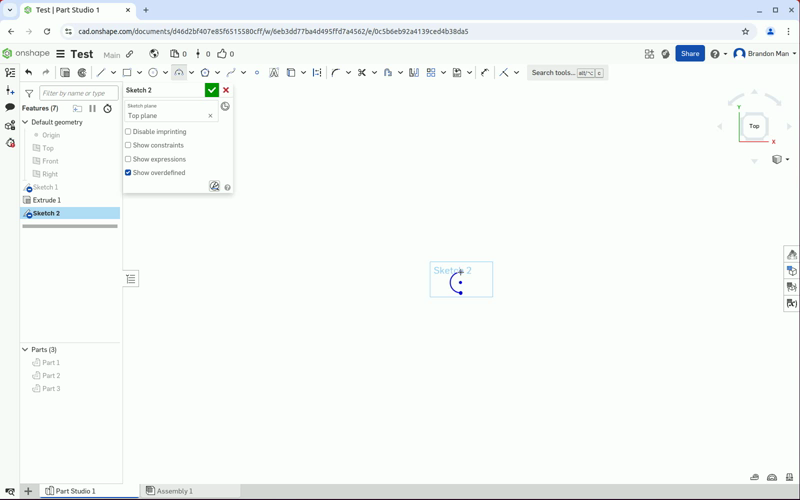
mouse_move(460, 271)
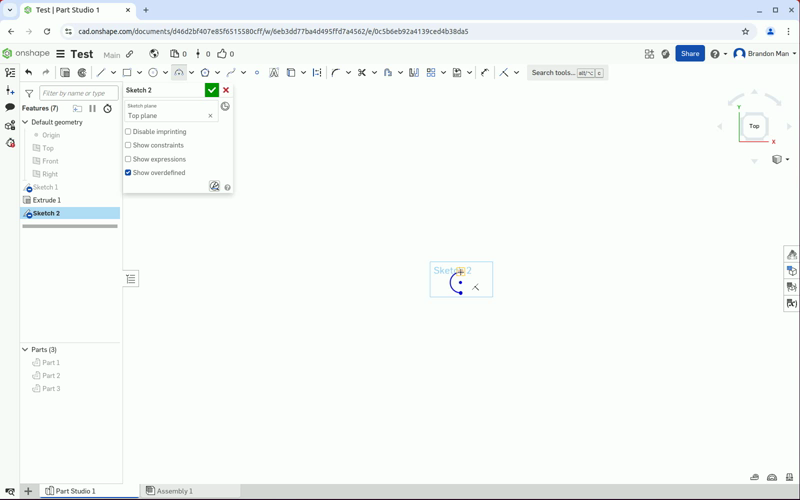
scroll(6)
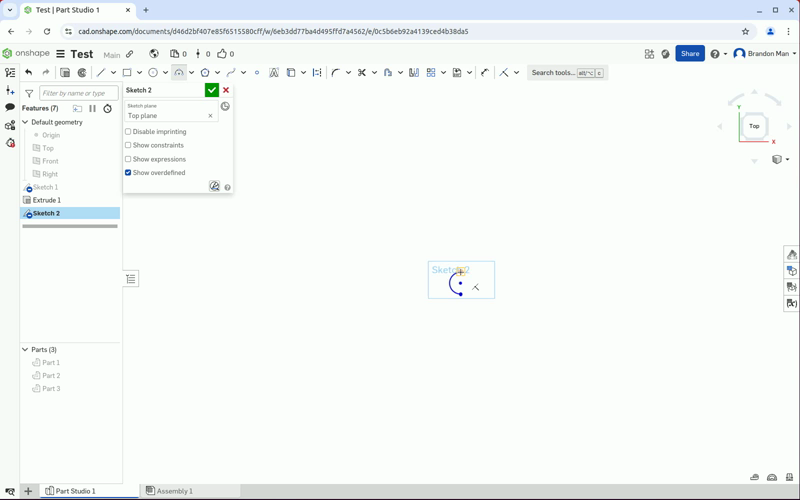
scroll(6)
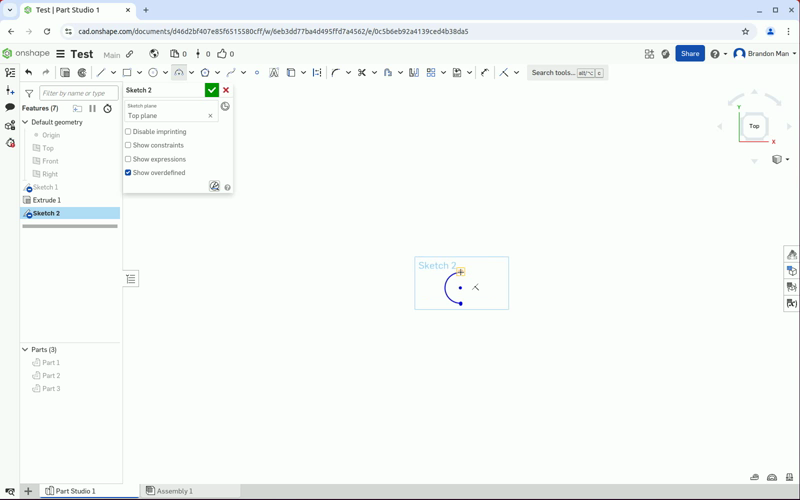
scroll(6)
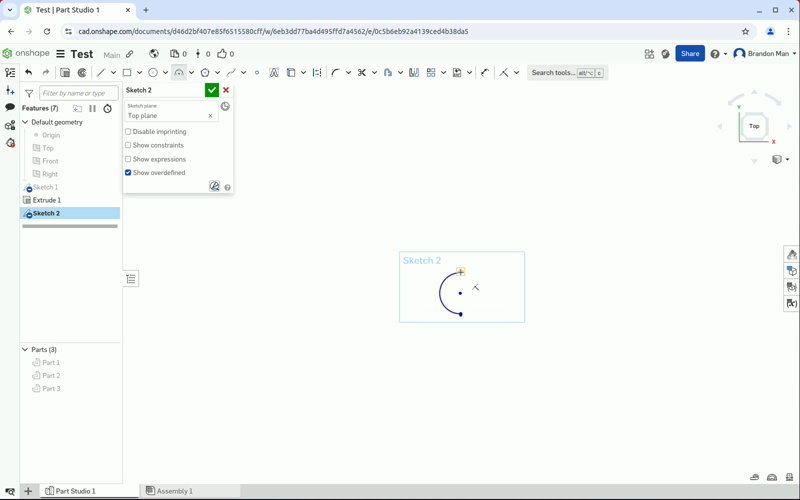
scroll(6)
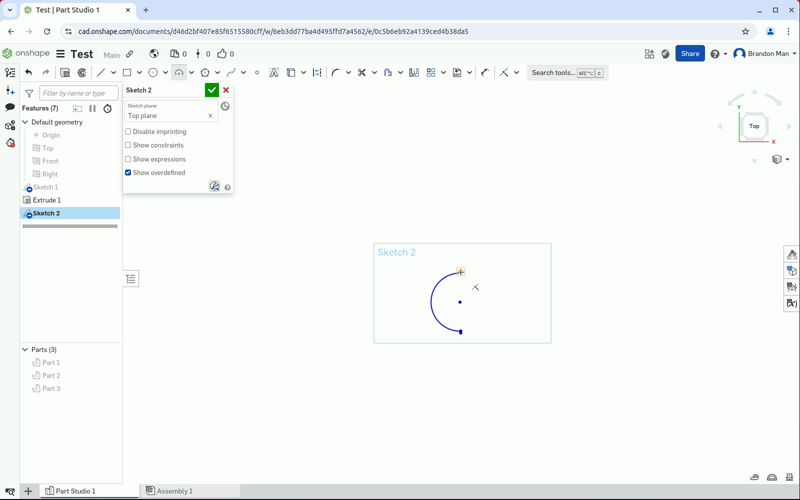
scroll(6)
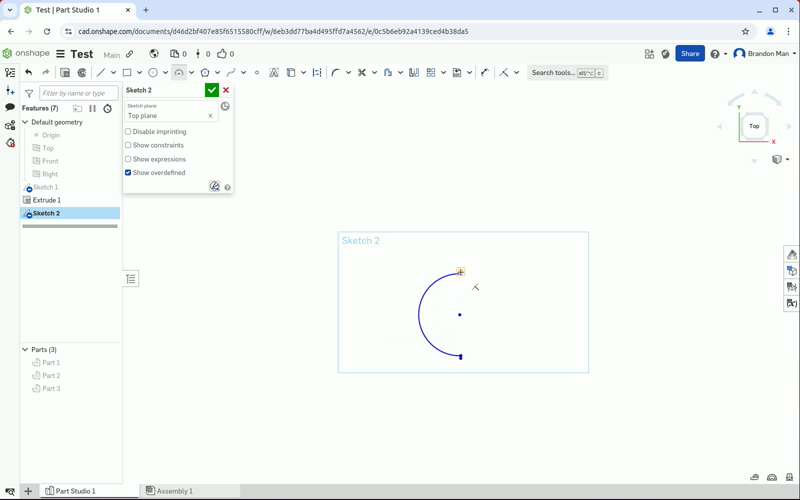
scroll(6)
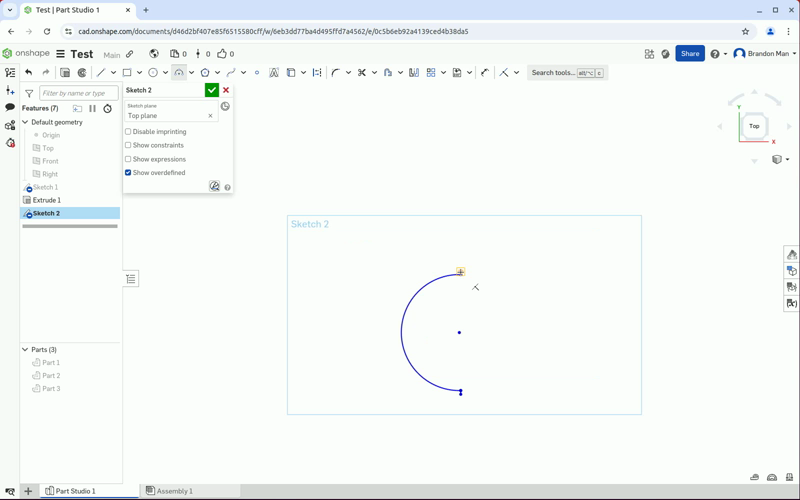
scroll(6)
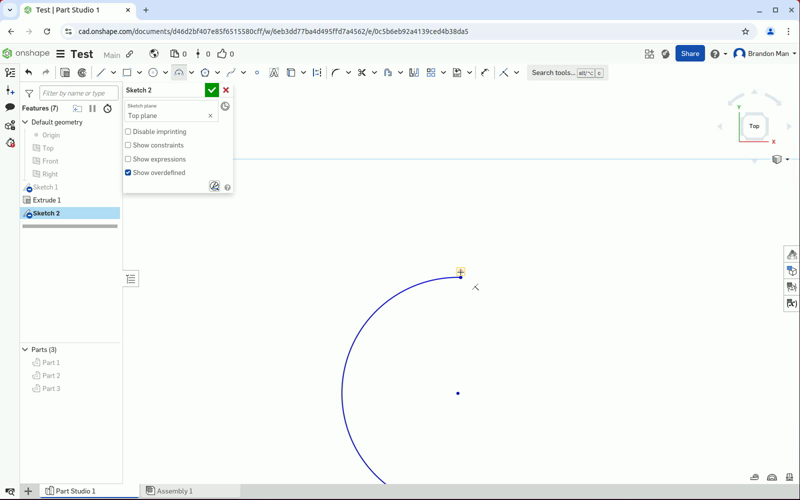
click(460, 271)
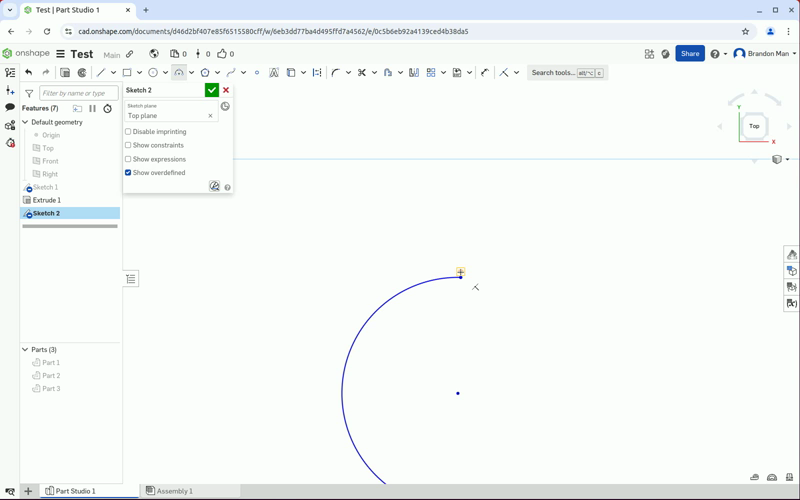
scroll(-6)
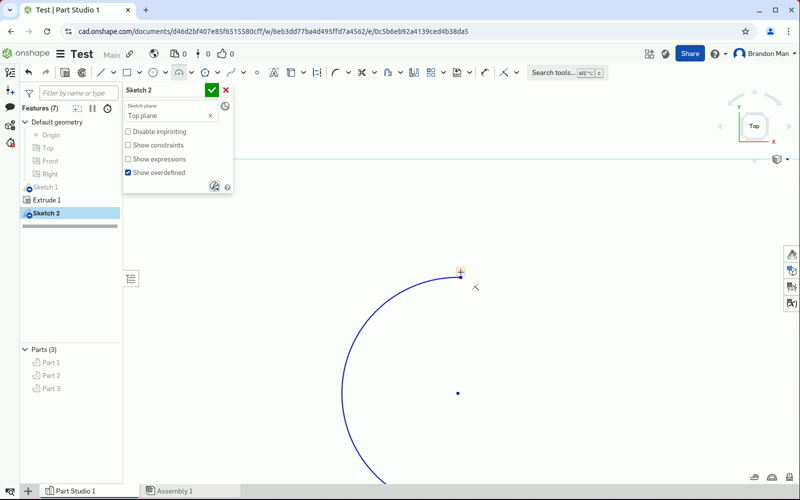
scroll(-6)
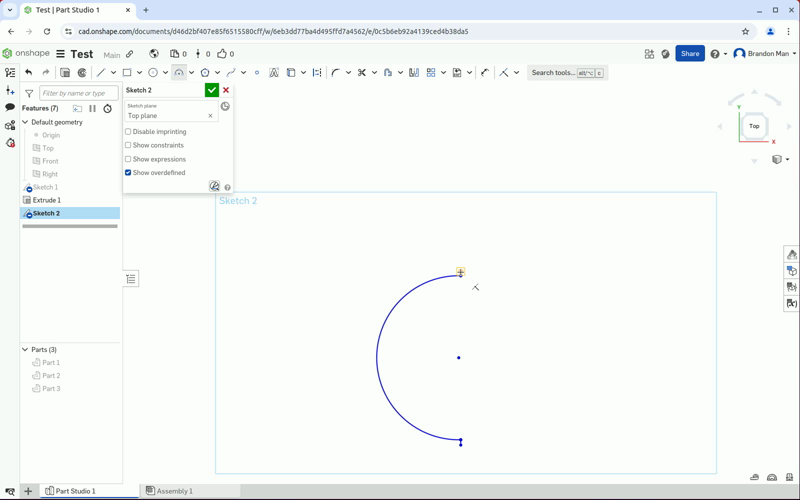
scroll(-6)
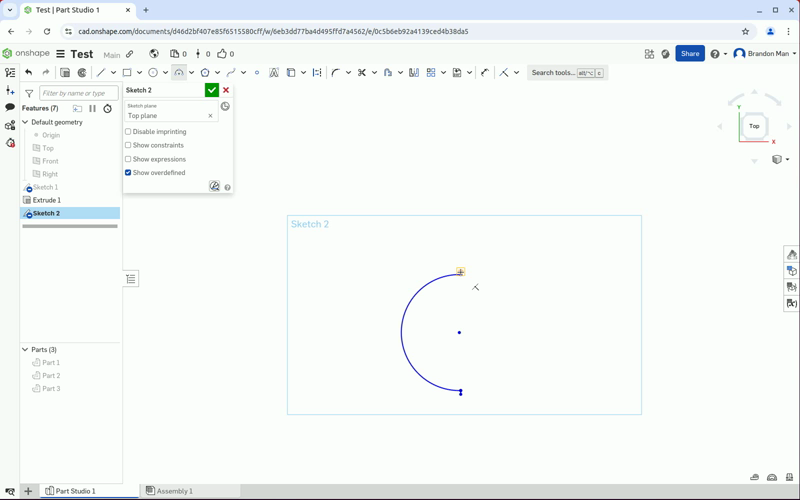
scroll(-6)
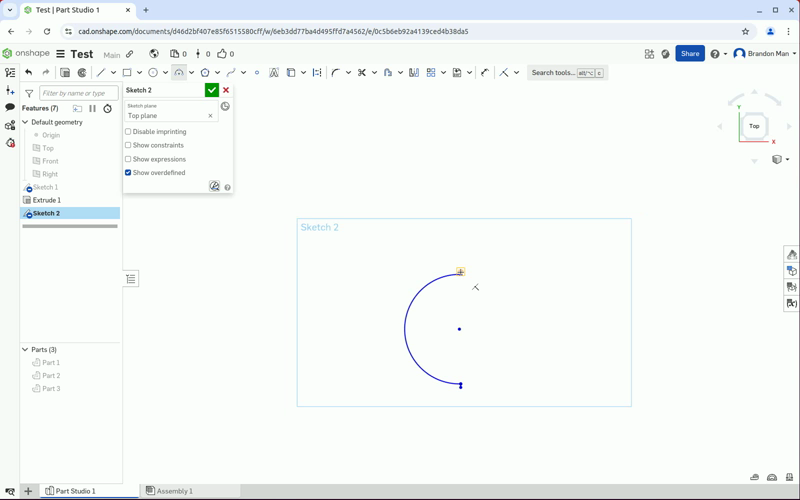
scroll(-6)
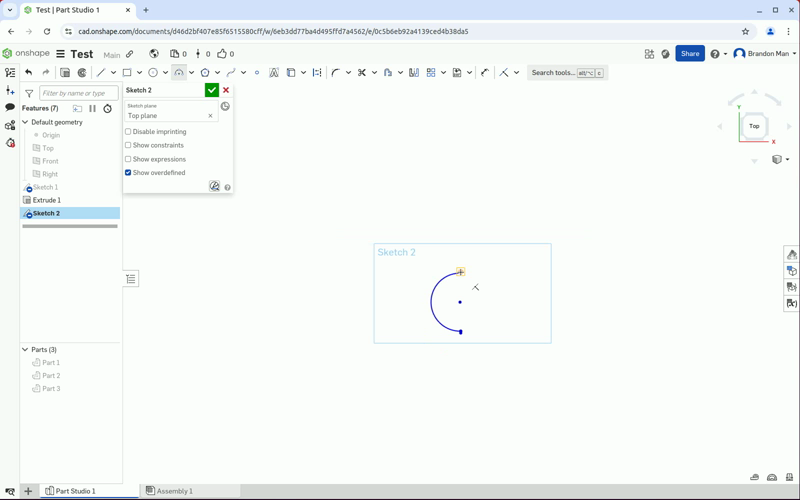
scroll(-6)
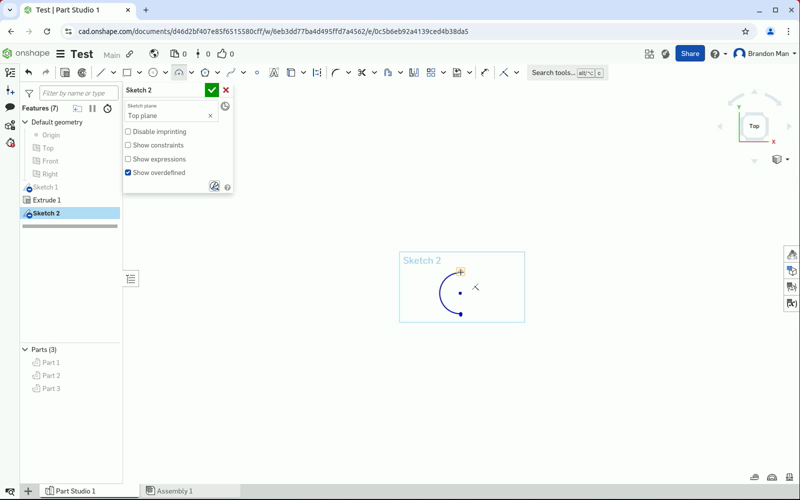
scroll(-6)
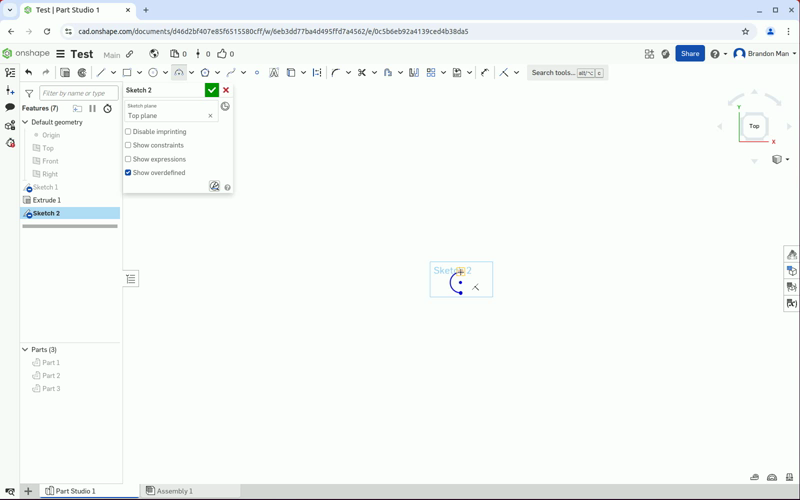
mouse_move(460, 293)
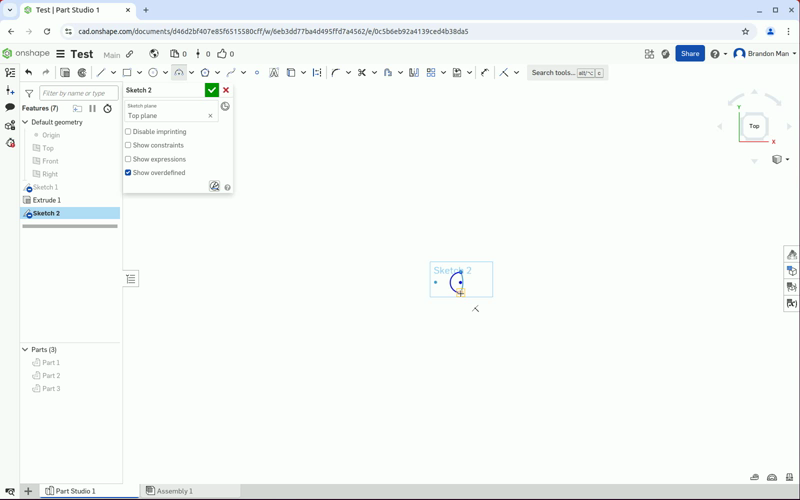
scroll(6)
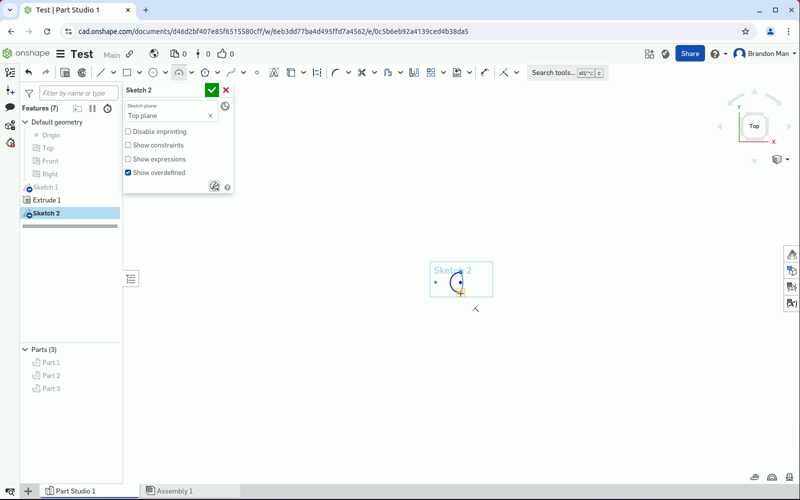
scroll(6)
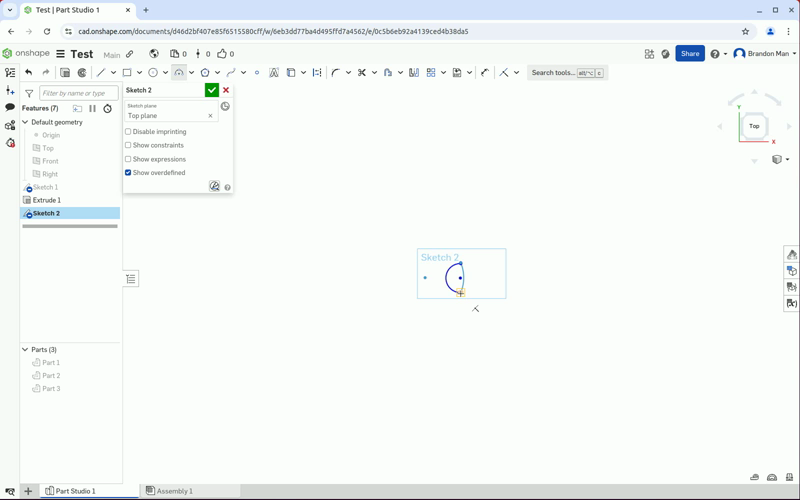
scroll(6)
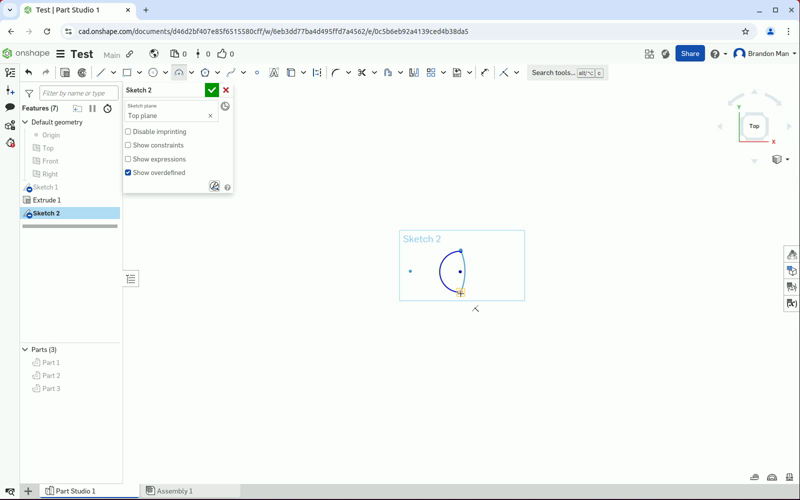
scroll(6)
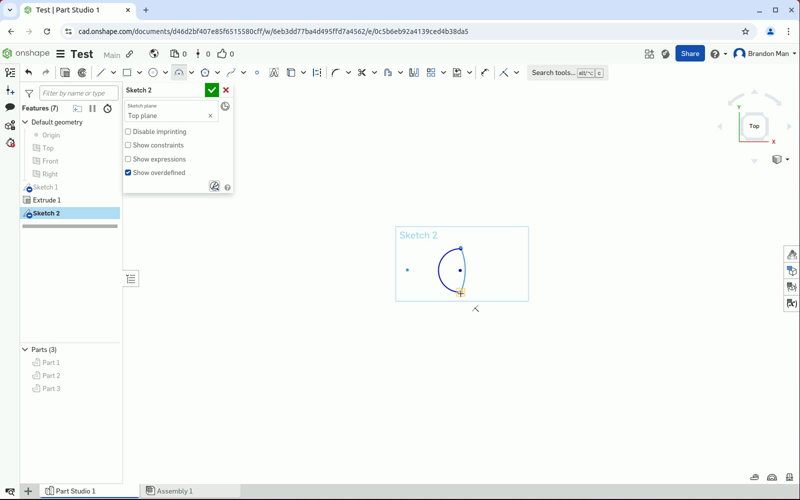
scroll(6)
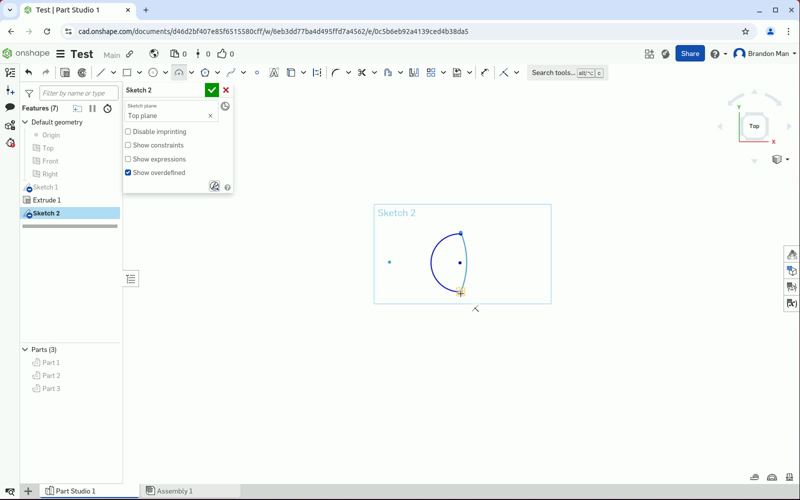
scroll(6)
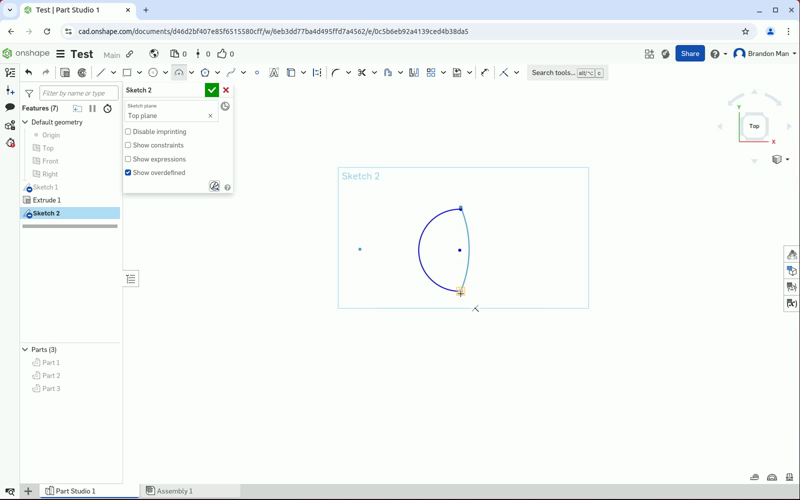
scroll(6)
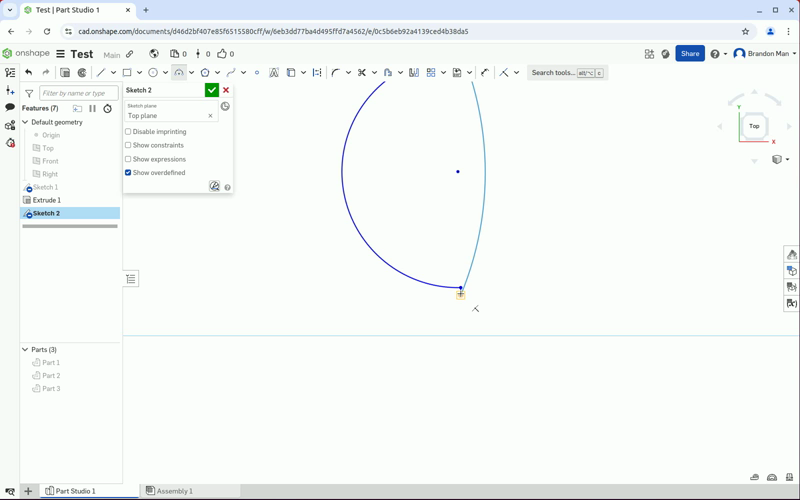
click(460, 293)
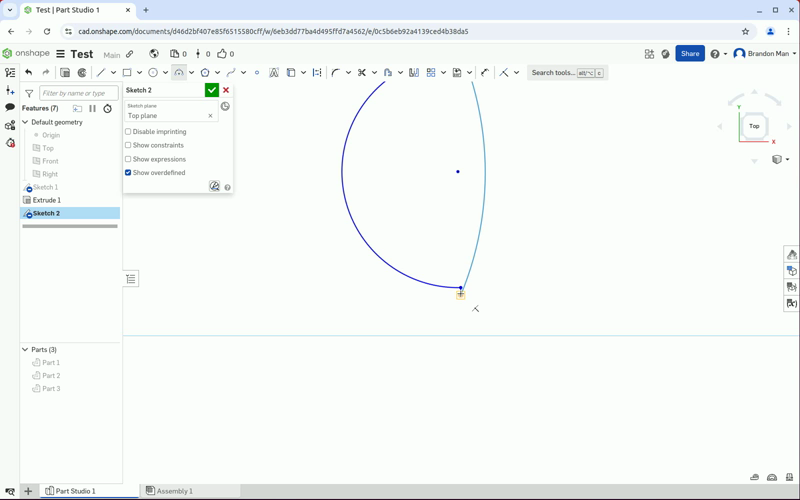
scroll(-6)
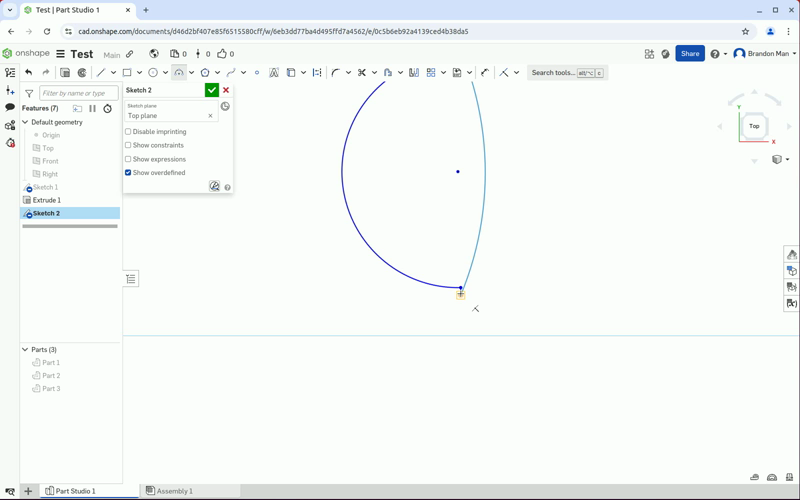
scroll(-6)
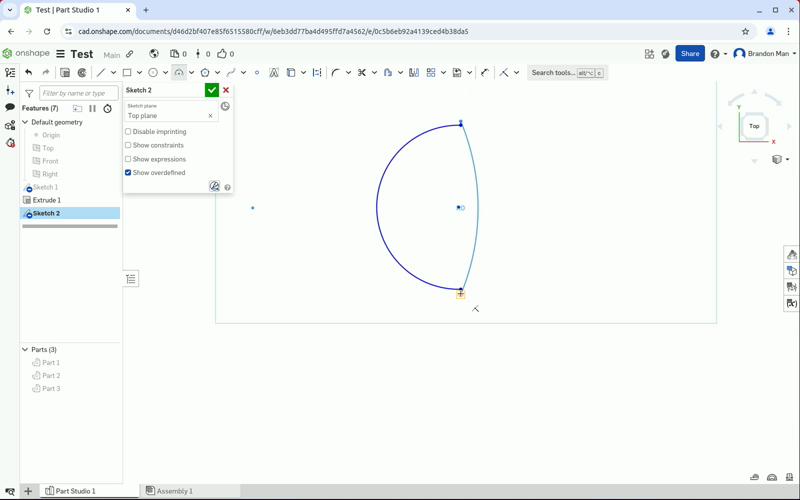
scroll(-6)
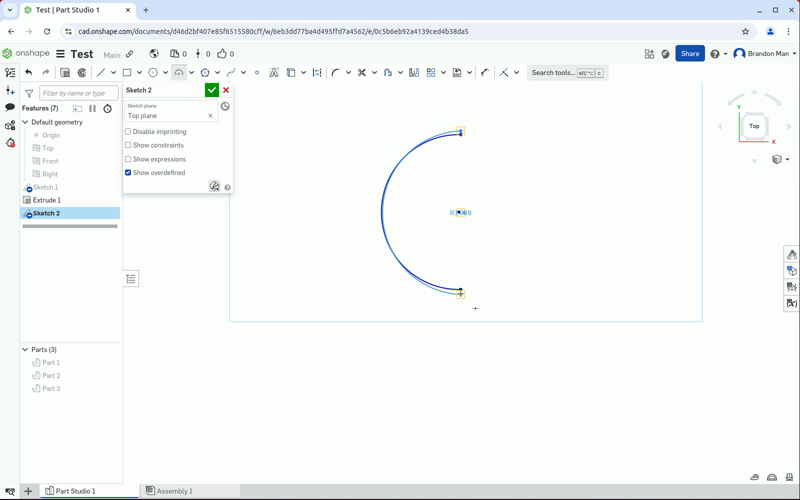
scroll(-6)
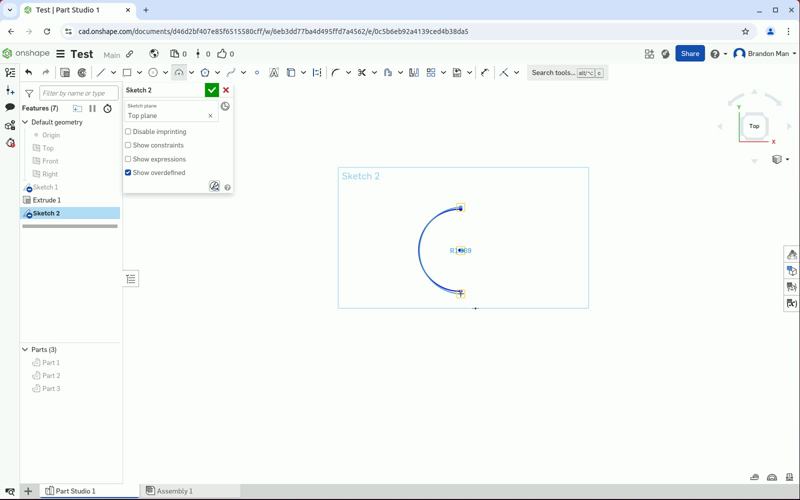
scroll(-6)
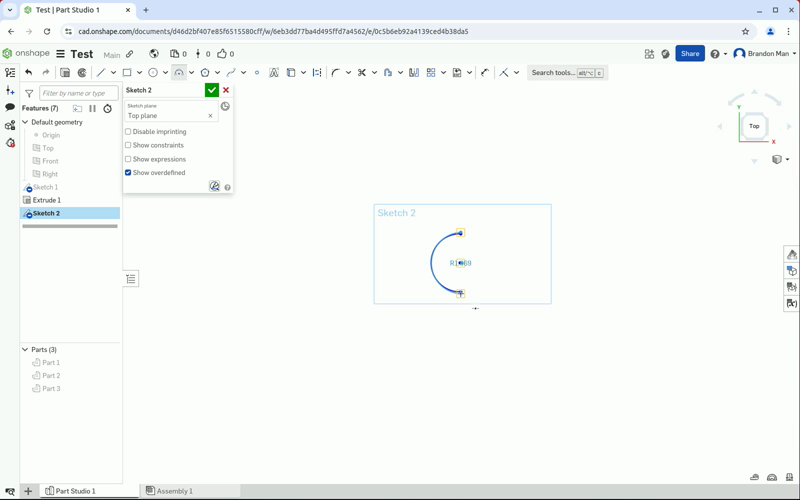
scroll(-6)
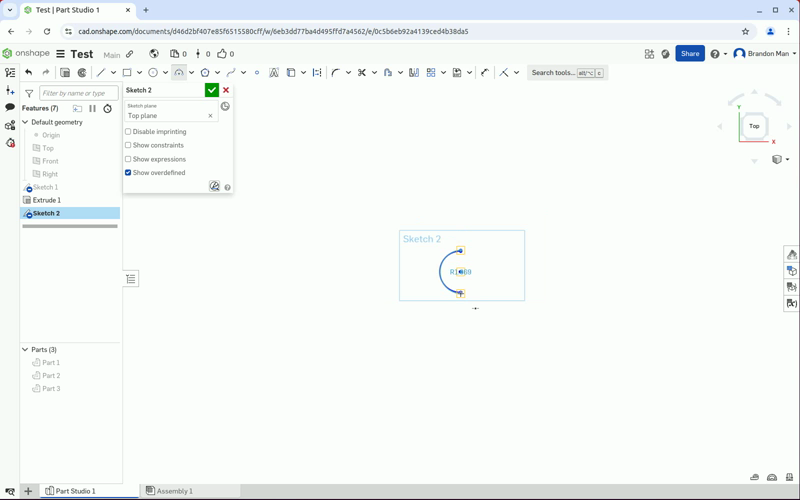
scroll(-6)
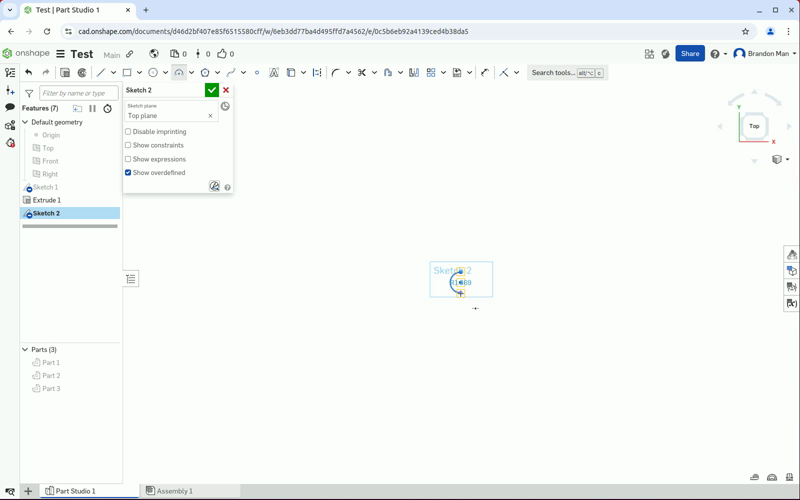
key_down(shift)
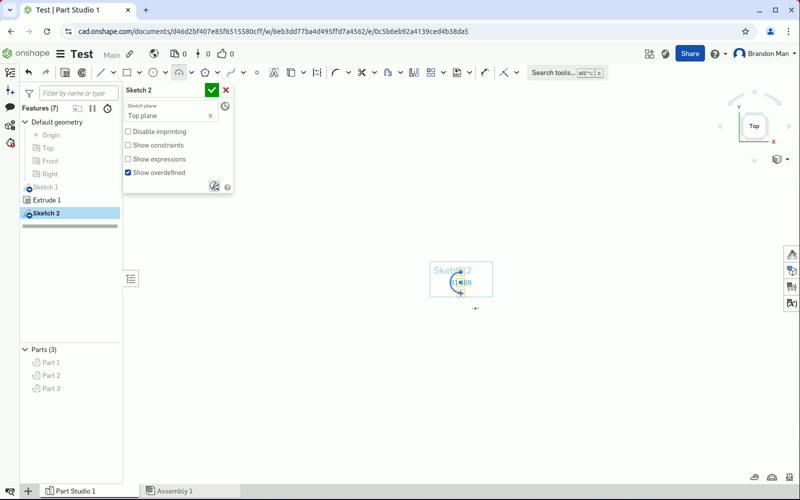
mouse_move(449, 282)
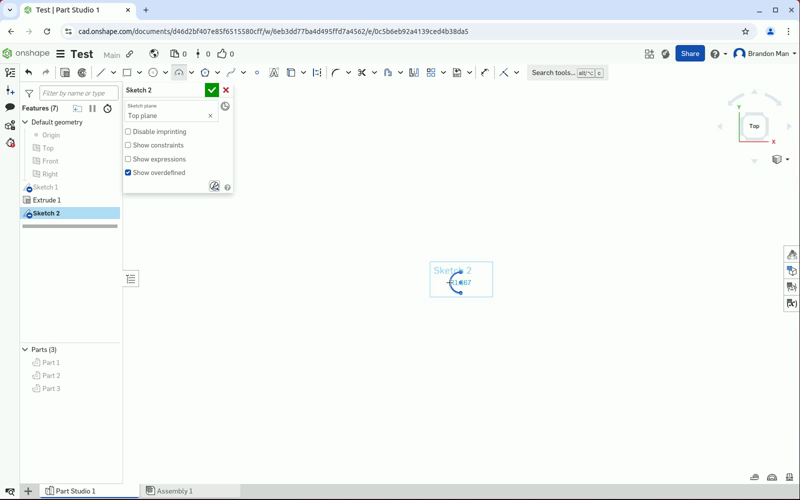
scroll(6)
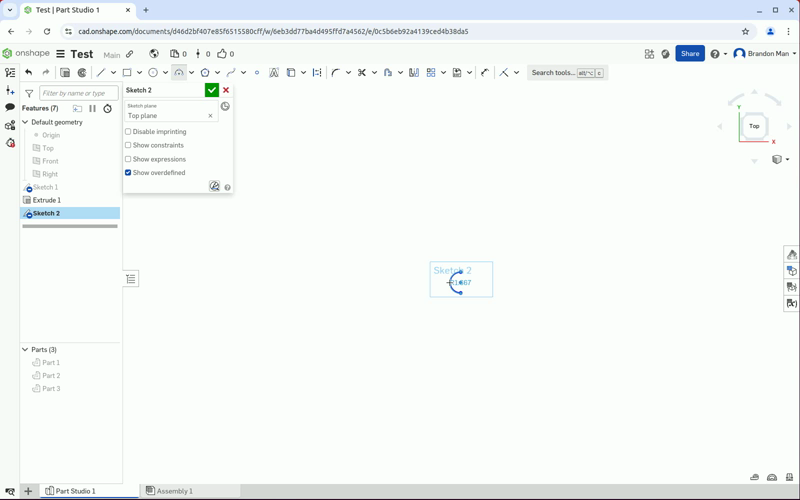
scroll(6)
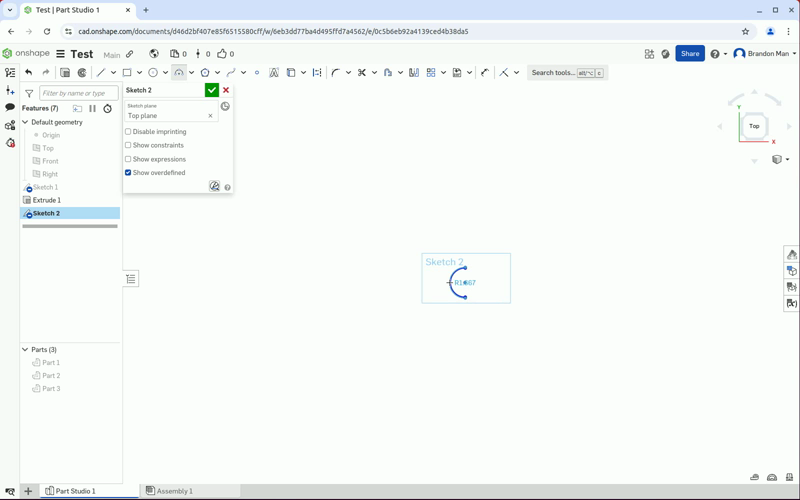
scroll(6)
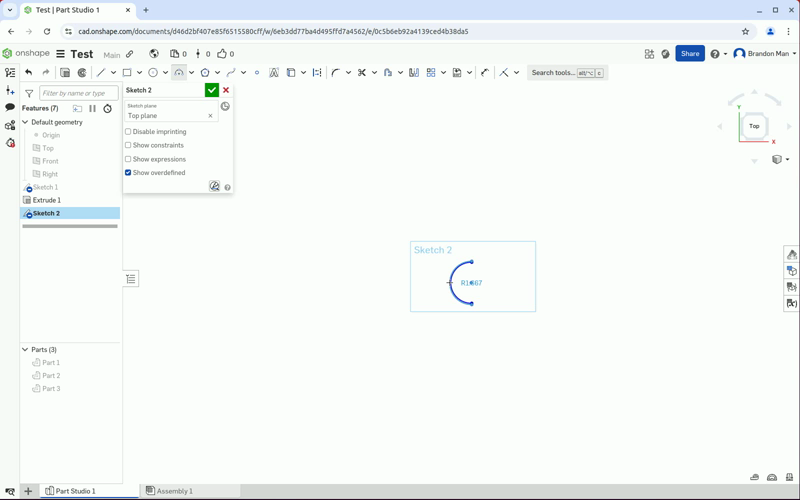
scroll(6)
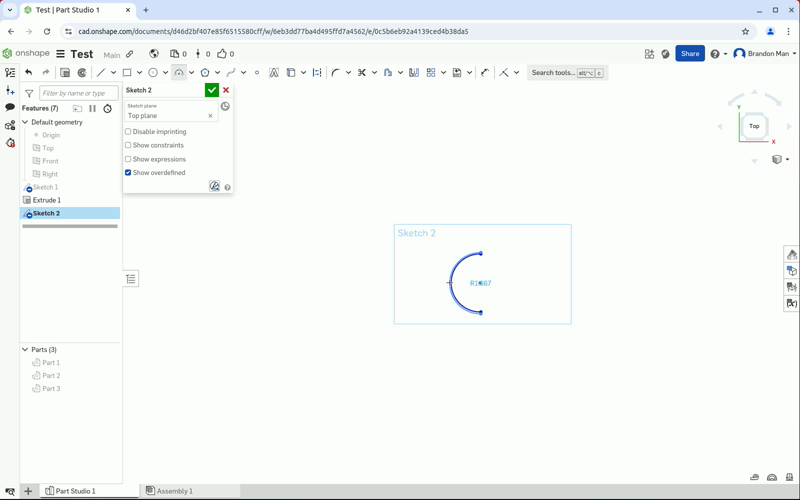
scroll(6)
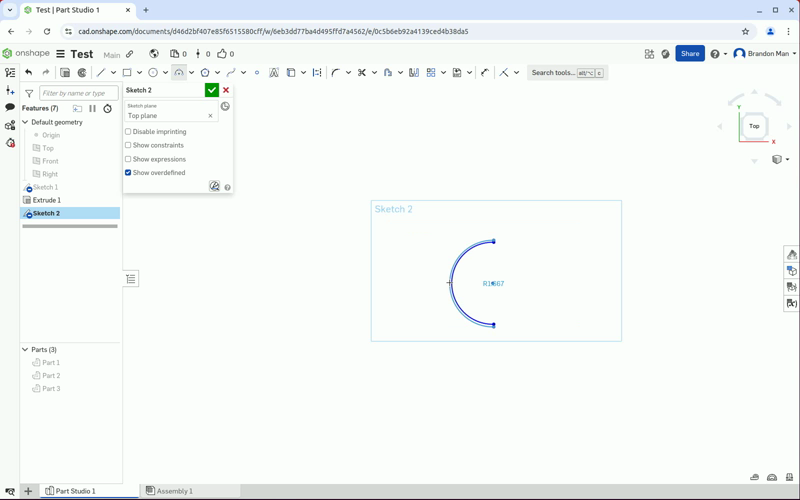
scroll(6)
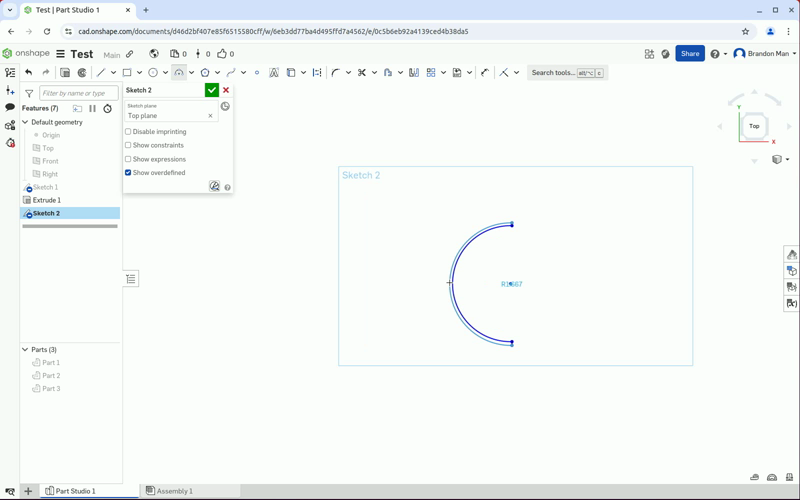
scroll(6)
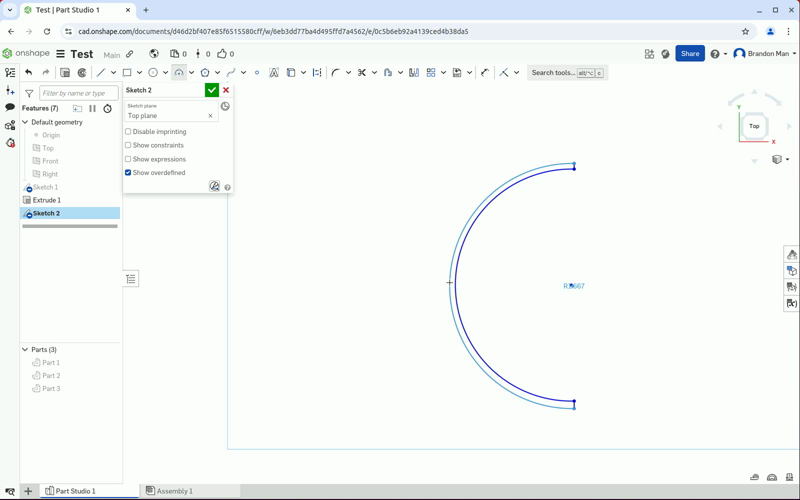
click(449, 282)
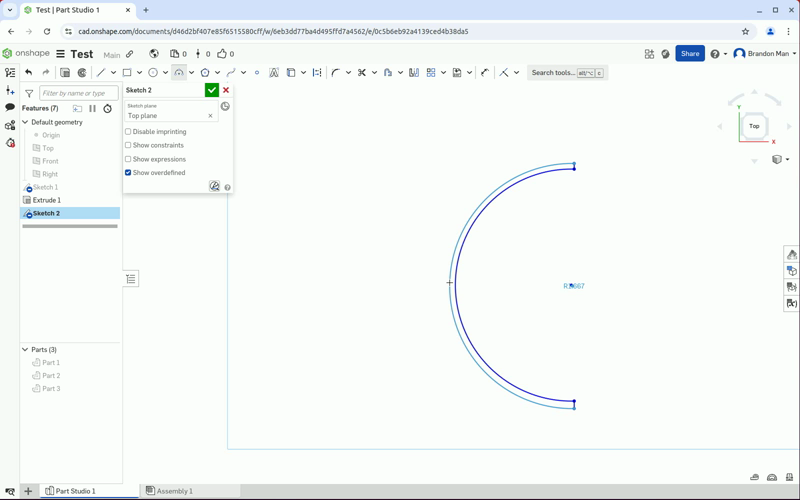
scroll(-6)
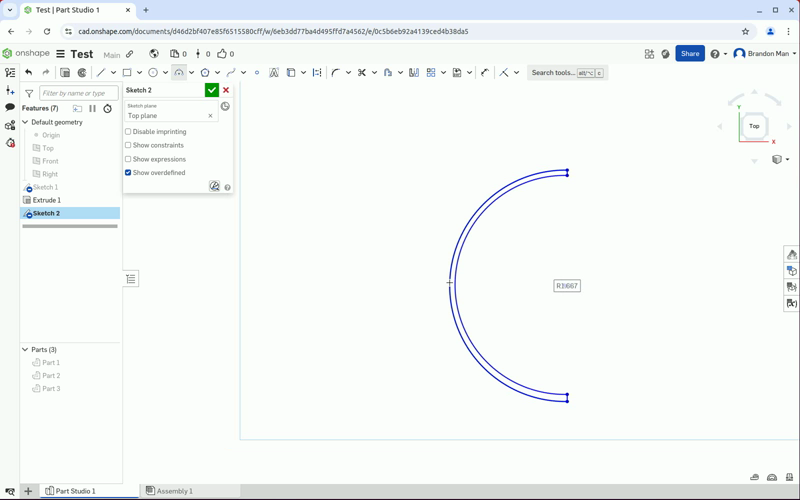
scroll(-6)
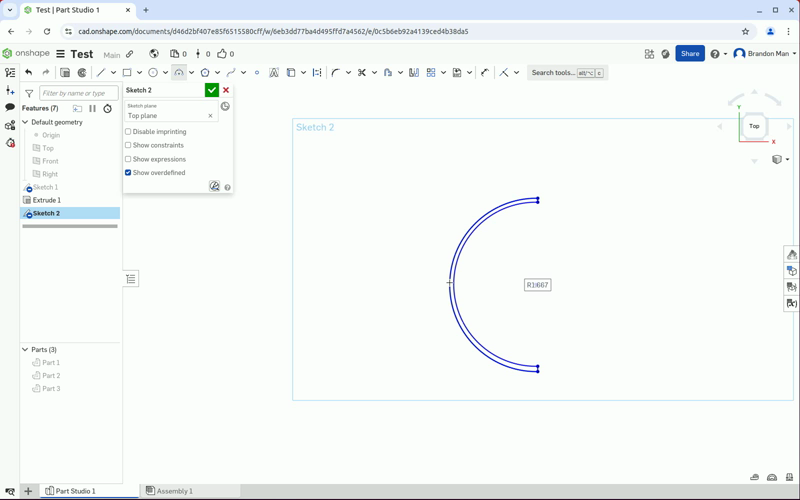
scroll(-6)
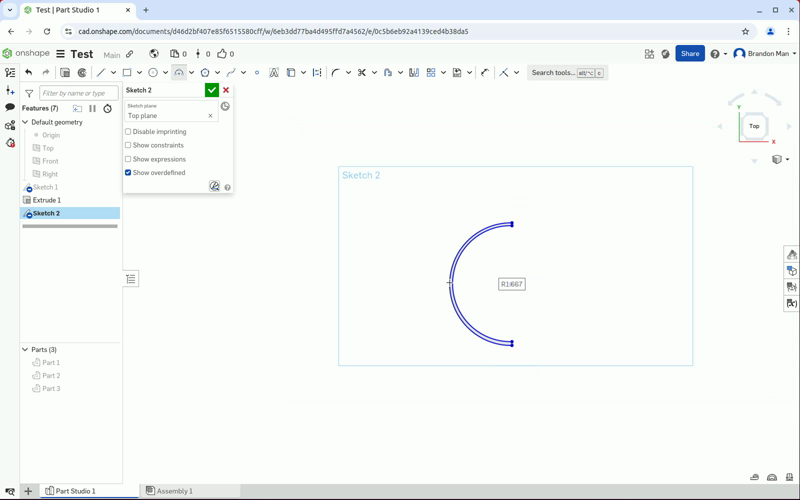
scroll(-6)
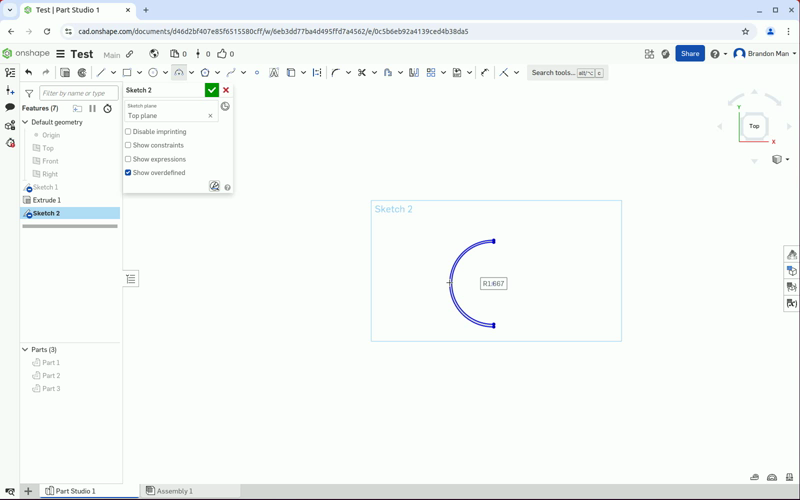
scroll(-6)
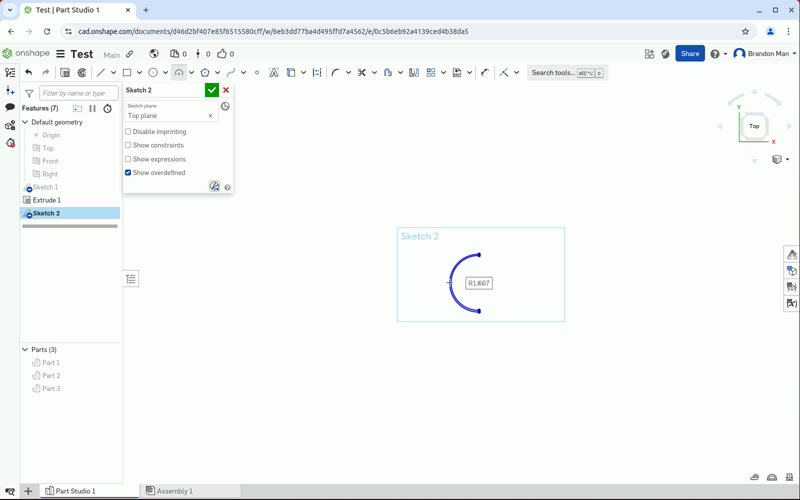
scroll(-6)
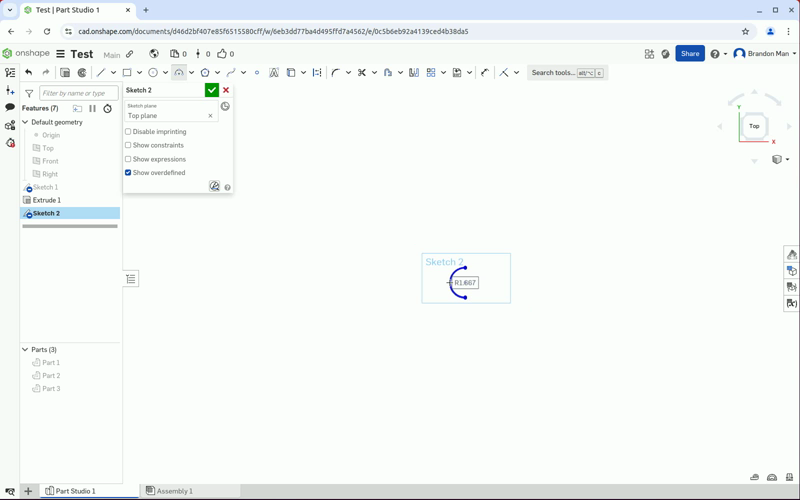
scroll(-6)
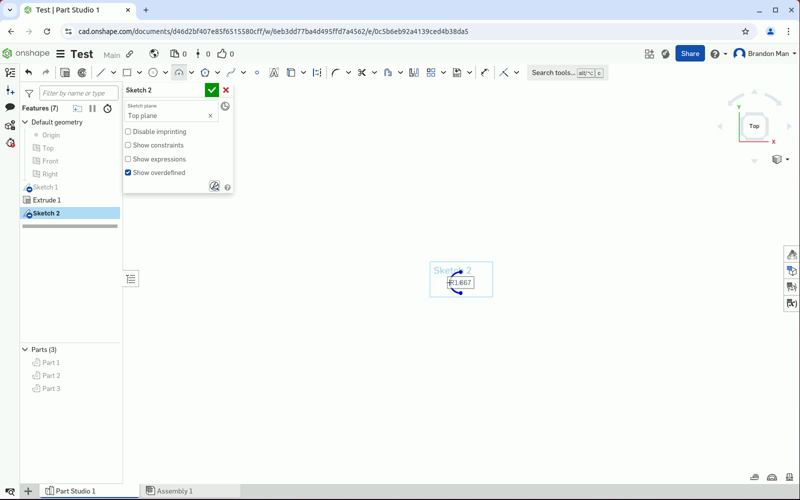
key_up(shift)
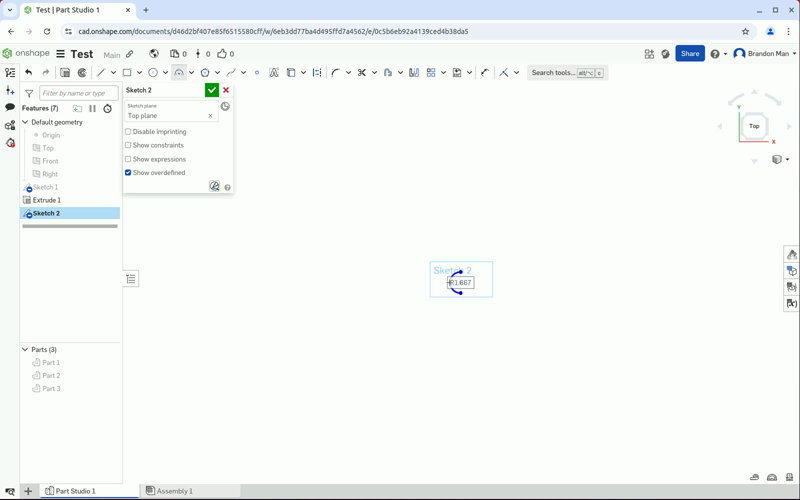
key(esc)
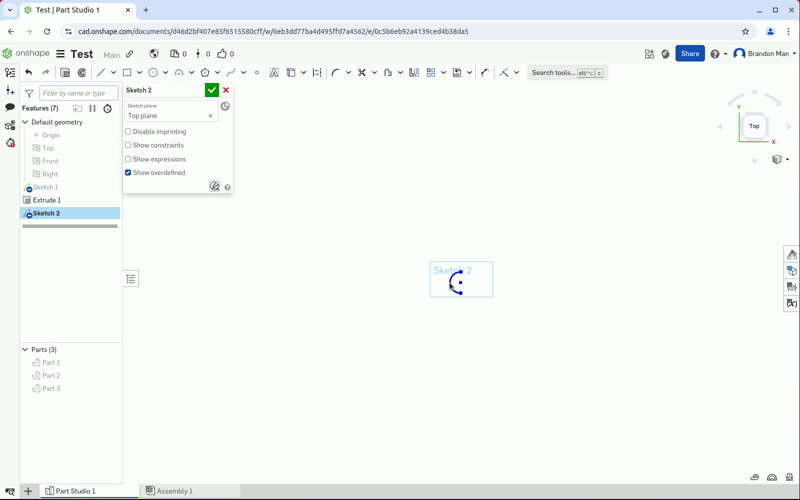
mouse_move(458, 289)
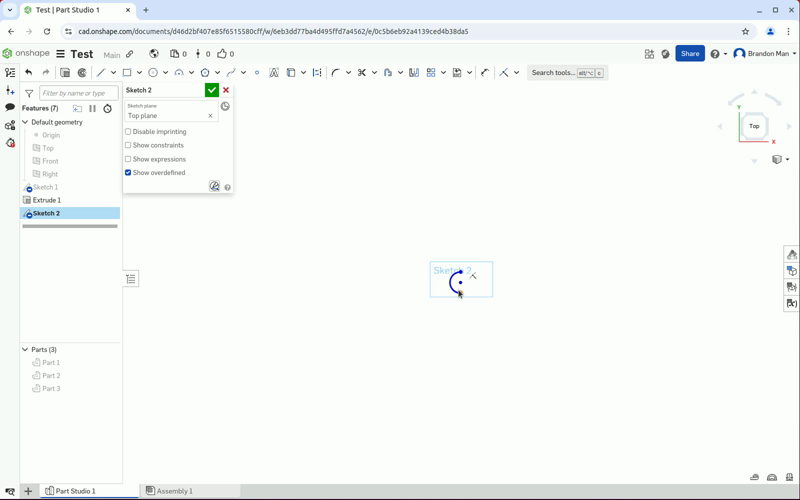
scroll(6)
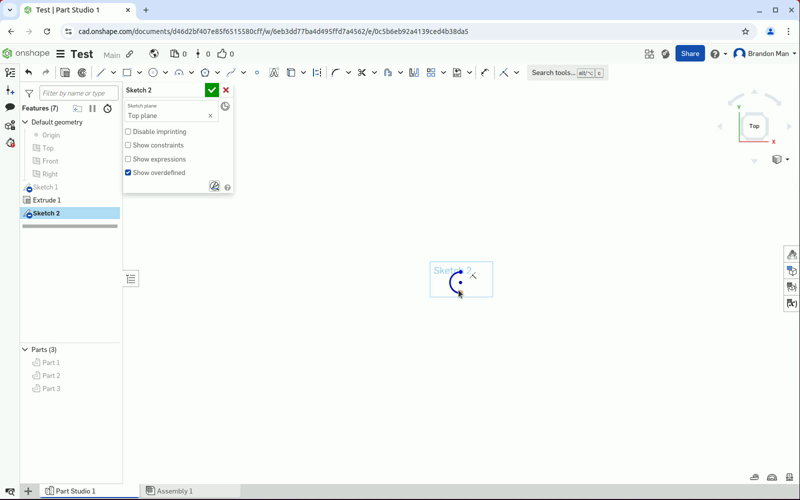
scroll(6)
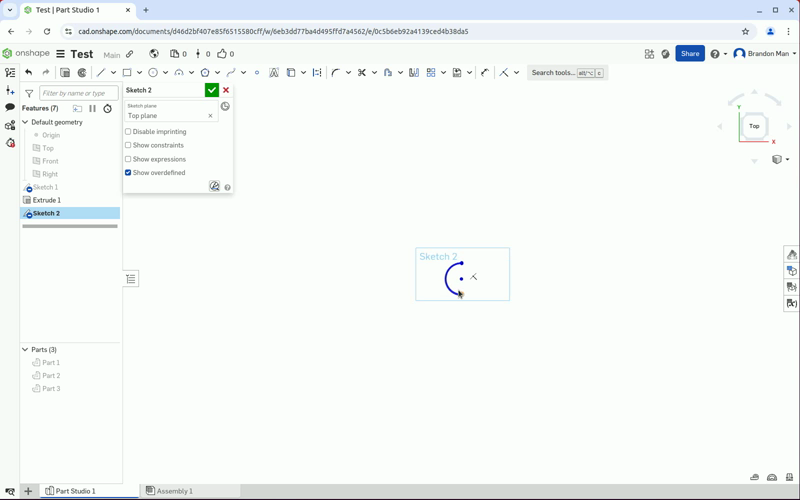
scroll(6)
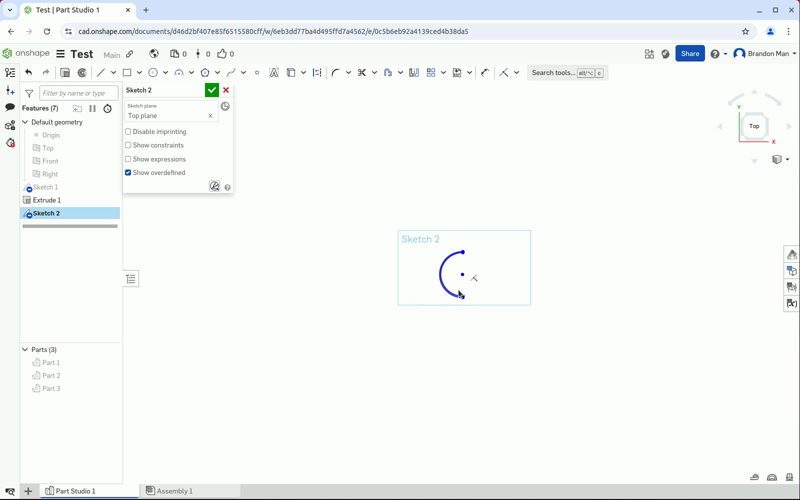
scroll(6)
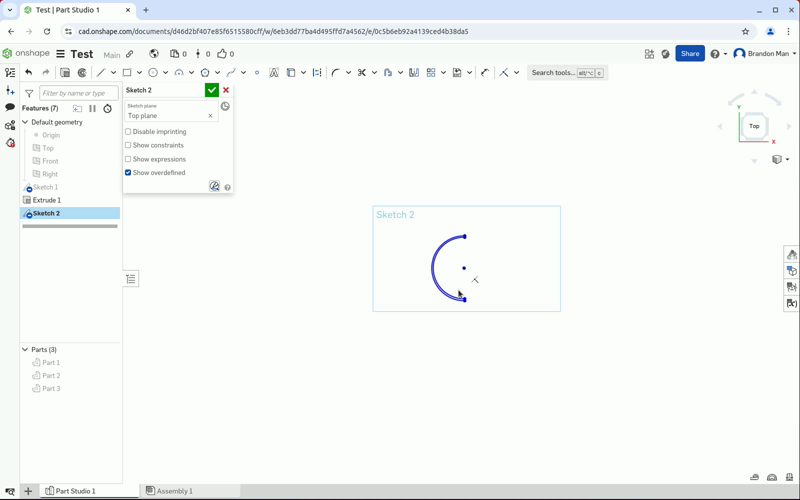
scroll(6)
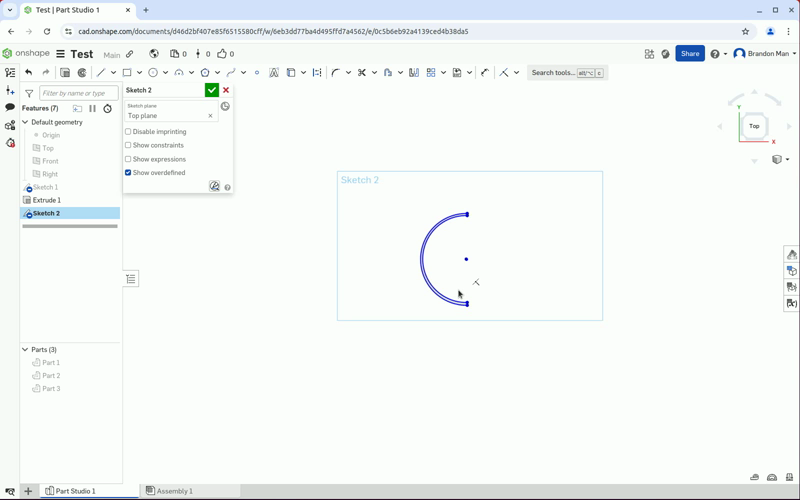
scroll(6)
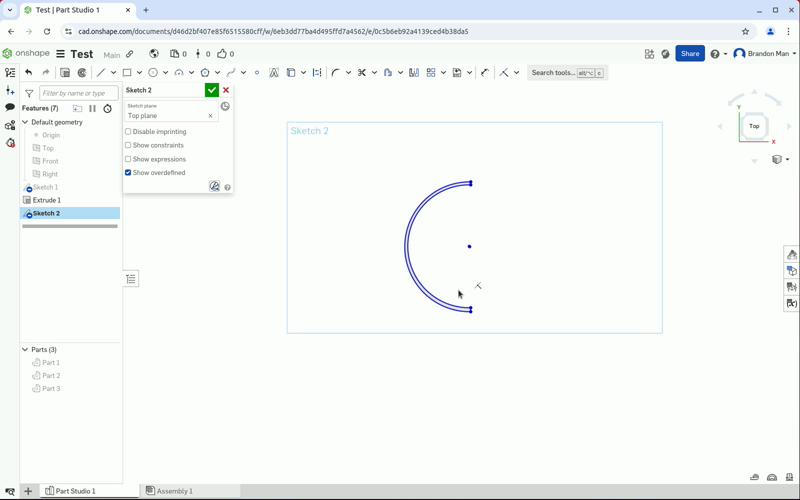
scroll(6)
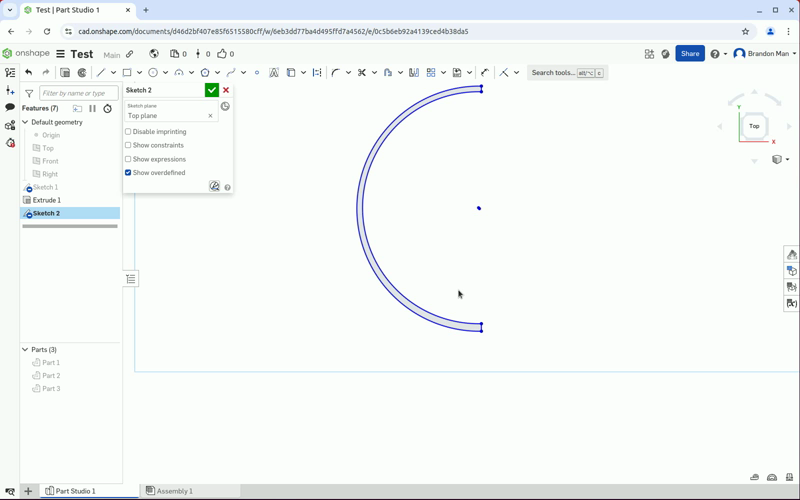
click(458, 289)
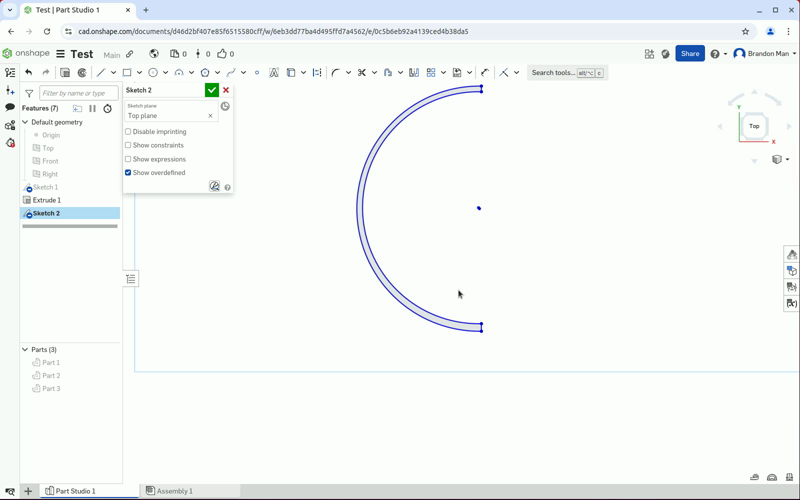
scroll(-6)
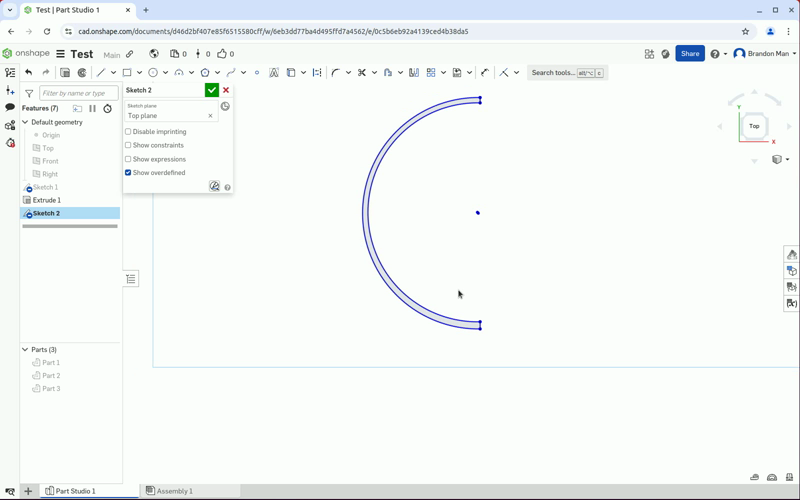
scroll(-6)
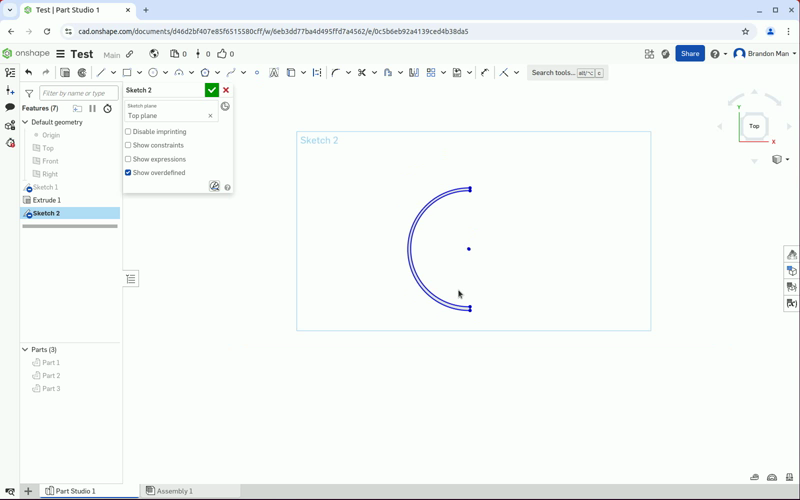
scroll(-6)
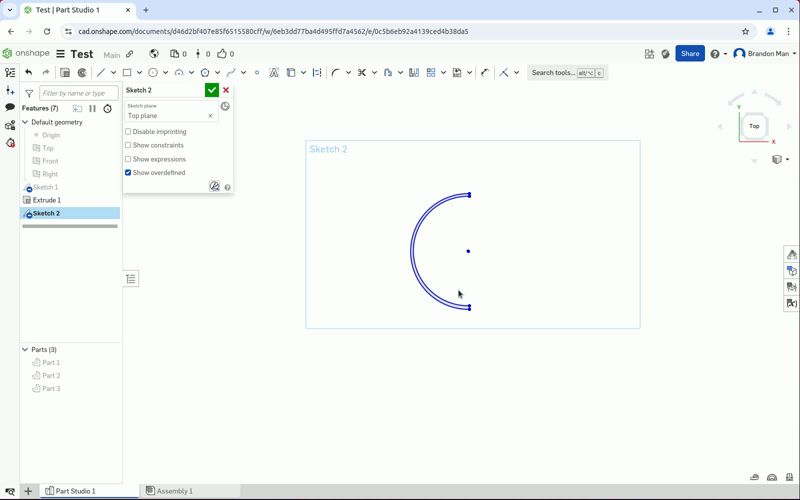
scroll(-6)
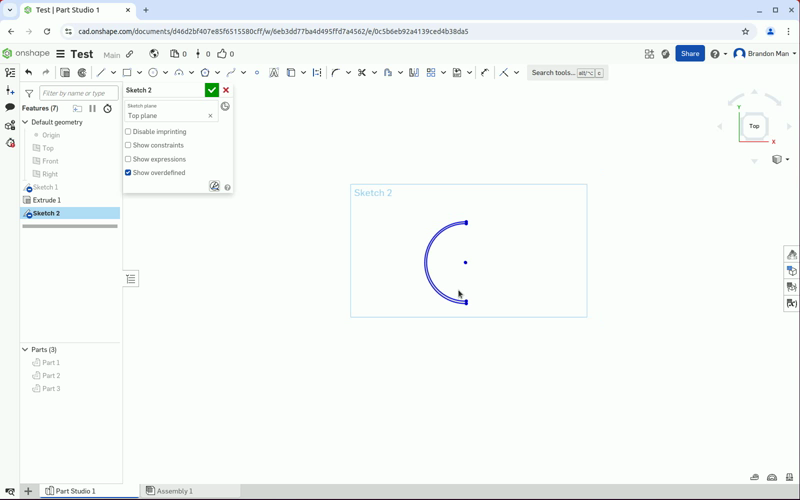
scroll(-6)
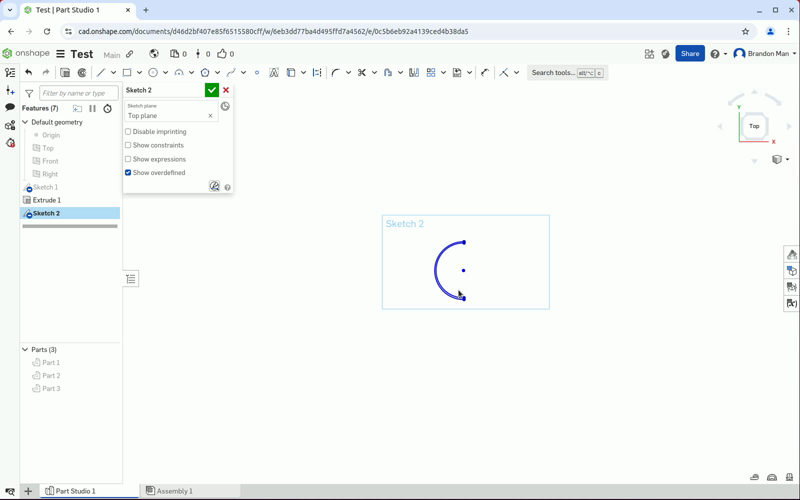
scroll(-6)
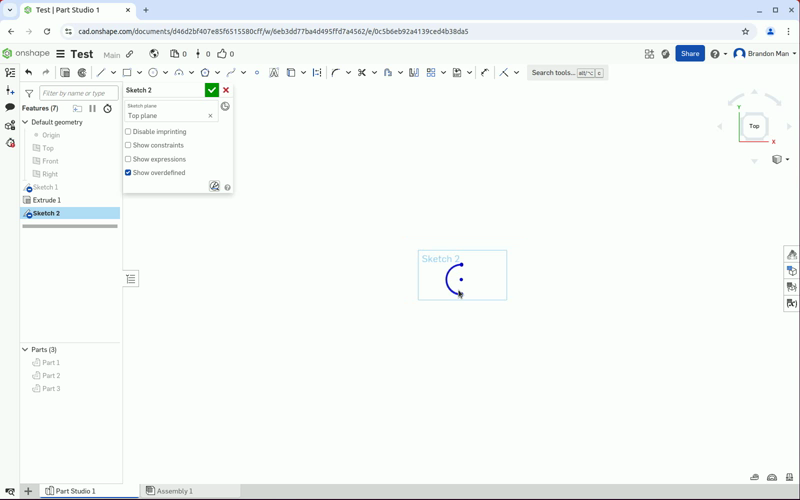
scroll(-6)
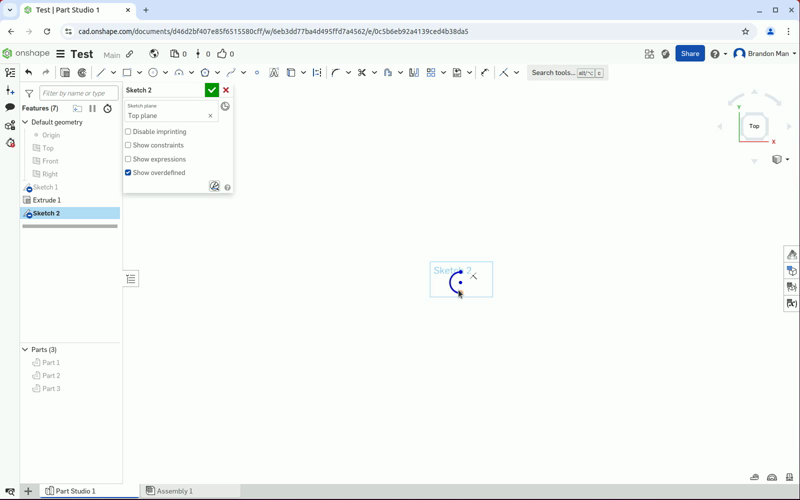
mouse_move(73, 352)
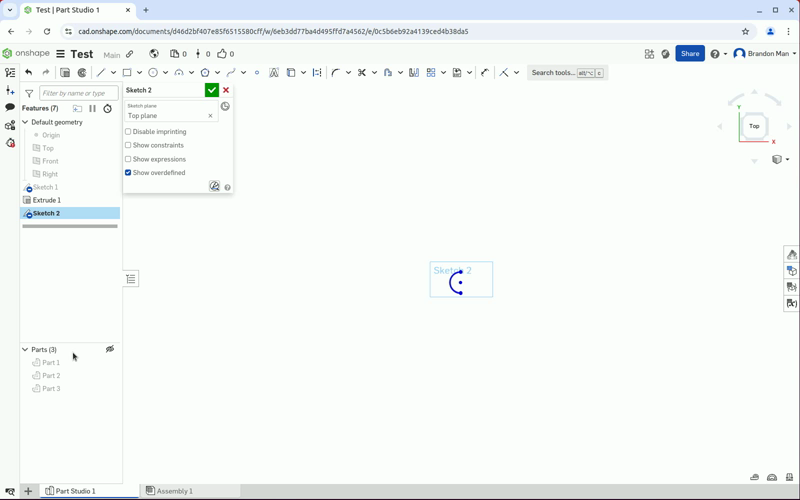
key(shift+y)
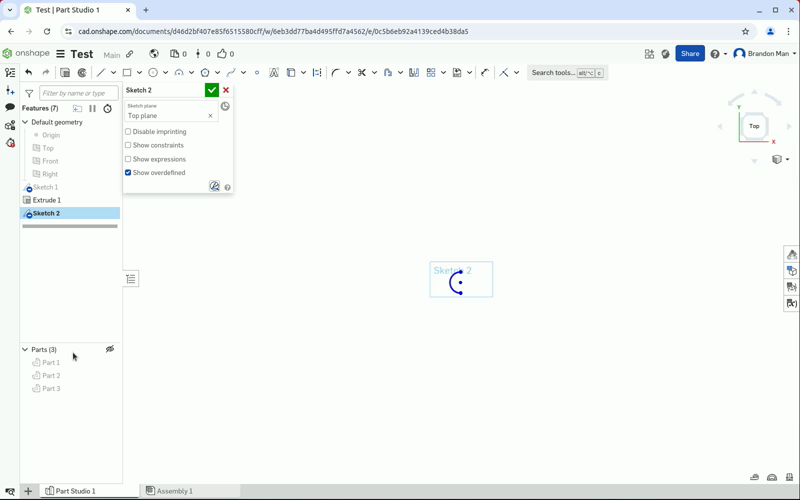
key(shift+e)
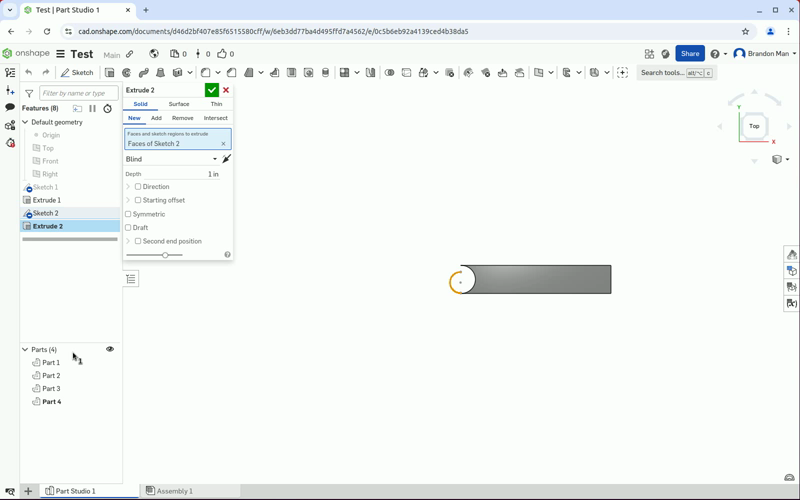
mouse_move(143, 106)
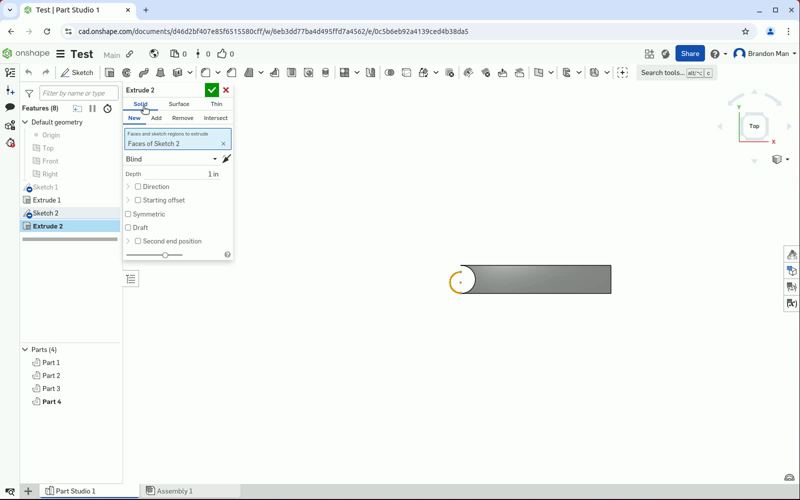
click(143, 106)
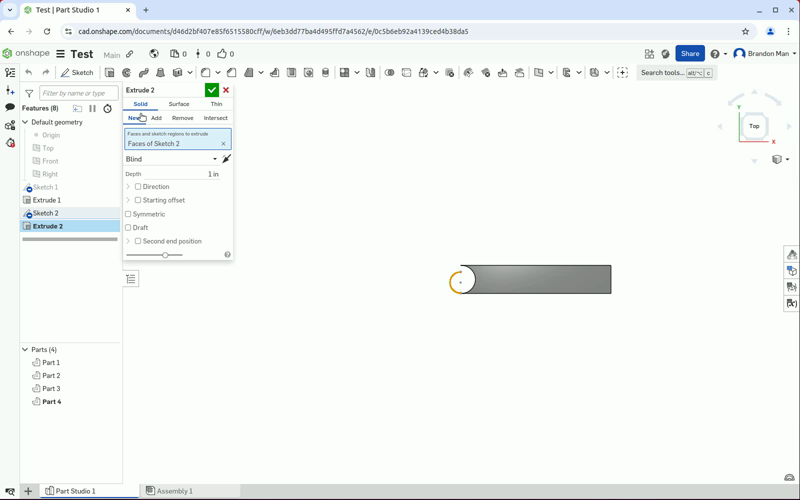
mouse_move(137, 120)
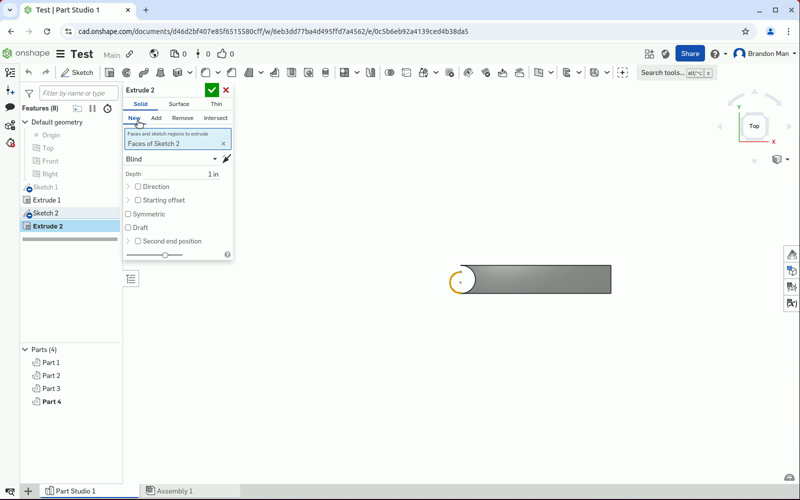
click(137, 120)
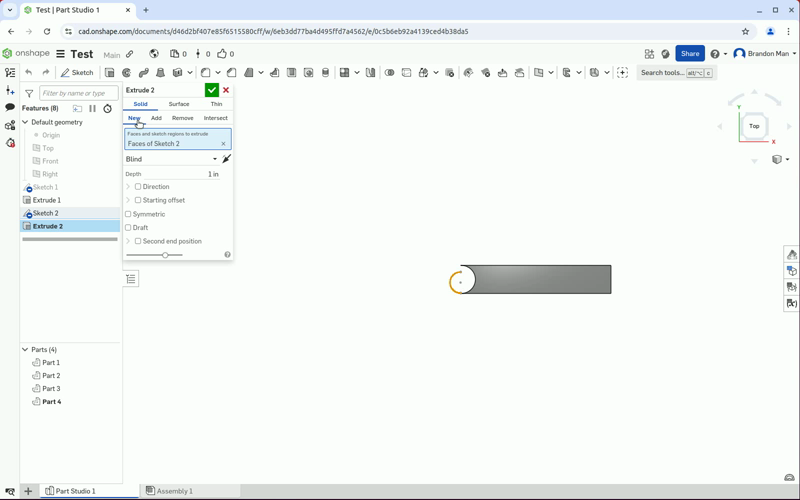
key(tab, 4)
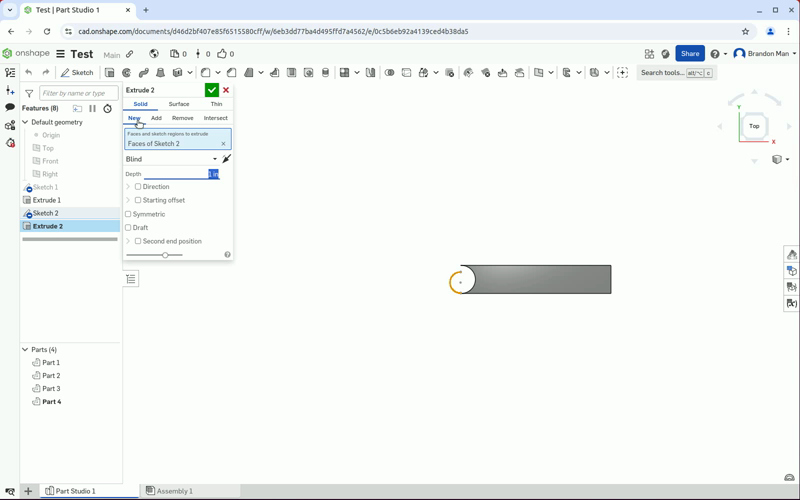
text(6.981)
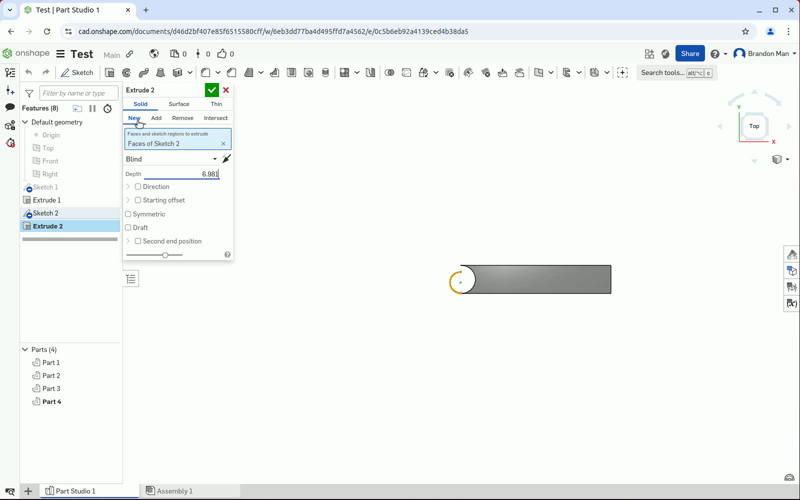
key(enter)
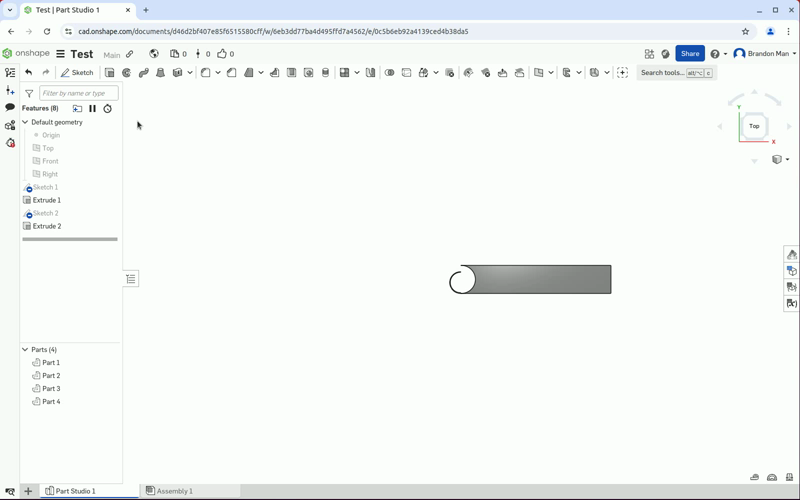
key(shift+h)
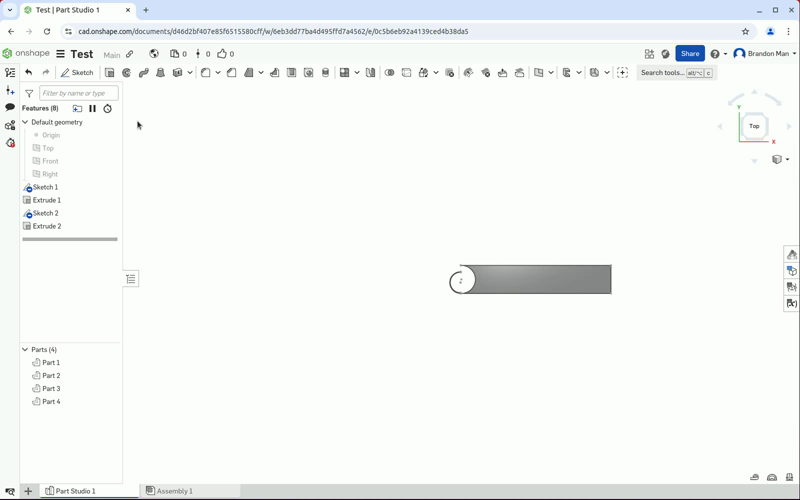
key(shift+h)
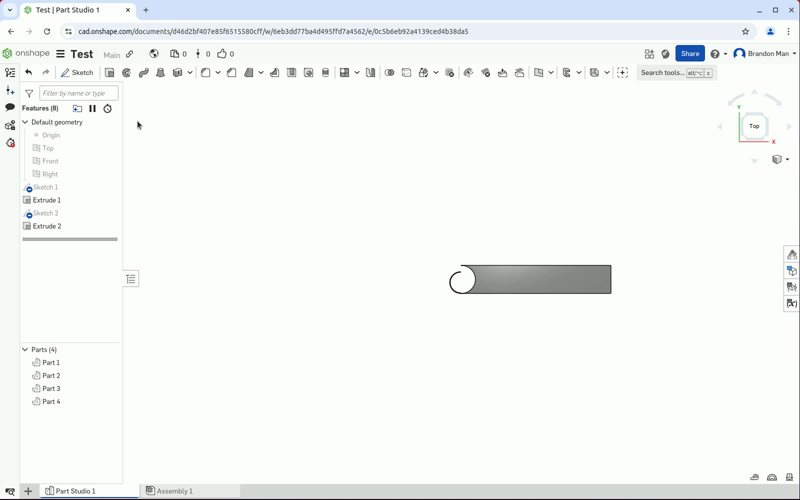
mouse_move(73, 189)
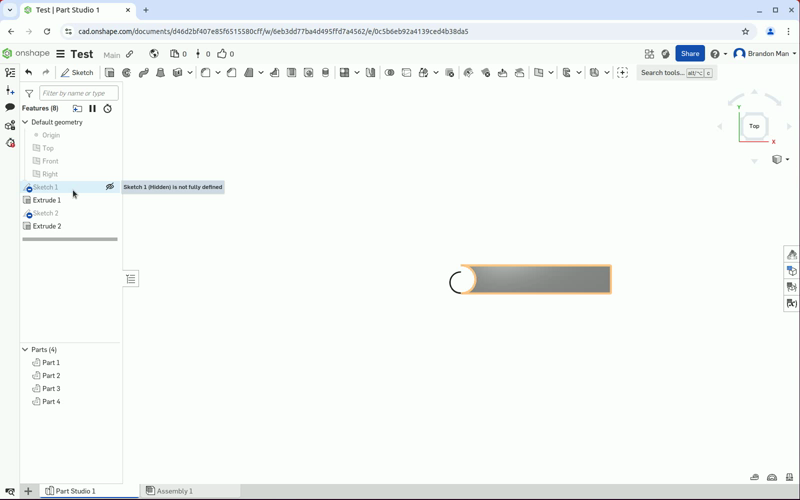
click(73, 189)
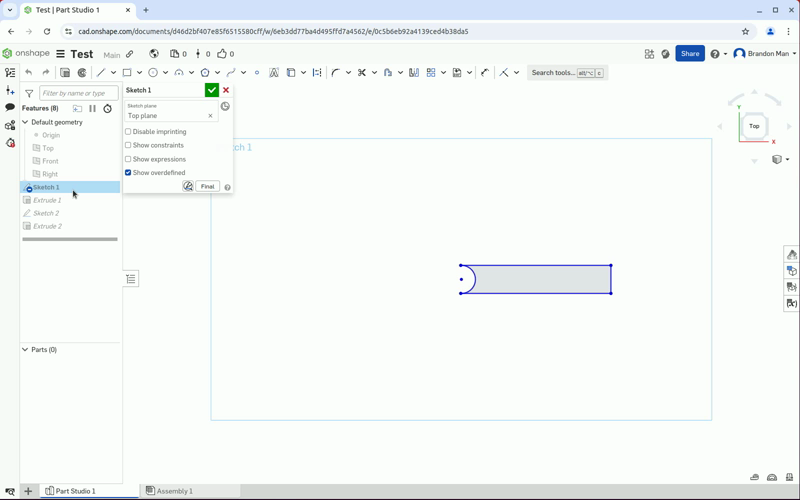
mouse_move(229, 92)
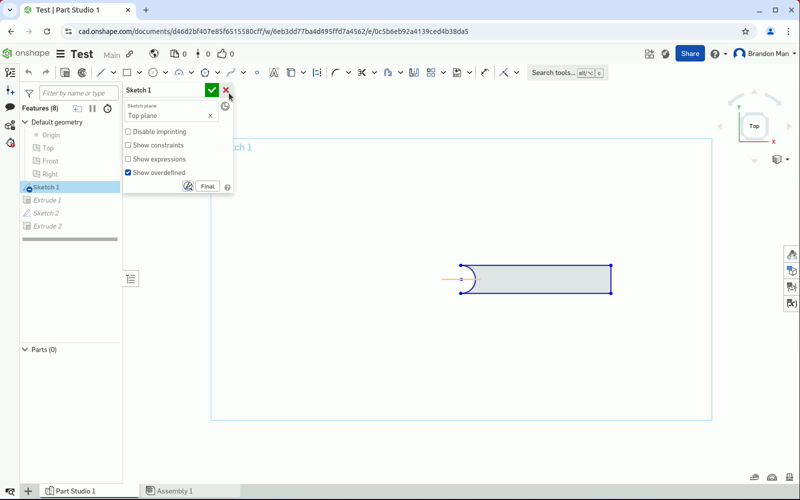
click(229, 92)
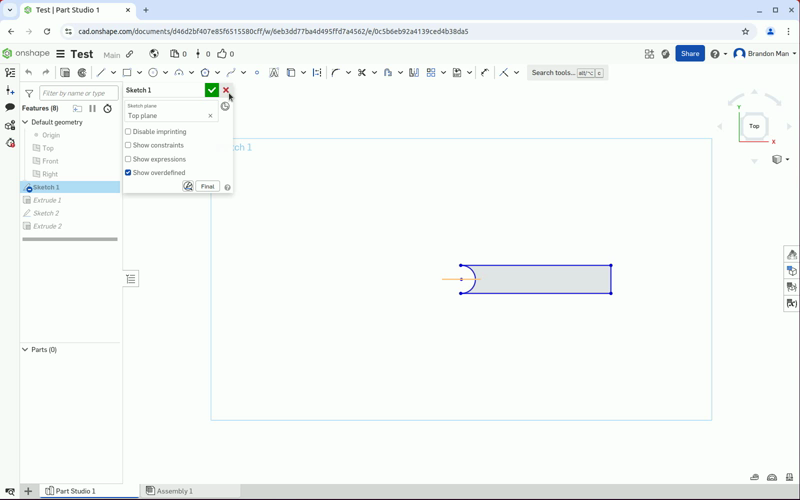
key(shift+s)
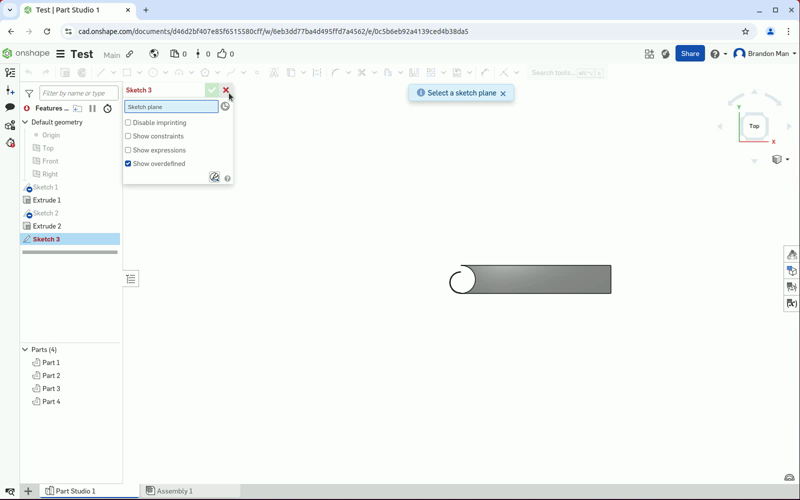
mouse_move(73, 150)
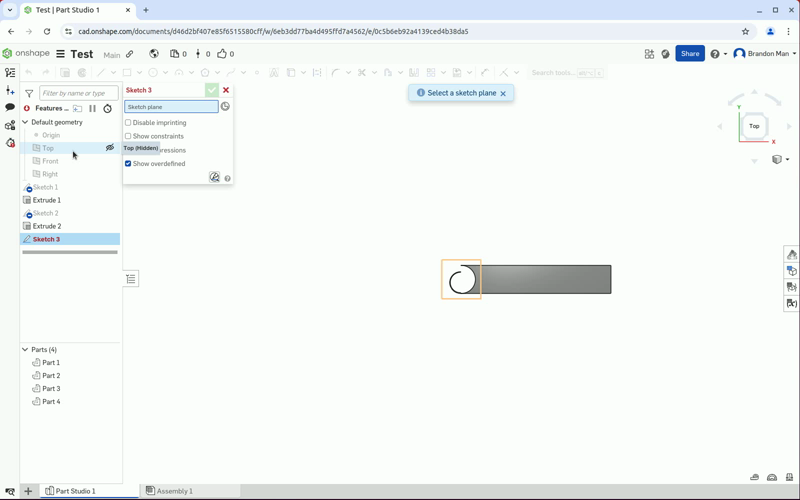
click(73, 150)
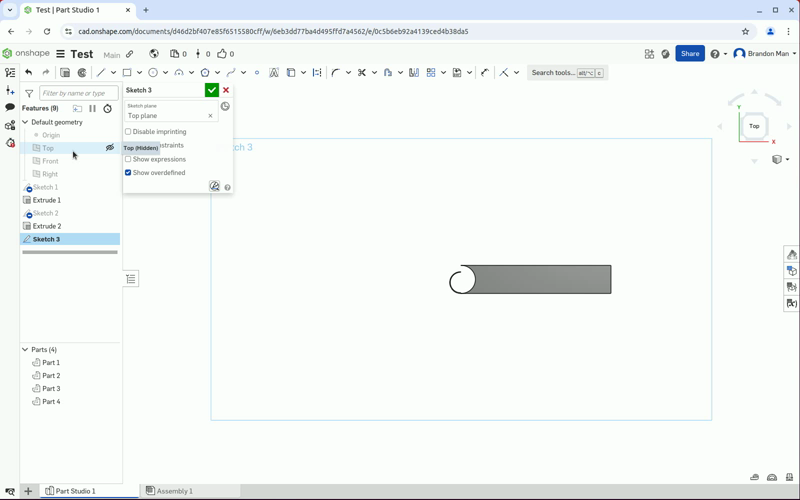
mouse_move(73, 352)
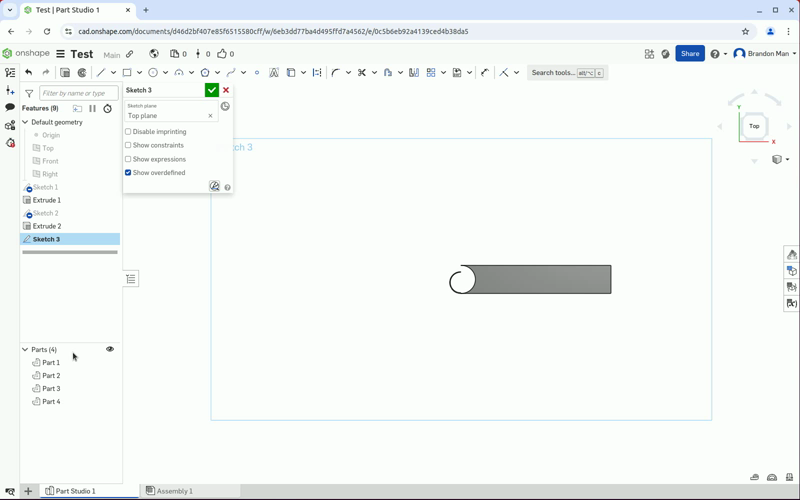
key(y)
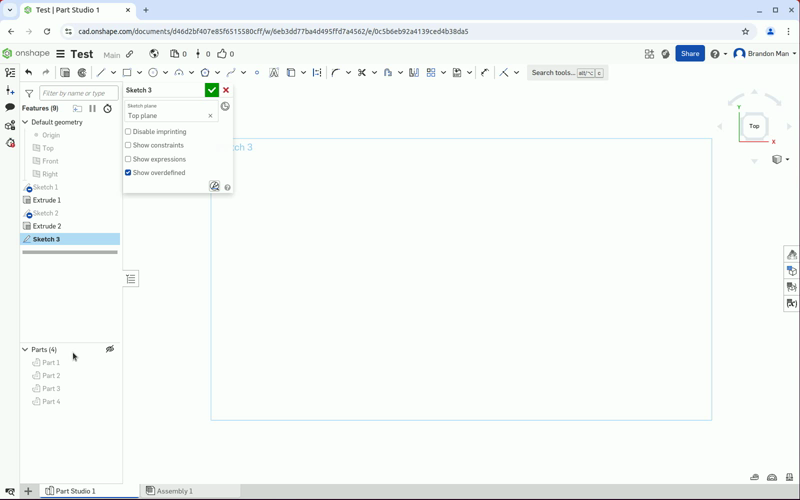
key(a)
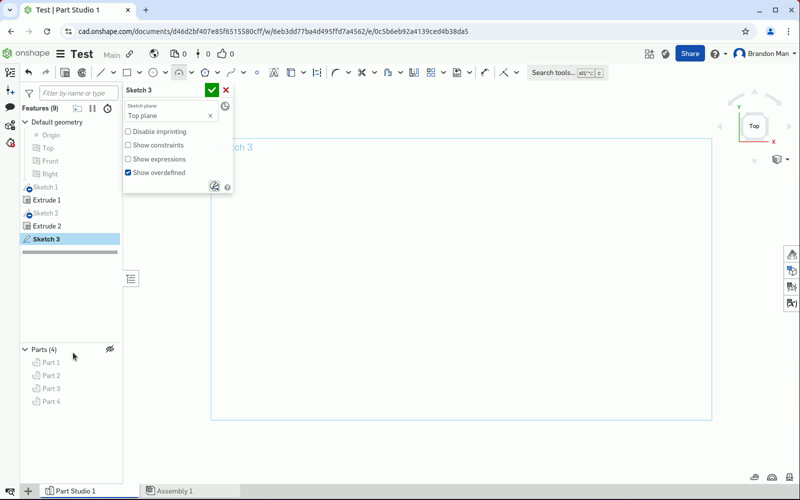
key_down(shift)
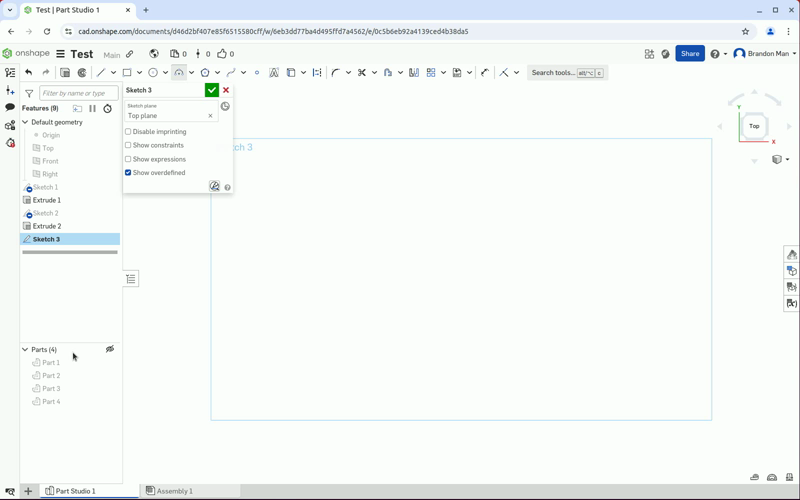
mouse_move(460, 293)
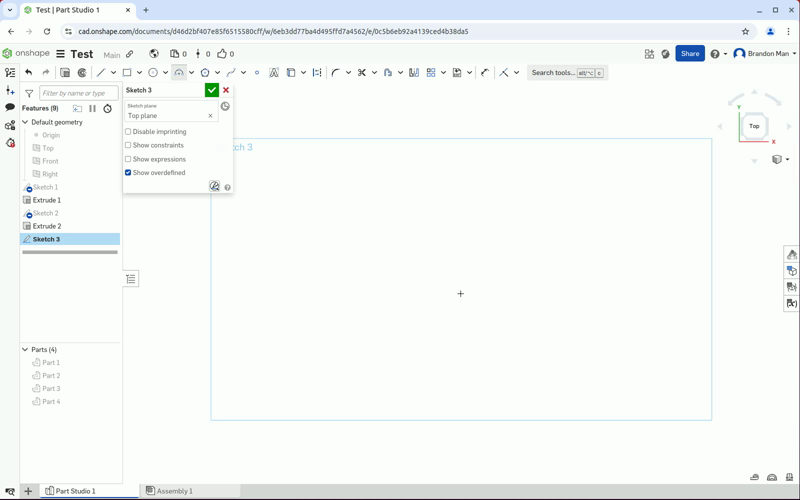
click(460, 293)
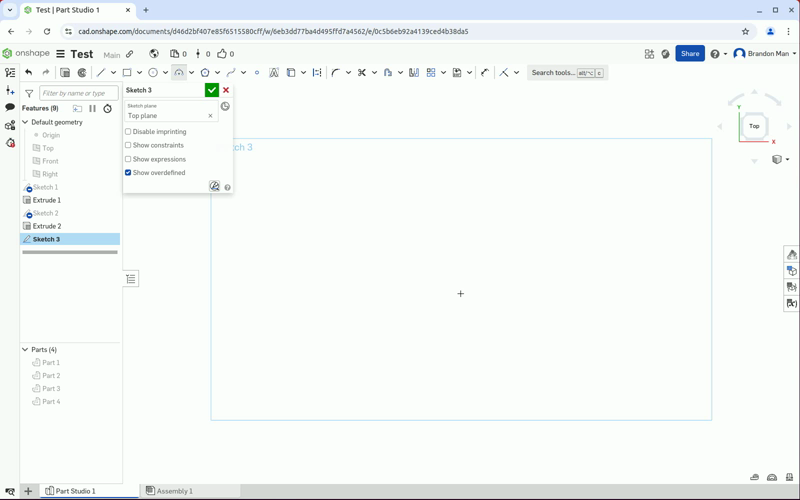
key_up(shift)
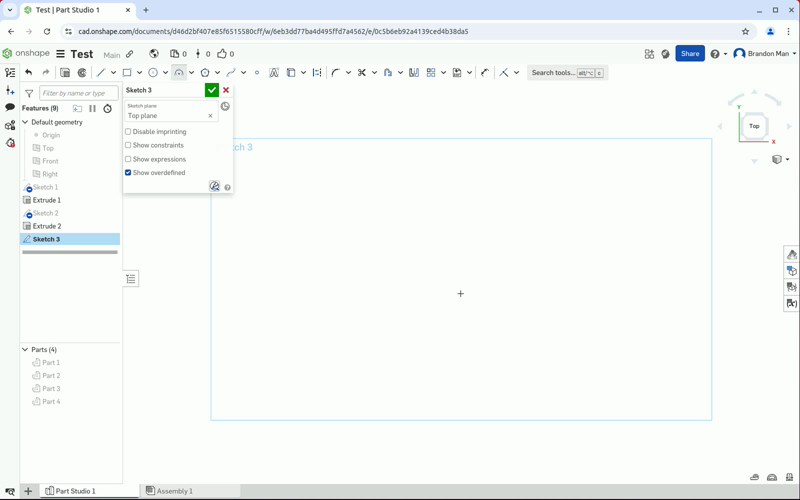
key_down(shift)
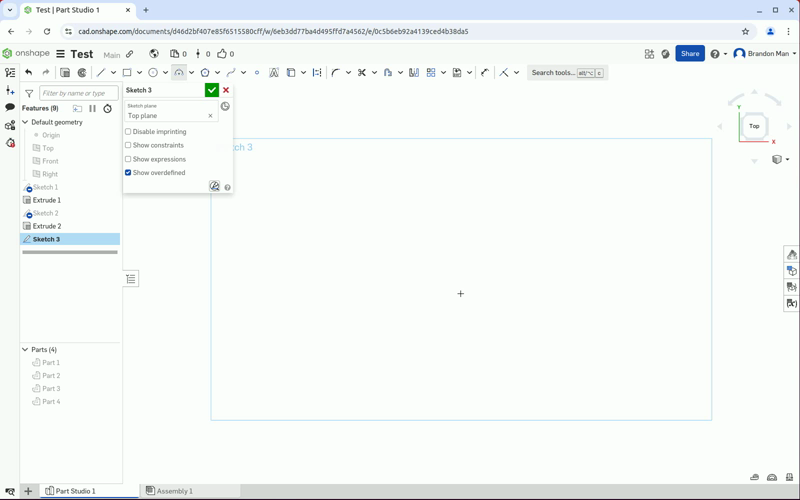
mouse_move(460, 271)
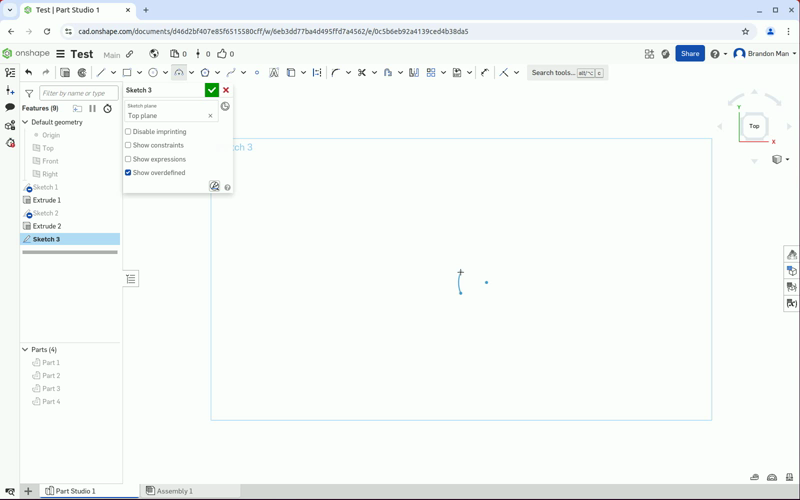
click(460, 271)
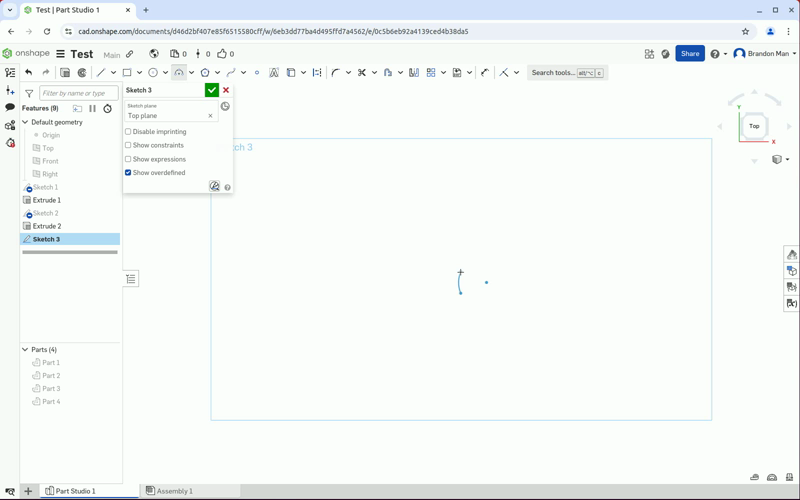
mouse_move(471, 282)
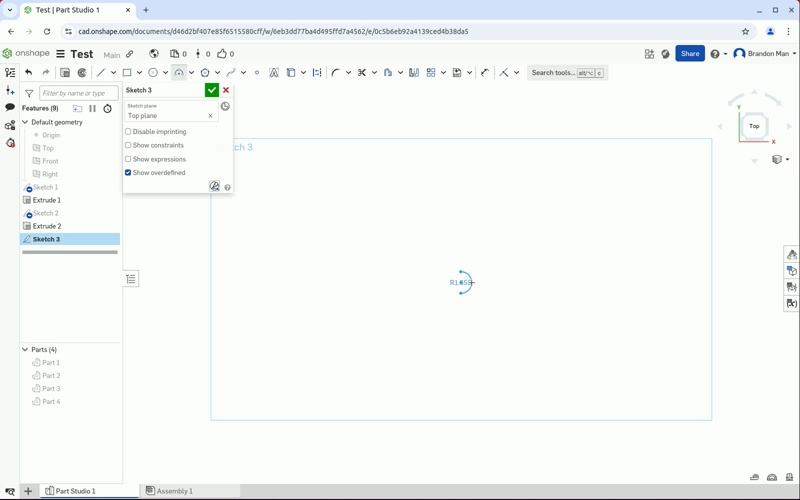
click(471, 282)
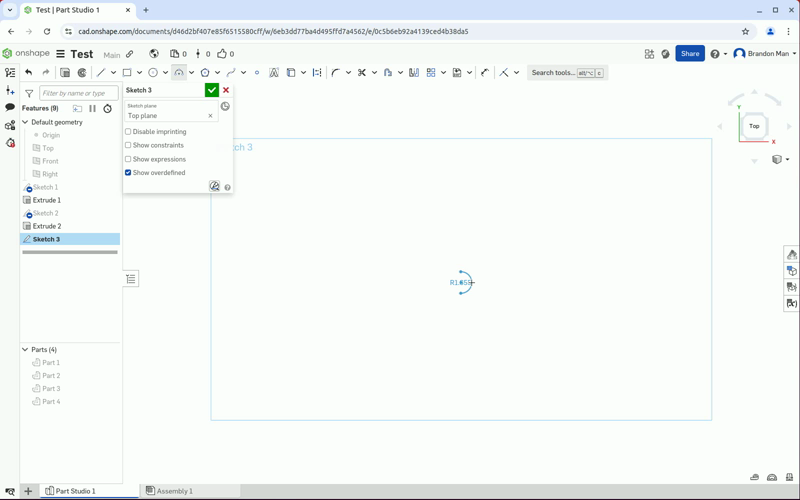
key_up(shift)
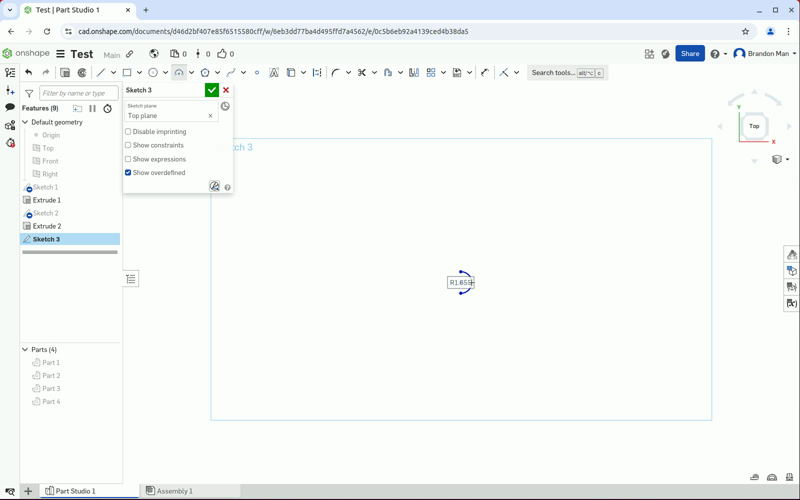
key(esc)
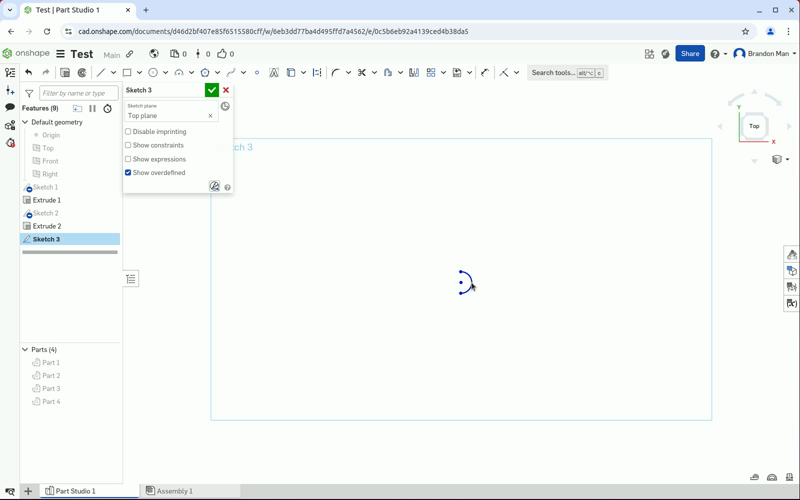
key(l)
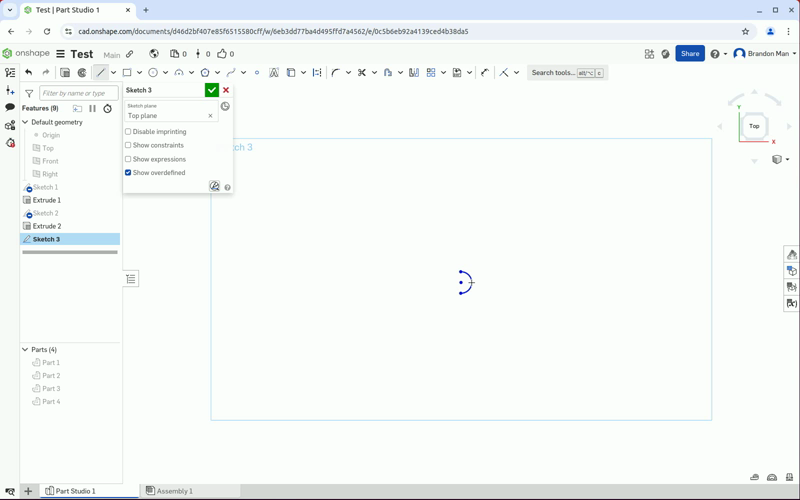
mouse_move(460, 271)
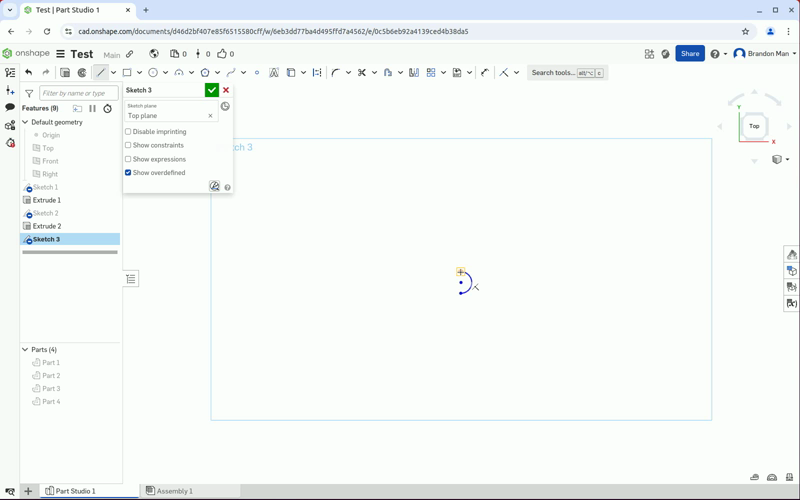
click(460, 271)
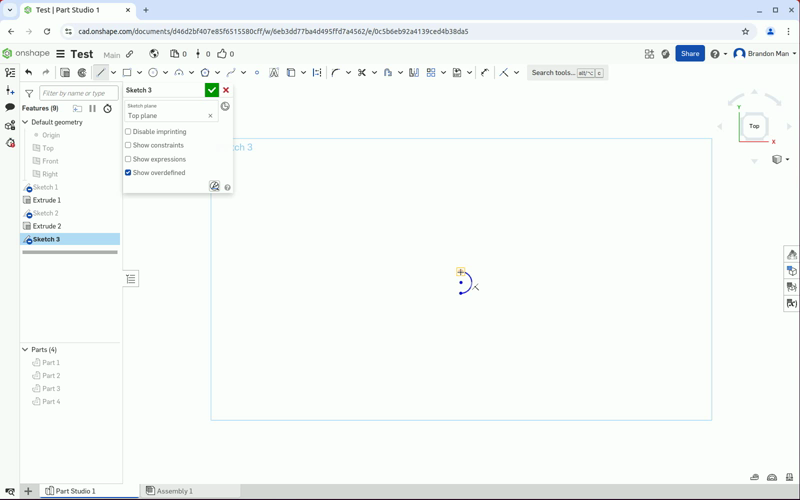
key_down(shift)
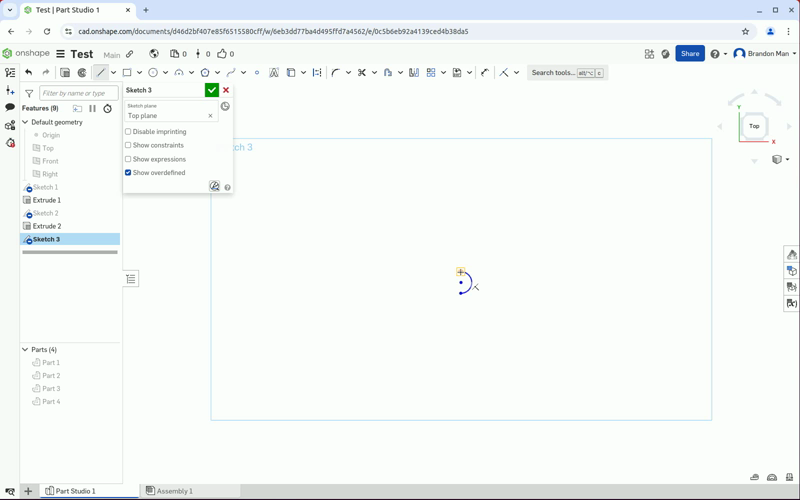
mouse_move(490, 271)
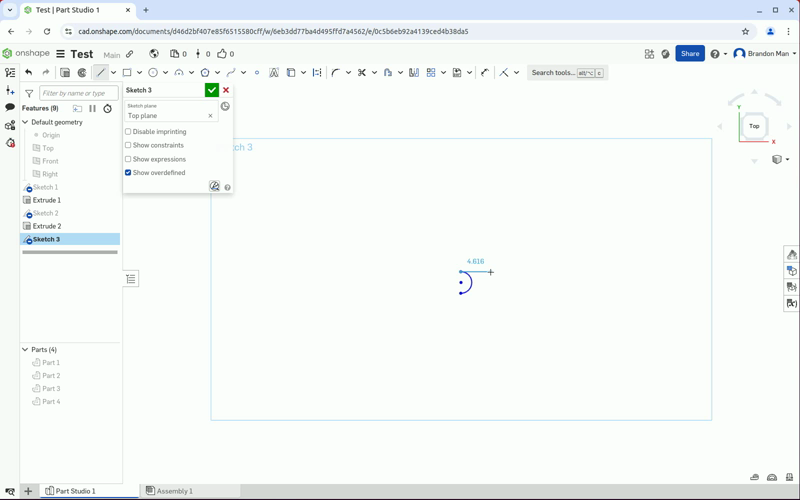
mouse_move(460, 272)
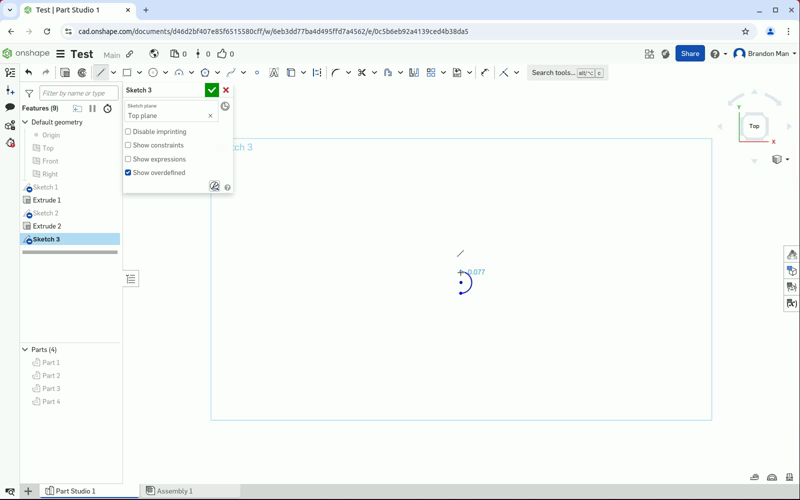
scroll(6)
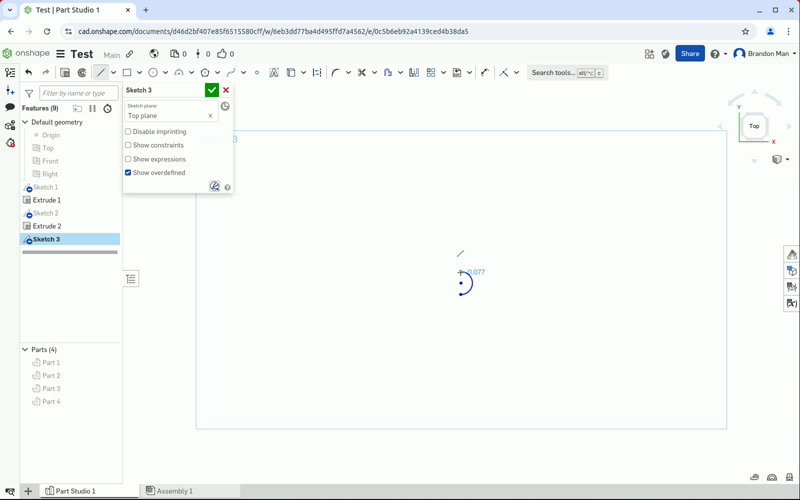
scroll(6)
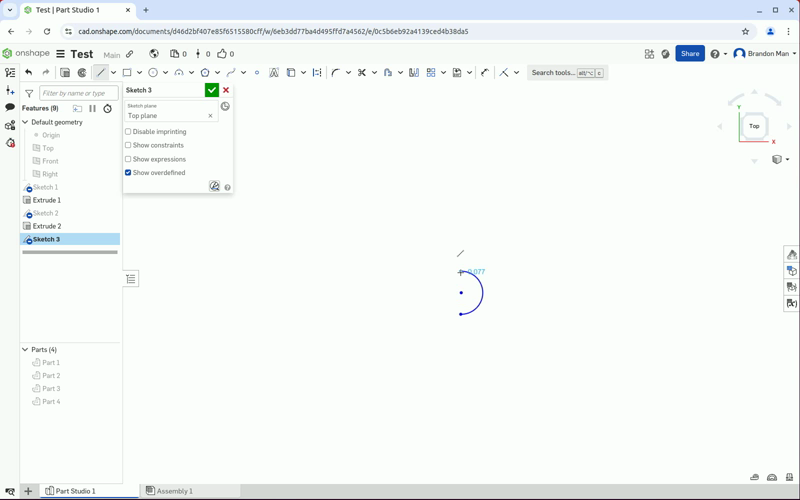
scroll(6)
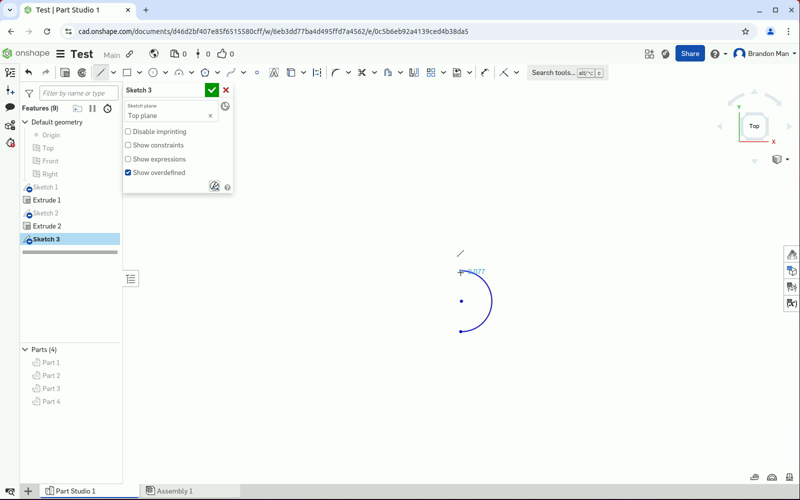
scroll(6)
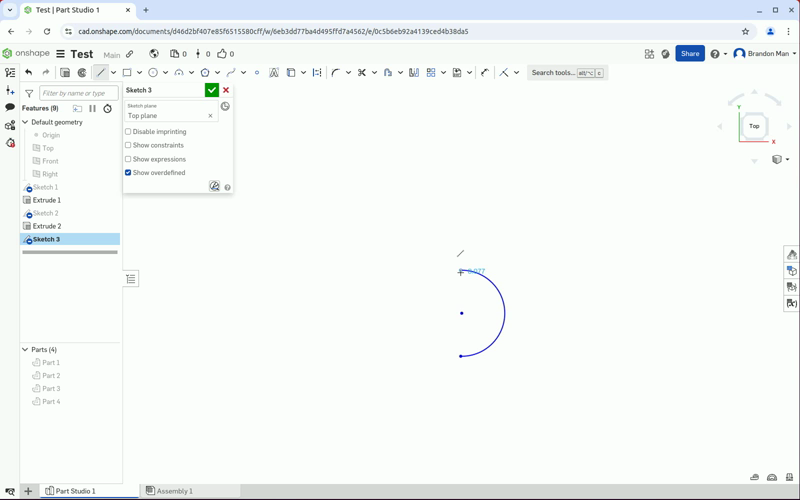
scroll(6)
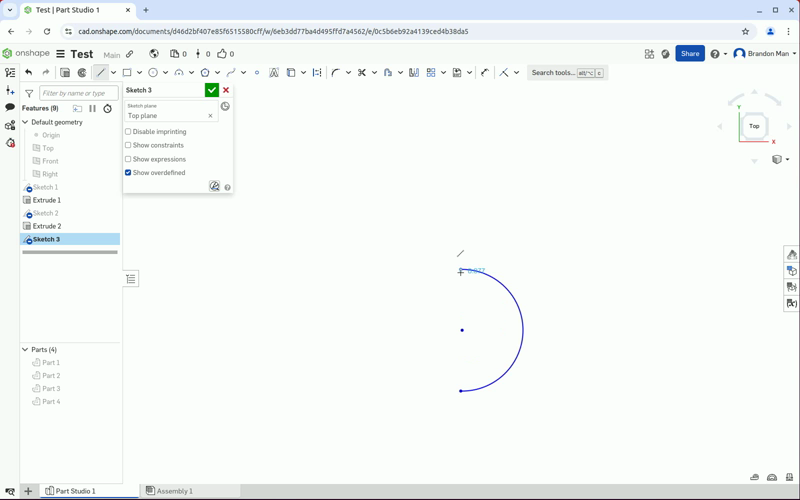
scroll(6)
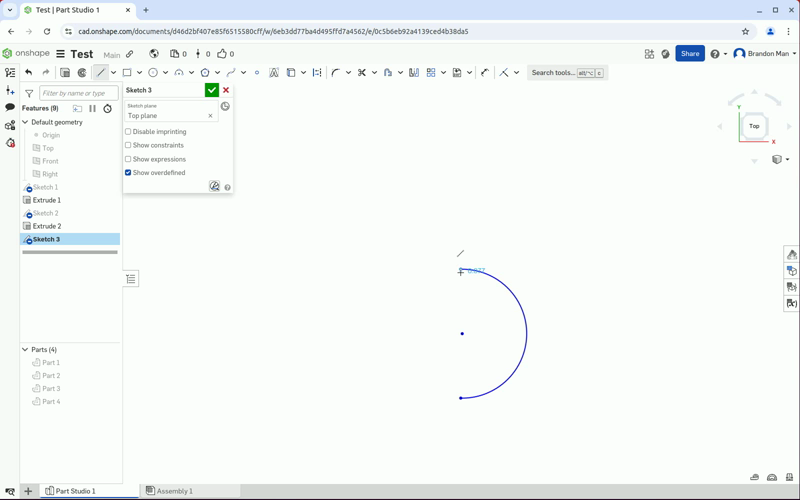
scroll(6)
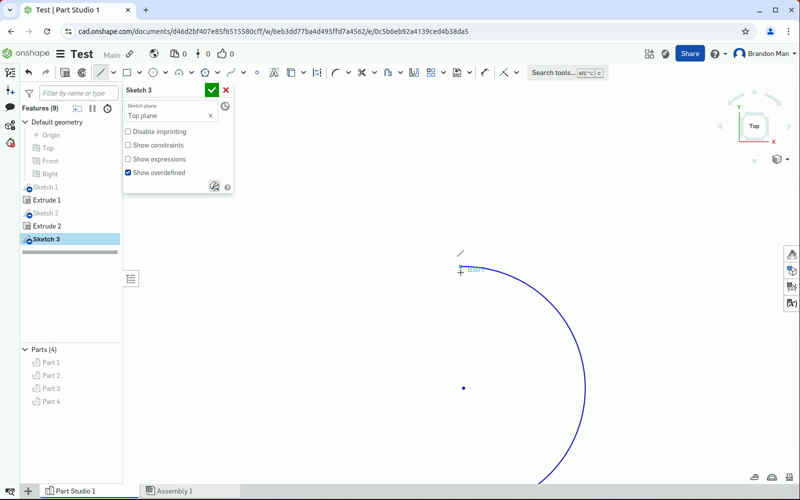
click(460, 272)
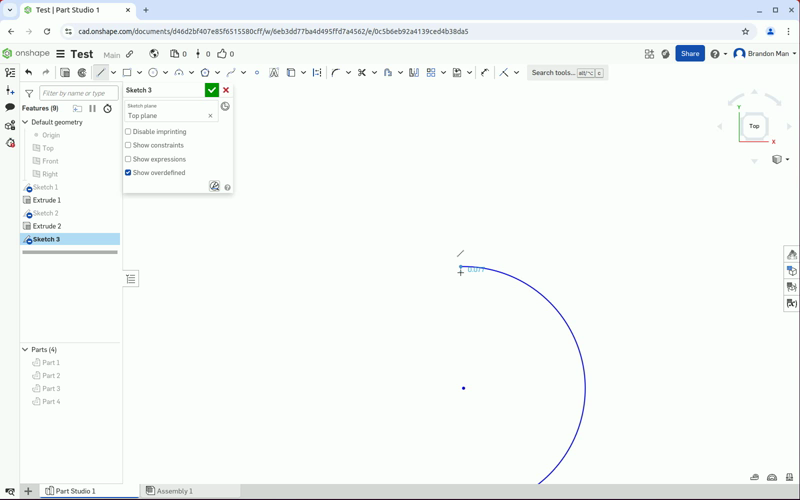
scroll(-6)
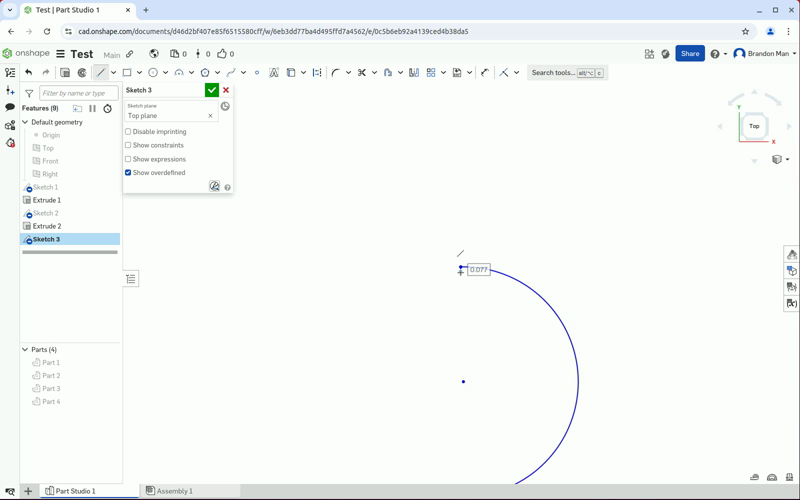
scroll(-6)
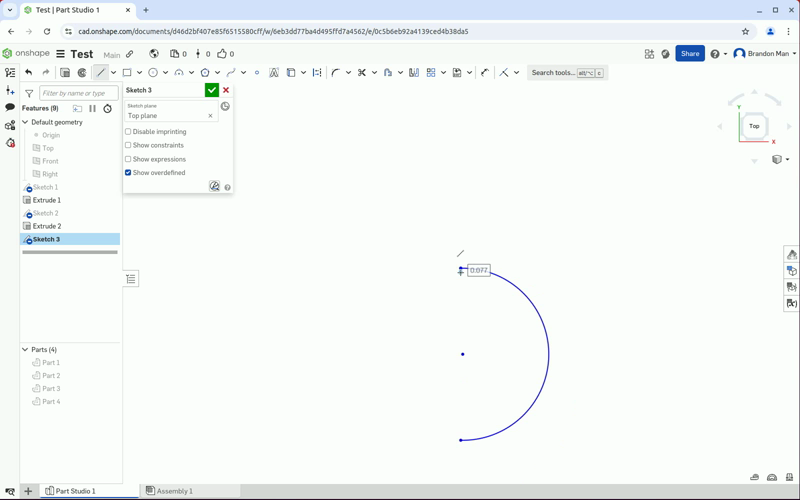
scroll(-6)
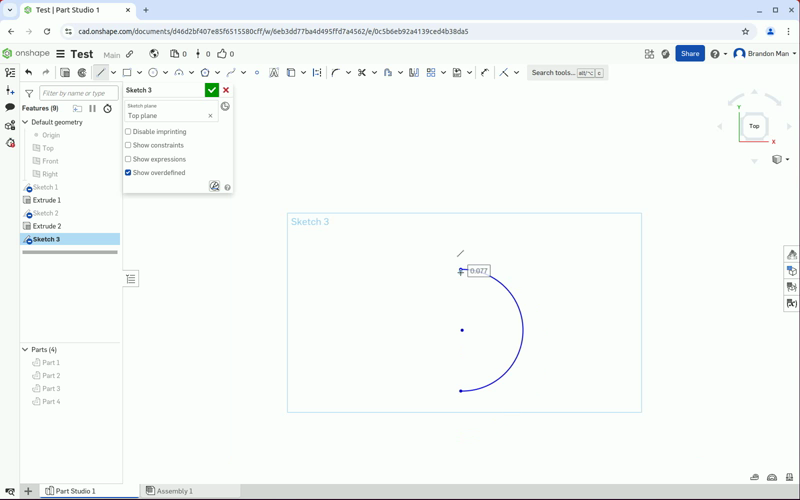
scroll(-6)
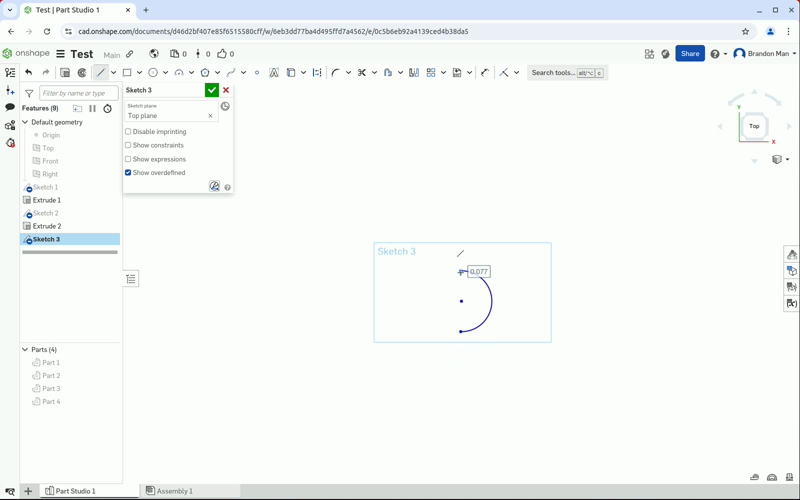
scroll(-6)
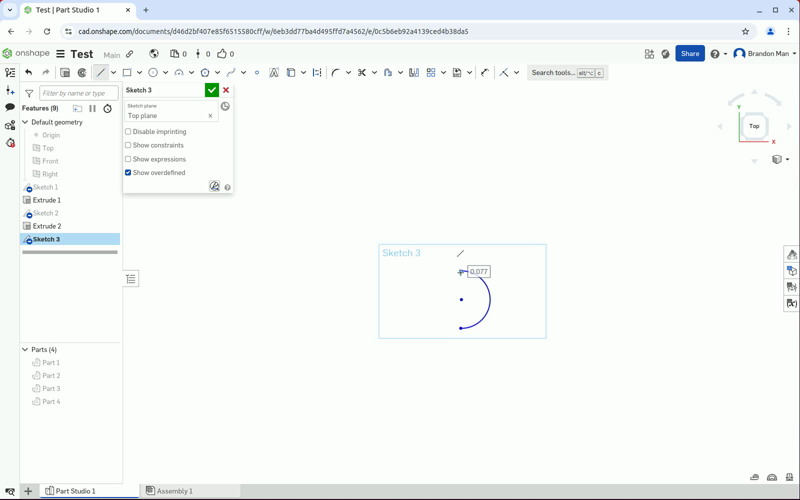
scroll(-6)
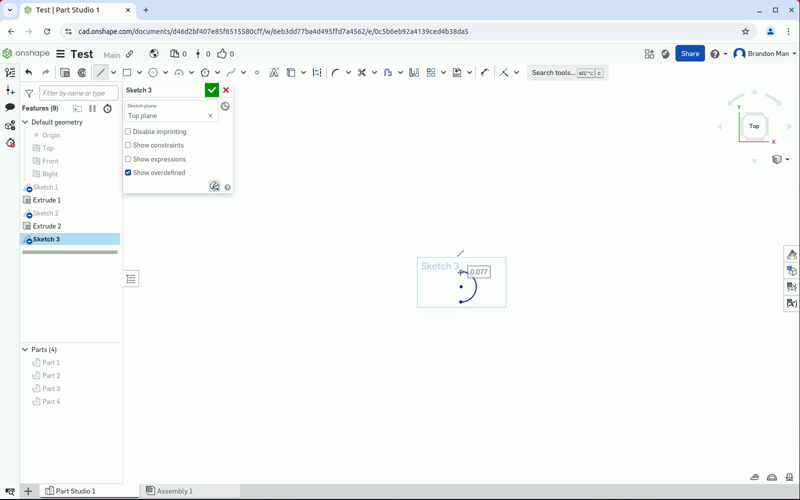
scroll(-6)
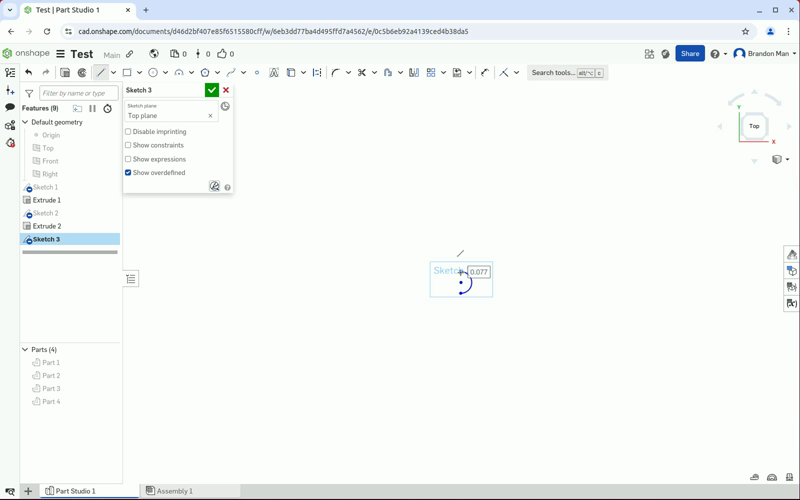
key_up(shift)
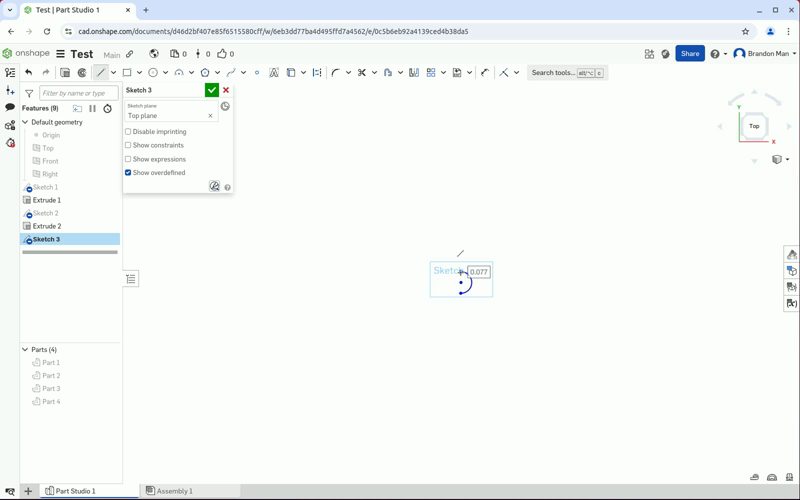
key(esc)
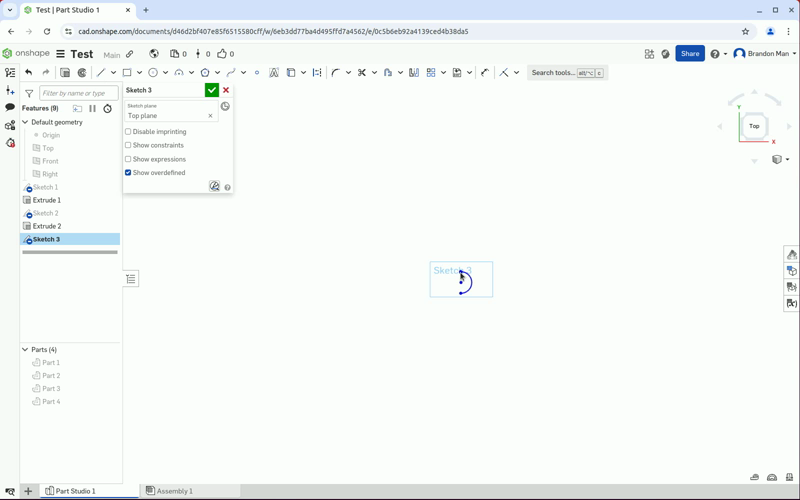
key(a)
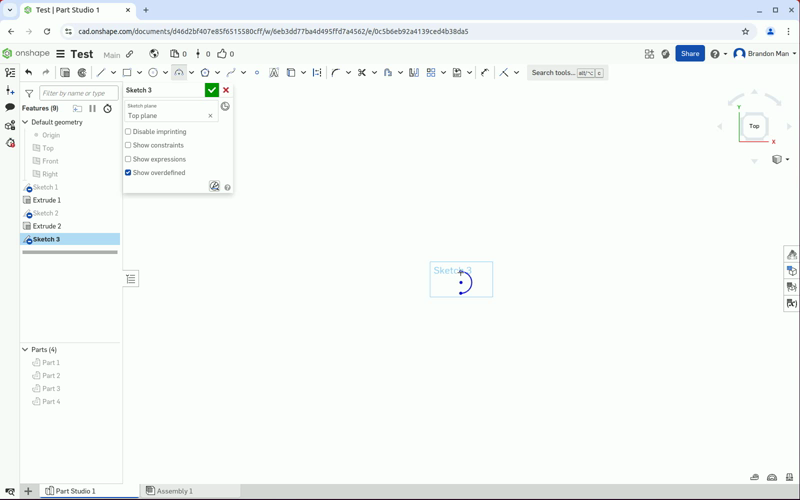
mouse_move(460, 272)
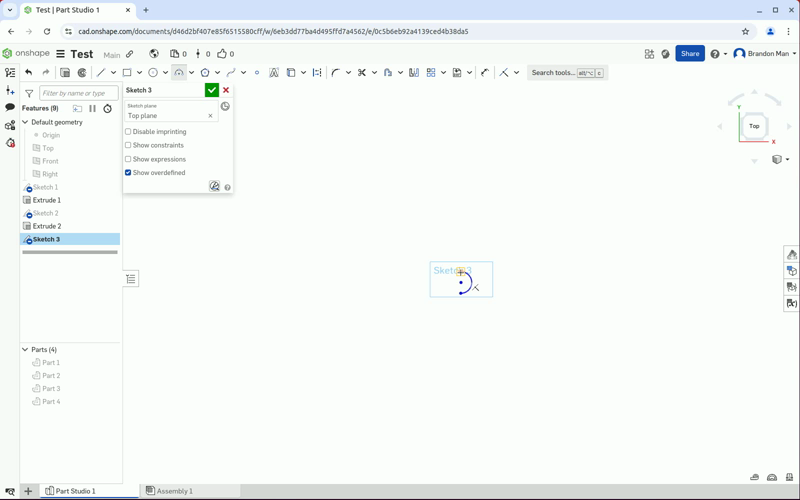
scroll(6)
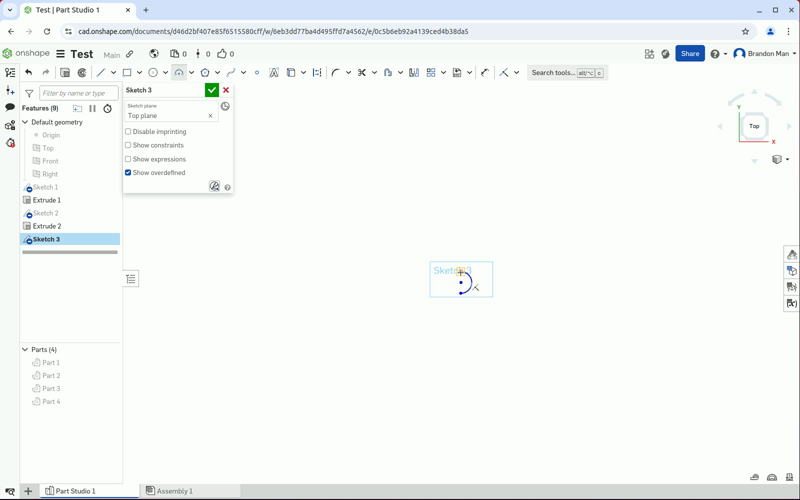
scroll(6)
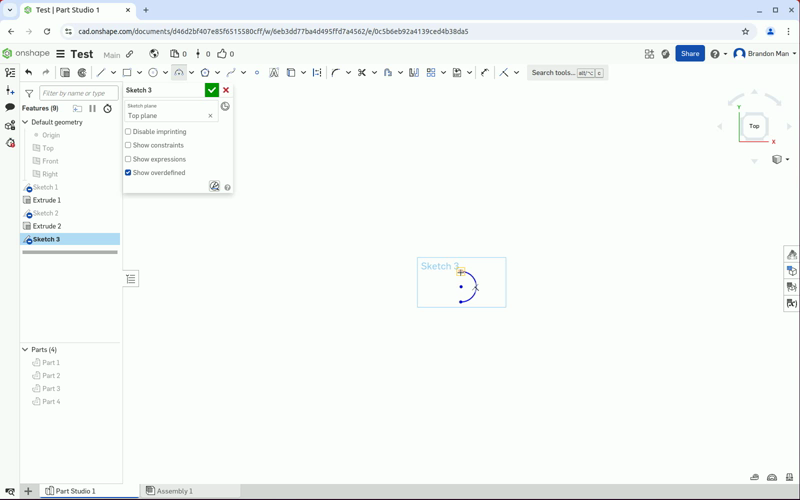
scroll(6)
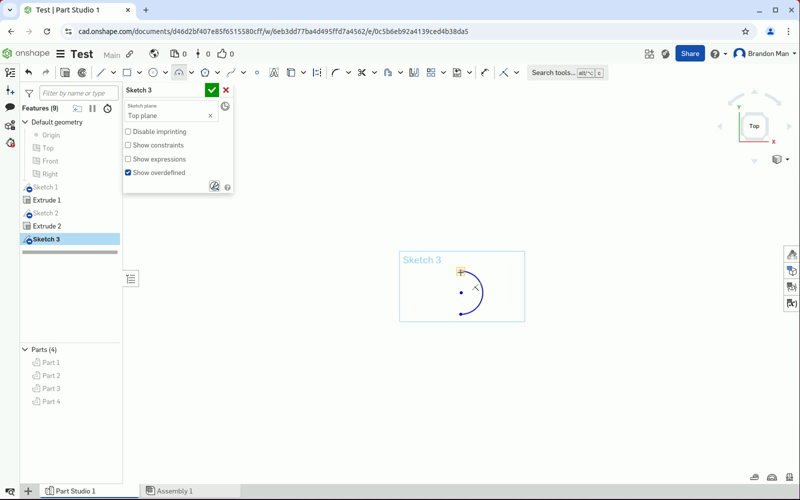
scroll(6)
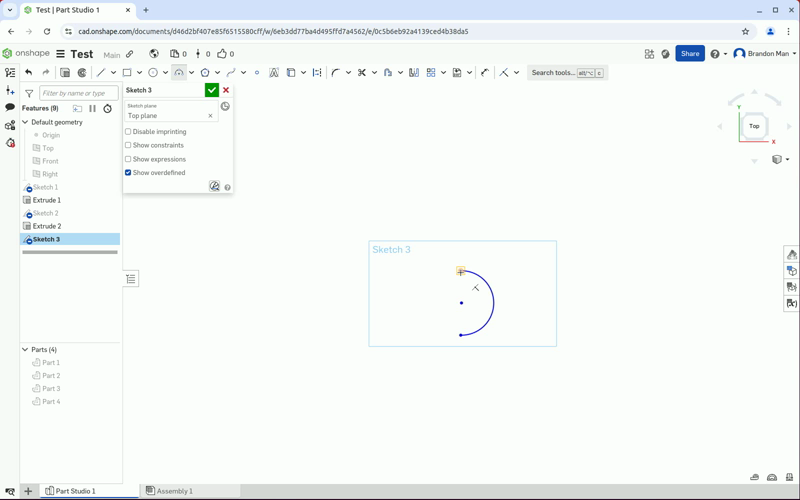
scroll(6)
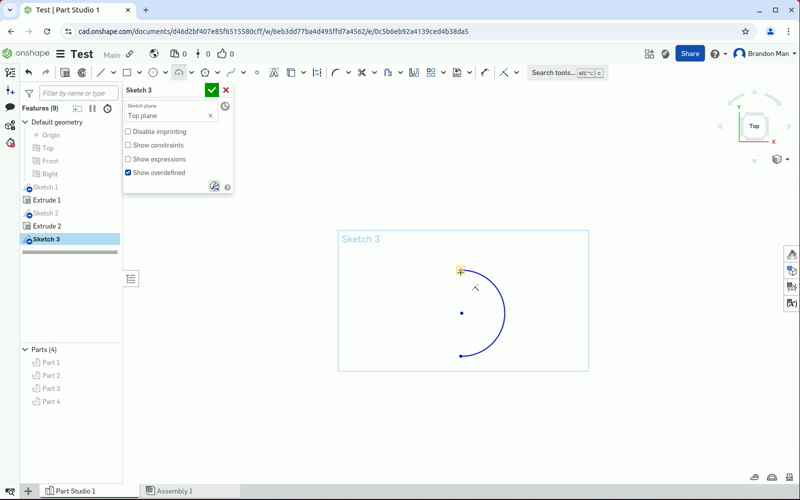
scroll(6)
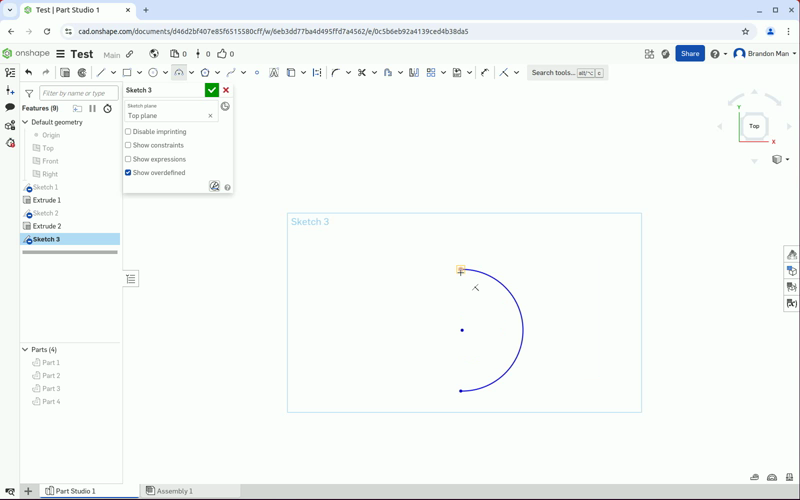
scroll(6)
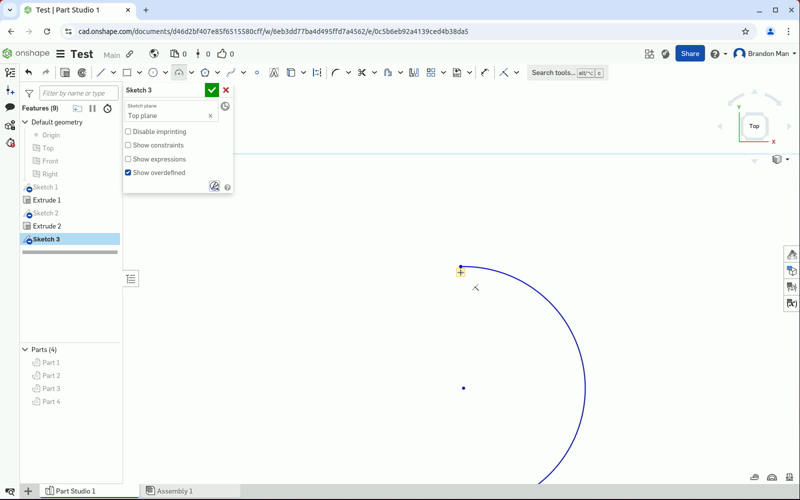
click(460, 272)
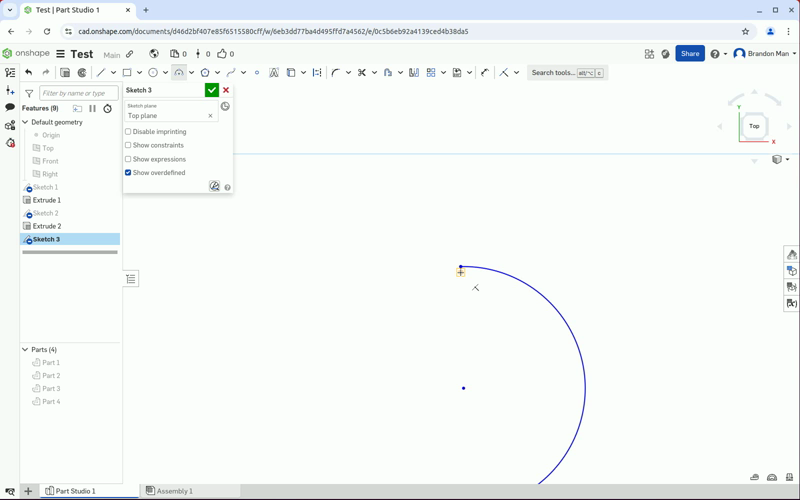
scroll(-6)
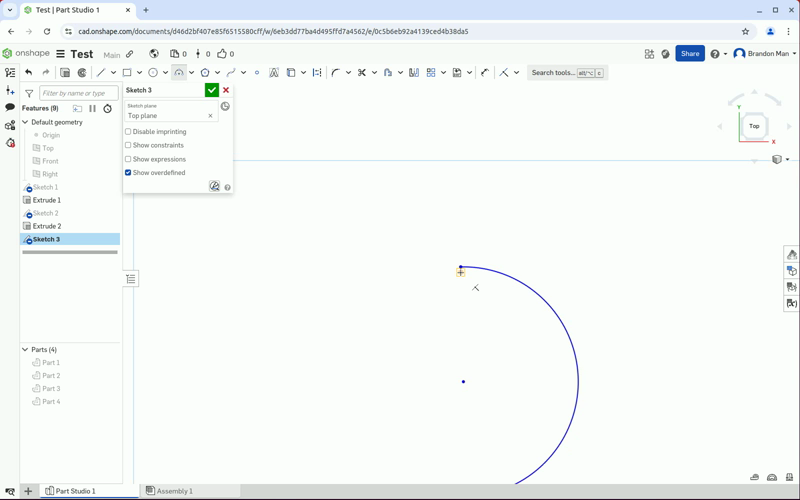
scroll(-6)
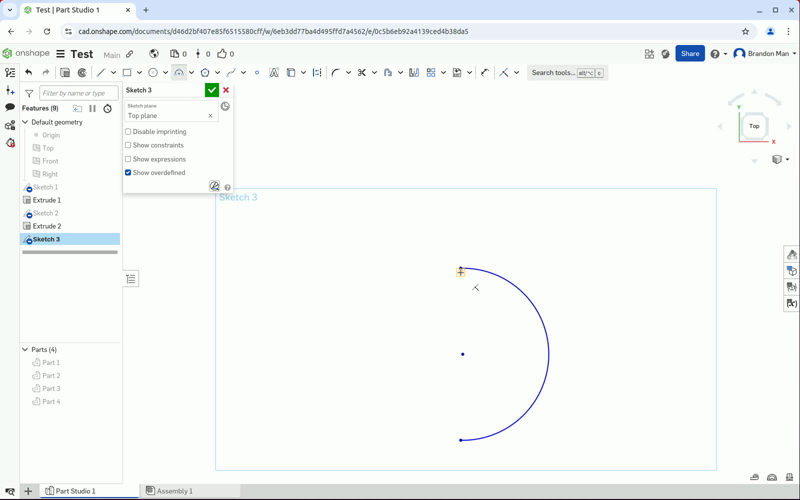
scroll(-6)
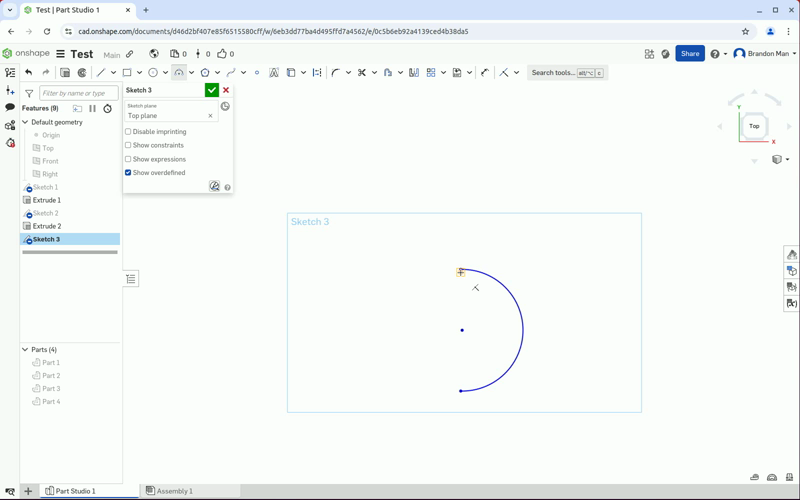
scroll(-6)
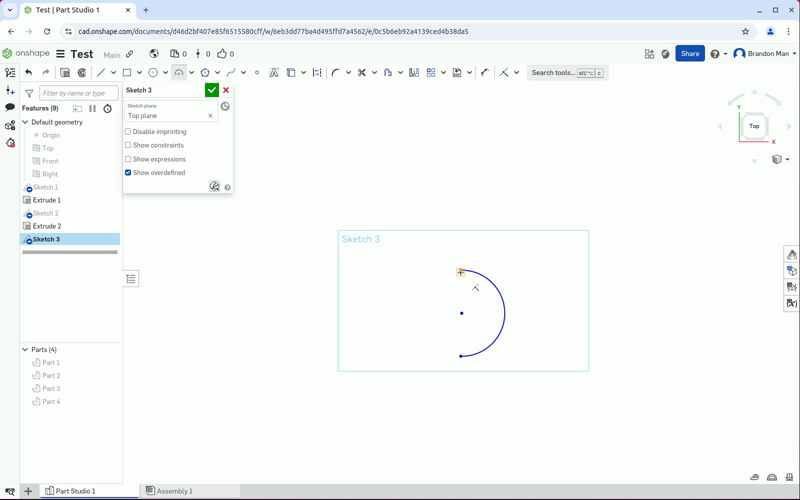
scroll(-6)
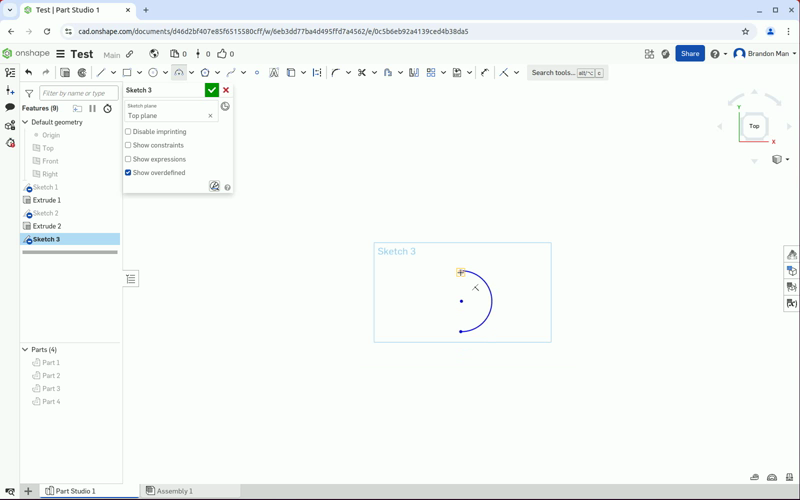
scroll(-6)
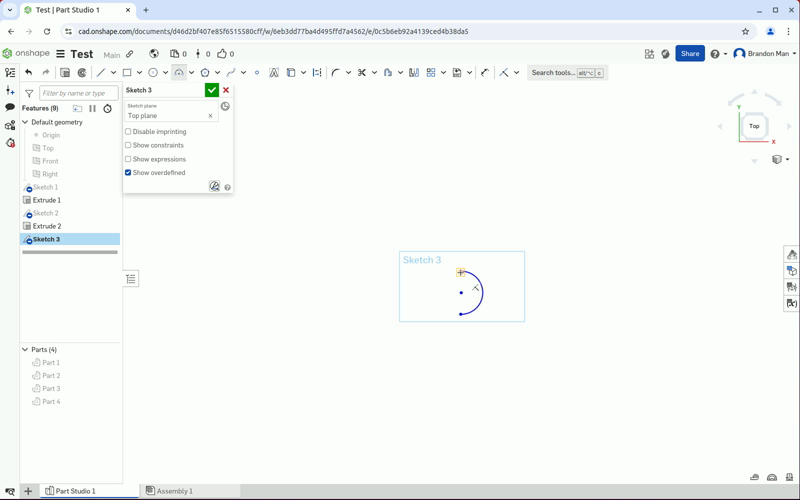
scroll(-6)
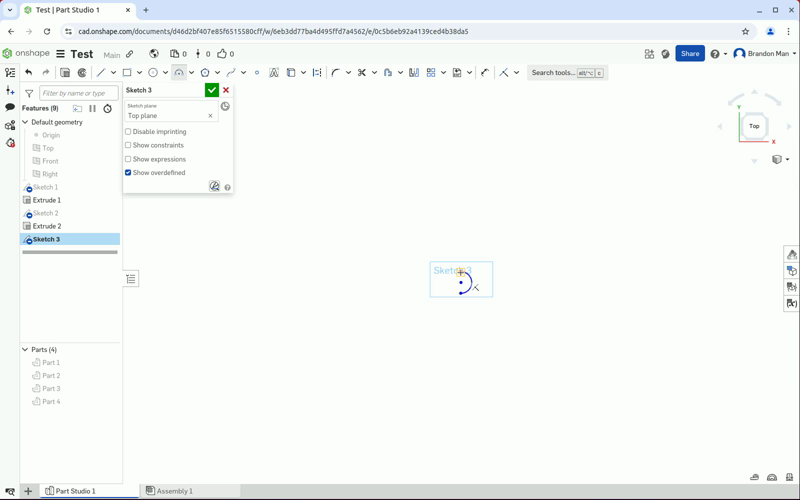
key_down(shift)
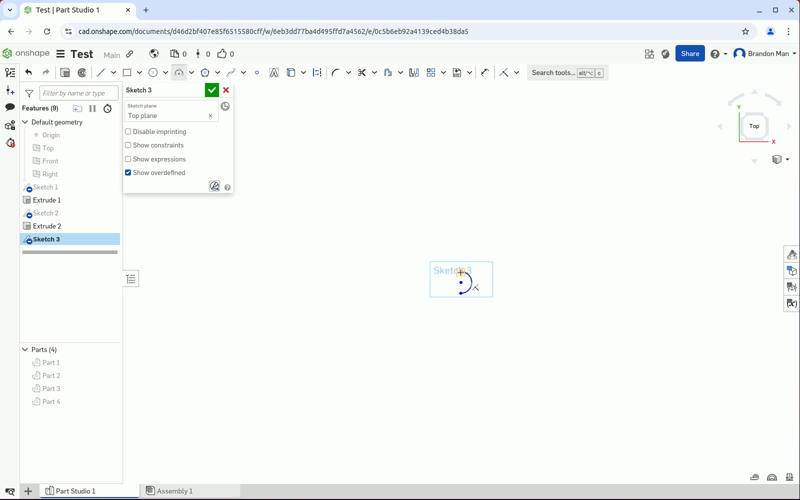
mouse_move(460, 292)
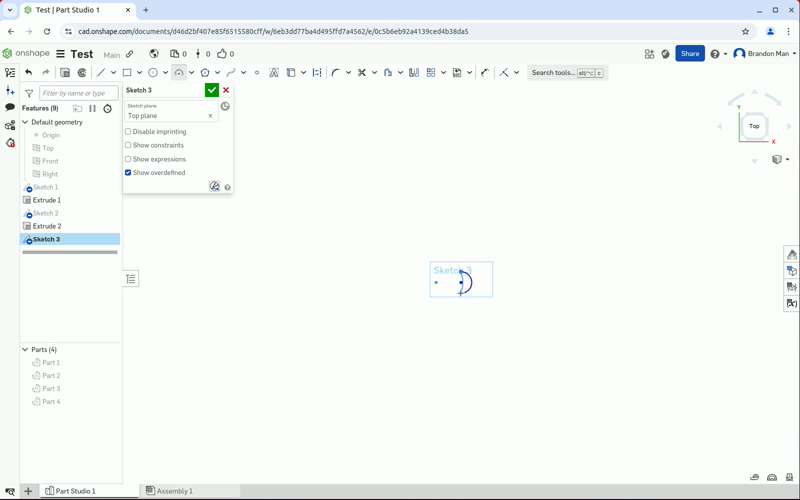
scroll(6)
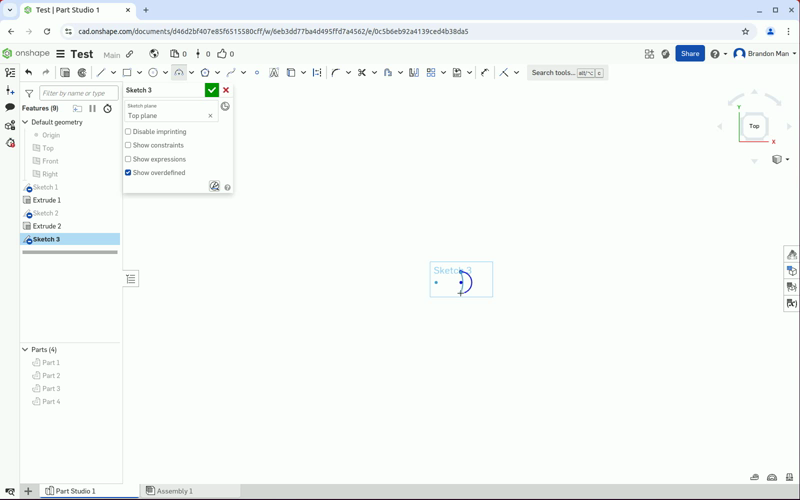
scroll(6)
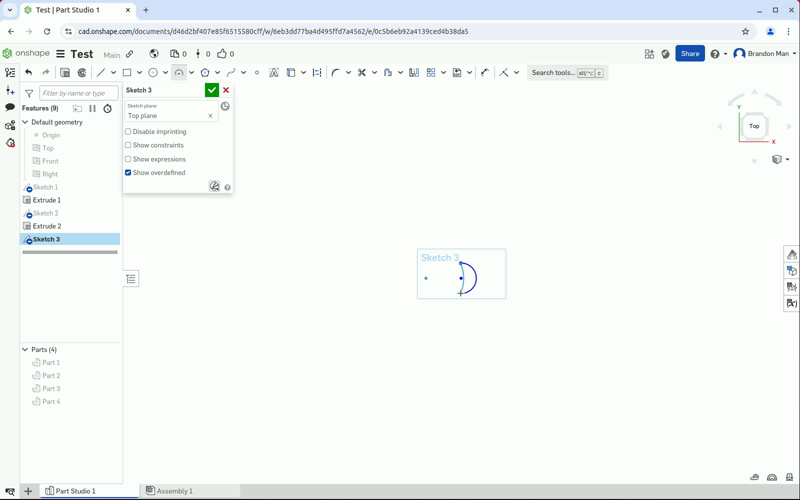
scroll(6)
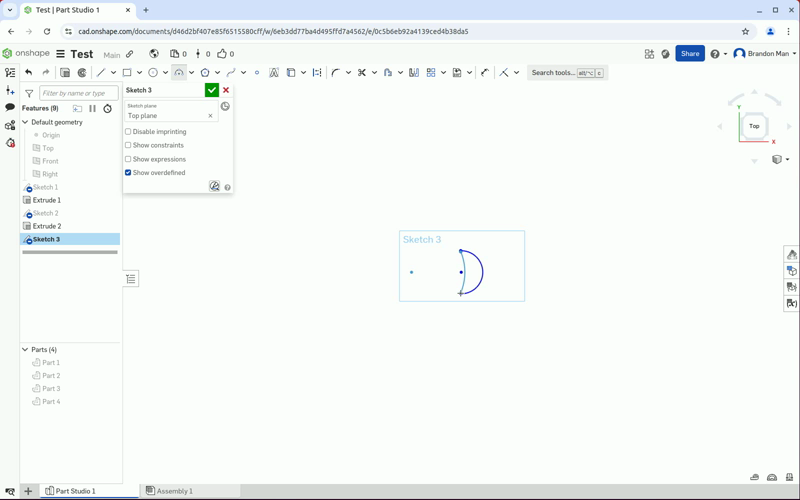
scroll(6)
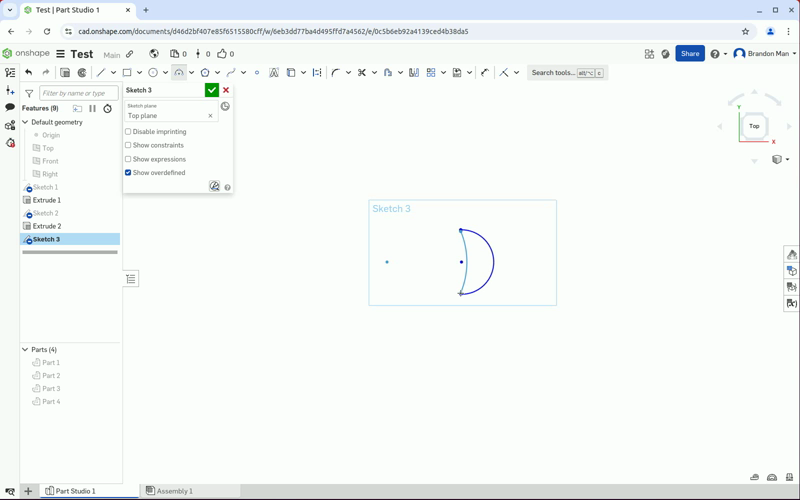
scroll(6)
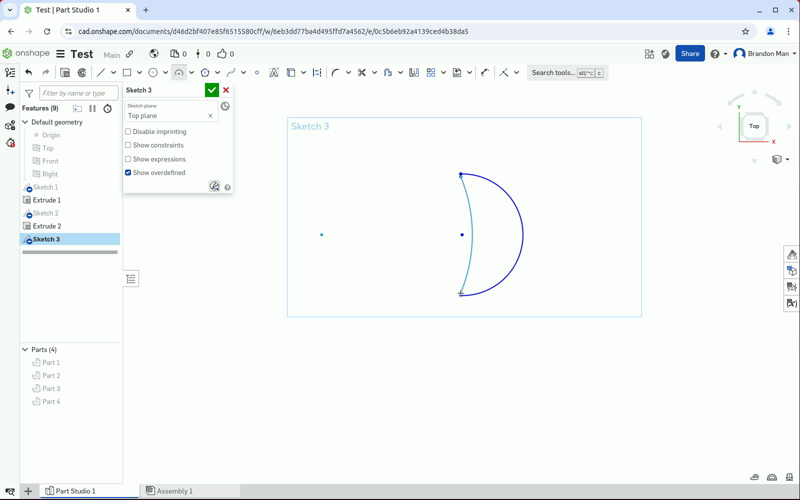
scroll(6)
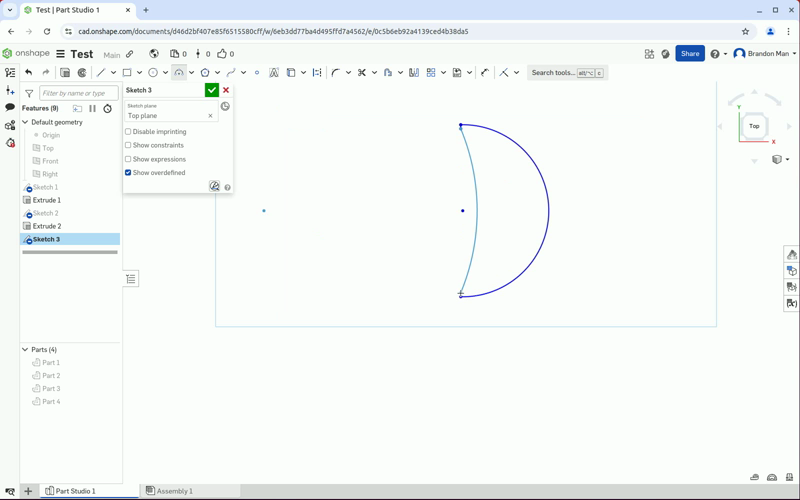
scroll(6)
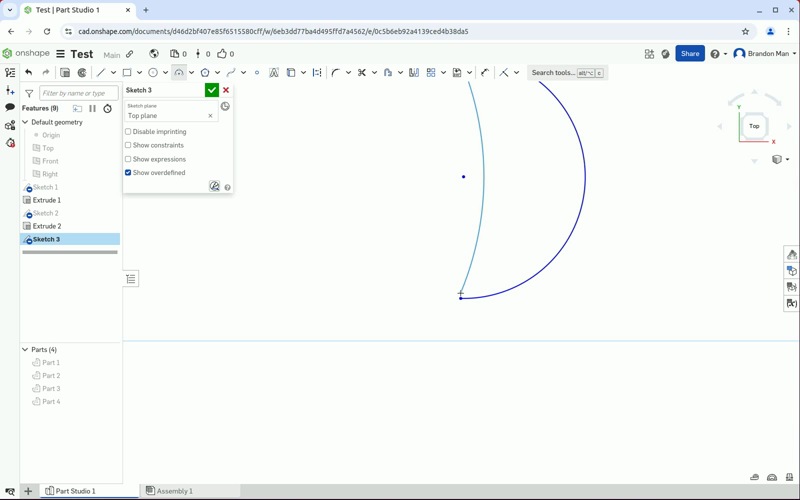
click(460, 292)
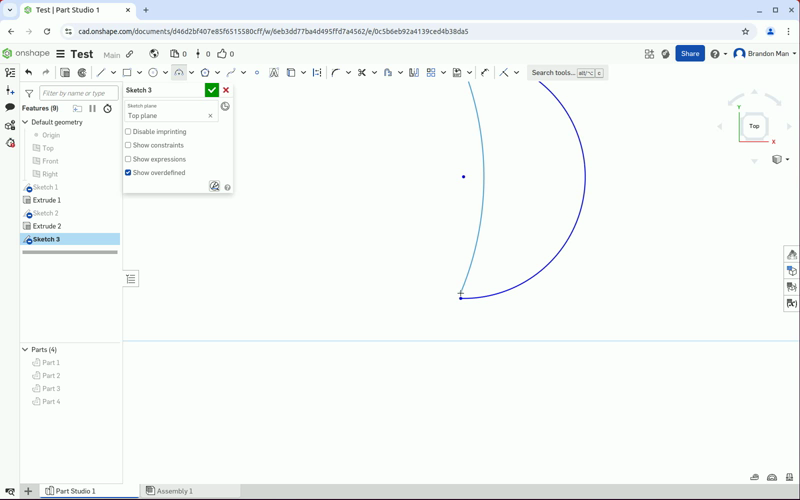
scroll(-6)
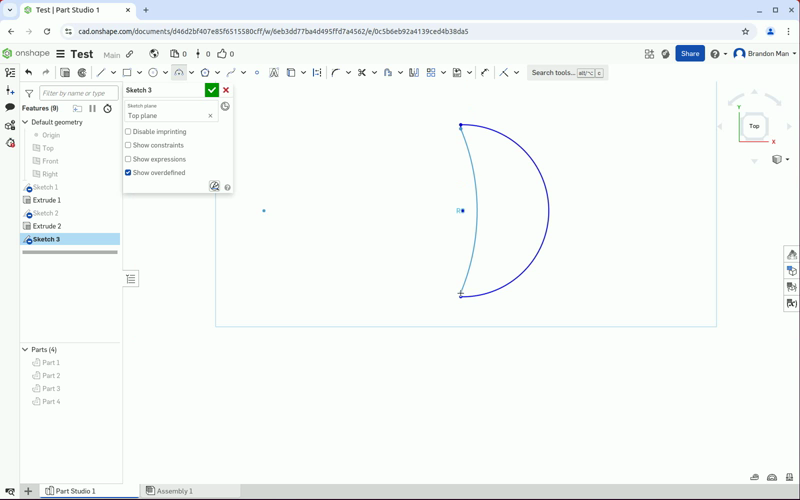
scroll(-6)
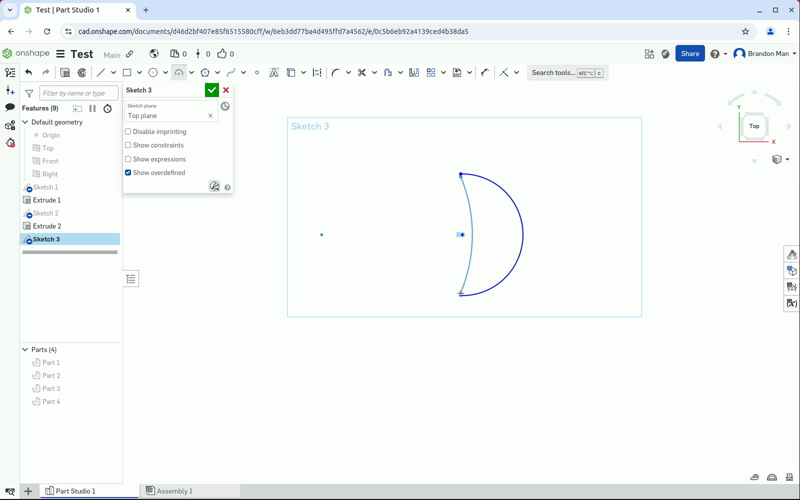
scroll(-6)
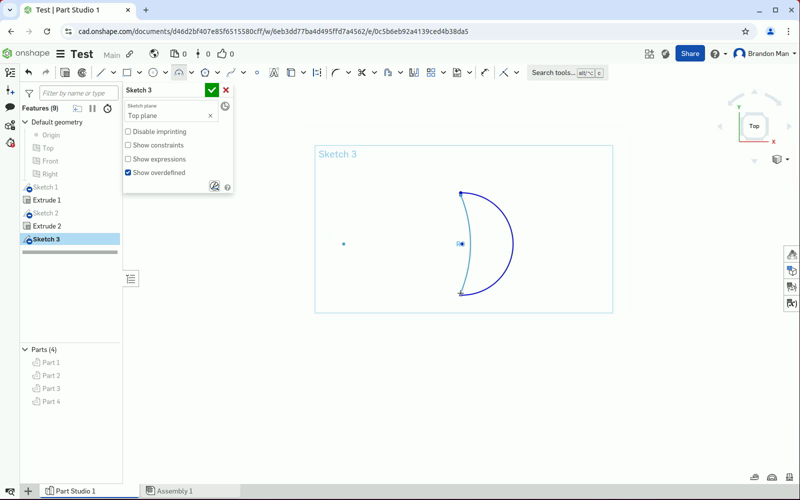
scroll(-6)
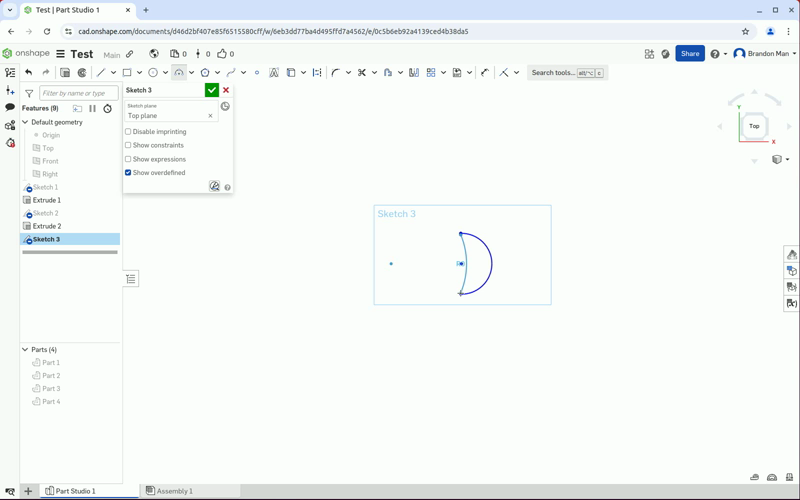
scroll(-6)
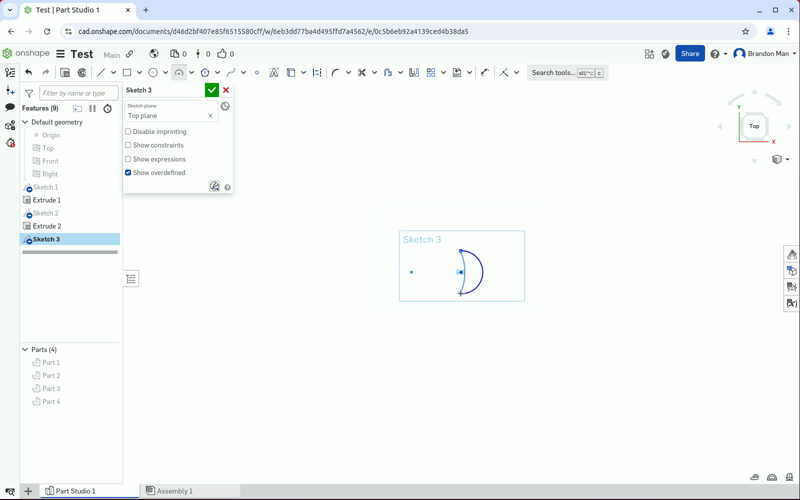
scroll(-6)
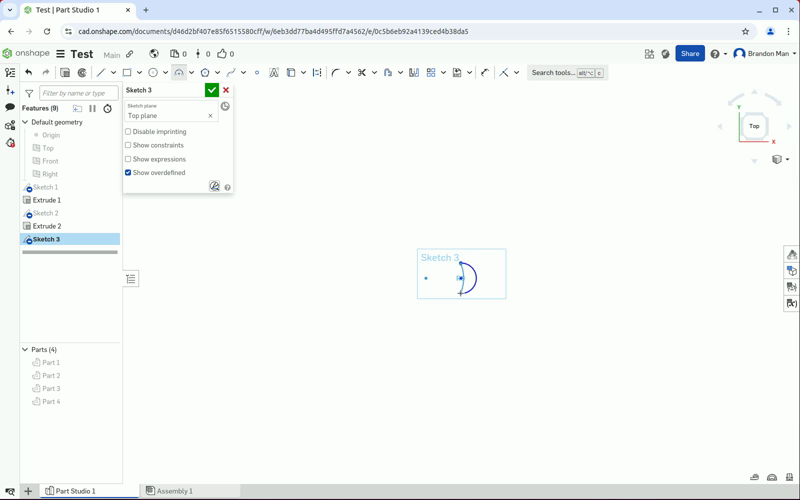
scroll(-6)
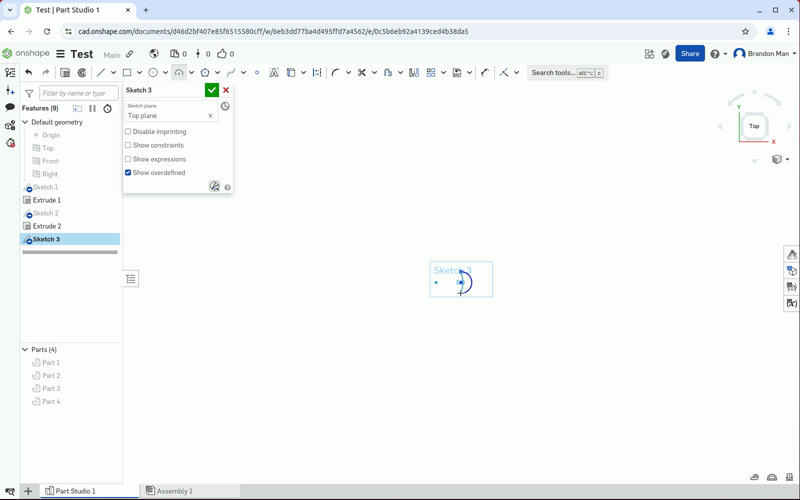
mouse_move(471, 282)
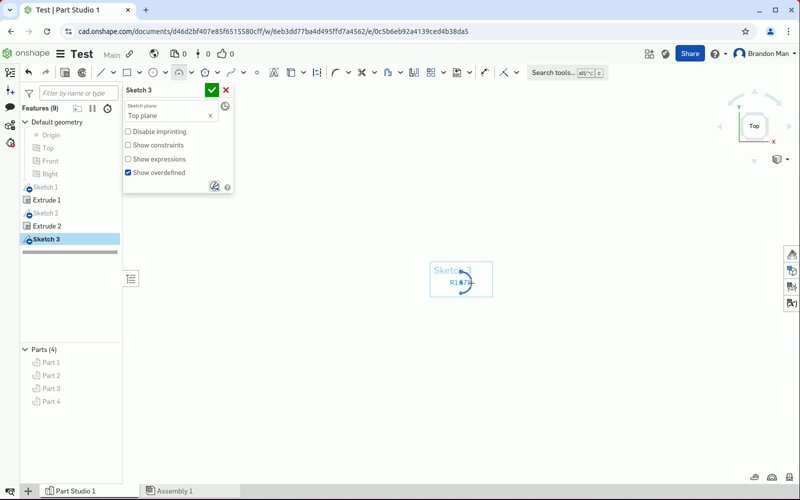
scroll(6)
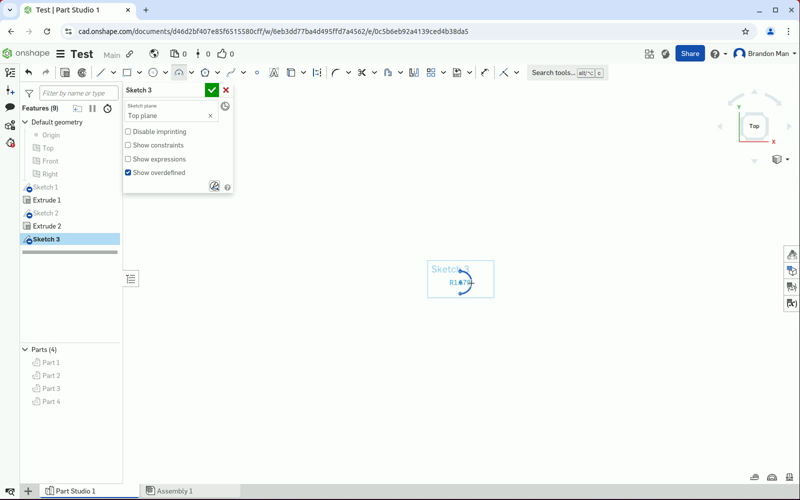
scroll(6)
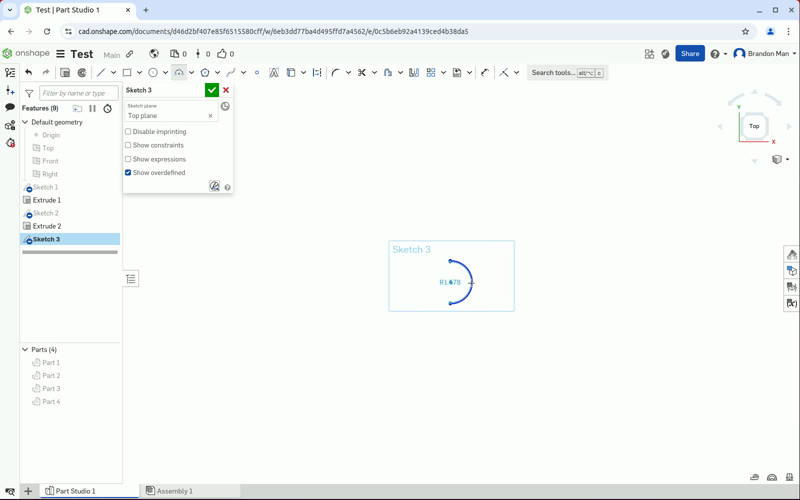
scroll(6)
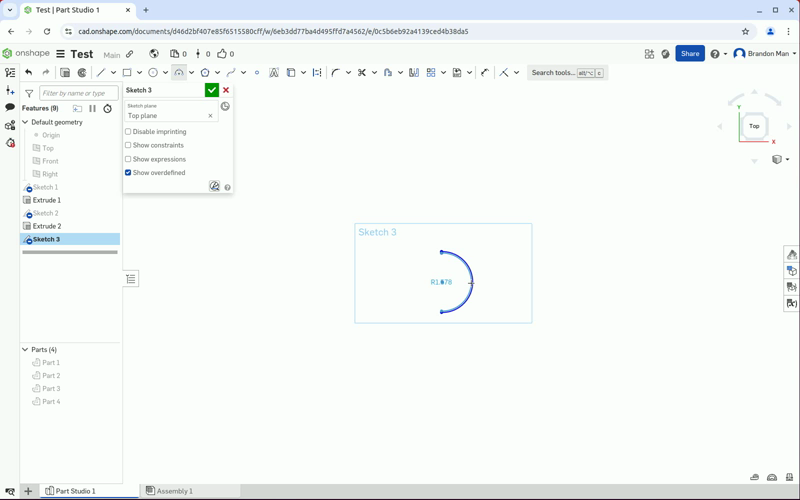
scroll(6)
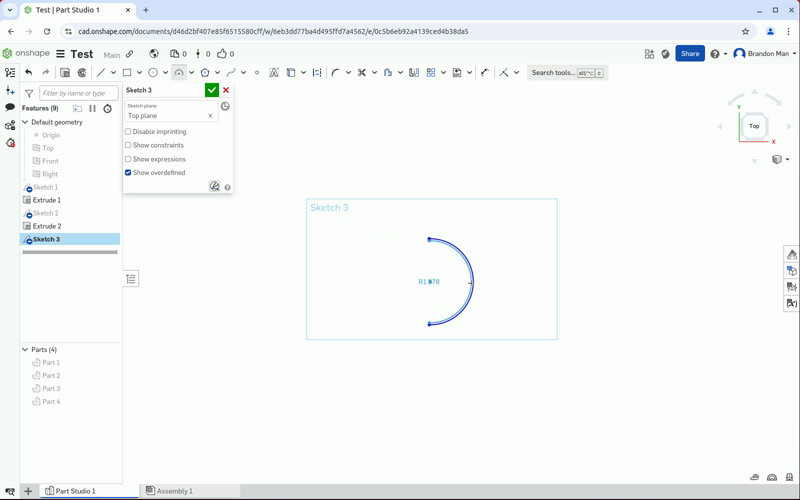
scroll(6)
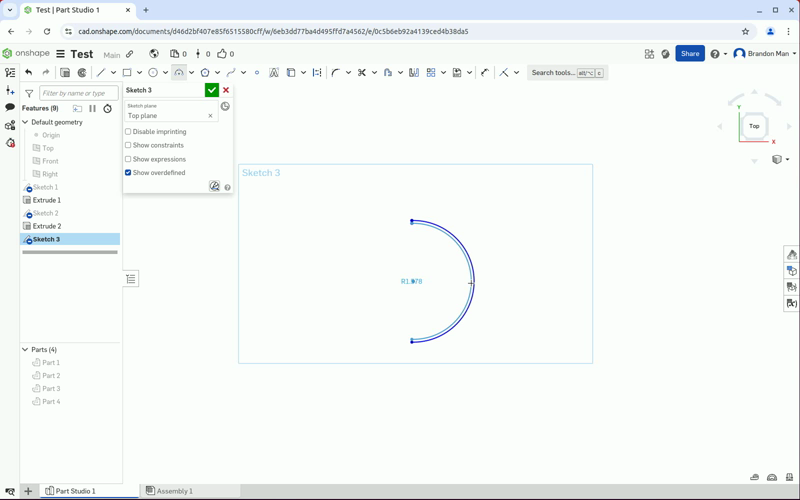
scroll(6)
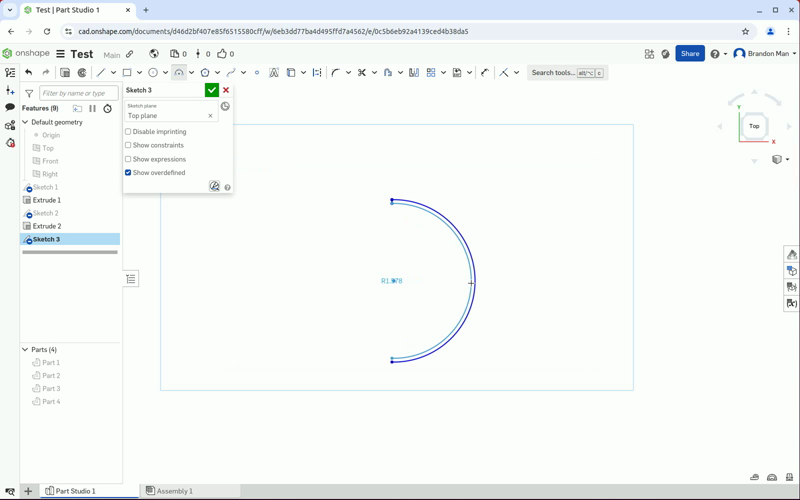
scroll(6)
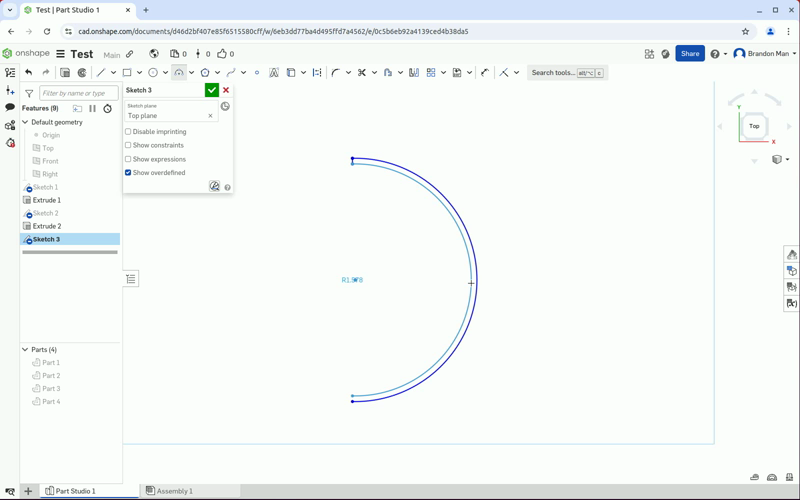
click(471, 282)
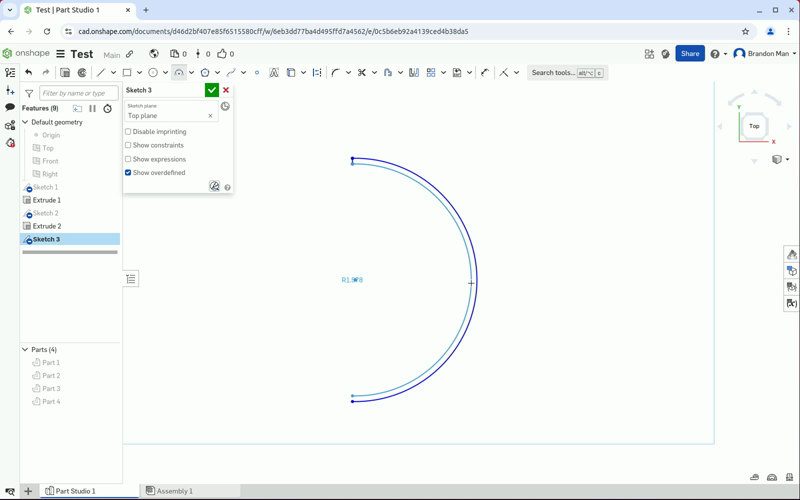
scroll(-6)
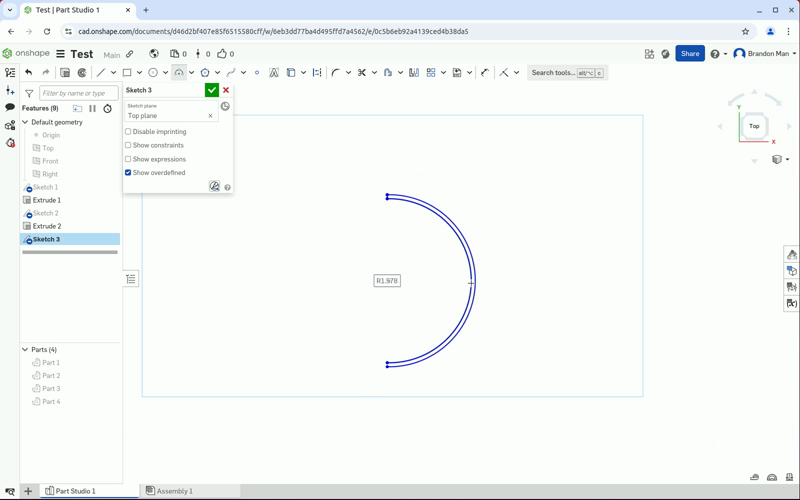
scroll(-6)
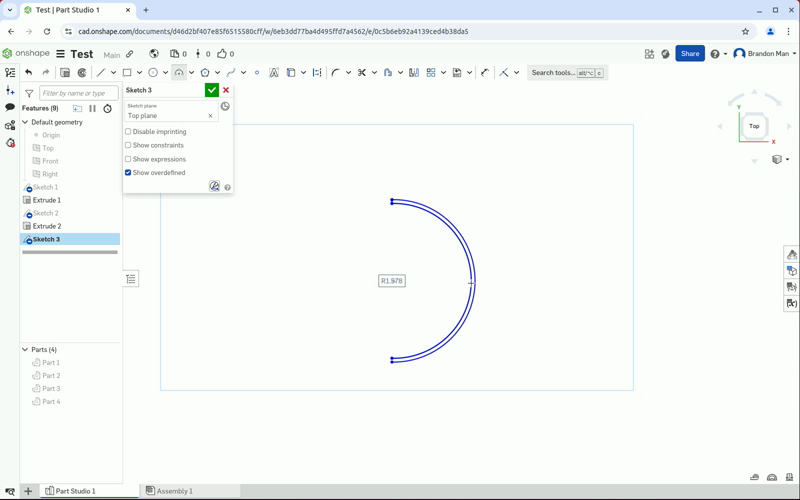
scroll(-6)
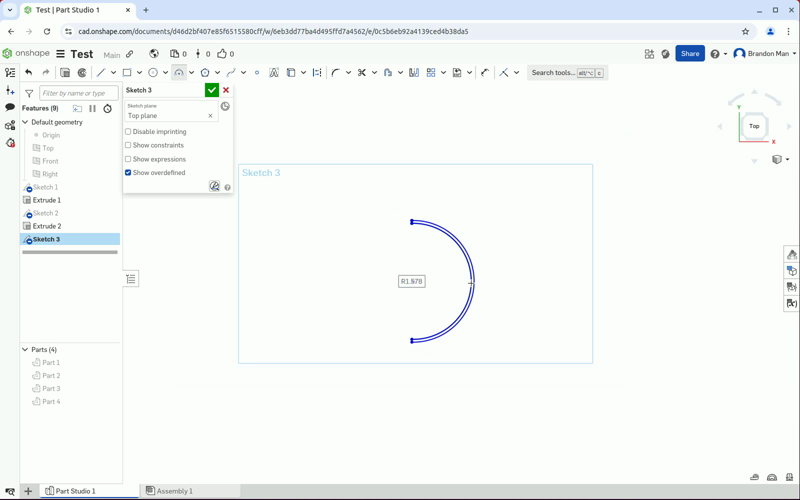
scroll(-6)
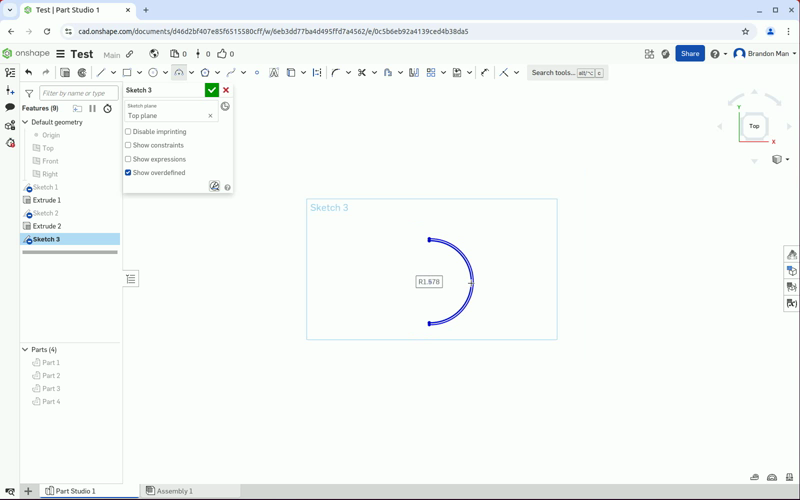
scroll(-6)
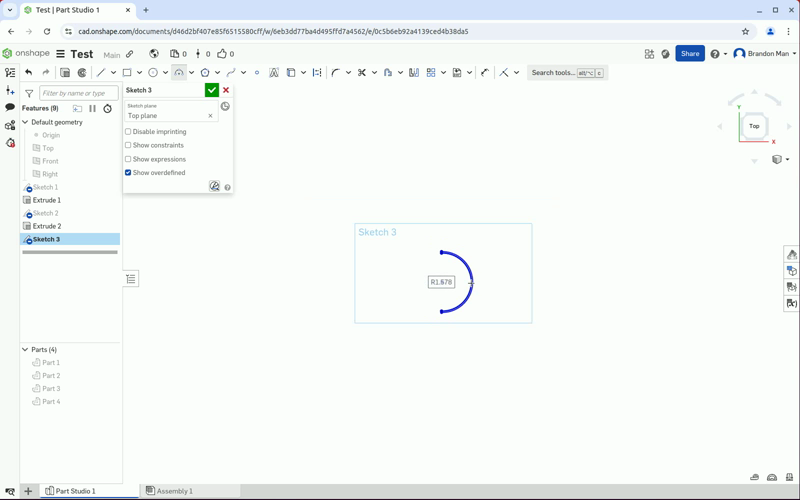
scroll(-6)
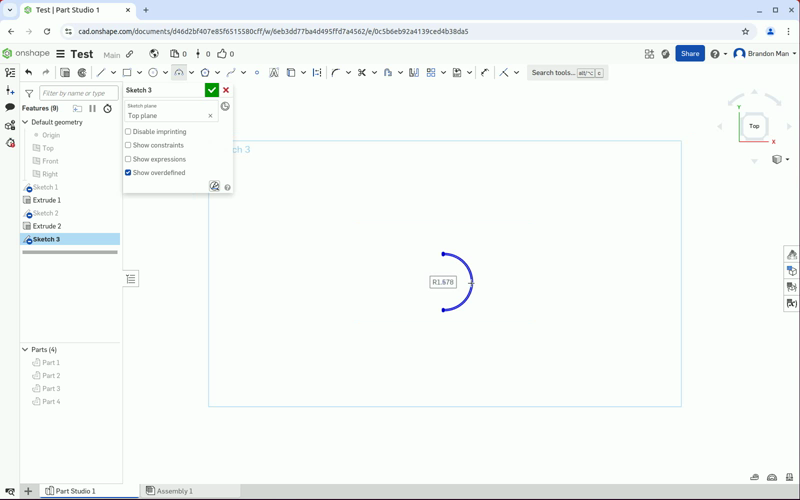
scroll(-6)
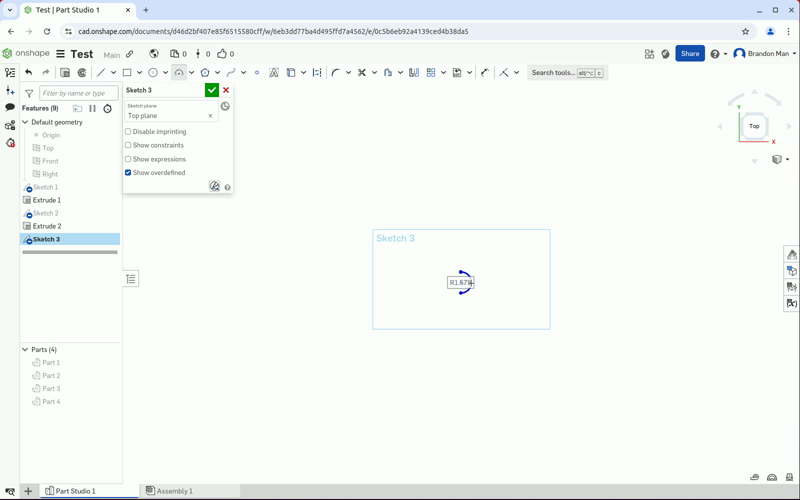
key_up(shift)
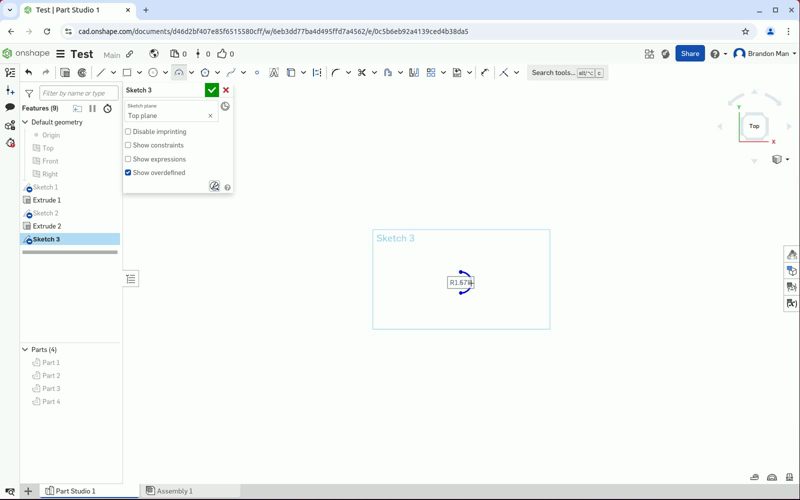
key(esc)
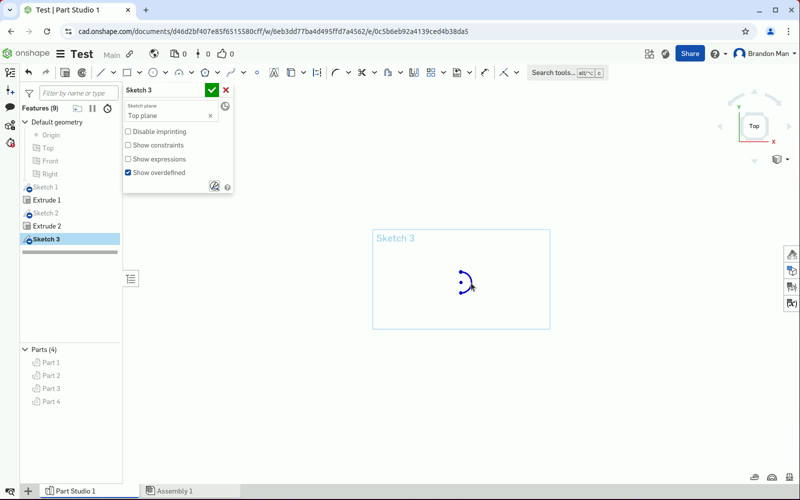
key(l)
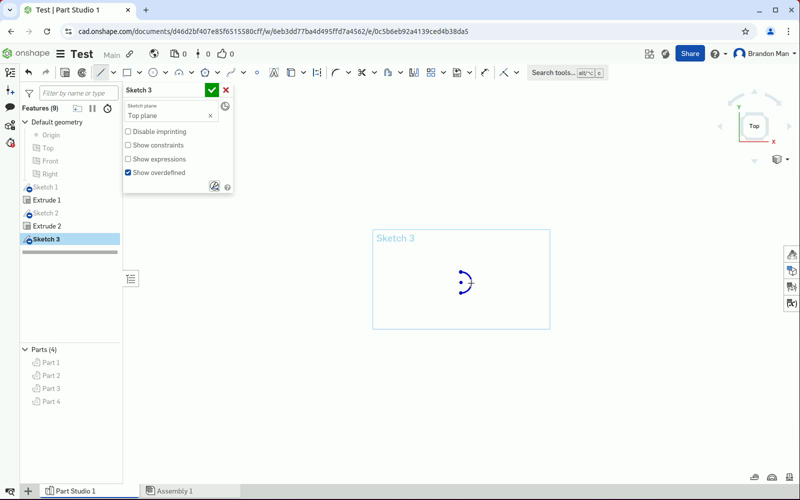
mouse_move(460, 292)
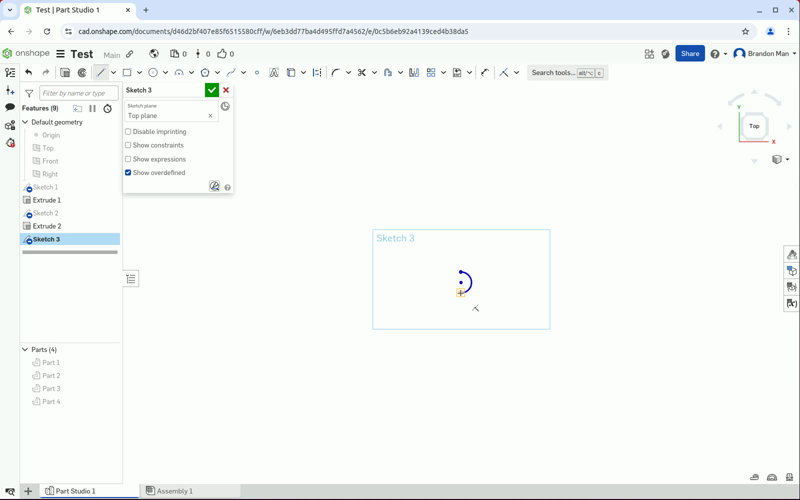
scroll(6)
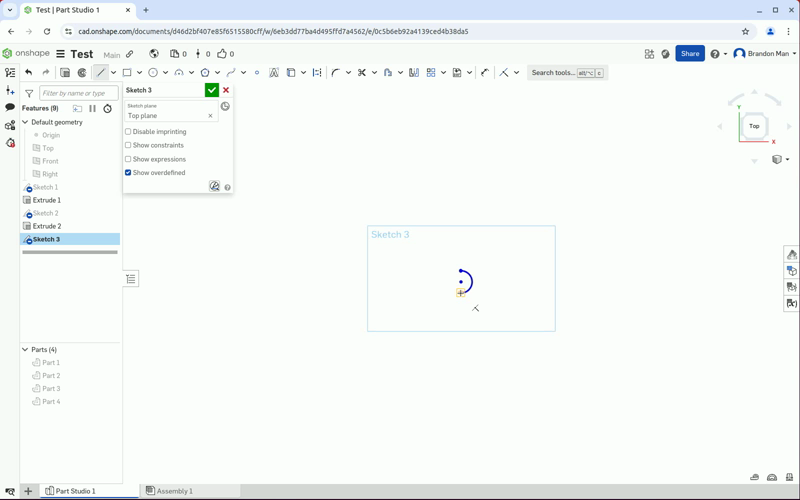
scroll(6)
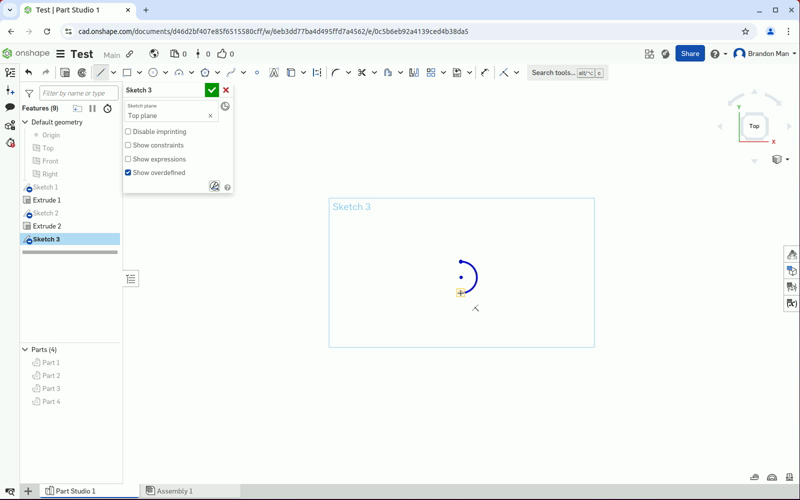
scroll(6)
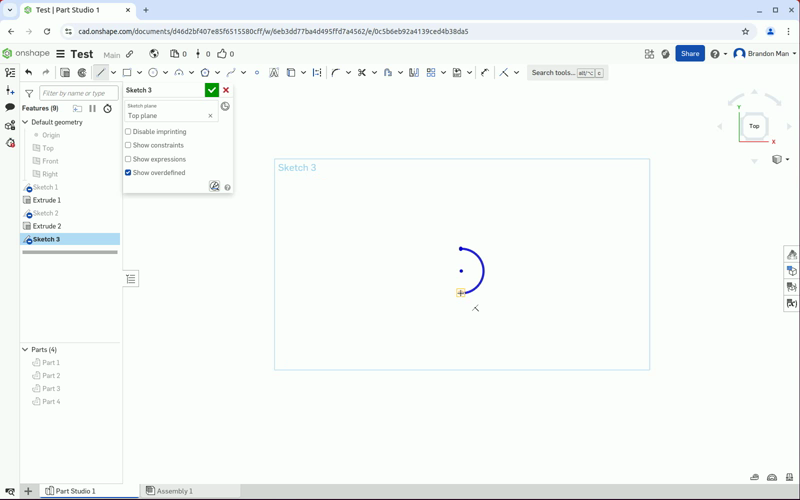
scroll(6)
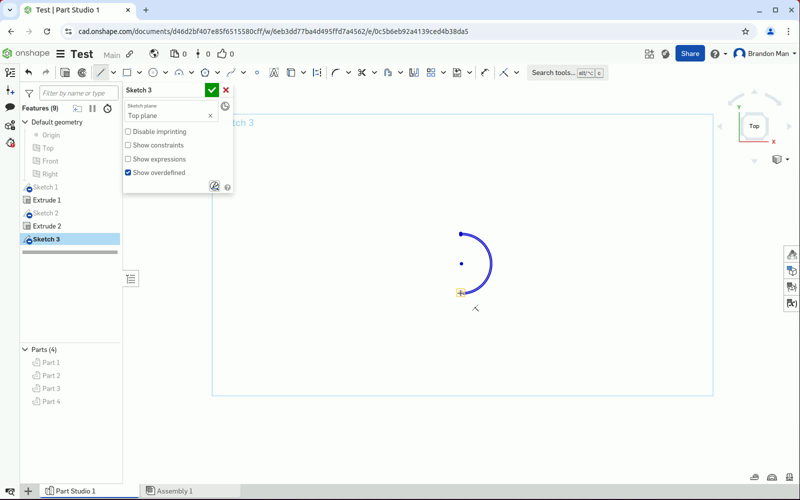
scroll(6)
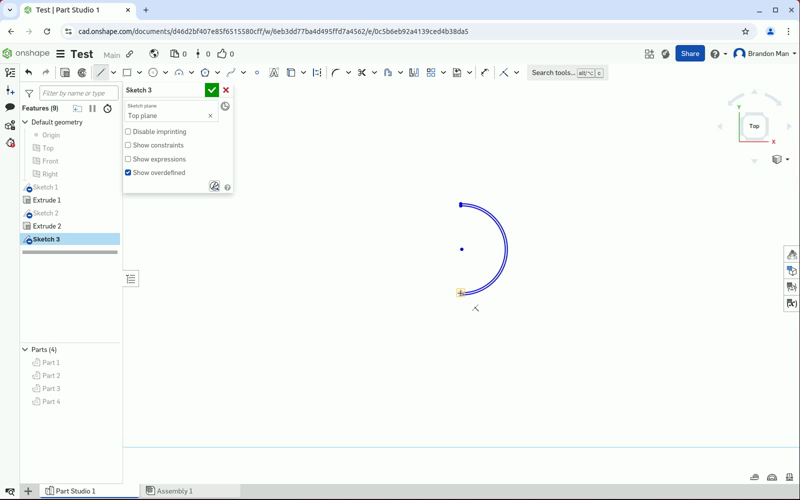
scroll(6)
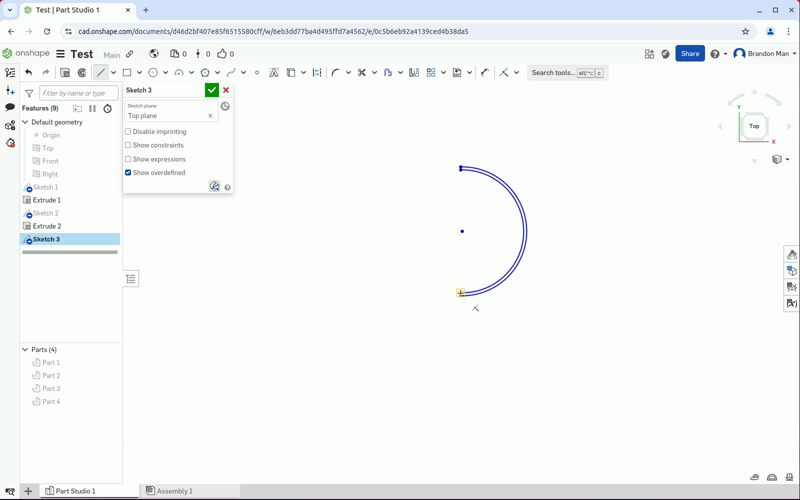
scroll(6)
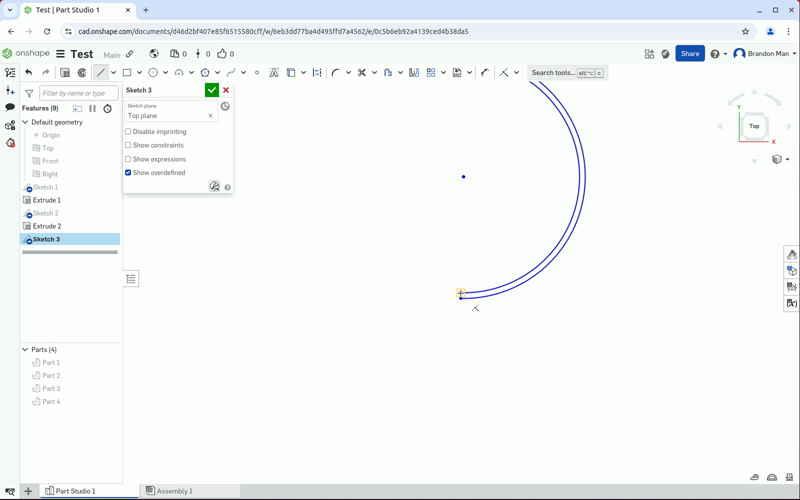
click(460, 292)
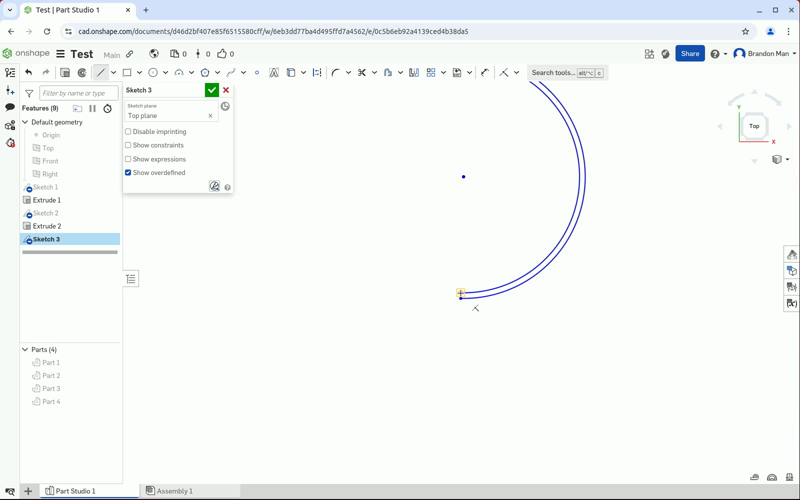
scroll(-6)
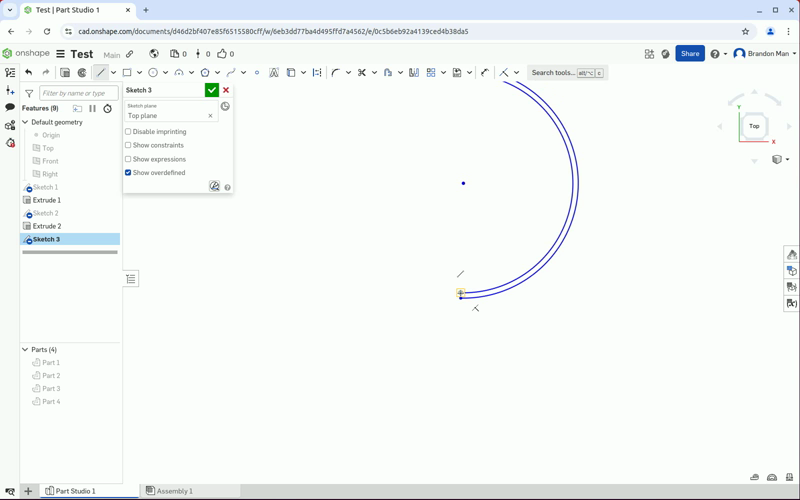
scroll(-6)
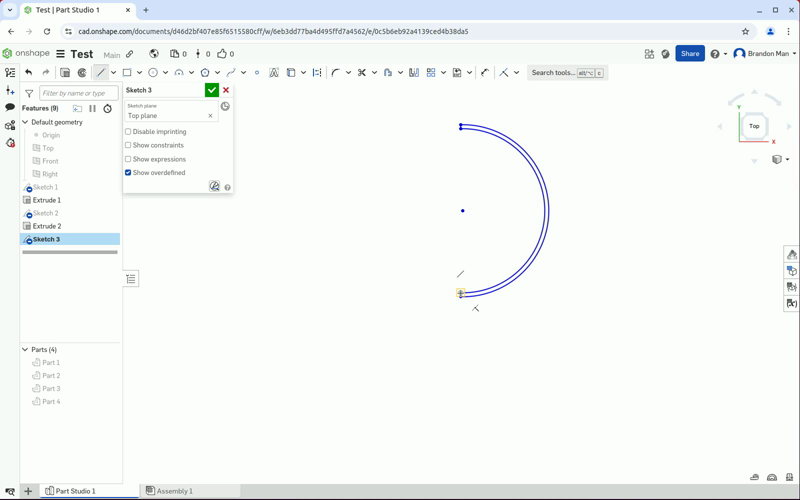
scroll(-6)
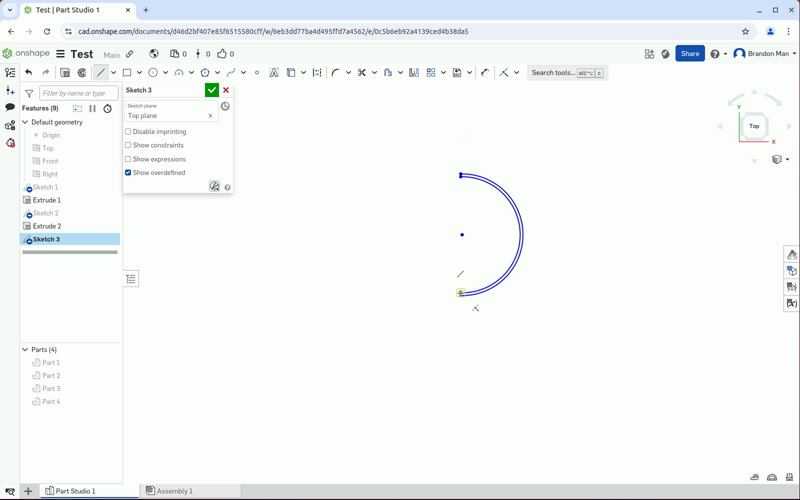
scroll(-6)
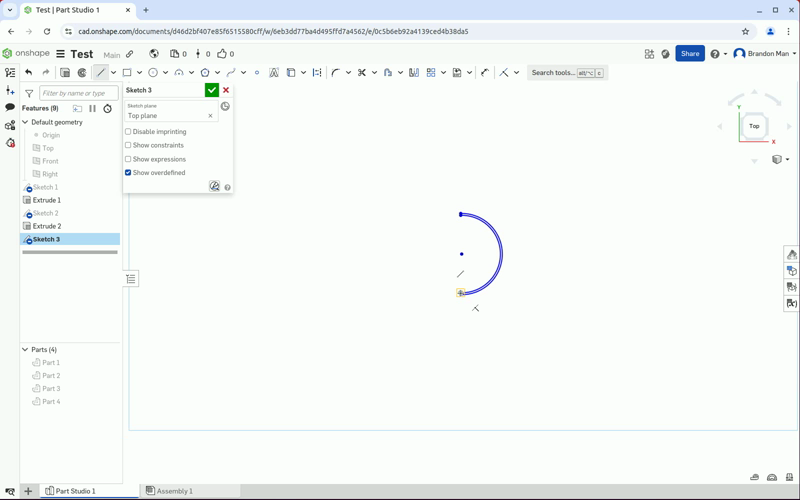
scroll(-6)
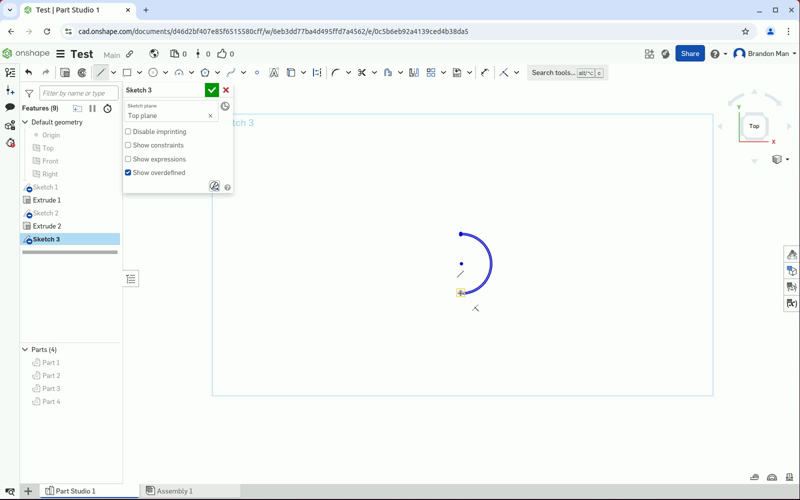
scroll(-6)
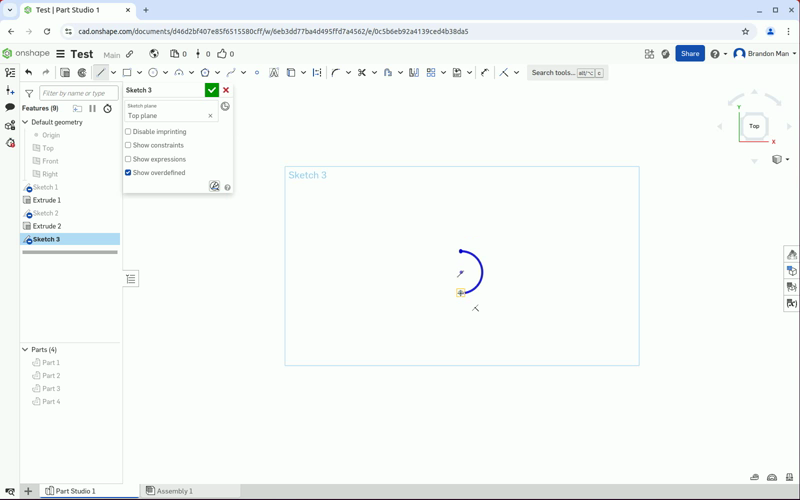
scroll(-6)
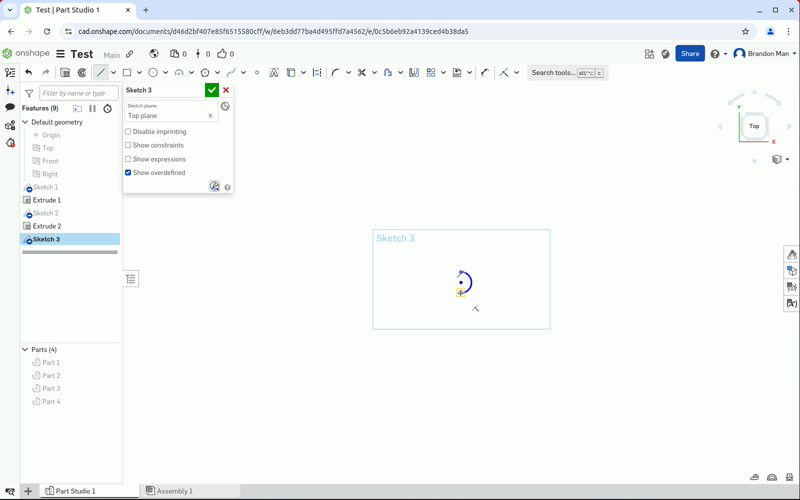
mouse_move(490, 292)
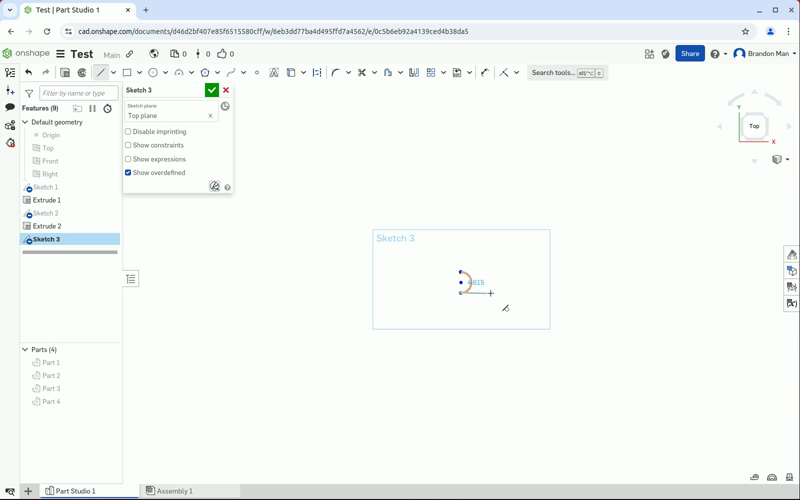
key_down(shift)
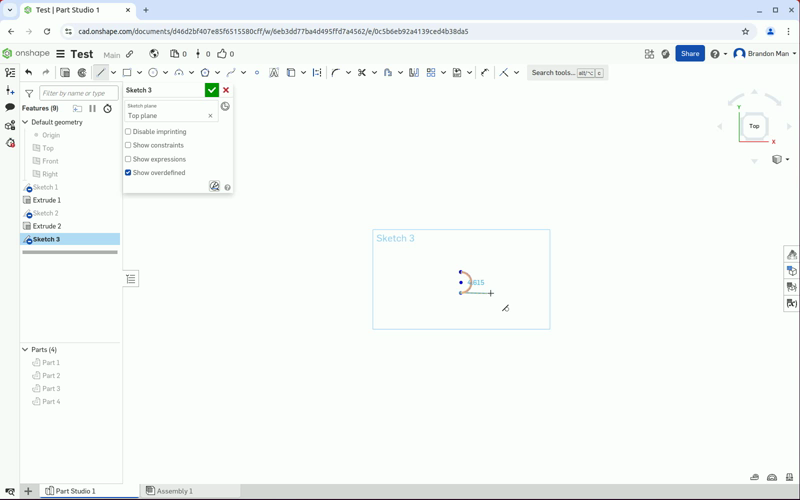
mouse_move(460, 293)
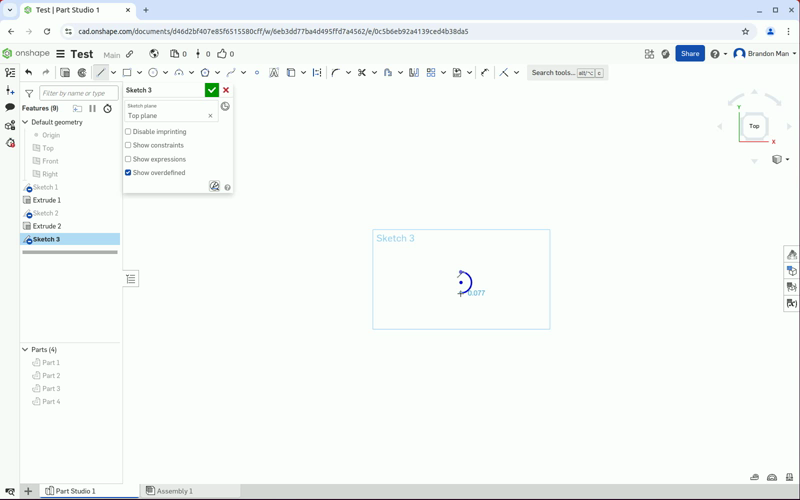
scroll(6)
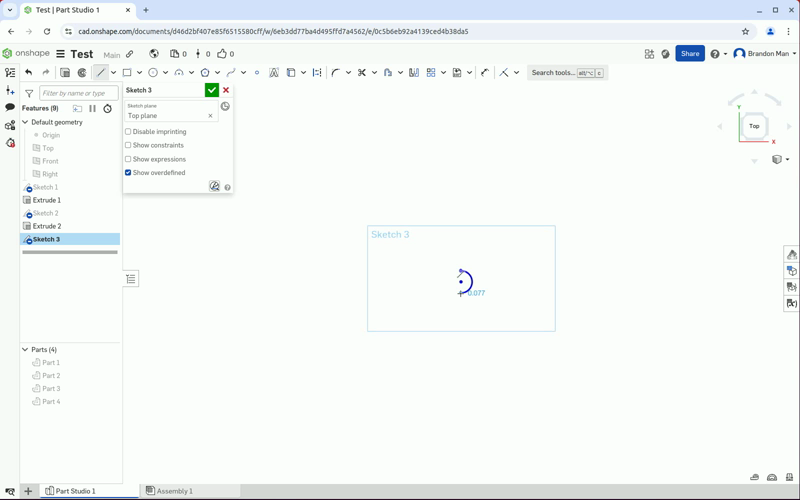
scroll(6)
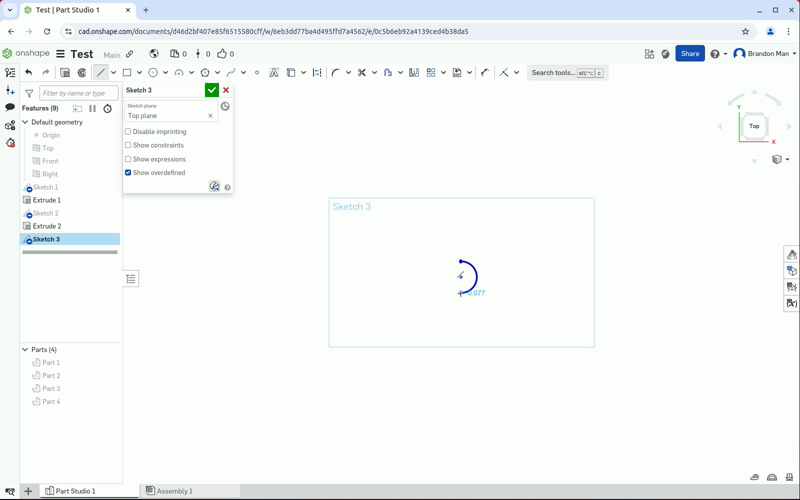
scroll(6)
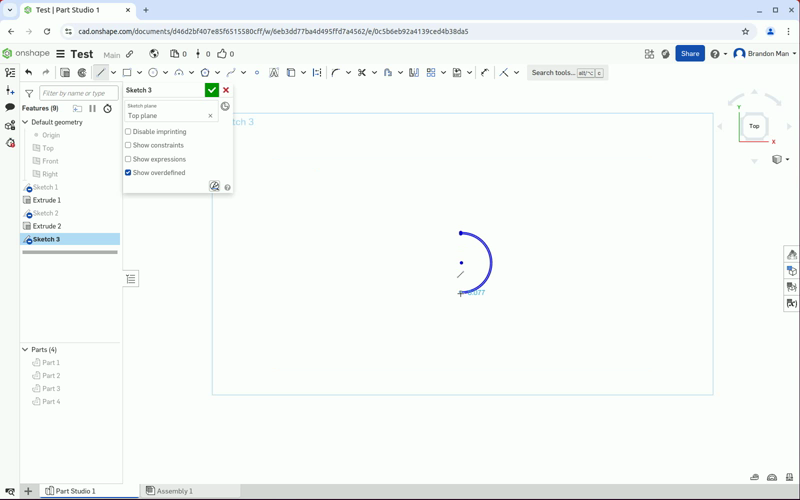
scroll(6)
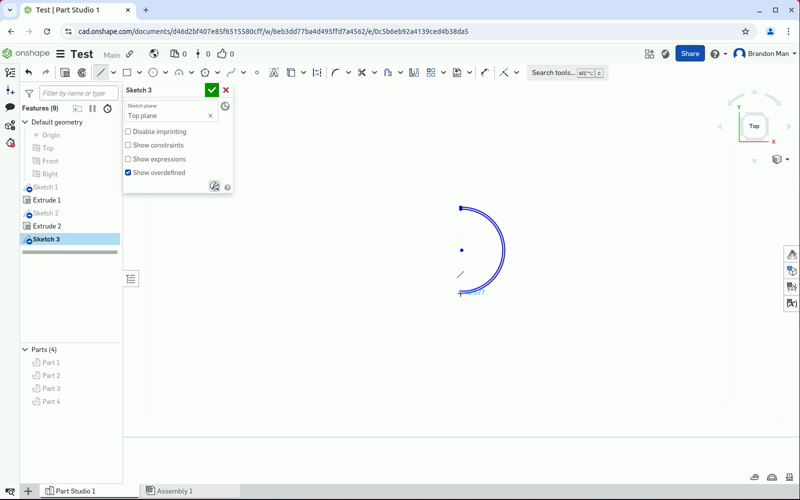
scroll(6)
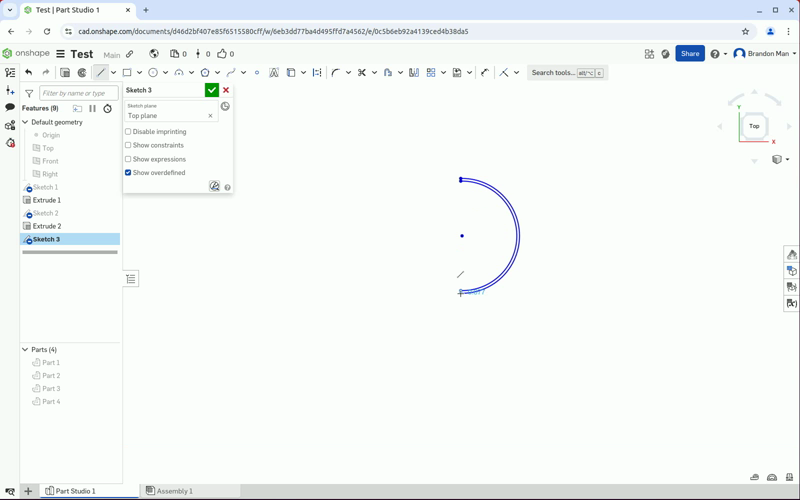
scroll(6)
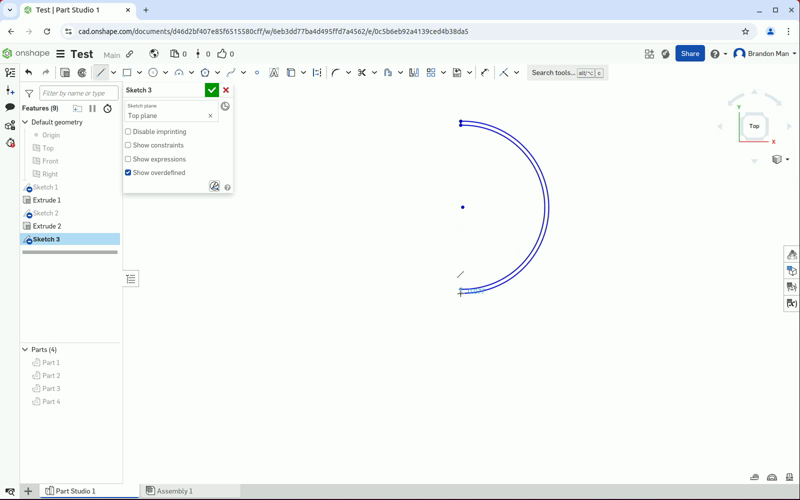
scroll(6)
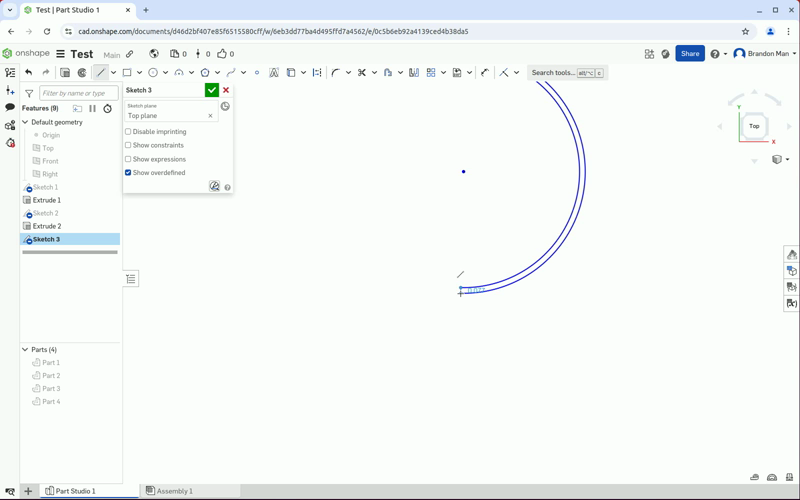
key_up(shift)
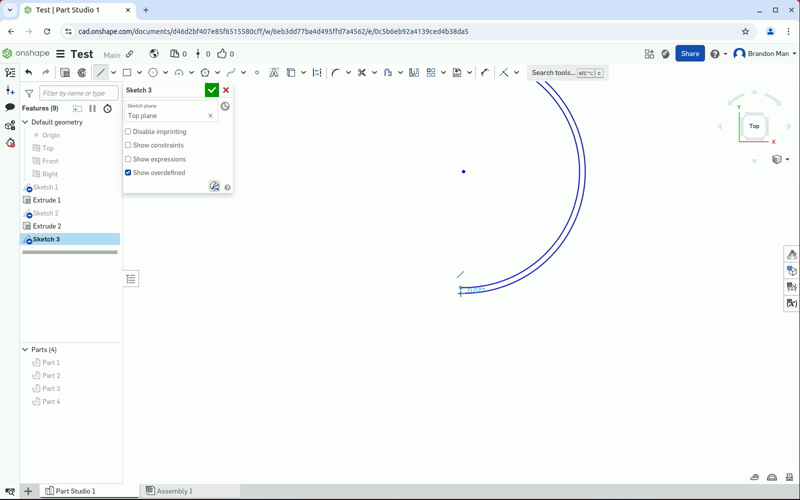
click(460, 293)
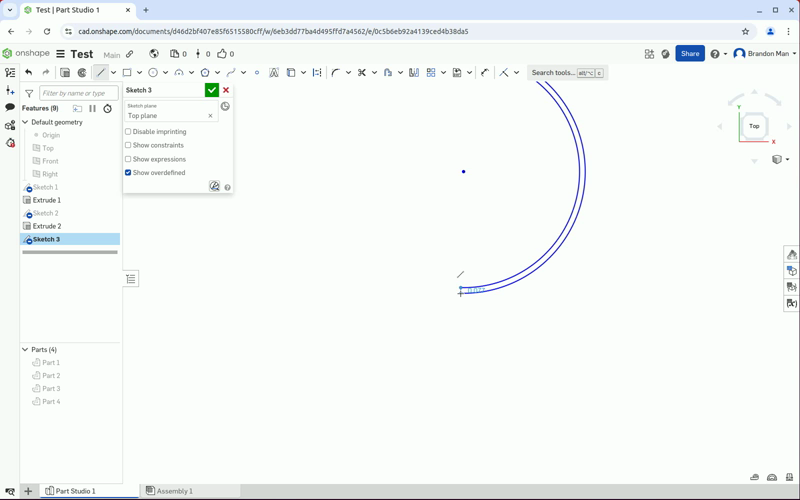
scroll(-6)
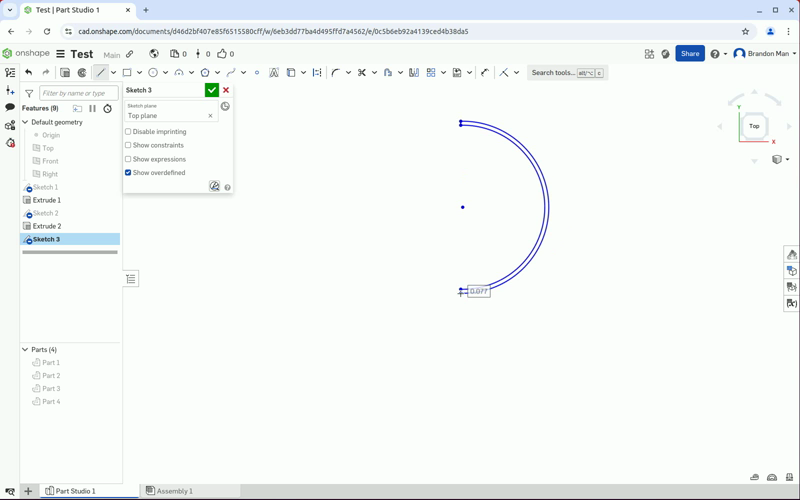
scroll(-6)
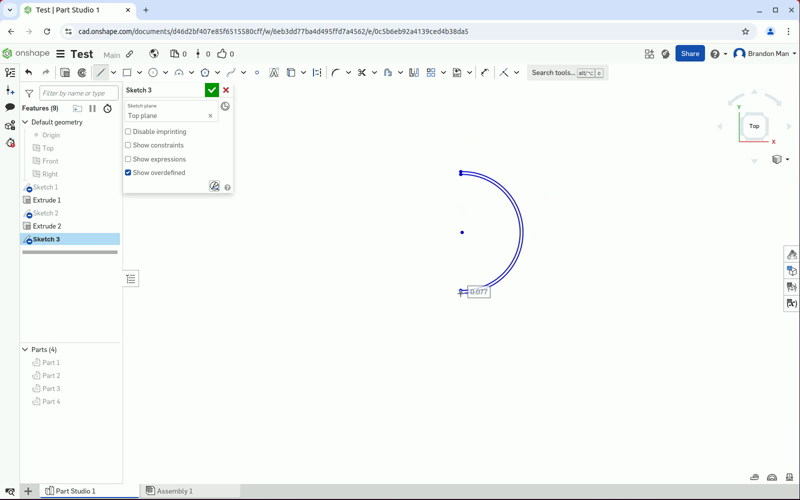
scroll(-6)
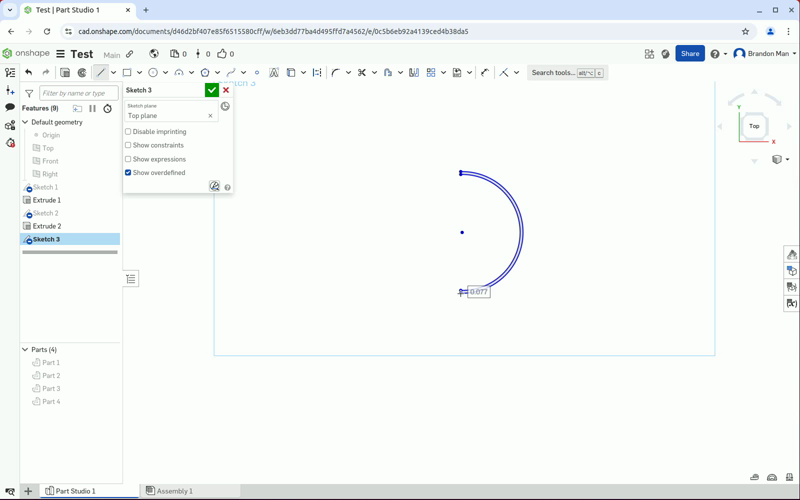
scroll(-6)
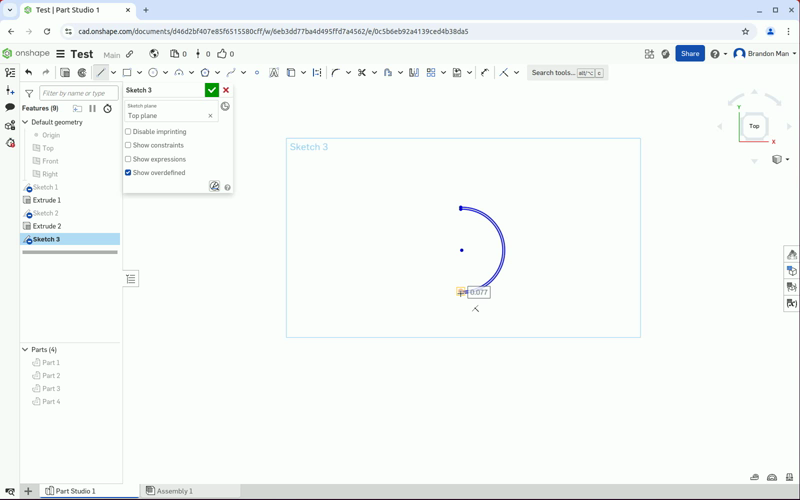
scroll(-6)
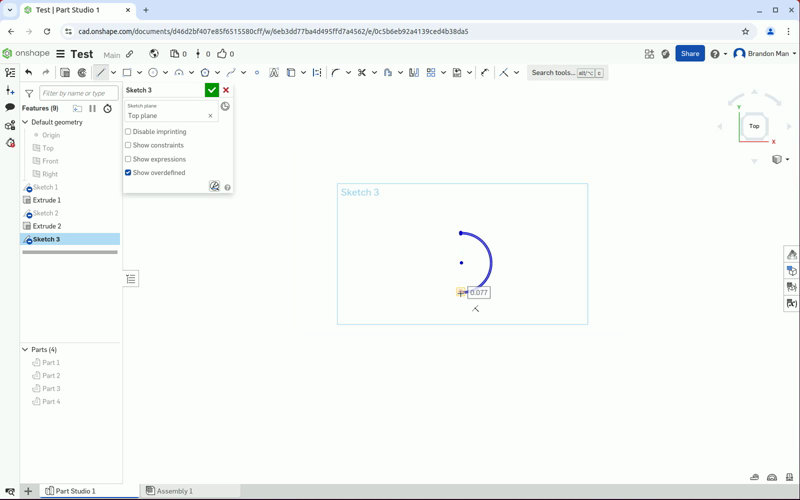
scroll(-6)
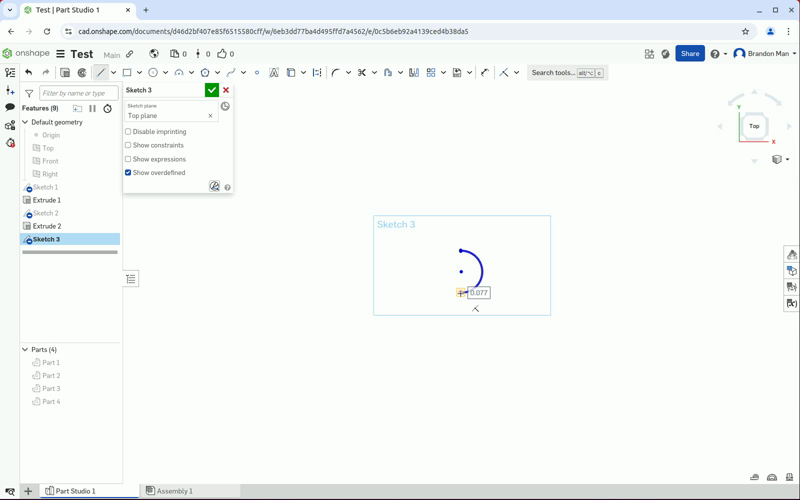
scroll(-6)
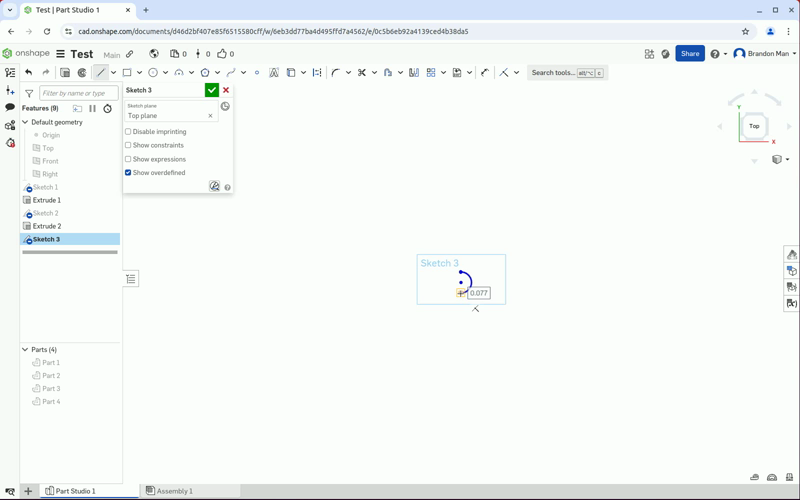
key(esc)
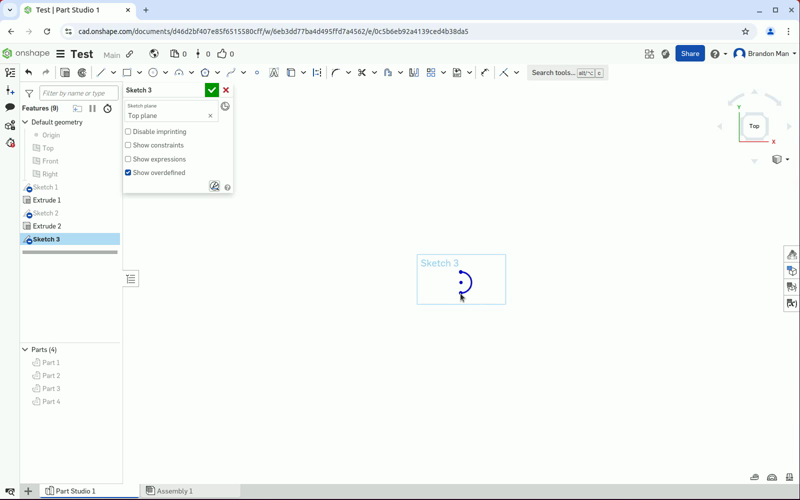
mouse_move(470, 278)
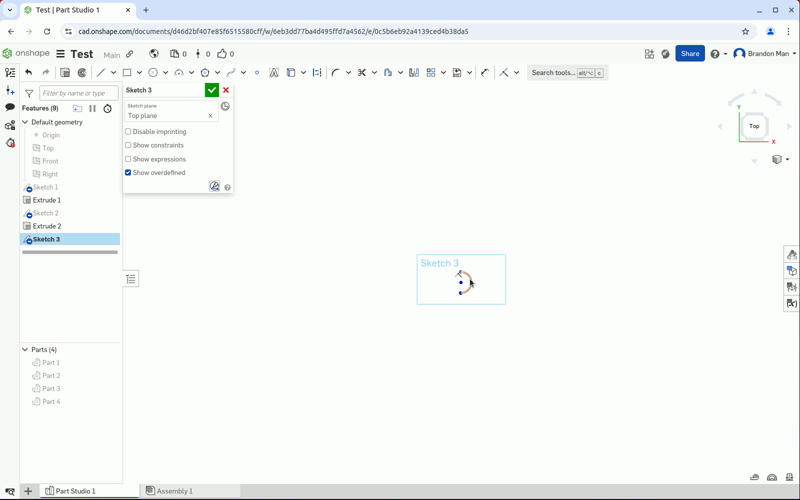
scroll(6)
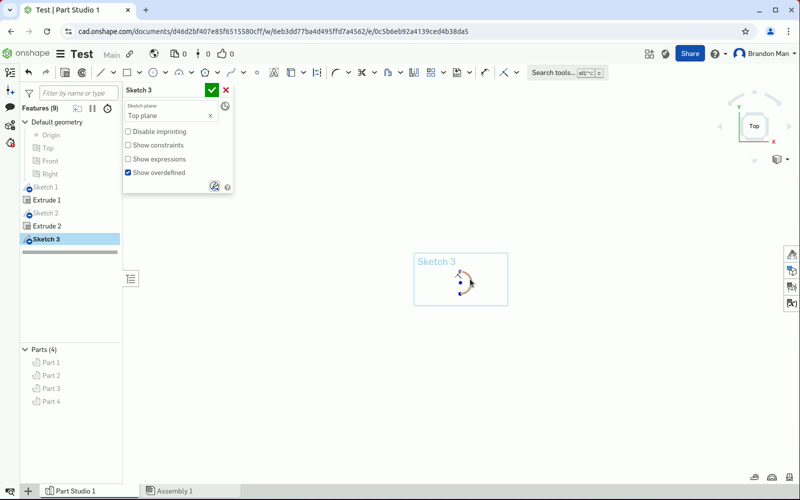
scroll(6)
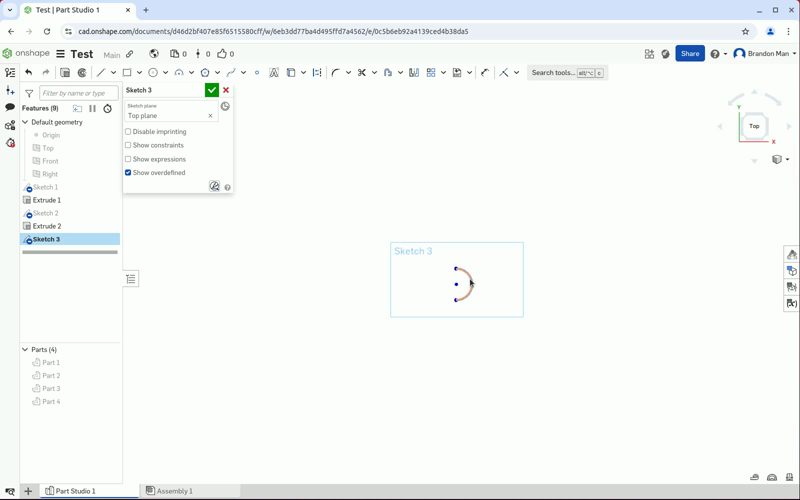
scroll(6)
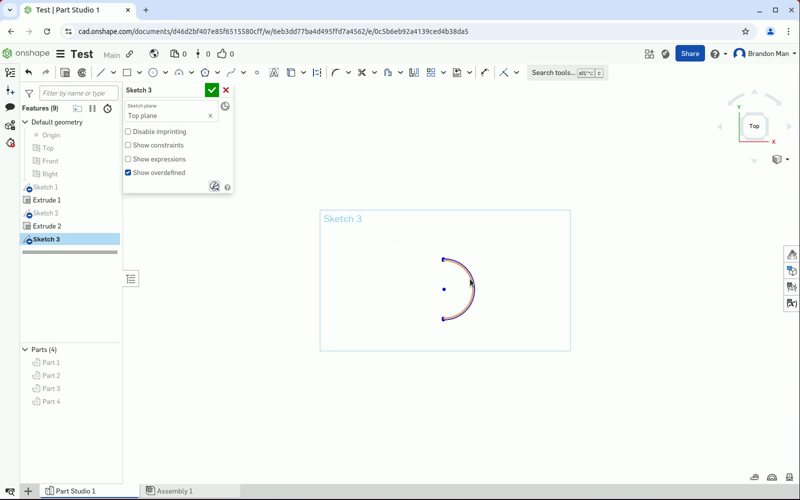
scroll(6)
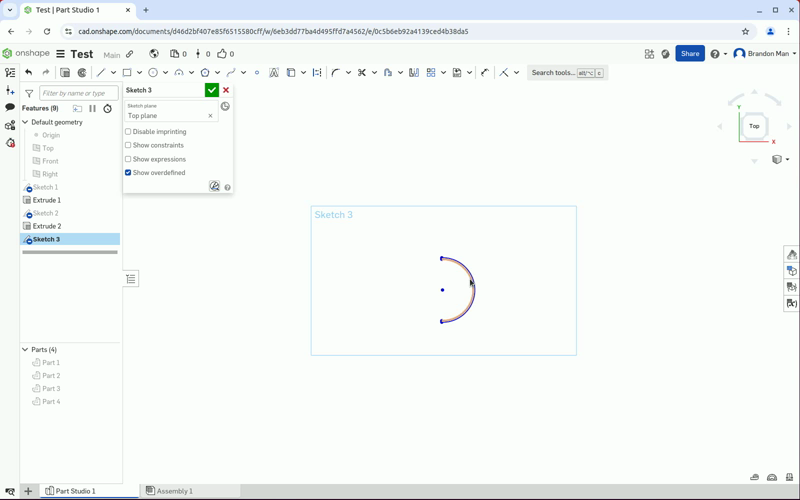
scroll(6)
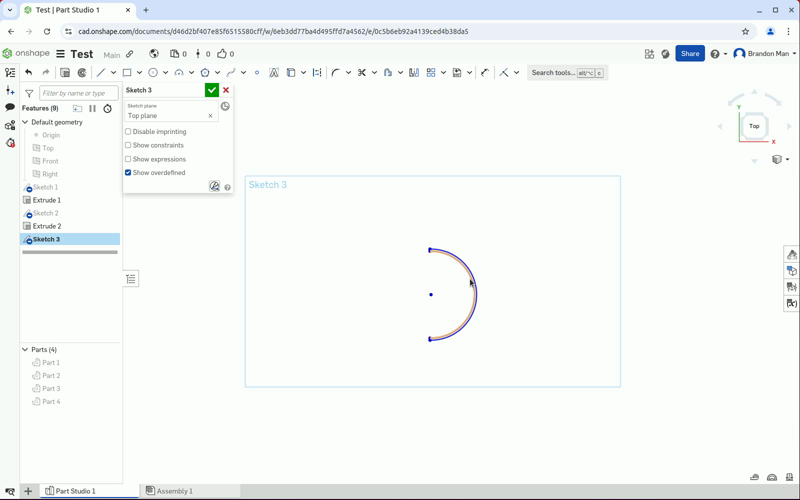
scroll(6)
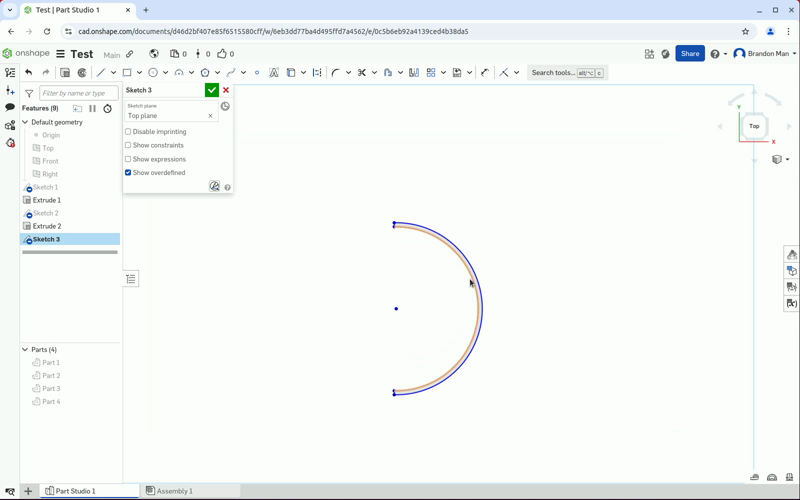
scroll(6)
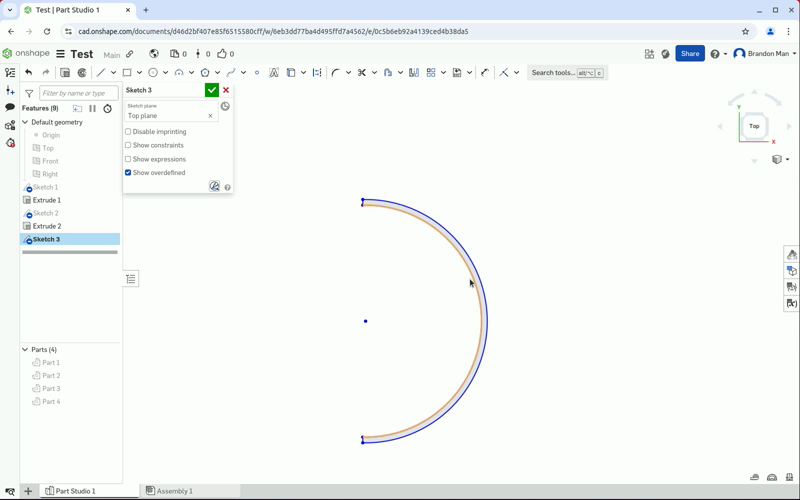
click(470, 278)
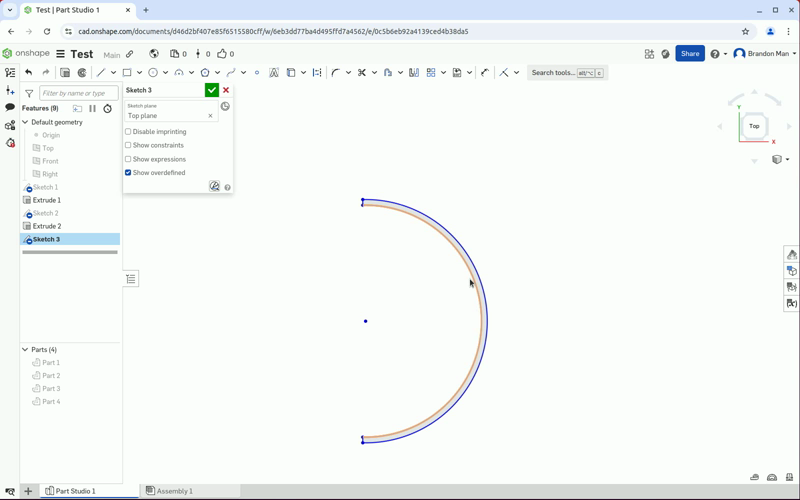
scroll(-6)
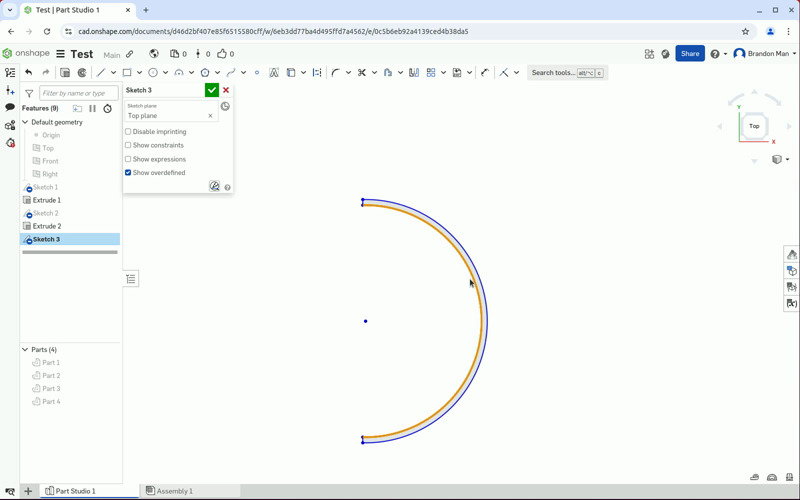
scroll(-6)
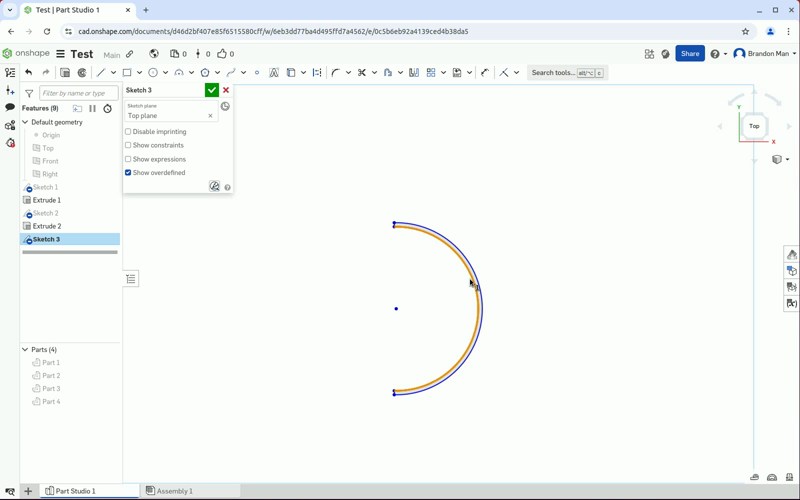
scroll(-6)
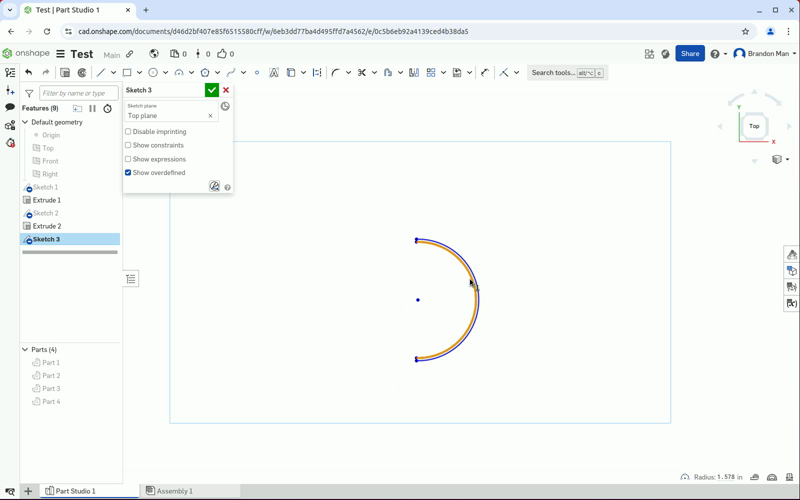
scroll(-6)
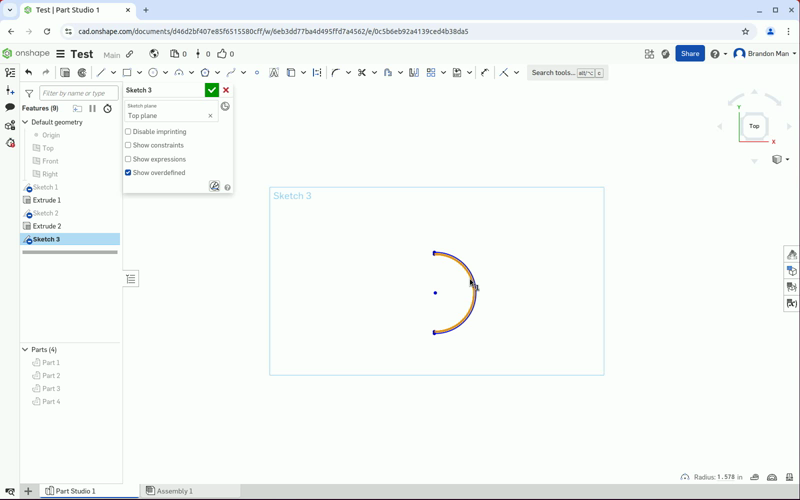
scroll(-6)
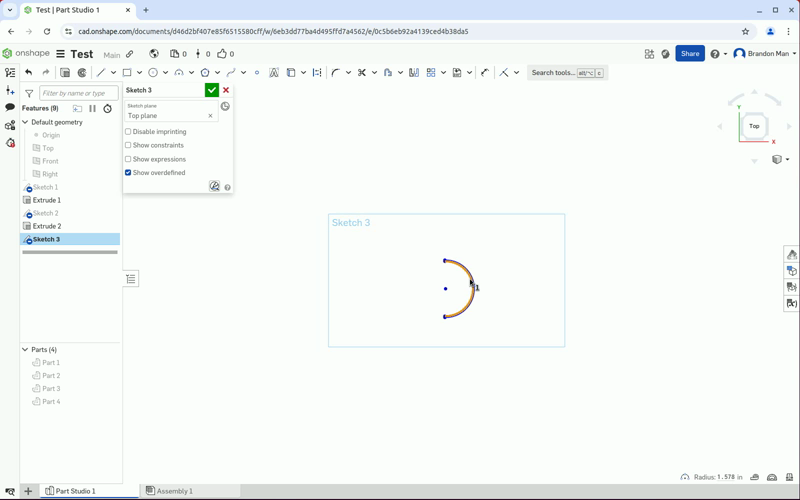
scroll(-6)
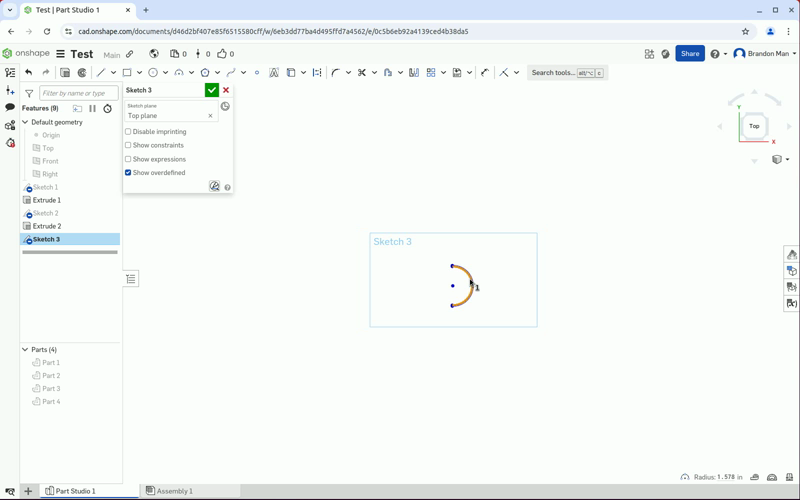
scroll(-6)
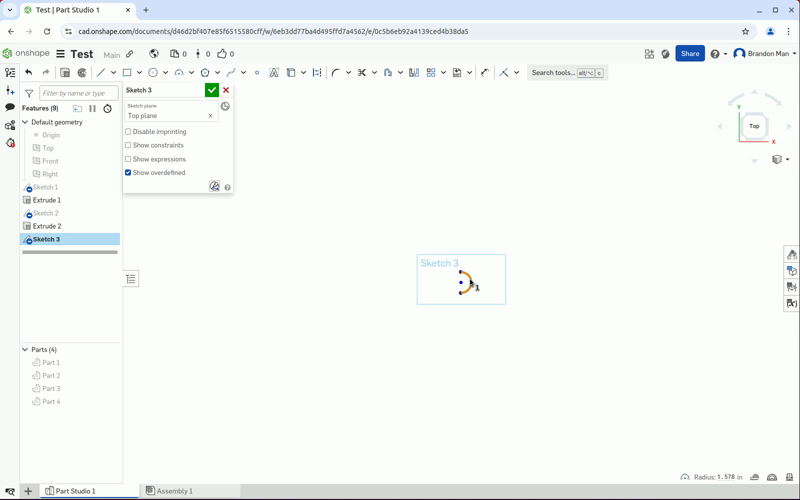
mouse_move(73, 352)
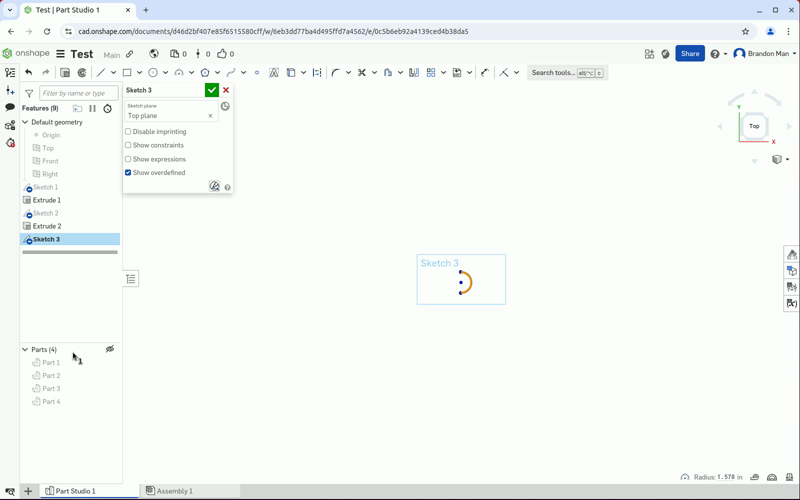
key(shift+y)
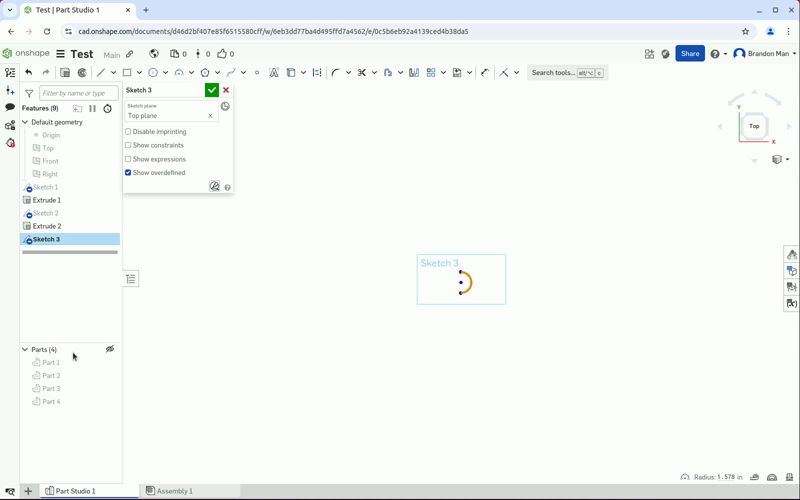
key(shift+e)
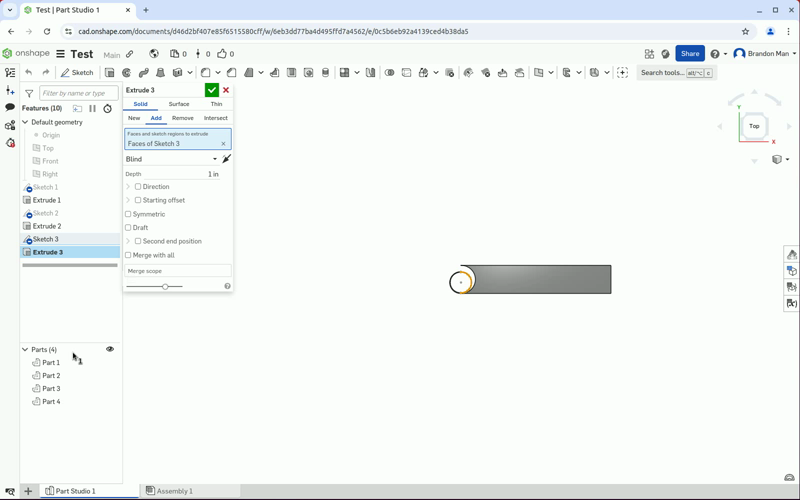
mouse_move(143, 106)
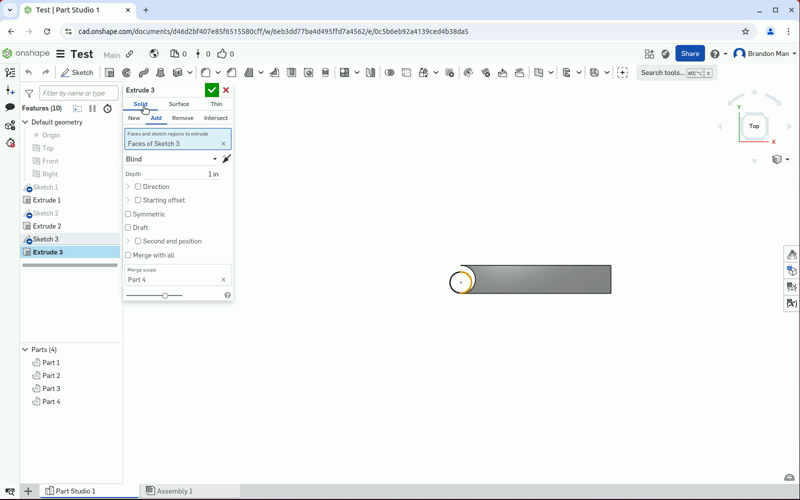
click(143, 106)
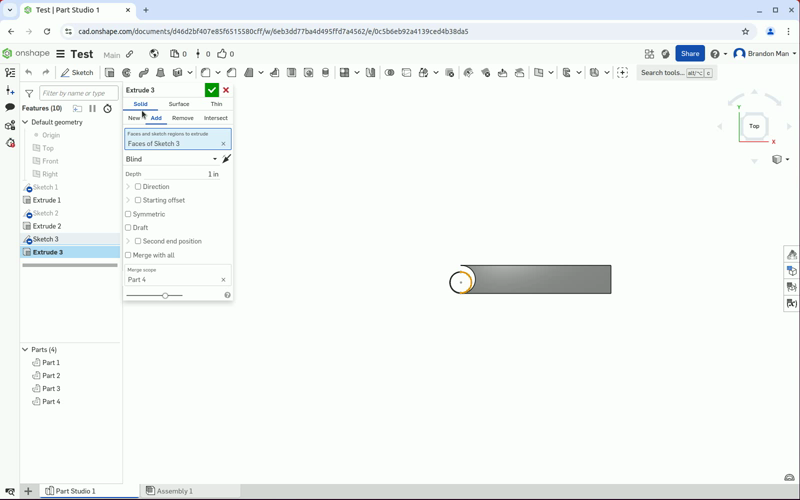
mouse_move(137, 120)
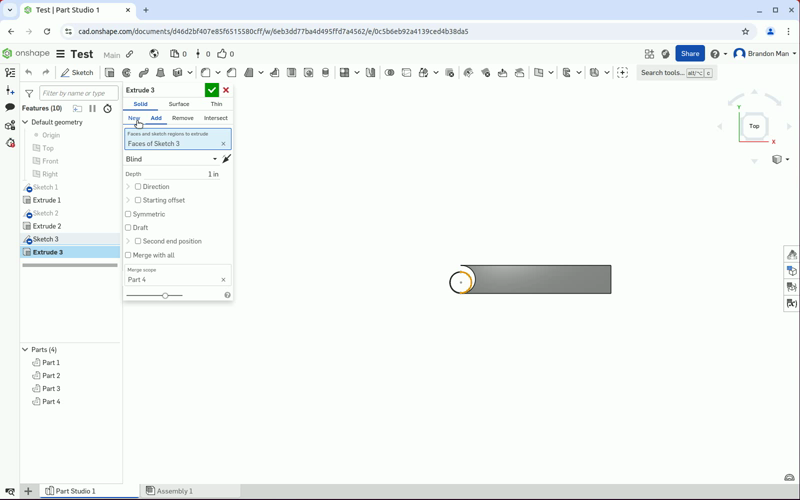
click(137, 120)
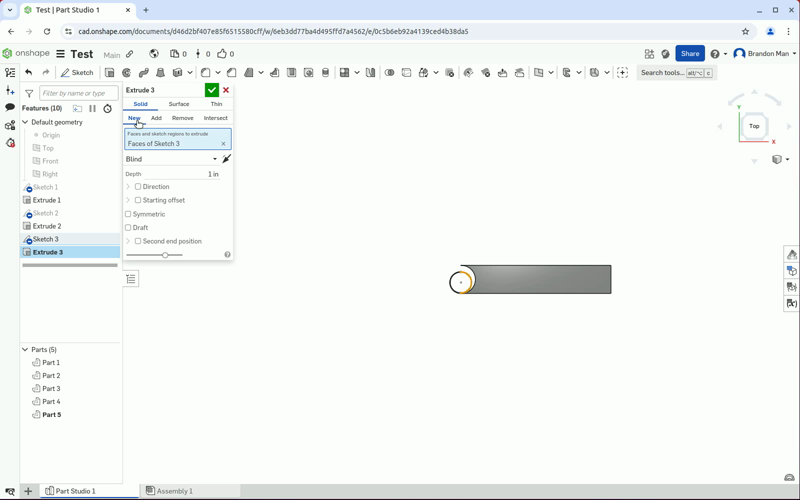
key(tab, 4)
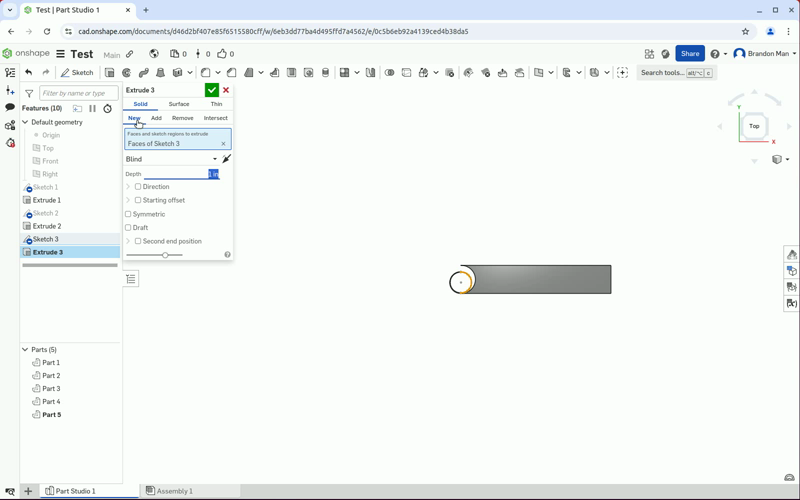
text(6.981)
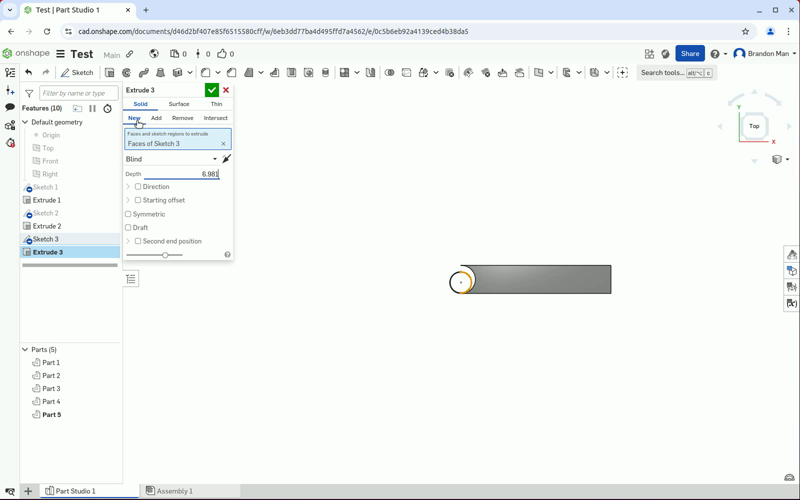
key(enter)
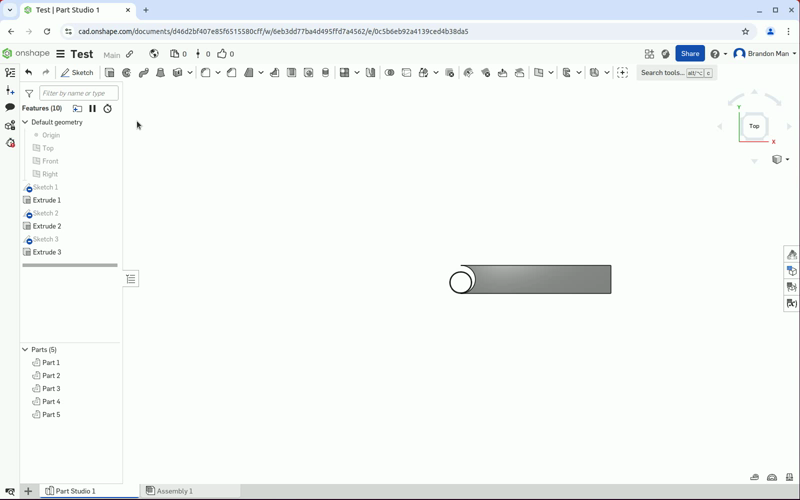
key(shift+h)
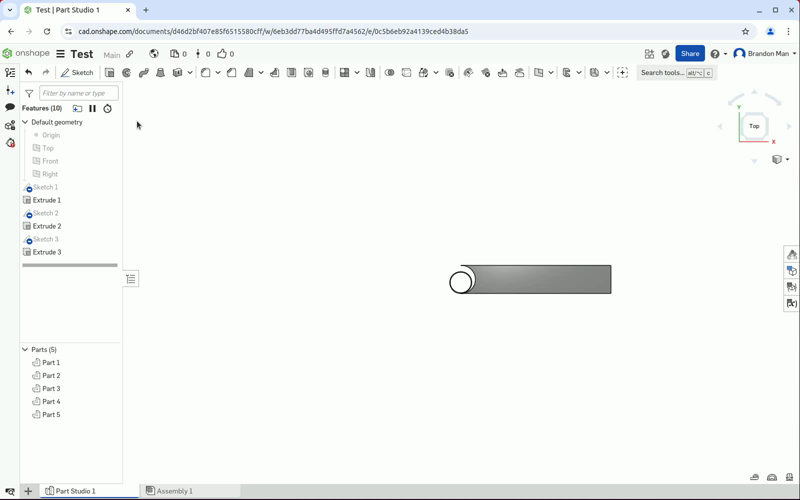
key(shift+h)
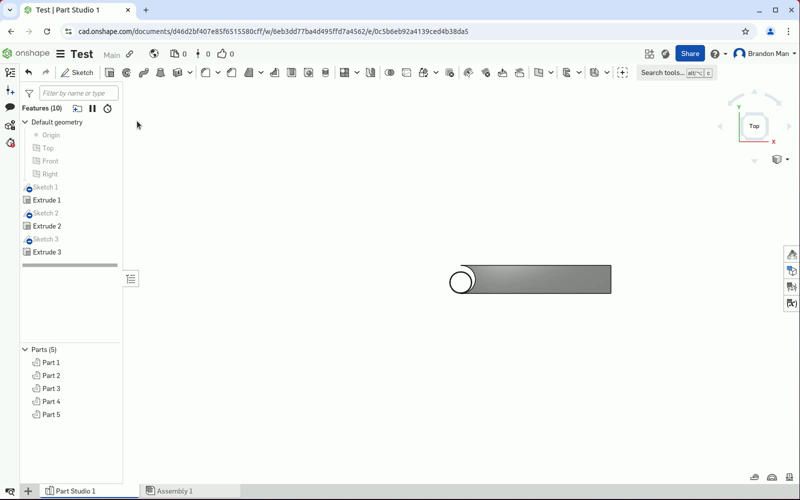
mouse_move(73, 189)
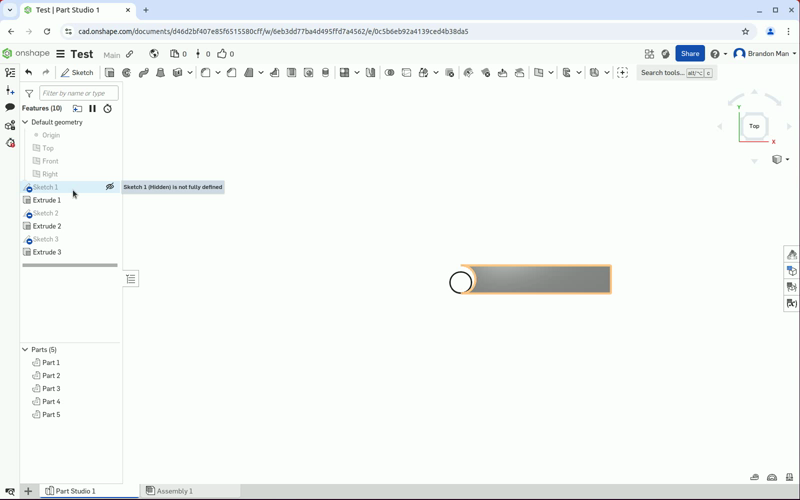
click(73, 189)
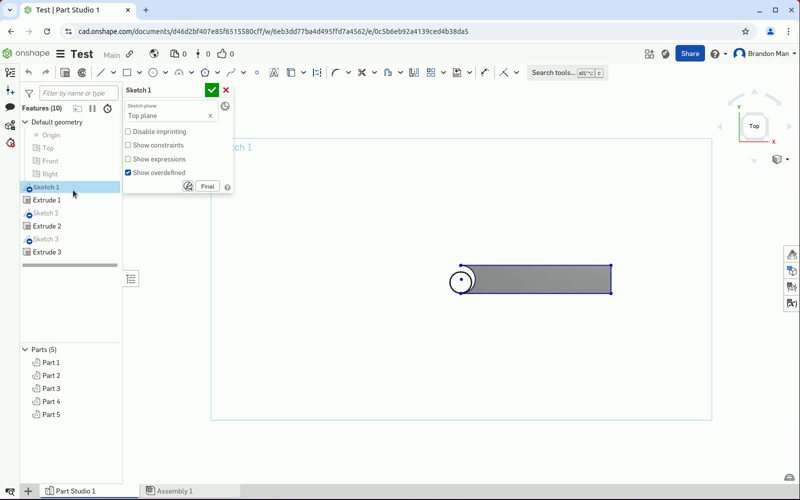
mouse_move(229, 92)
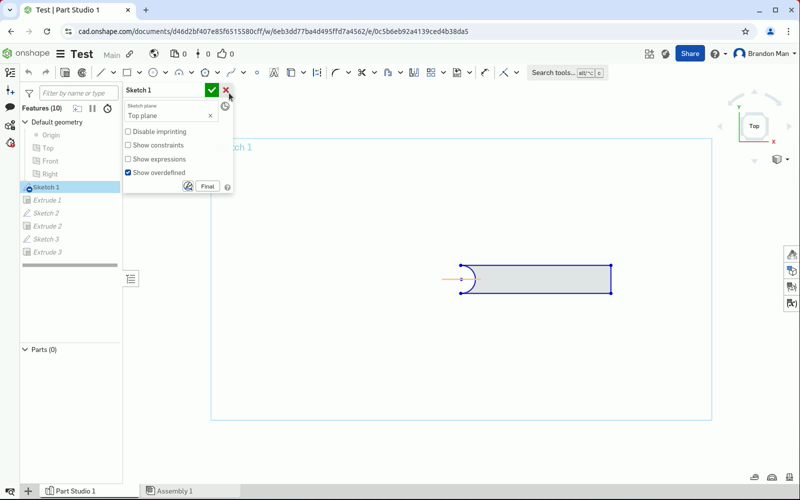
click(229, 92)
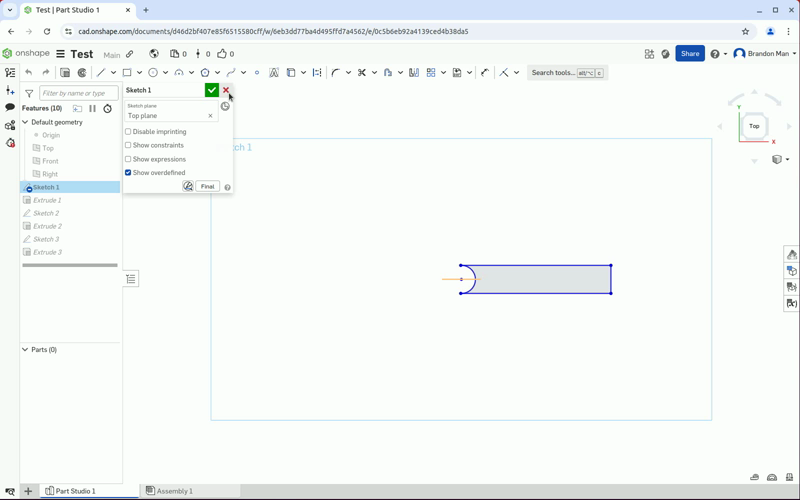
key(shift+s)
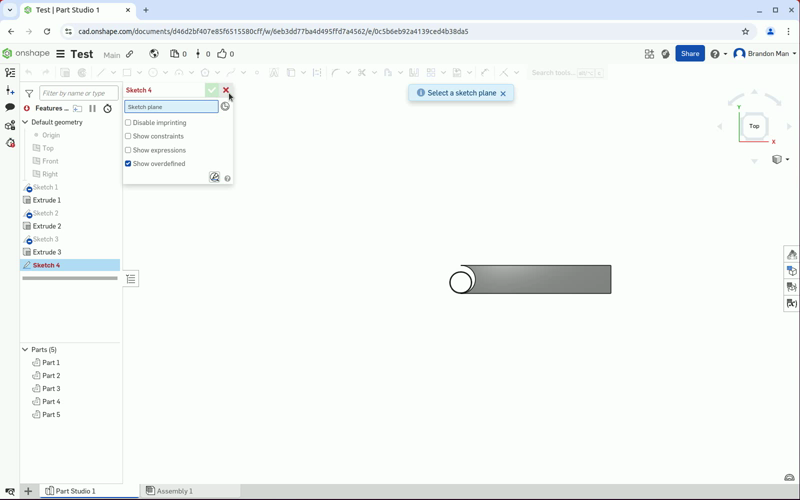
mouse_move(73, 150)
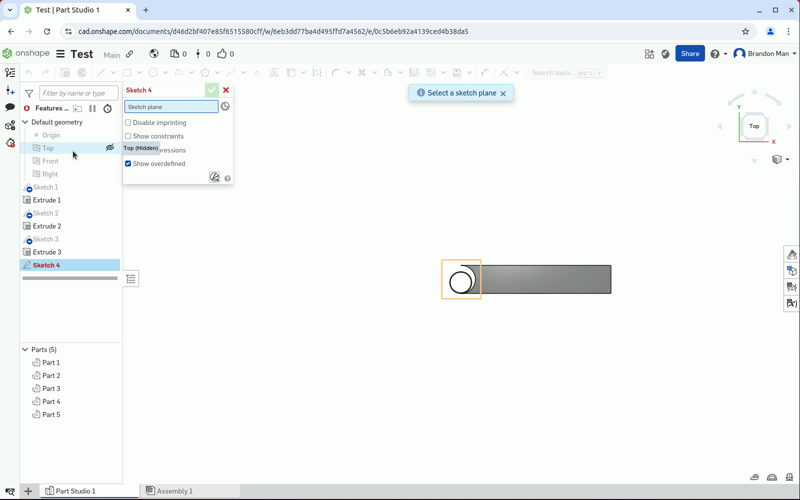
click(73, 150)
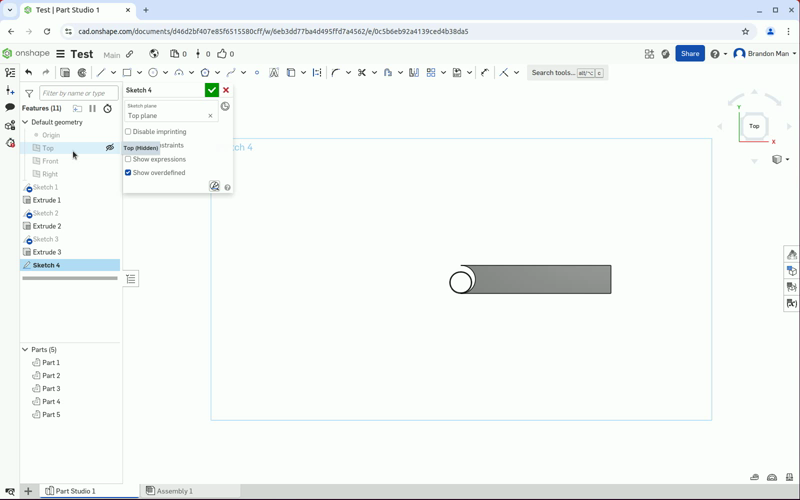
mouse_move(73, 352)
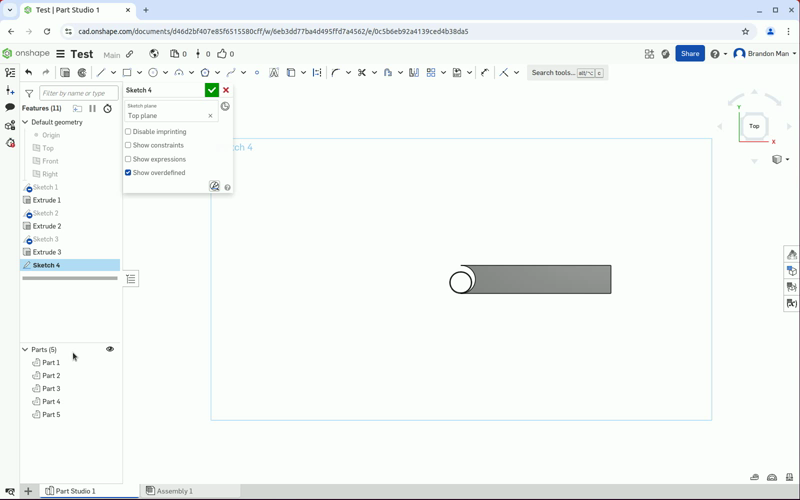
key(y)
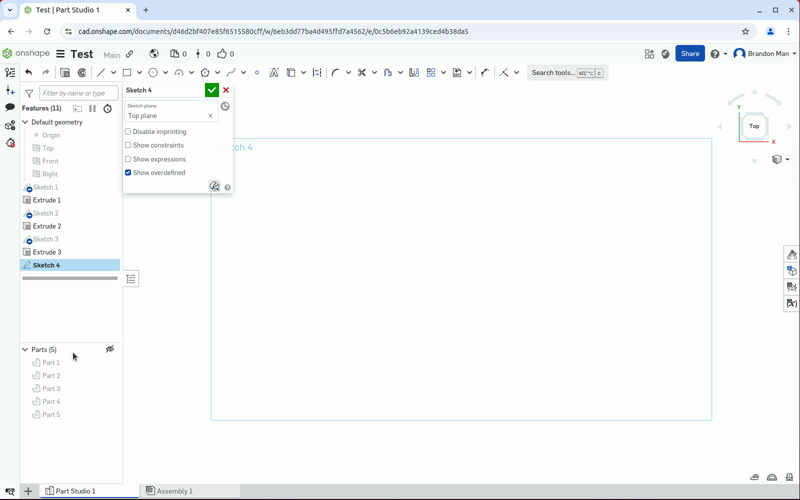
key(l)
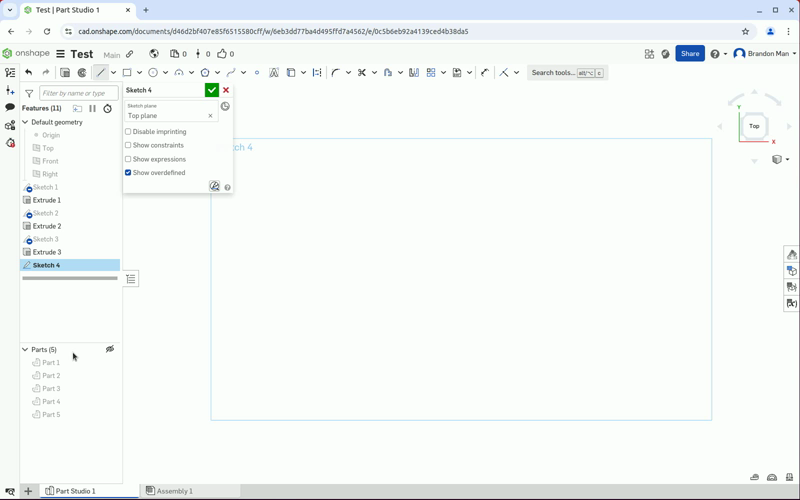
key_down(shift)
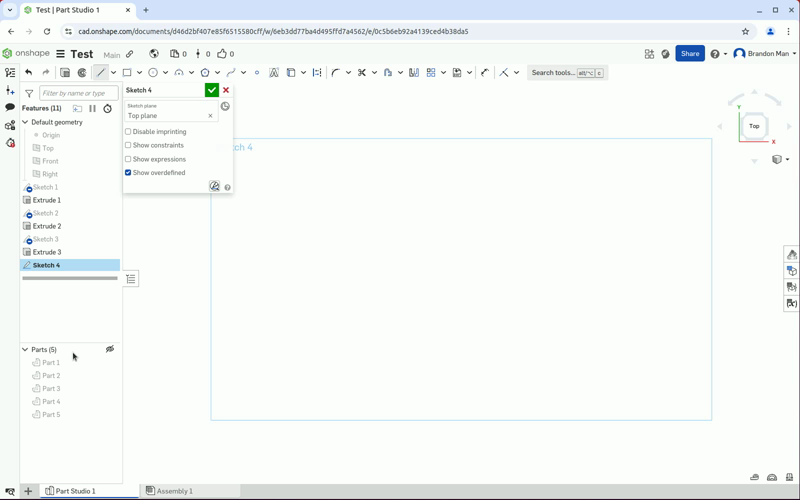
mouse_move(460, 293)
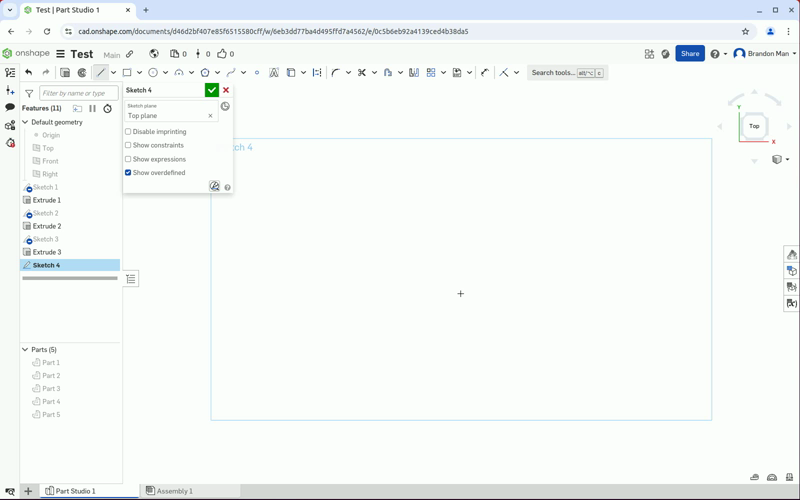
click(460, 293)
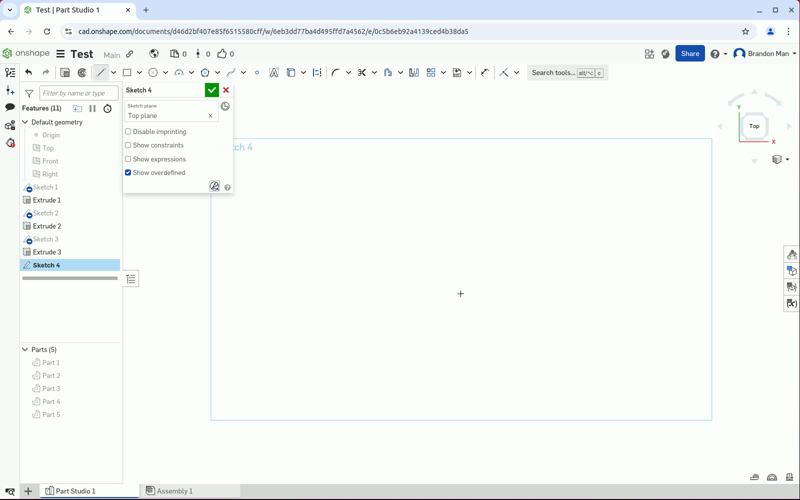
key_up(shift)
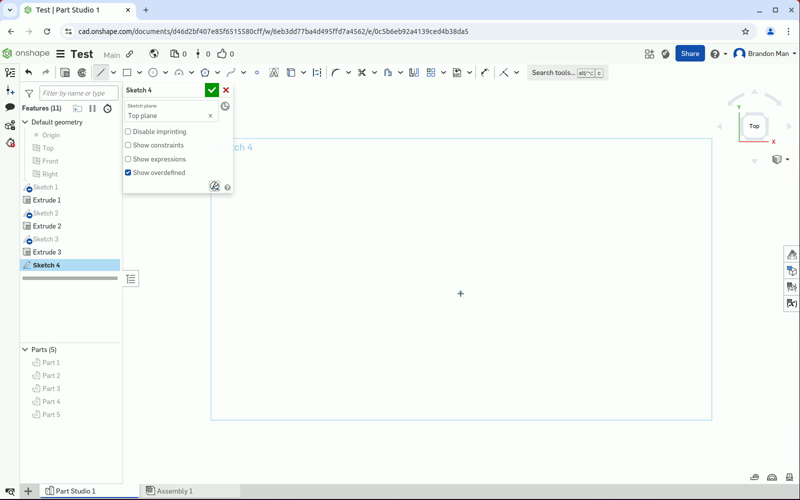
key_down(shift)
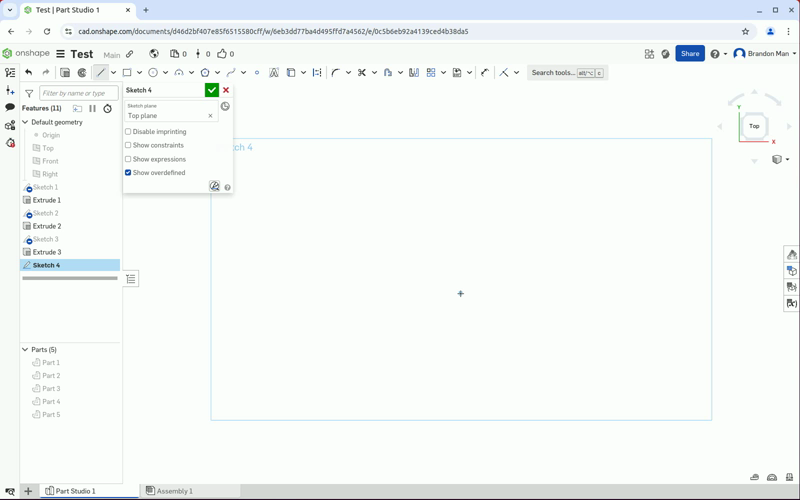
mouse_move(573, 293)
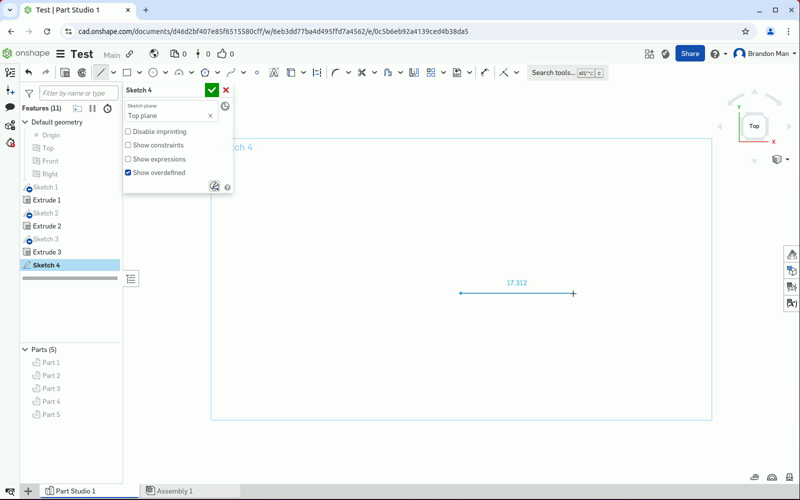
click(573, 293)
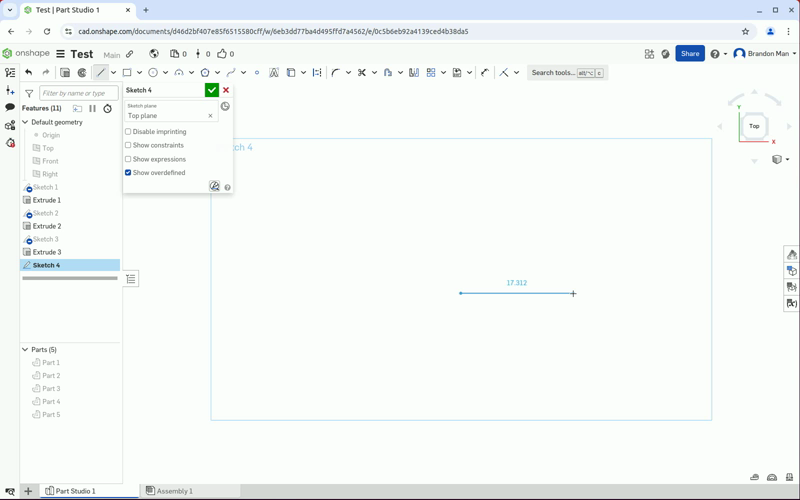
key_up(shift)
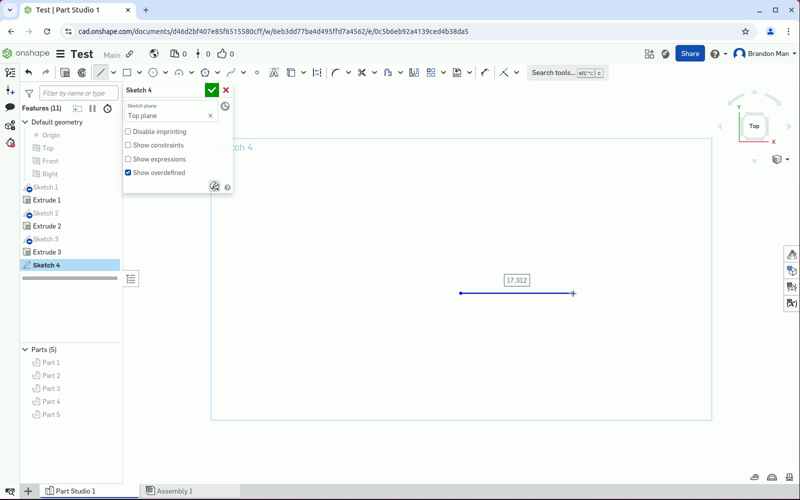
key_down(shift)
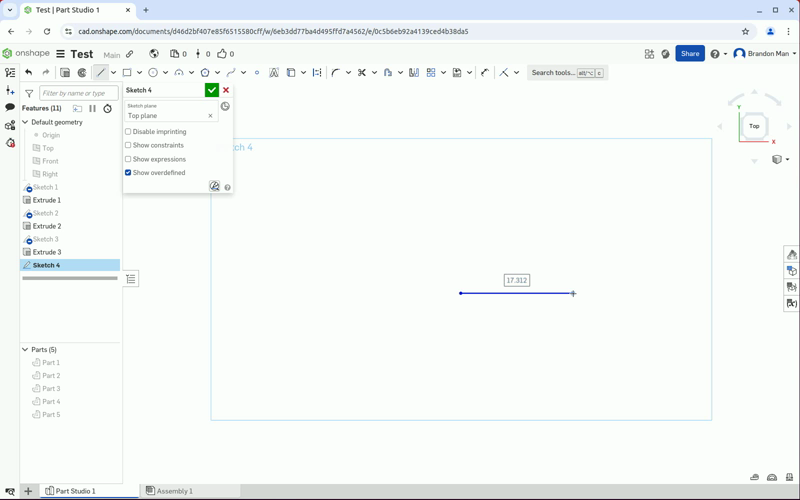
mouse_move(589, 293)
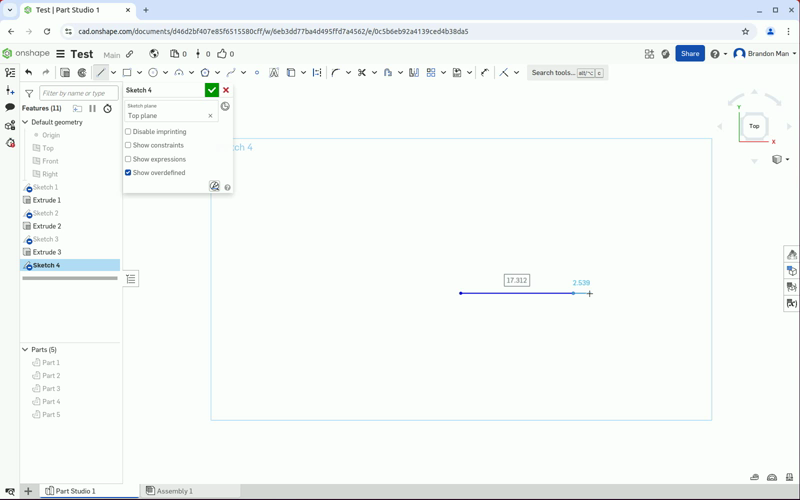
mouse_move(573, 272)
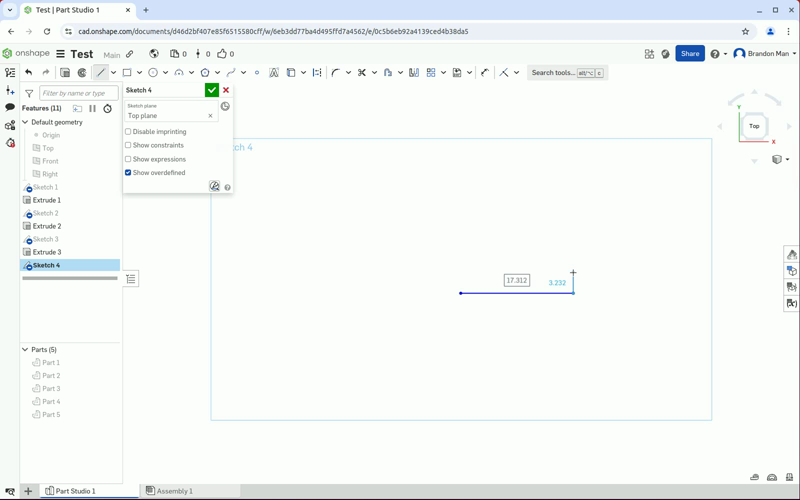
click(573, 272)
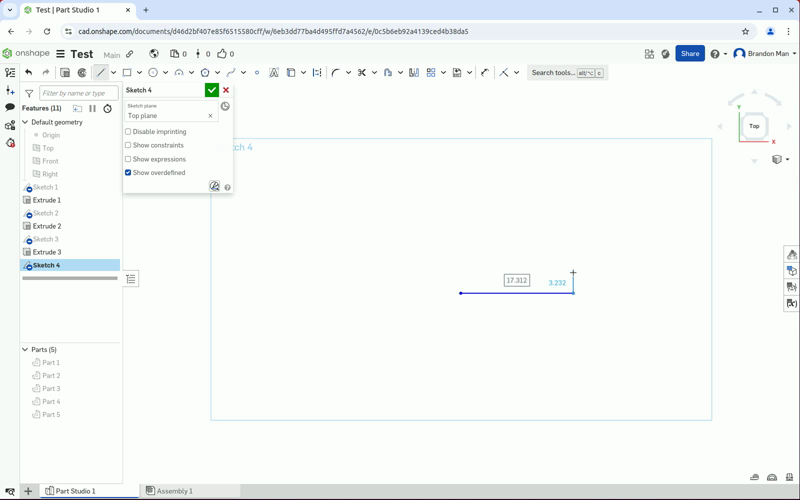
key_up(shift)
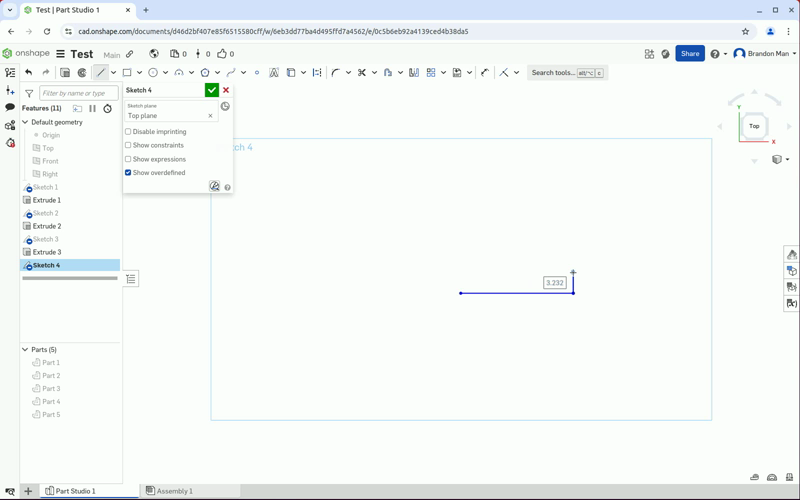
key_down(shift)
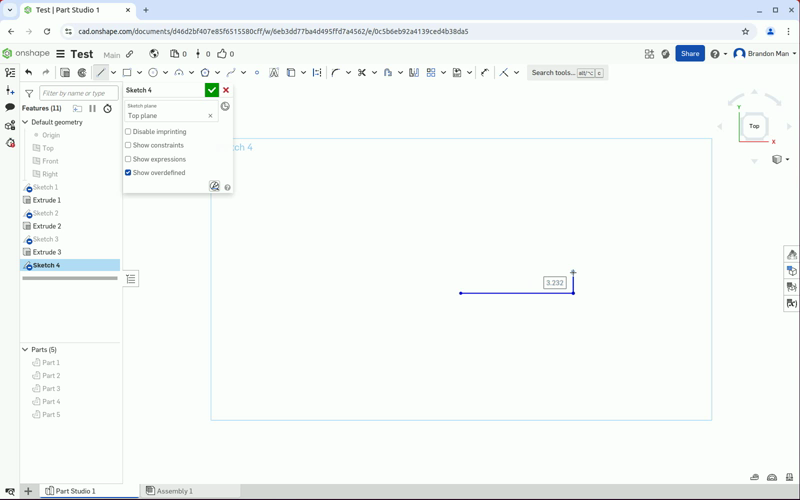
mouse_move(460, 272)
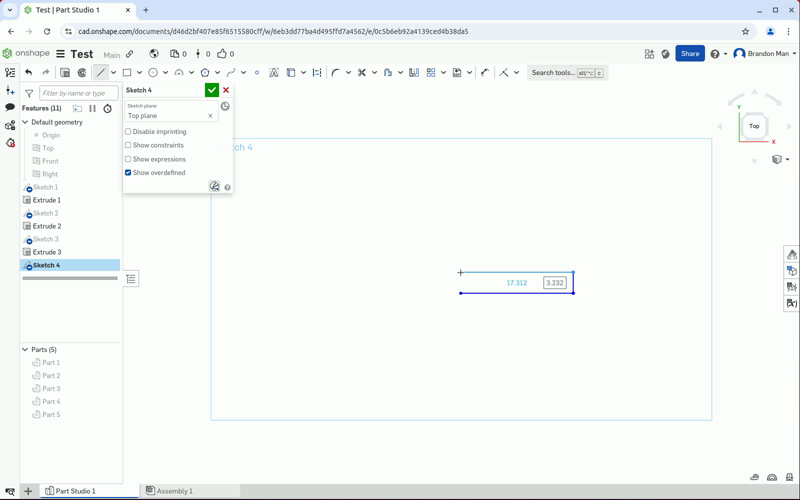
click(460, 272)
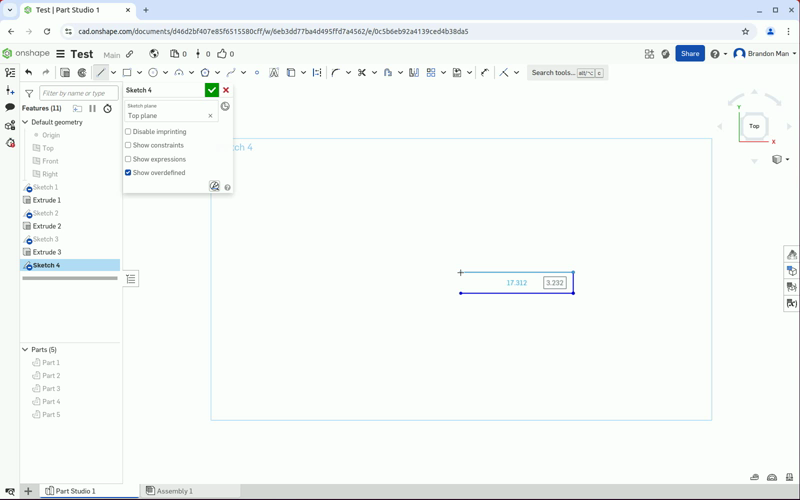
key_up(shift)
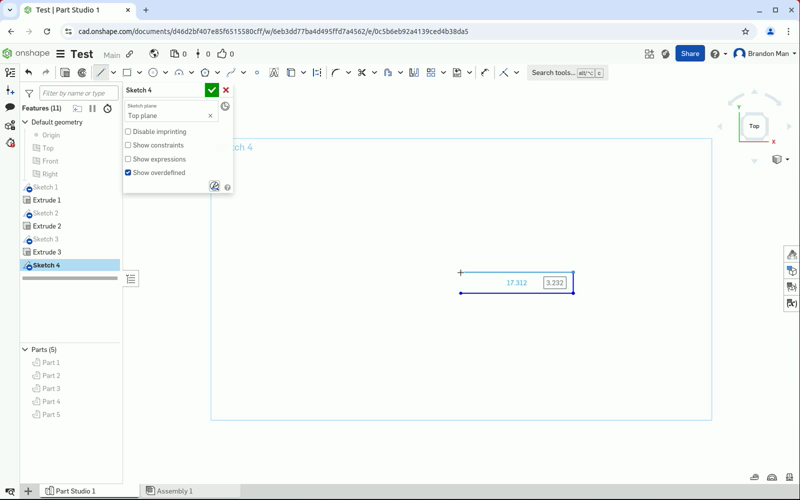
key(esc)
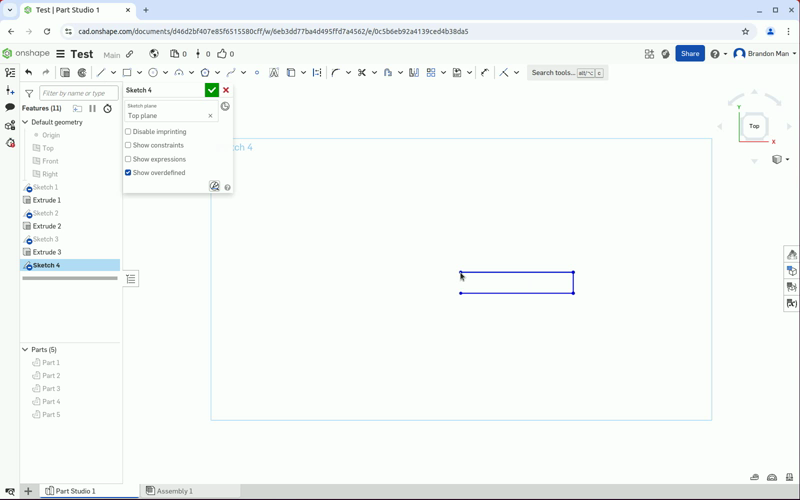
key(a)
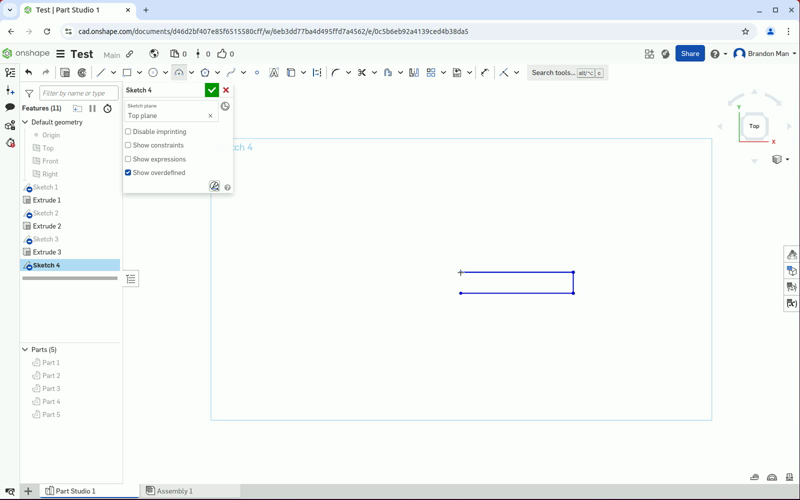
mouse_move(460, 272)
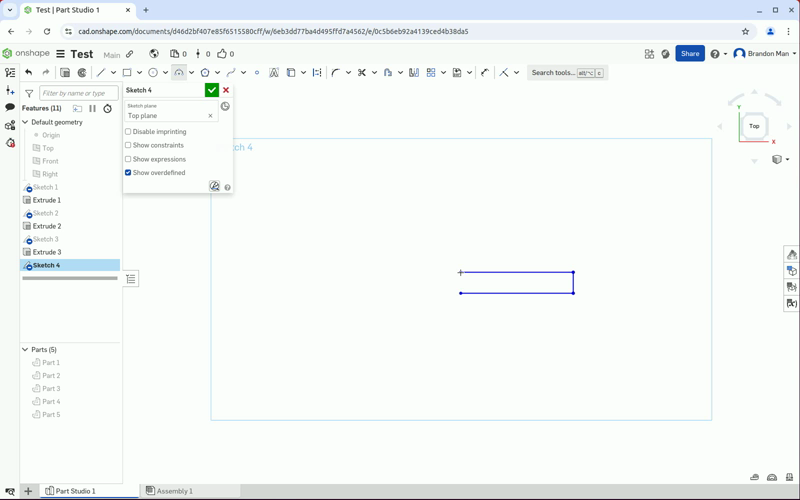
click(460, 272)
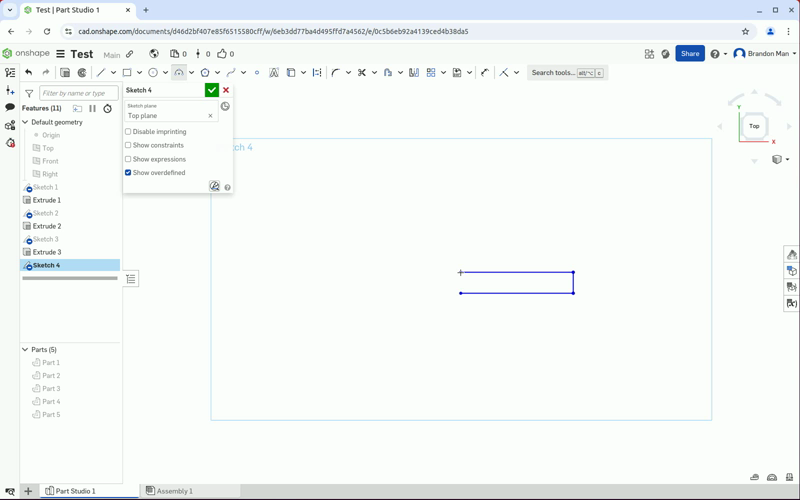
mouse_move(460, 293)
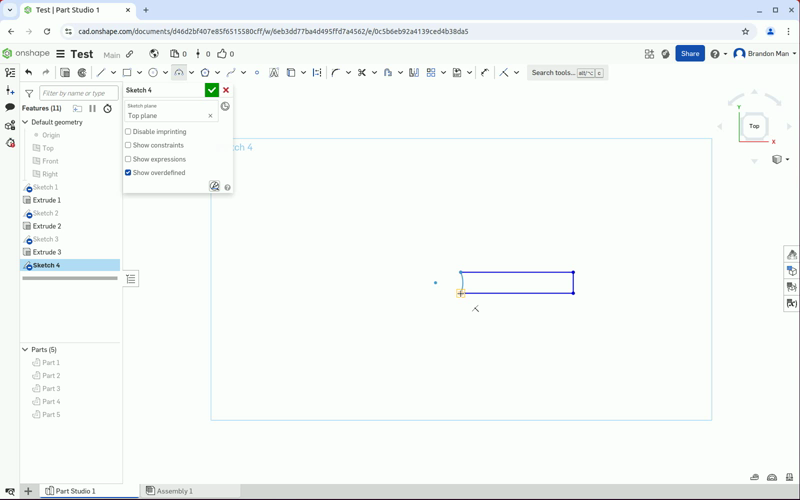
click(460, 293)
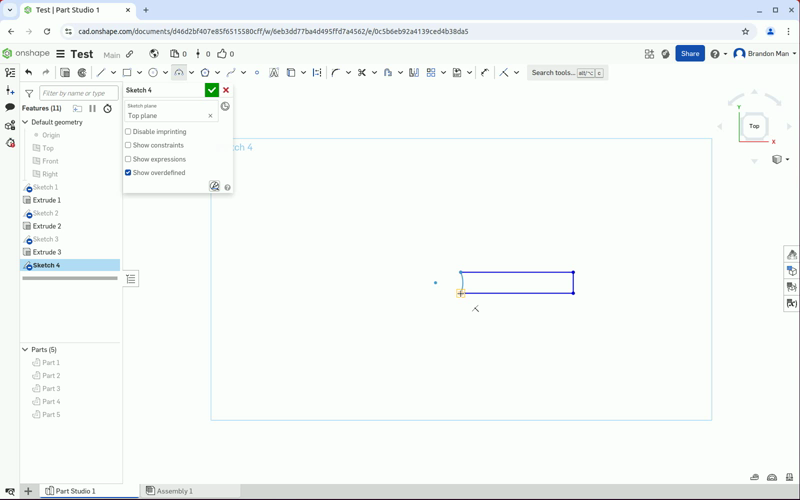
key_down(shift)
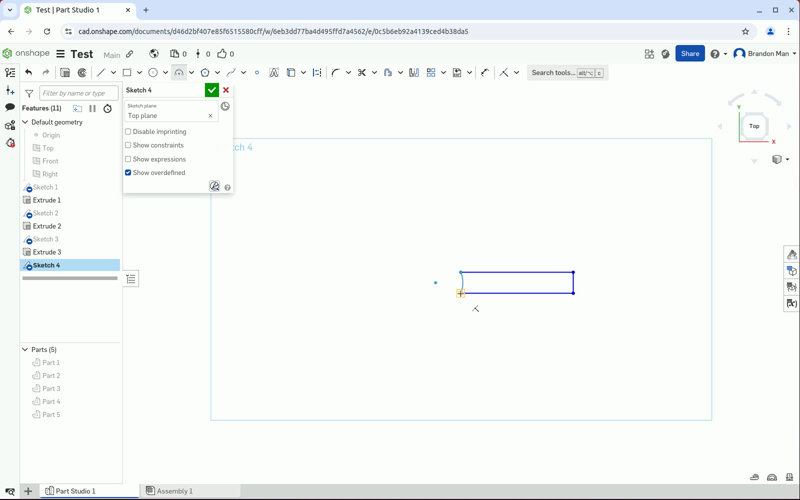
mouse_move(471, 282)
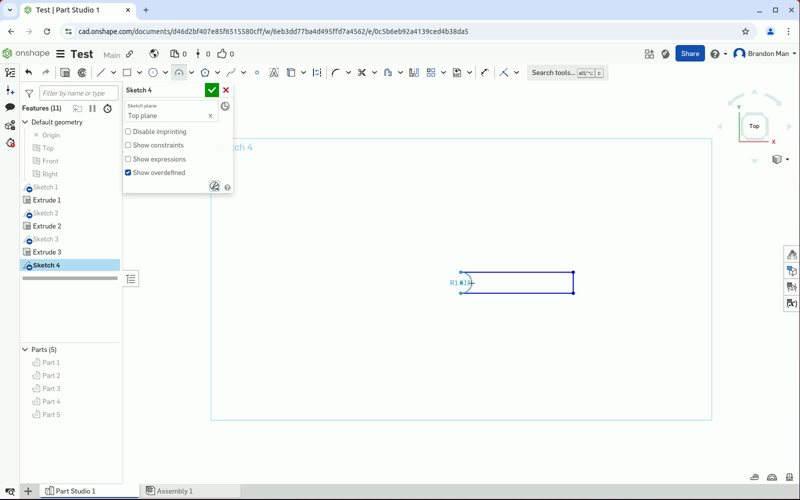
click(471, 282)
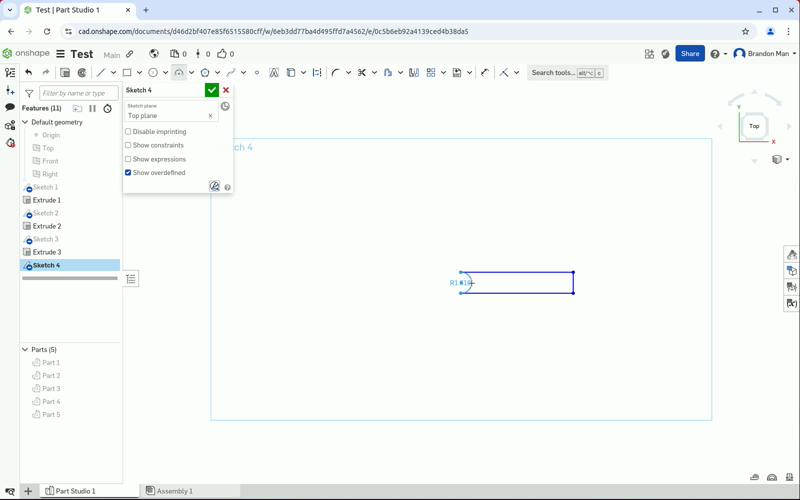
key_up(shift)
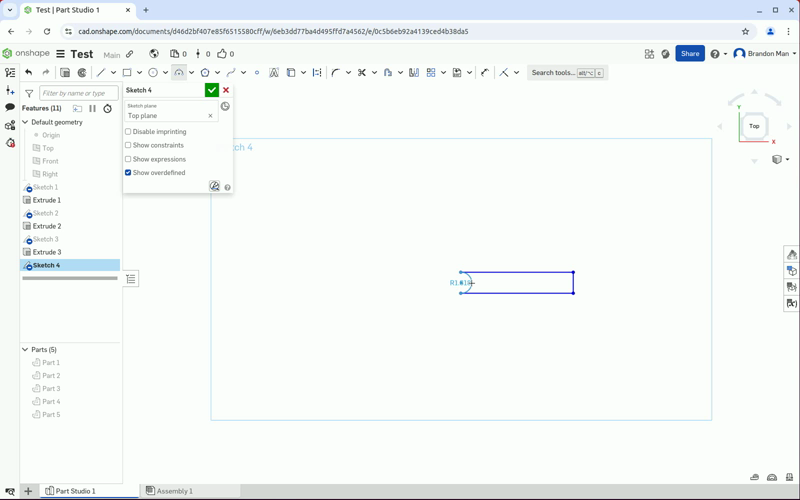
key(esc)
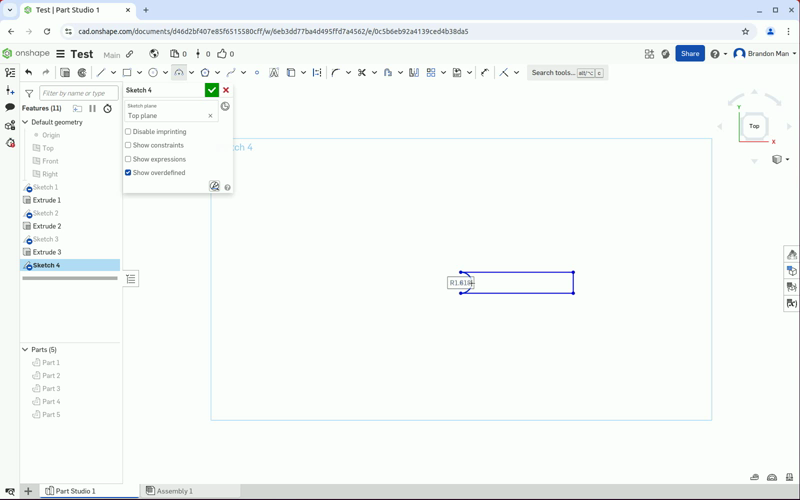
mouse_move(567, 289)
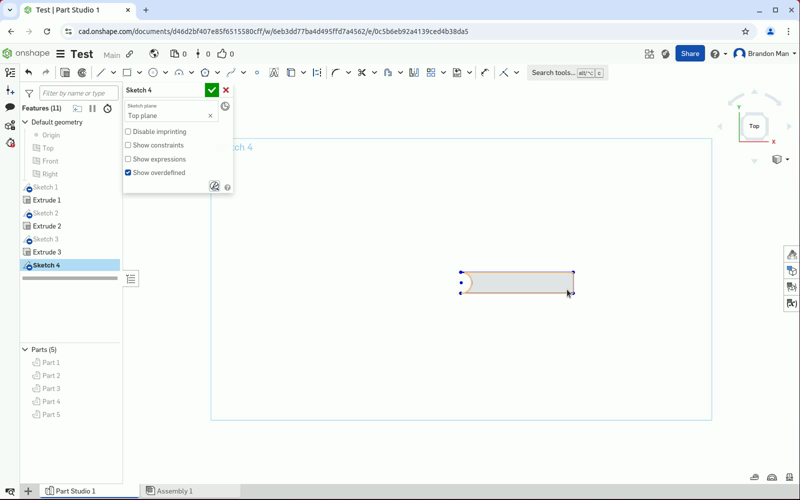
scroll(6)
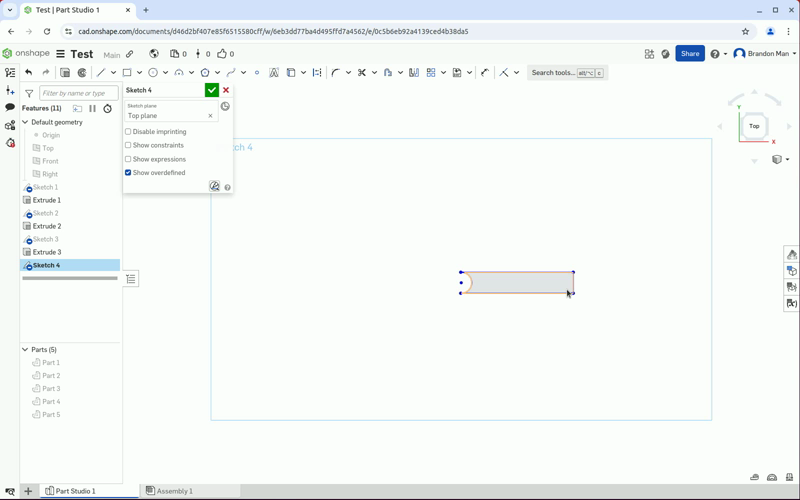
scroll(6)
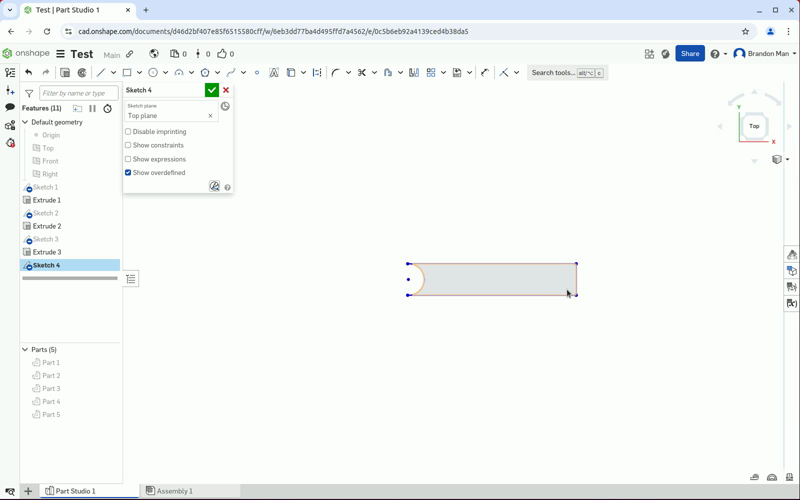
scroll(6)
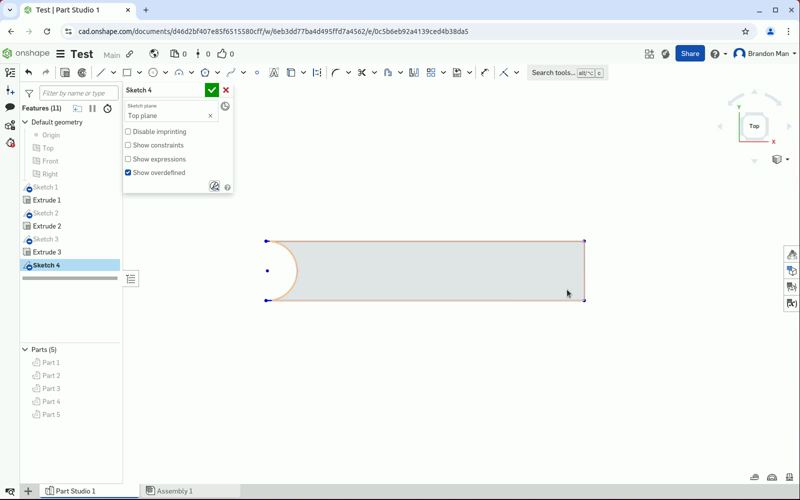
scroll(6)
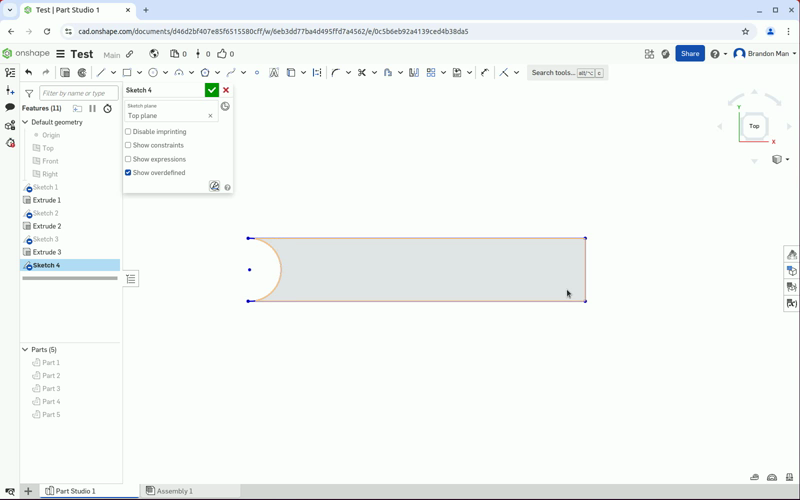
scroll(6)
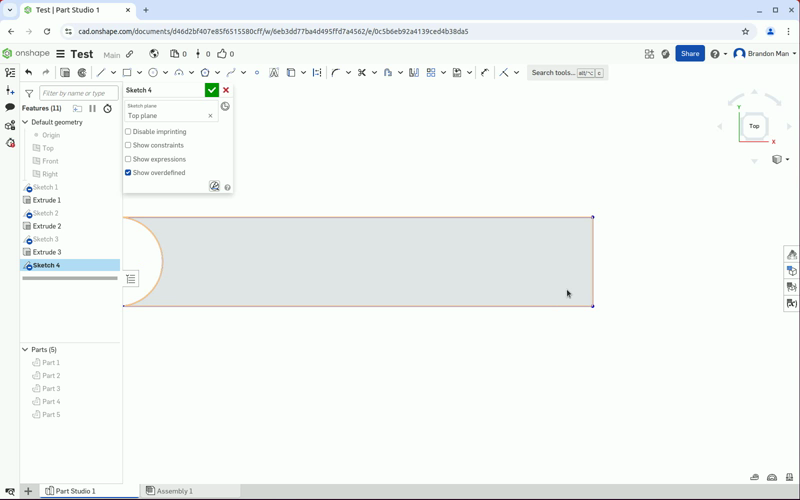
scroll(6)
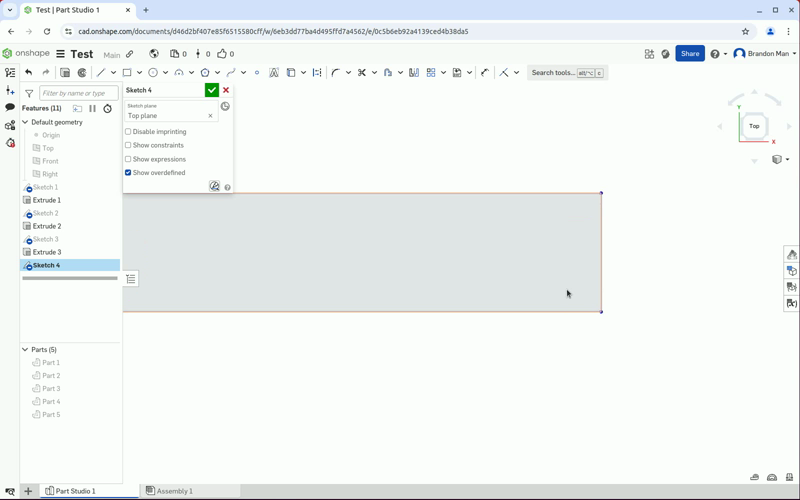
scroll(6)
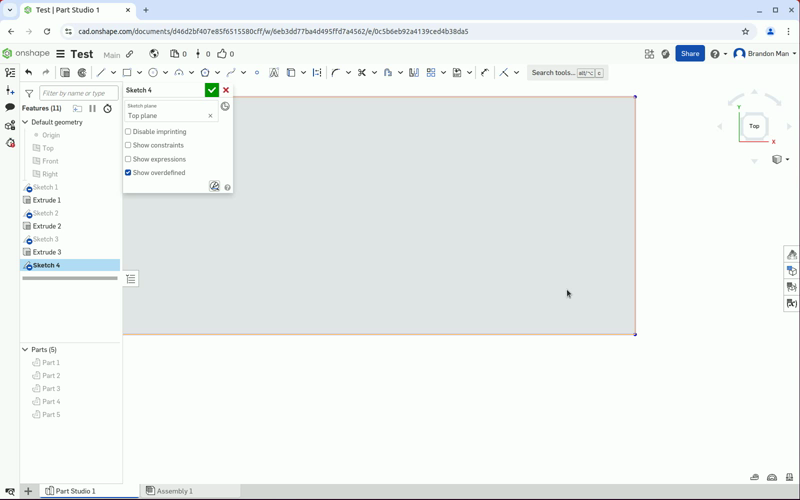
click(567, 289)
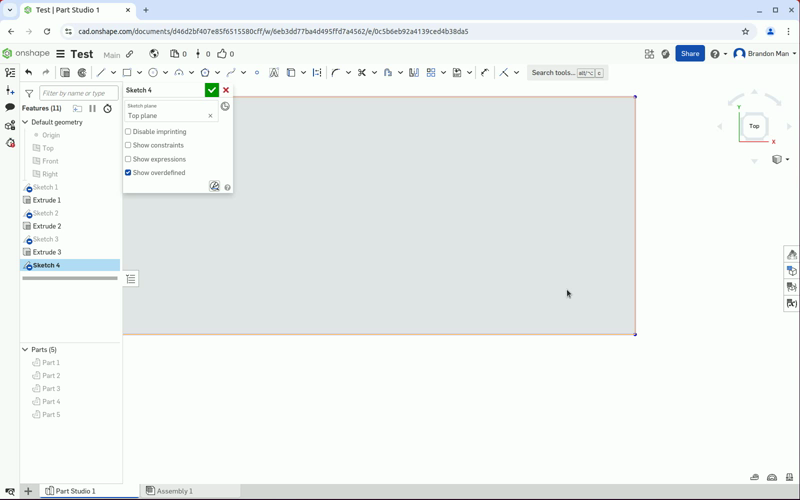
scroll(-6)
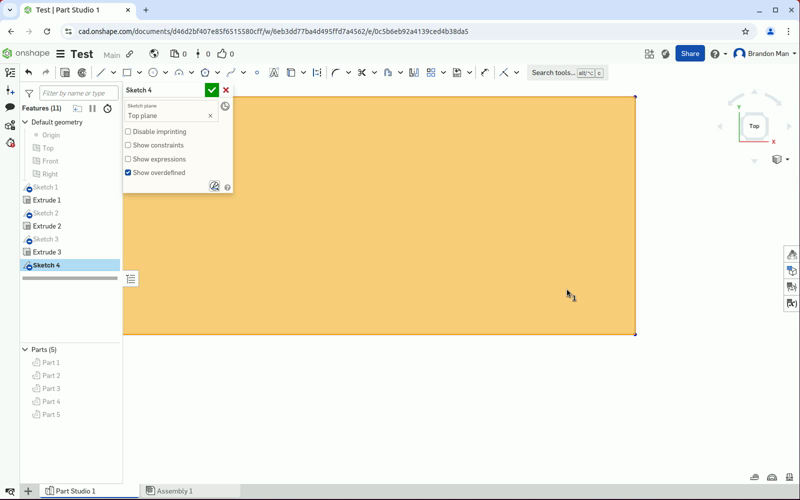
scroll(-6)
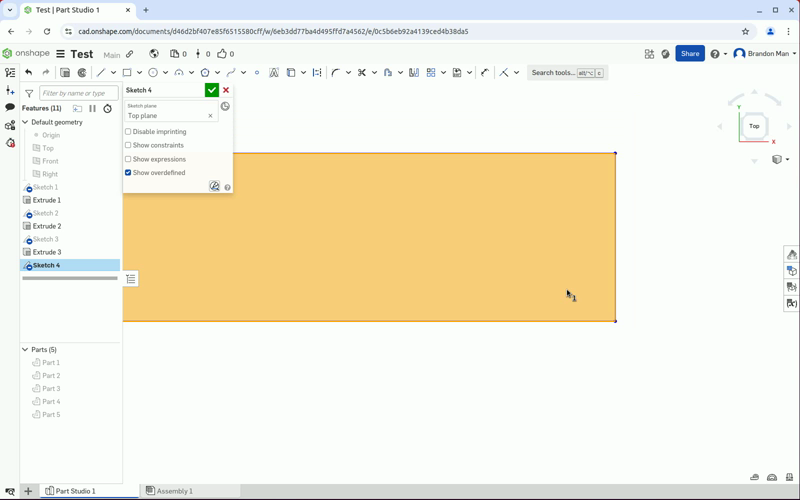
scroll(-6)
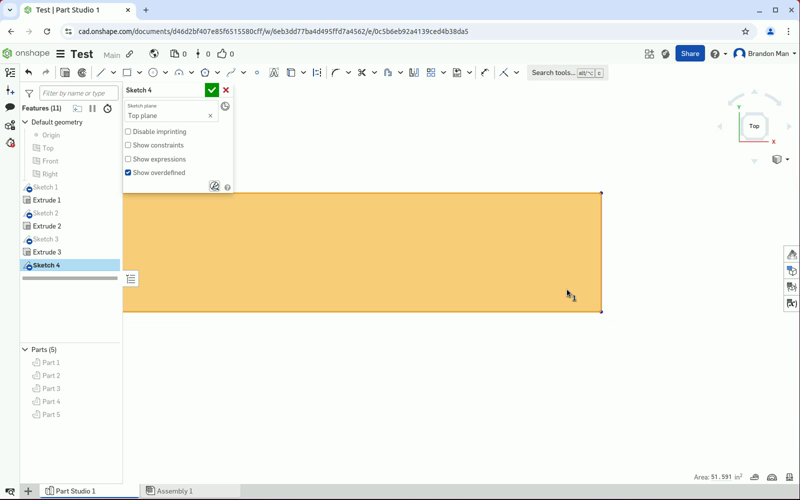
scroll(-6)
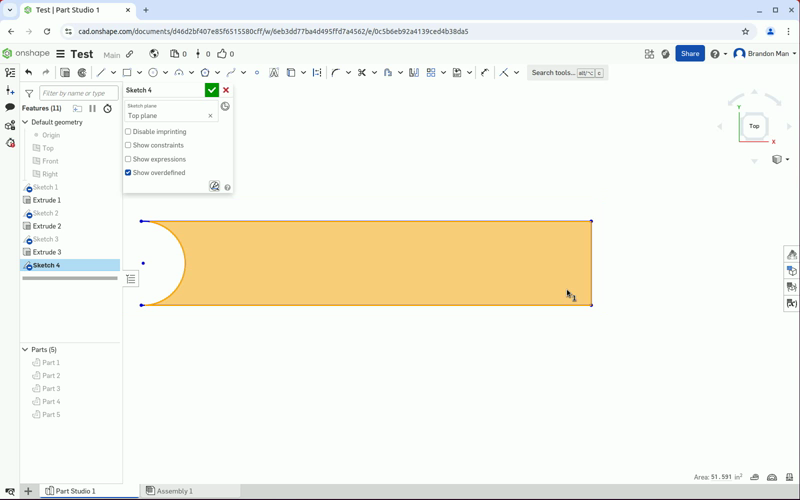
scroll(-6)
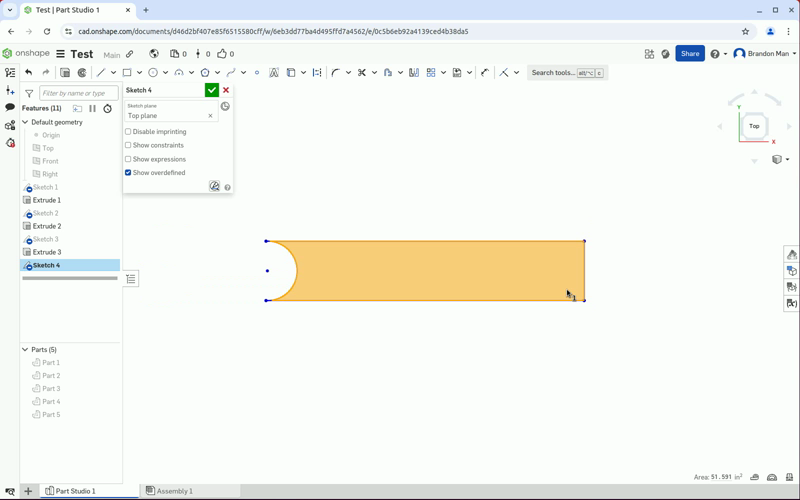
scroll(-6)
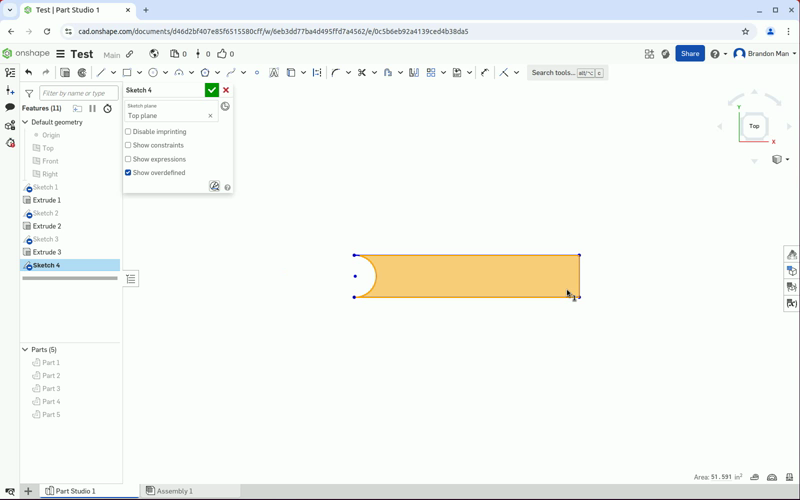
scroll(-6)
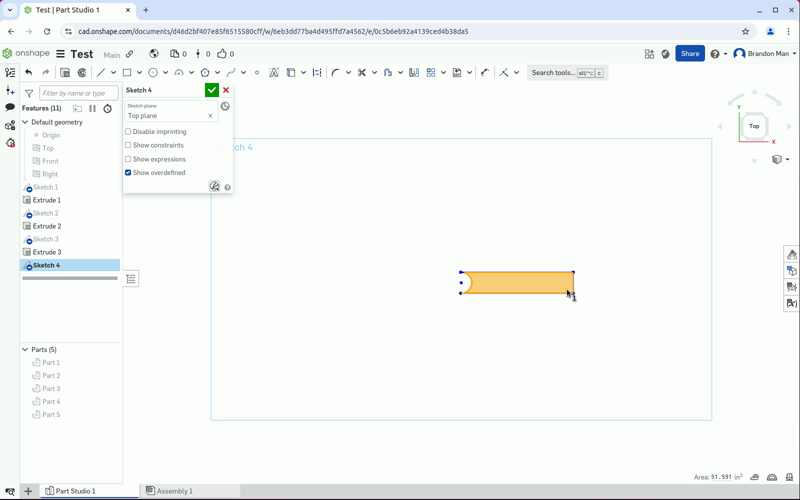
mouse_move(73, 352)
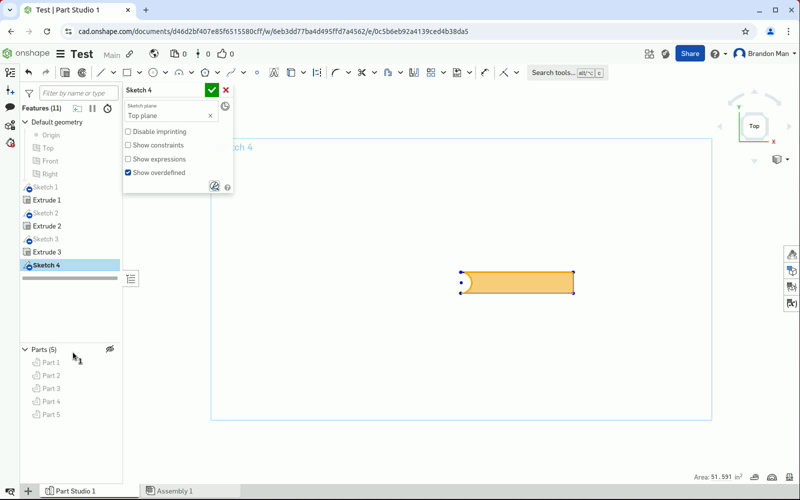
key(shift+y)
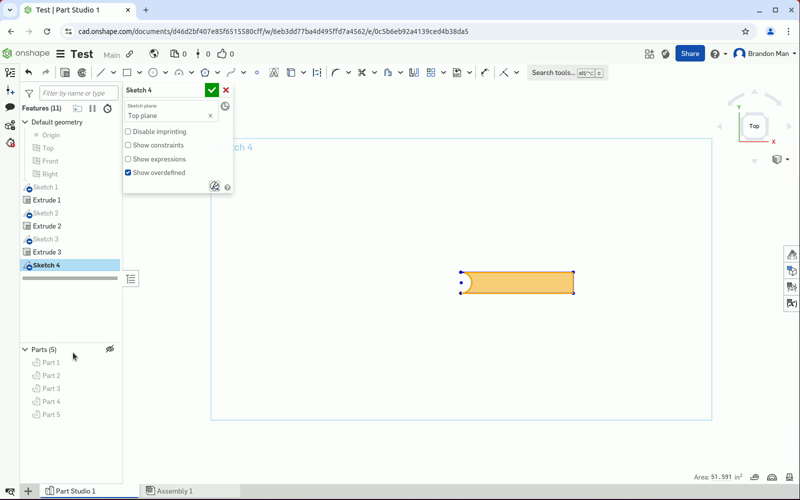
key(shift+e)
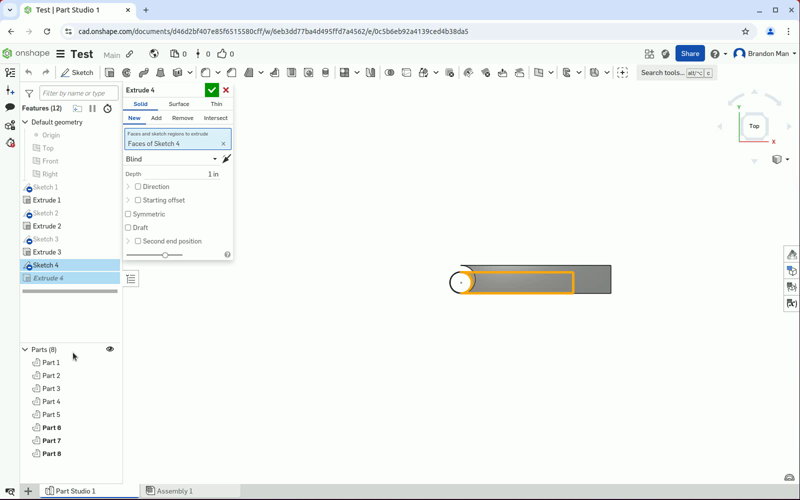
mouse_move(143, 106)
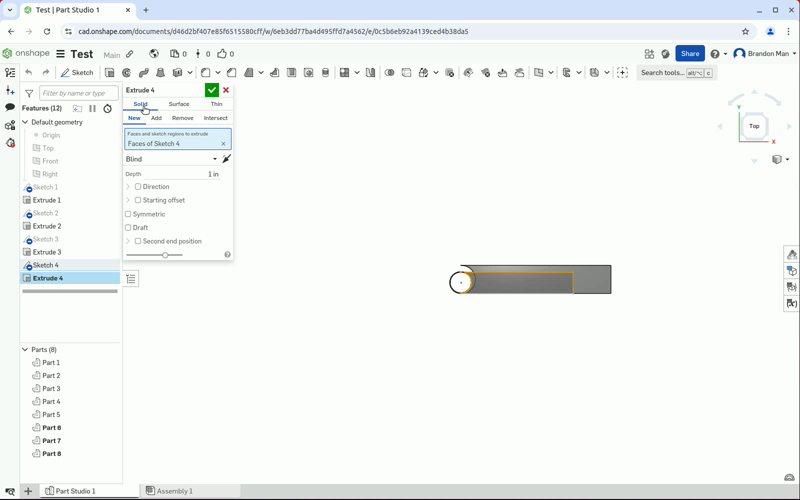
click(143, 106)
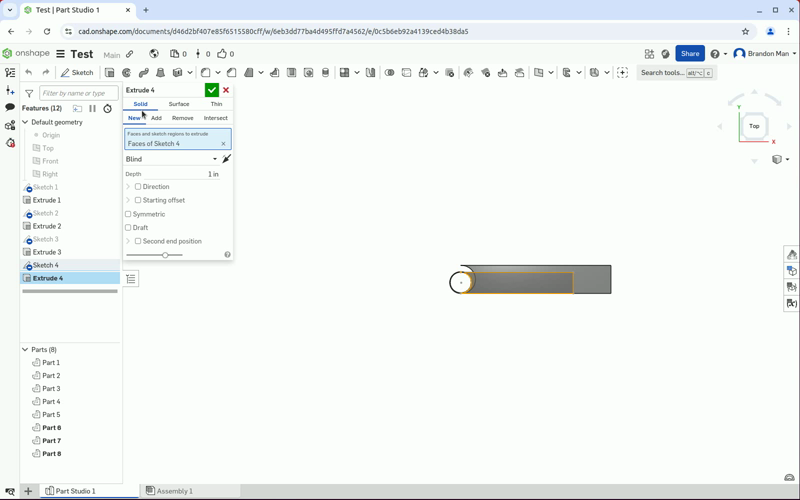
mouse_move(137, 120)
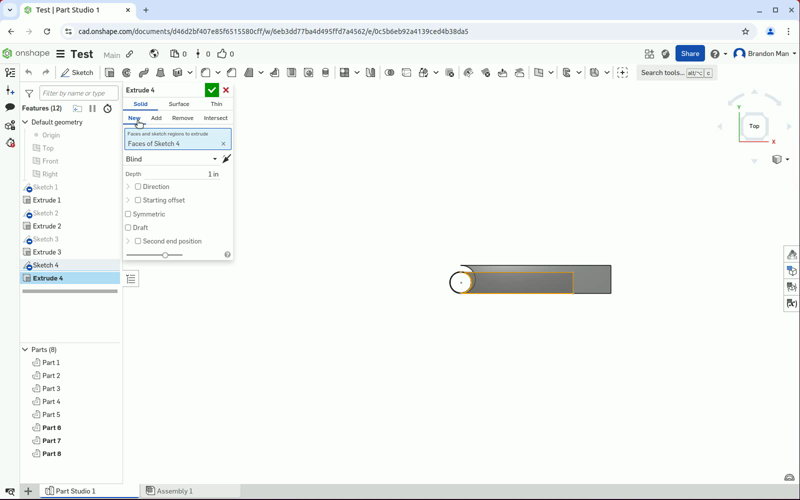
click(137, 120)
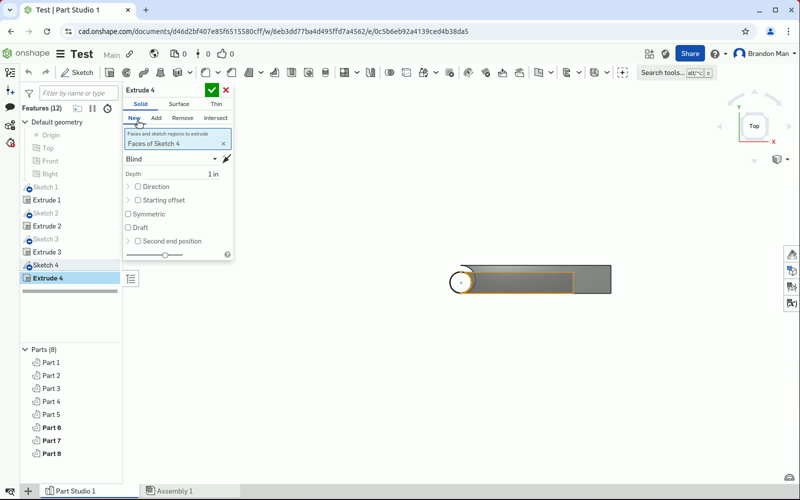
key(tab, 4)
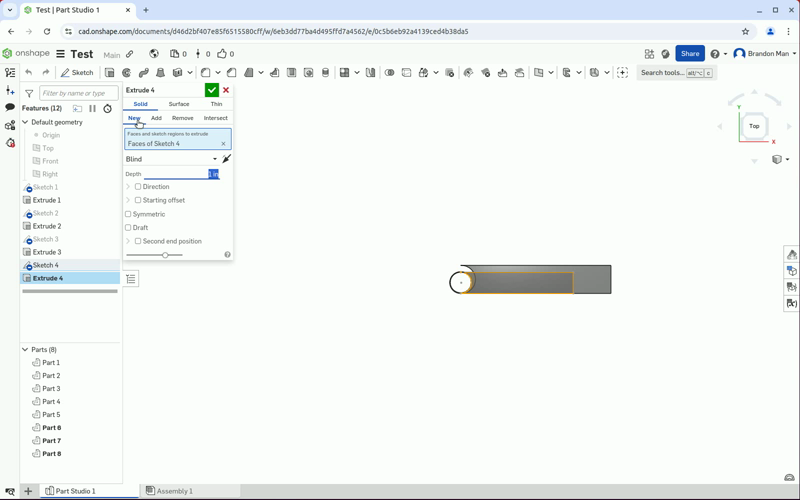
text(-4.574)
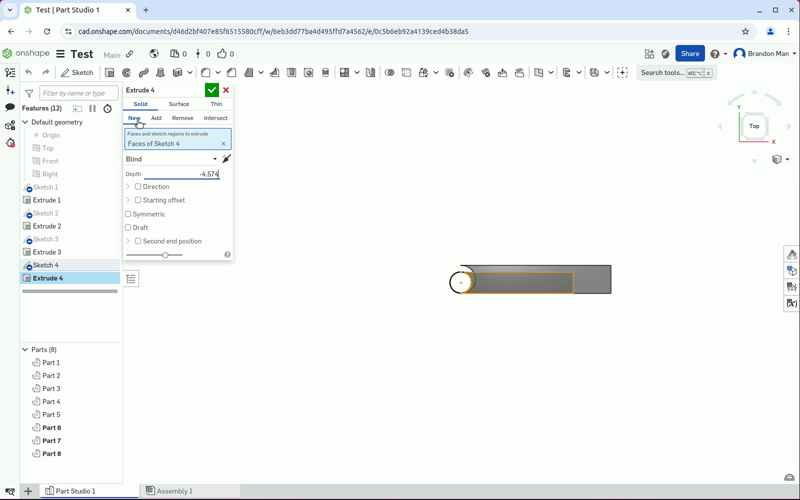
key(enter)
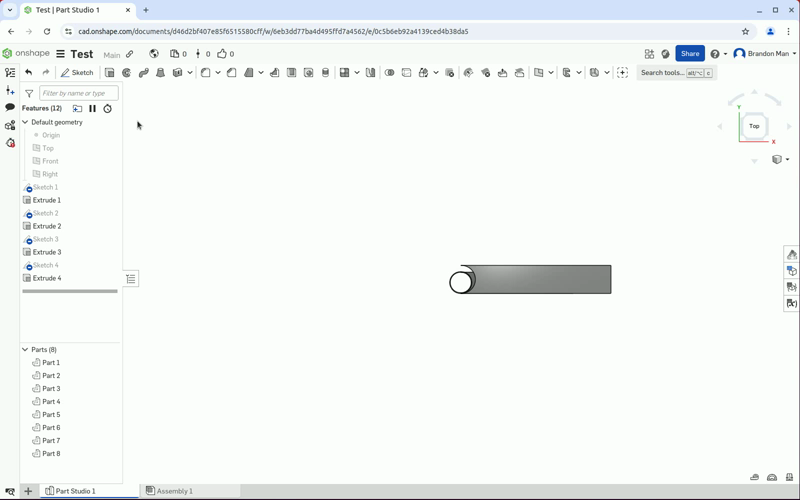
key(shift+h)
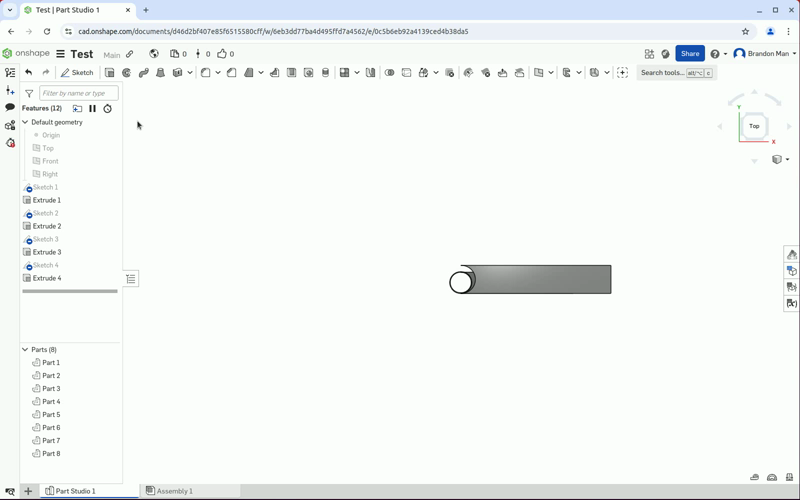
key(shift+h)
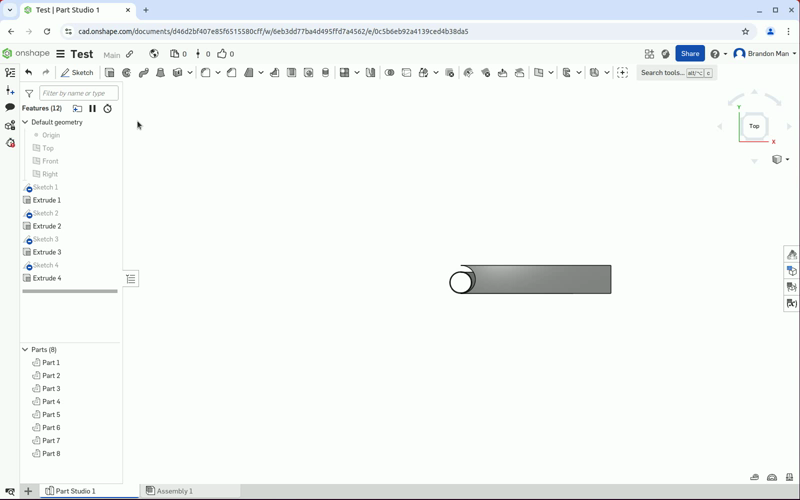
mouse_move(73, 189)
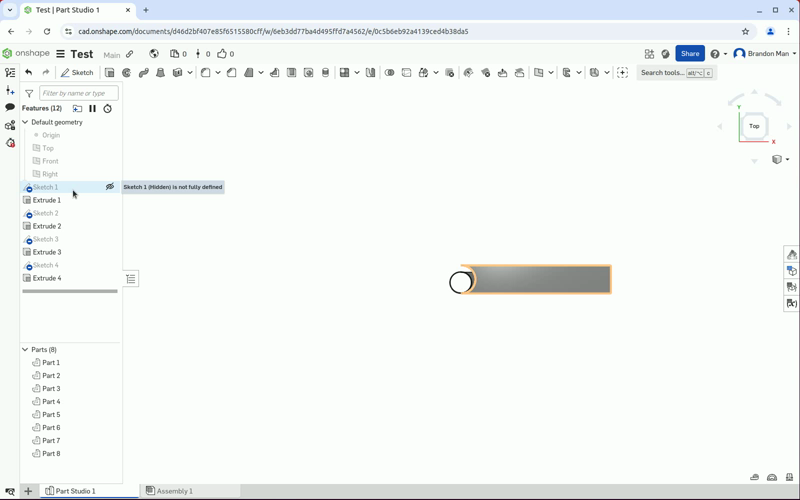
click(73, 189)
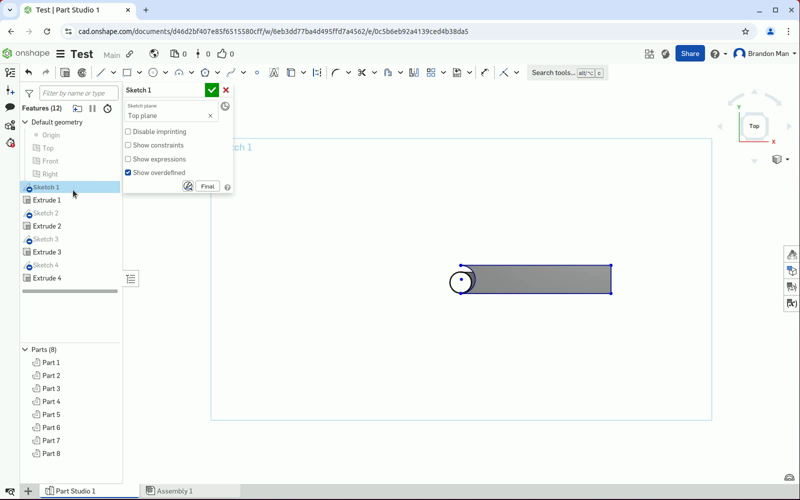
mouse_move(229, 92)
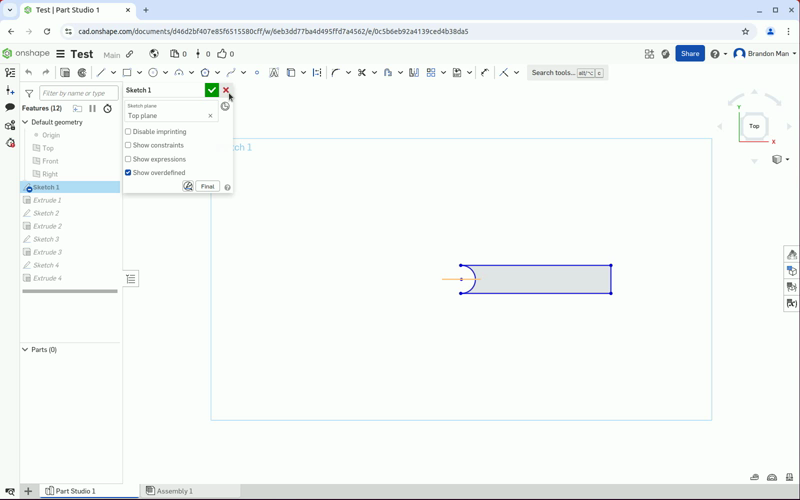
click(229, 92)
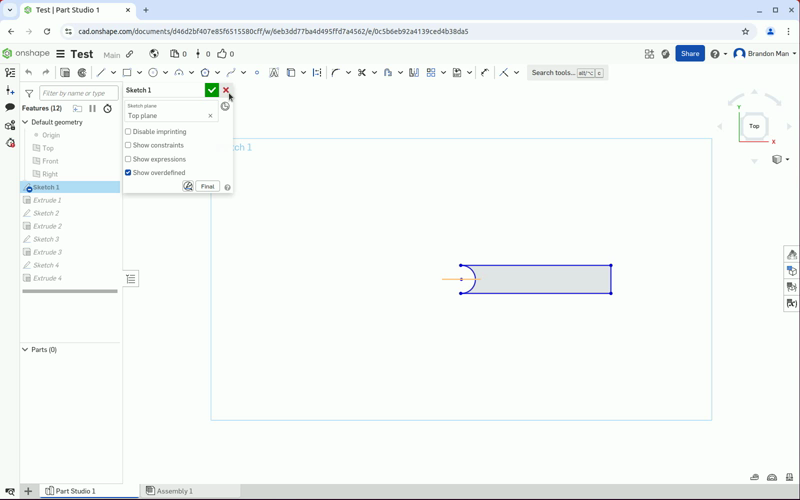
key(shift+s)
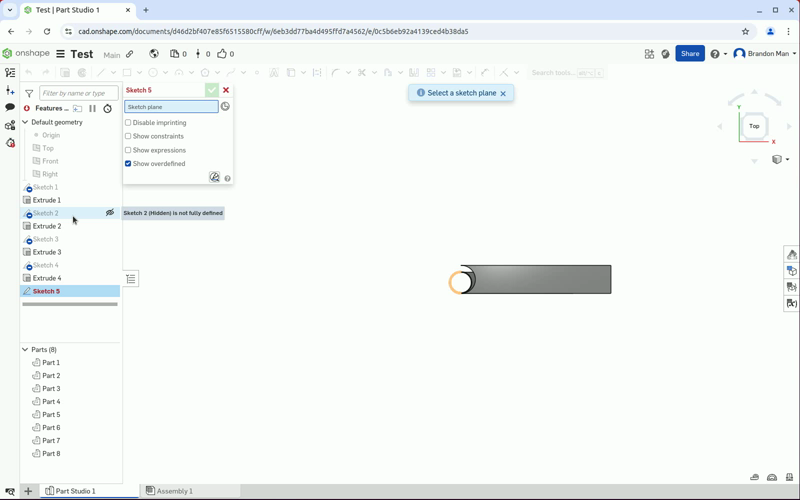
scroll(3)
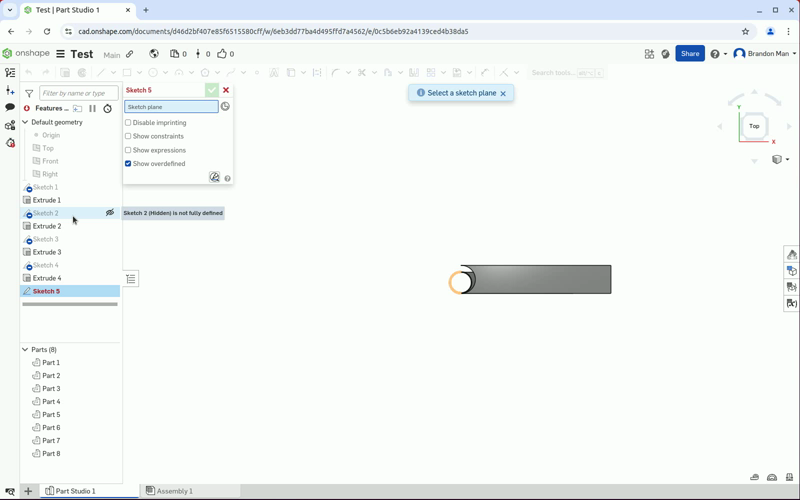
mouse_move(73, 150)
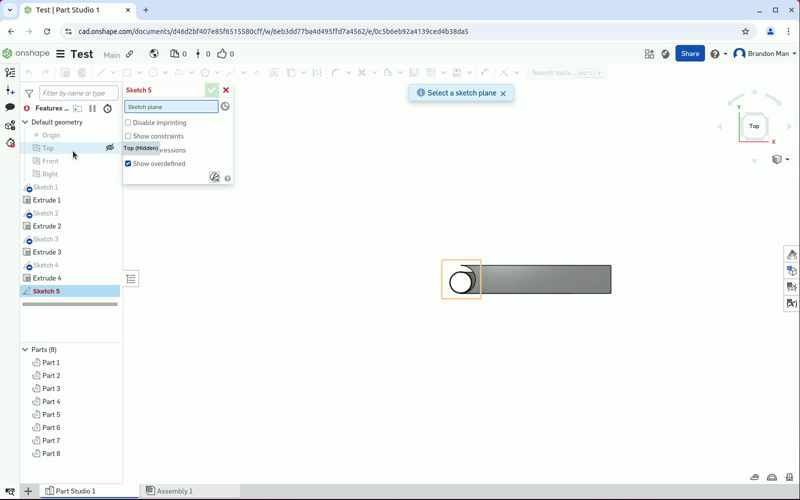
click(73, 150)
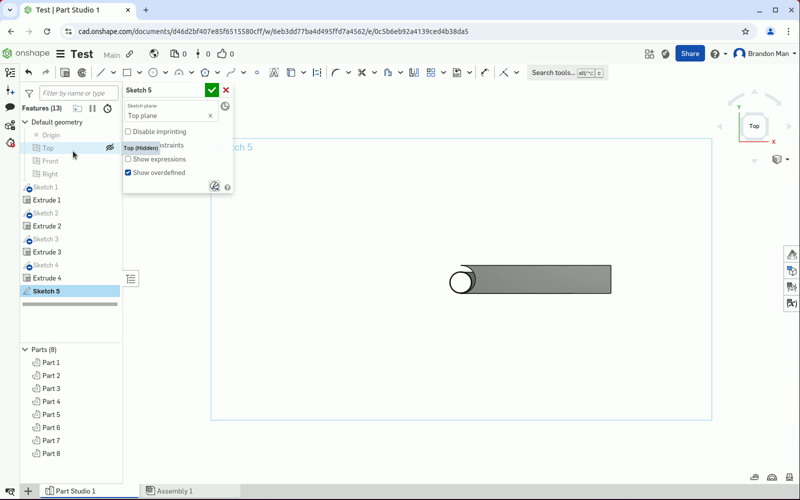
mouse_move(73, 352)
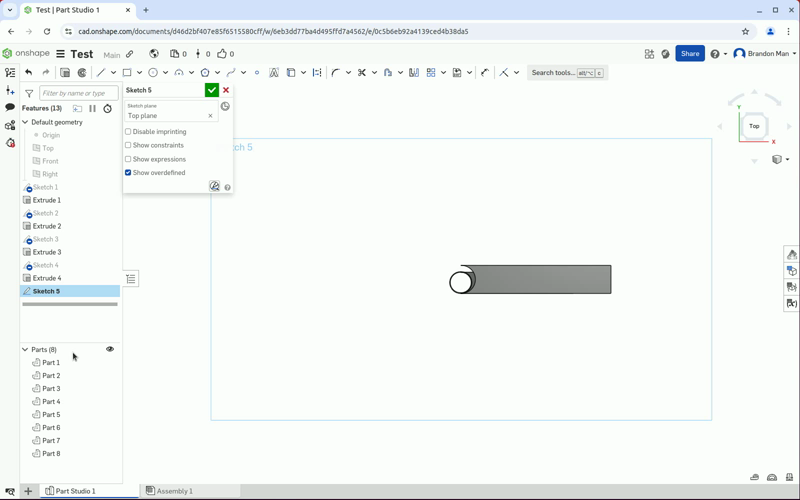
key(y)
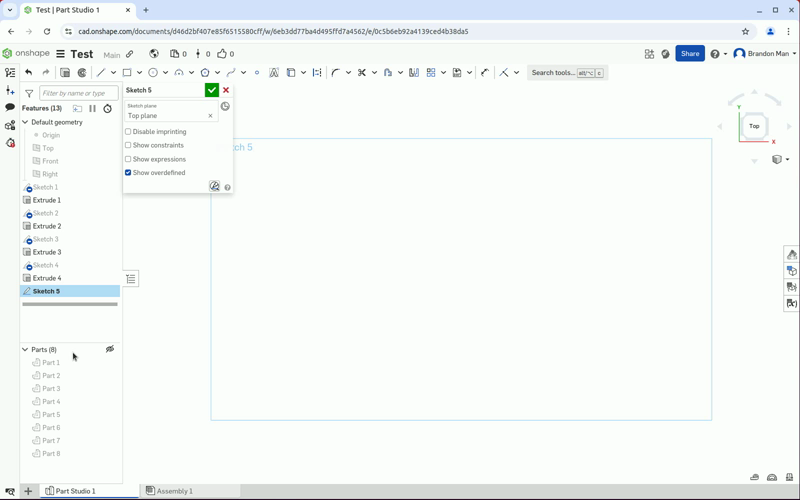
key(a)
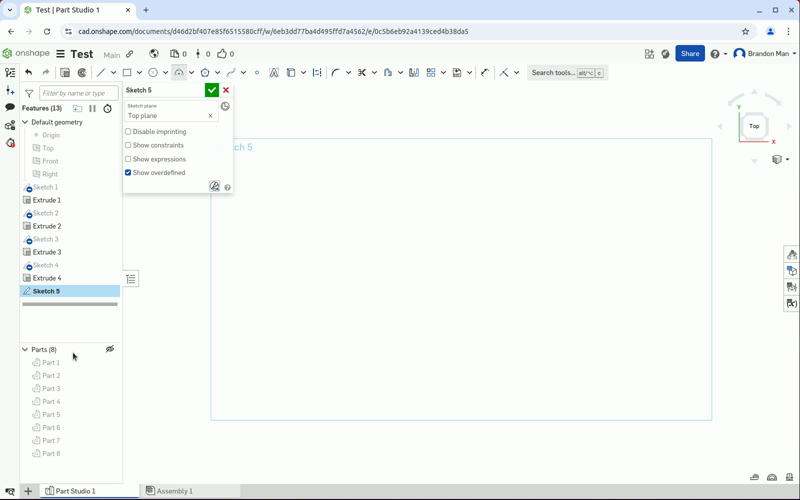
key_down(shift)
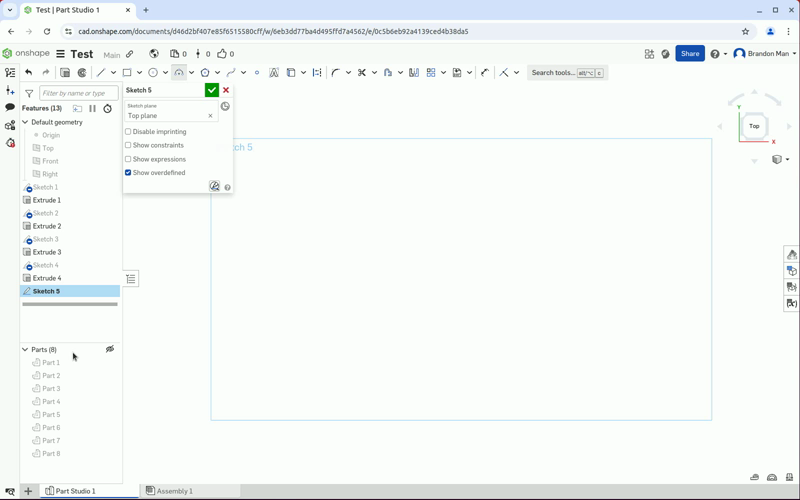
mouse_move(460, 293)
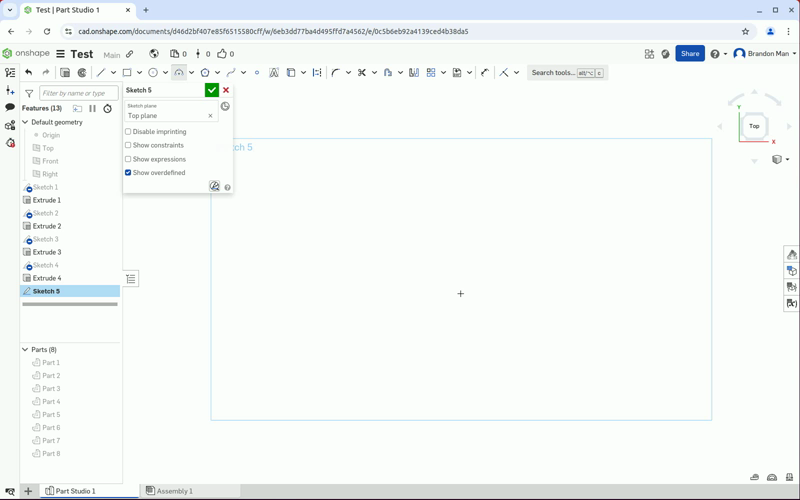
click(460, 293)
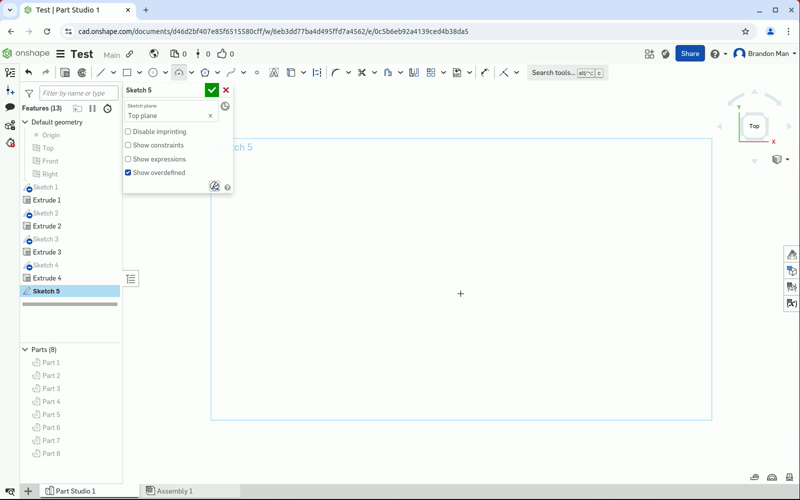
key_up(shift)
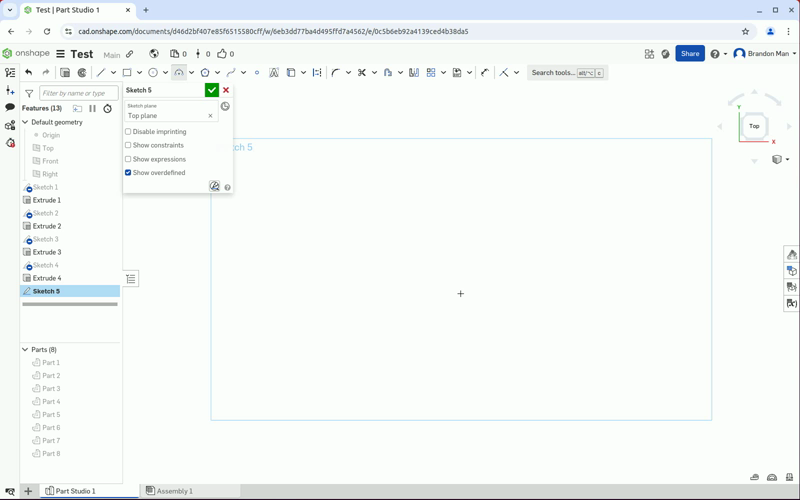
key_down(shift)
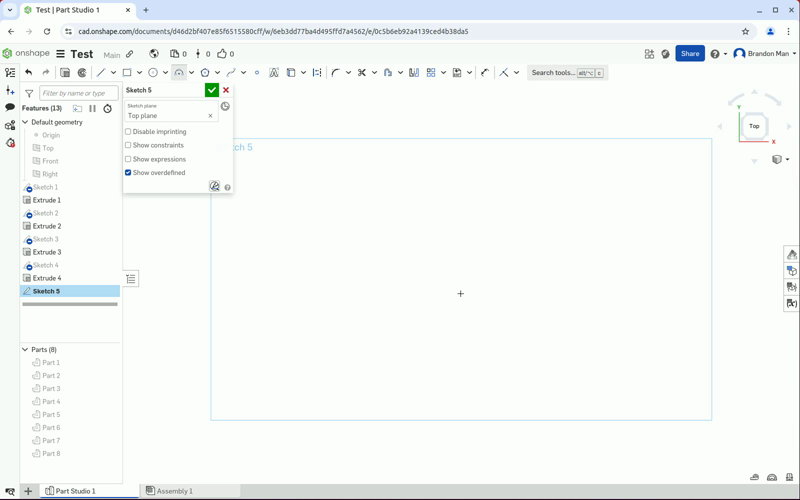
mouse_move(460, 271)
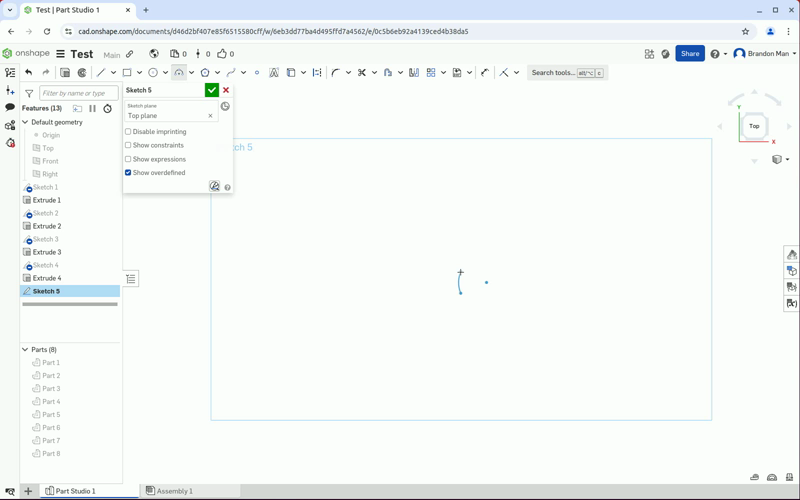
click(460, 271)
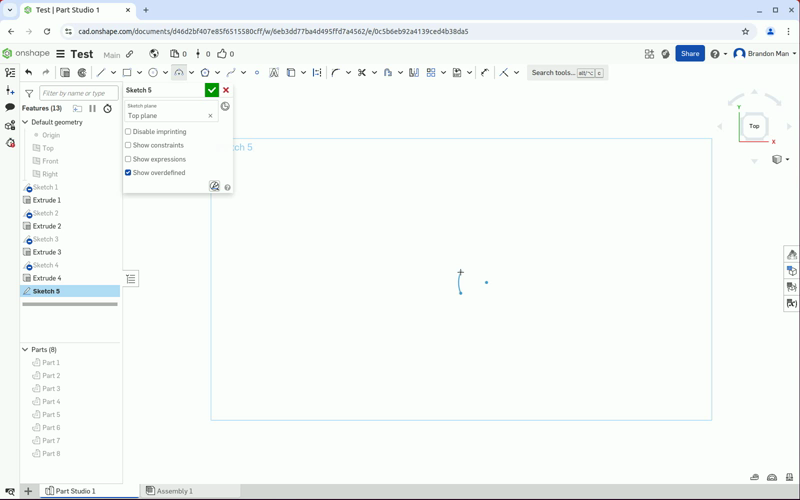
mouse_move(471, 282)
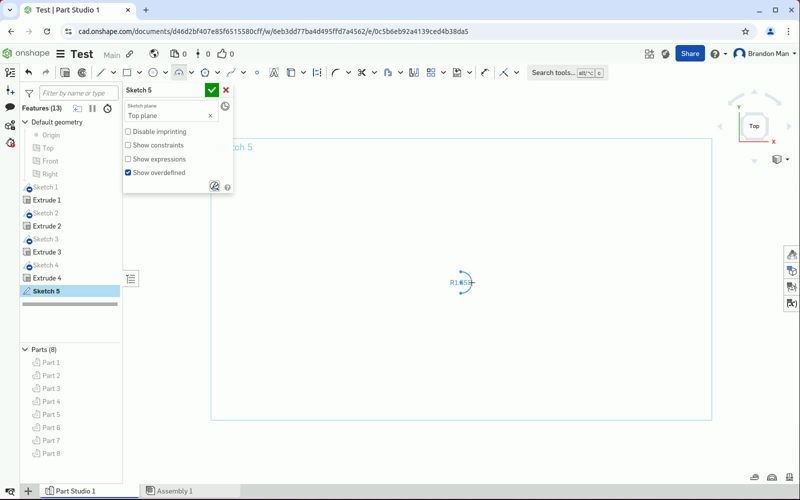
click(471, 282)
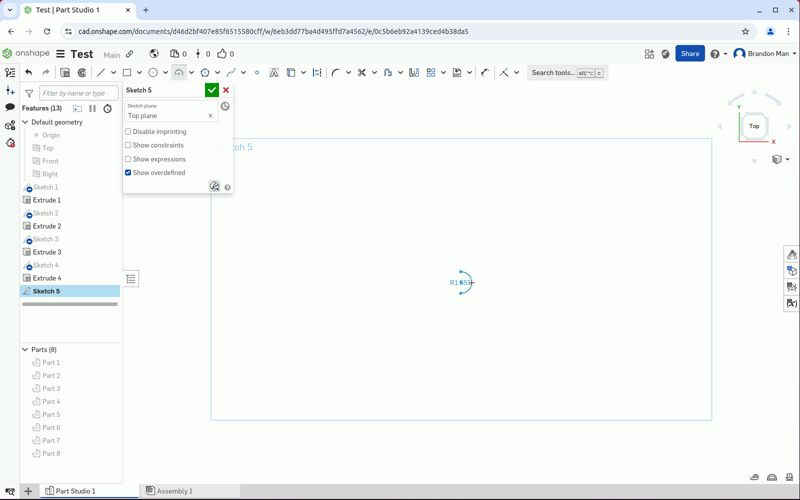
key_up(shift)
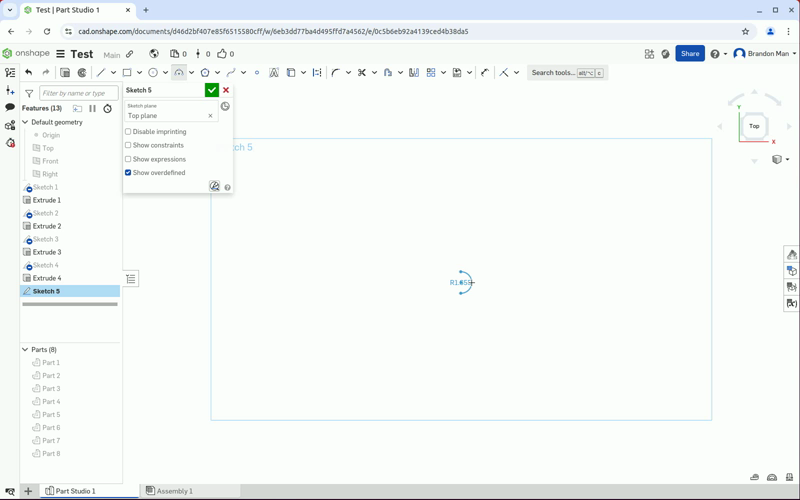
key(esc)
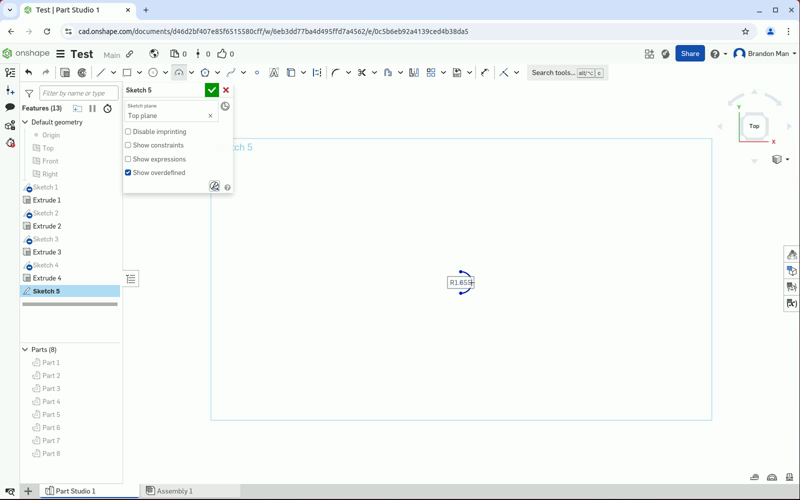
key(l)
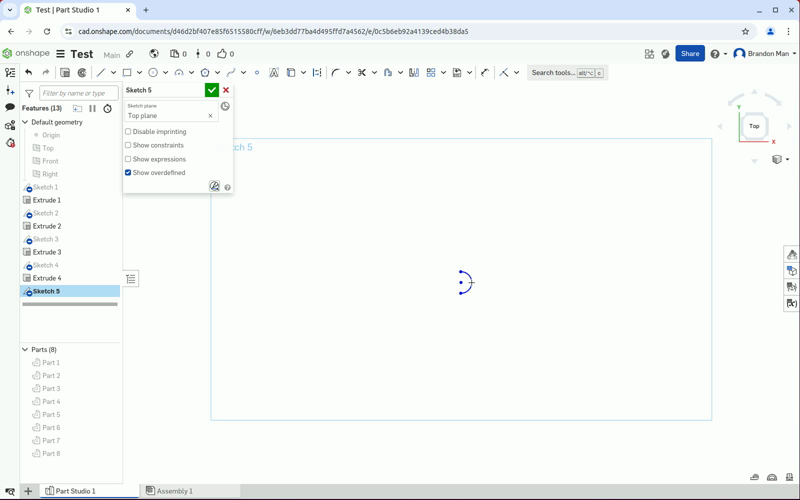
mouse_move(460, 271)
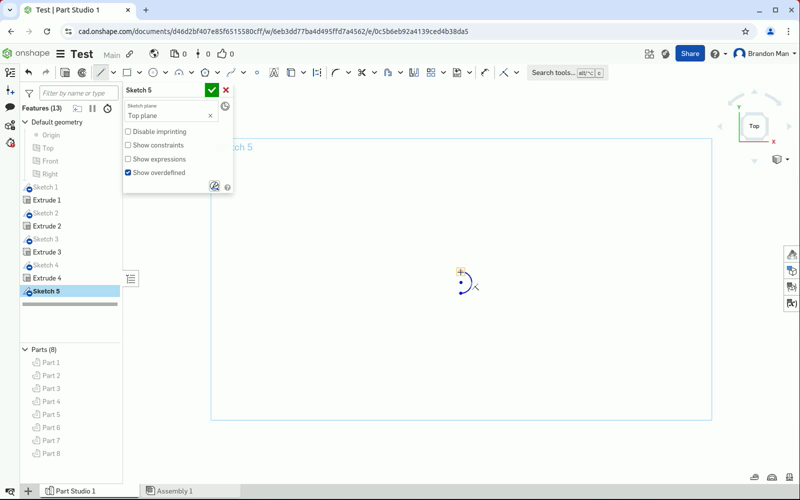
click(460, 271)
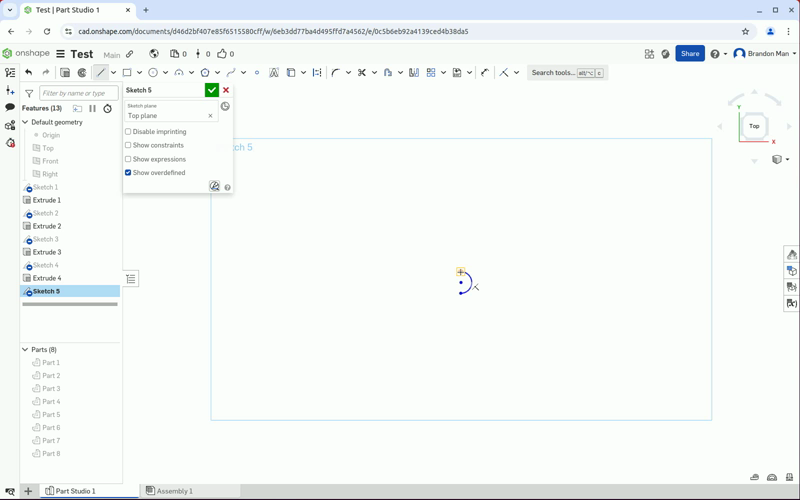
key_down(shift)
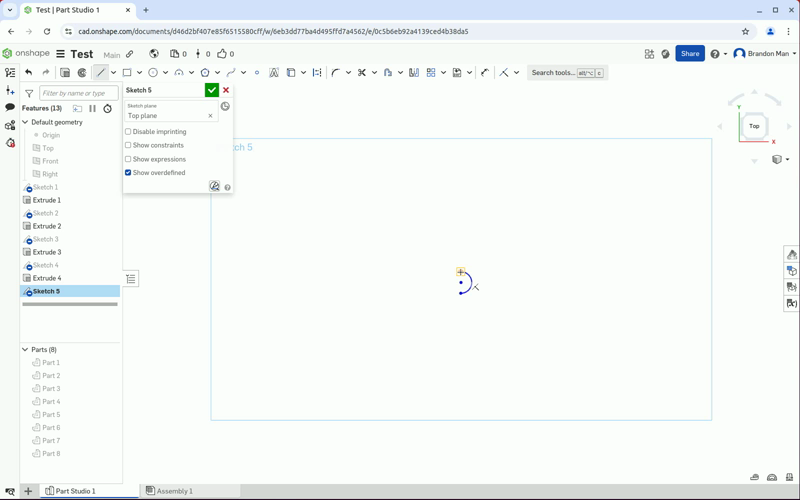
mouse_move(490, 271)
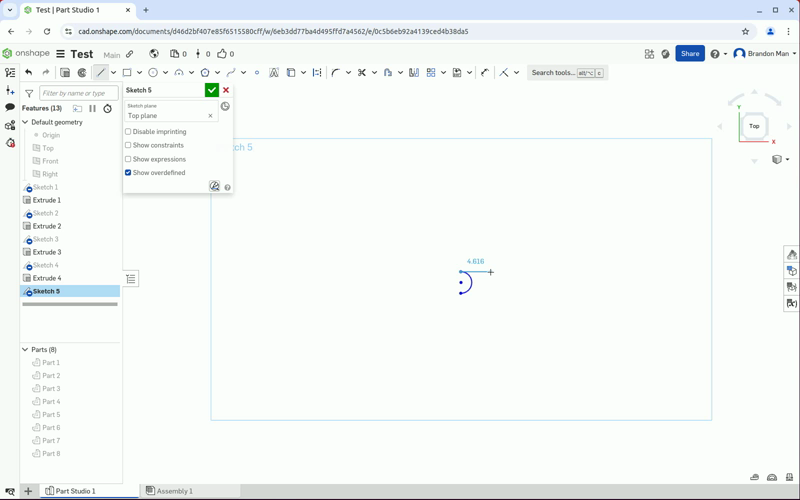
mouse_move(460, 272)
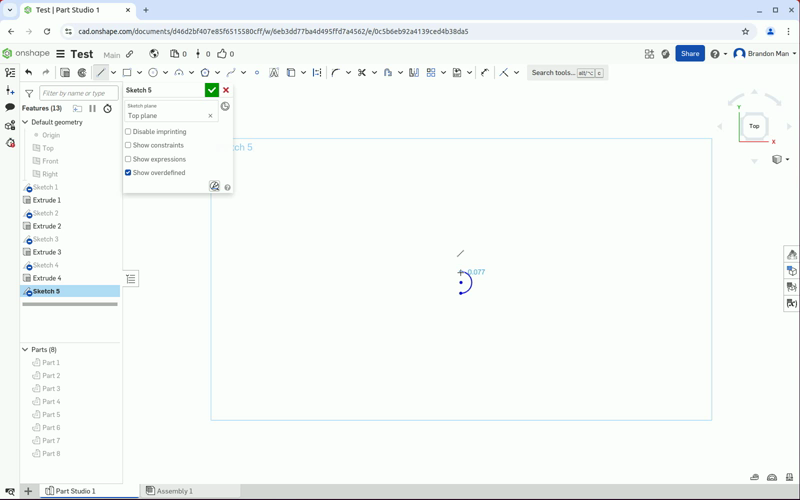
scroll(6)
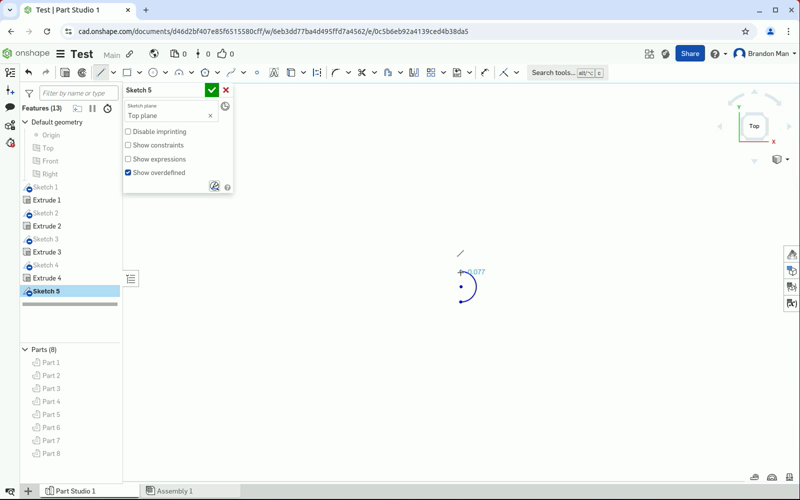
scroll(6)
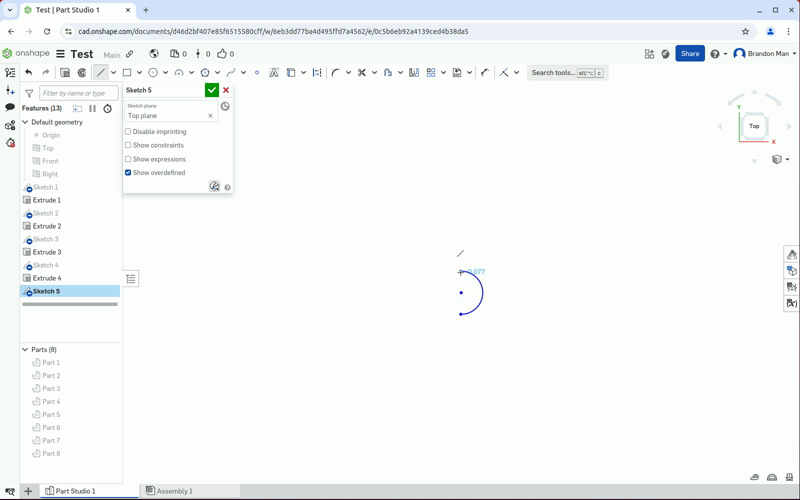
scroll(6)
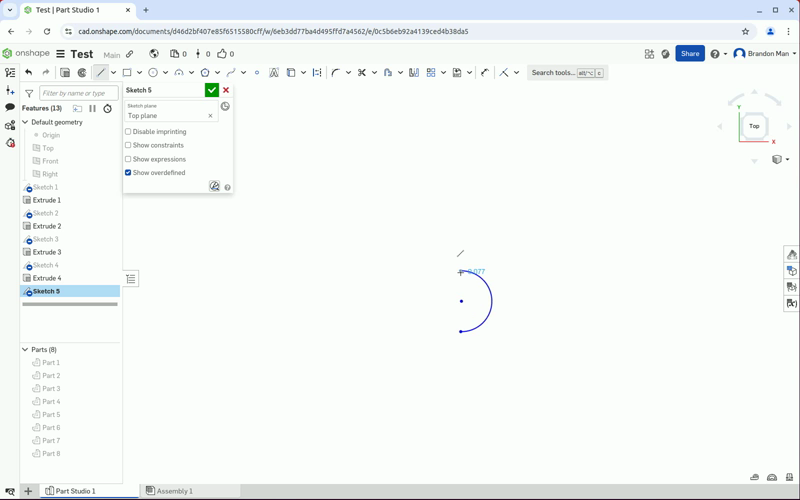
scroll(6)
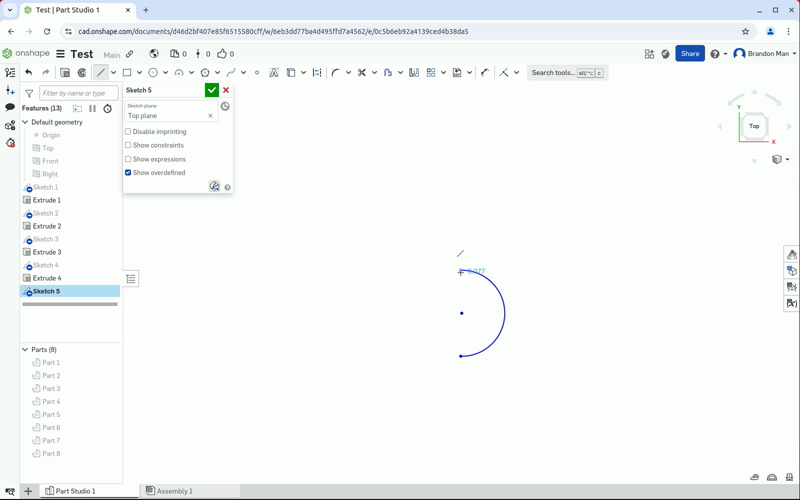
scroll(6)
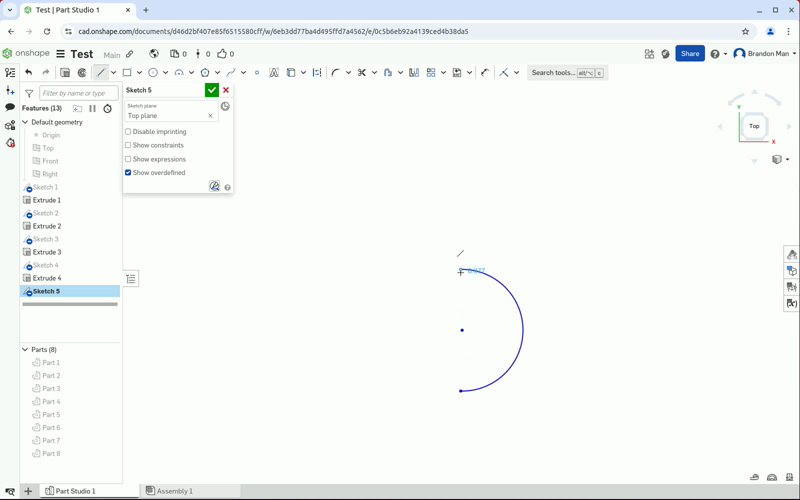
scroll(6)
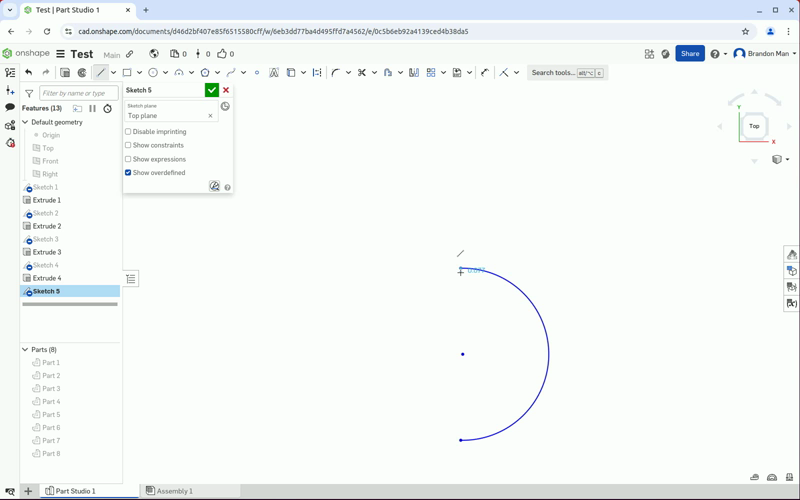
scroll(6)
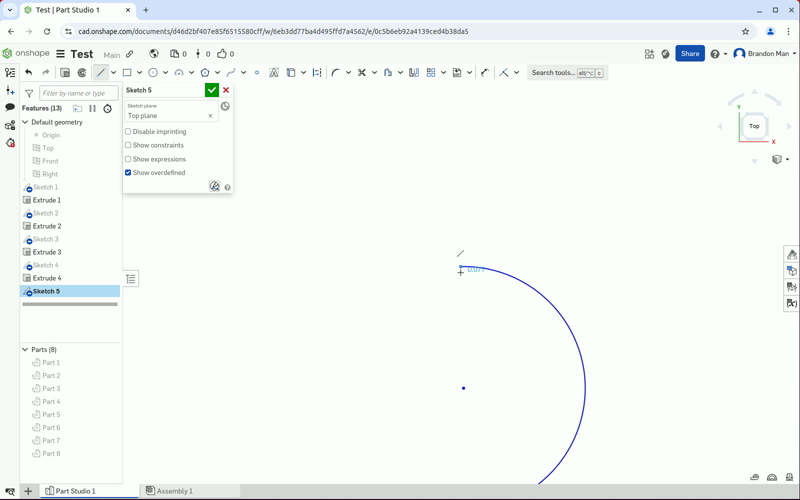
click(460, 272)
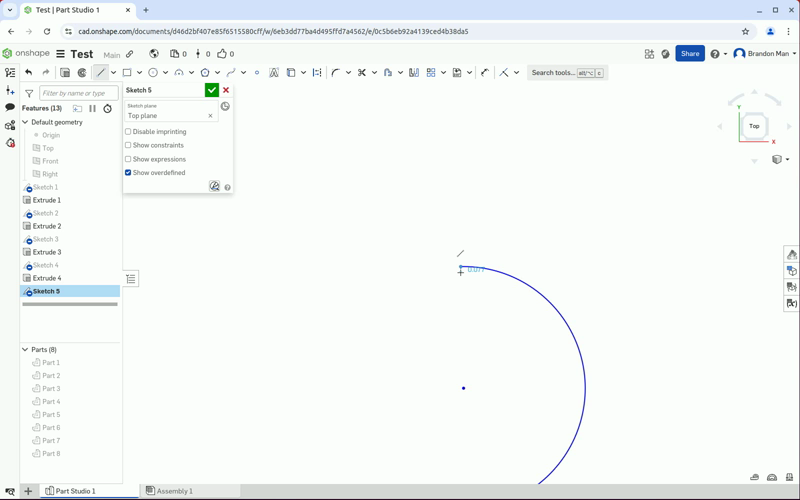
scroll(-6)
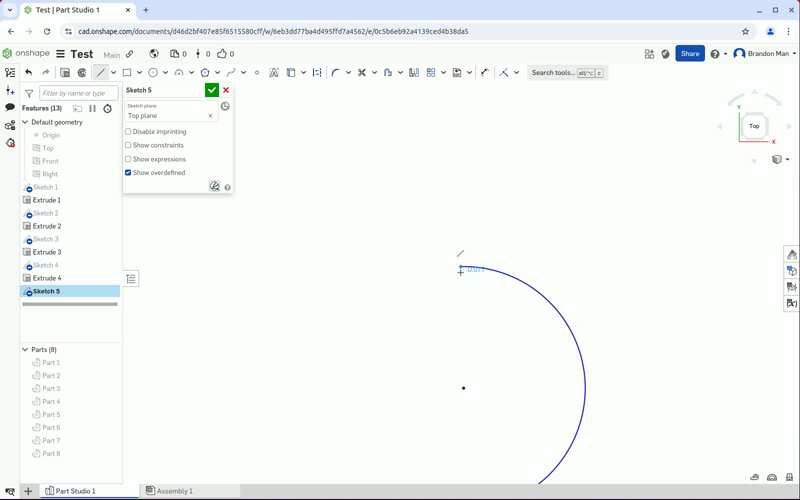
scroll(-6)
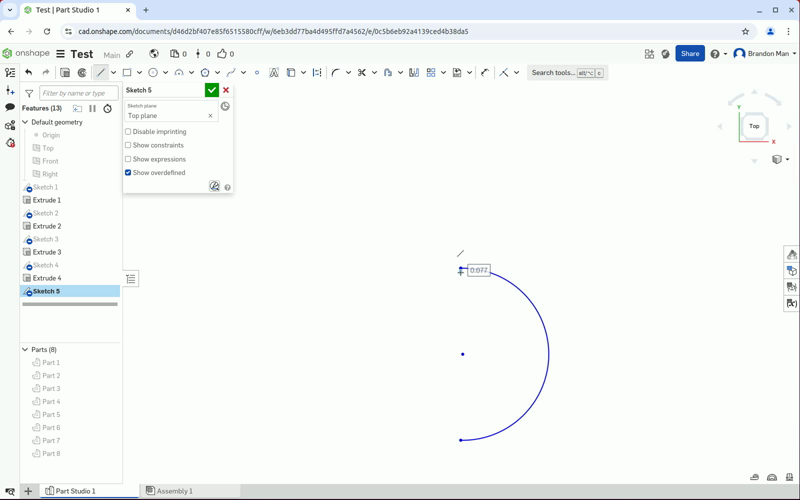
scroll(-6)
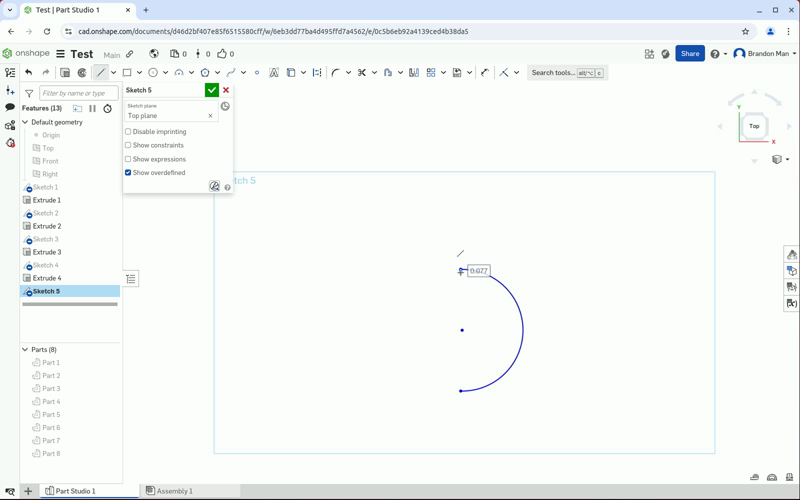
scroll(-6)
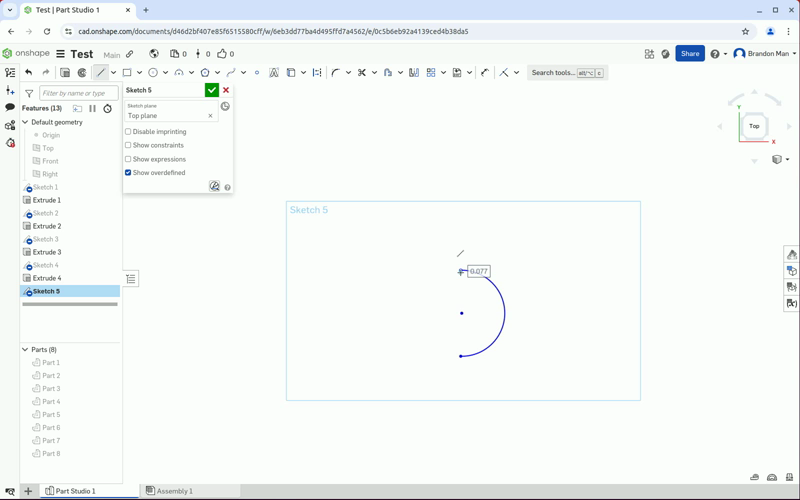
scroll(-6)
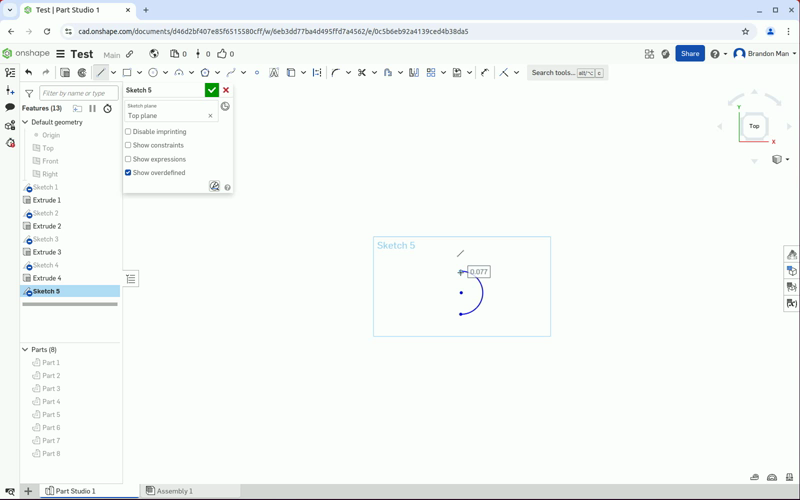
scroll(-6)
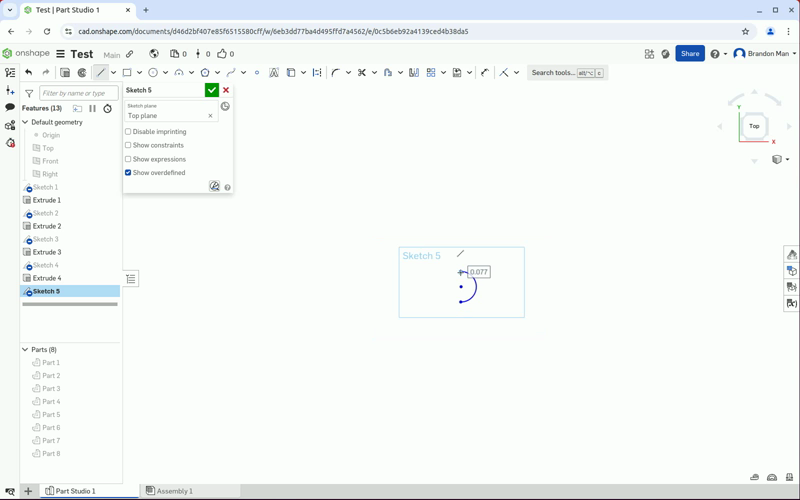
scroll(-6)
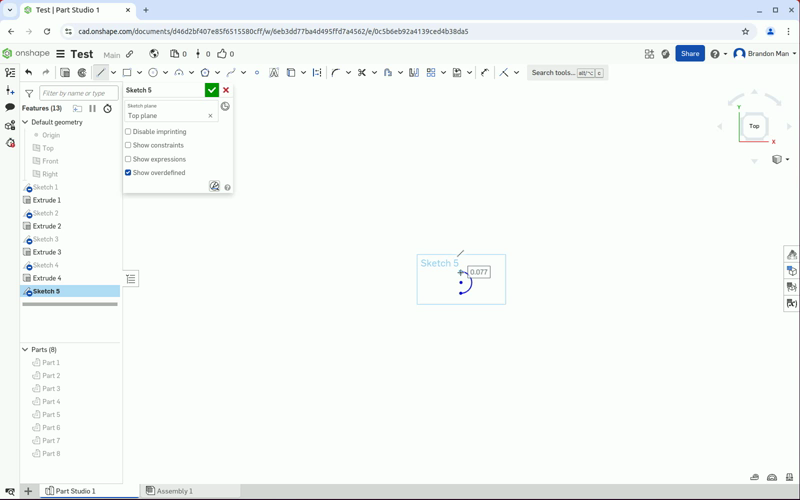
key_up(shift)
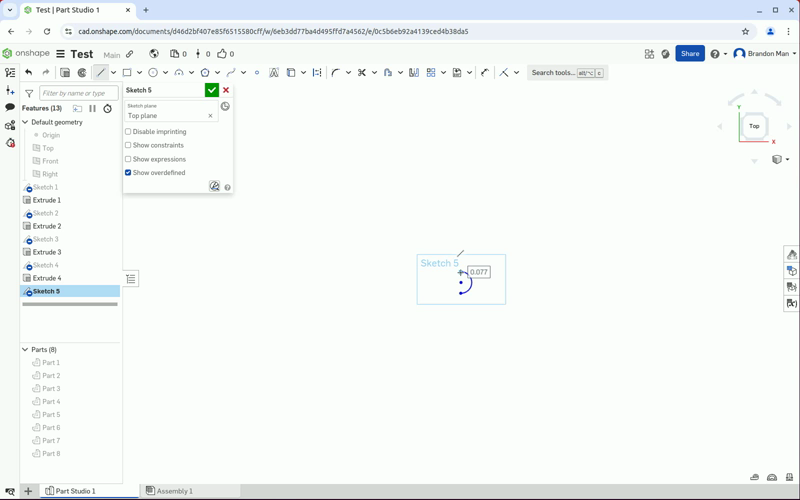
key(esc)
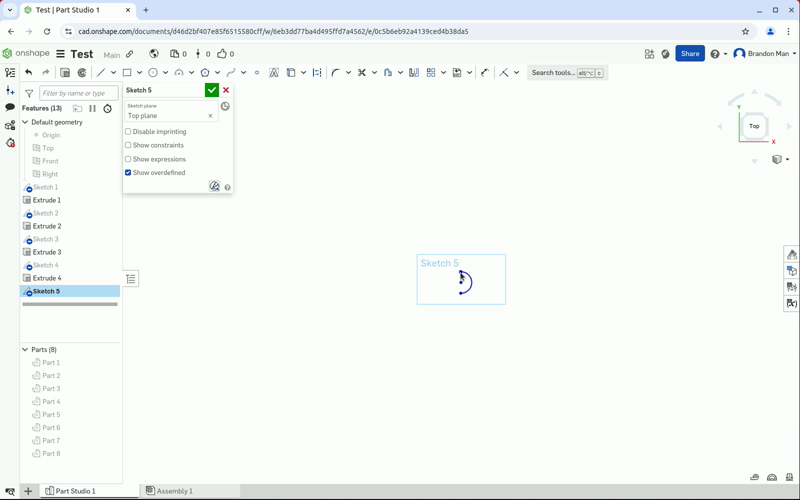
key(a)
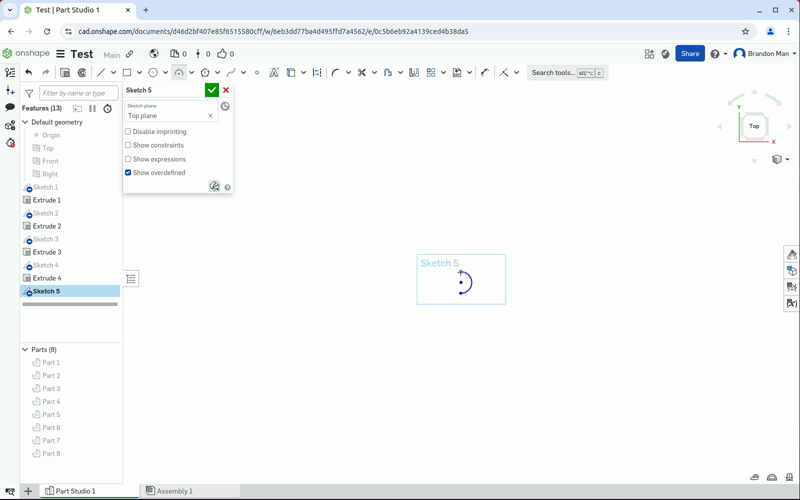
mouse_move(460, 272)
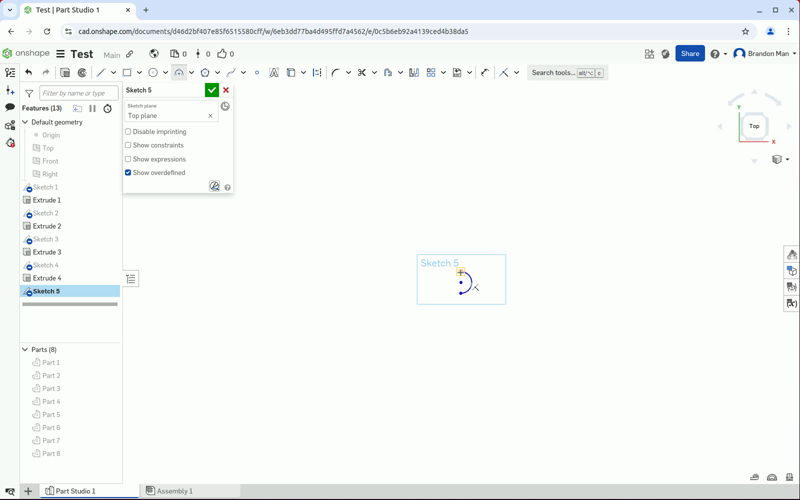
scroll(6)
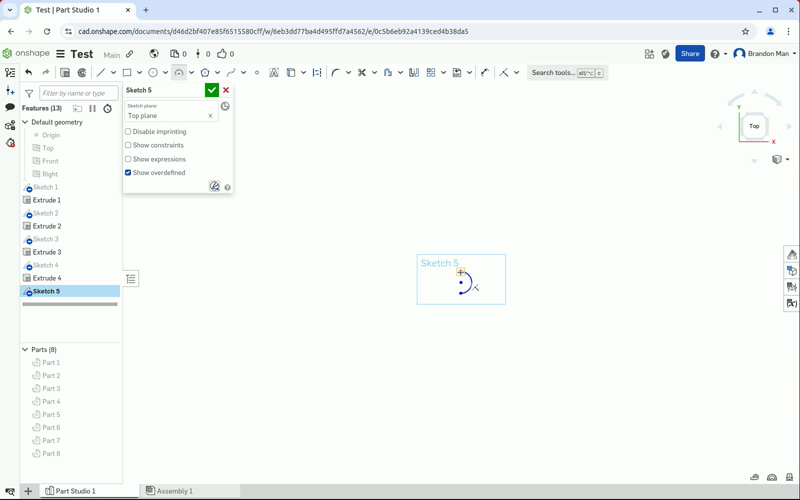
scroll(6)
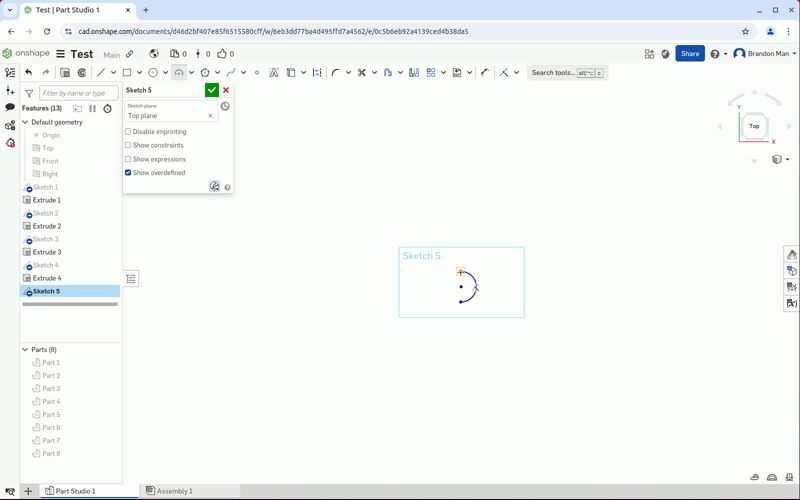
scroll(6)
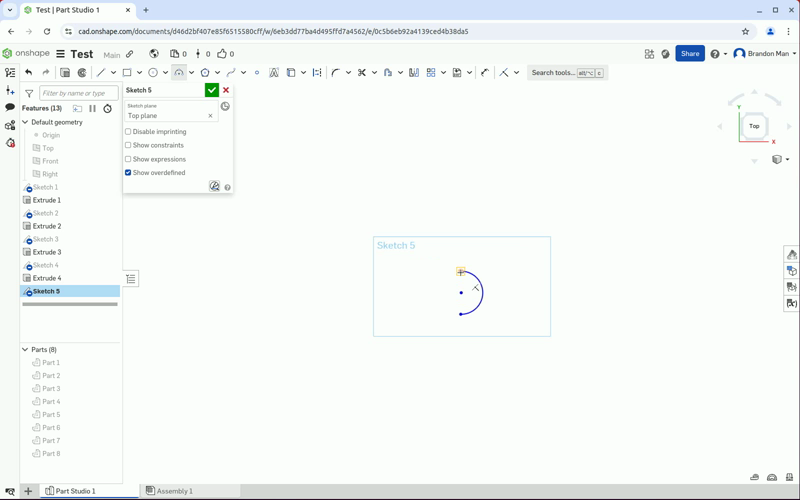
scroll(6)
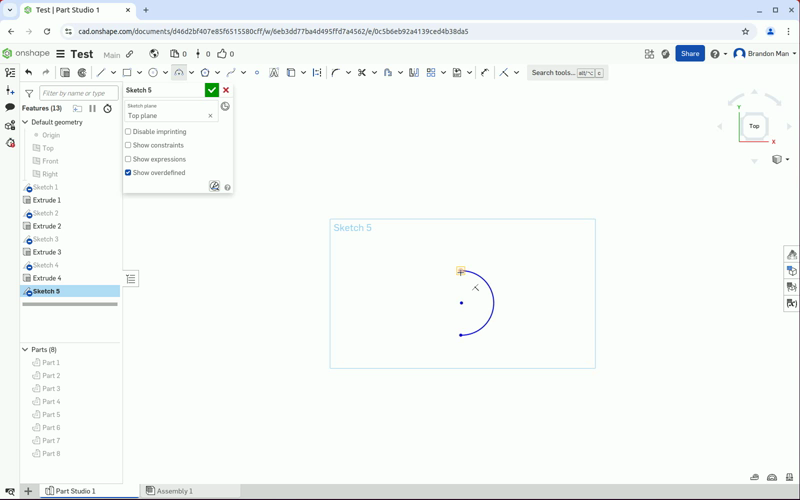
scroll(6)
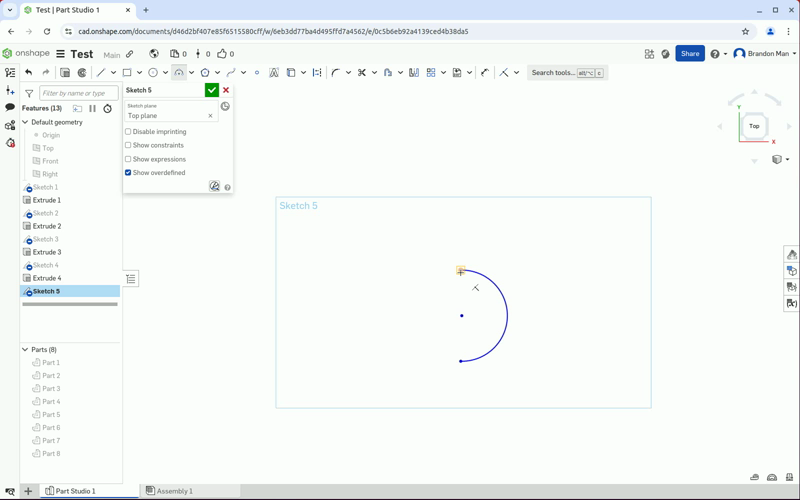
scroll(6)
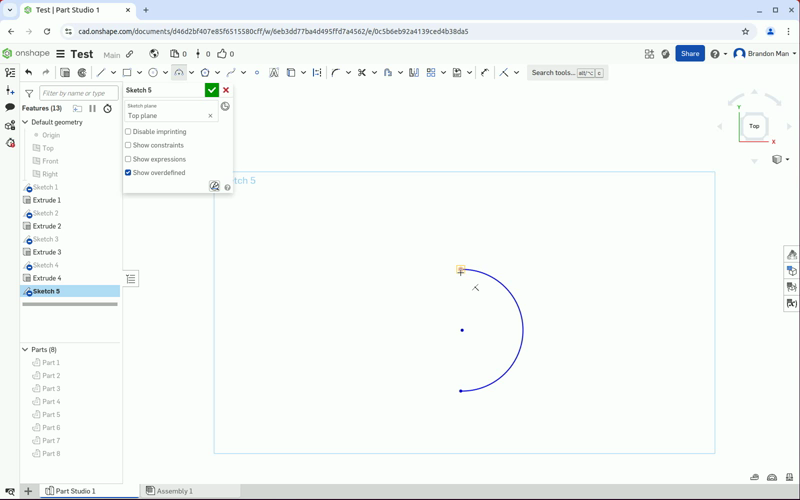
scroll(6)
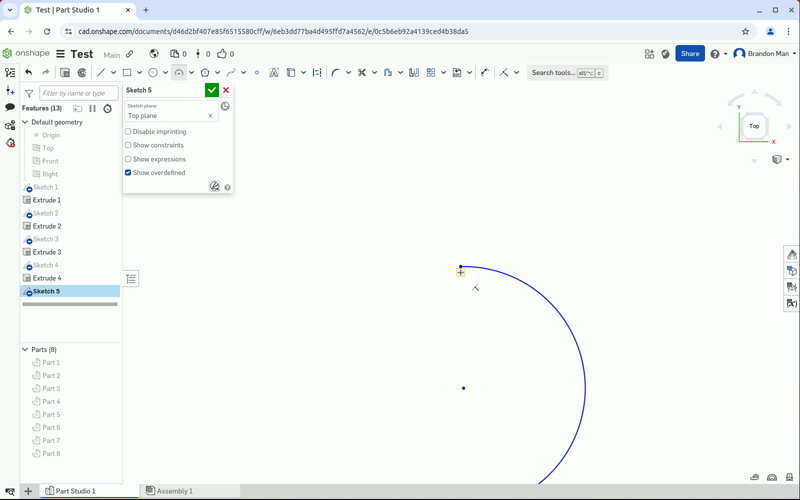
click(460, 272)
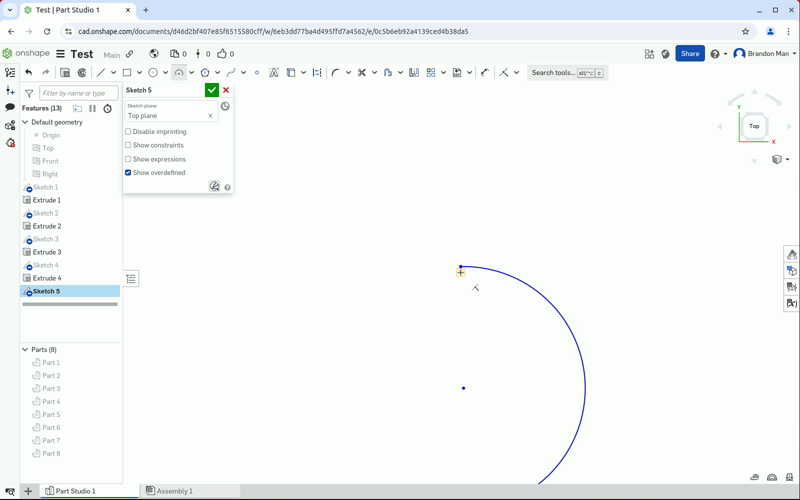
scroll(-6)
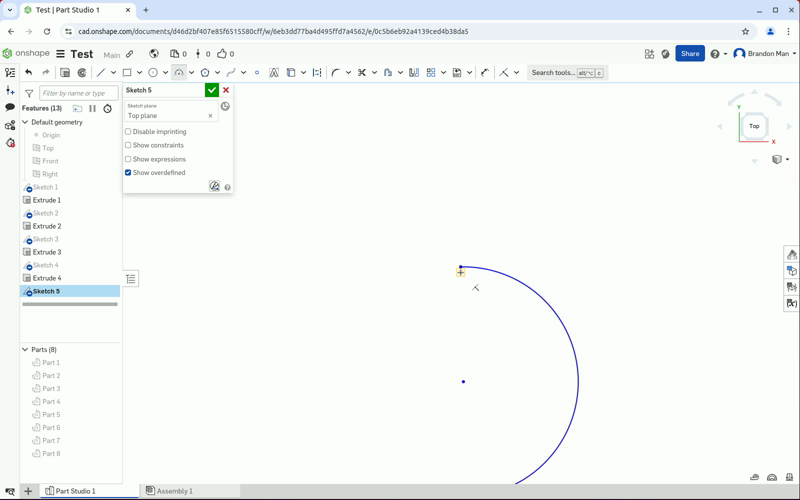
scroll(-6)
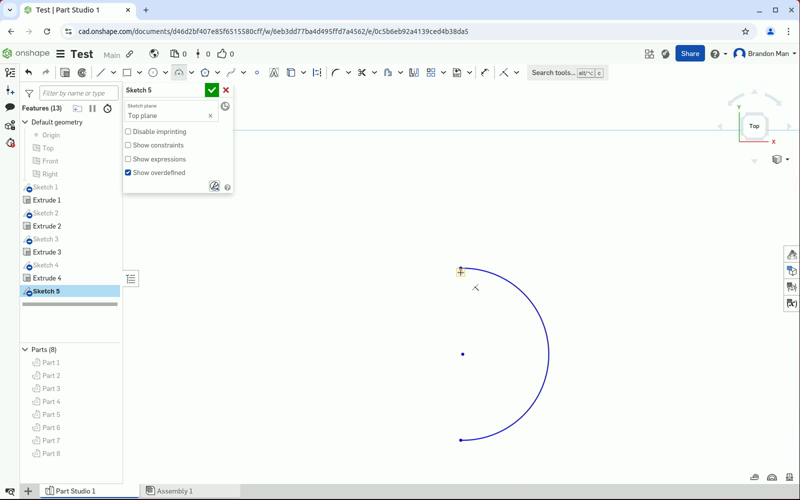
scroll(-6)
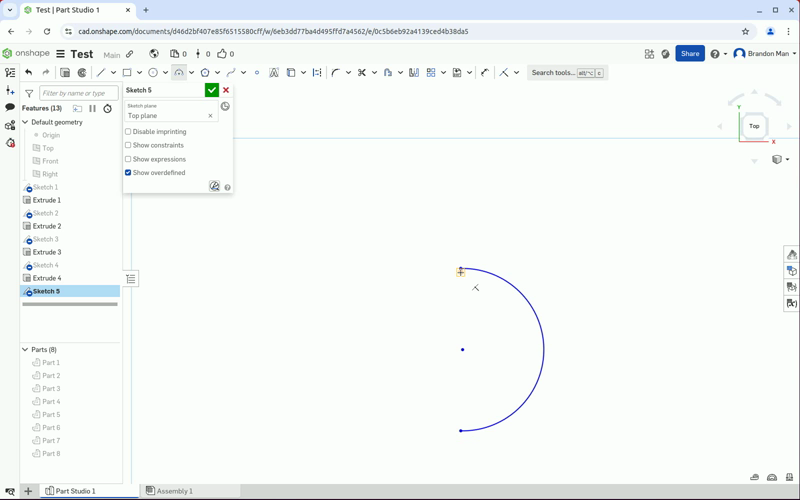
scroll(-6)
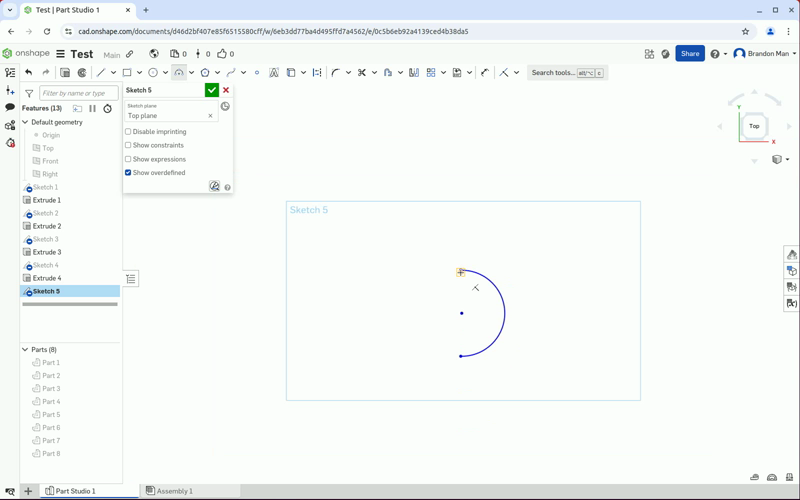
scroll(-6)
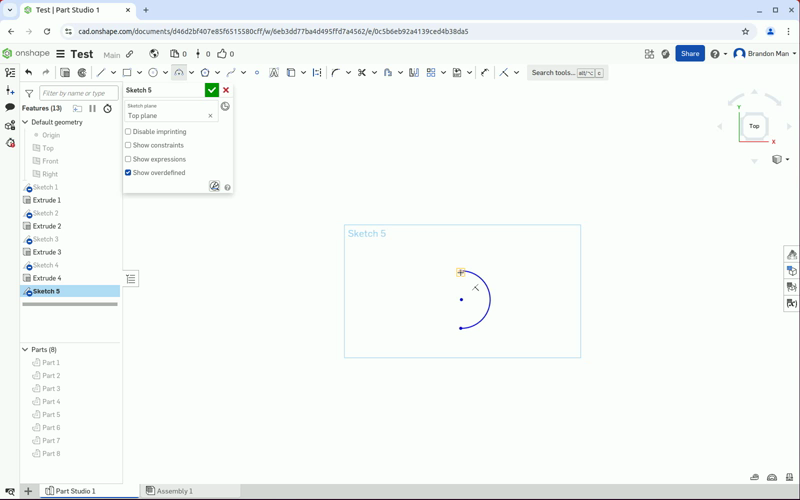
scroll(-6)
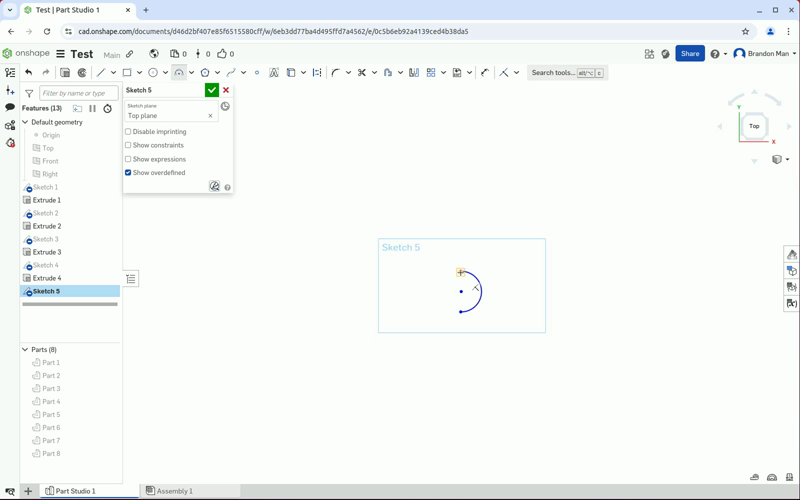
scroll(-6)
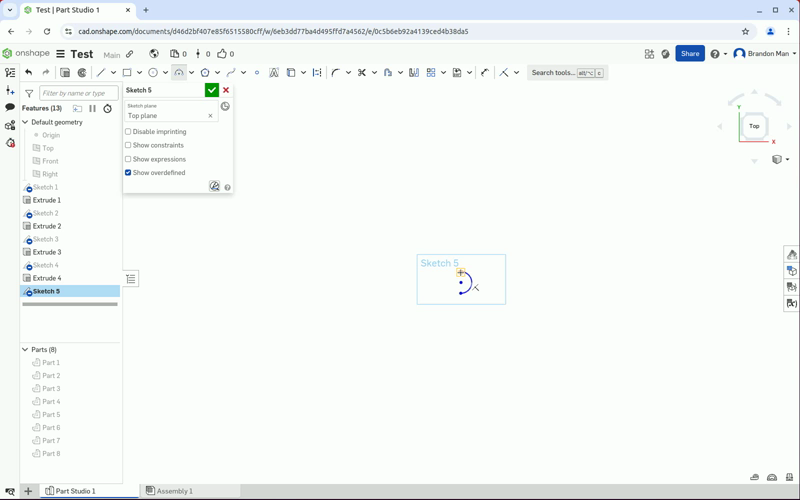
key_down(shift)
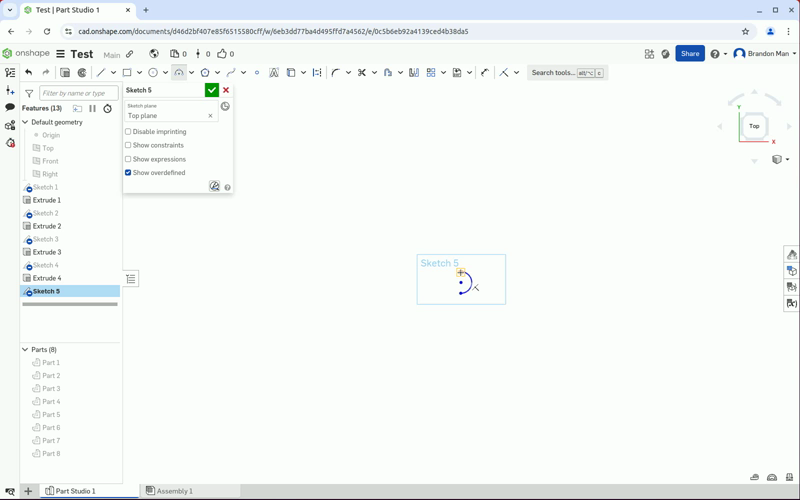
mouse_move(460, 292)
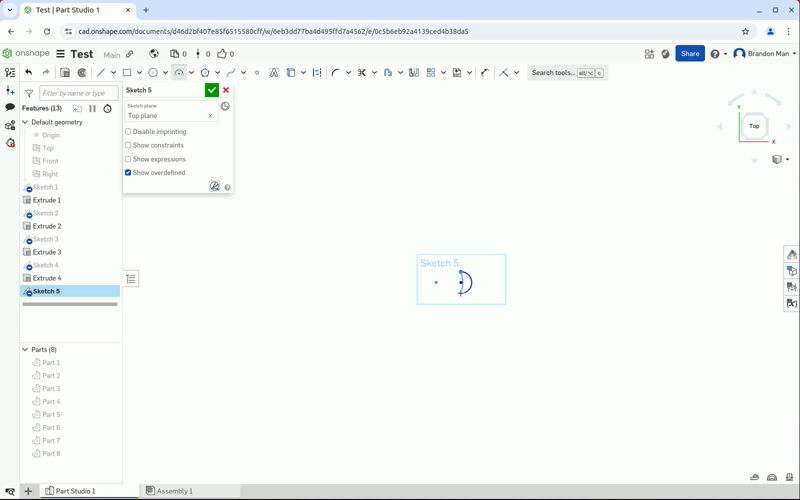
scroll(6)
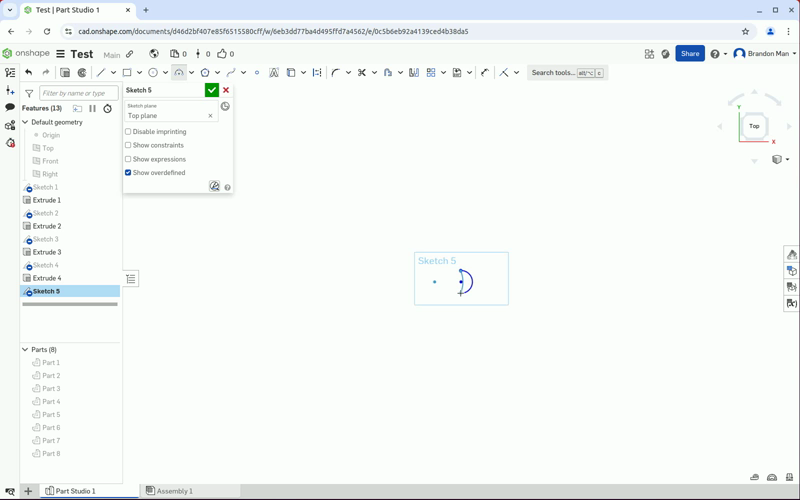
scroll(6)
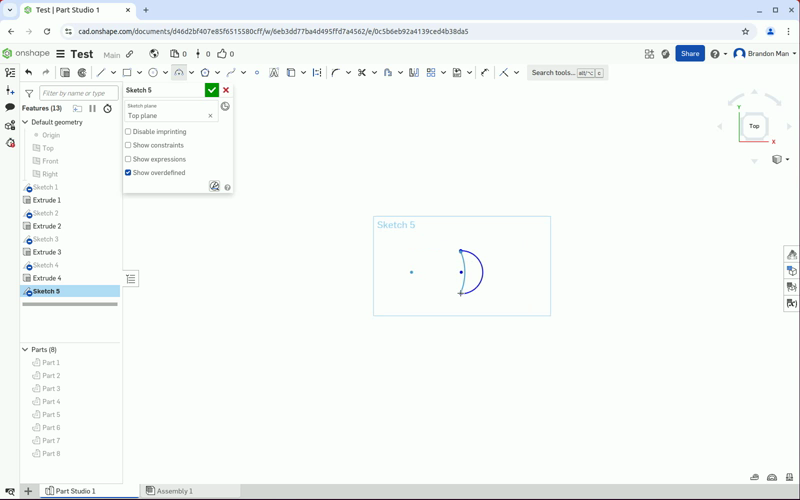
scroll(6)
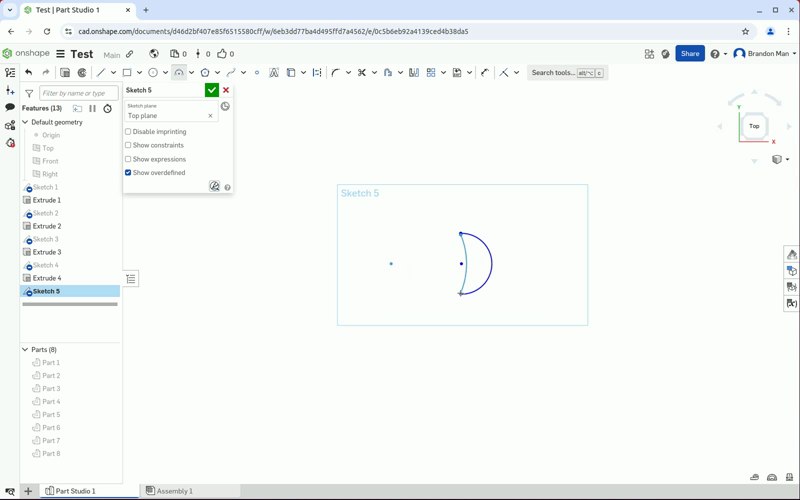
scroll(6)
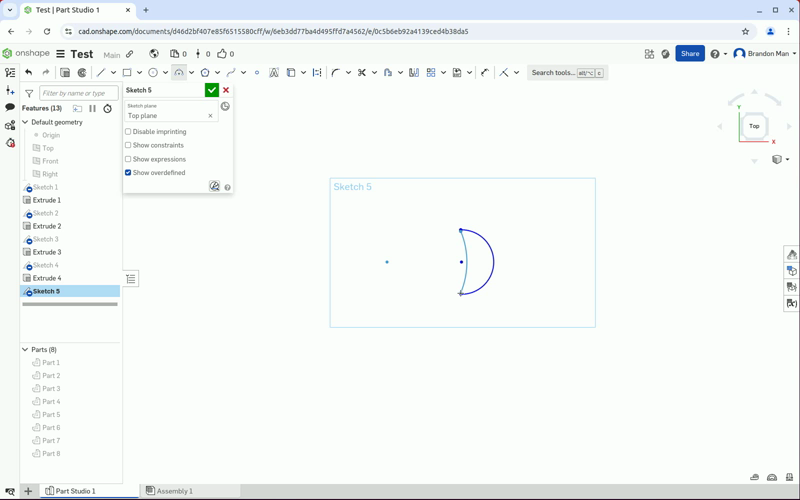
scroll(6)
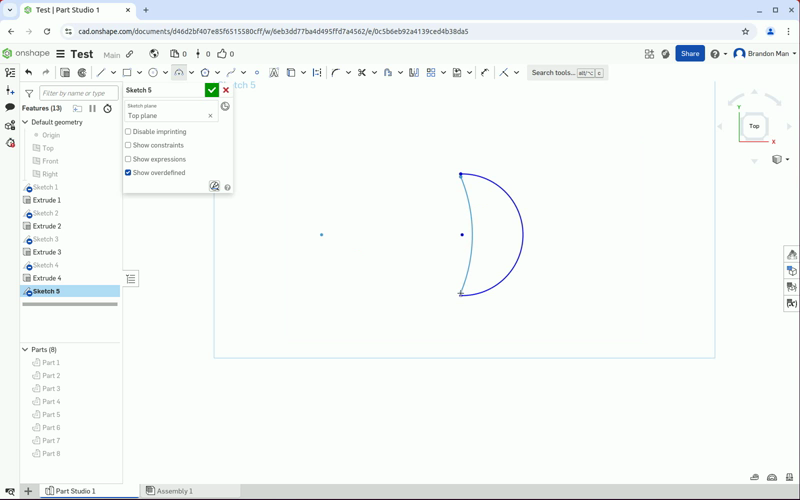
scroll(6)
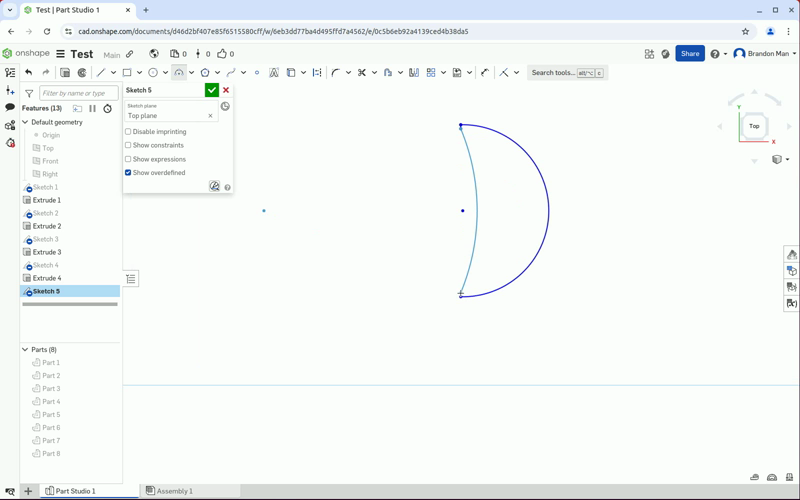
scroll(6)
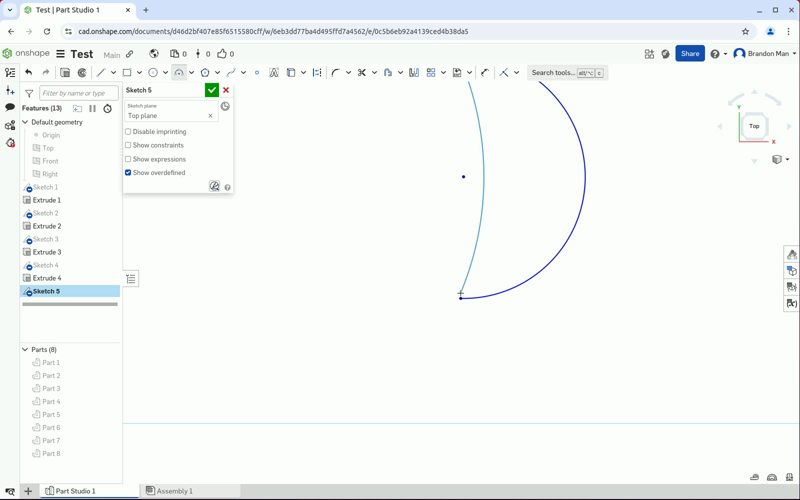
click(460, 292)
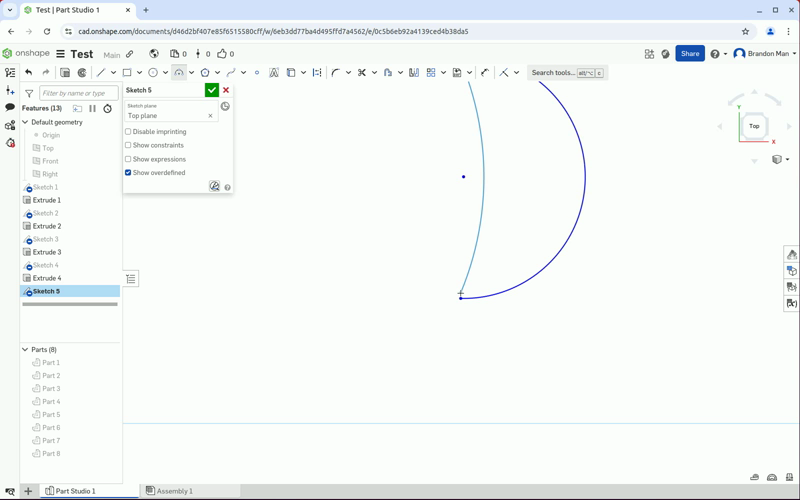
scroll(-6)
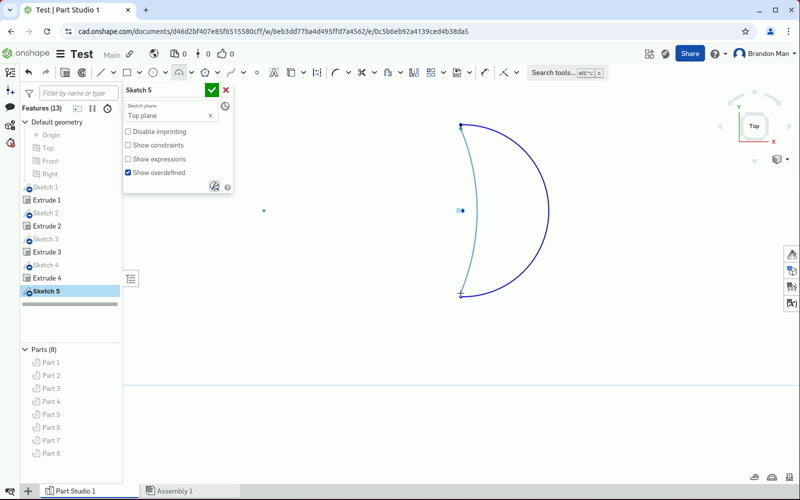
scroll(-6)
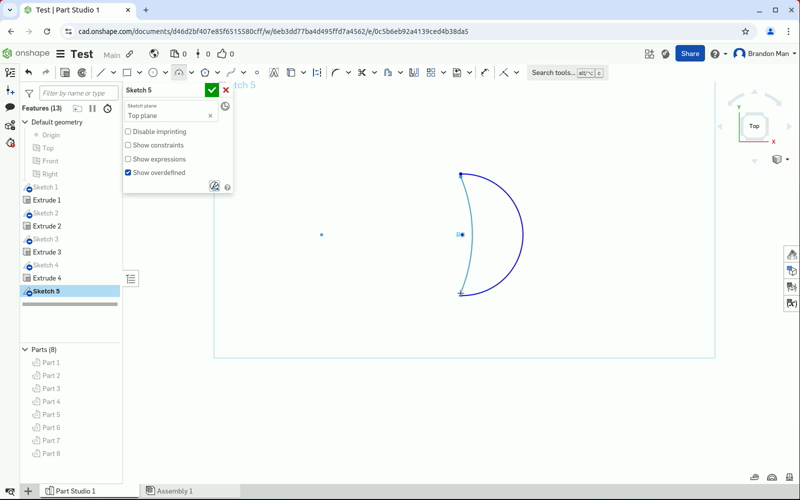
scroll(-6)
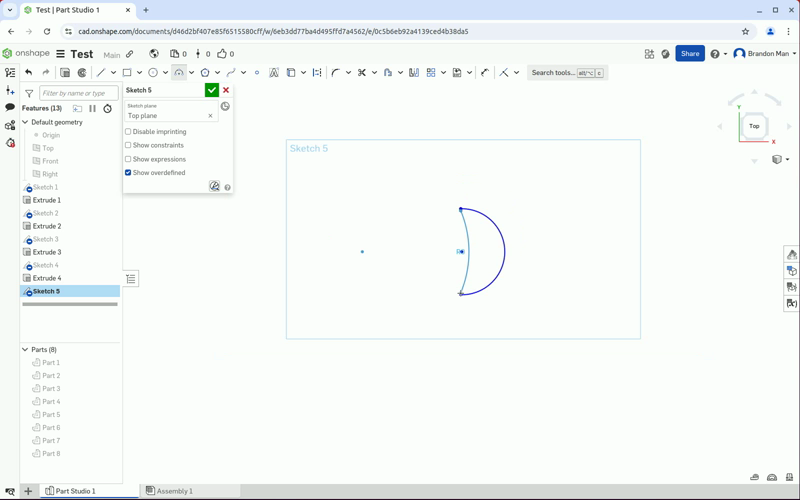
scroll(-6)
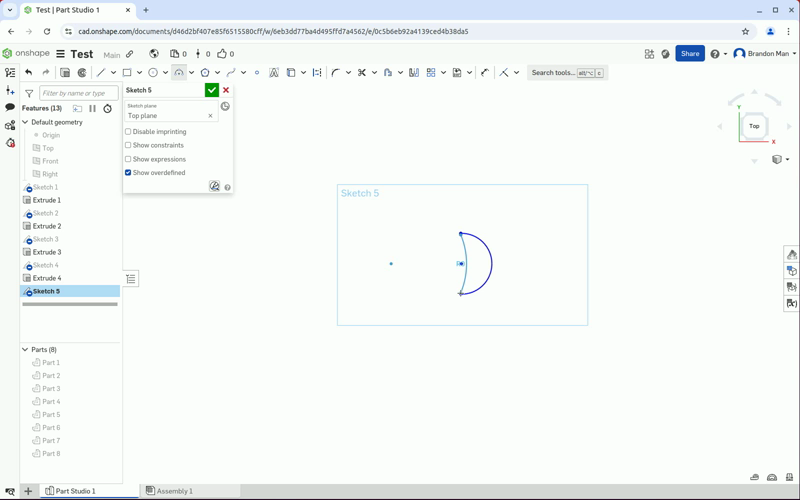
scroll(-6)
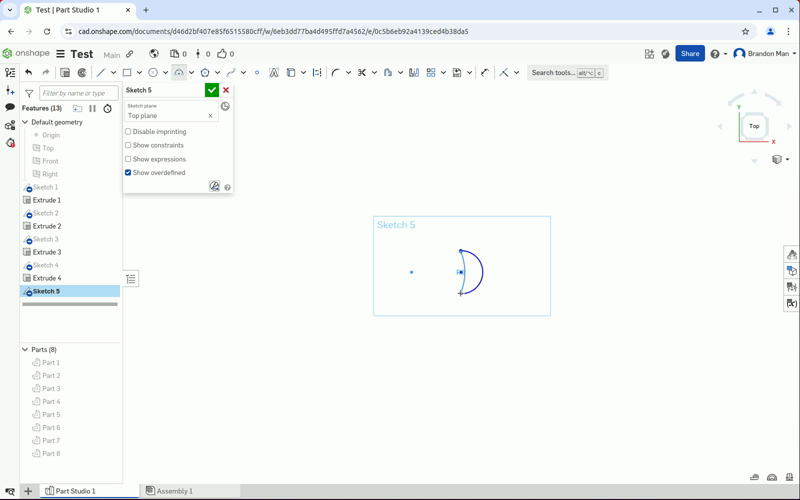
scroll(-6)
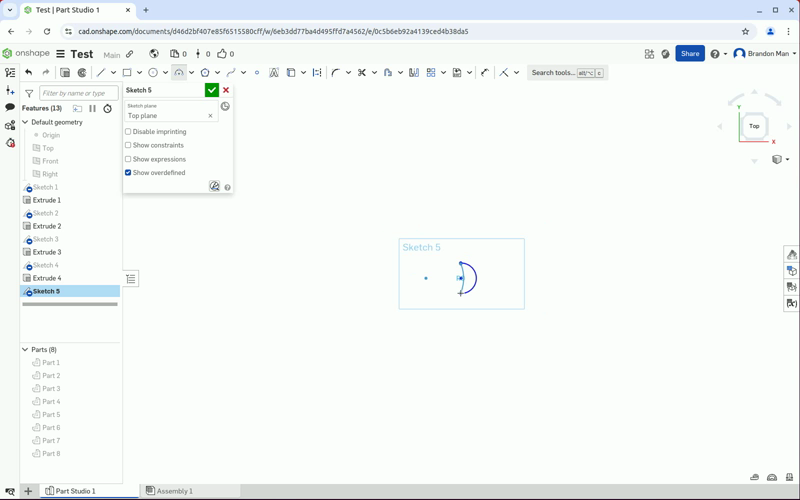
scroll(-6)
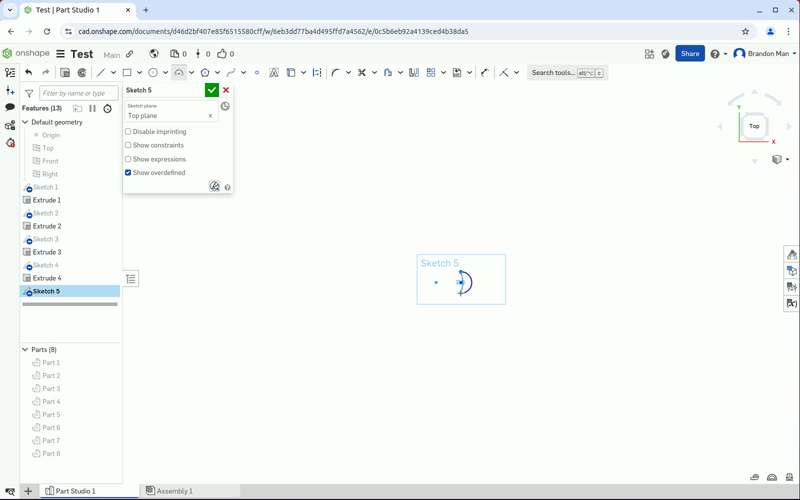
mouse_move(471, 282)
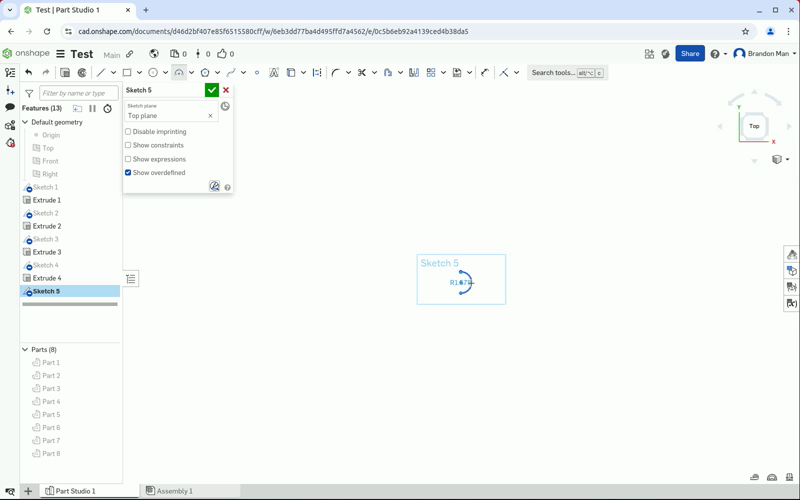
scroll(6)
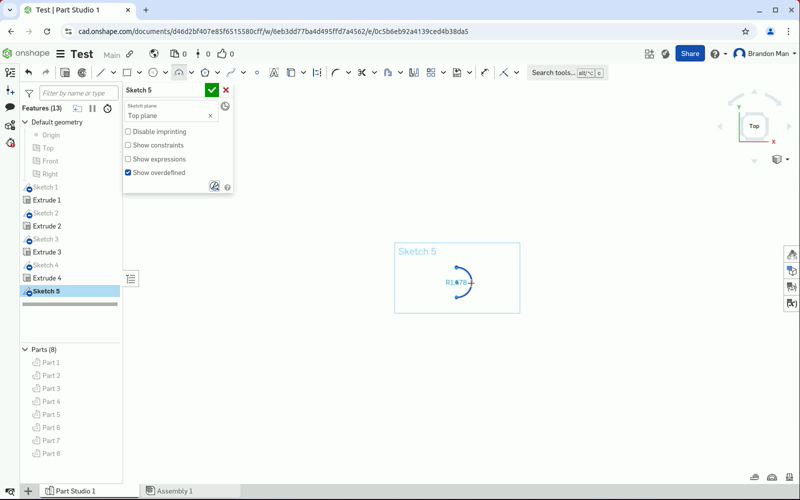
scroll(6)
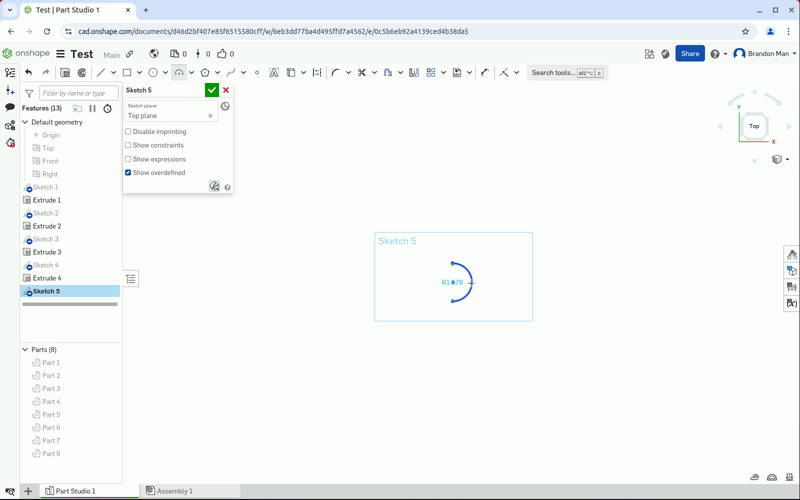
scroll(6)
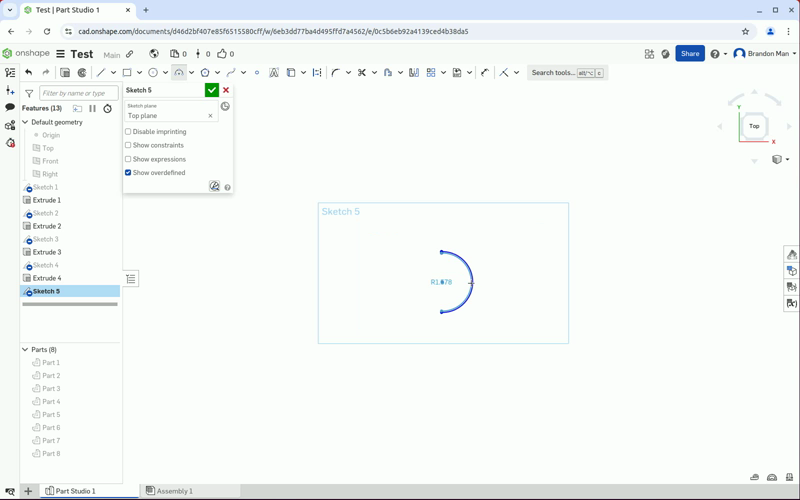
scroll(6)
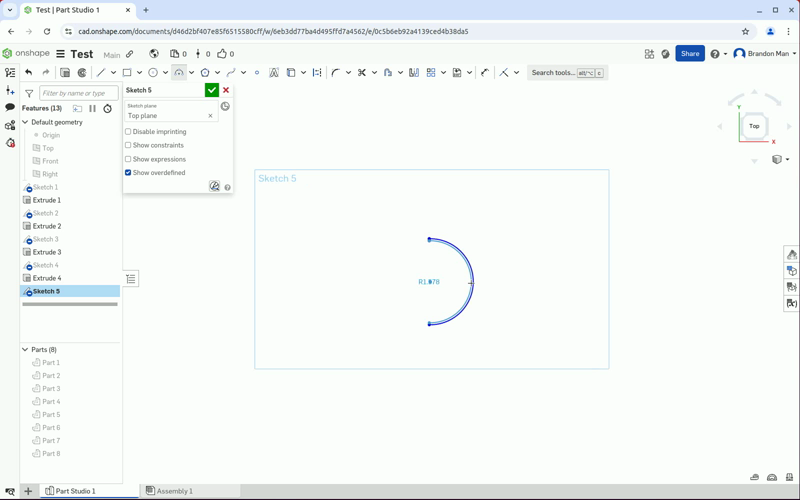
scroll(6)
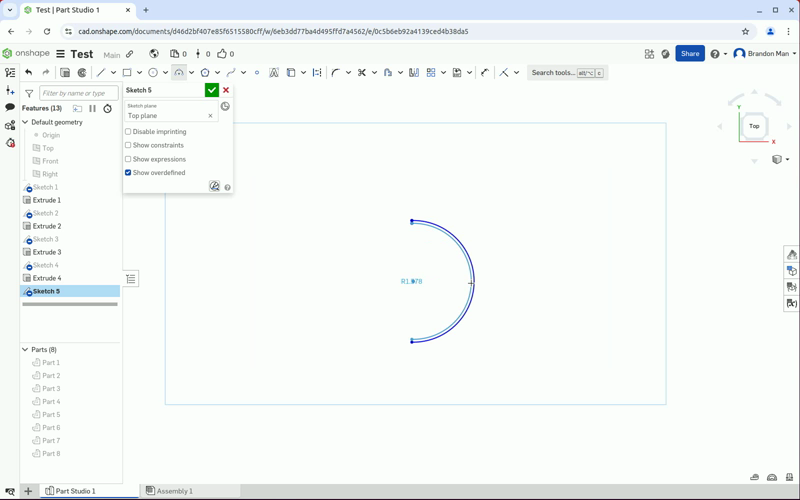
scroll(6)
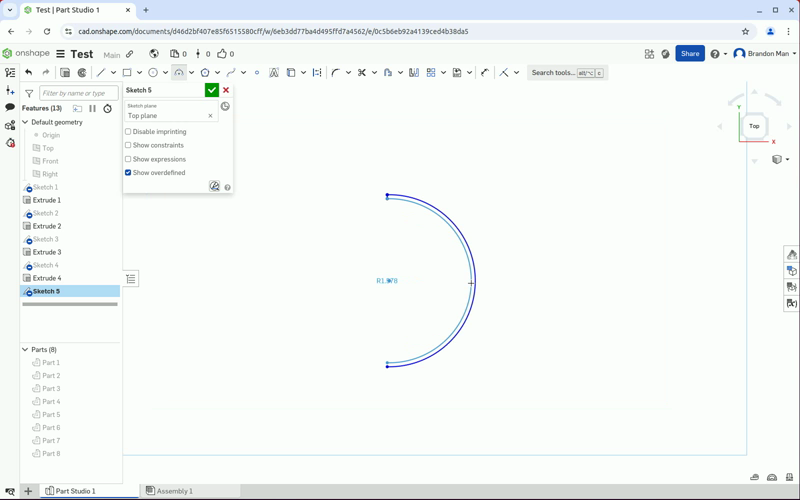
scroll(6)
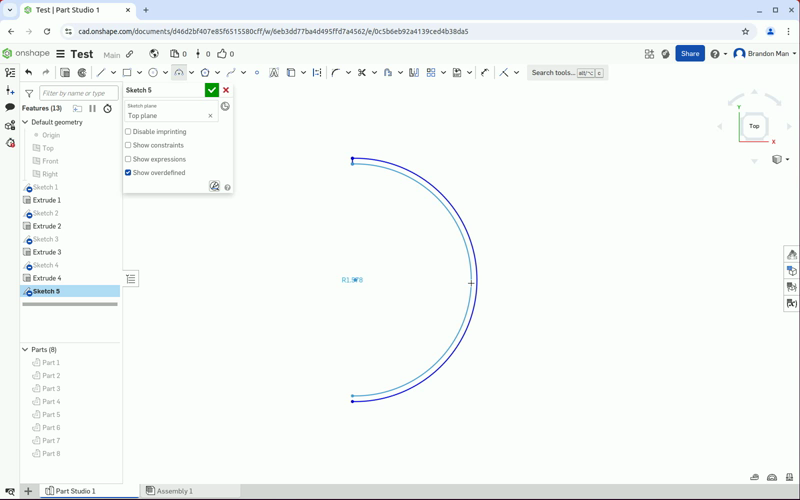
click(471, 282)
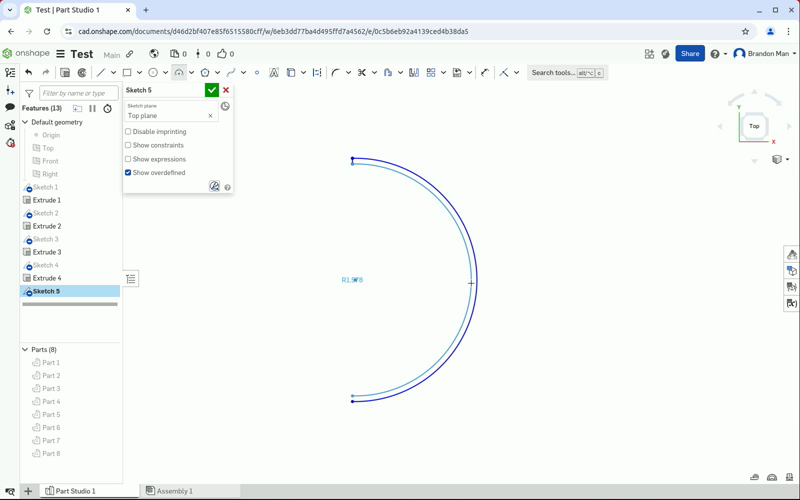
scroll(-6)
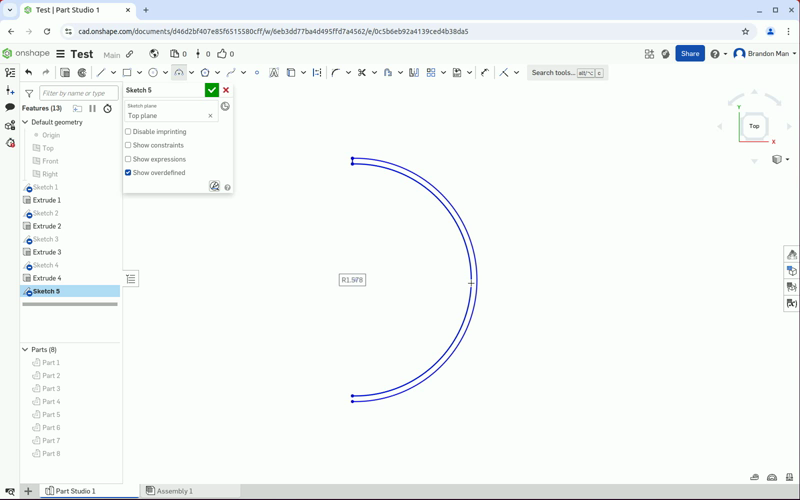
scroll(-6)
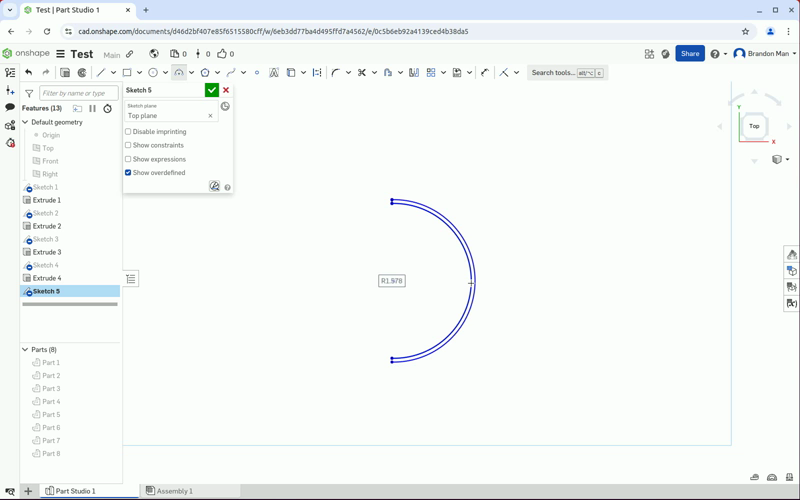
scroll(-6)
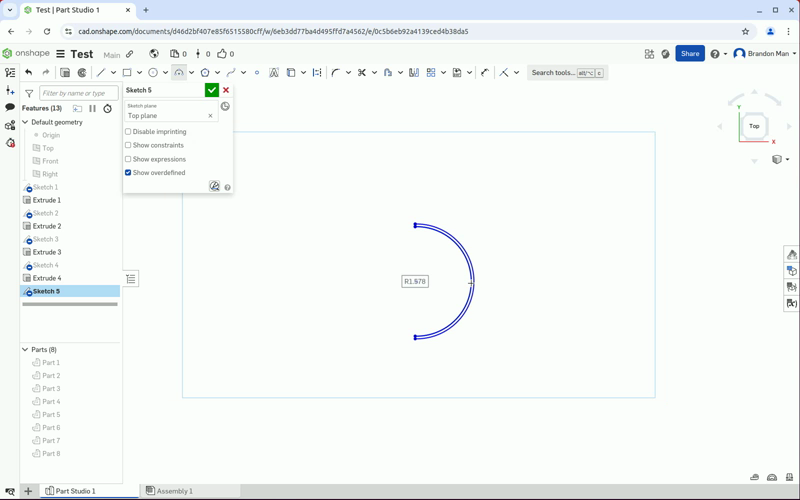
scroll(-6)
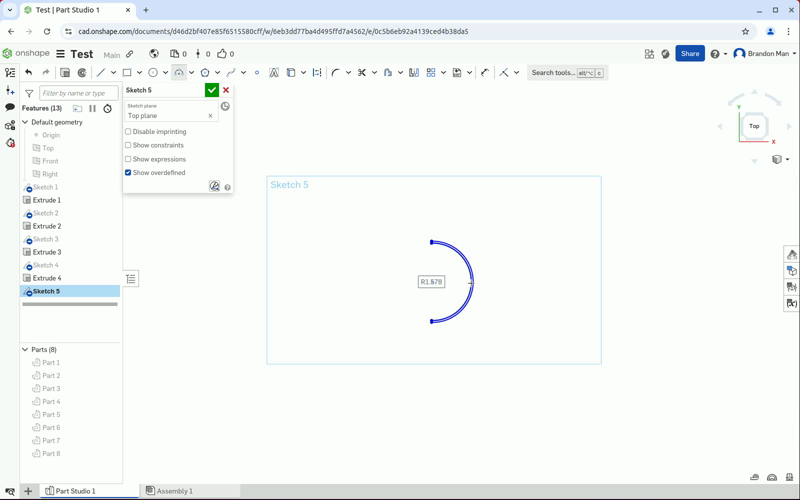
scroll(-6)
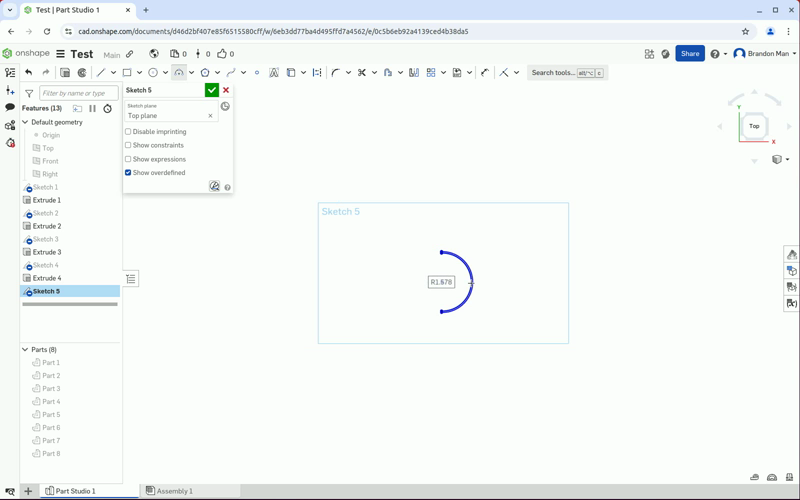
scroll(-6)
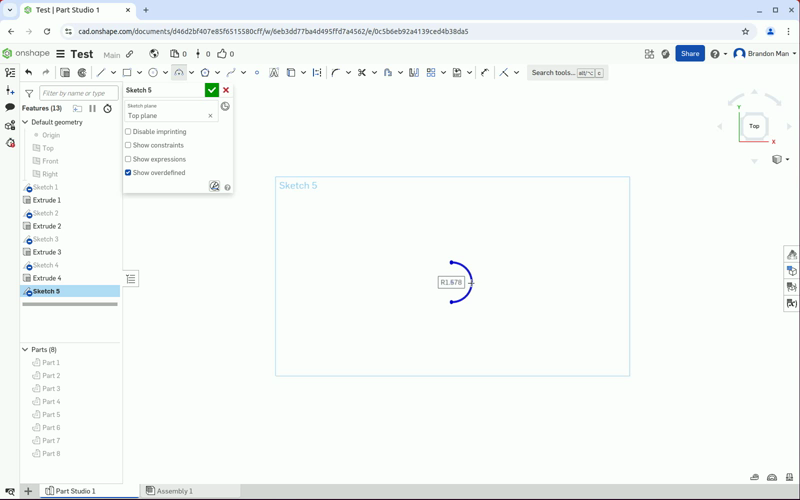
scroll(-6)
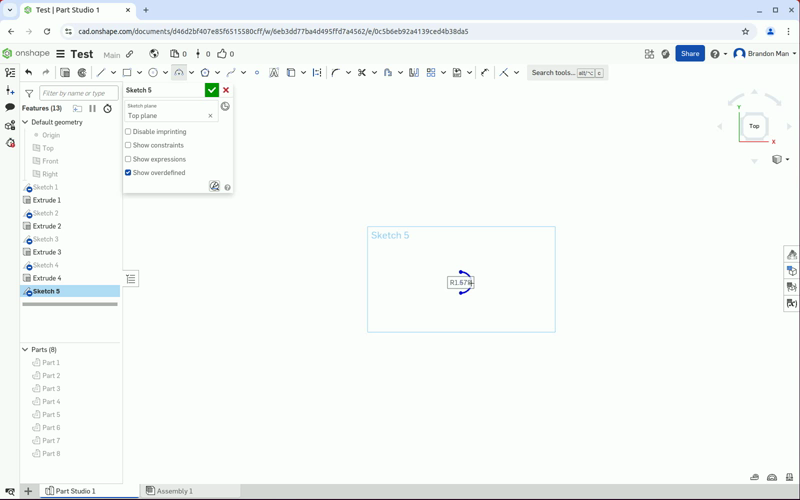
key_up(shift)
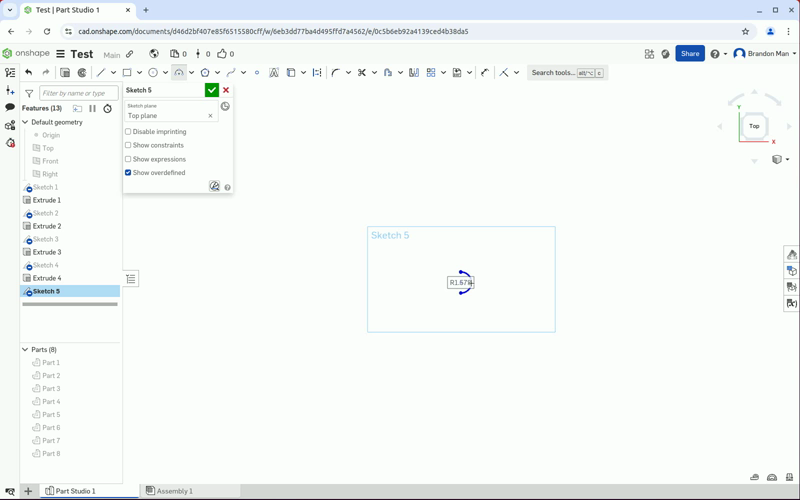
key(esc)
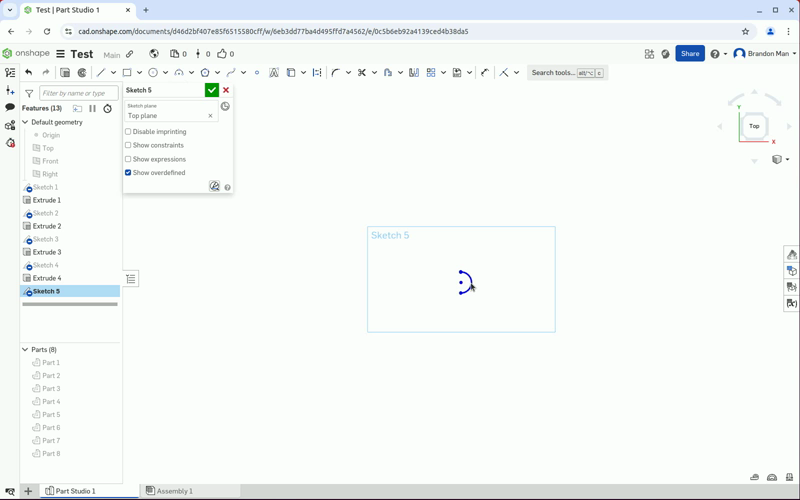
key(l)
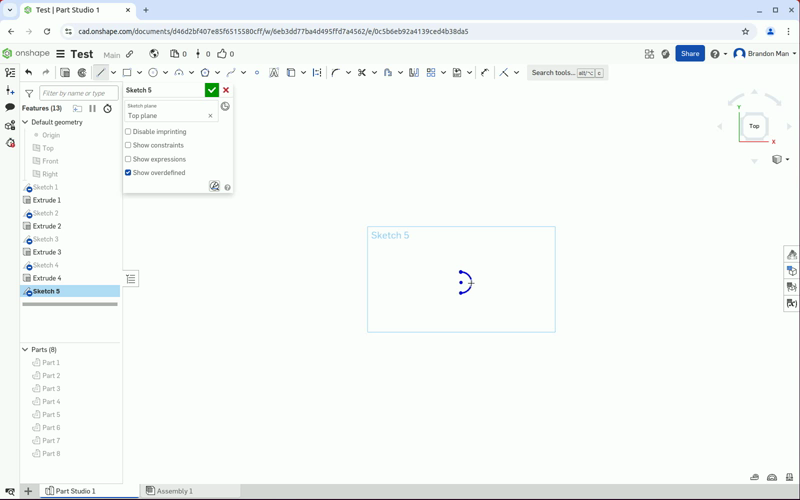
mouse_move(460, 292)
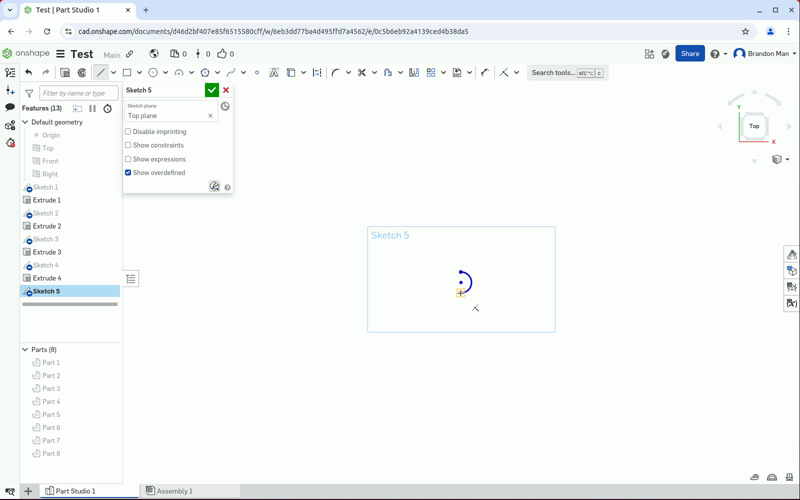
scroll(6)
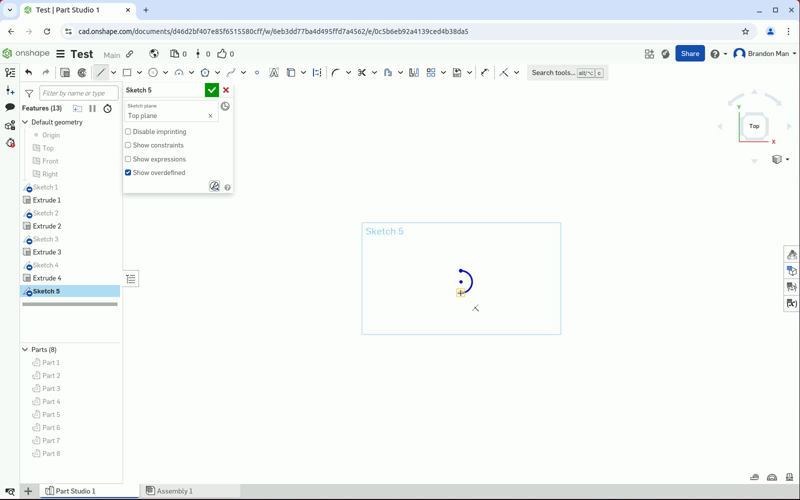
scroll(6)
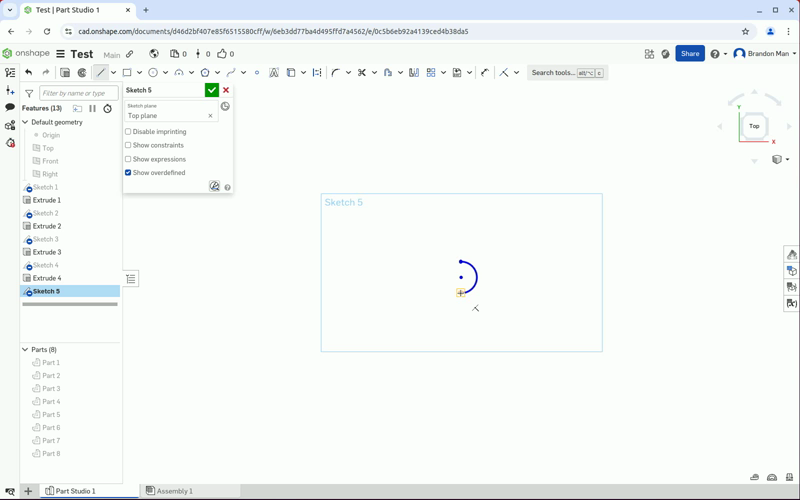
scroll(6)
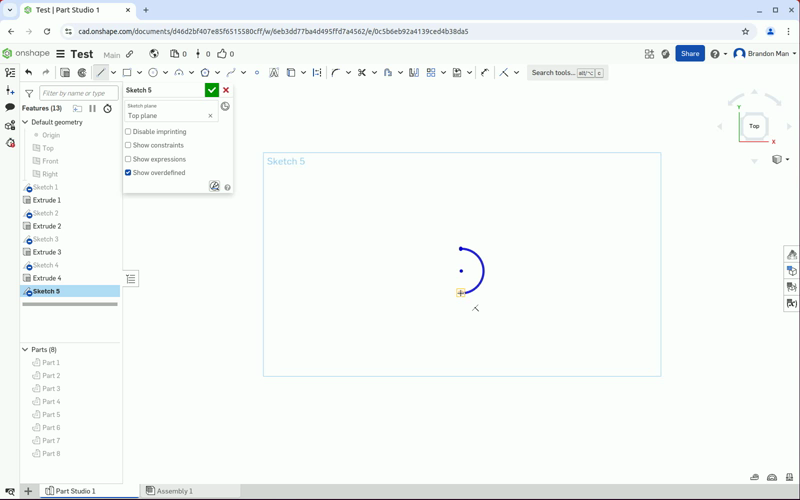
scroll(6)
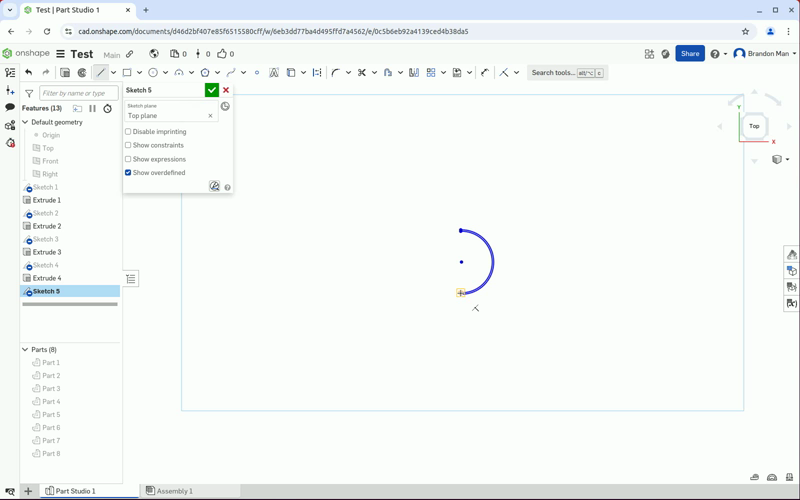
scroll(6)
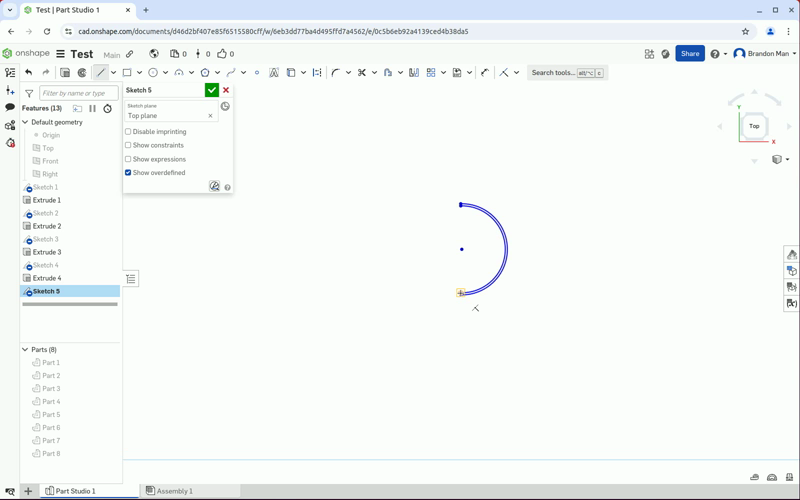
scroll(6)
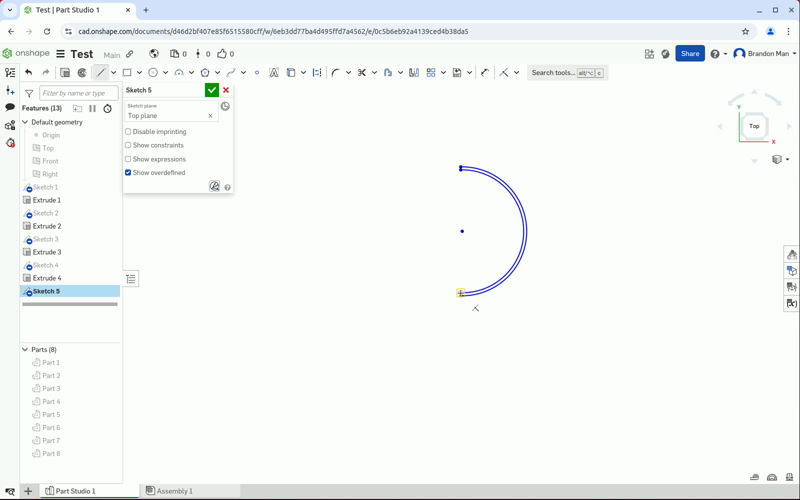
scroll(6)
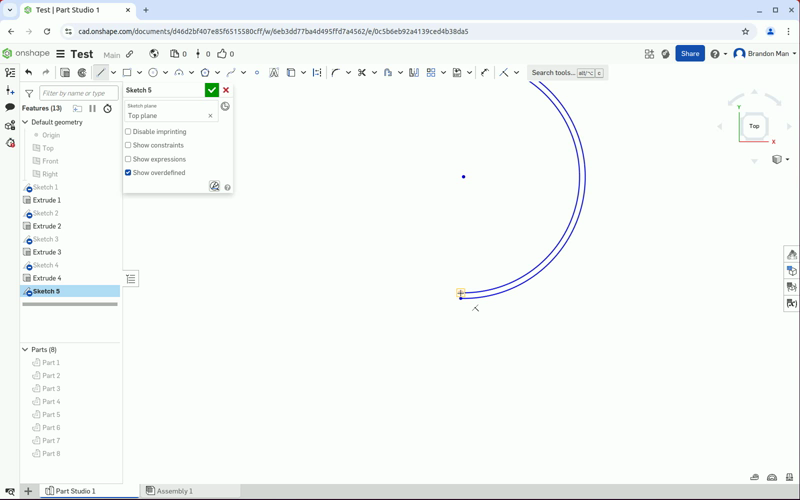
click(460, 292)
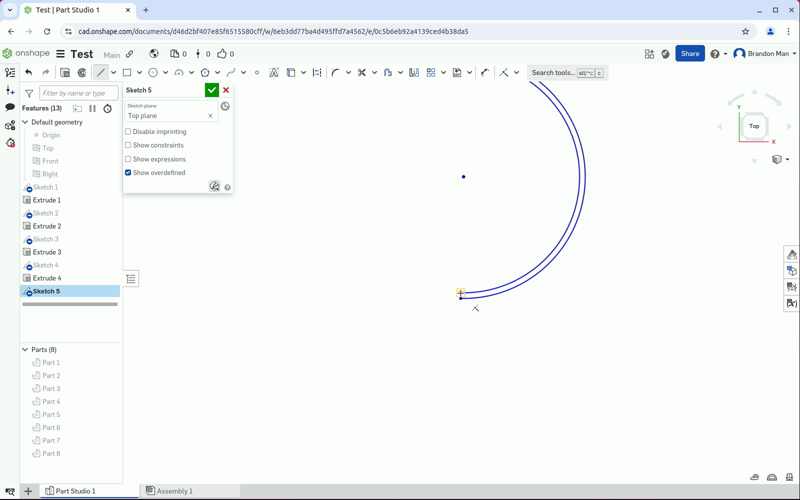
scroll(-6)
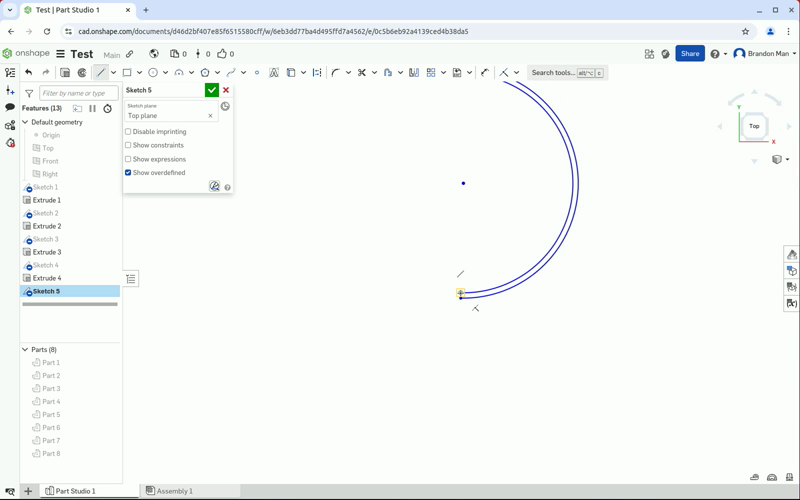
scroll(-6)
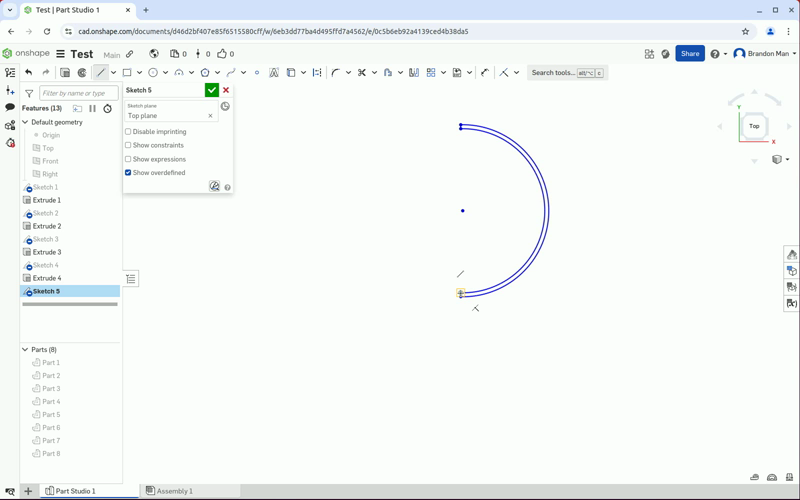
scroll(-6)
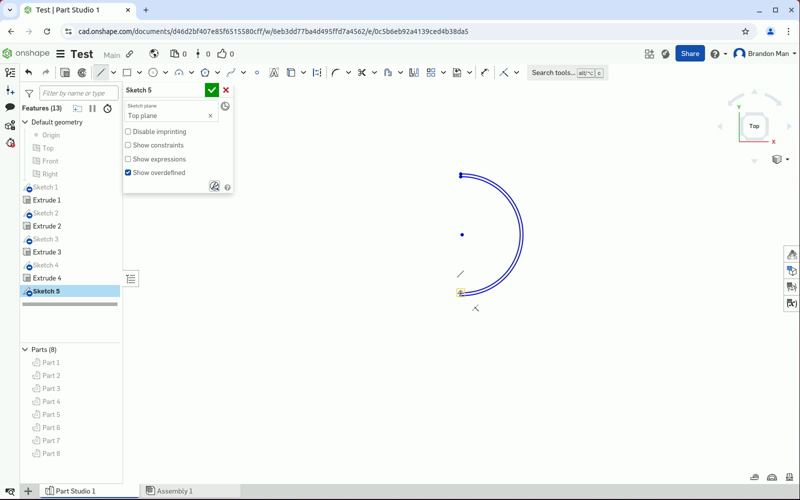
scroll(-6)
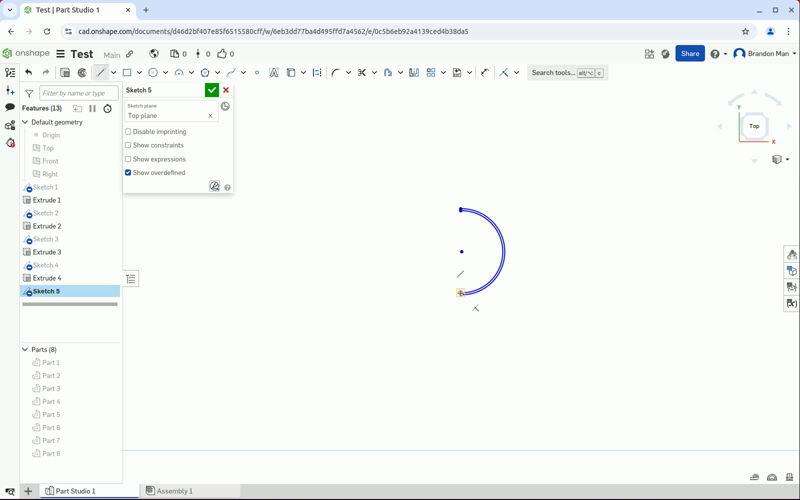
scroll(-6)
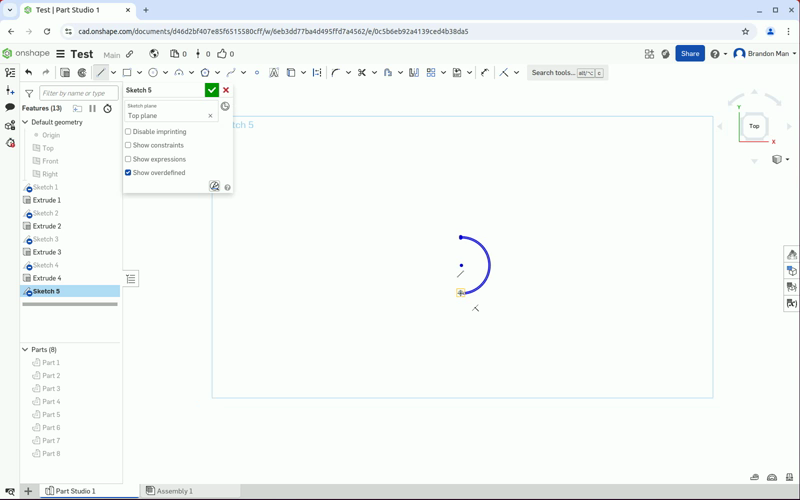
scroll(-6)
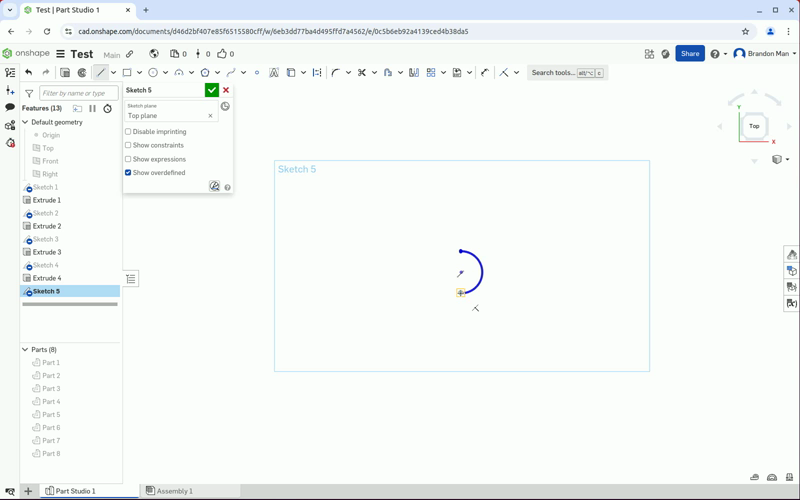
scroll(-6)
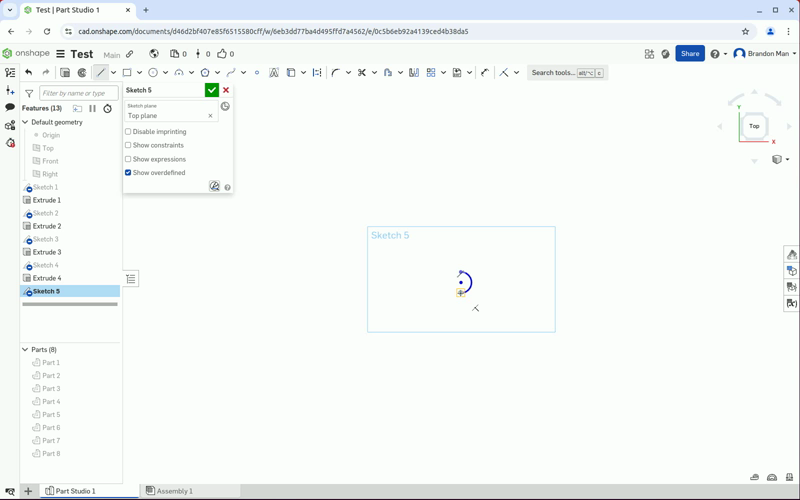
mouse_move(490, 292)
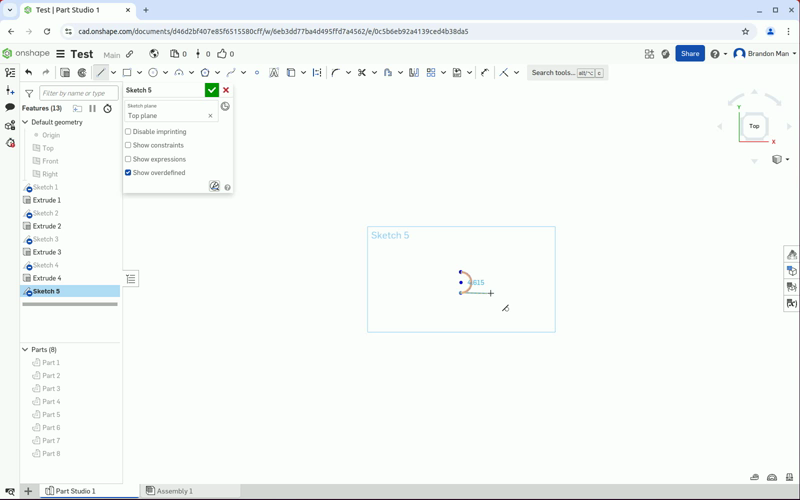
key_down(shift)
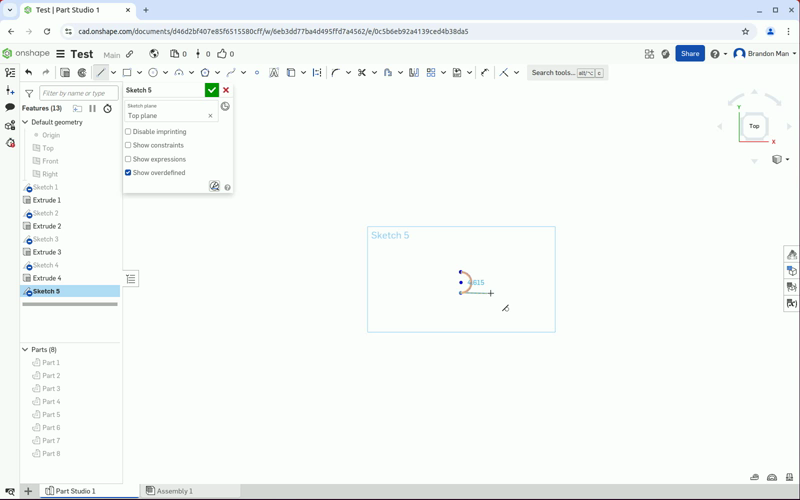
mouse_move(460, 293)
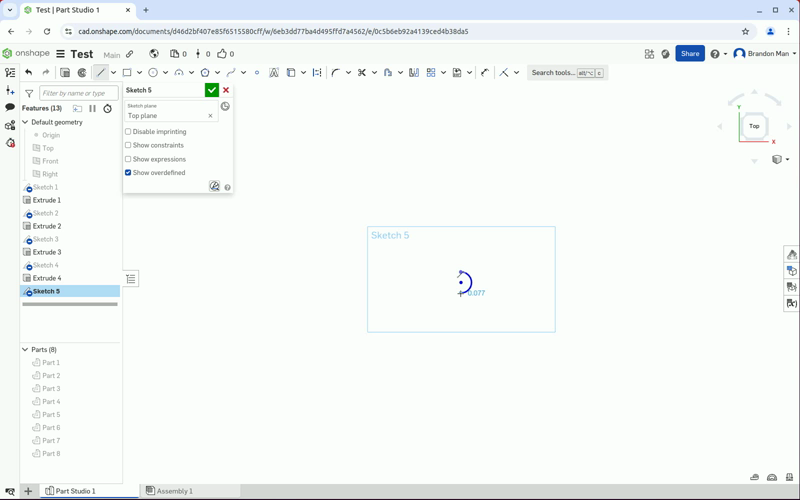
scroll(6)
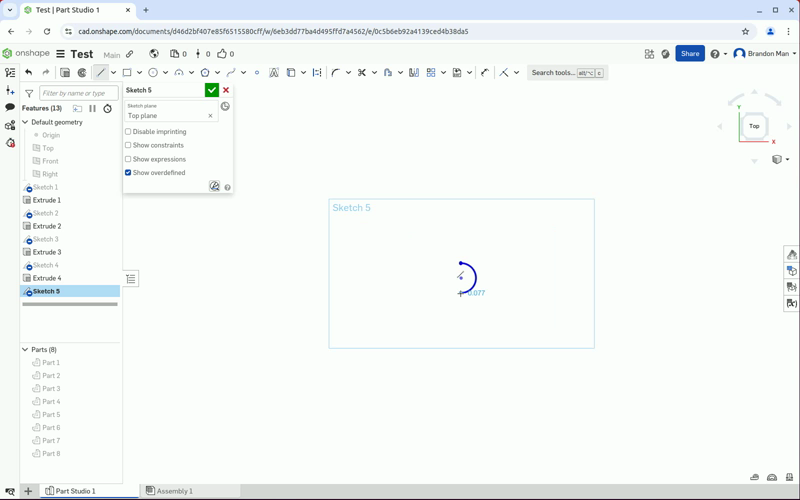
scroll(6)
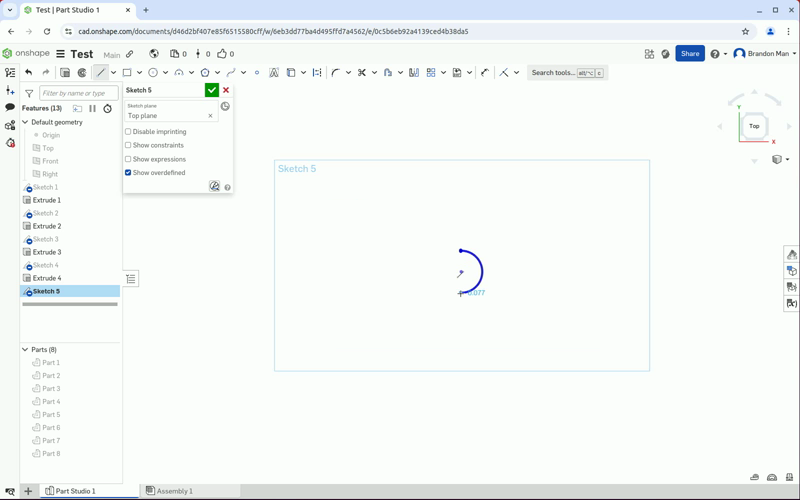
scroll(6)
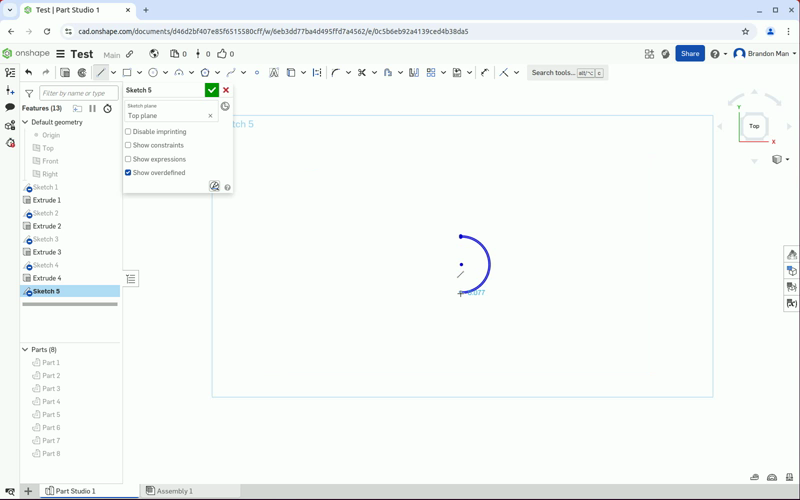
scroll(6)
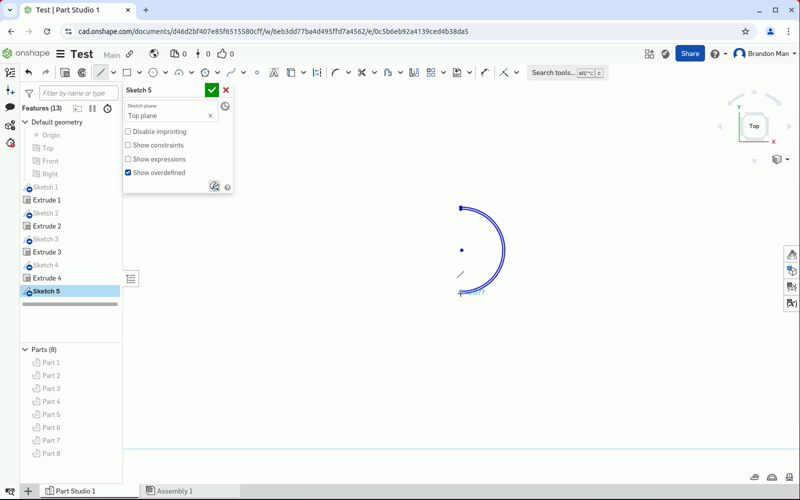
scroll(6)
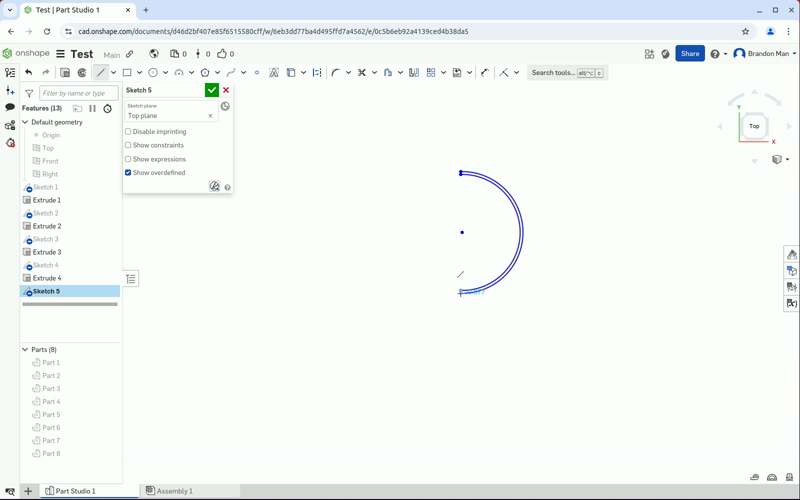
scroll(6)
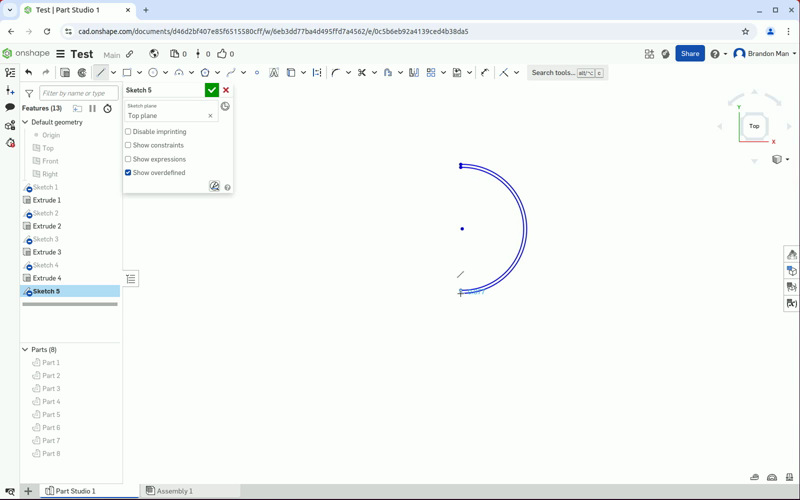
scroll(6)
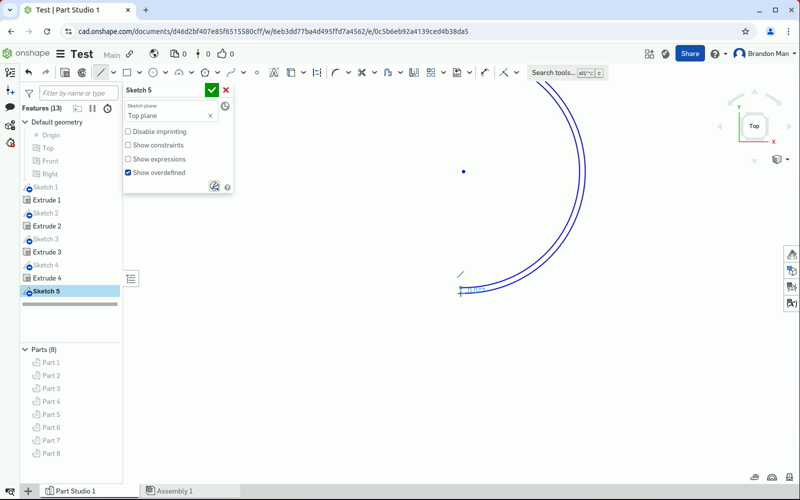
key_up(shift)
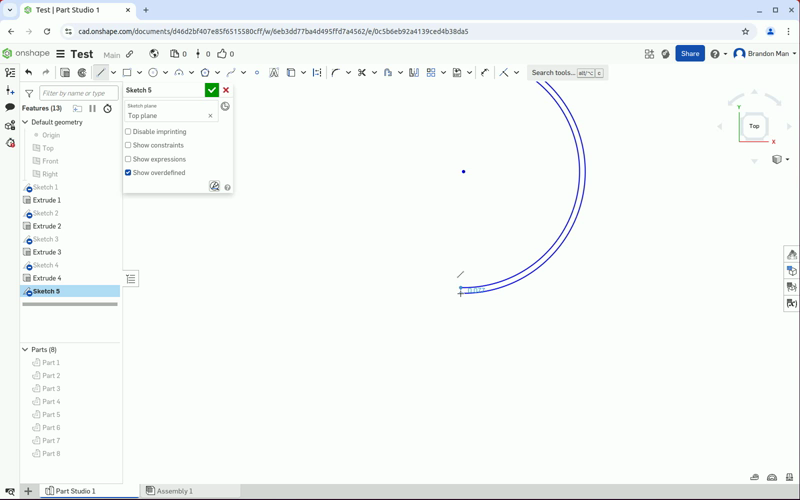
click(460, 293)
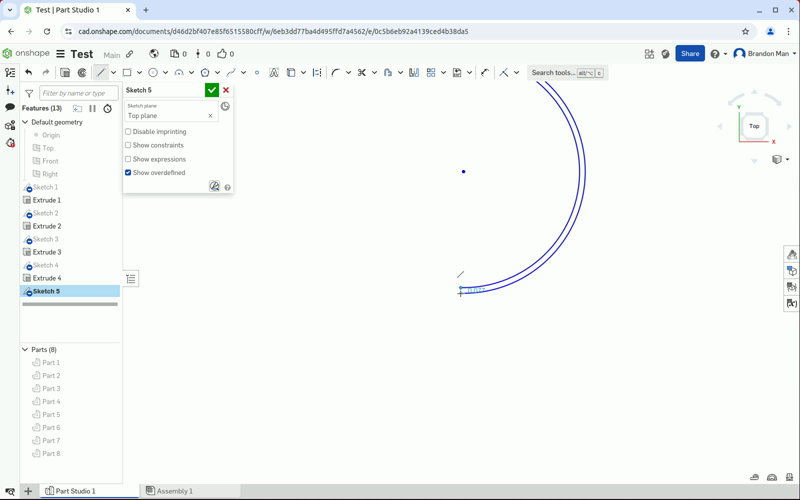
scroll(-6)
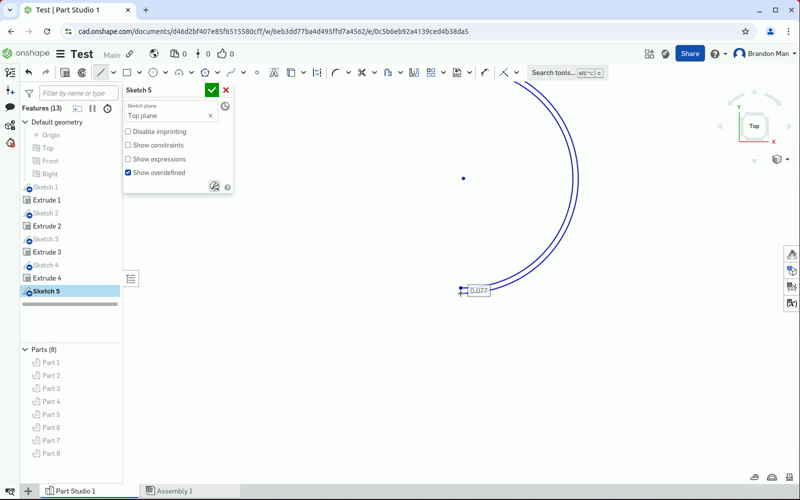
scroll(-6)
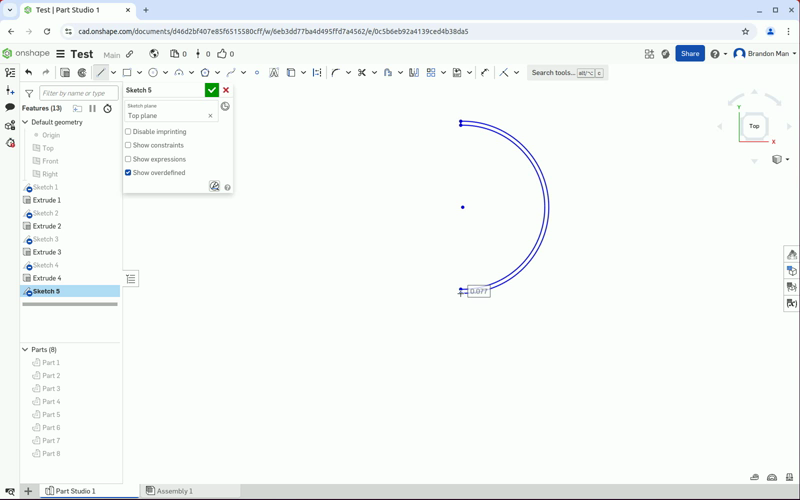
scroll(-6)
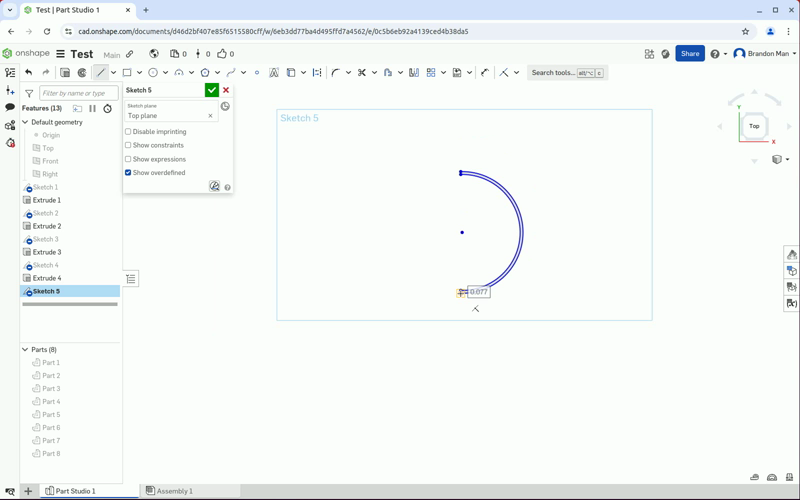
scroll(-6)
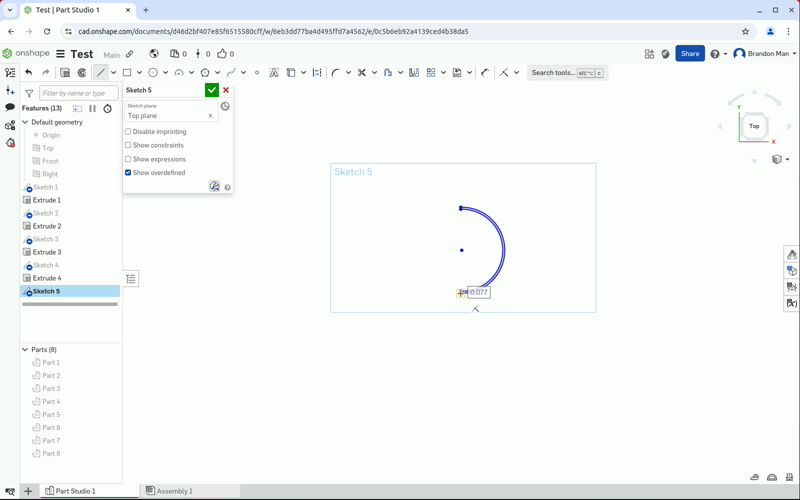
scroll(-6)
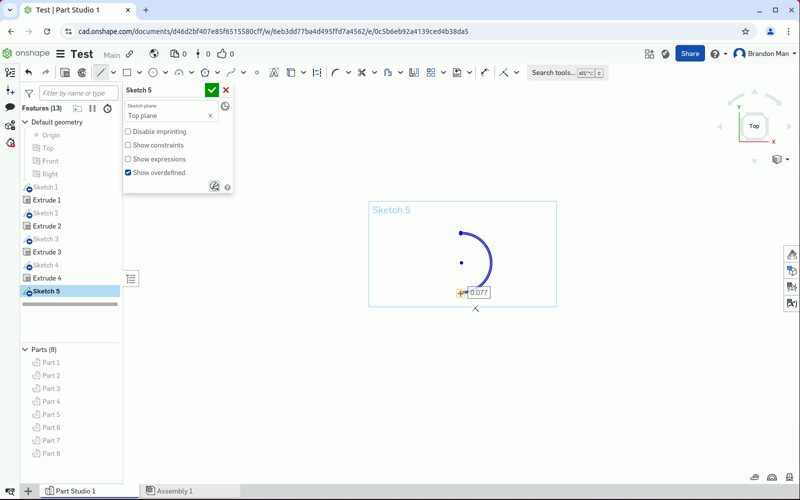
scroll(-6)
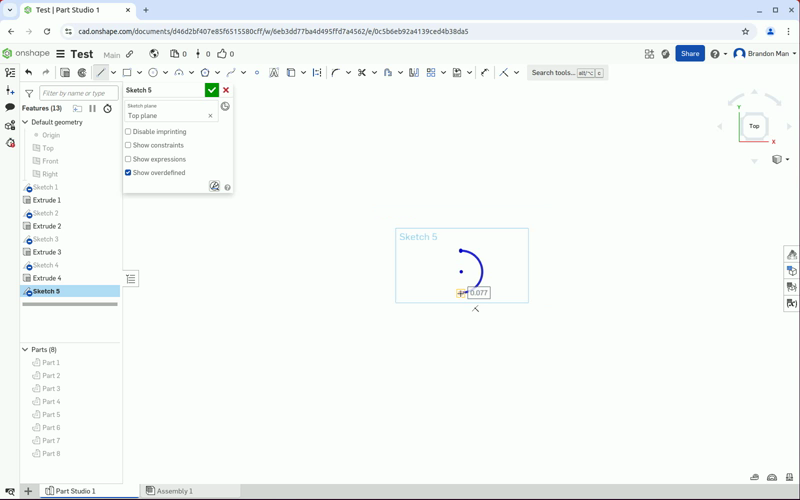
scroll(-6)
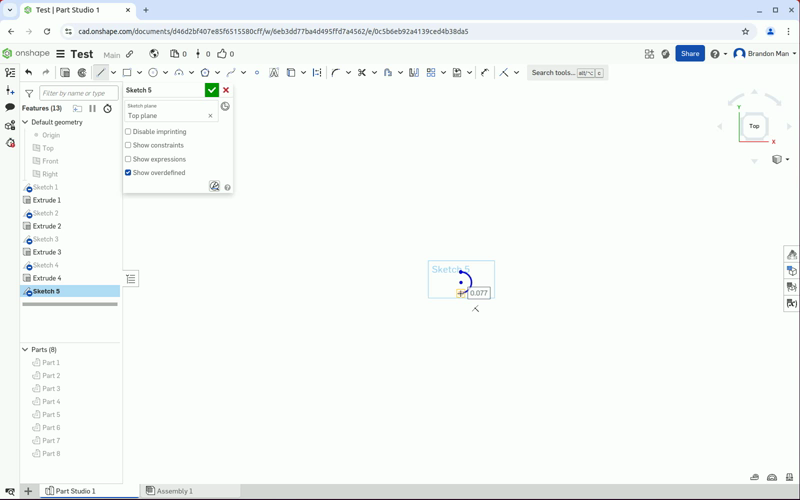
key(esc)
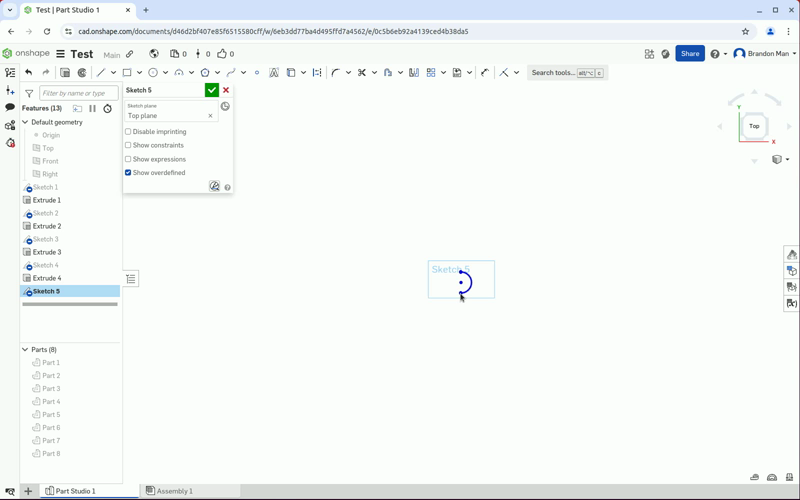
mouse_move(460, 273)
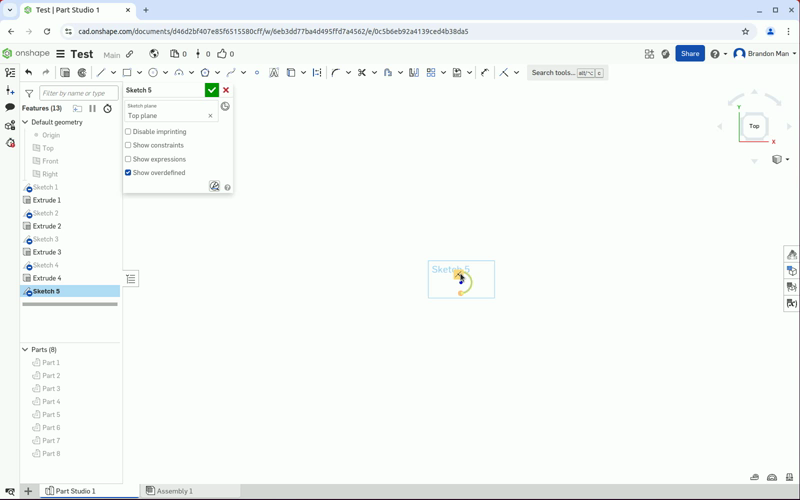
scroll(6)
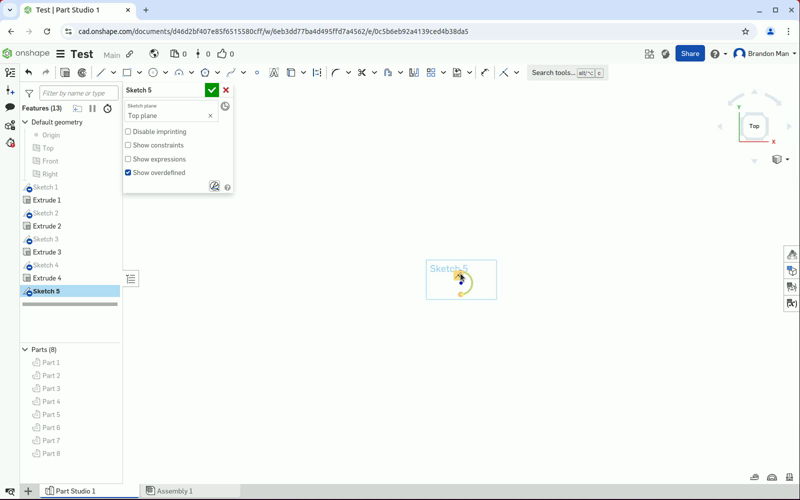
scroll(6)
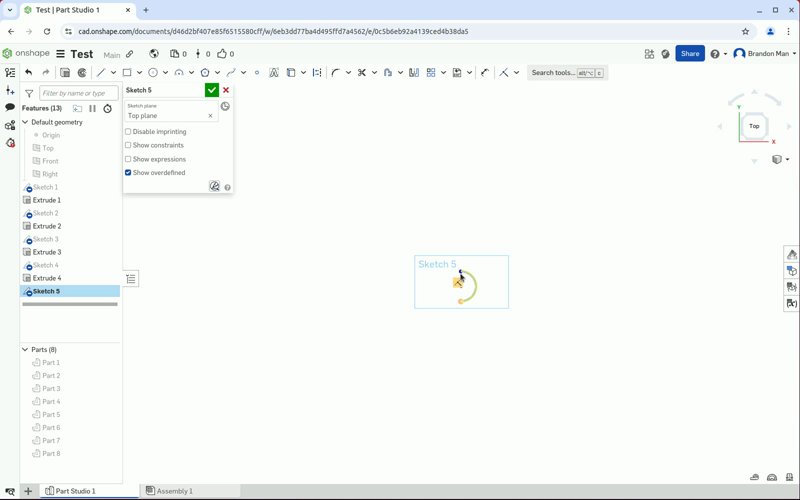
scroll(6)
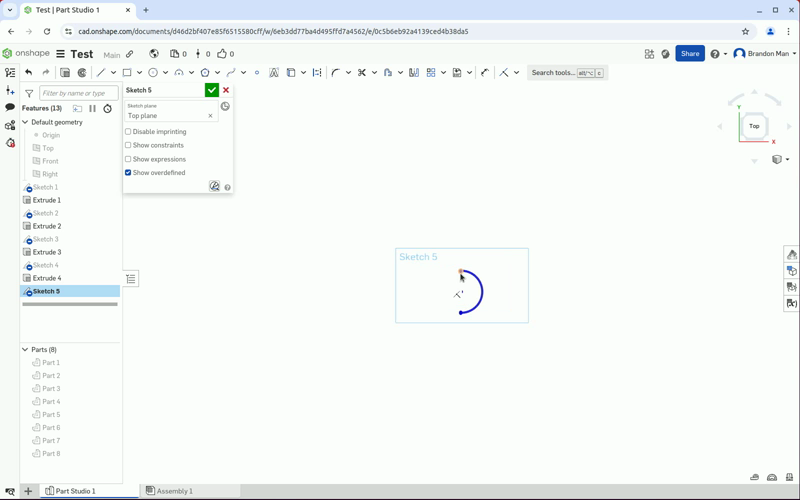
scroll(6)
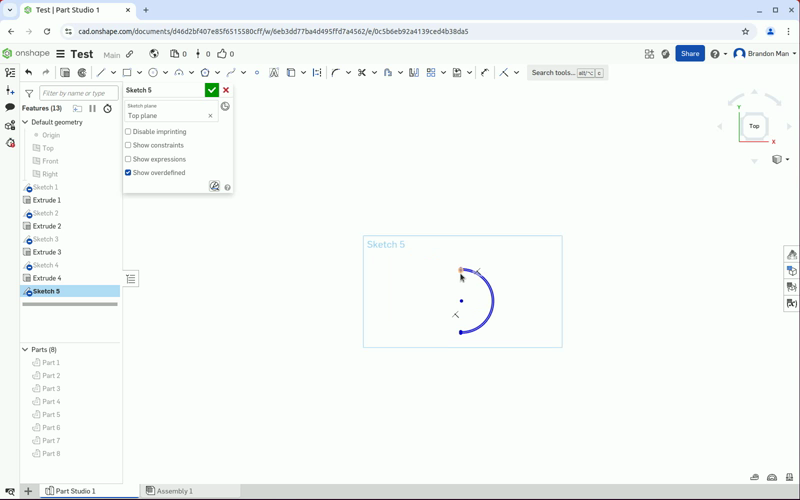
scroll(6)
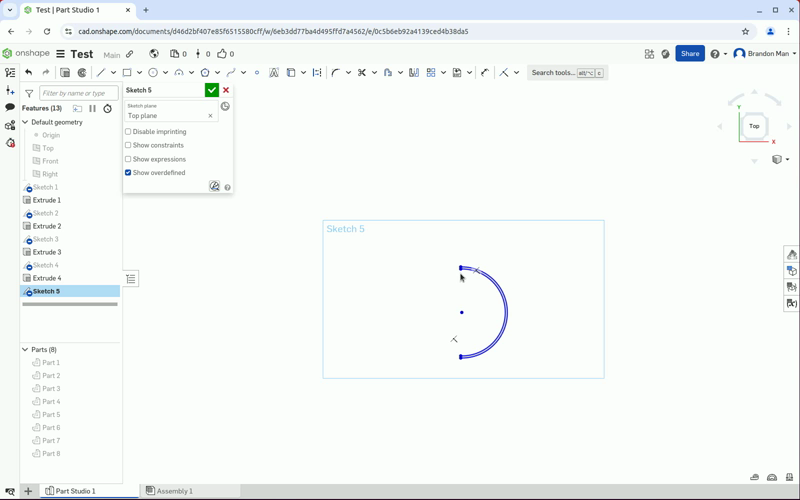
scroll(6)
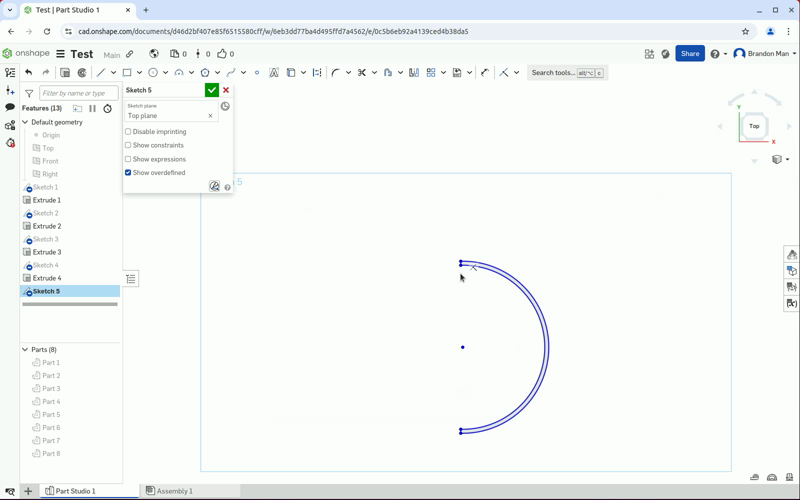
scroll(6)
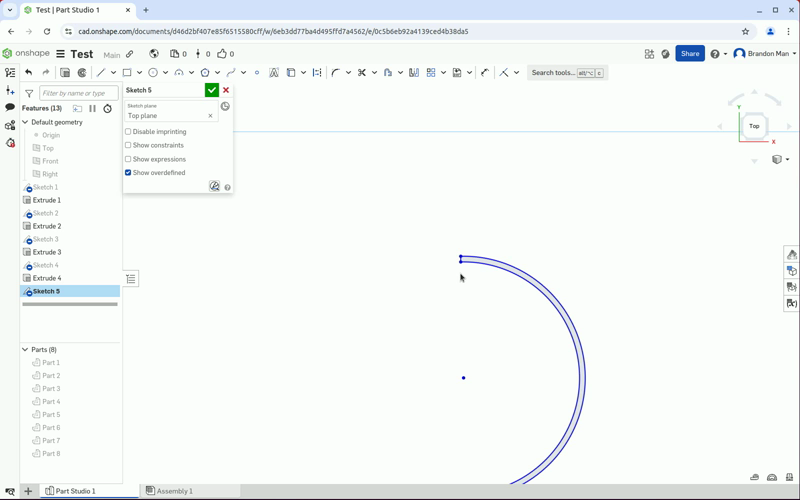
click(460, 273)
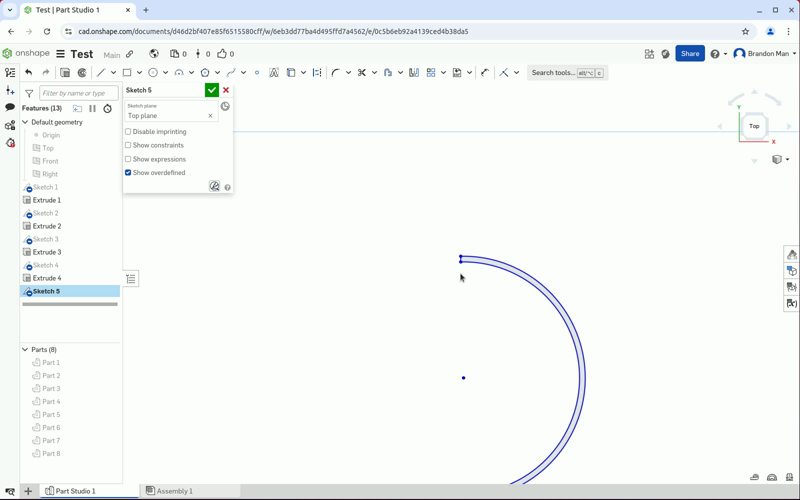
scroll(-6)
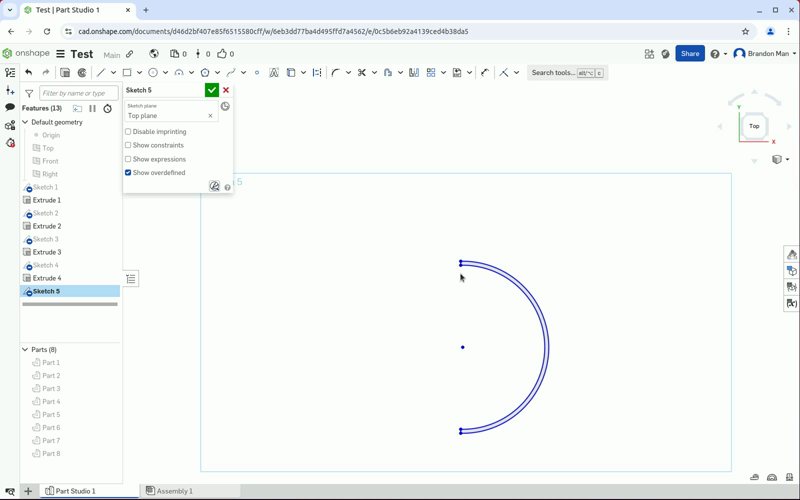
scroll(-6)
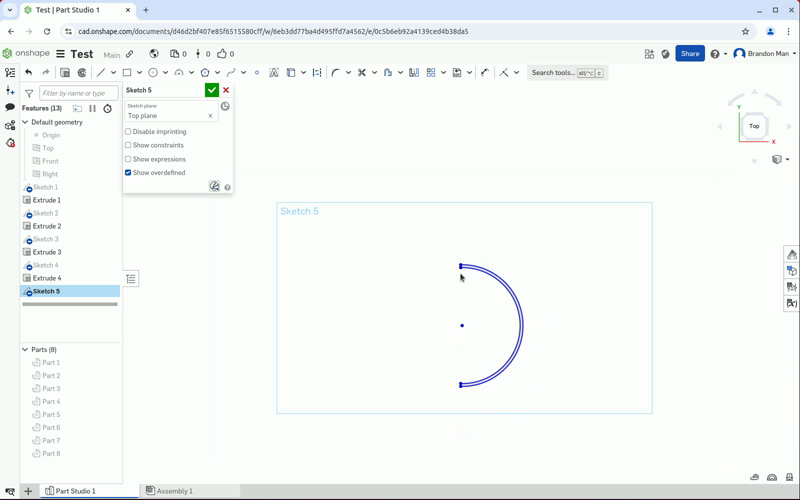
scroll(-6)
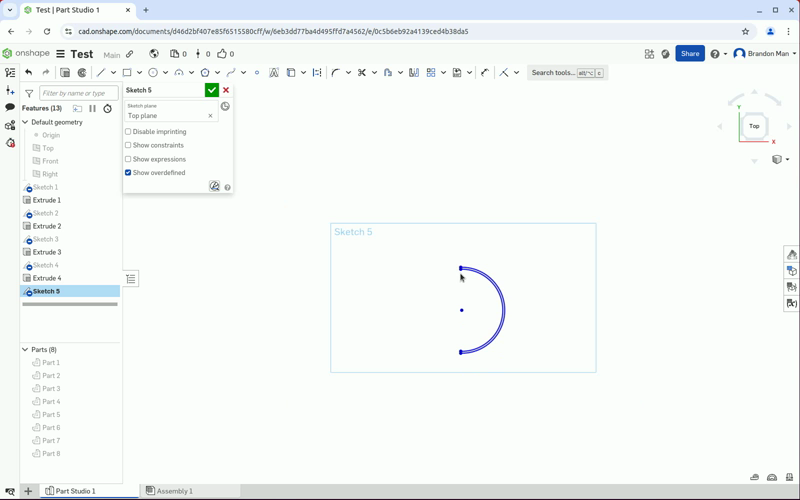
scroll(-6)
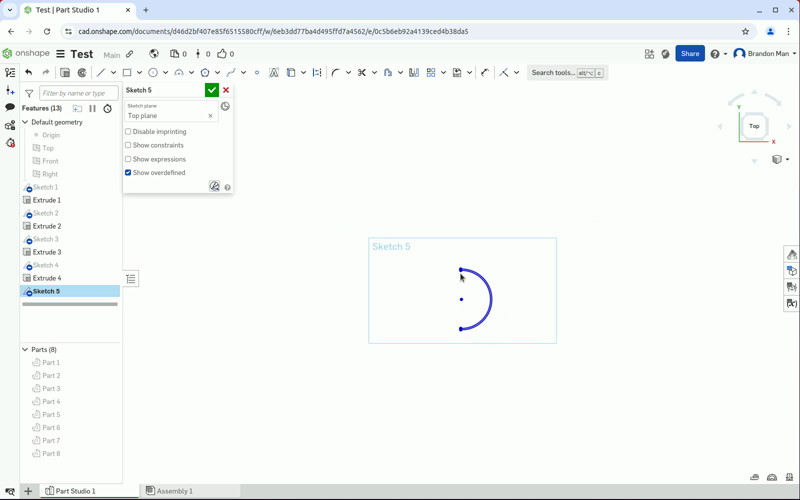
scroll(-6)
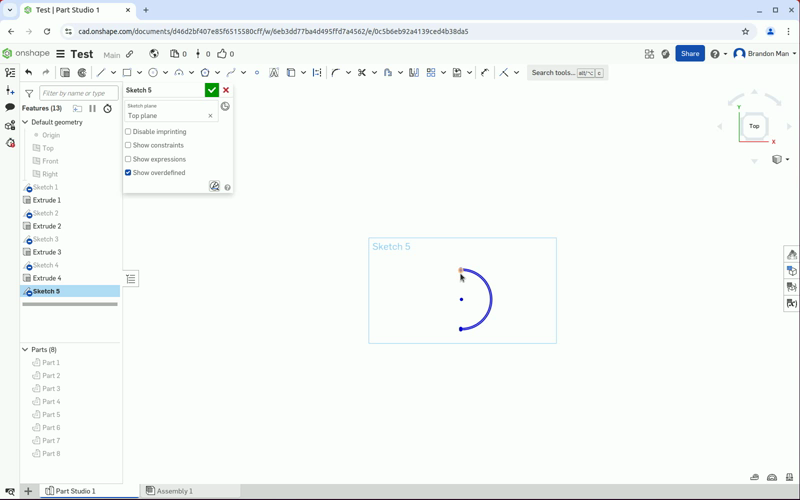
scroll(-6)
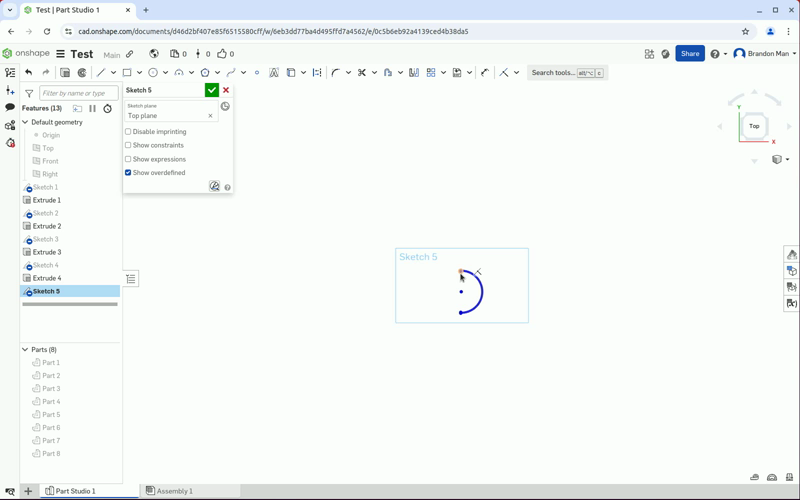
scroll(-6)
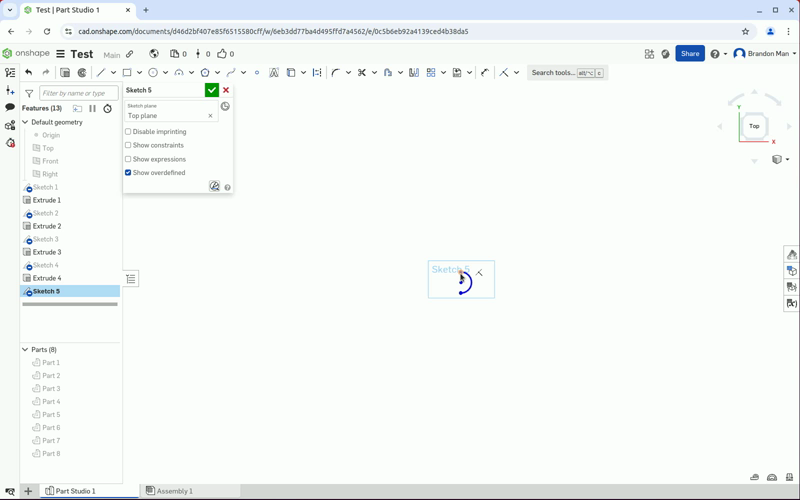
mouse_move(73, 352)
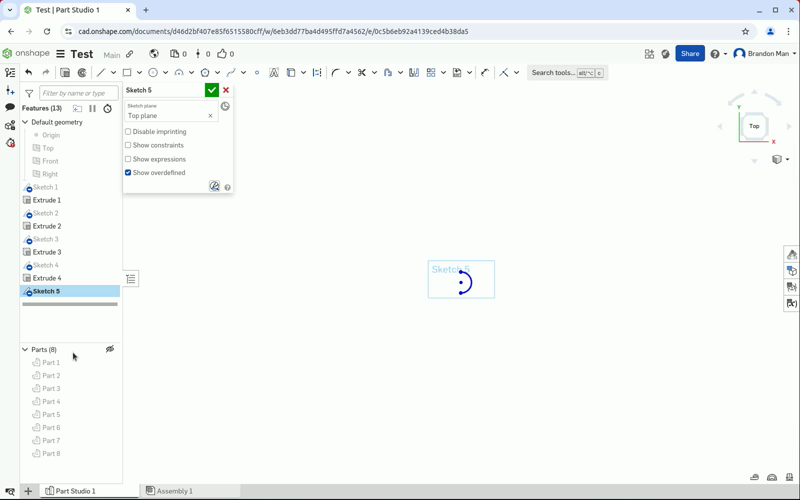
key(shift+y)
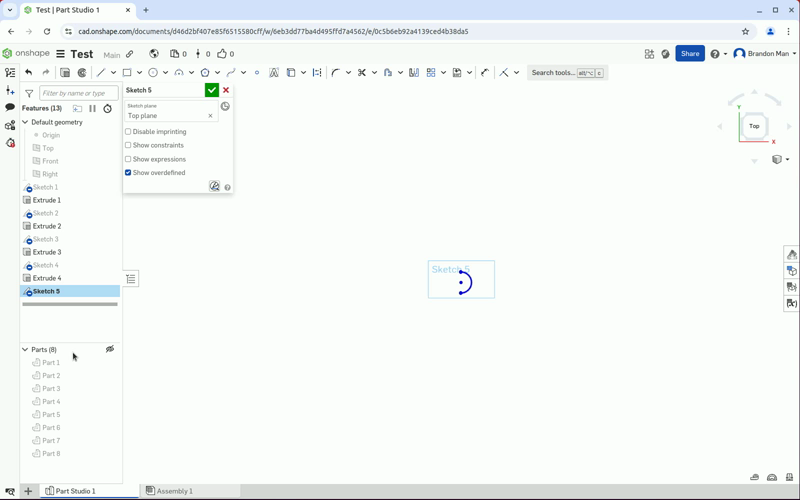
key(shift+e)
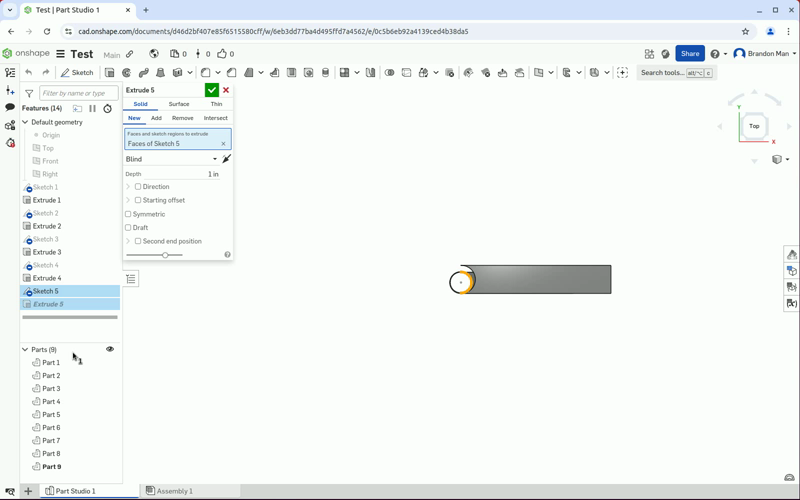
mouse_move(143, 106)
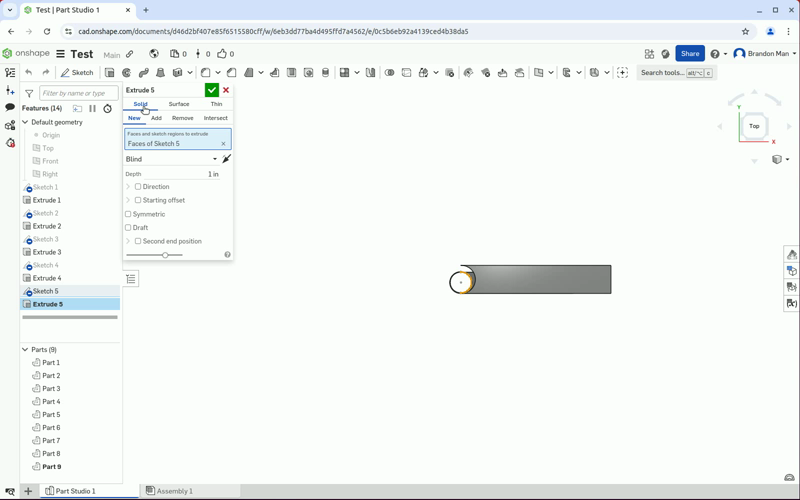
click(143, 106)
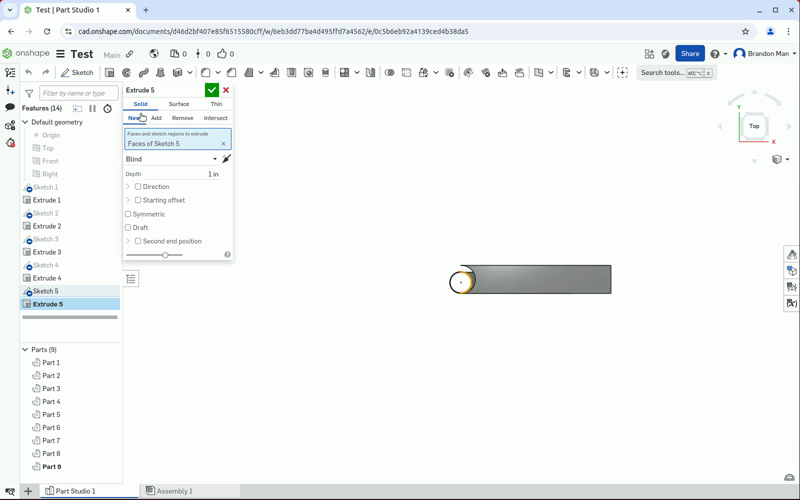
mouse_move(137, 120)
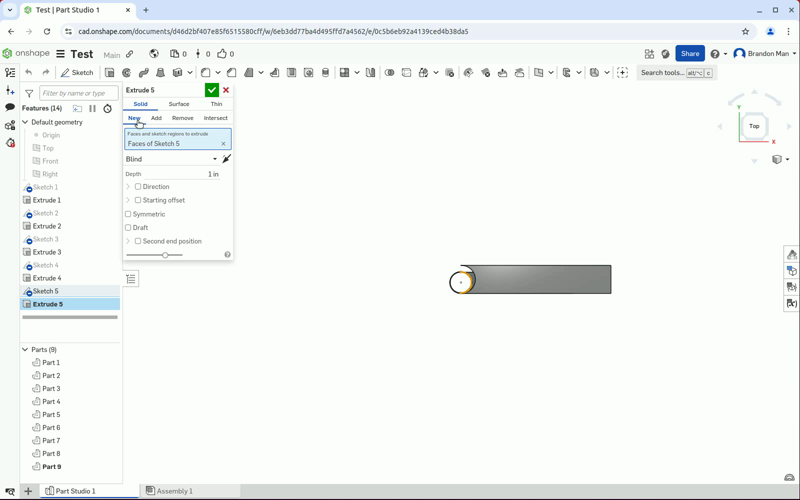
click(137, 120)
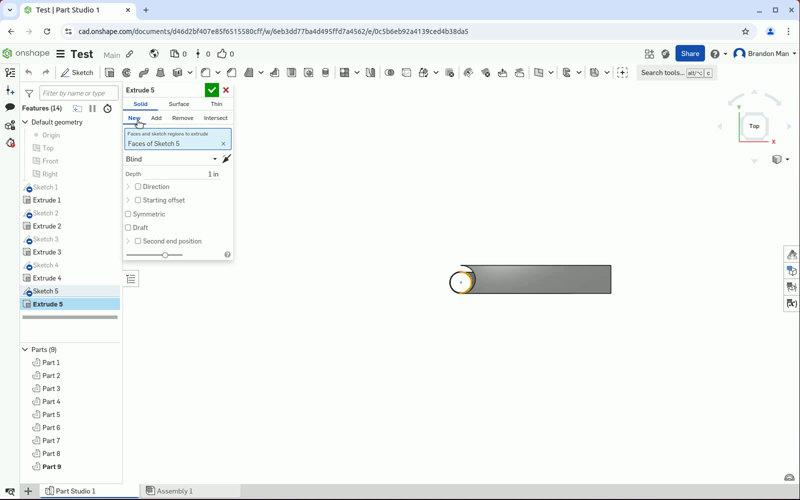
key(tab, 4)
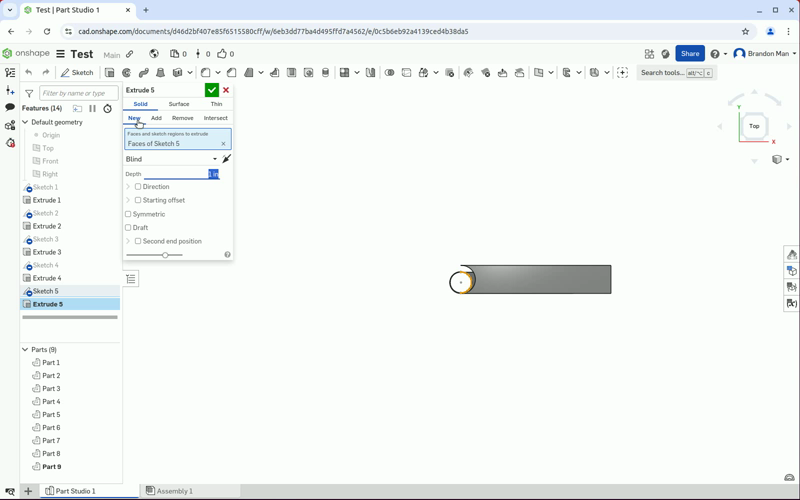
text(-4.574)
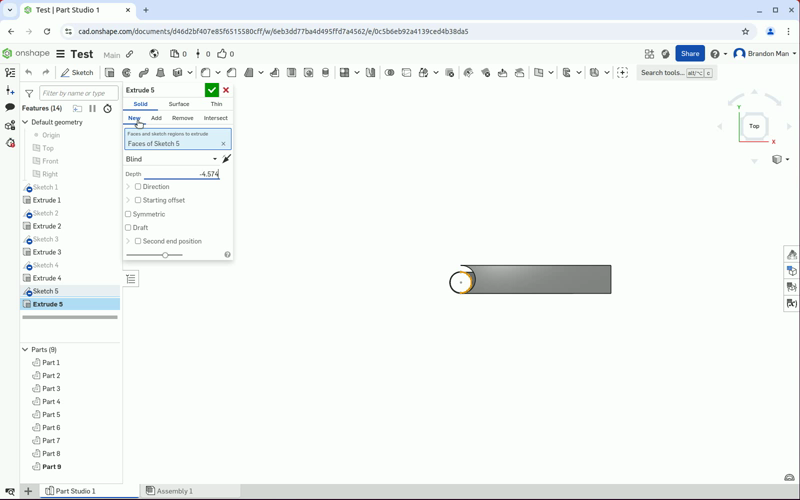
key(enter)
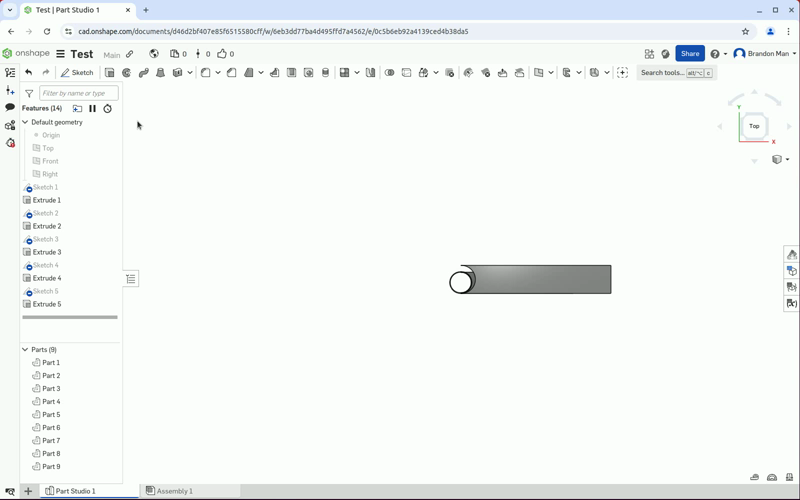
key(shift+h)
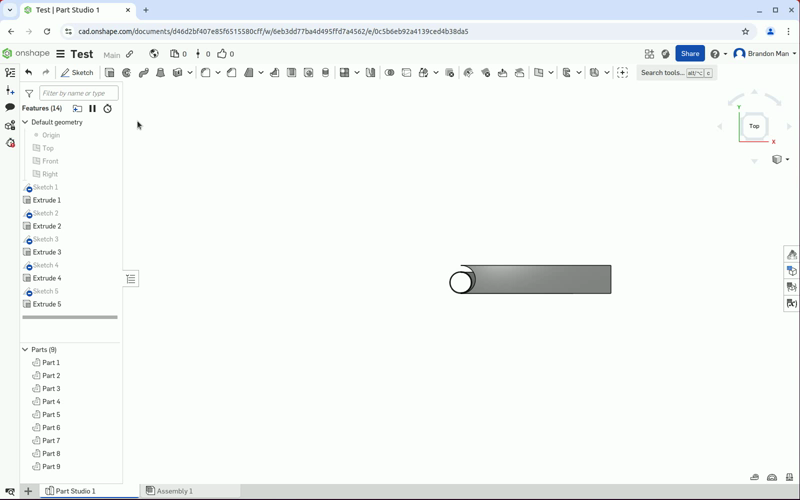
key(shift+h)
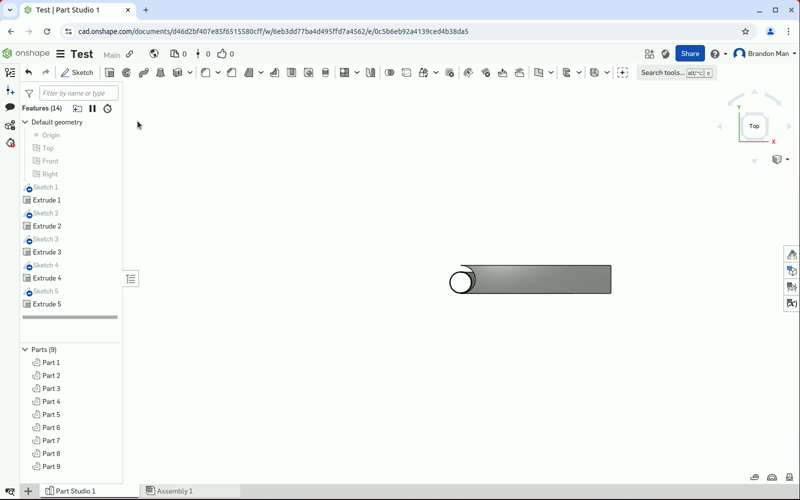
mouse_move(73, 189)
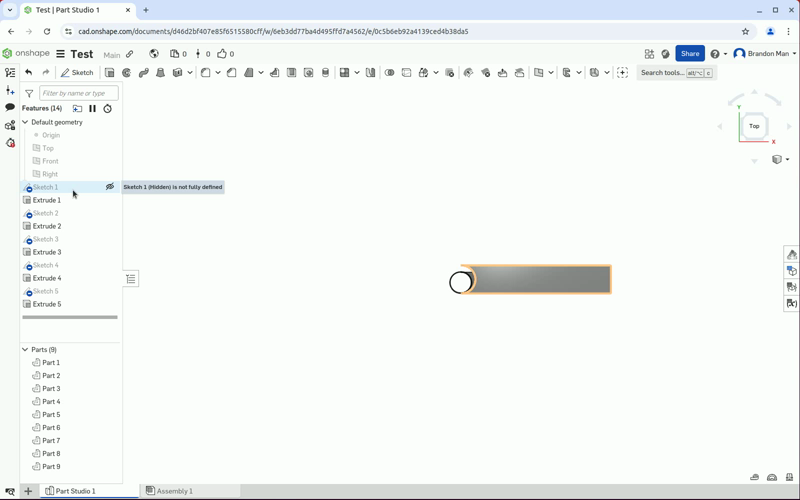
click(73, 189)
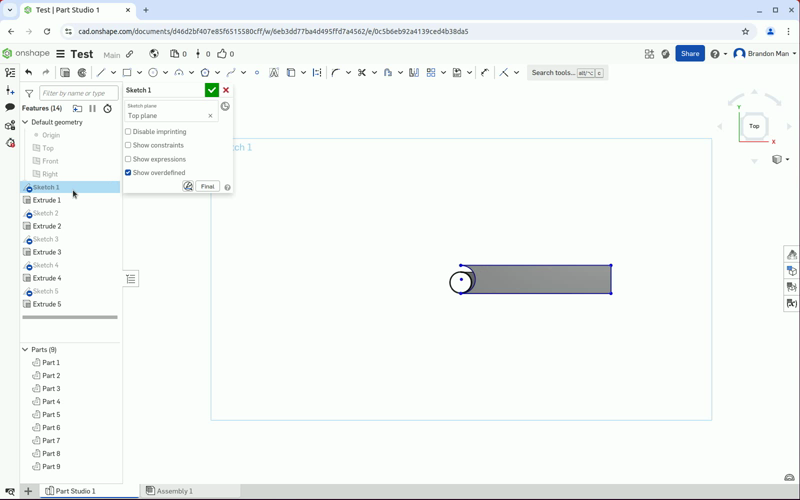
mouse_move(229, 92)
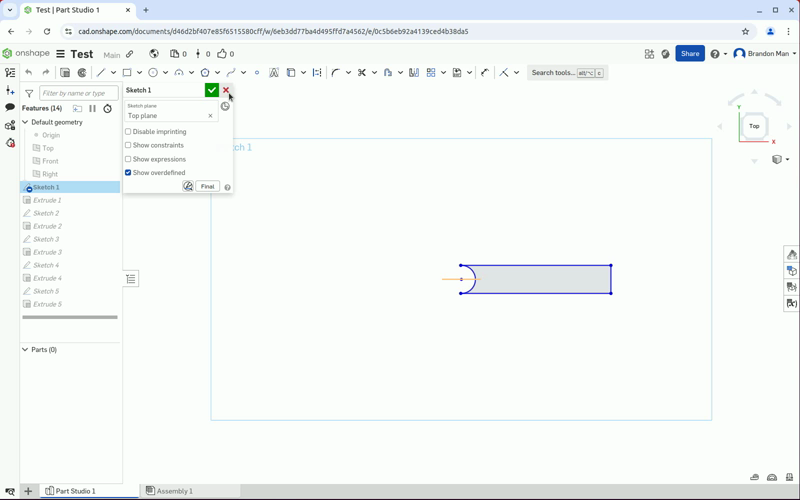
click(229, 92)
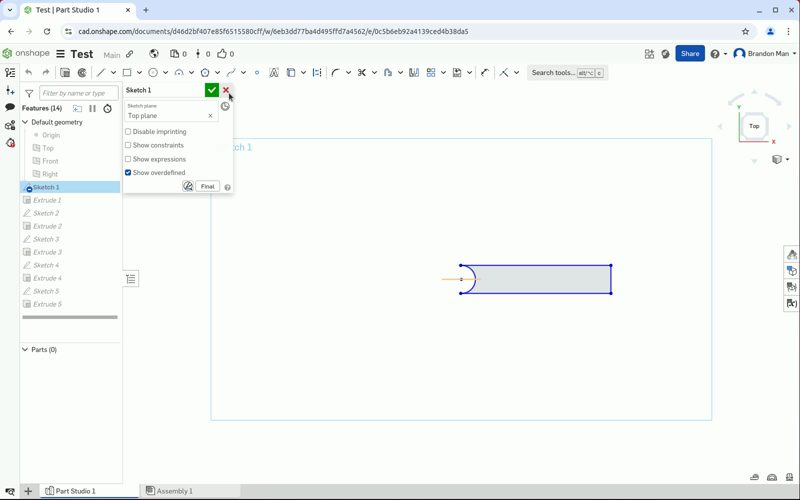
key(shift+s)
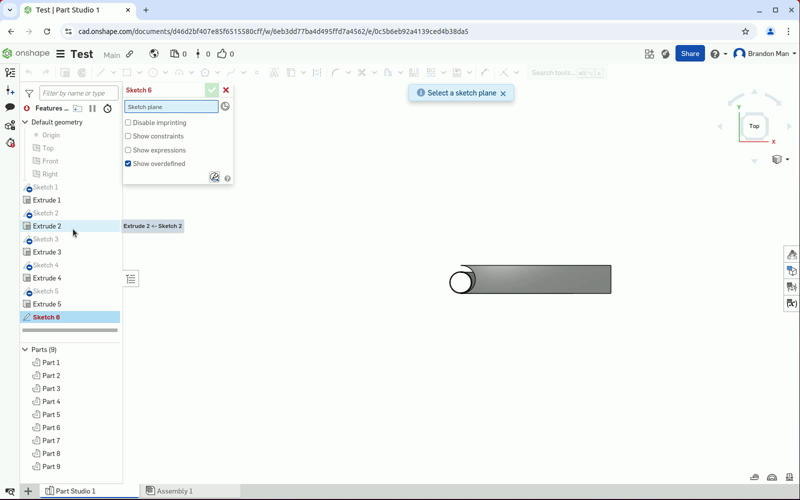
scroll(3)
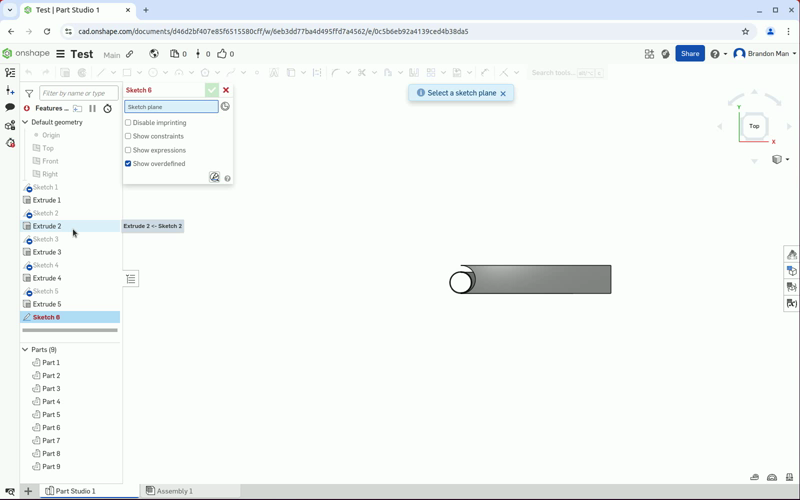
mouse_move(73, 150)
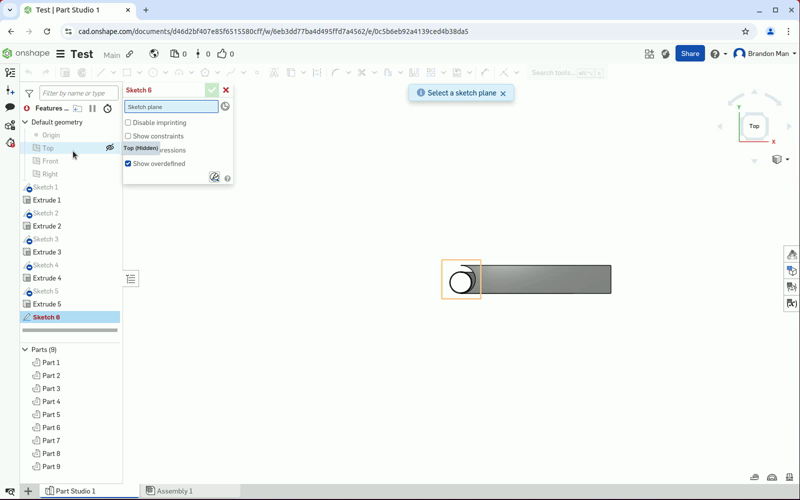
click(73, 150)
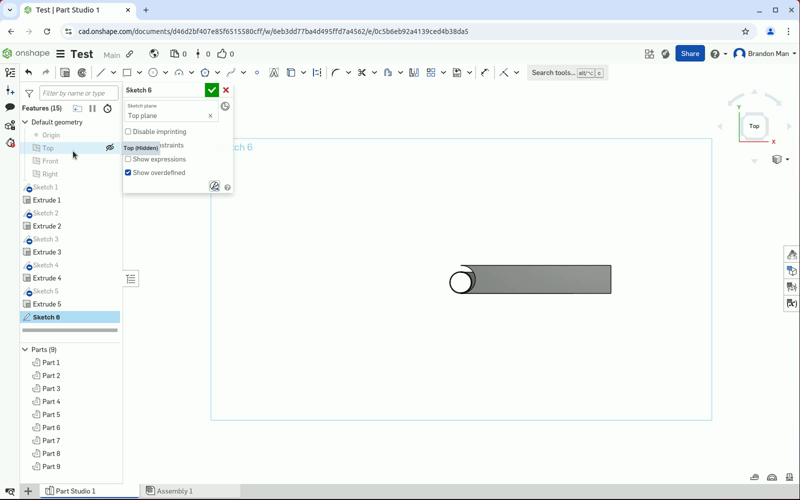
mouse_move(73, 352)
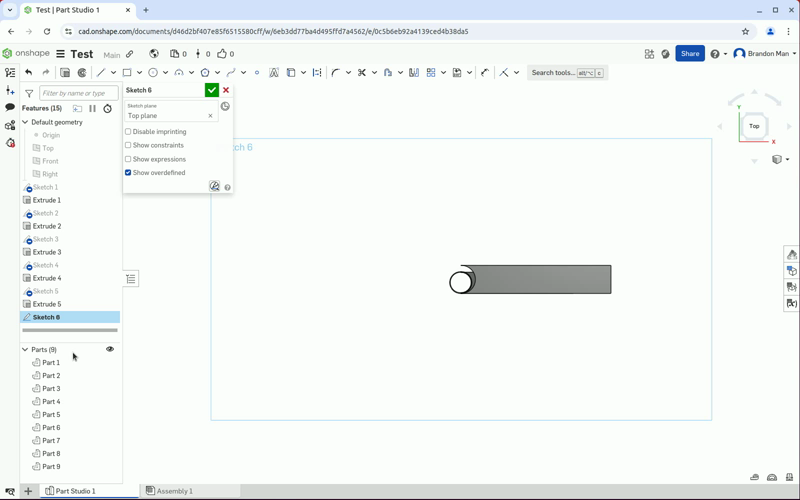
key(y)
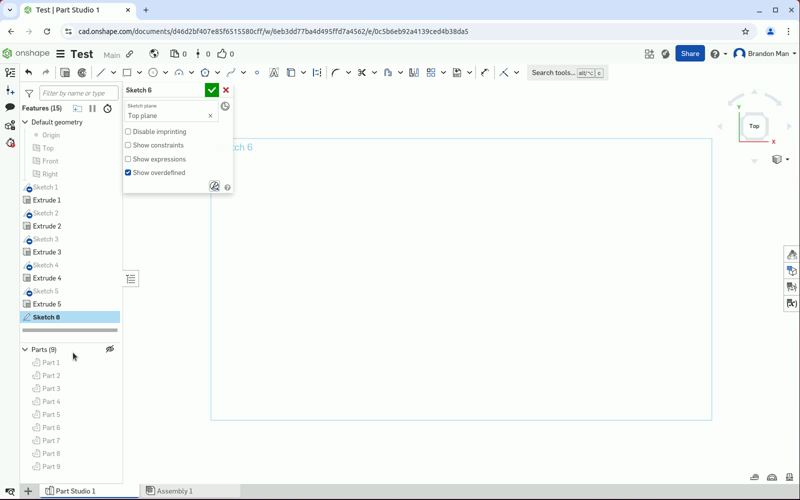
key(a)
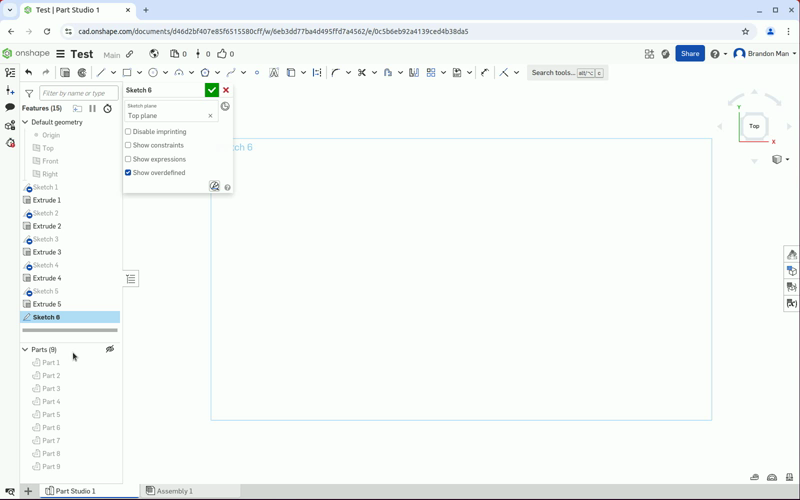
key_down(shift)
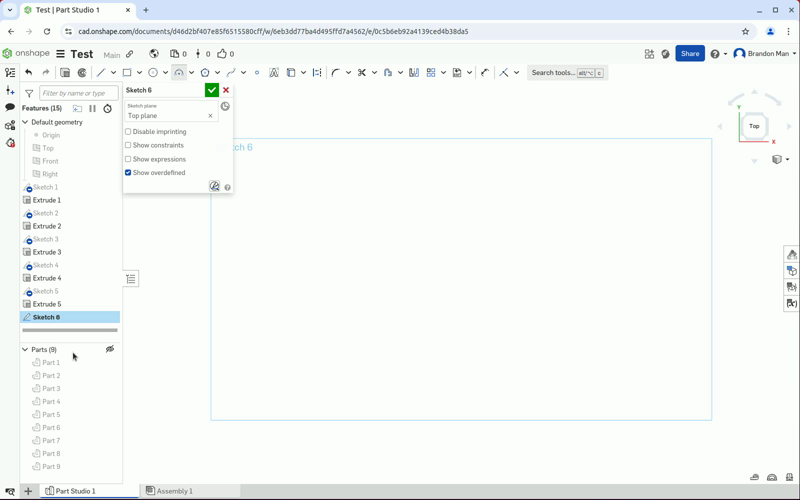
mouse_move(460, 293)
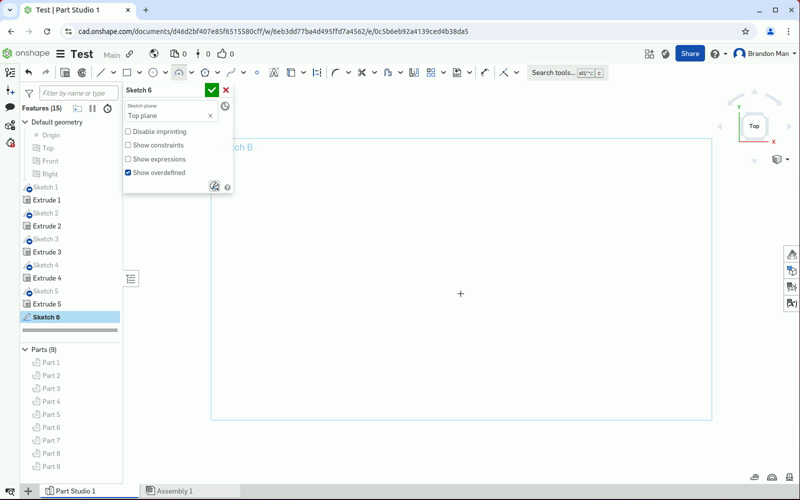
click(460, 293)
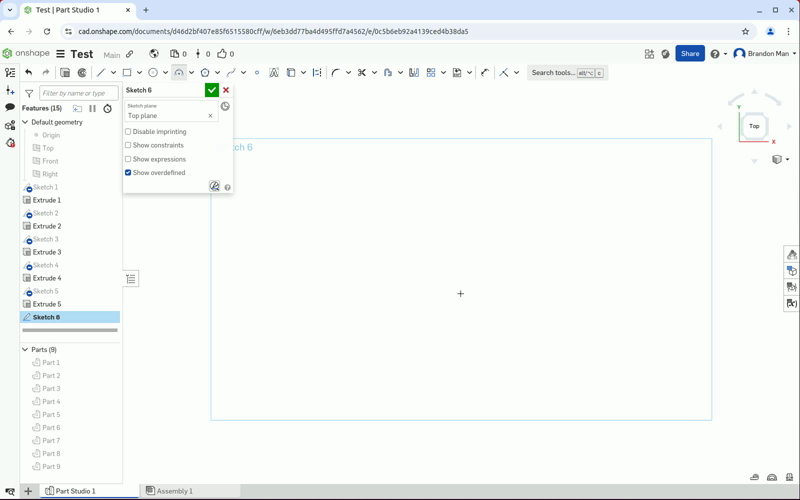
key_up(shift)
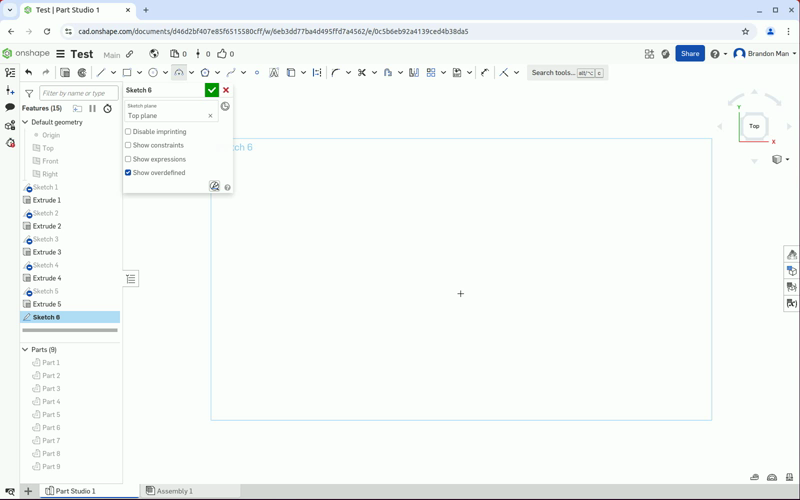
key_down(shift)
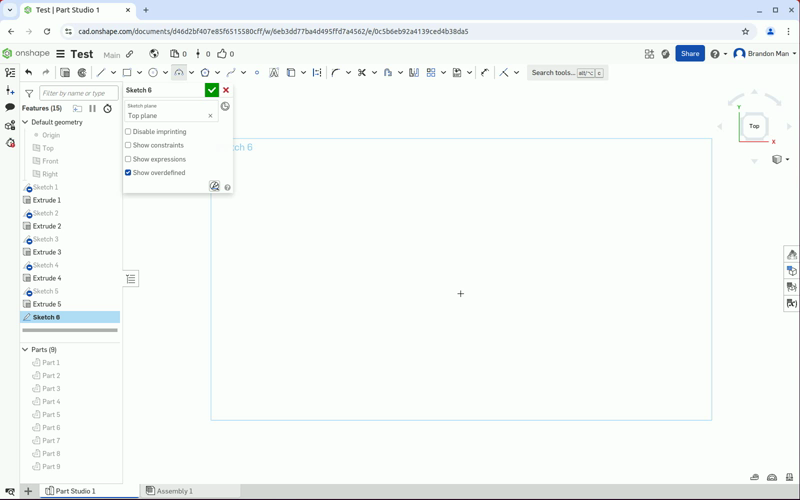
mouse_move(460, 272)
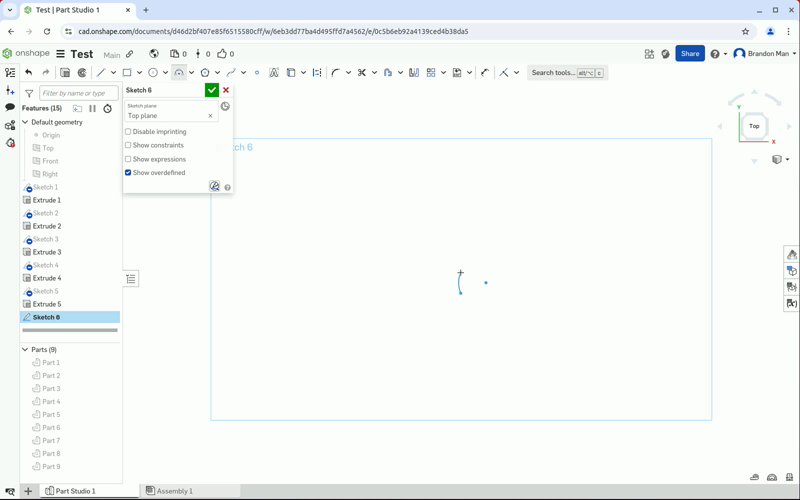
click(460, 272)
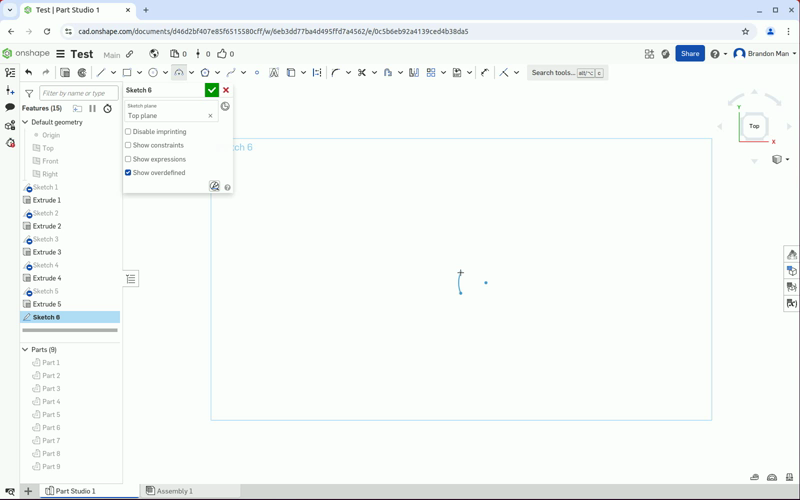
mouse_move(471, 282)
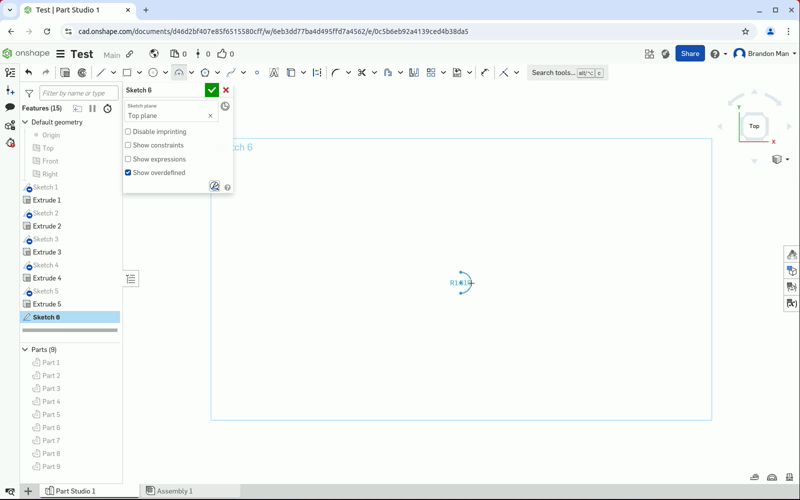
click(471, 282)
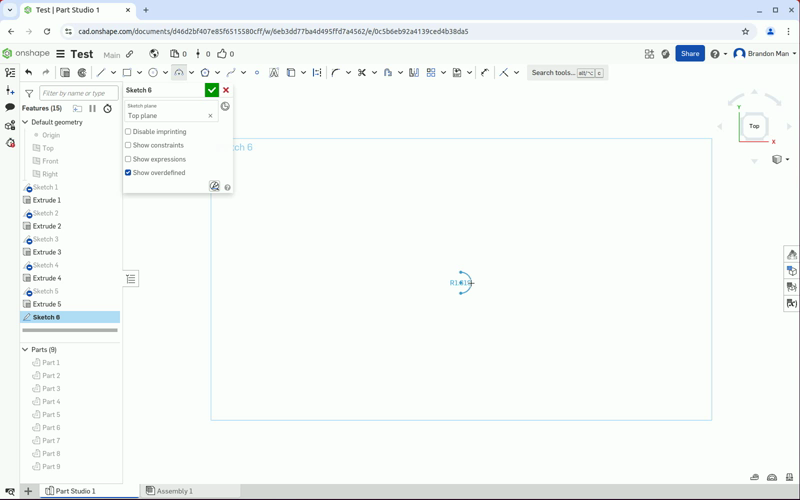
key_up(shift)
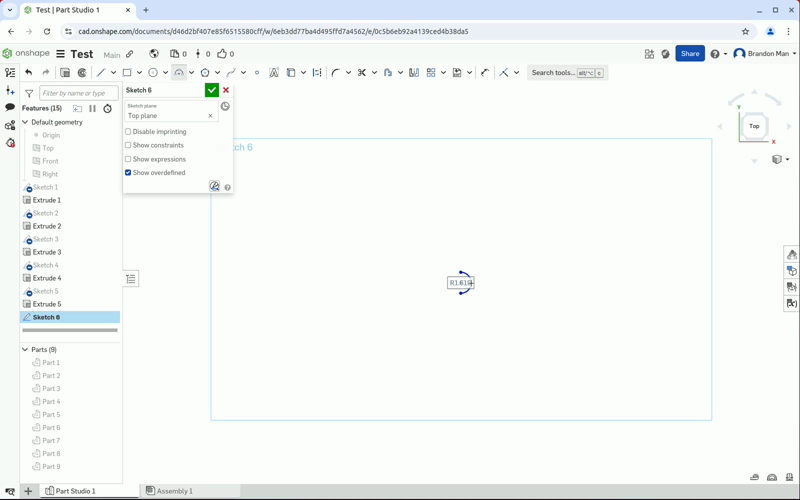
key(esc)
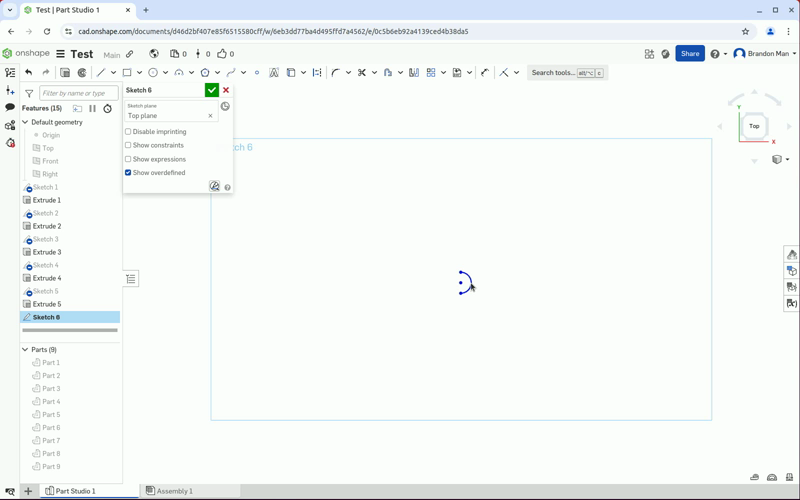
key(l)
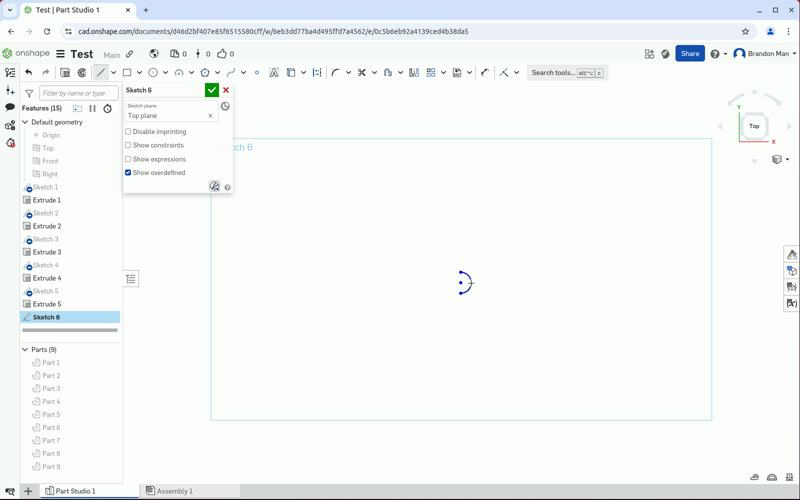
mouse_move(460, 272)
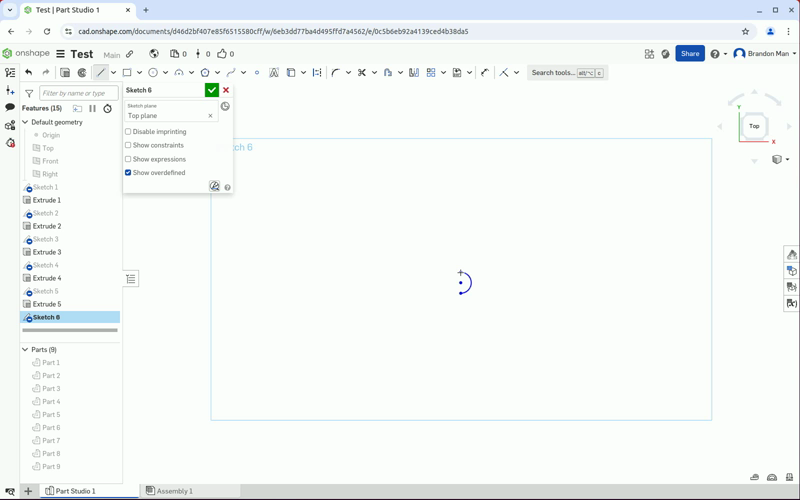
click(460, 272)
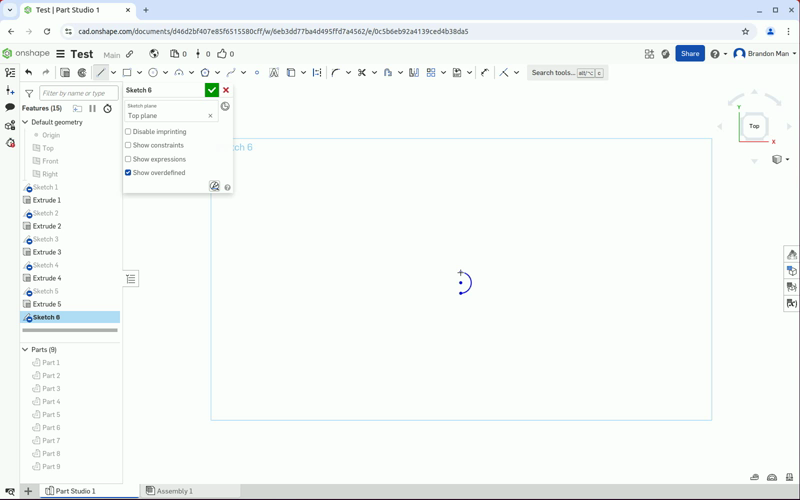
key_down(shift)
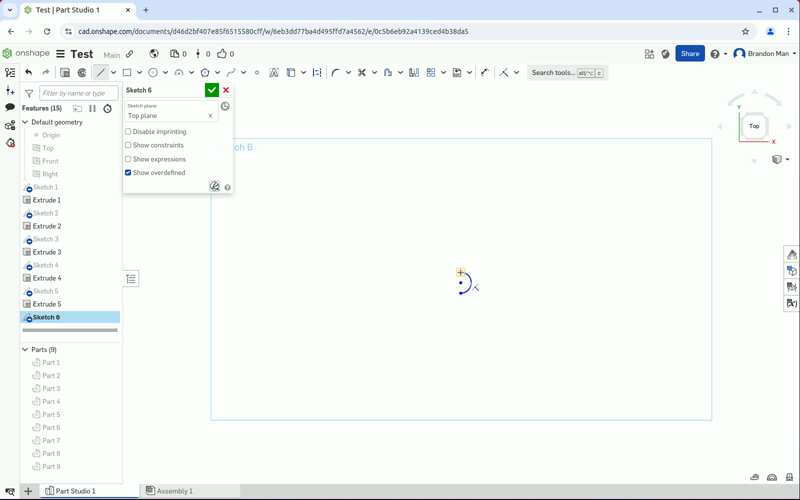
mouse_move(490, 272)
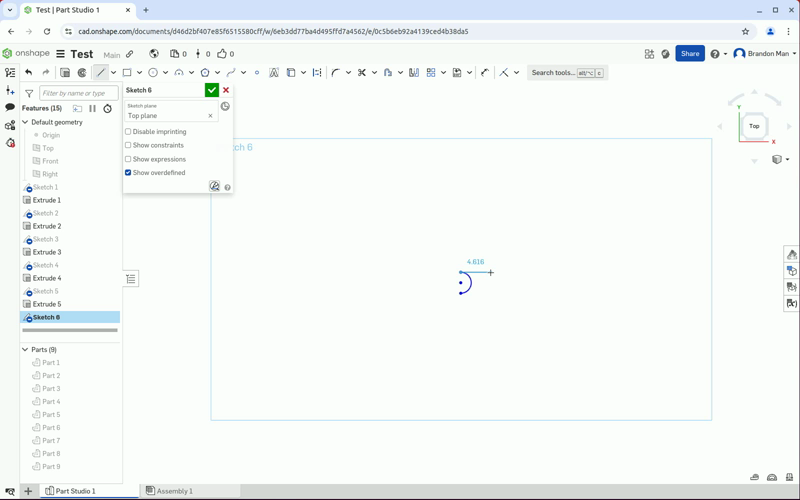
mouse_move(460, 282)
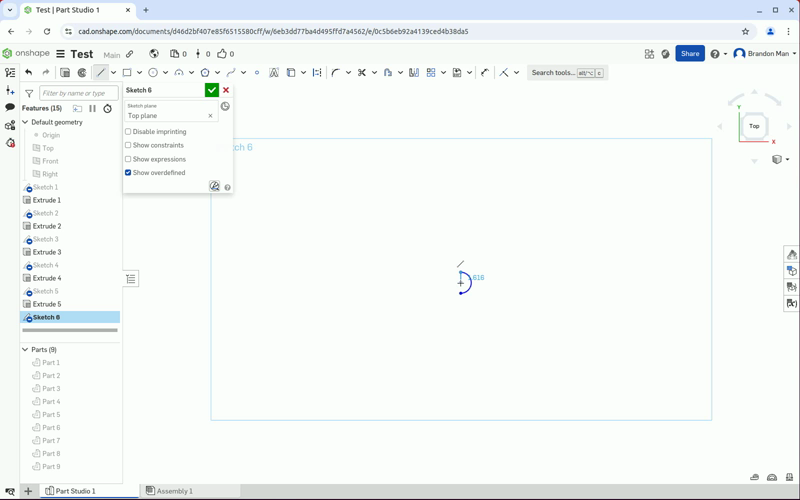
click(460, 282)
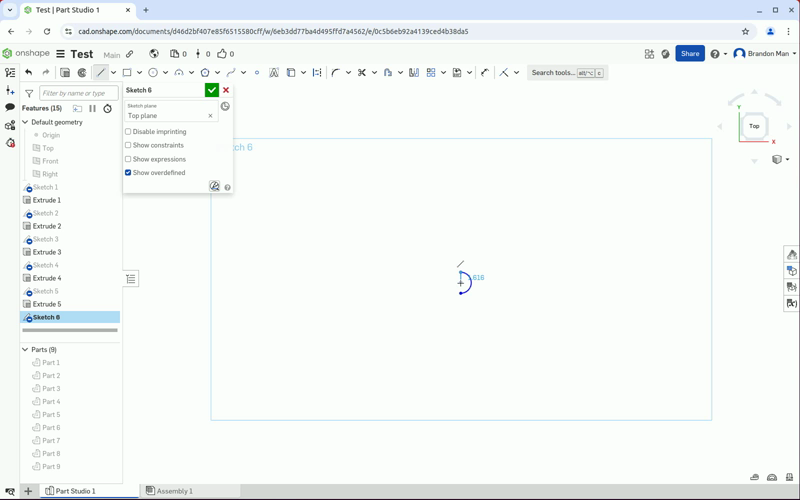
key_up(shift)
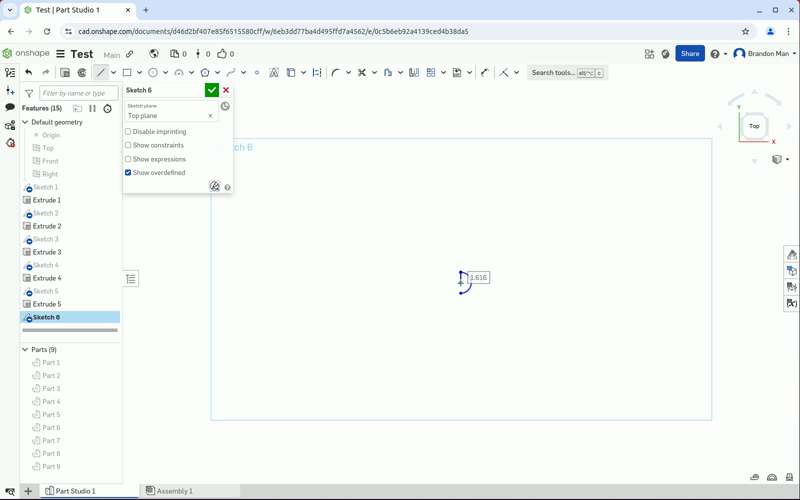
mouse_move(490, 282)
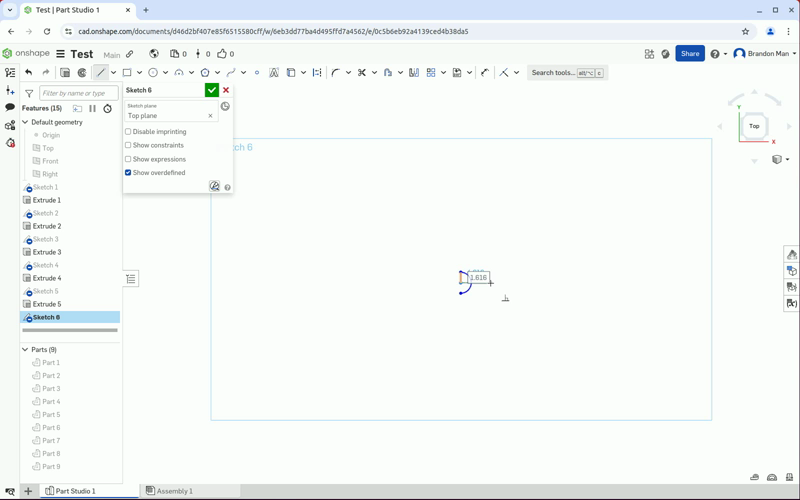
key_down(shift)
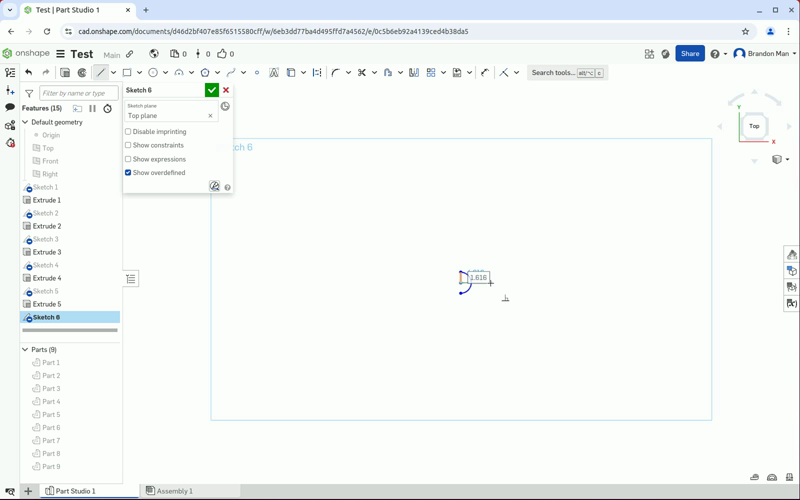
mouse_move(460, 293)
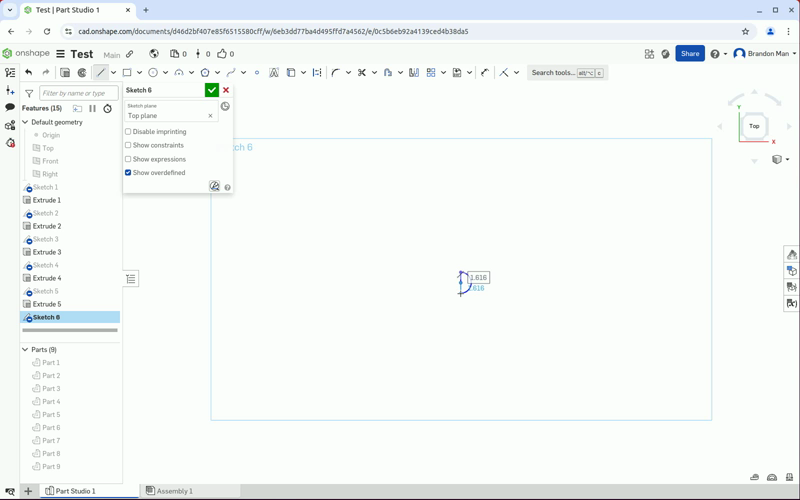
key_up(shift)
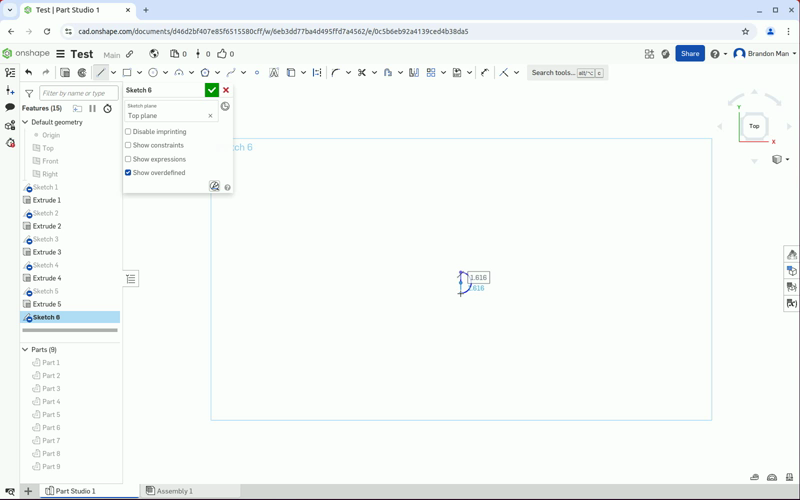
click(460, 293)
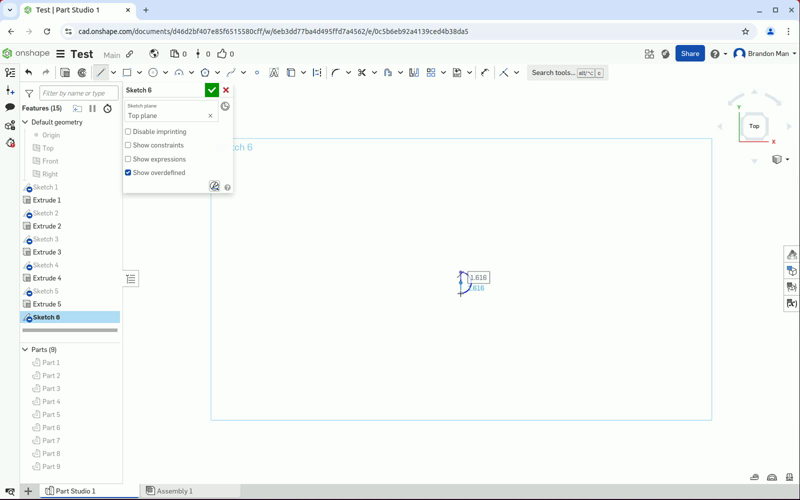
key(esc)
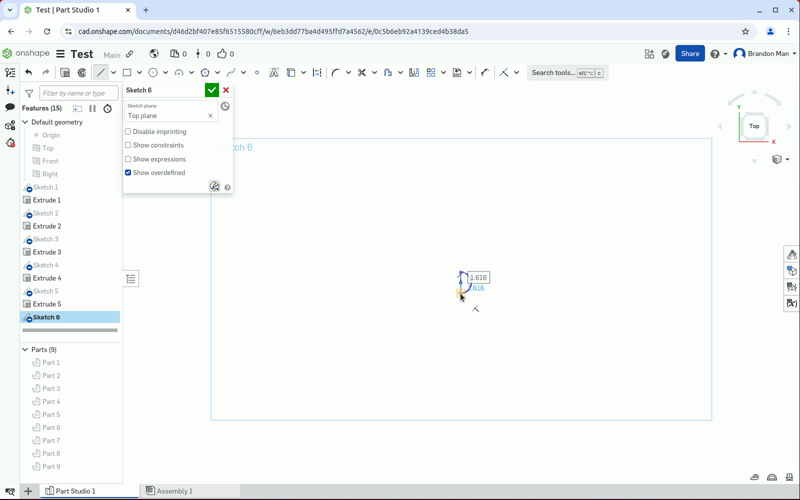
mouse_move(461, 277)
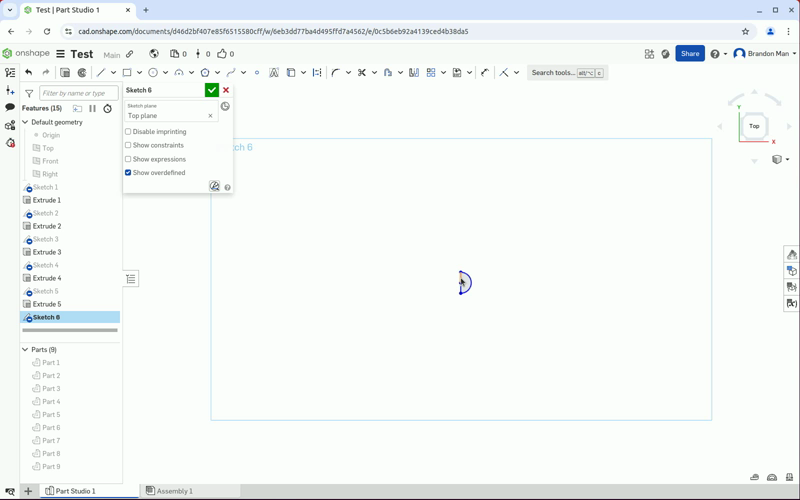
scroll(6)
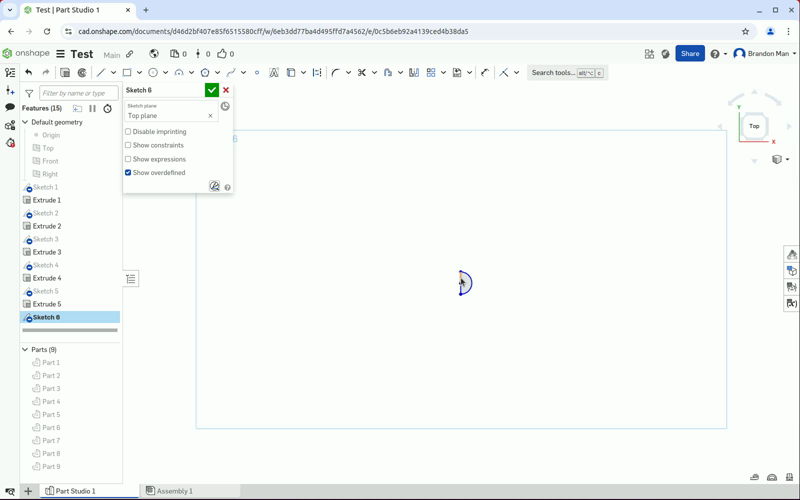
scroll(6)
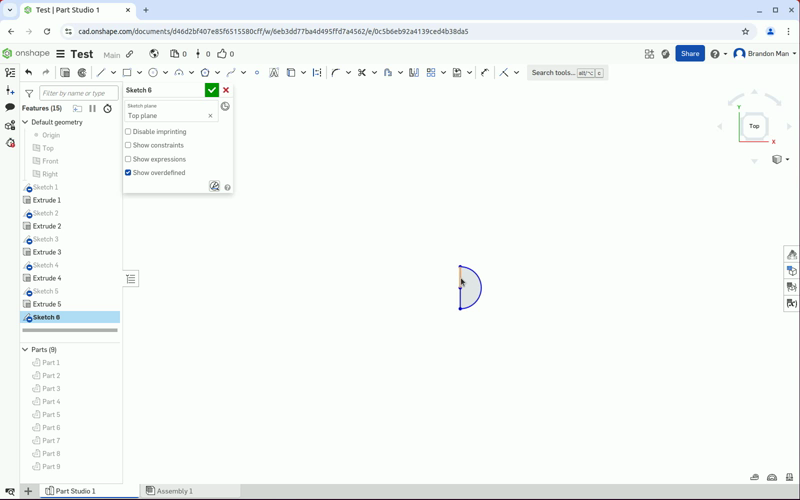
scroll(6)
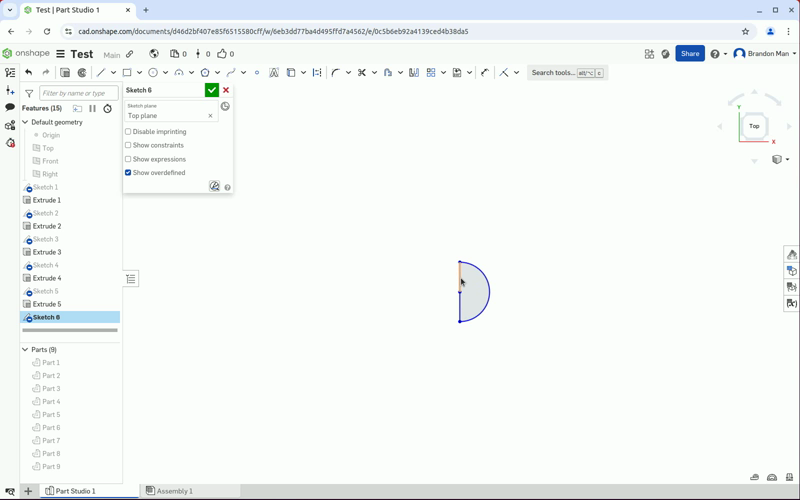
scroll(6)
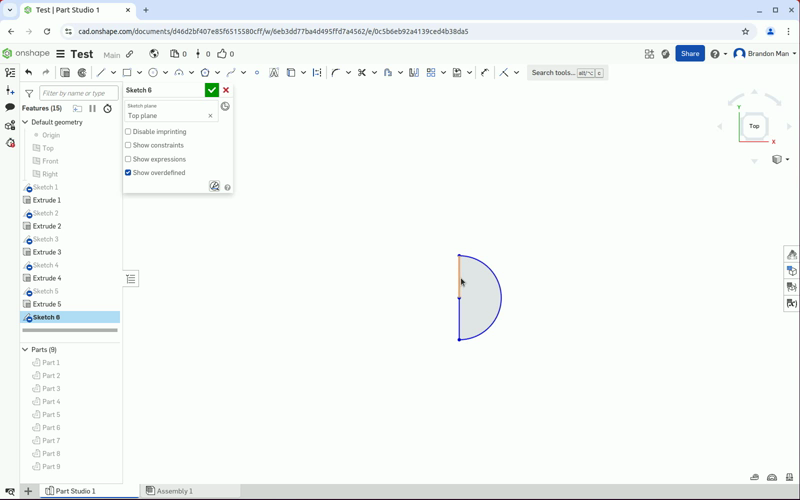
scroll(6)
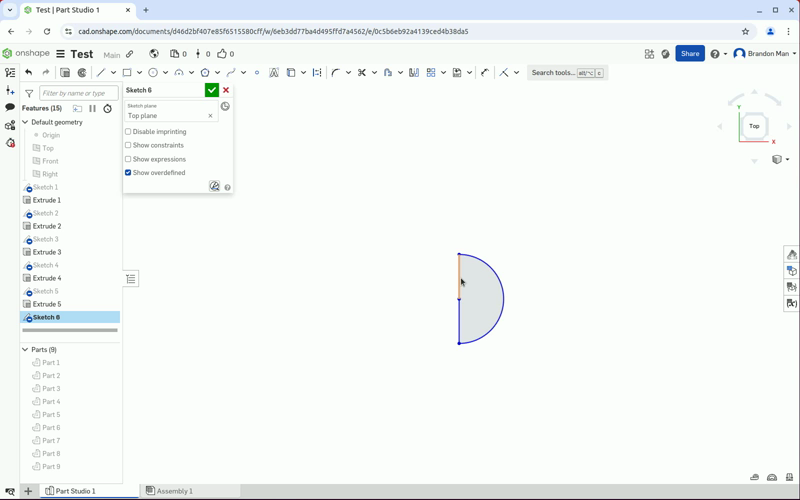
scroll(6)
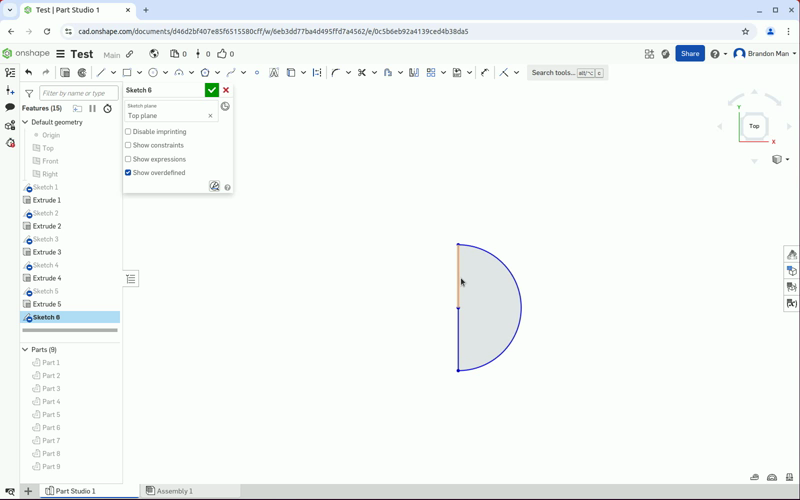
scroll(6)
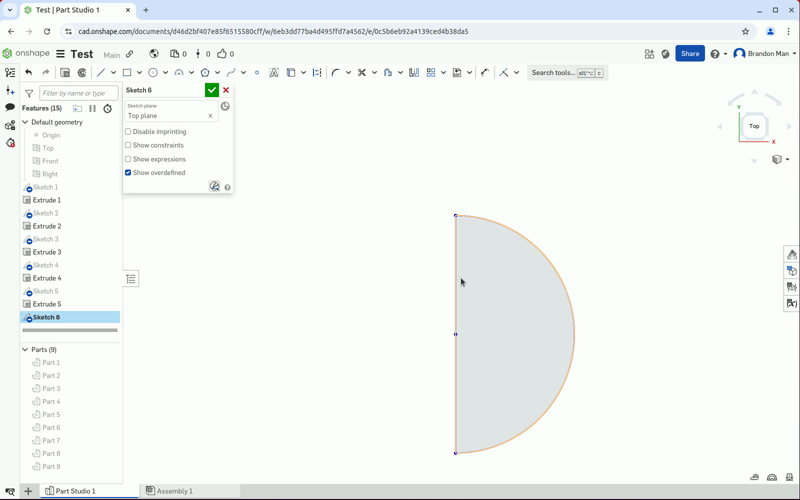
click(461, 277)
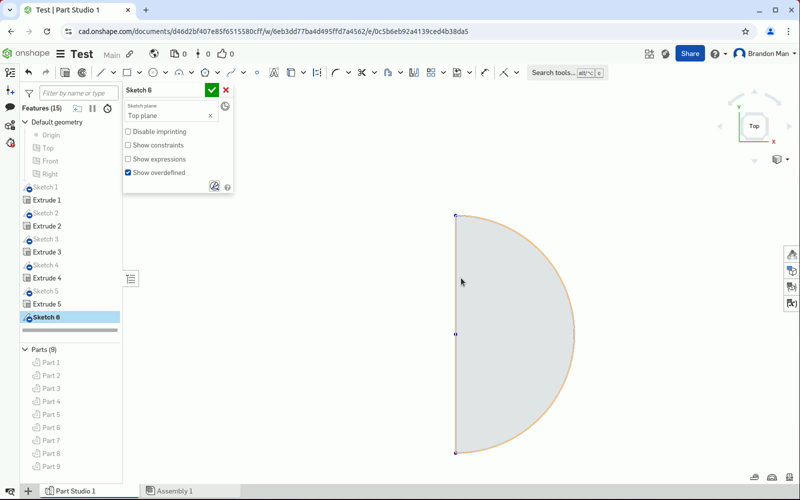
scroll(-6)
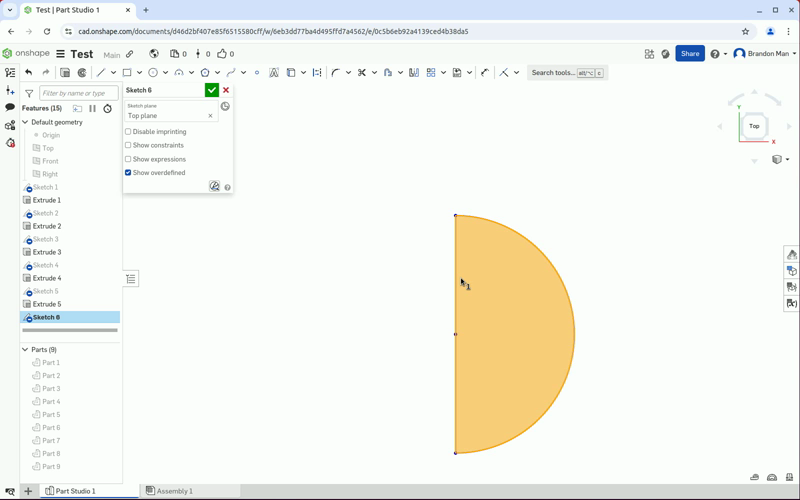
scroll(-6)
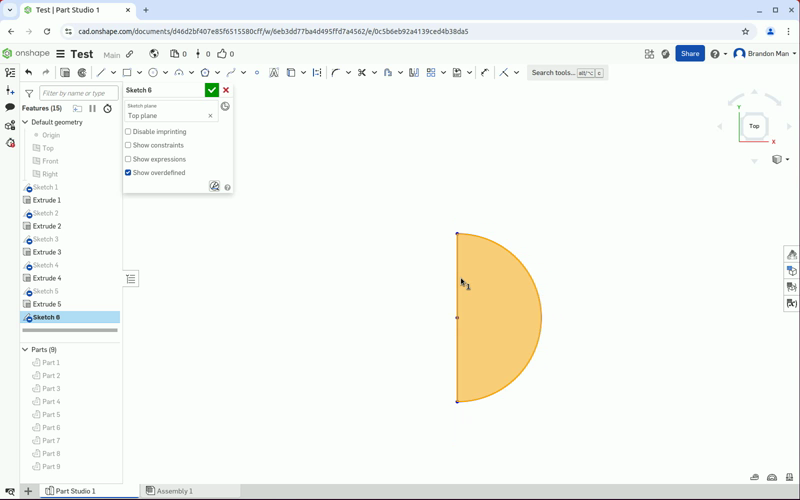
scroll(-6)
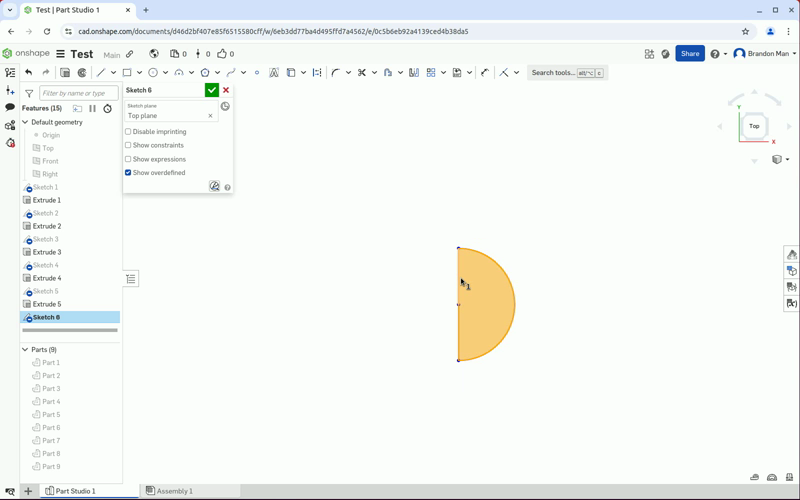
scroll(-6)
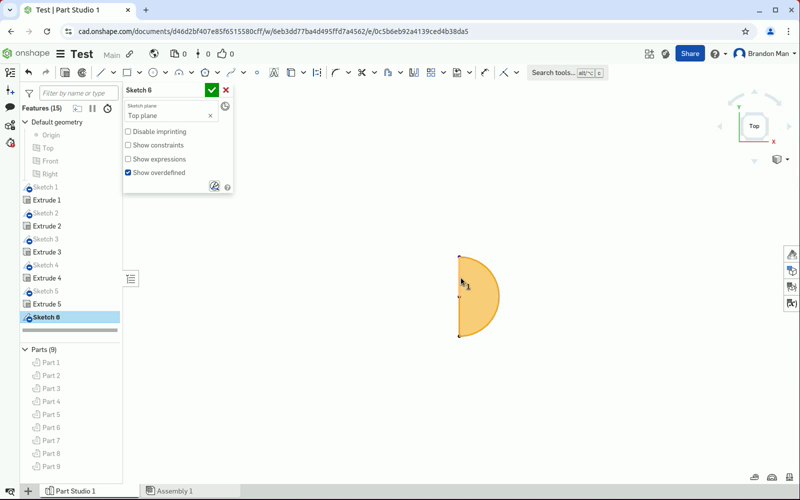
scroll(-6)
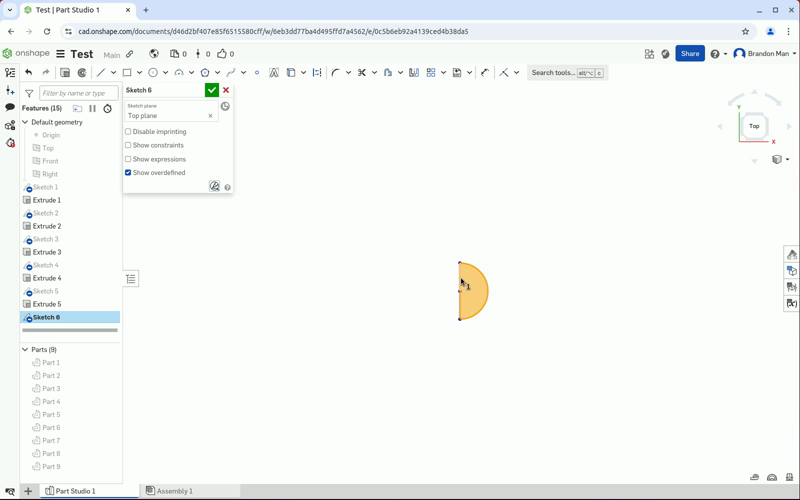
scroll(-6)
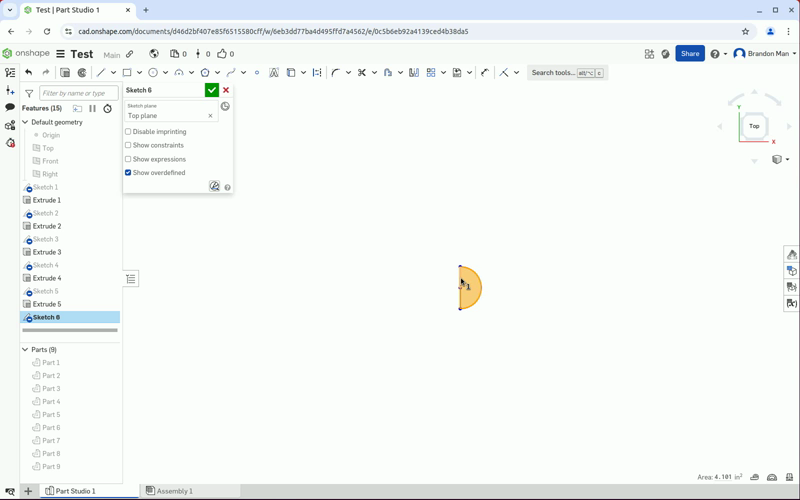
scroll(-6)
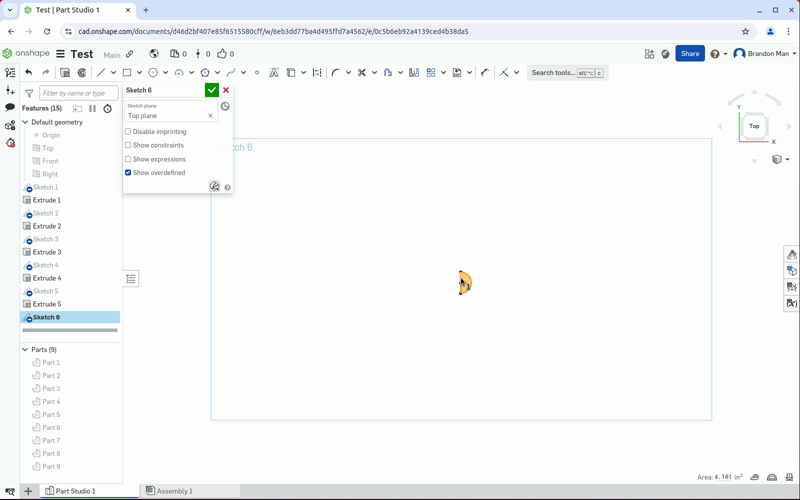
mouse_move(73, 352)
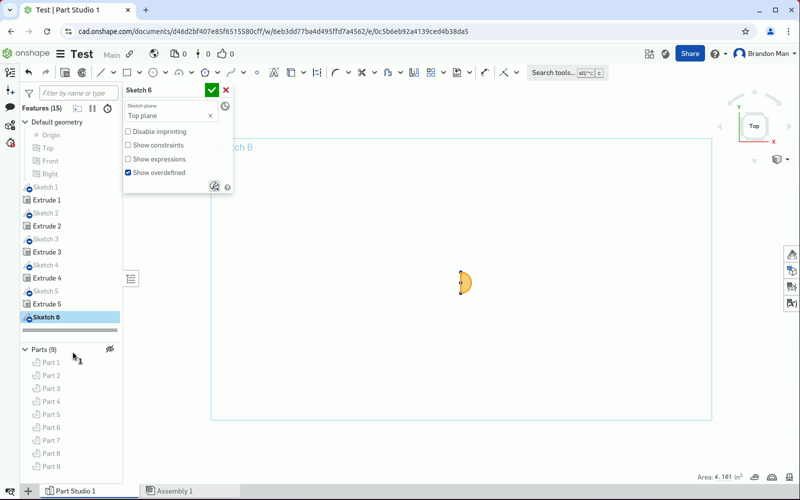
key(shift+y)
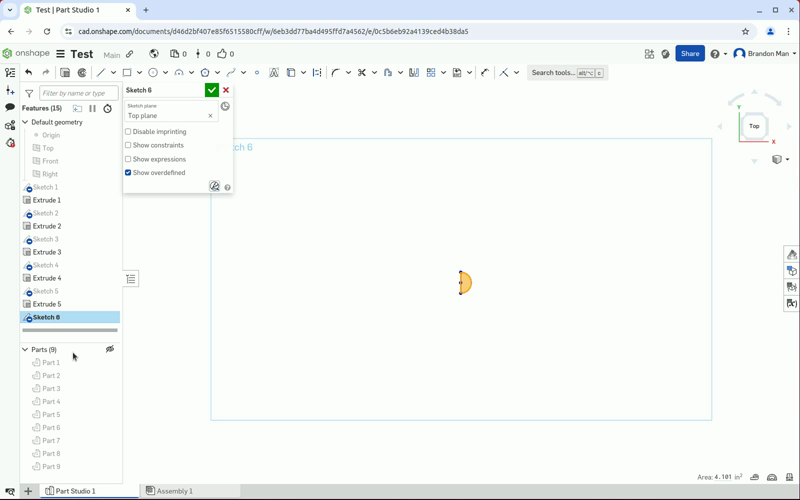
key(shift+e)
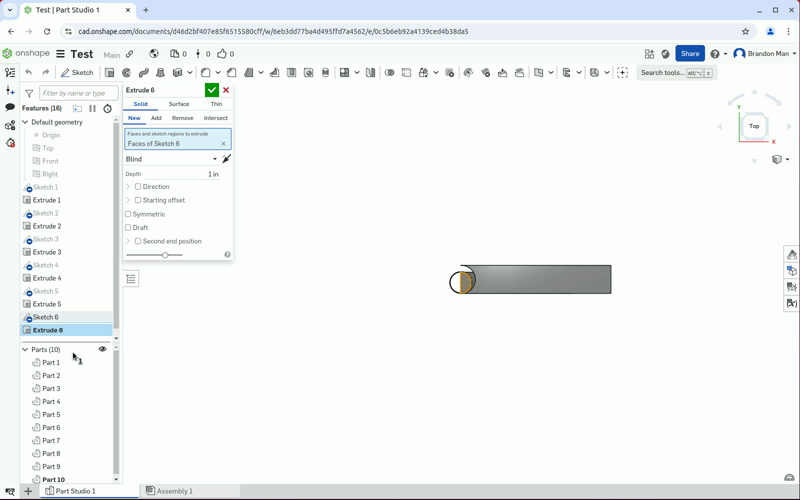
mouse_move(143, 106)
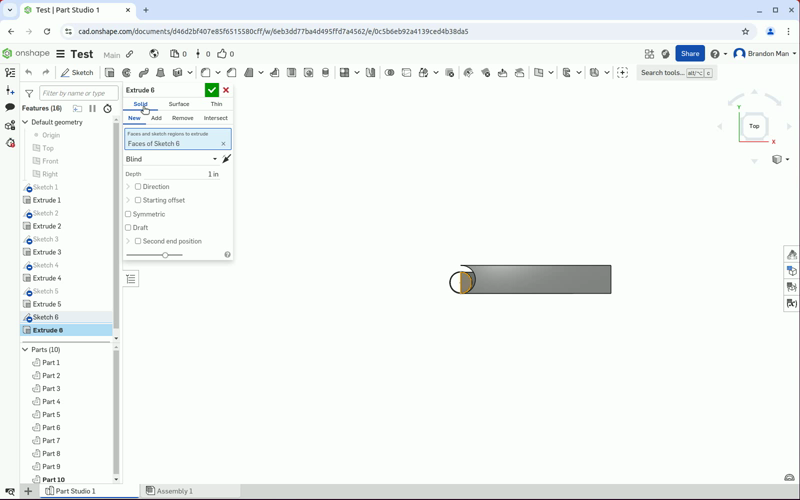
click(143, 106)
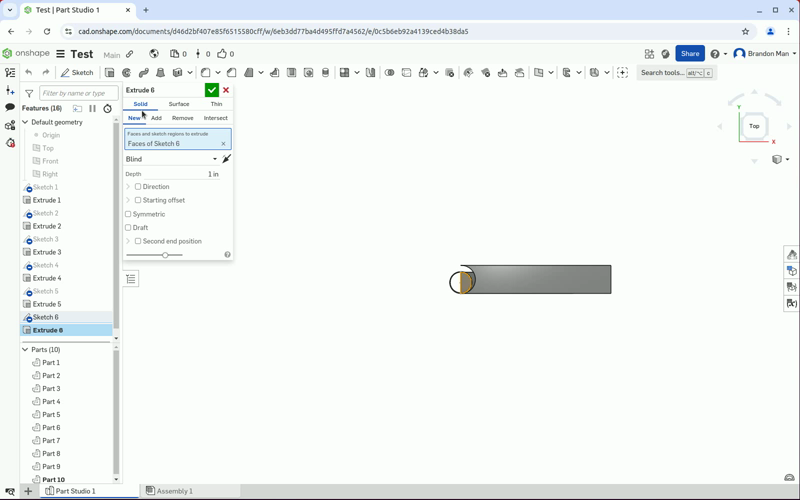
mouse_move(137, 120)
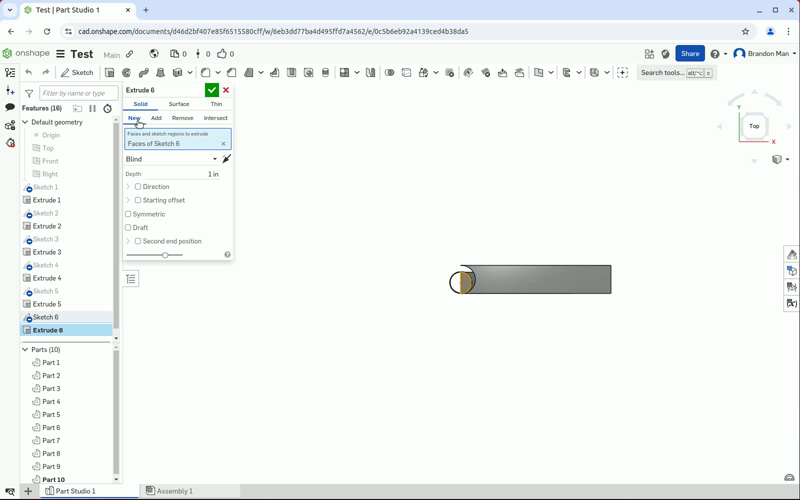
click(137, 120)
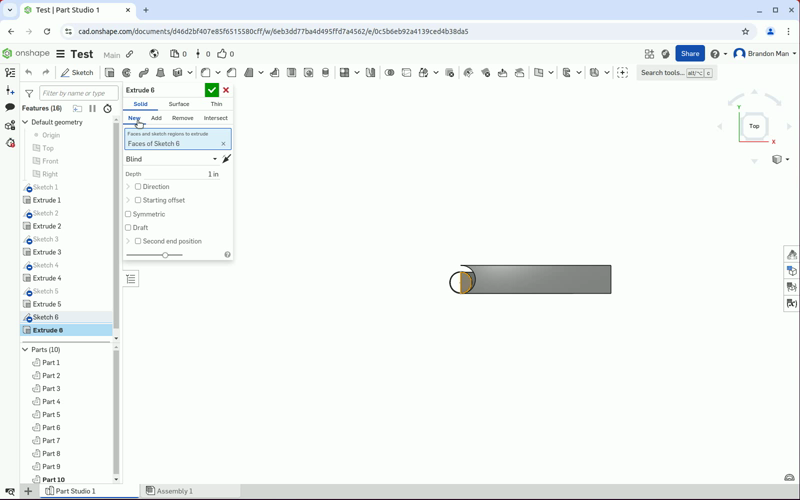
key(tab, 4)
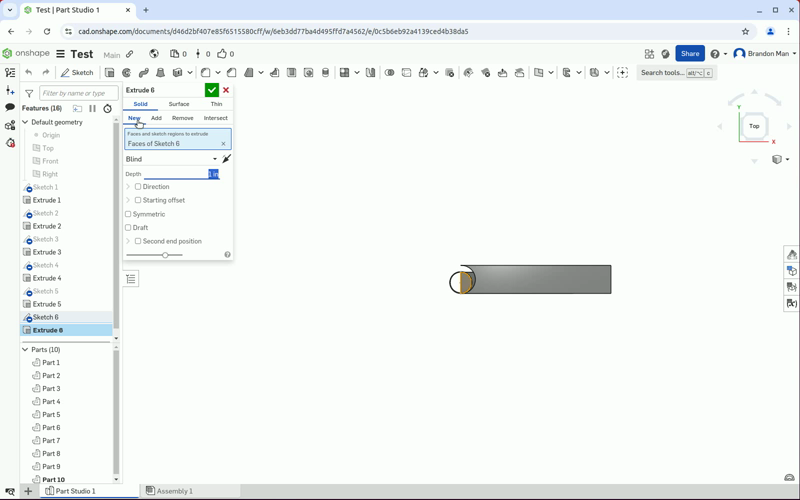
text(-4.574)
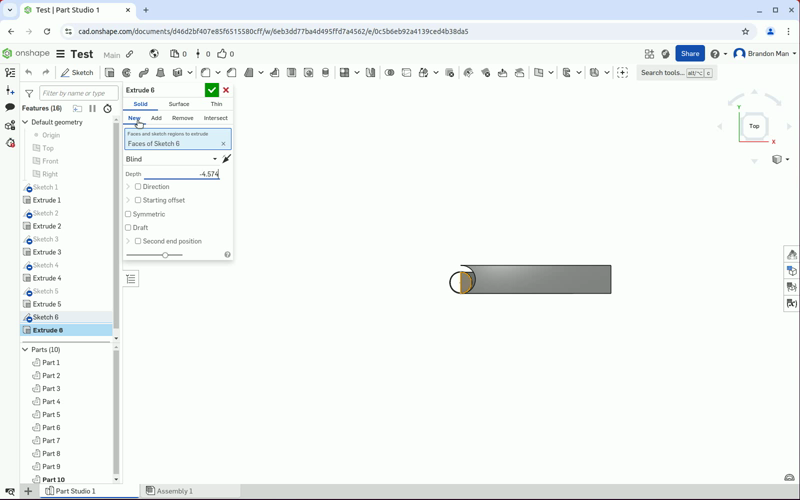
key(enter)
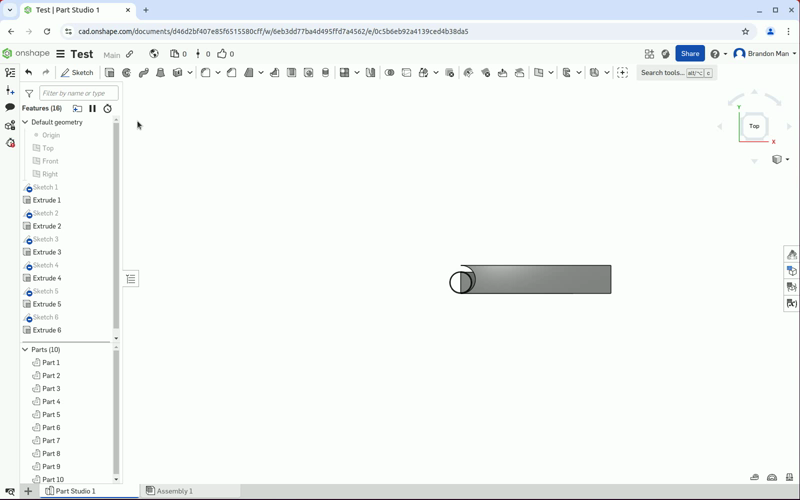
key(shift+h)
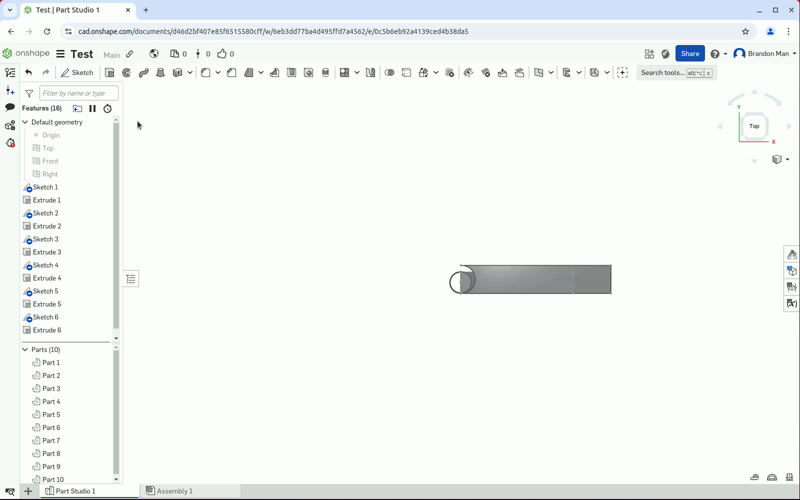
key(shift+h)
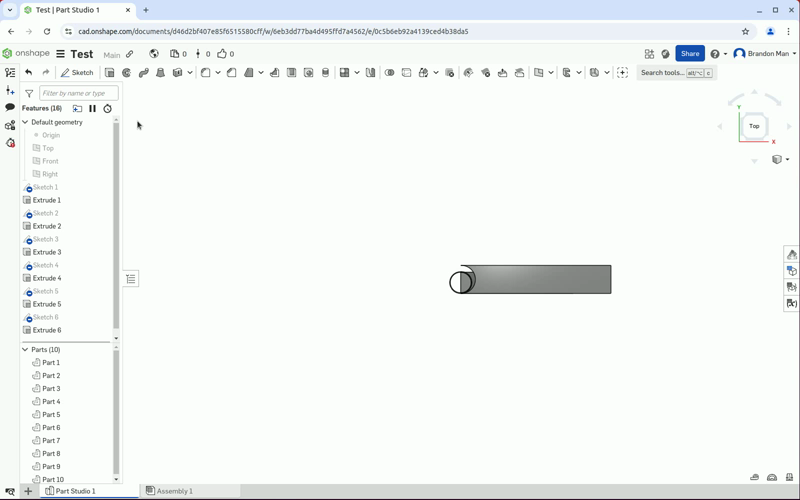
mouse_move(69, 189)
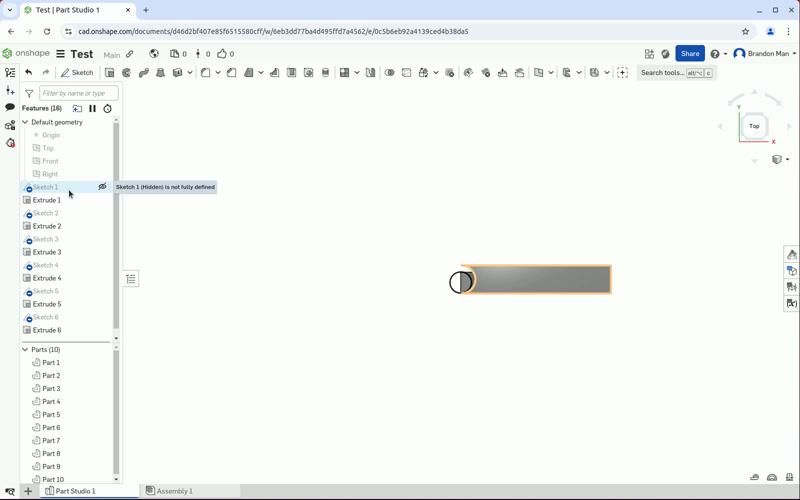
click(69, 189)
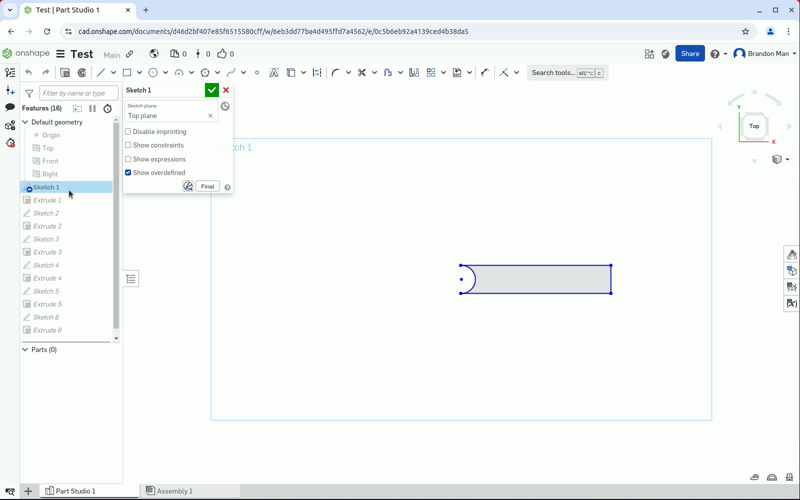
mouse_move(229, 92)
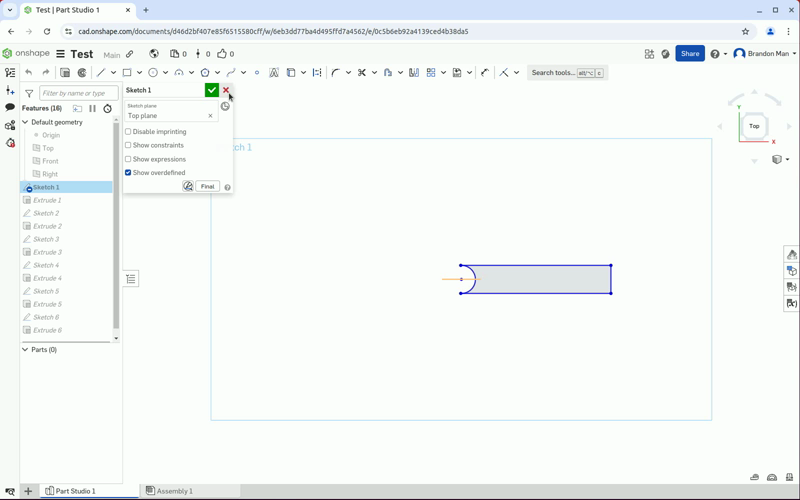
click(229, 92)
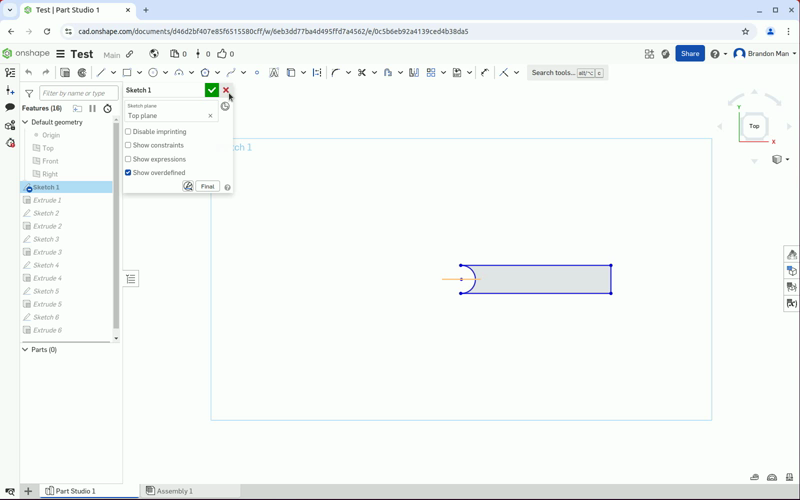
key(shift+s)
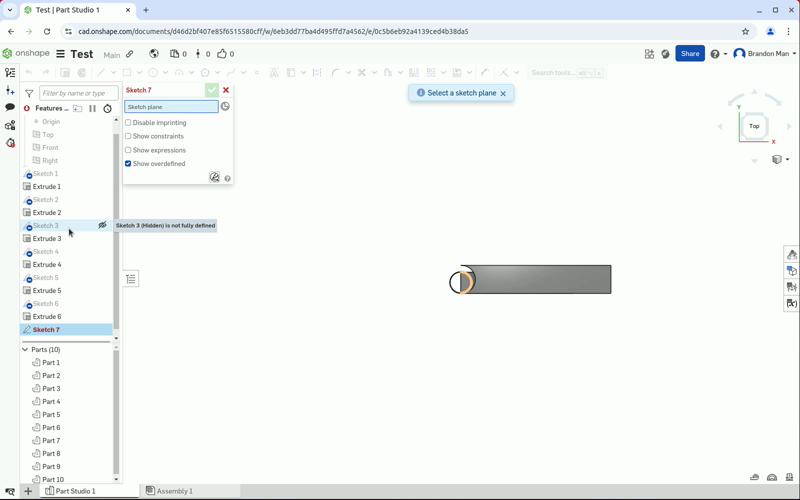
scroll(3)
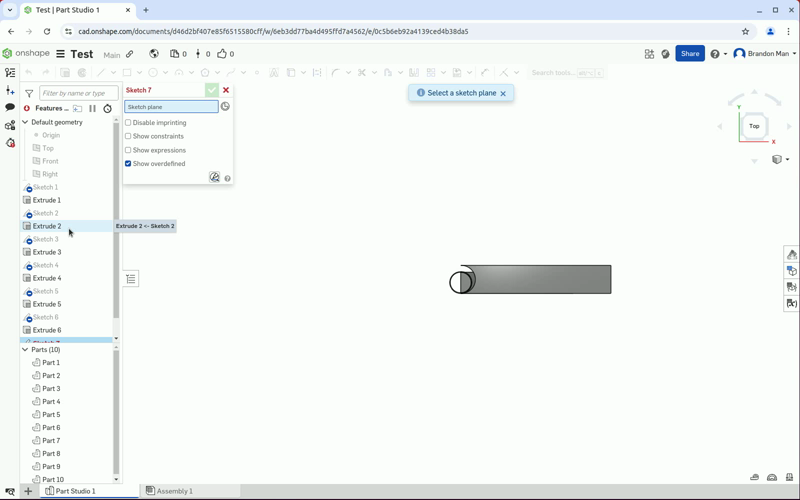
mouse_move(69, 150)
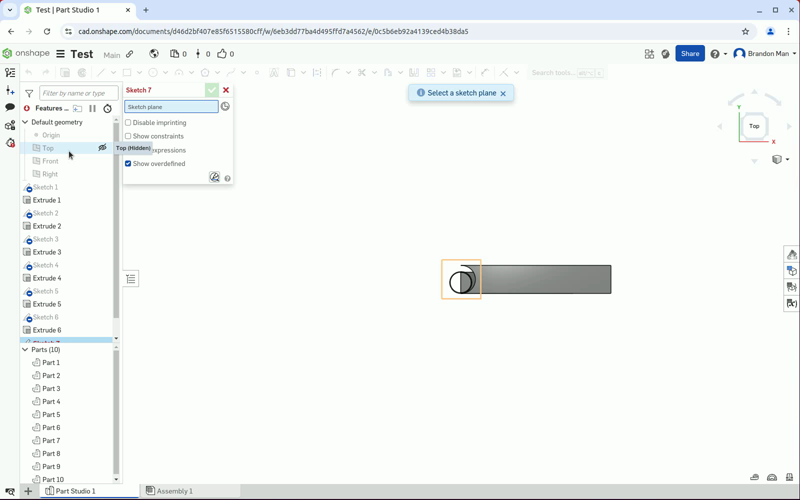
click(69, 150)
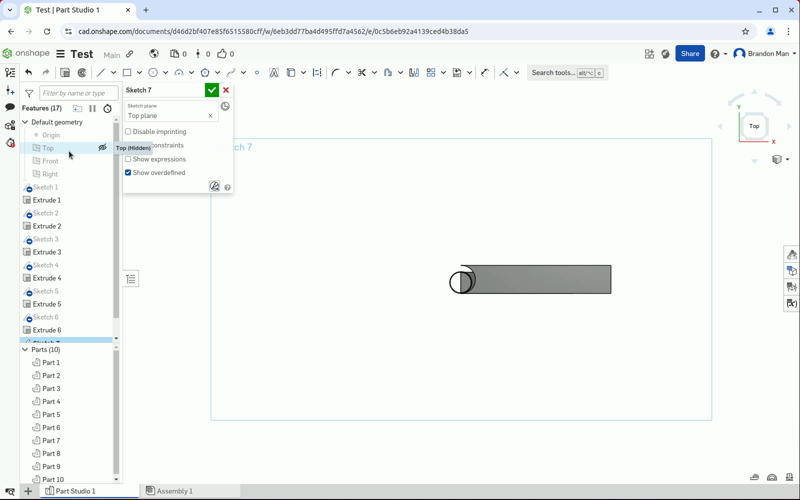
mouse_move(69, 352)
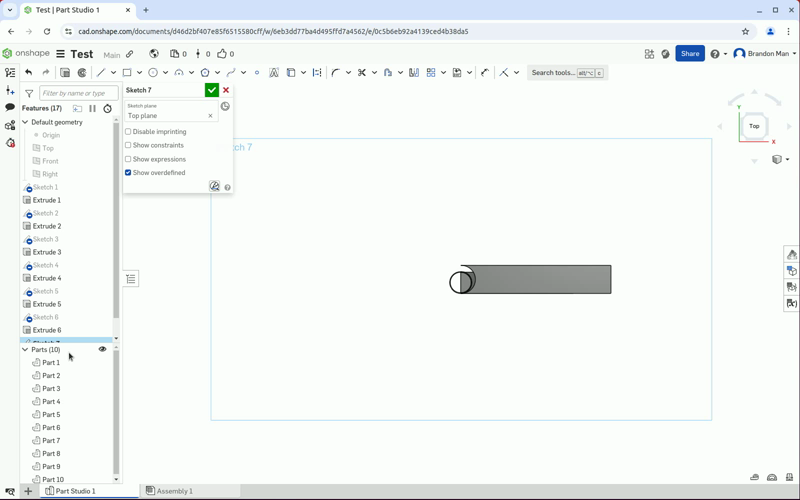
key(y)
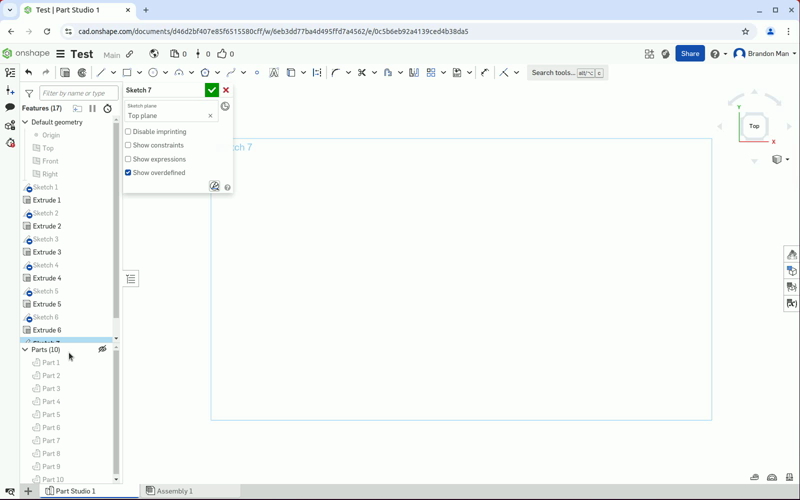
key(l)
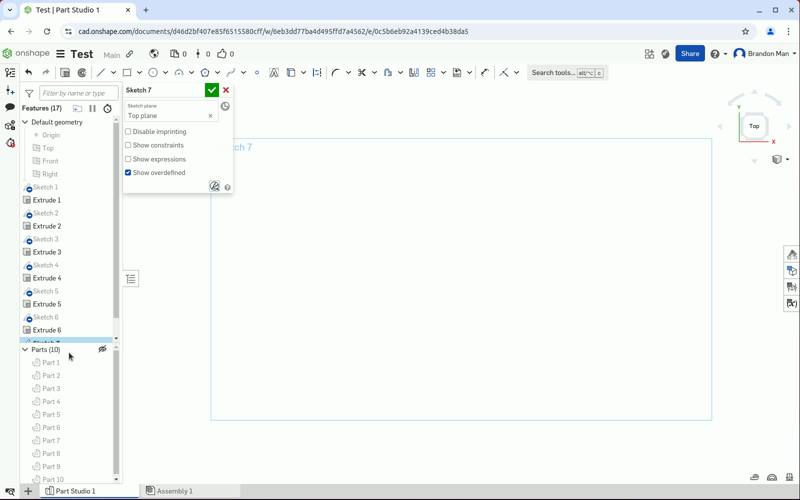
key_down(shift)
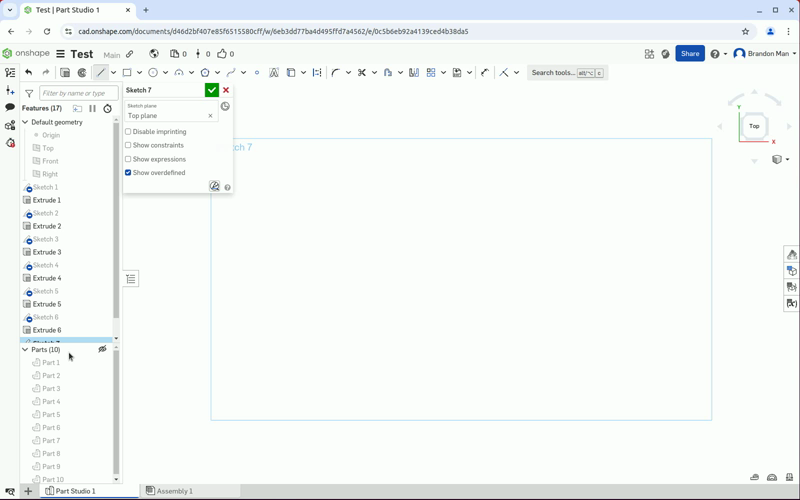
mouse_move(460, 293)
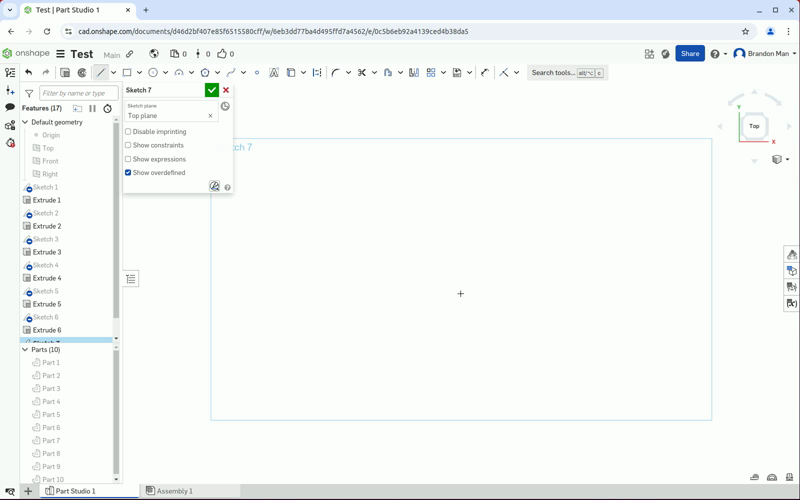
click(460, 293)
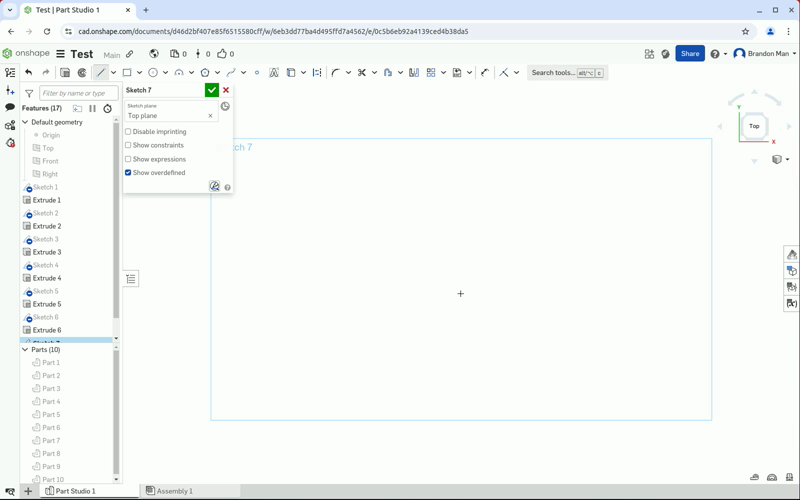
key_up(shift)
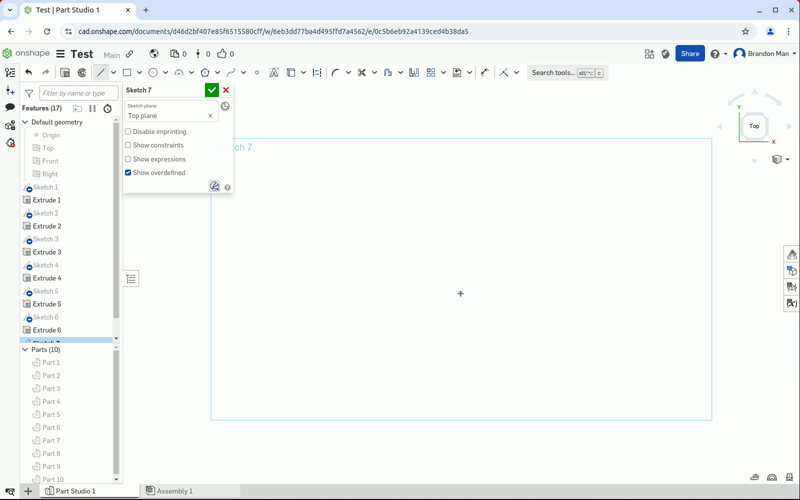
key_down(shift)
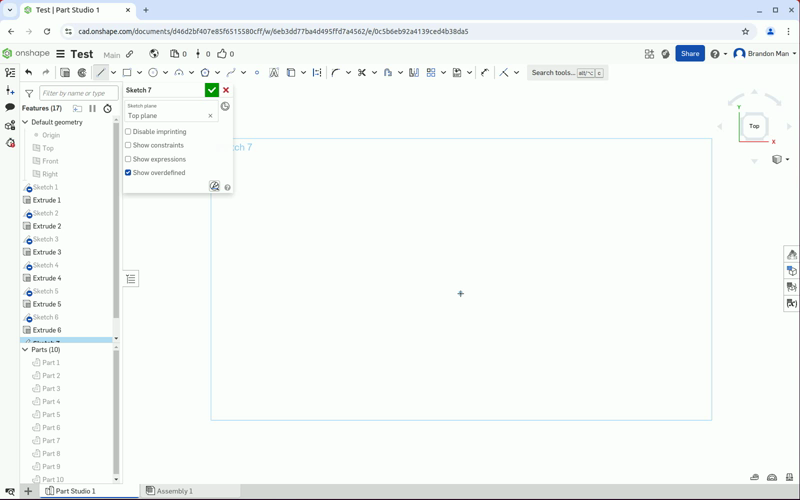
mouse_move(490, 293)
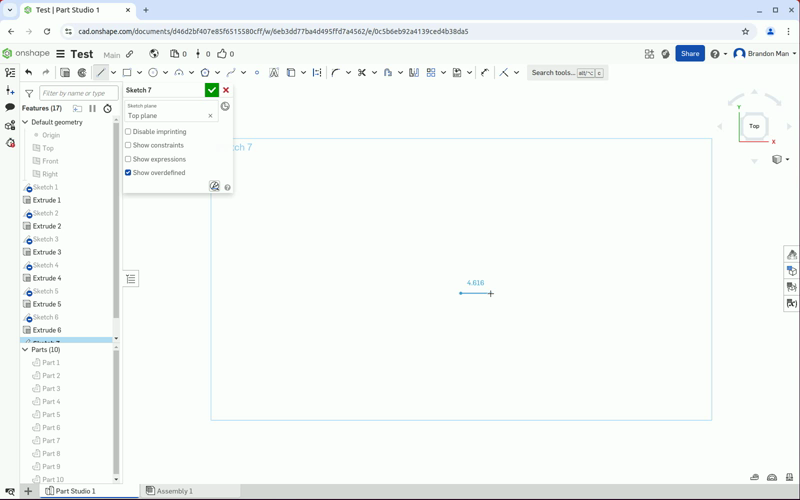
mouse_move(460, 292)
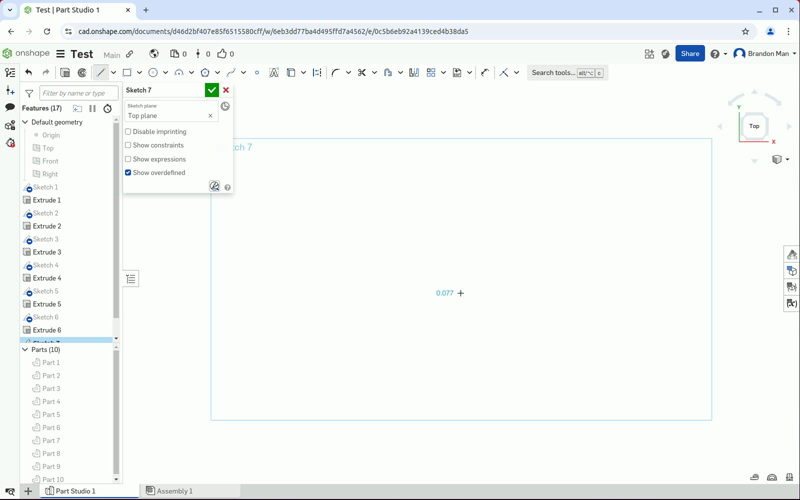
scroll(6)
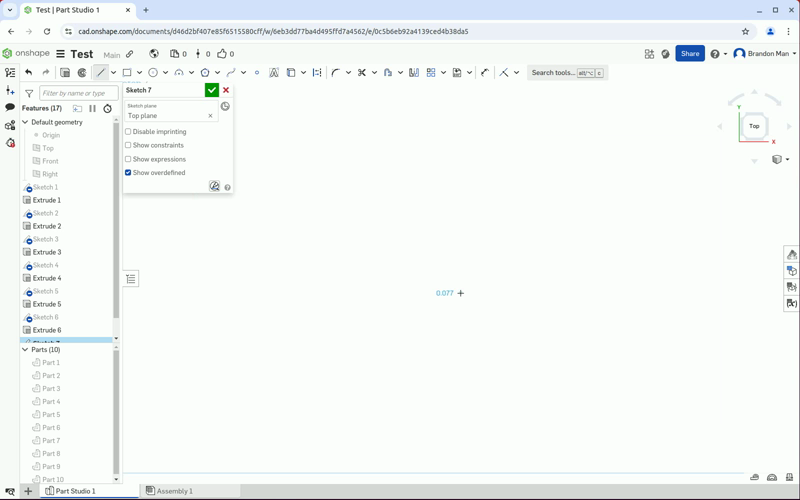
scroll(6)
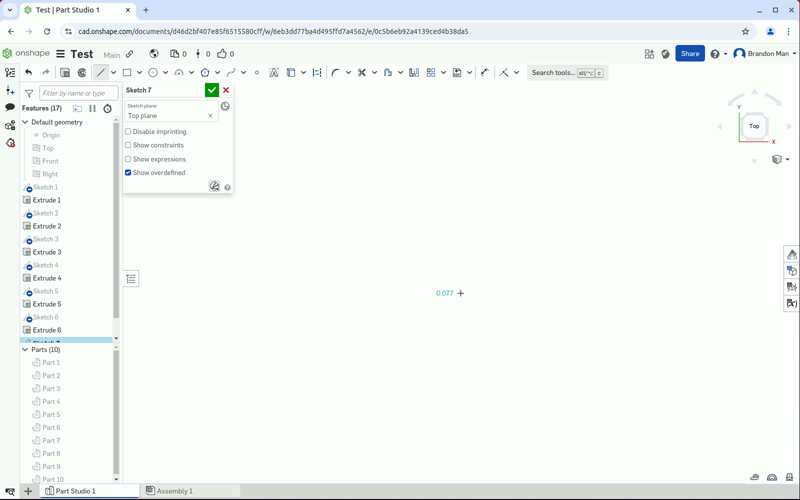
scroll(6)
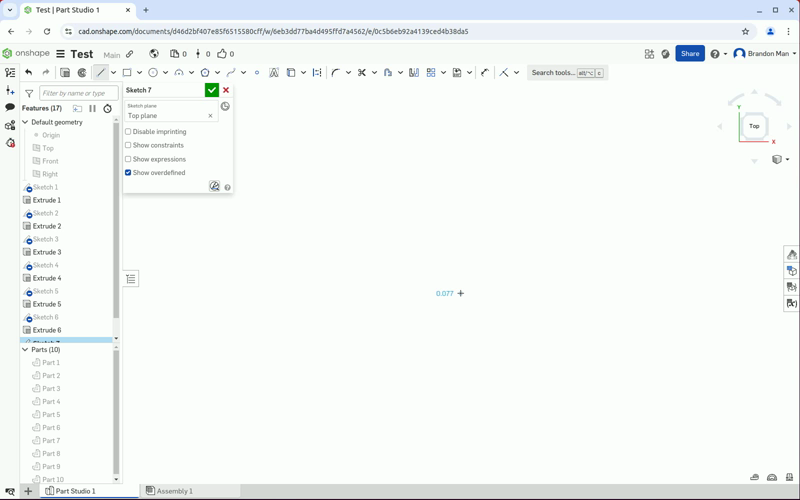
scroll(6)
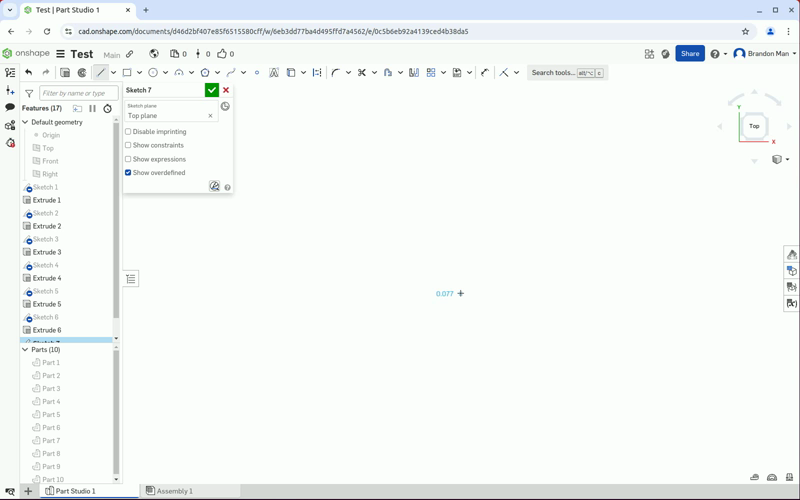
scroll(6)
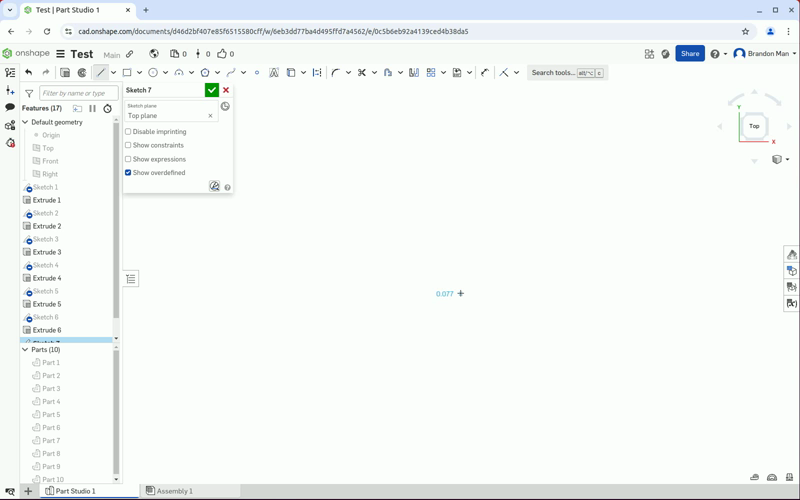
scroll(6)
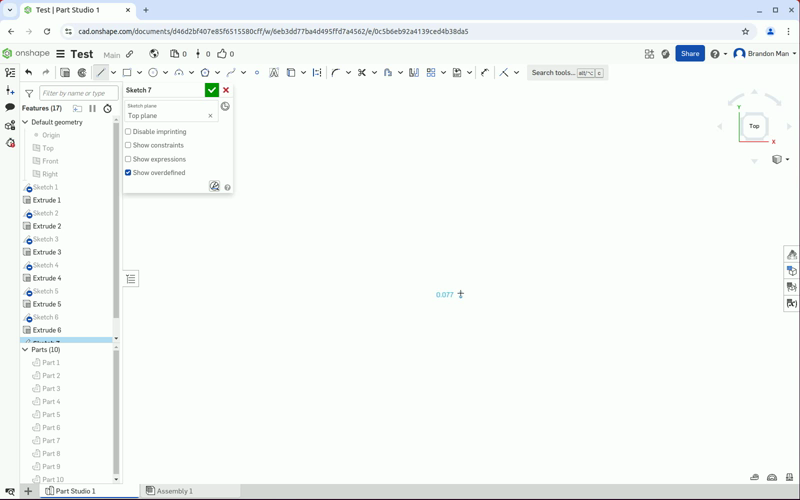
scroll(6)
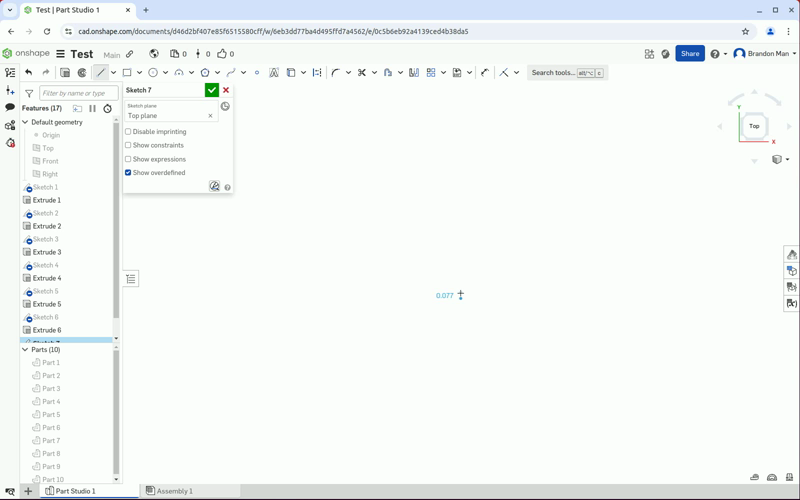
click(460, 292)
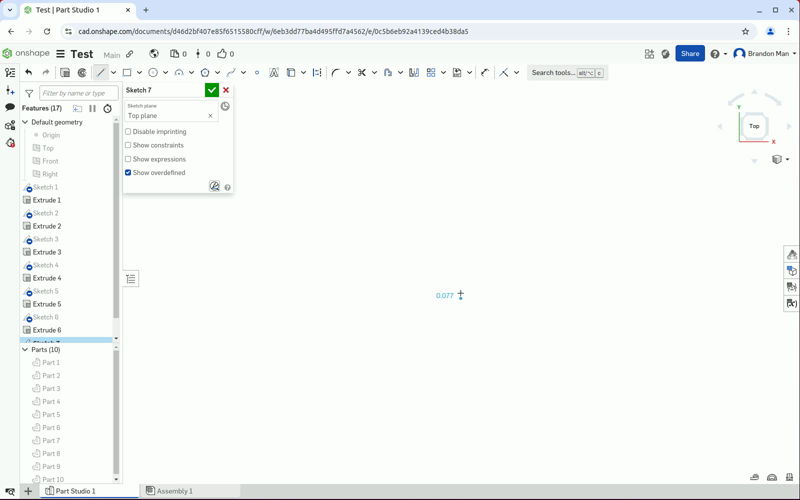
scroll(-6)
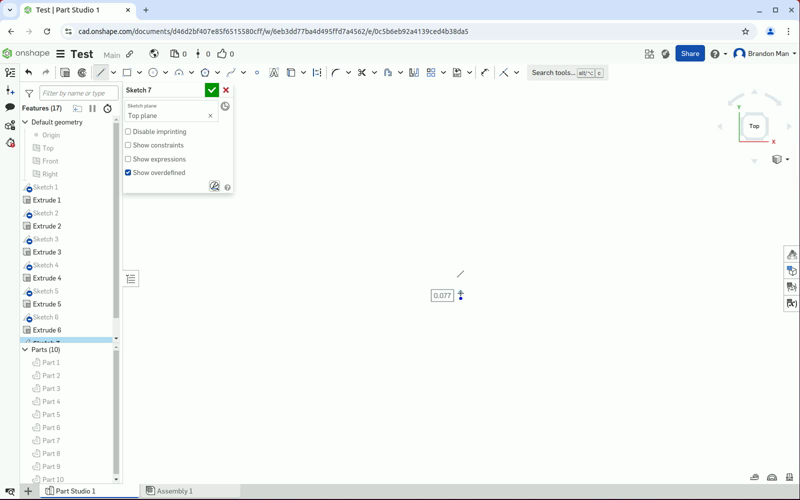
scroll(-6)
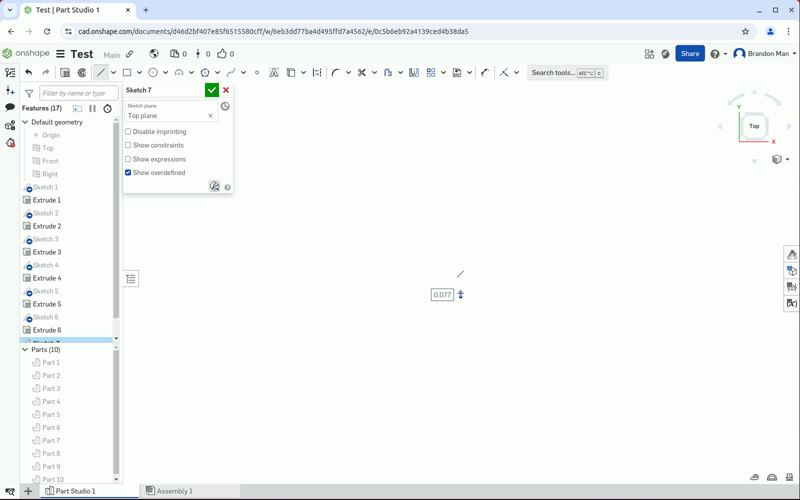
scroll(-6)
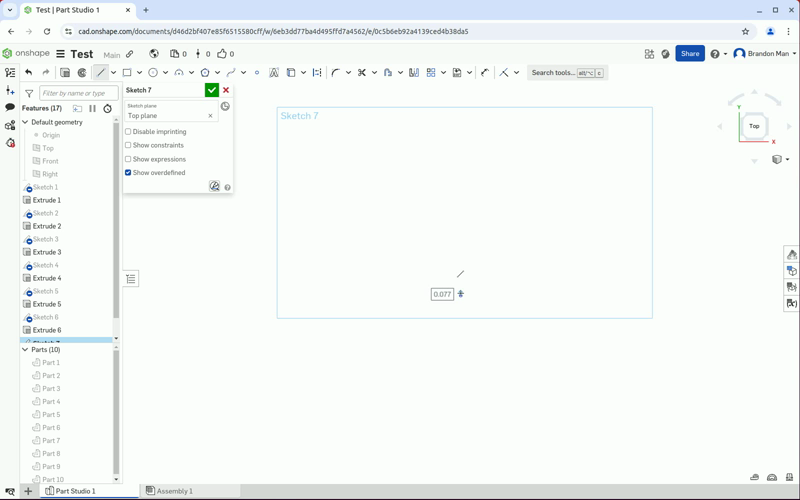
scroll(-6)
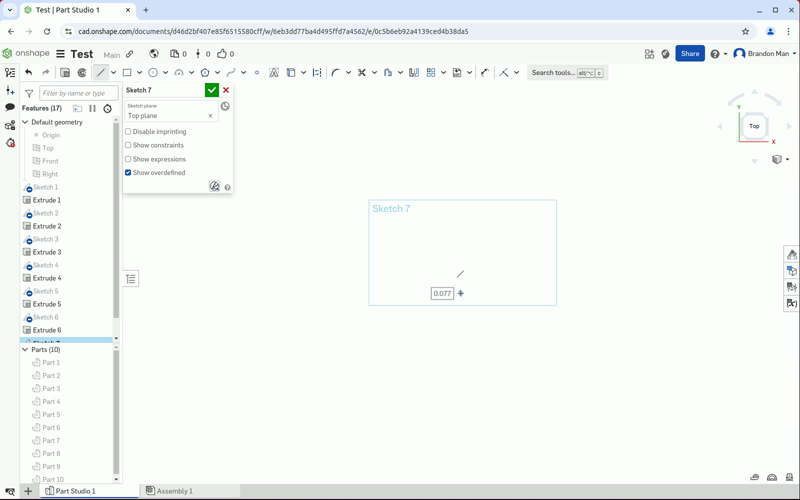
scroll(-6)
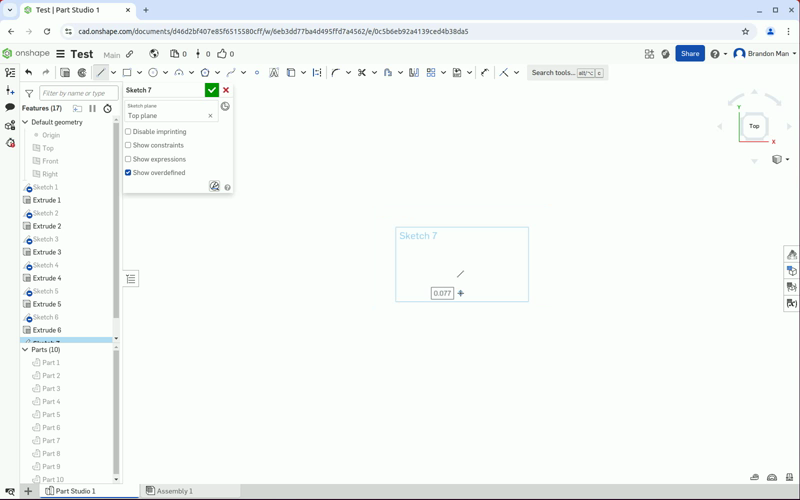
scroll(-6)
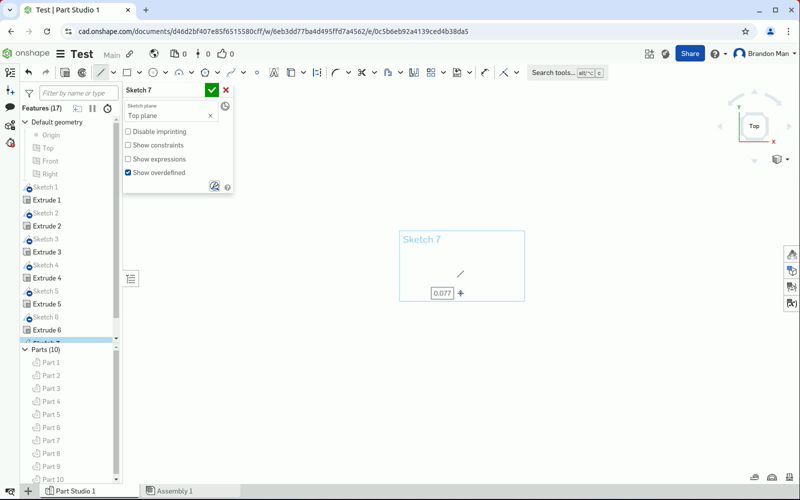
scroll(-6)
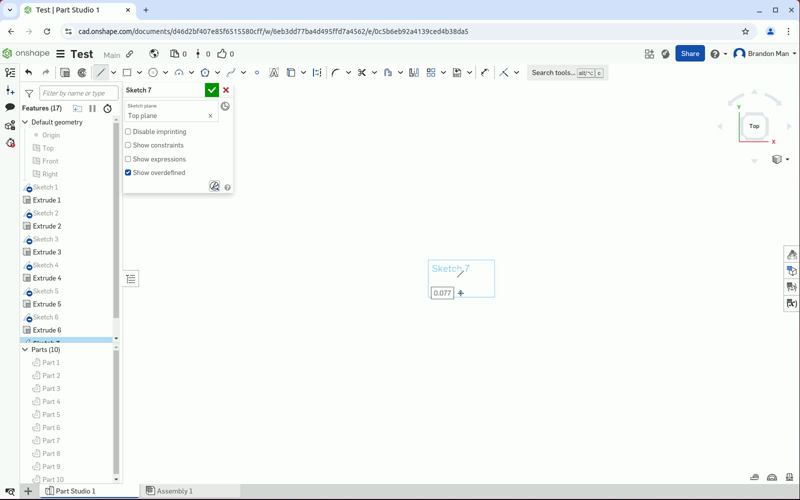
key_up(shift)
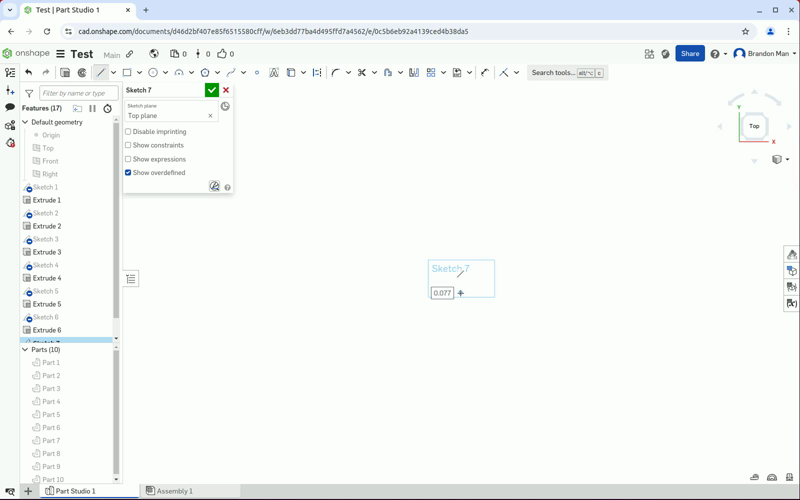
key(esc)
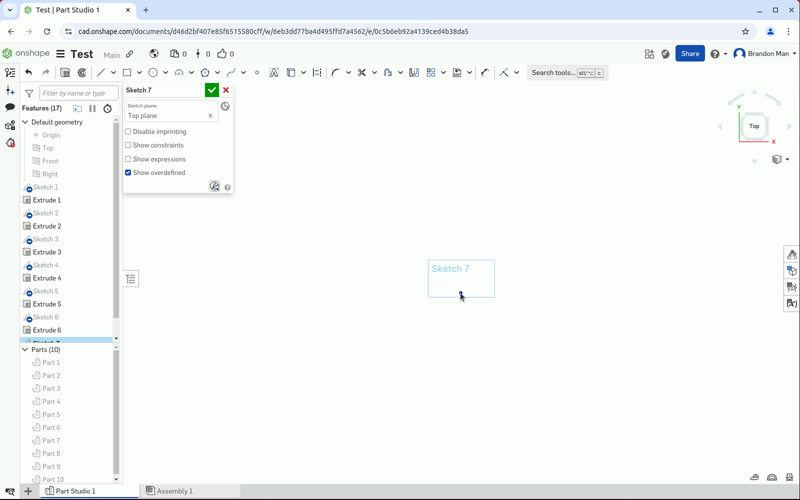
key(a)
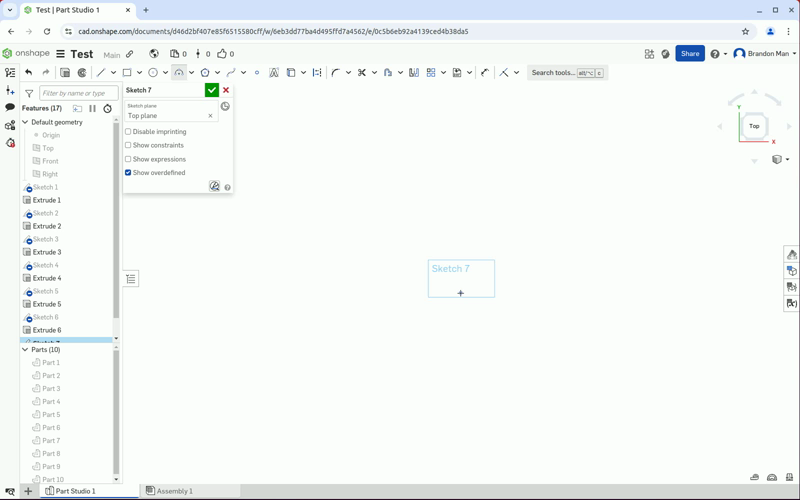
mouse_move(460, 292)
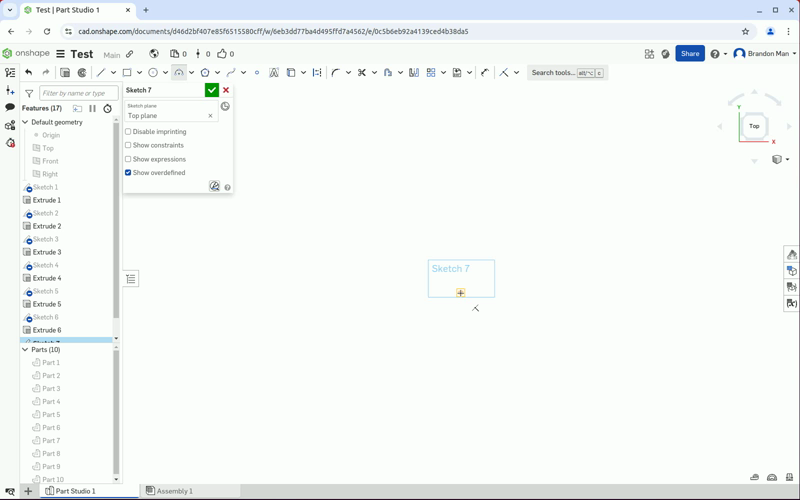
scroll(6)
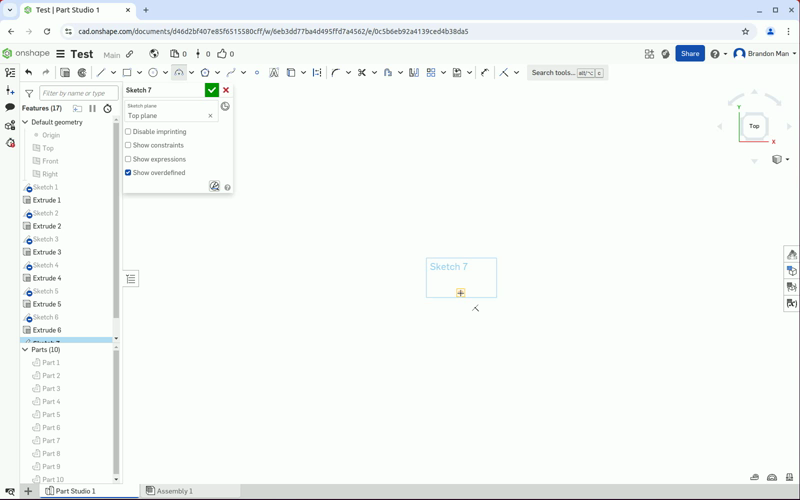
scroll(6)
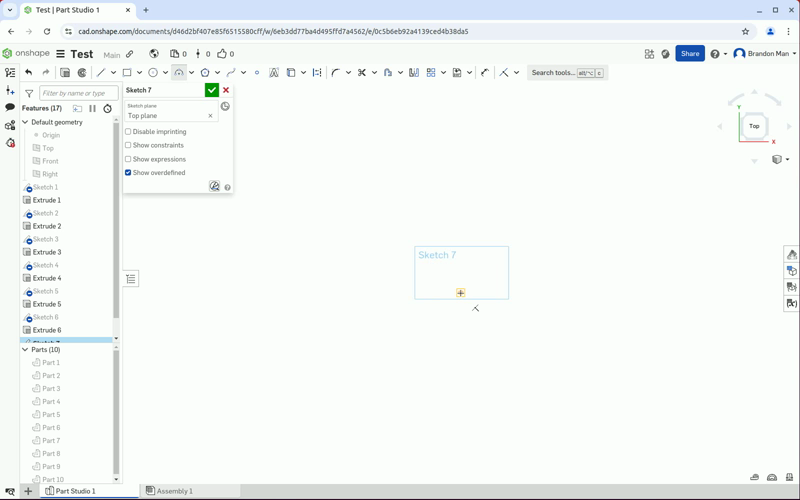
scroll(6)
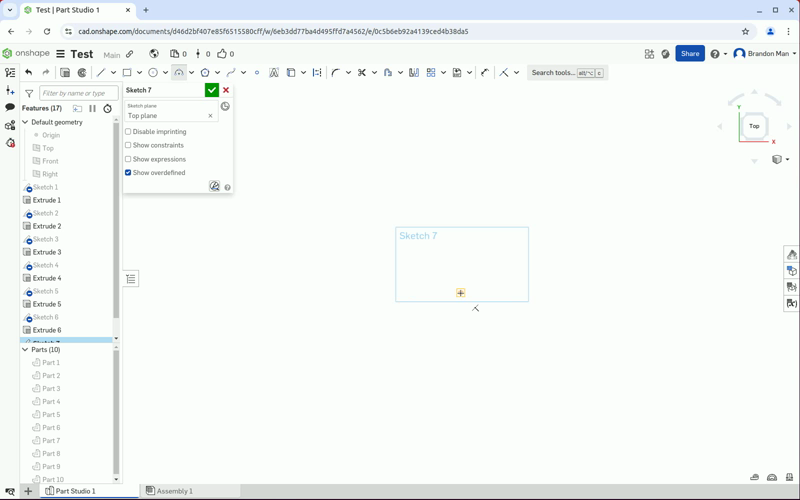
scroll(6)
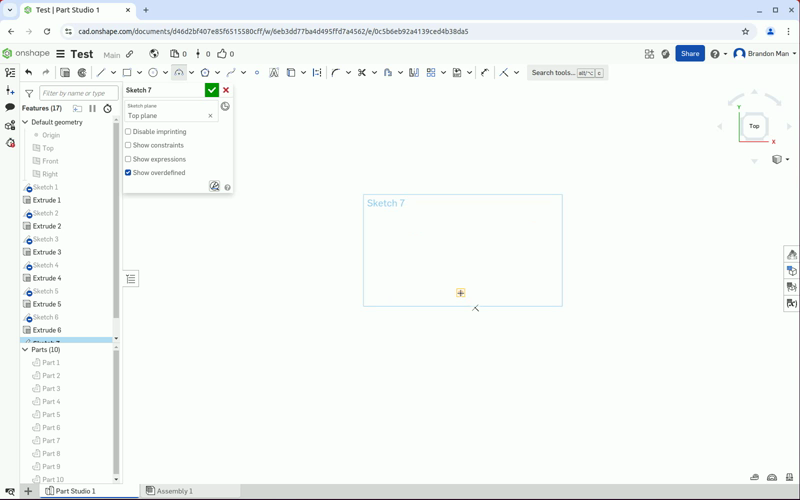
scroll(6)
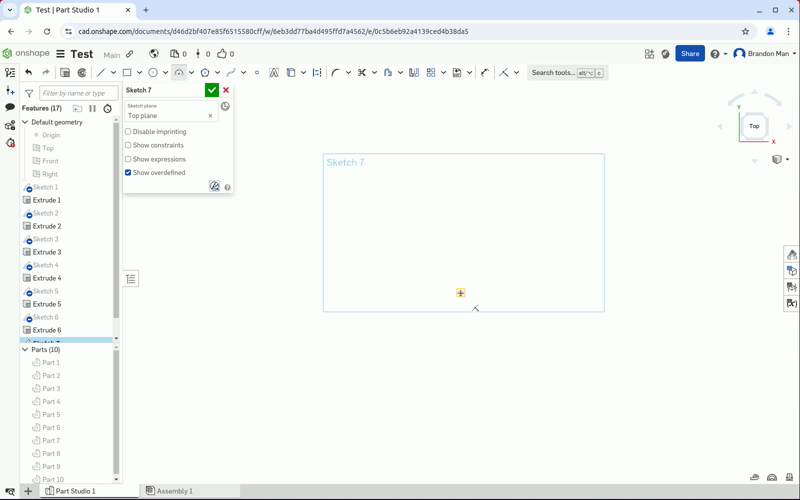
scroll(6)
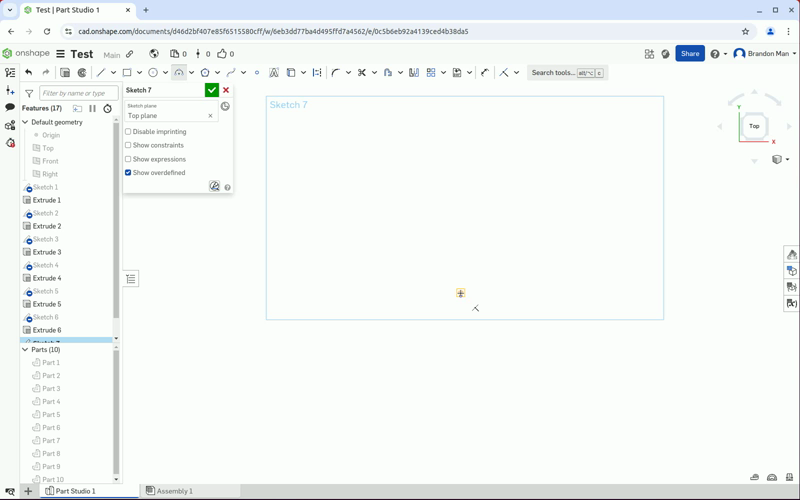
scroll(6)
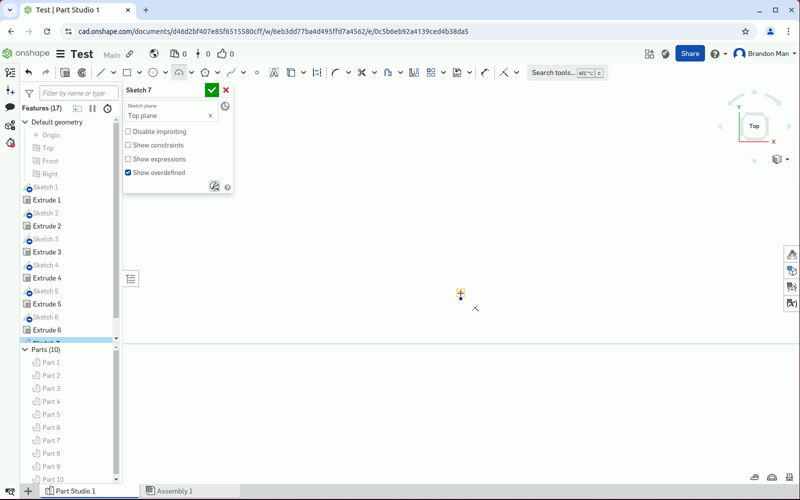
click(460, 292)
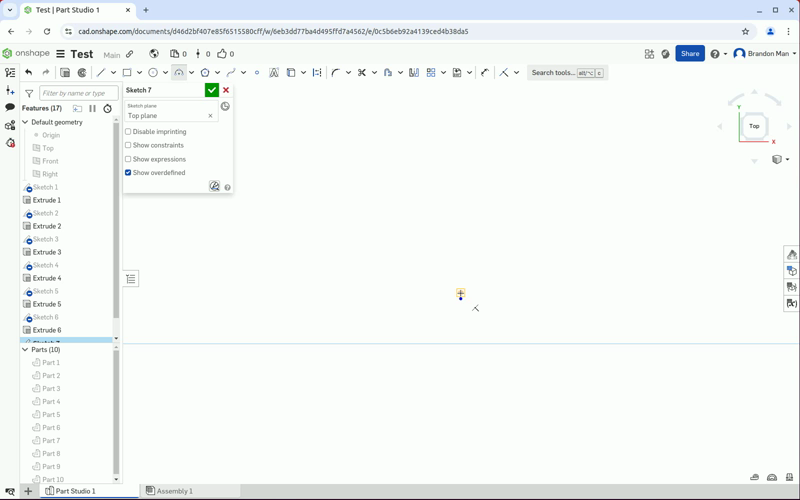
scroll(-6)
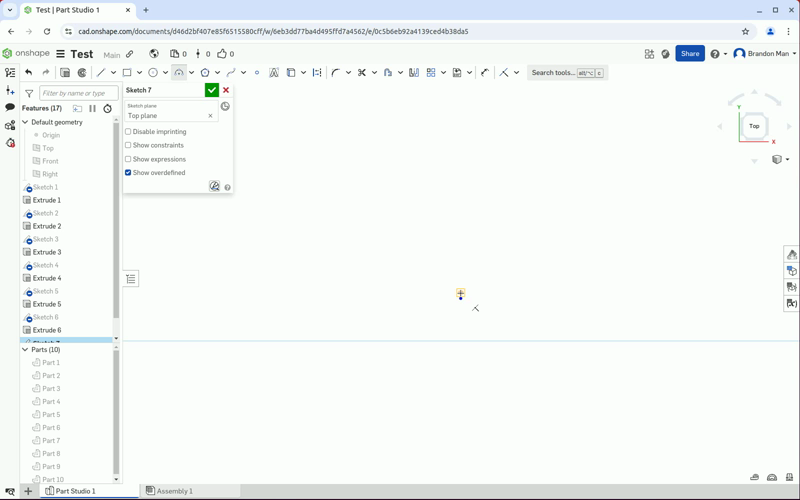
scroll(-6)
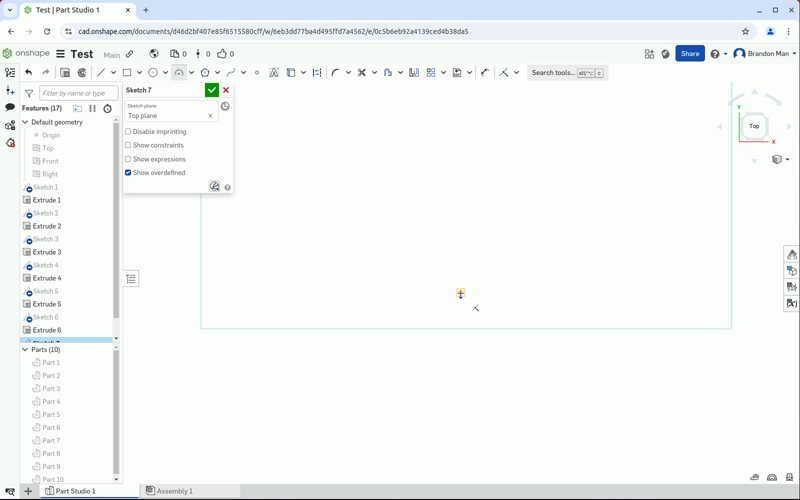
scroll(-6)
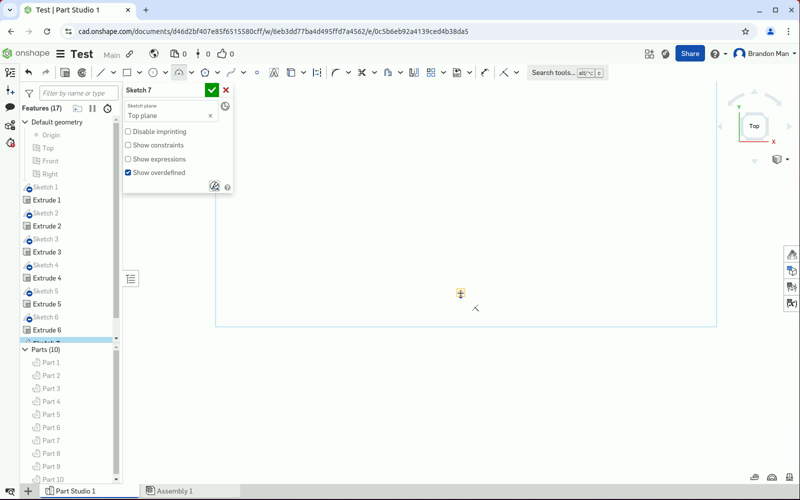
scroll(-6)
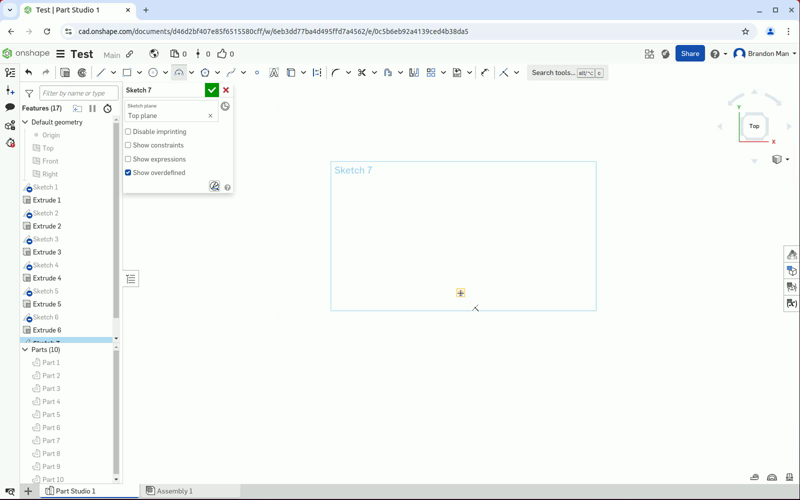
scroll(-6)
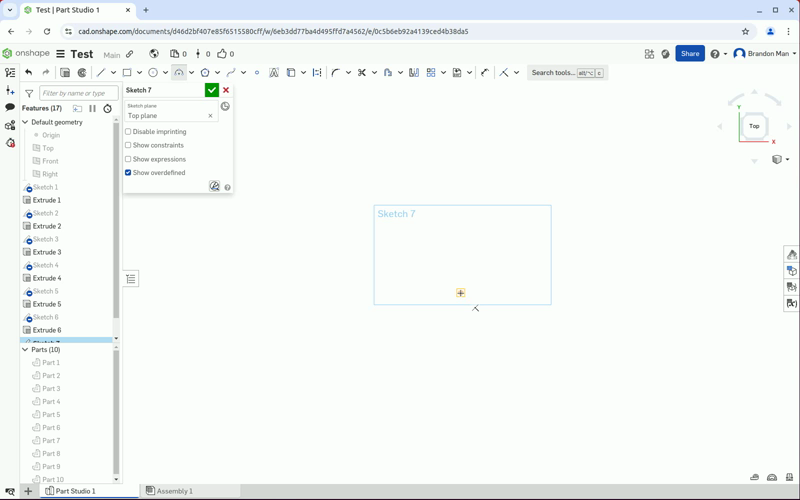
scroll(-6)
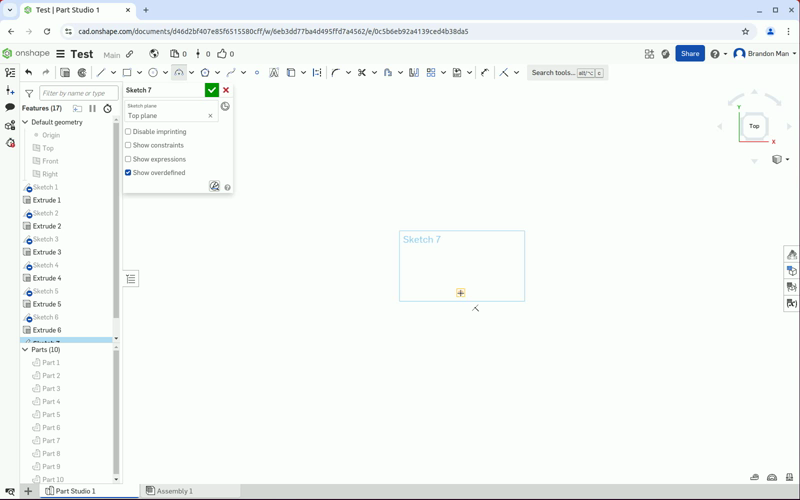
scroll(-6)
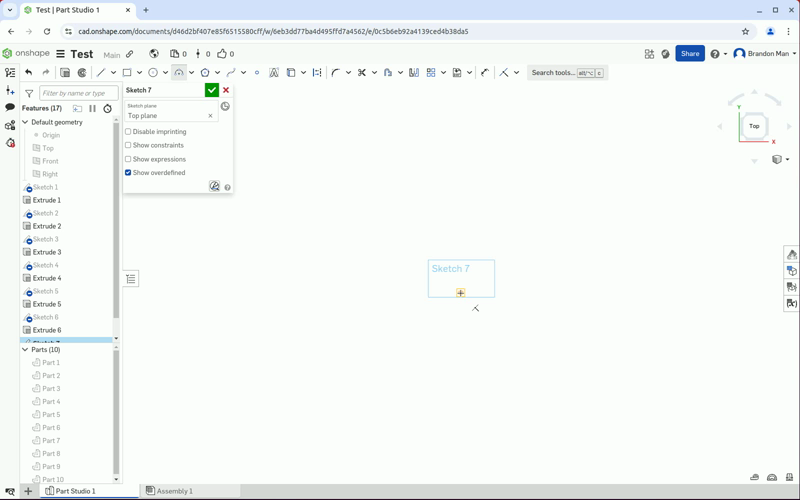
key_down(shift)
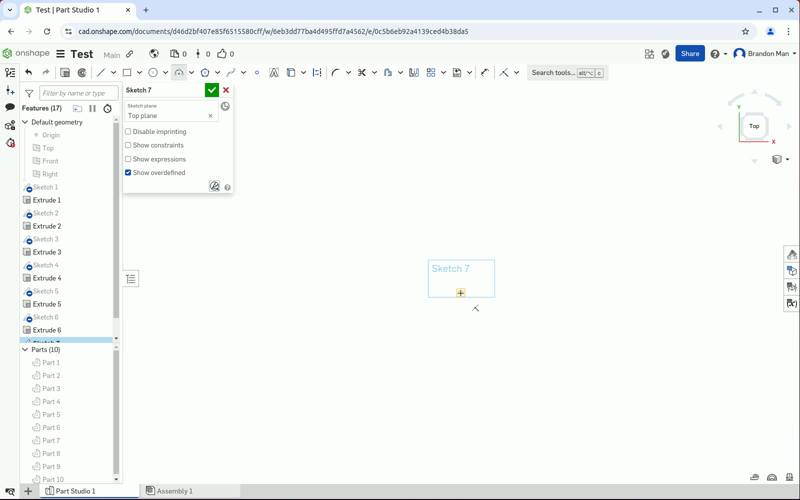
mouse_move(460, 272)
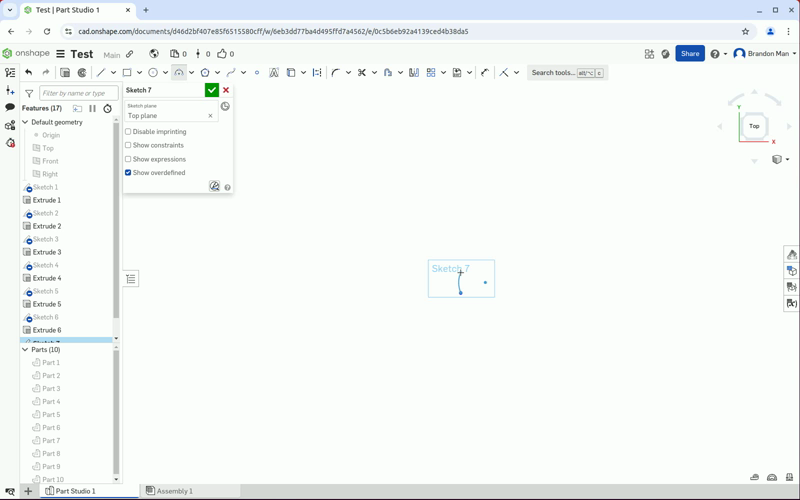
click(460, 272)
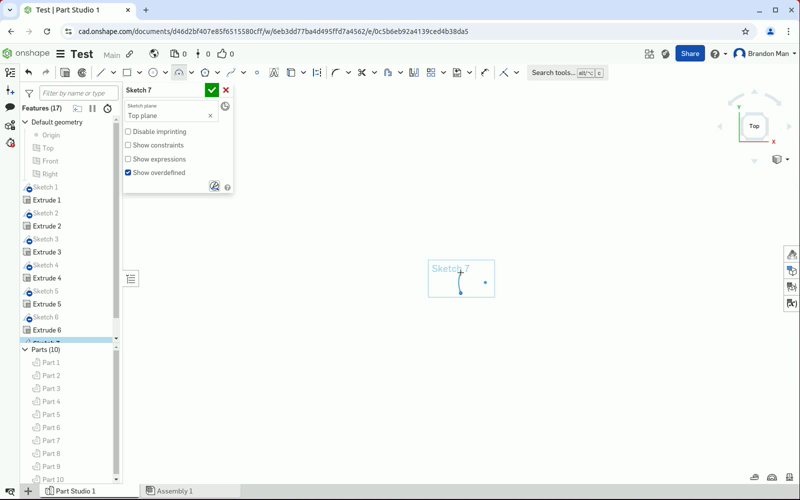
mouse_move(450, 282)
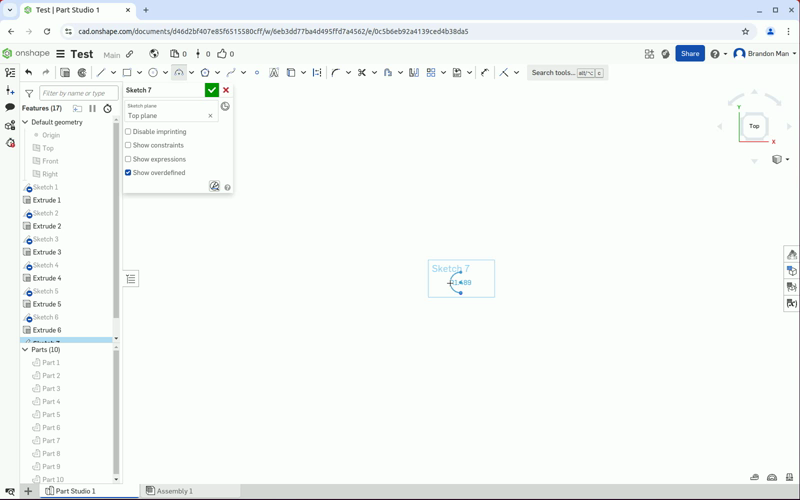
click(450, 282)
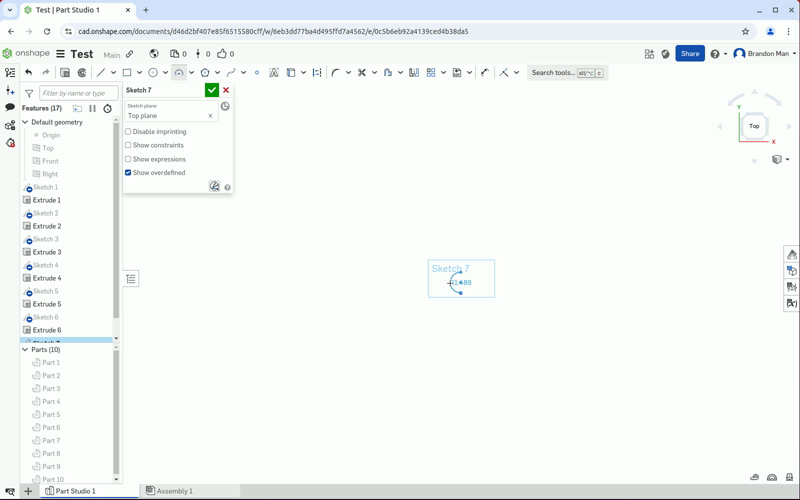
key_up(shift)
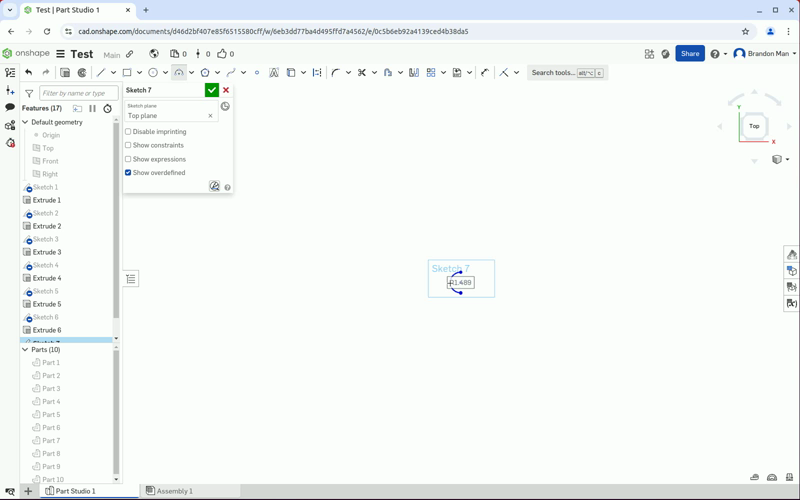
key(esc)
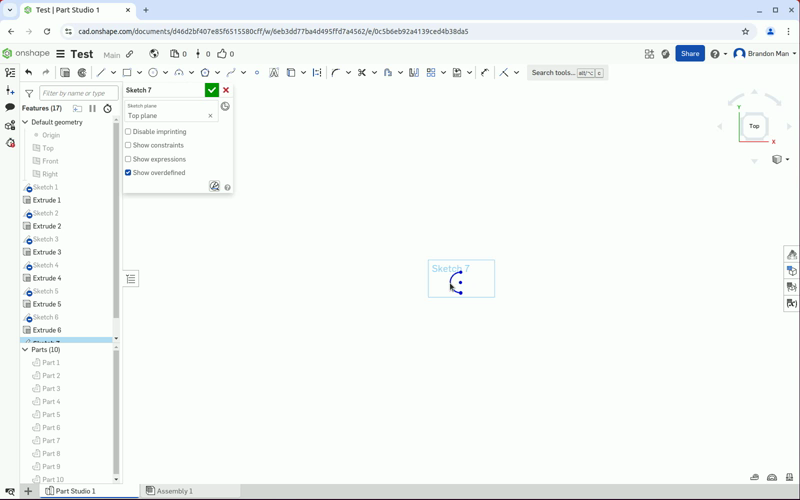
key(l)
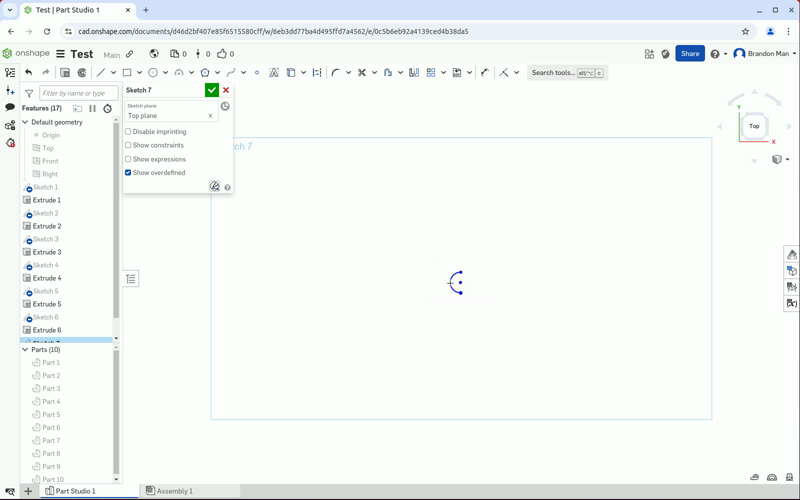
mouse_move(460, 272)
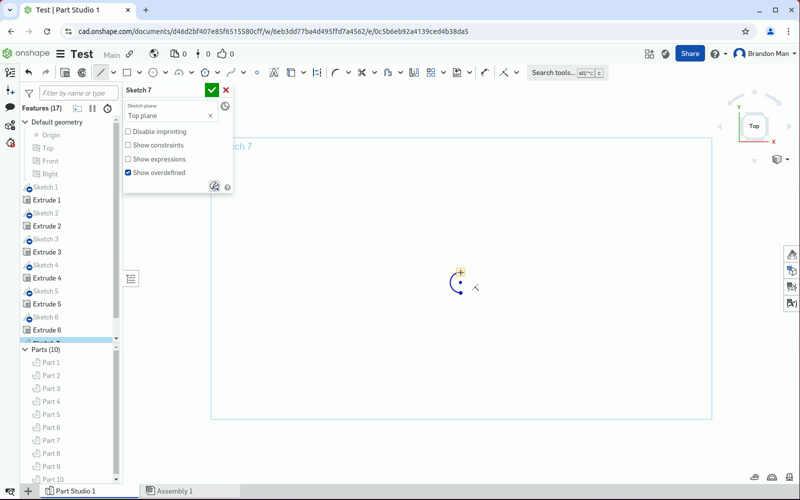
click(460, 272)
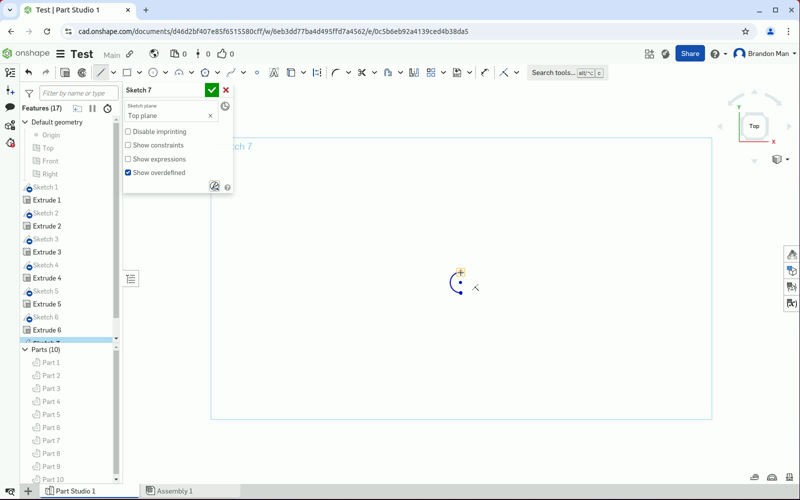
key_down(shift)
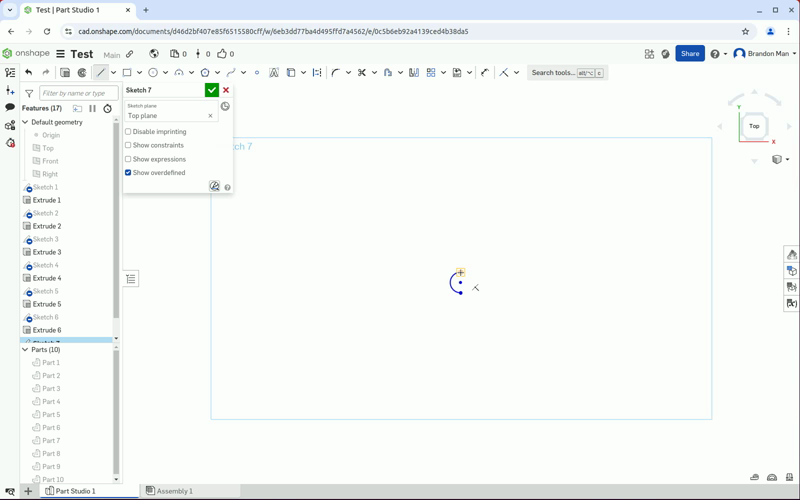
mouse_move(490, 272)
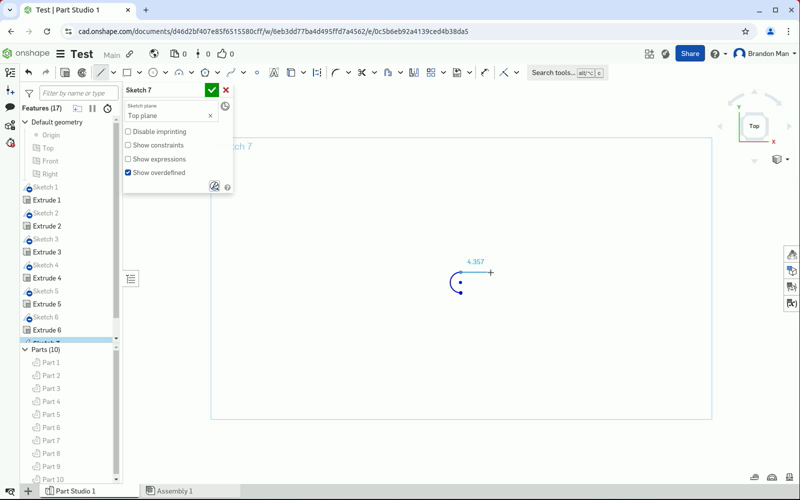
mouse_move(460, 271)
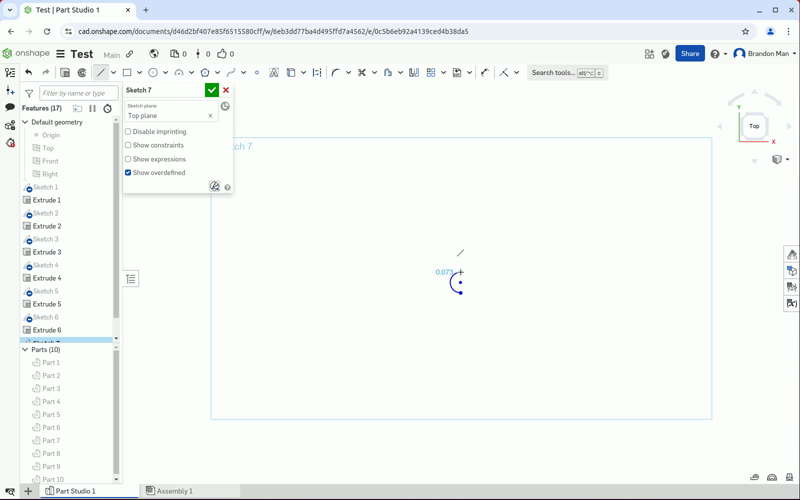
scroll(6)
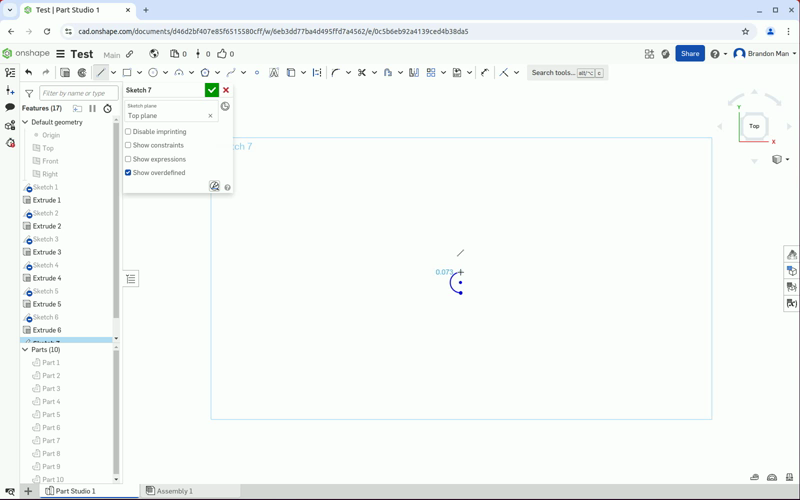
scroll(6)
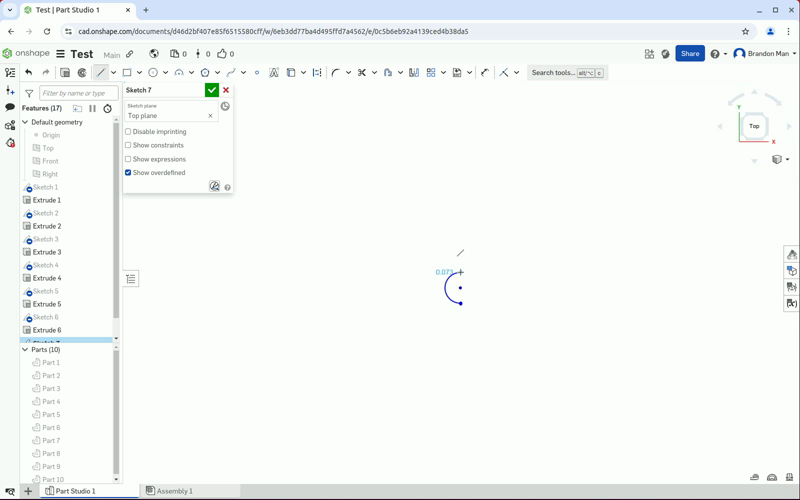
scroll(6)
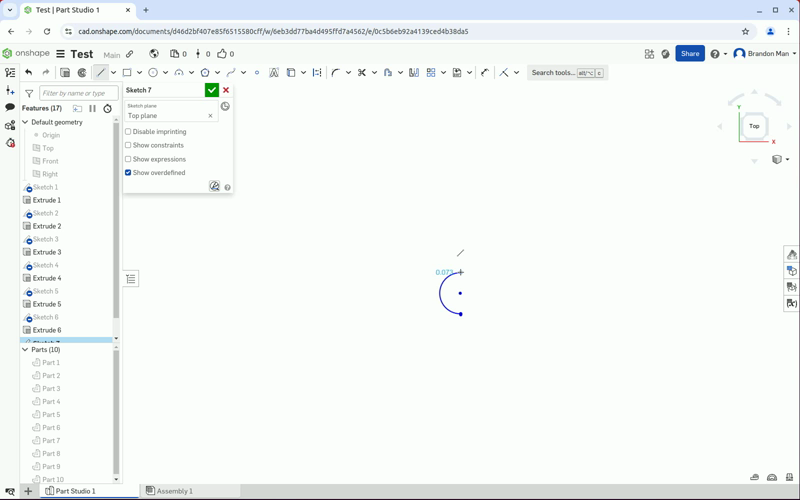
scroll(6)
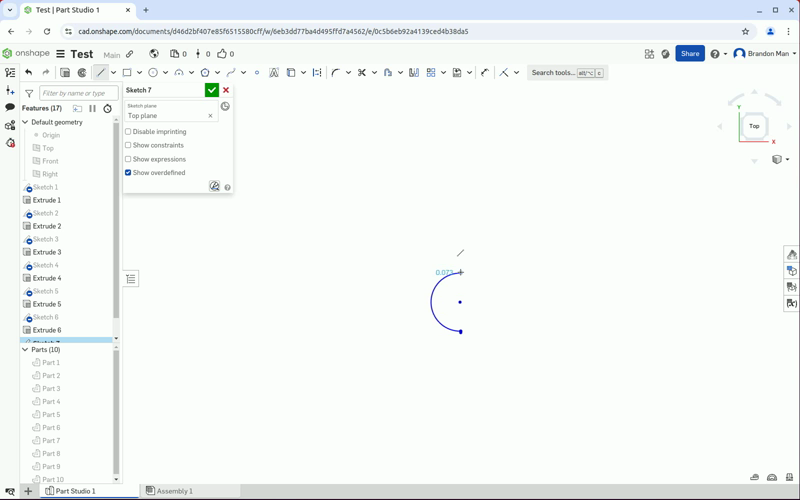
scroll(6)
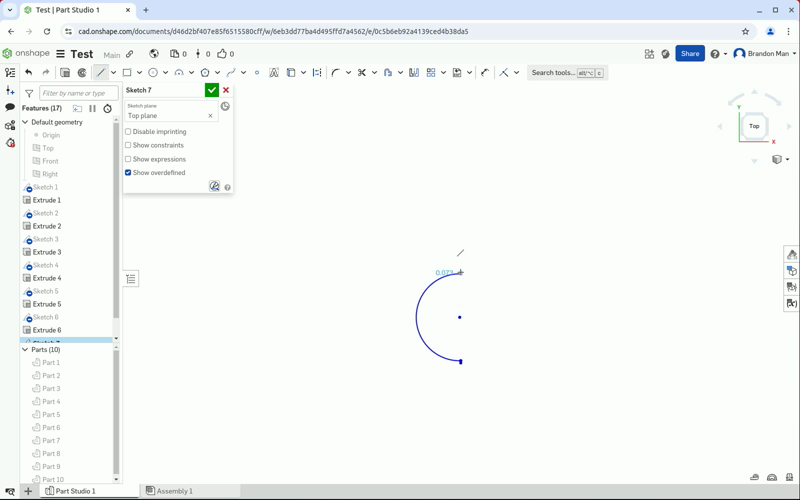
scroll(6)
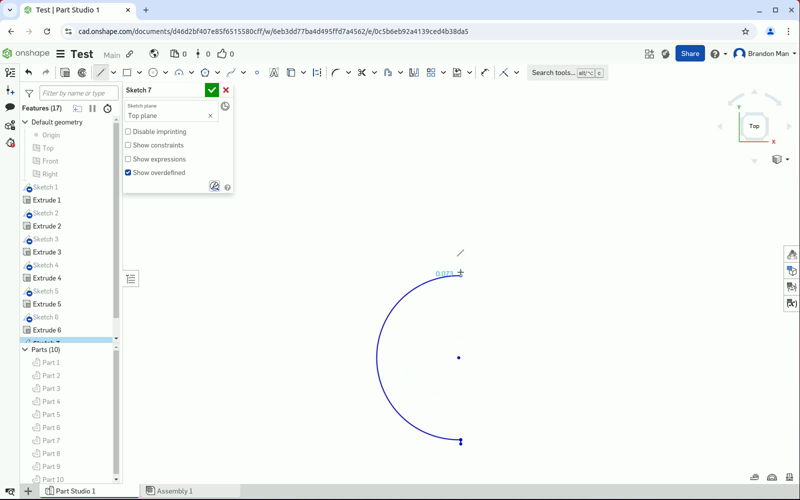
scroll(6)
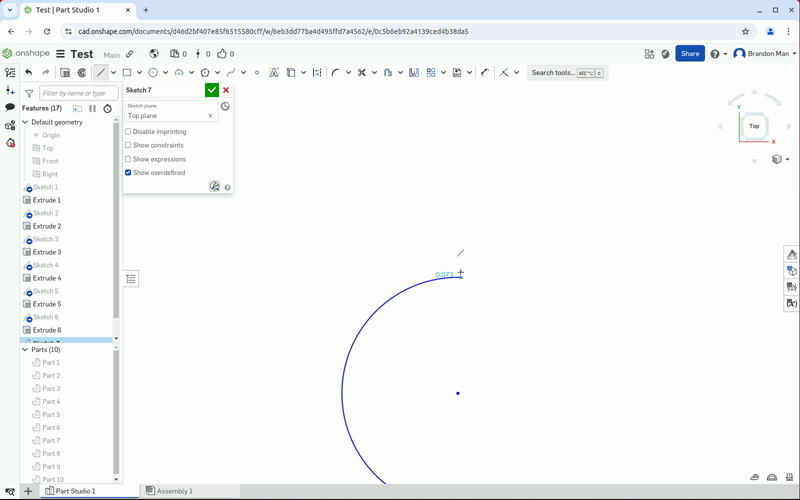
click(460, 271)
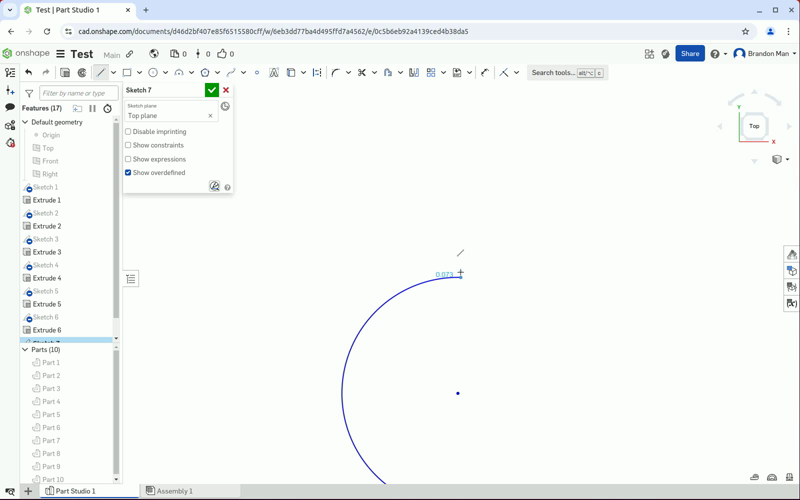
scroll(-6)
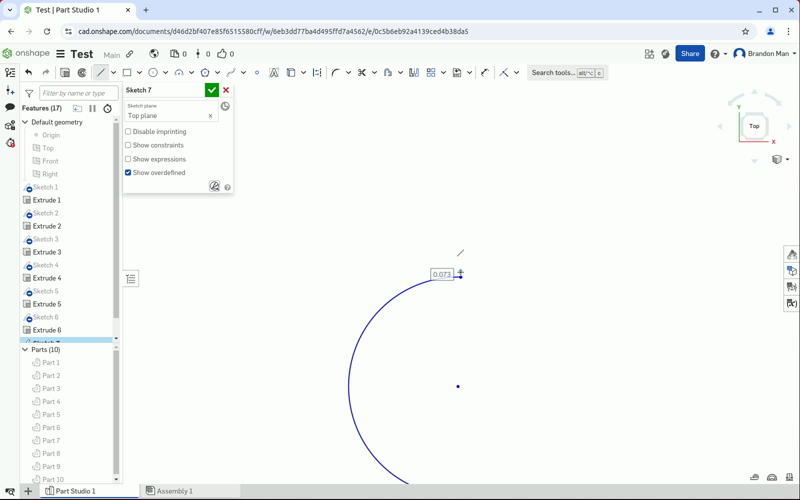
scroll(-6)
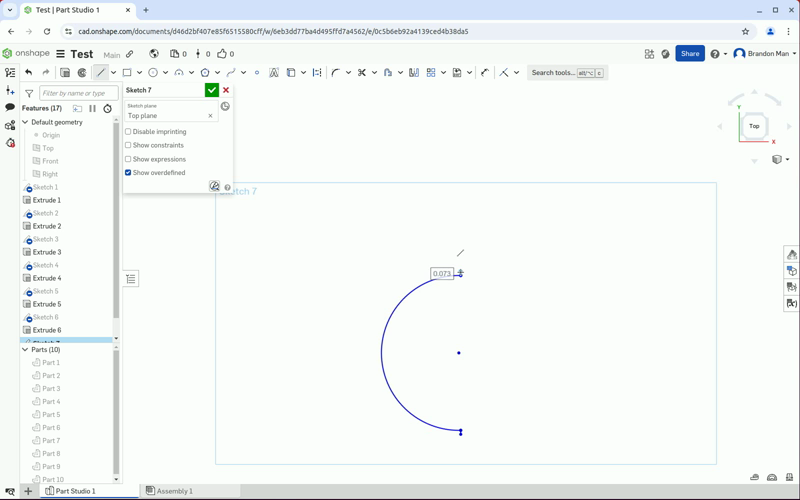
scroll(-6)
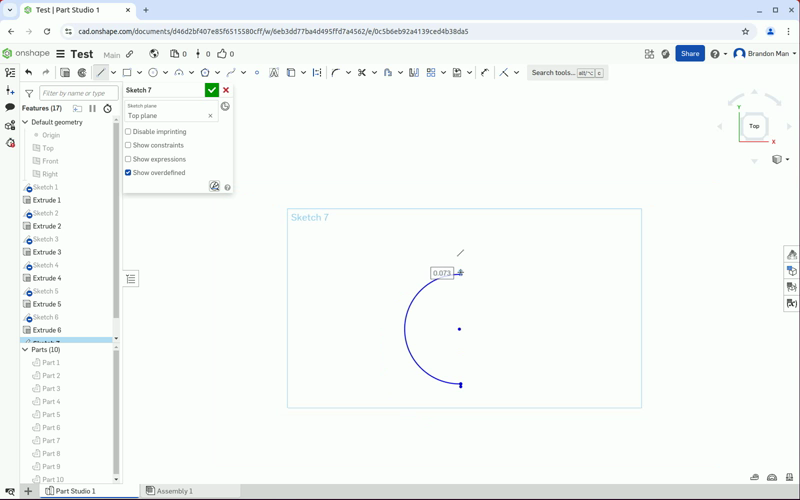
scroll(-6)
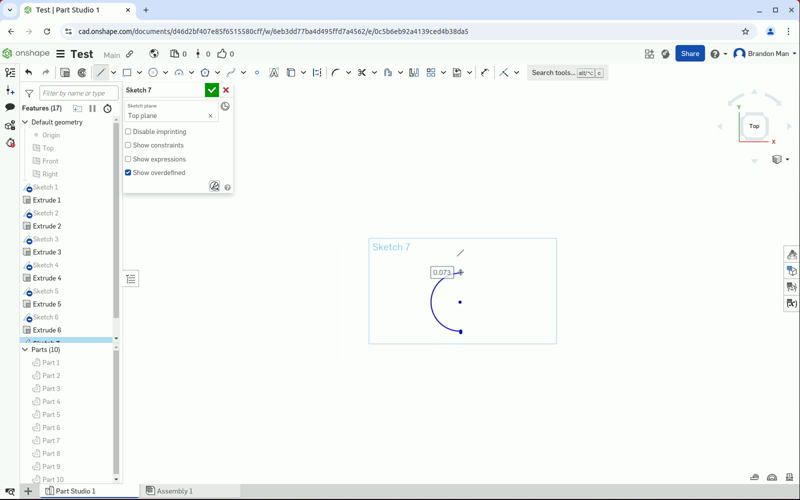
scroll(-6)
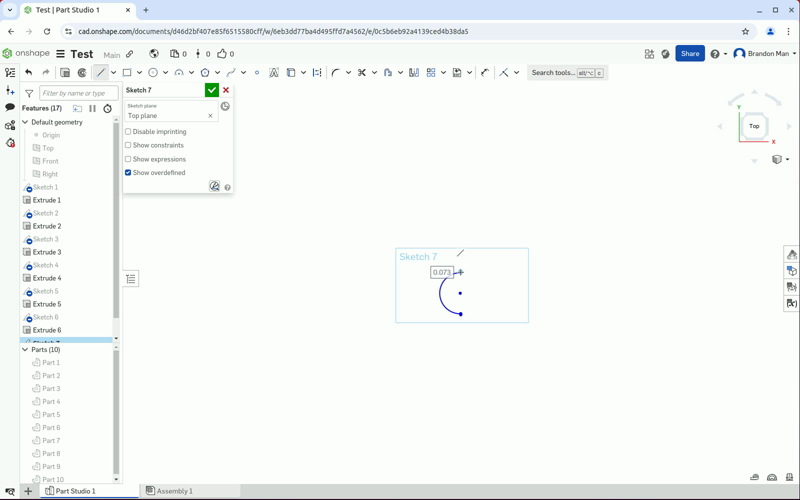
scroll(-6)
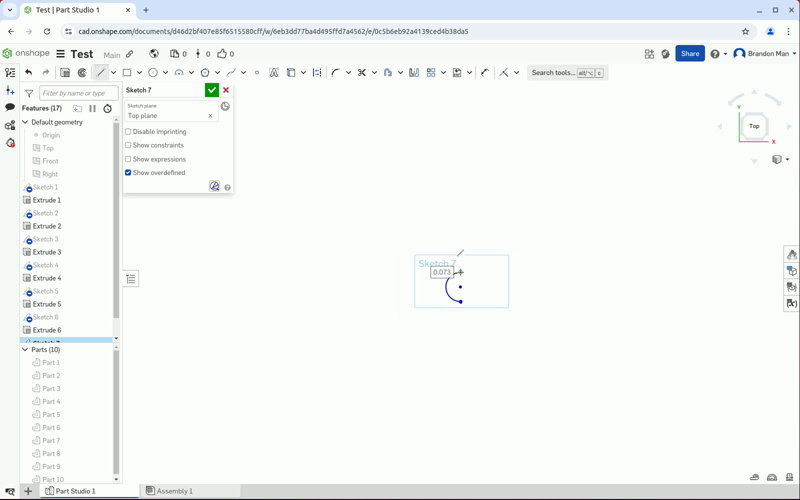
scroll(-6)
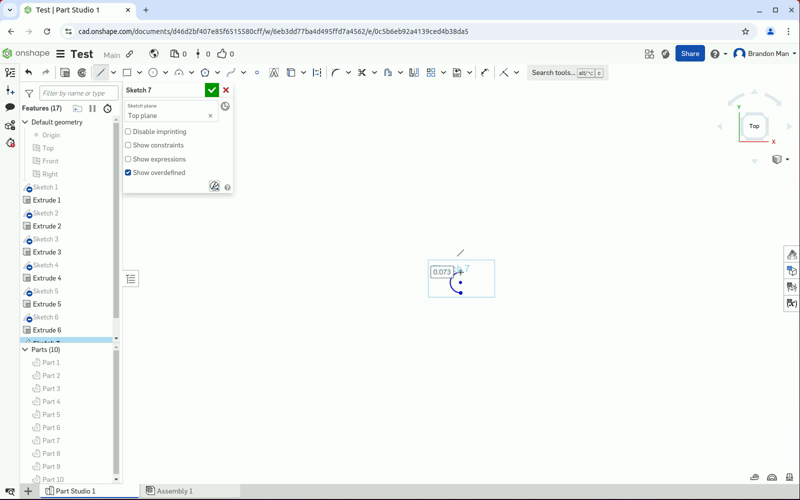
key_up(shift)
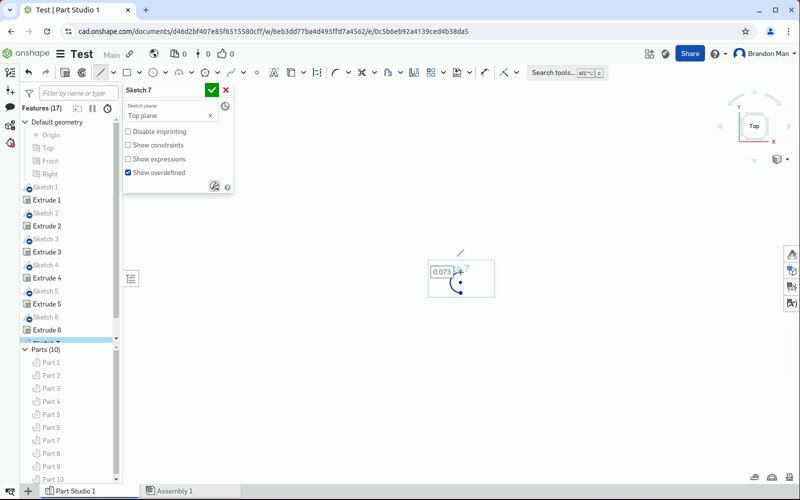
key(esc)
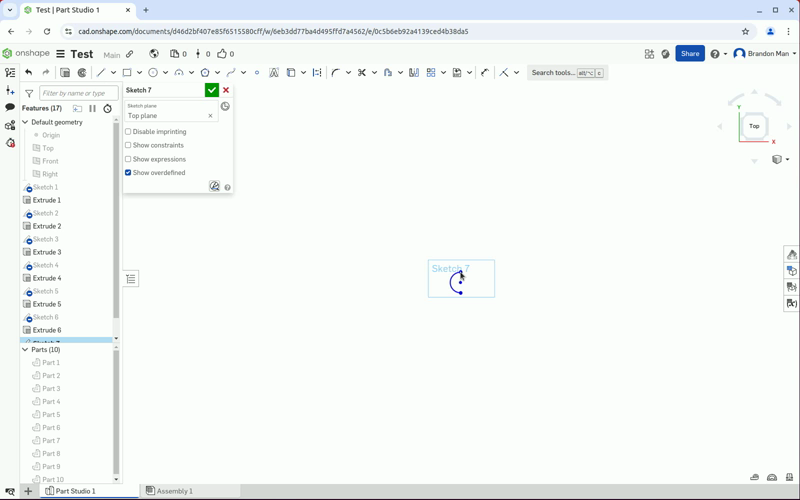
key(a)
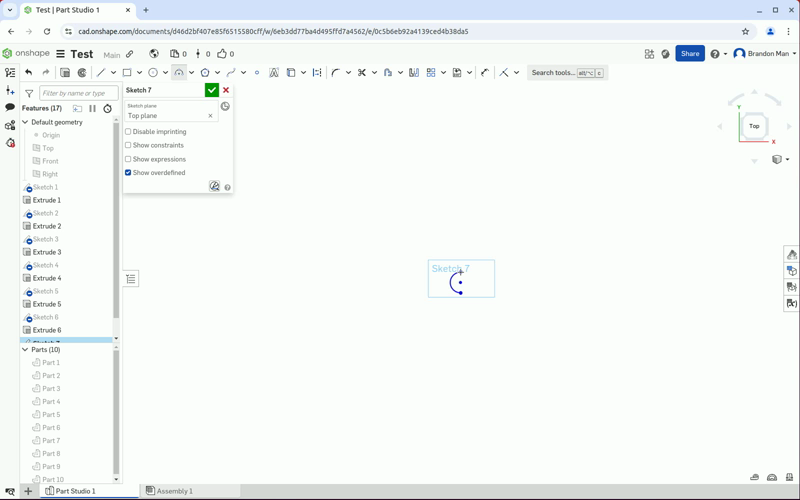
mouse_move(460, 271)
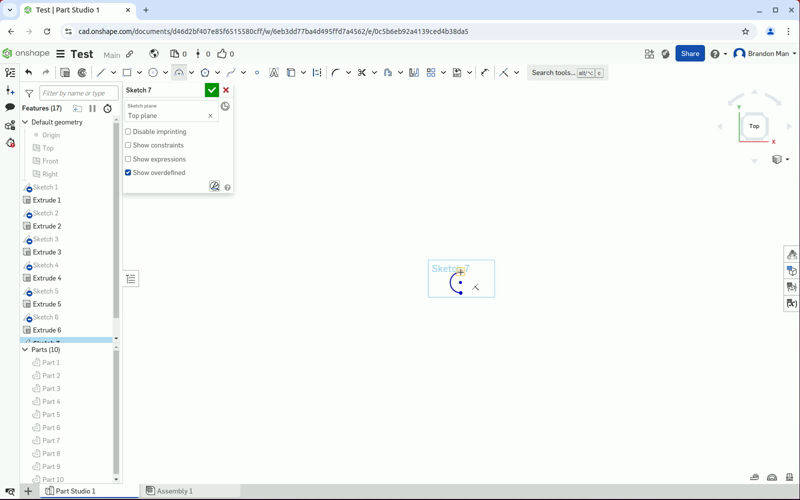
scroll(6)
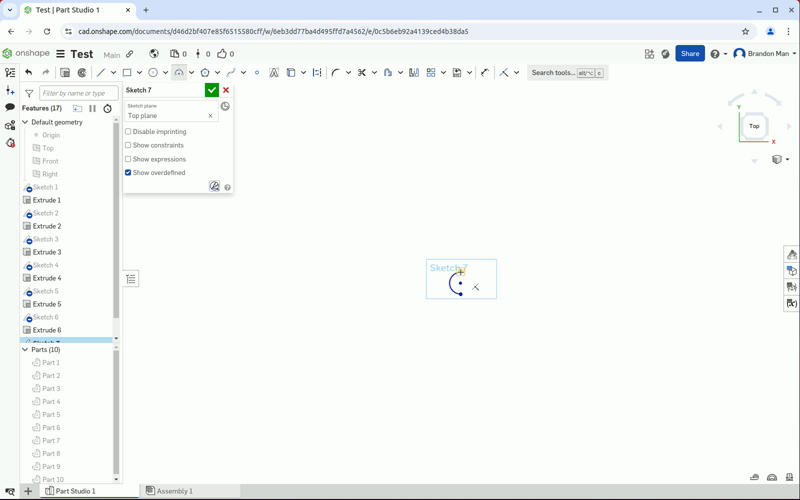
scroll(6)
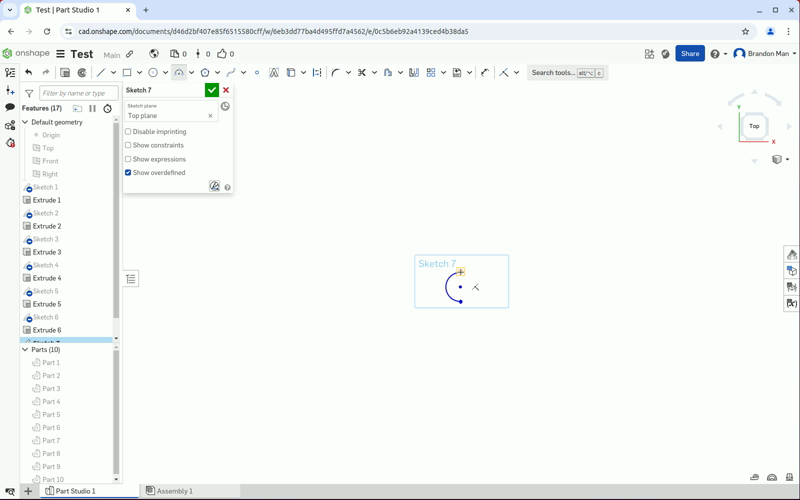
scroll(6)
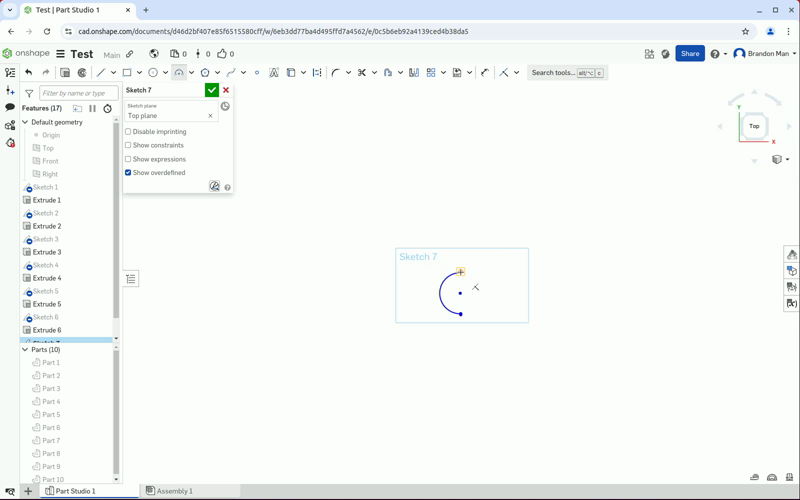
scroll(6)
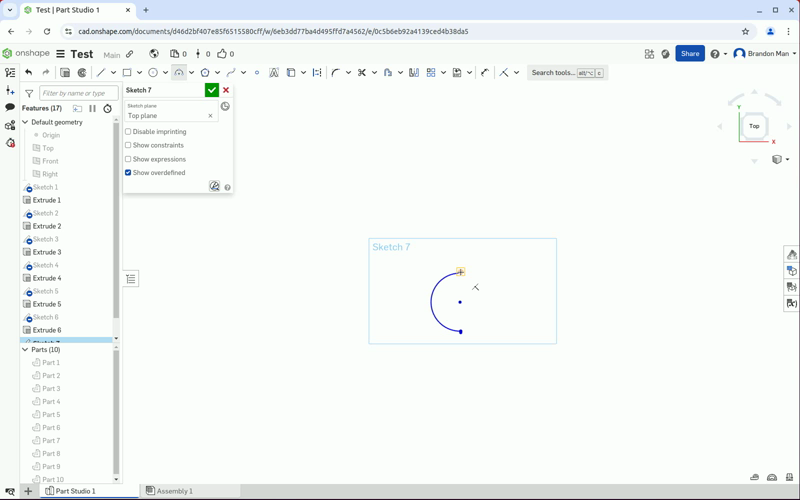
scroll(6)
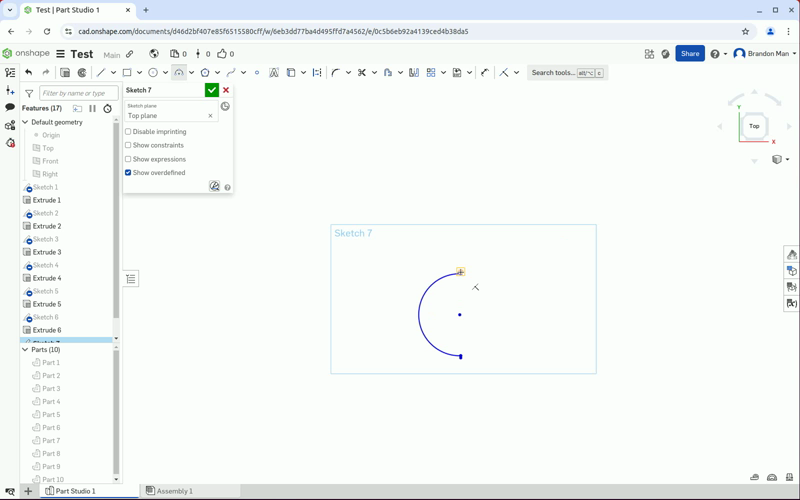
scroll(6)
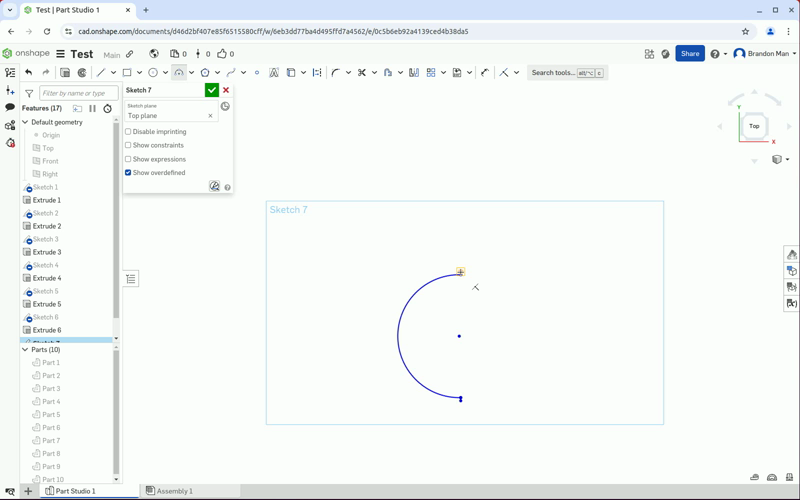
scroll(6)
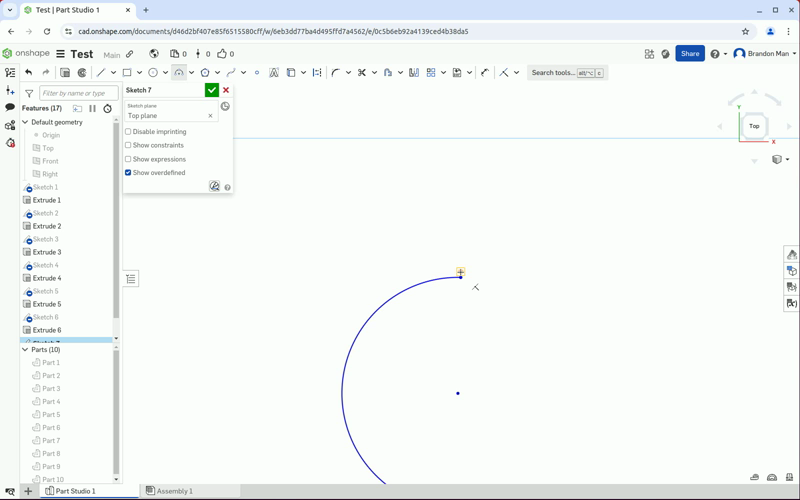
click(460, 271)
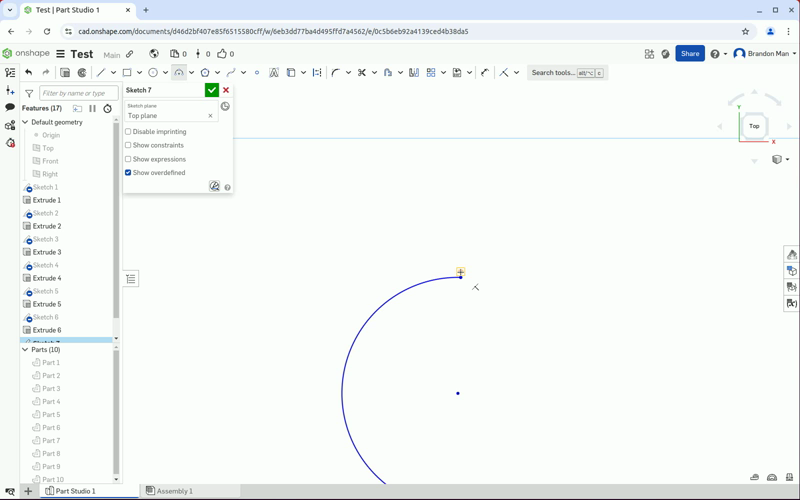
scroll(-6)
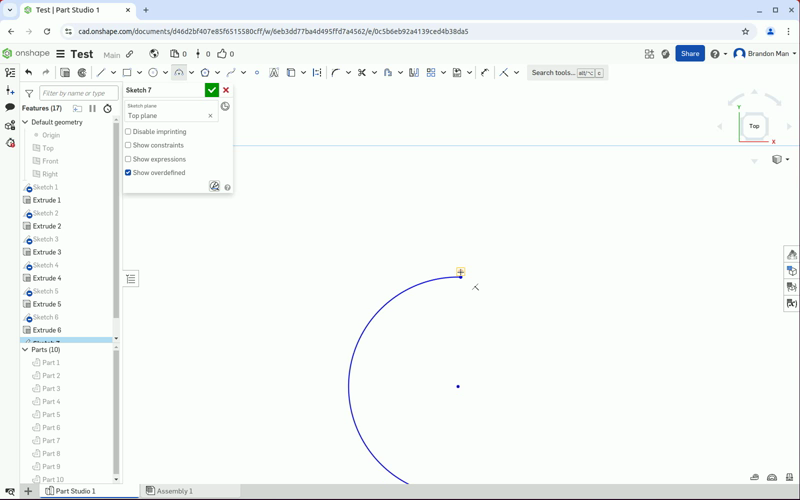
scroll(-6)
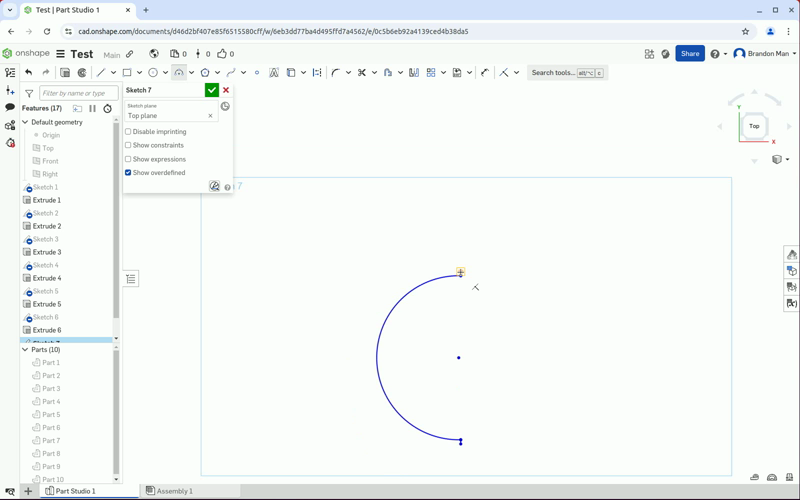
scroll(-6)
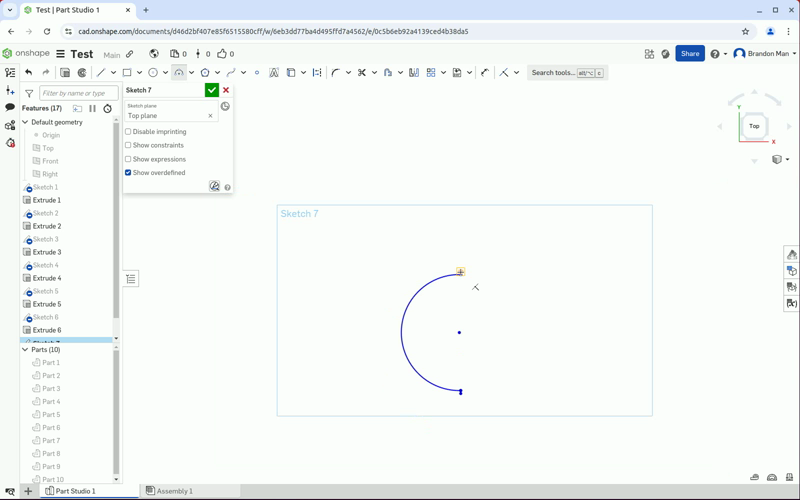
scroll(-6)
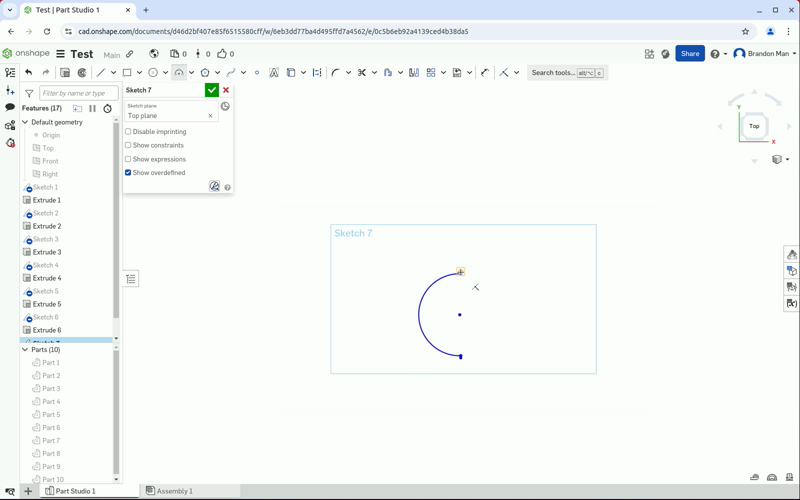
scroll(-6)
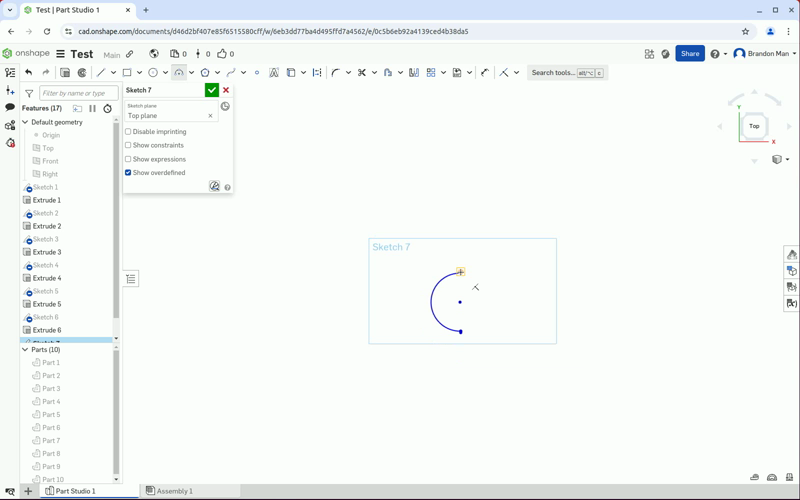
scroll(-6)
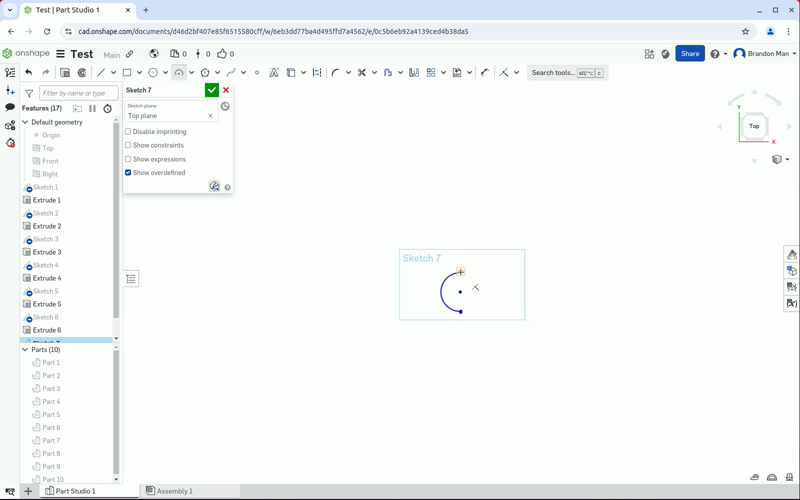
scroll(-6)
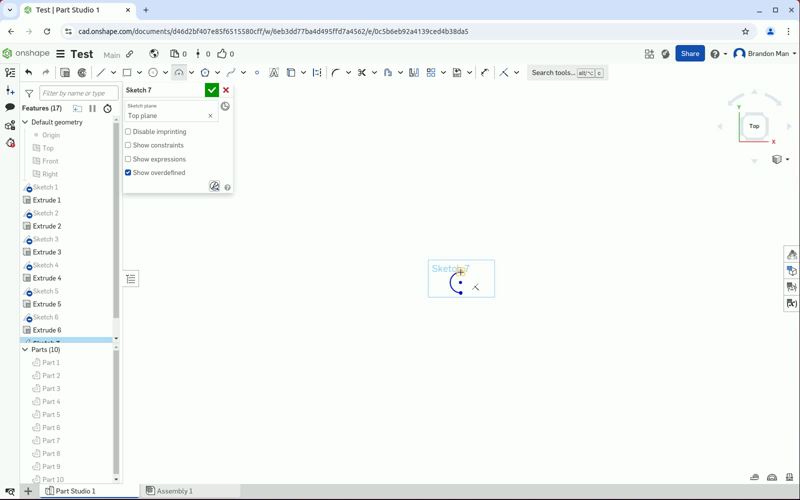
mouse_move(460, 293)
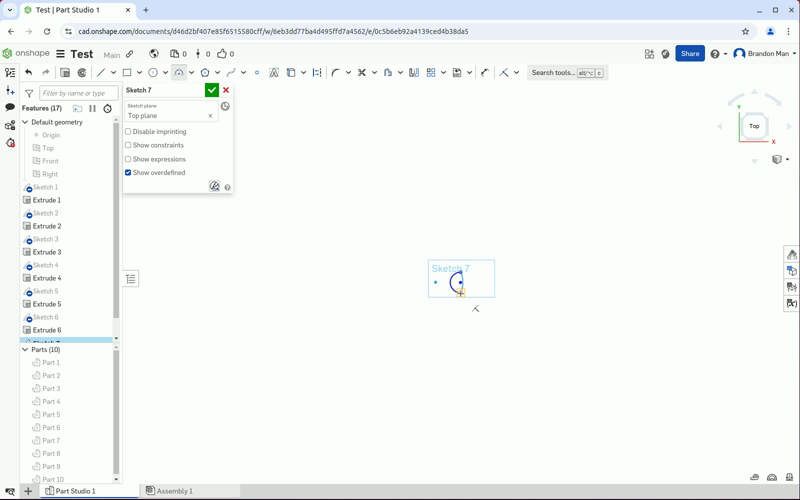
scroll(6)
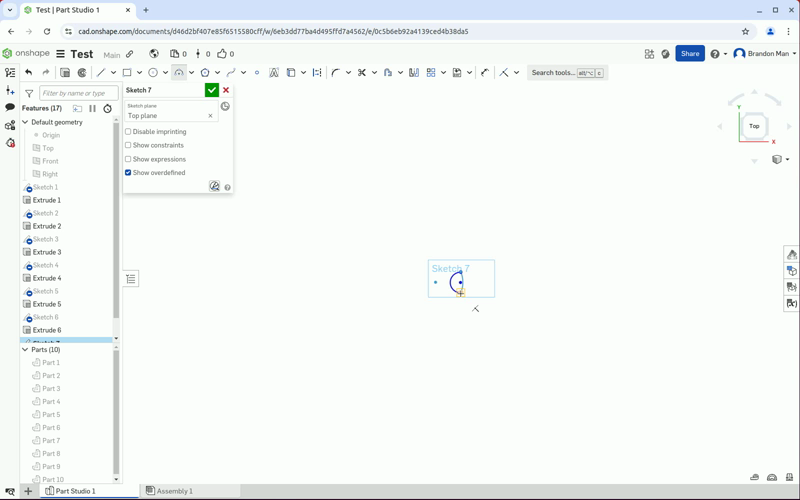
scroll(6)
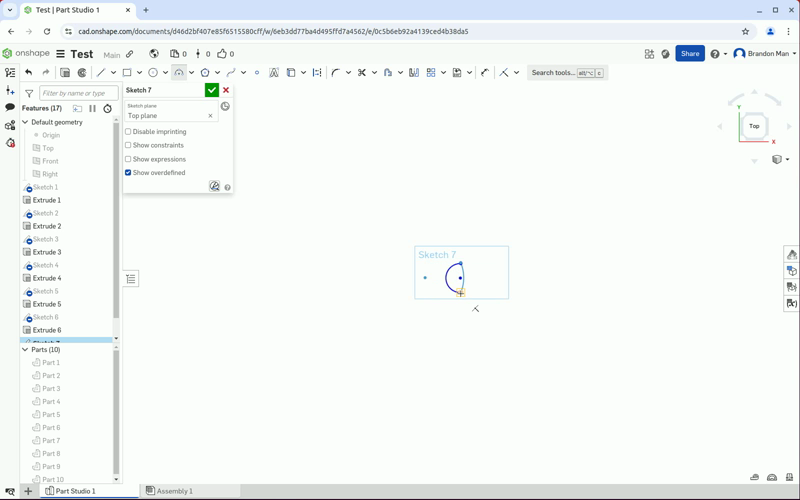
scroll(6)
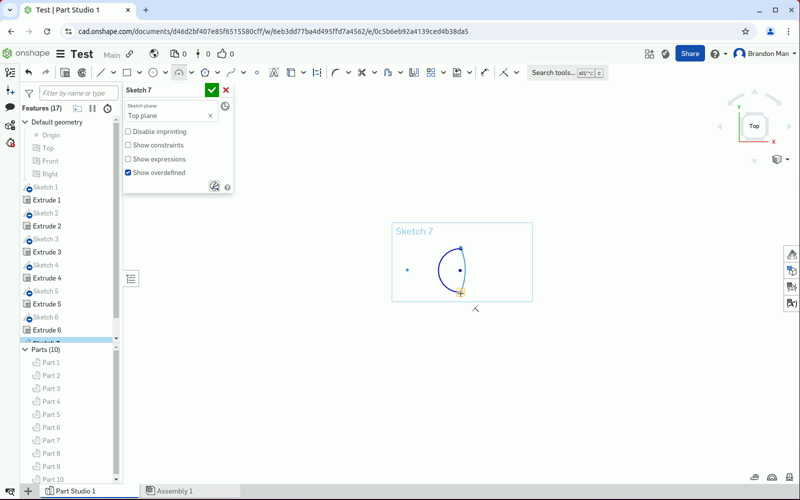
scroll(6)
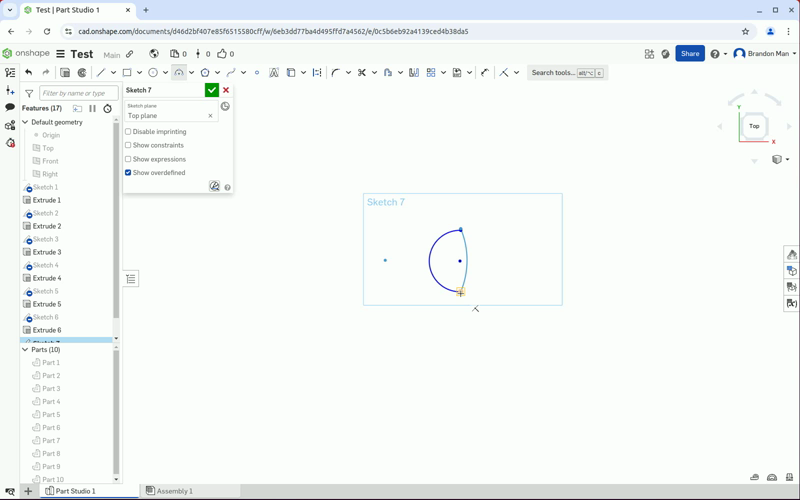
scroll(6)
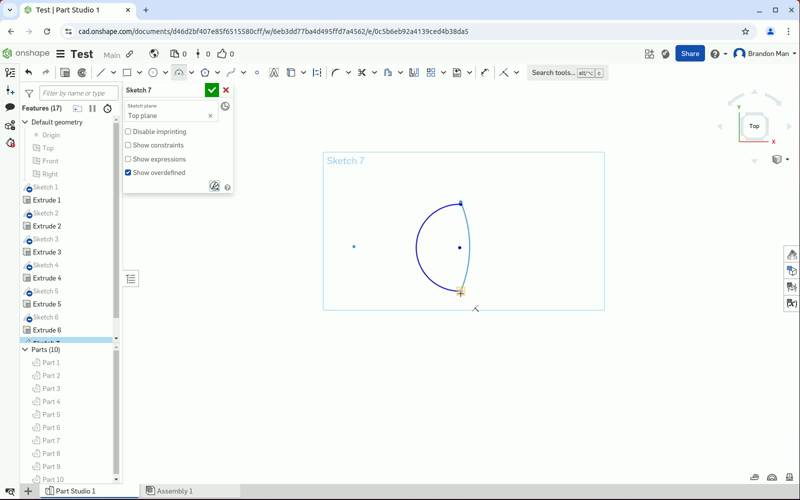
scroll(6)
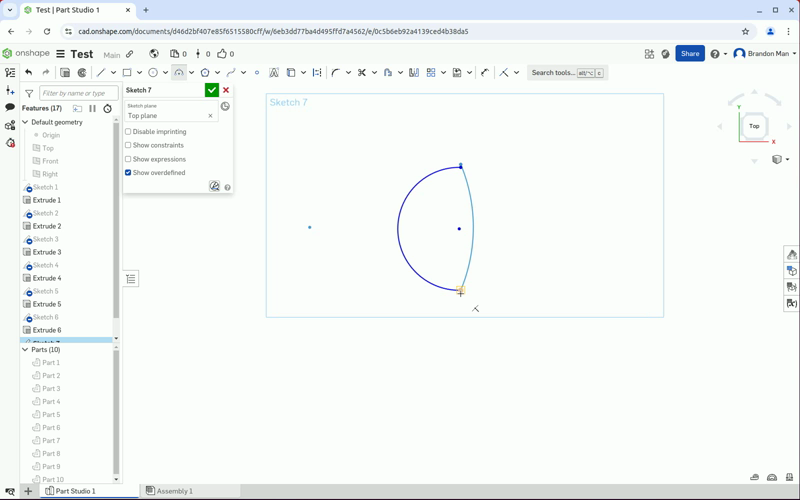
scroll(6)
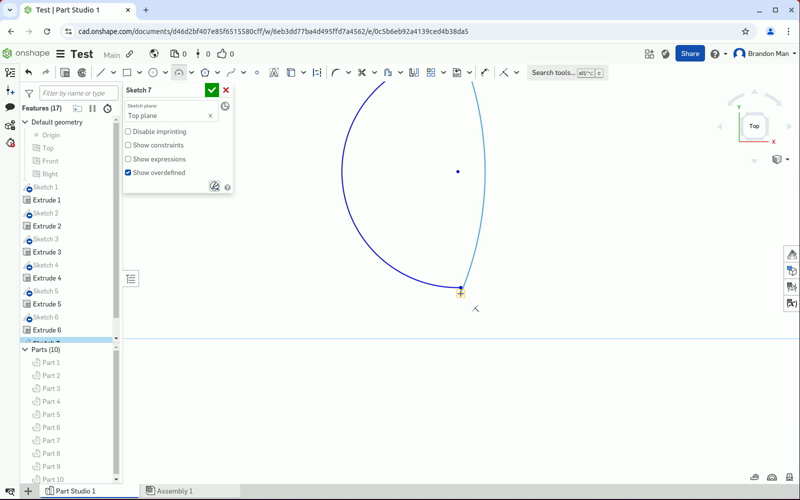
click(460, 293)
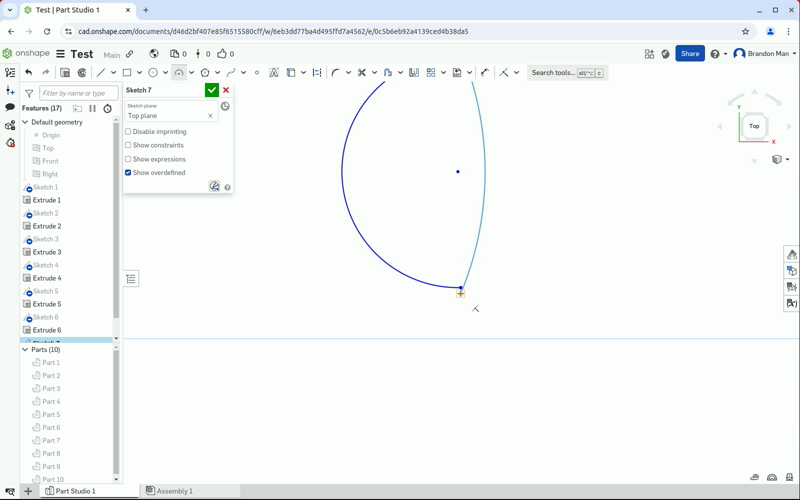
scroll(-6)
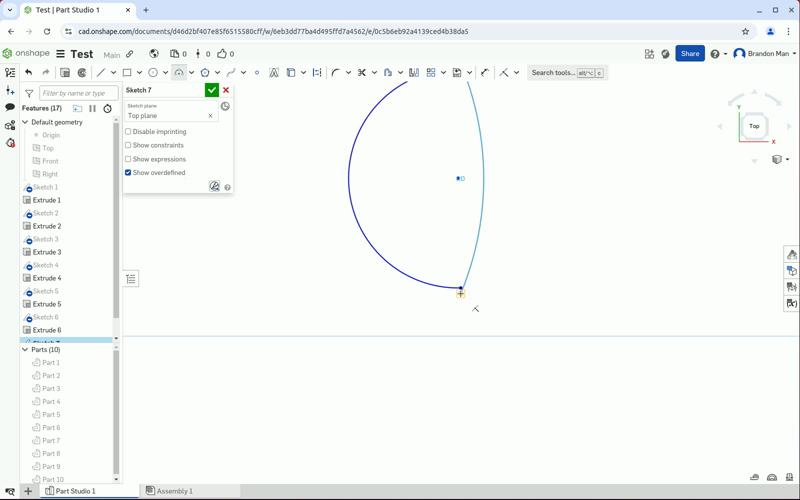
scroll(-6)
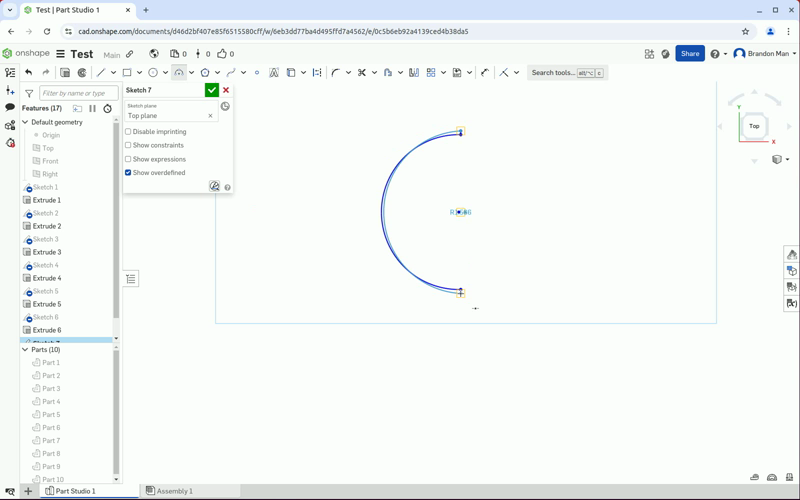
scroll(-6)
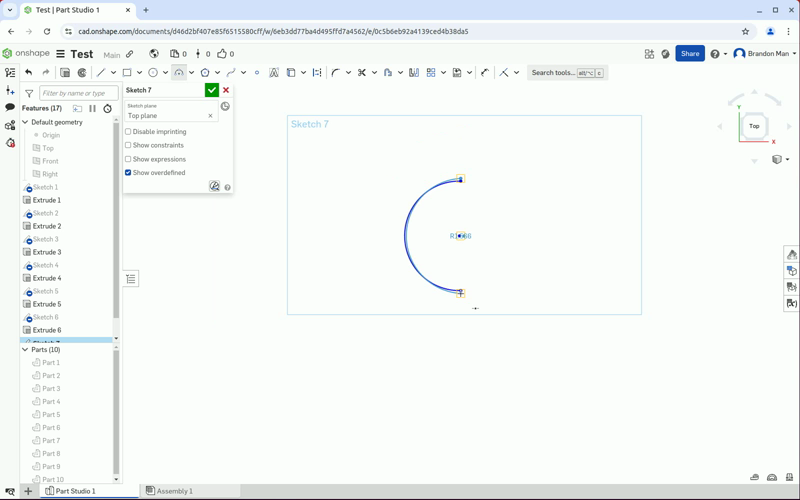
scroll(-6)
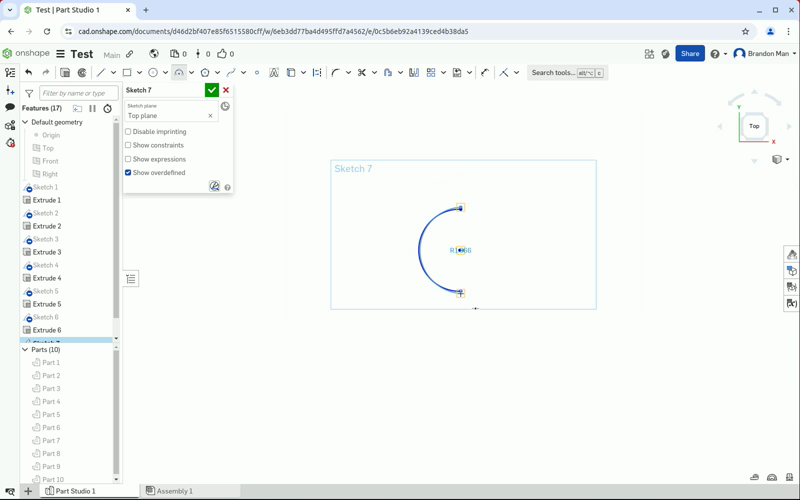
scroll(-6)
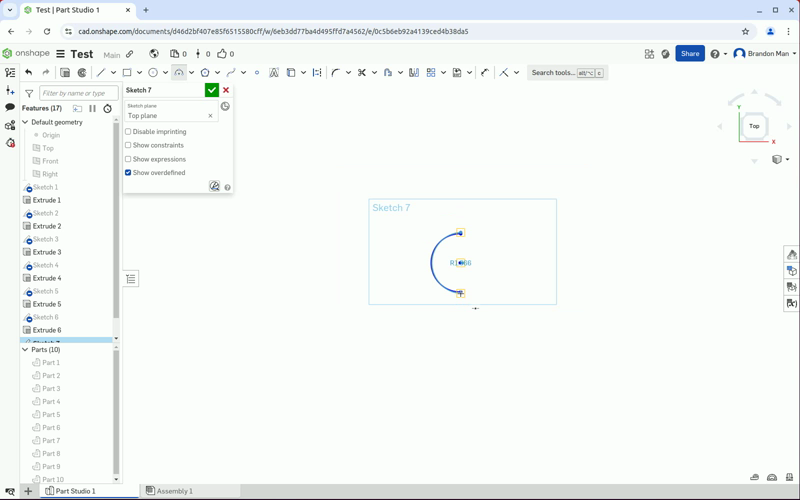
scroll(-6)
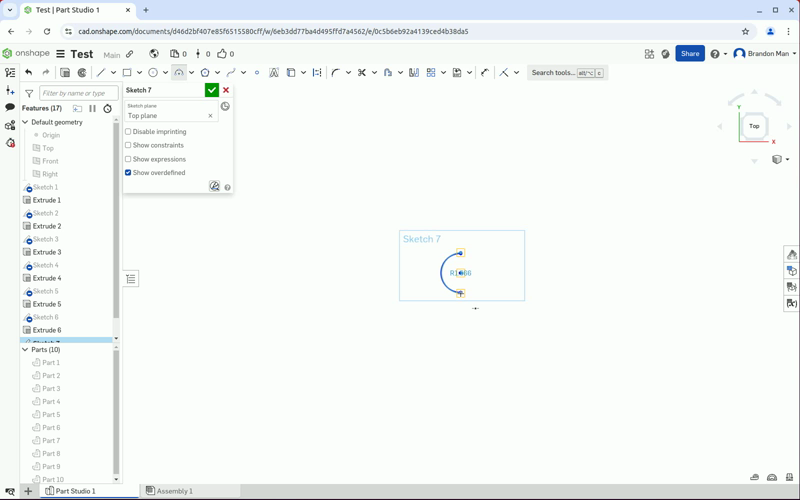
scroll(-6)
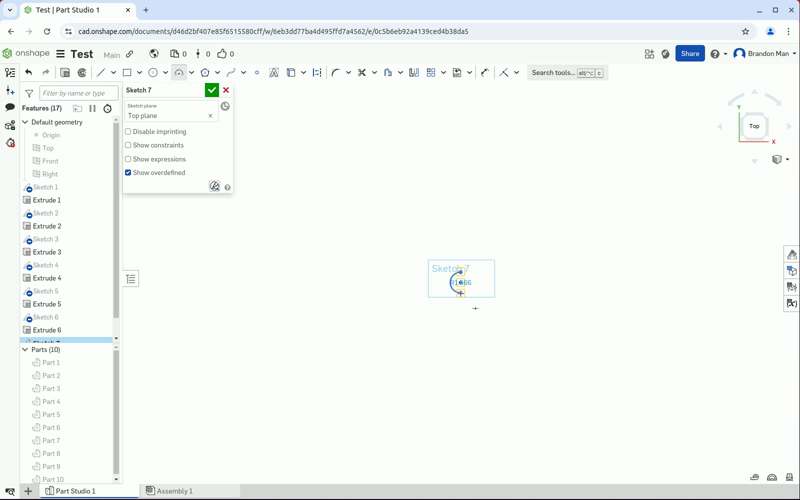
key_down(shift)
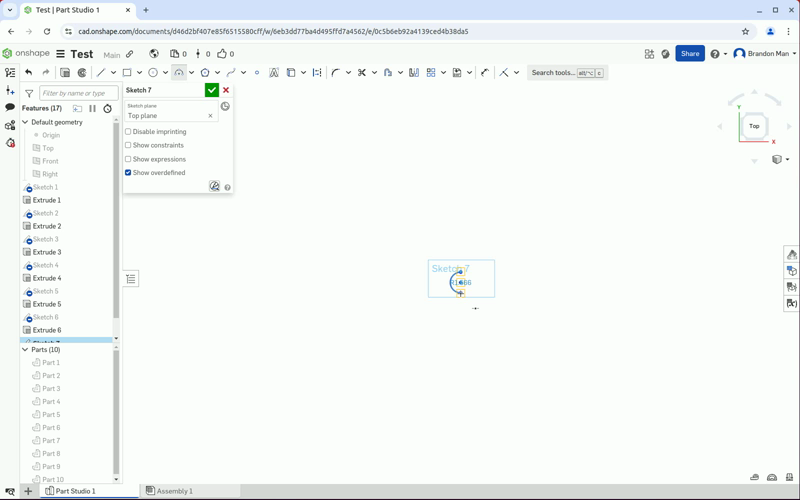
mouse_move(449, 282)
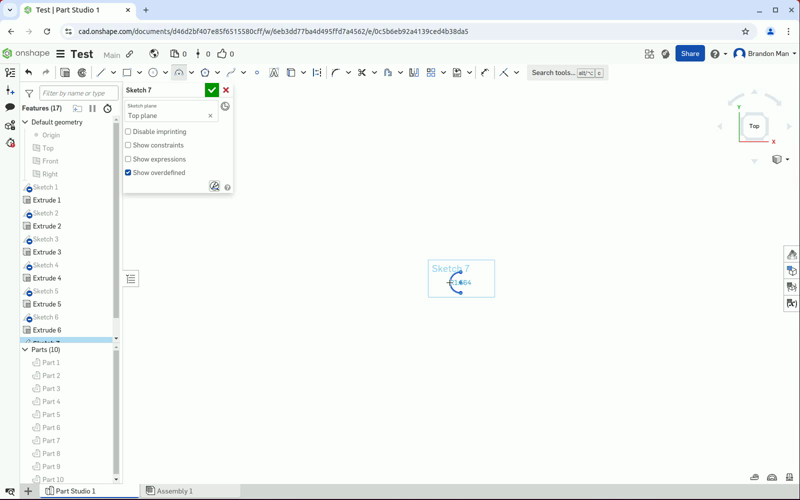
scroll(6)
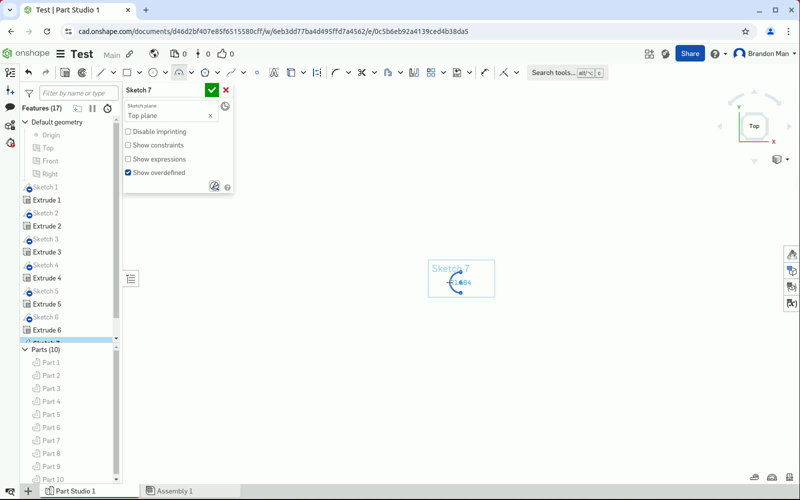
scroll(6)
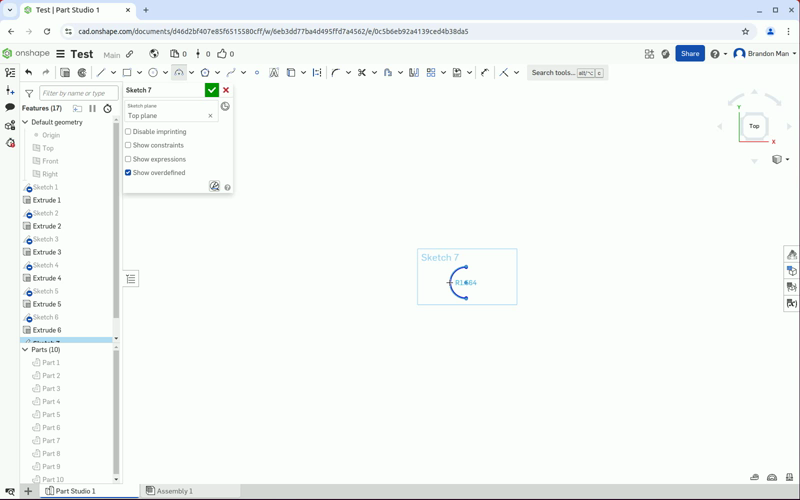
scroll(6)
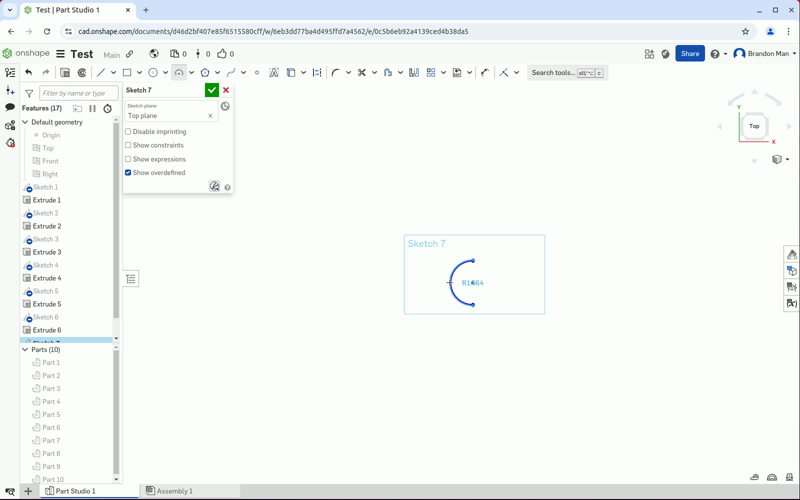
scroll(6)
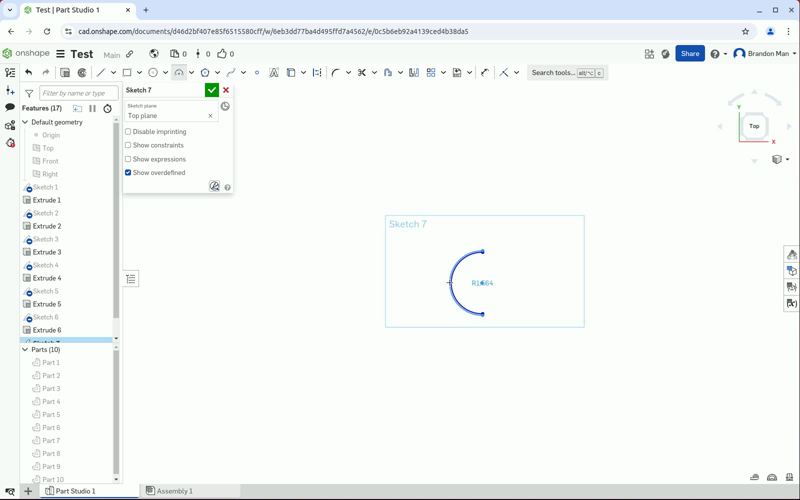
scroll(6)
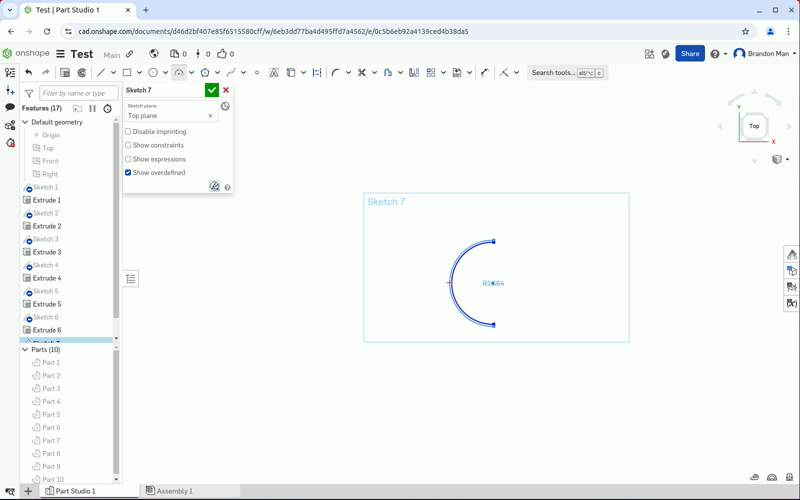
scroll(6)
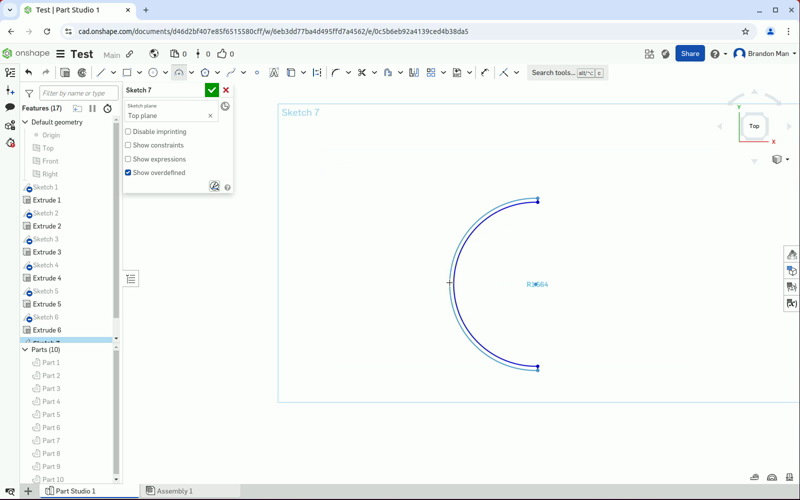
scroll(6)
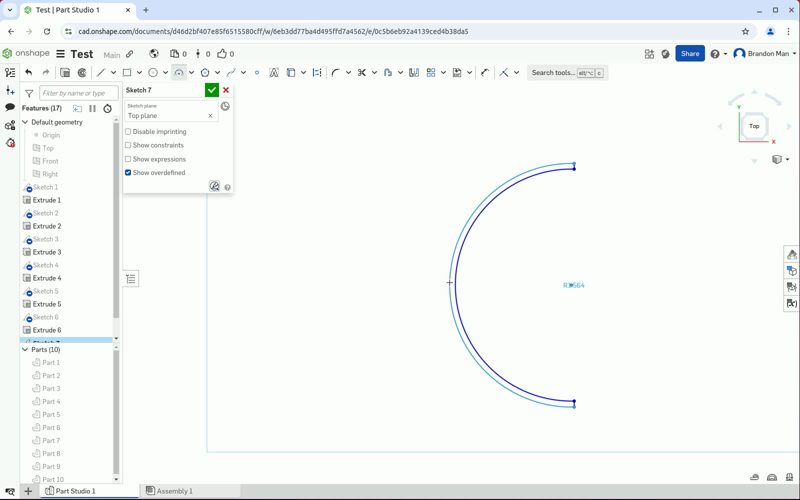
click(449, 282)
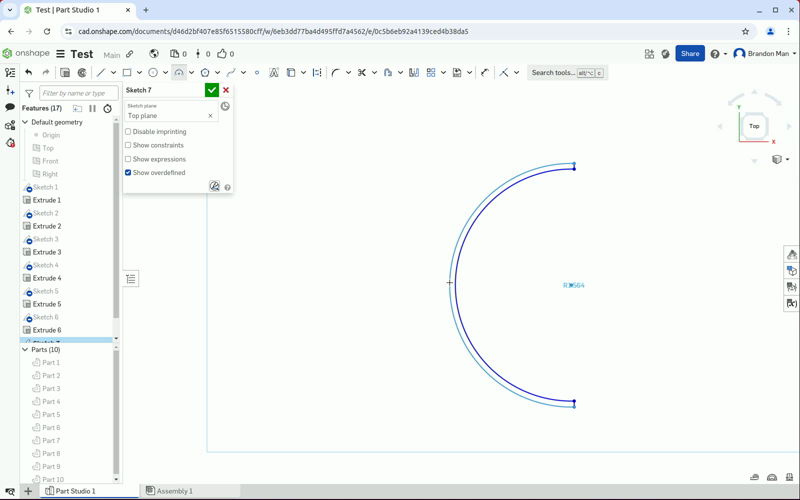
scroll(-6)
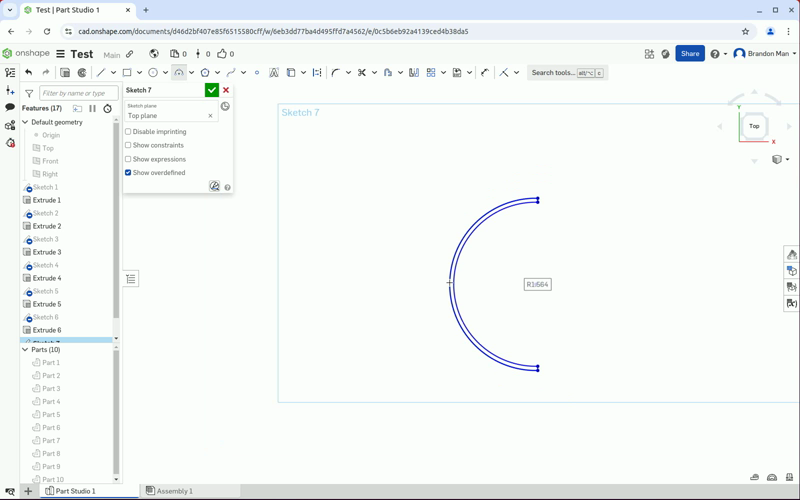
scroll(-6)
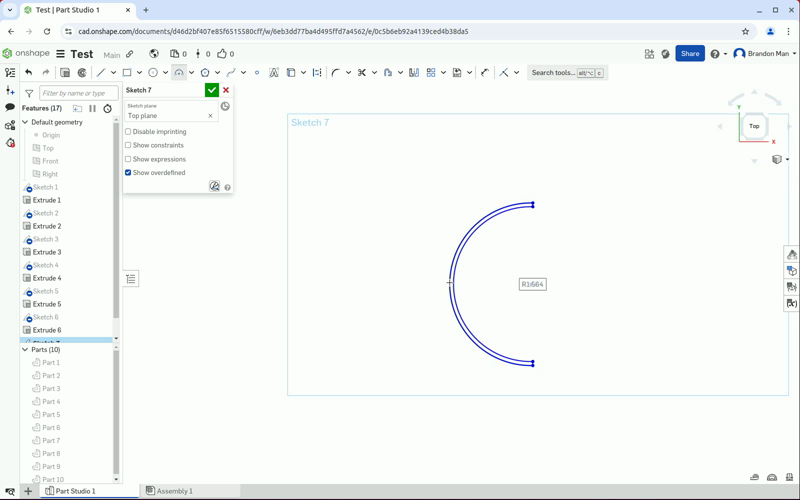
scroll(-6)
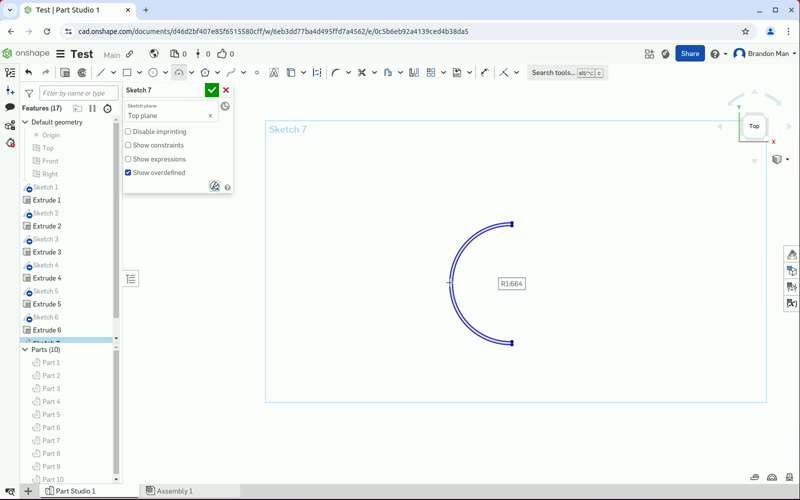
scroll(-6)
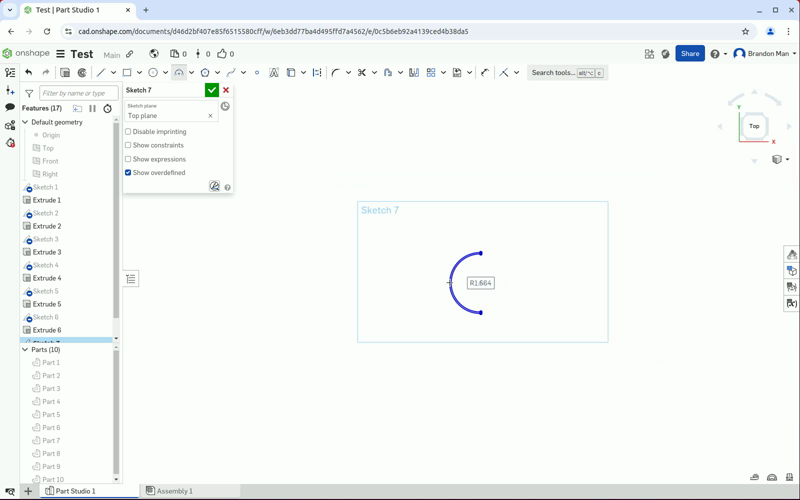
scroll(-6)
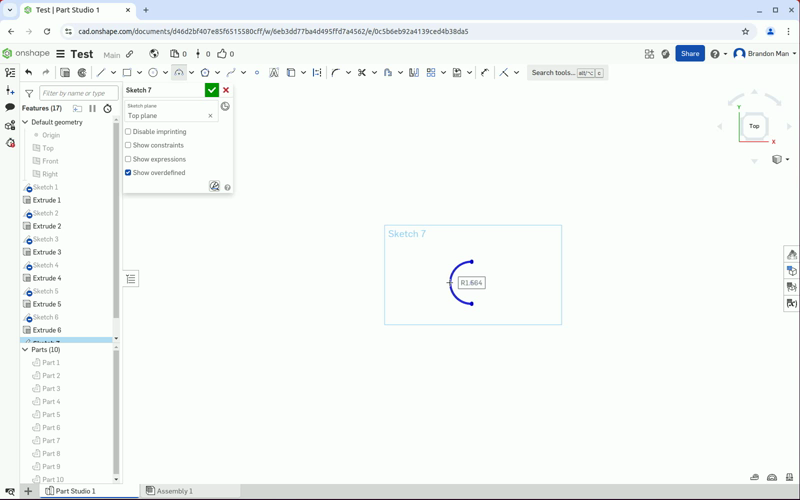
scroll(-6)
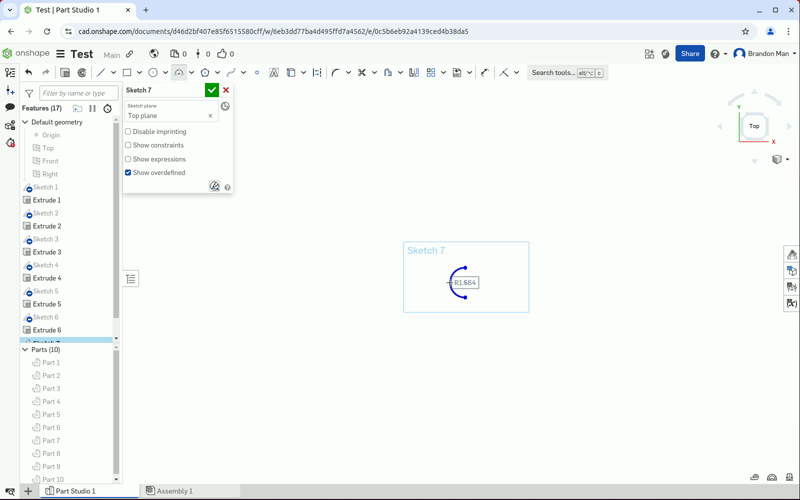
scroll(-6)
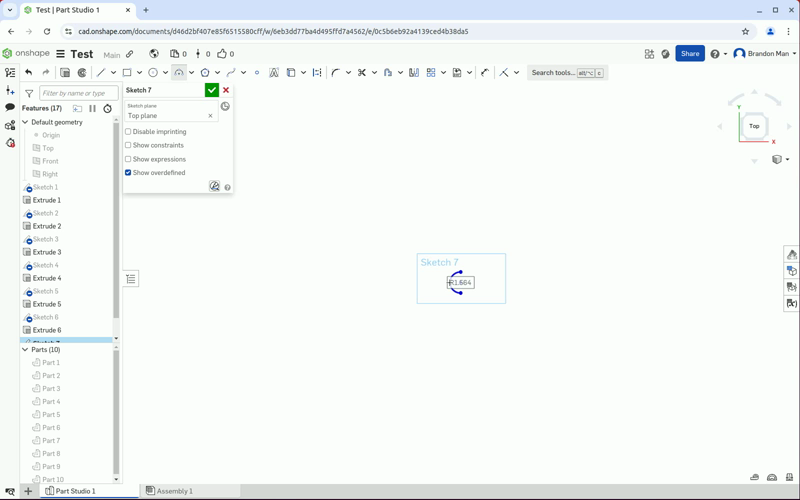
key_up(shift)
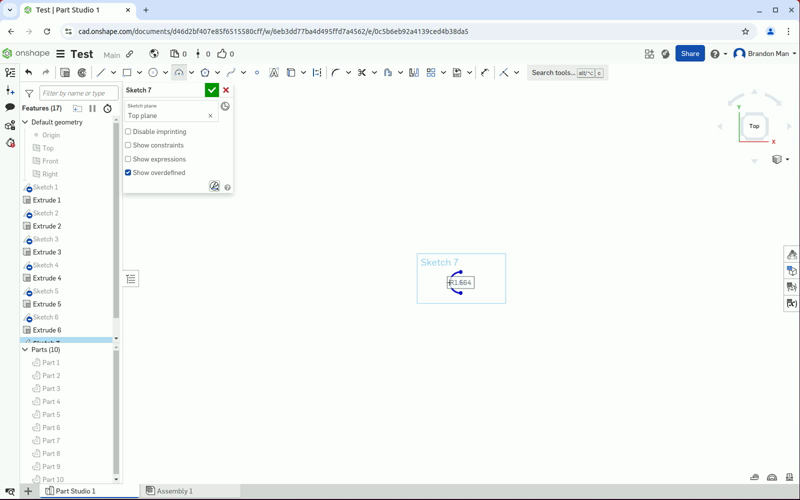
key(esc)
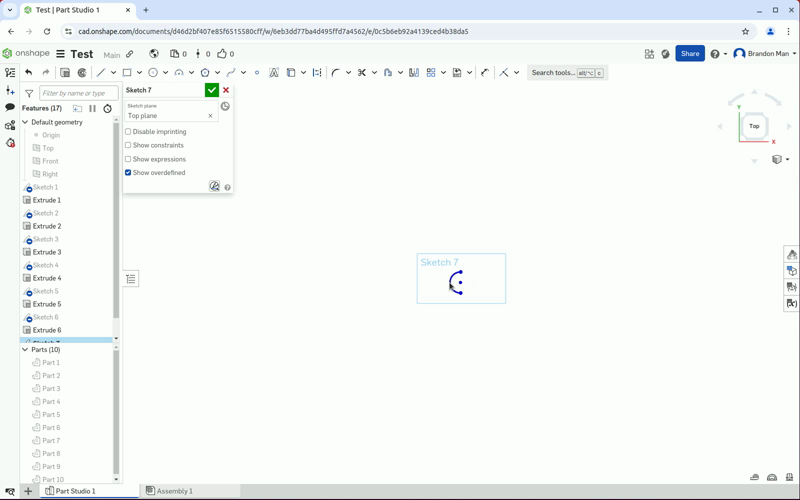
mouse_move(459, 288)
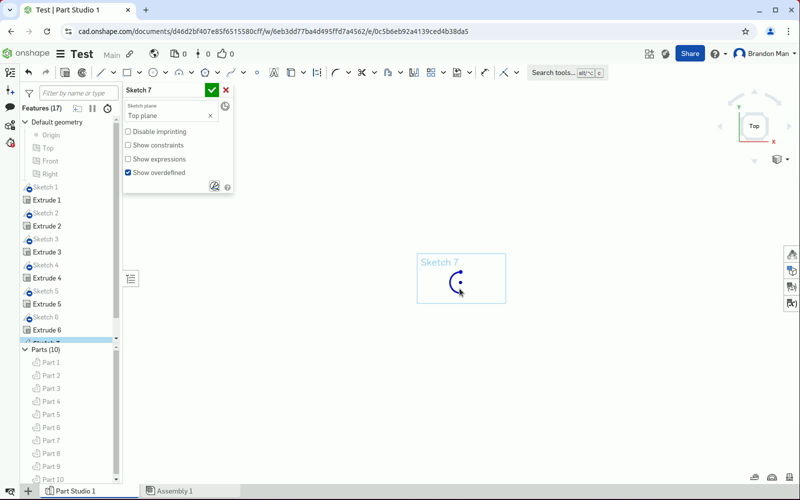
scroll(6)
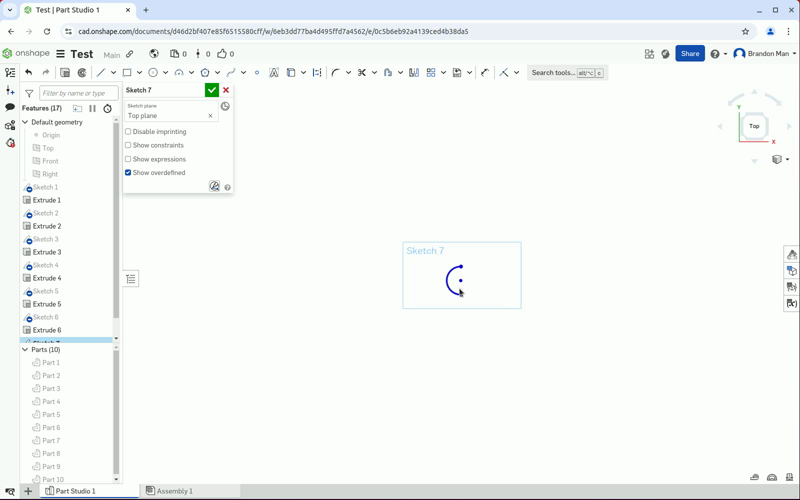
scroll(6)
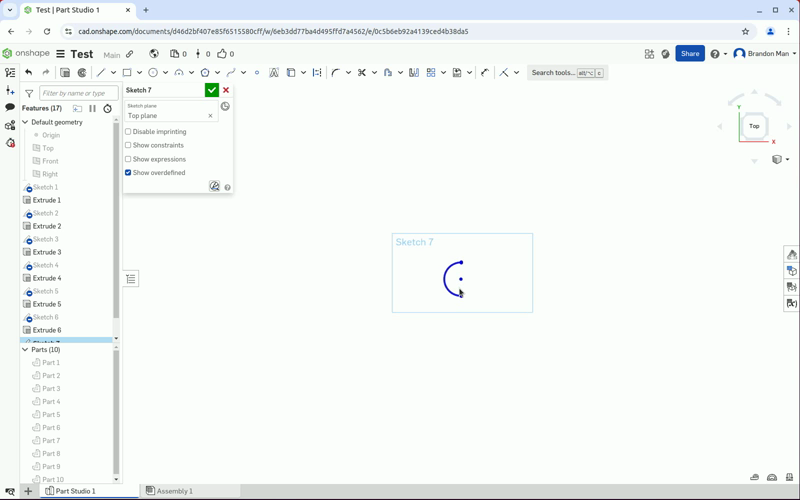
scroll(6)
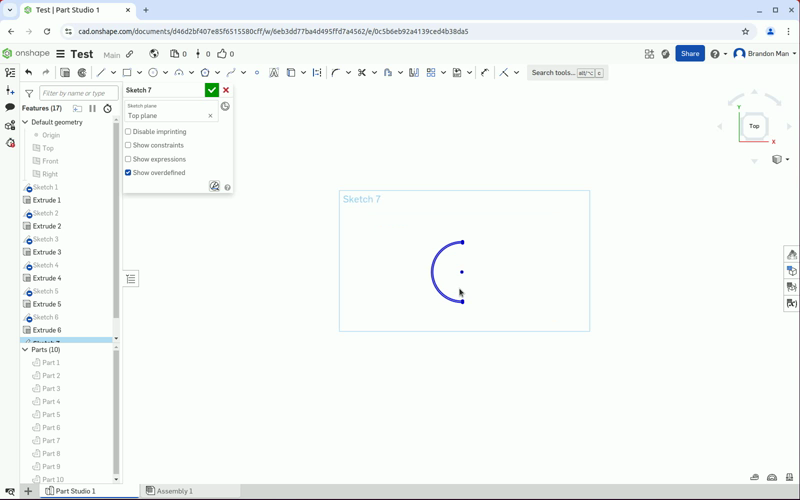
scroll(6)
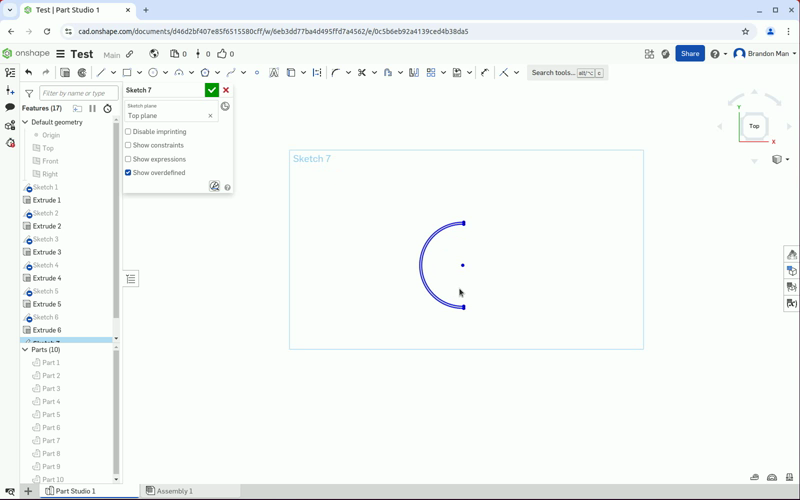
scroll(6)
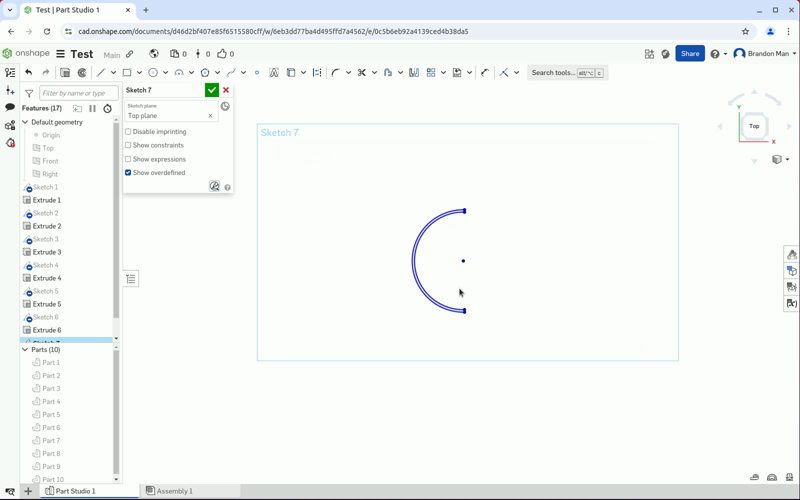
scroll(6)
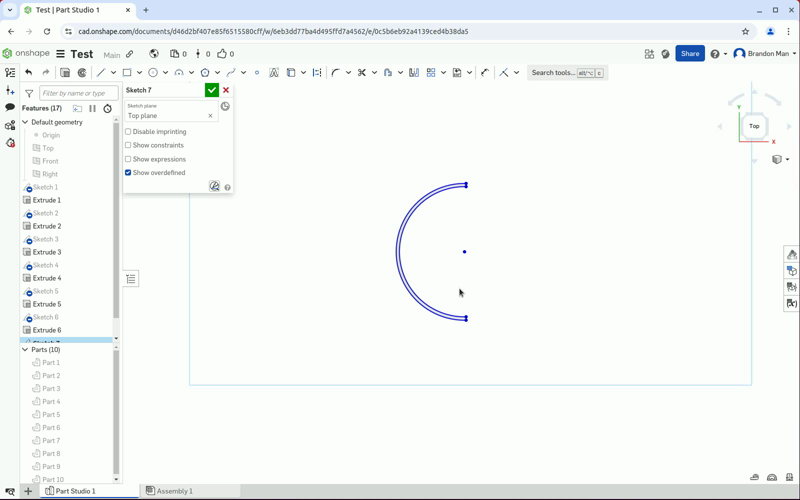
scroll(6)
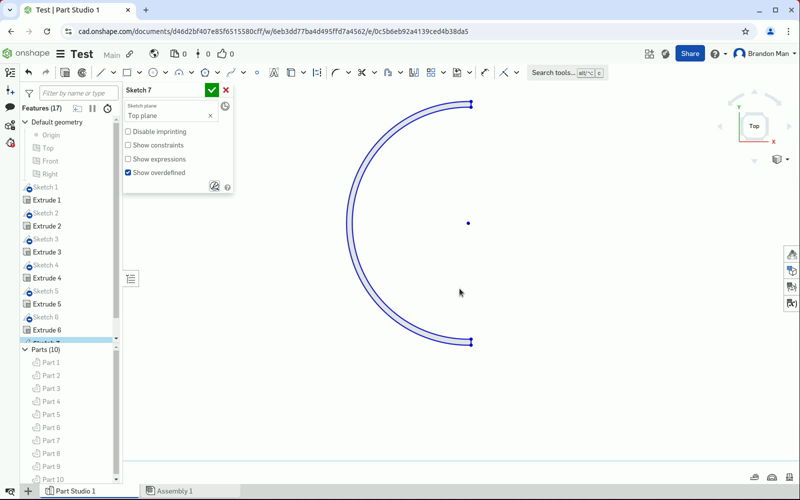
click(459, 288)
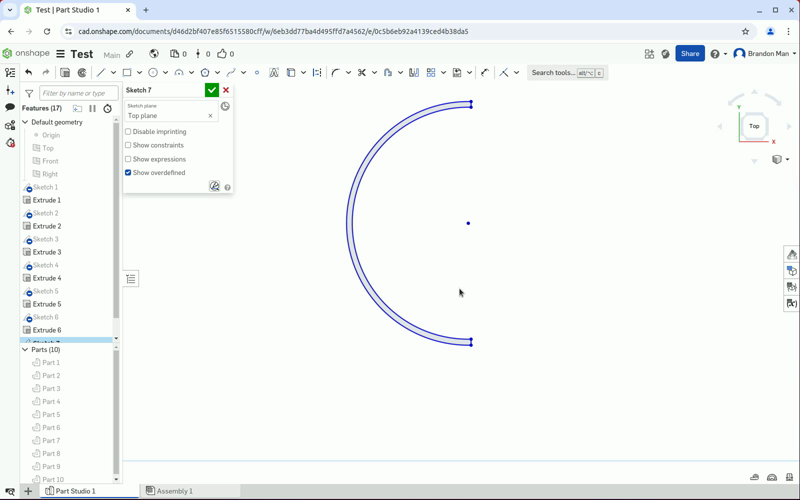
scroll(-6)
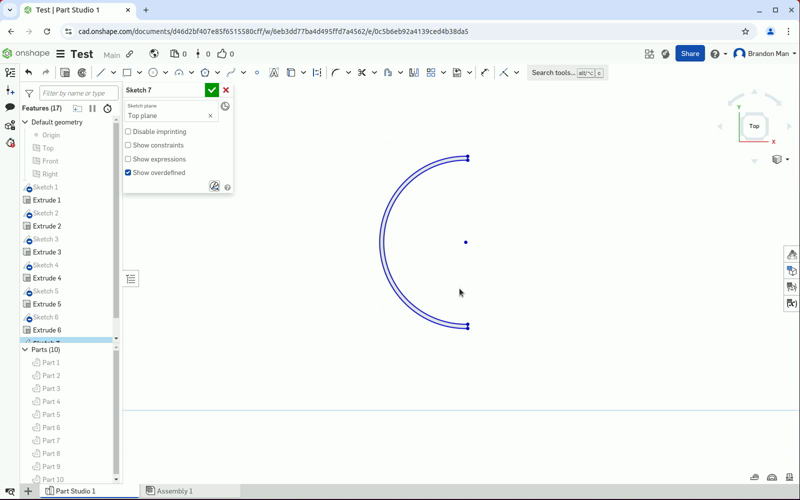
scroll(-6)
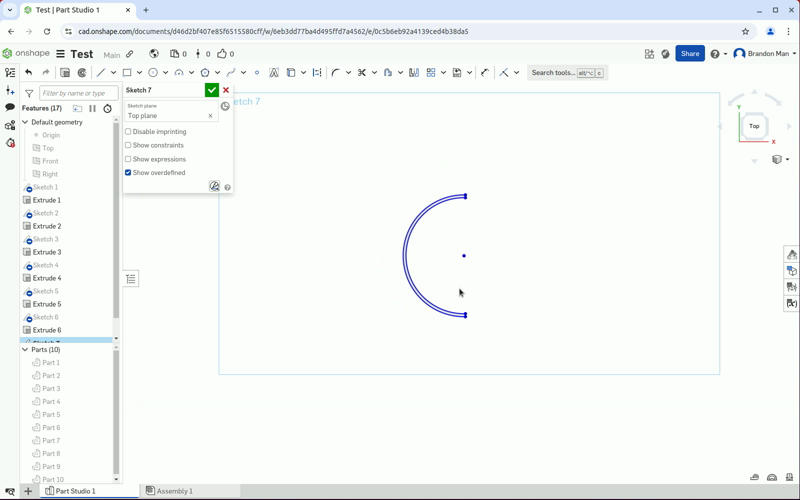
scroll(-6)
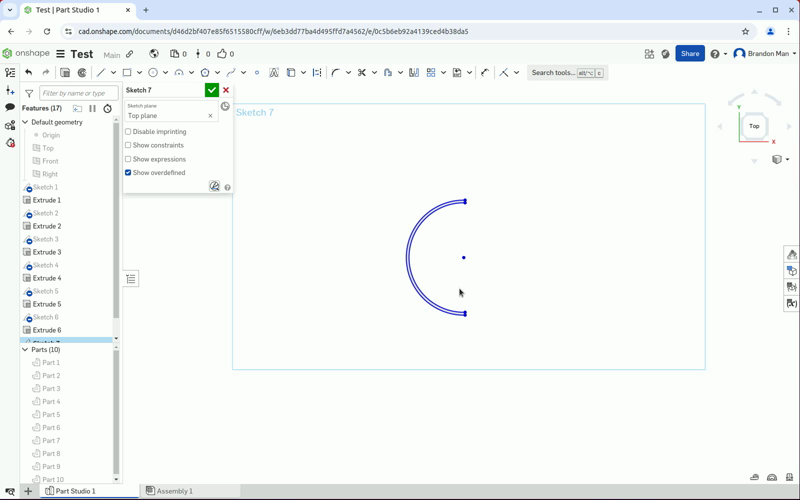
scroll(-6)
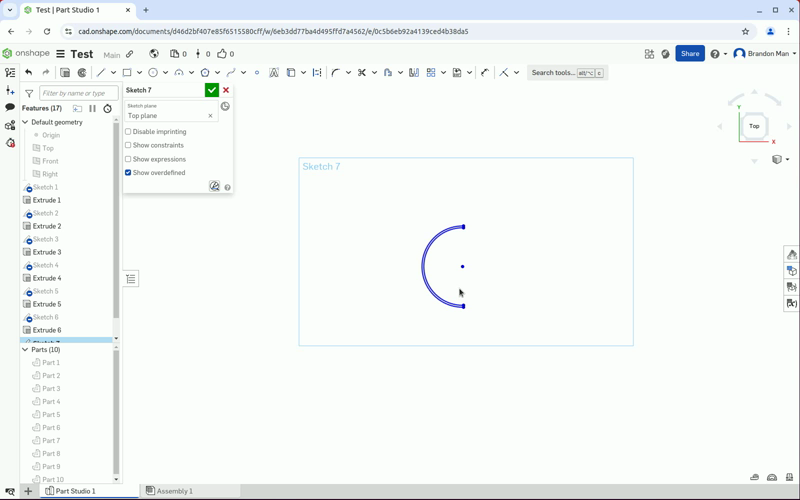
scroll(-6)
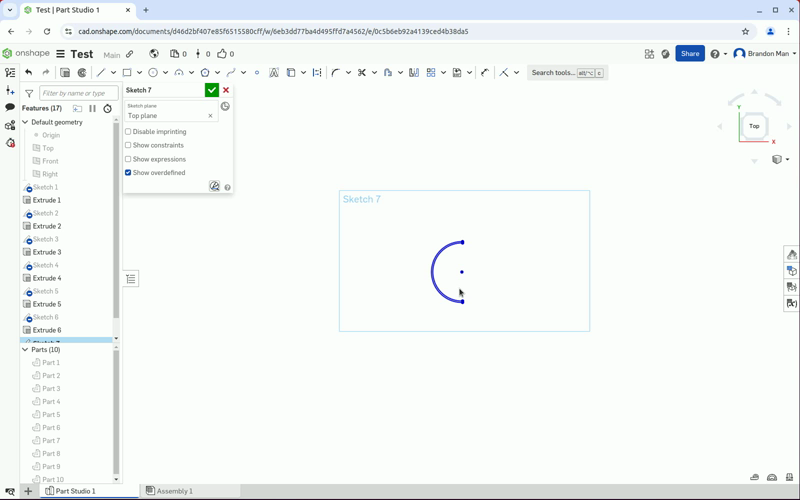
scroll(-6)
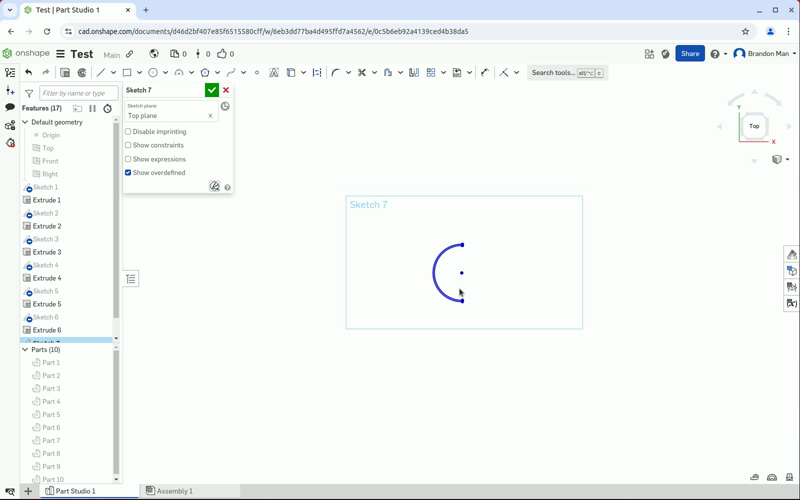
scroll(-6)
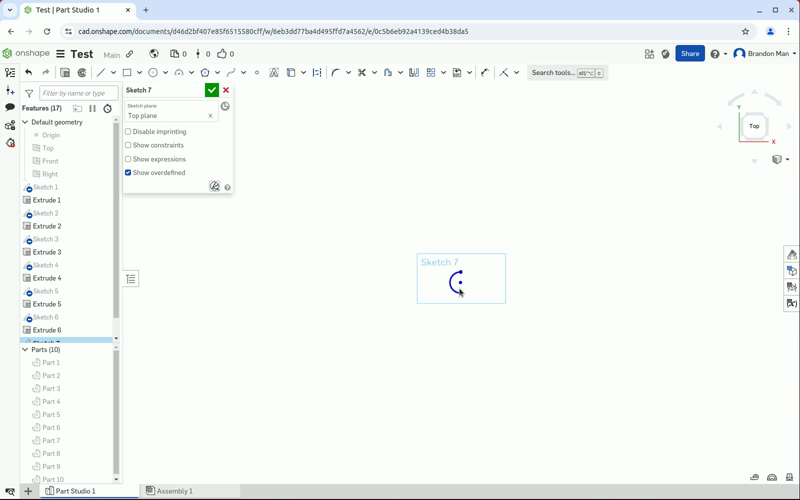
mouse_move(69, 352)
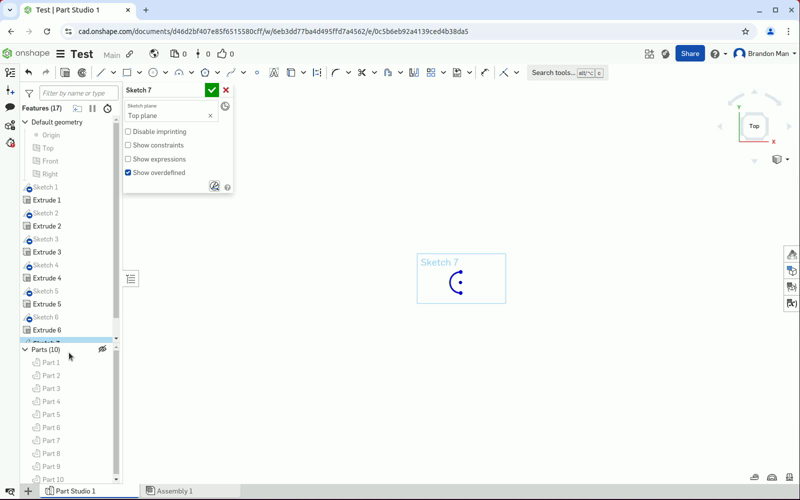
key(shift+y)
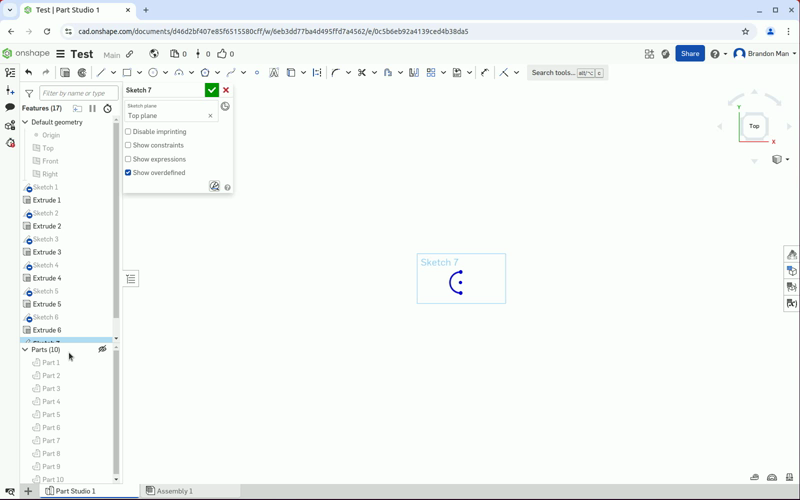
key(shift+e)
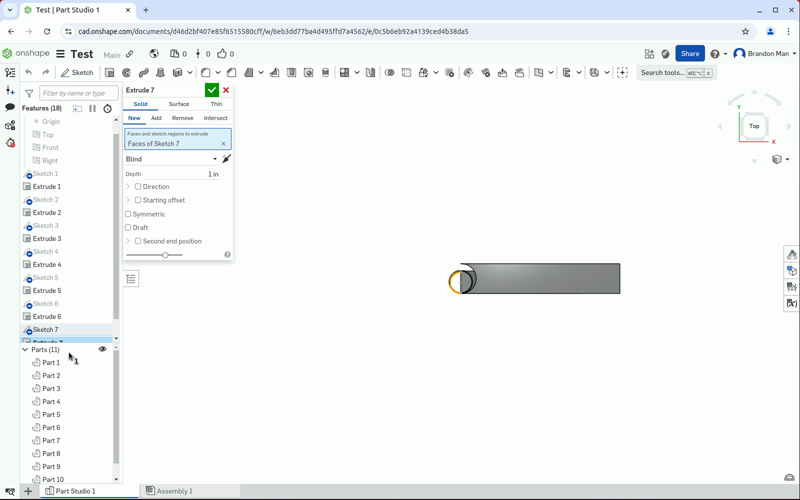
mouse_move(143, 106)
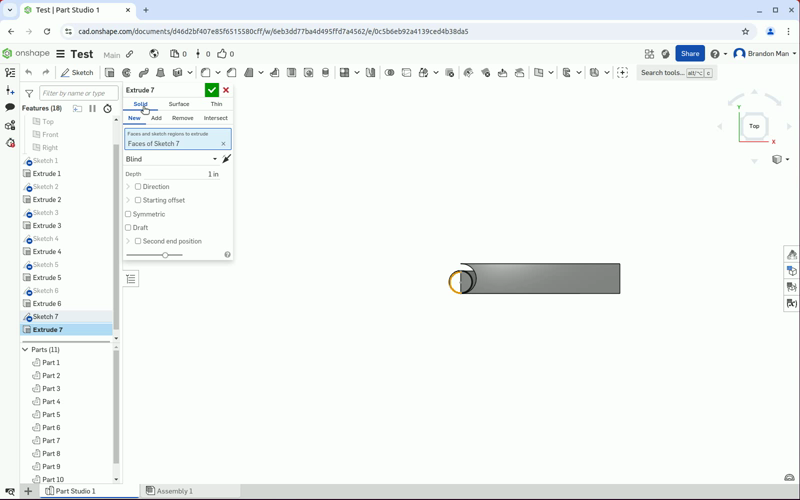
click(143, 106)
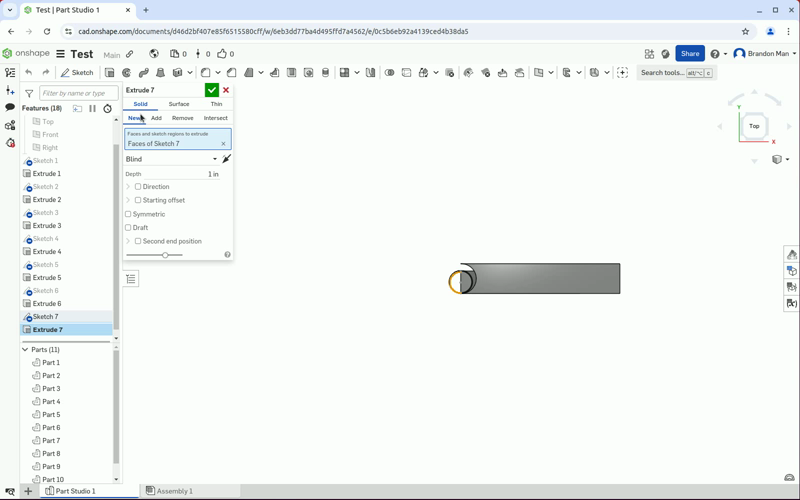
mouse_move(137, 120)
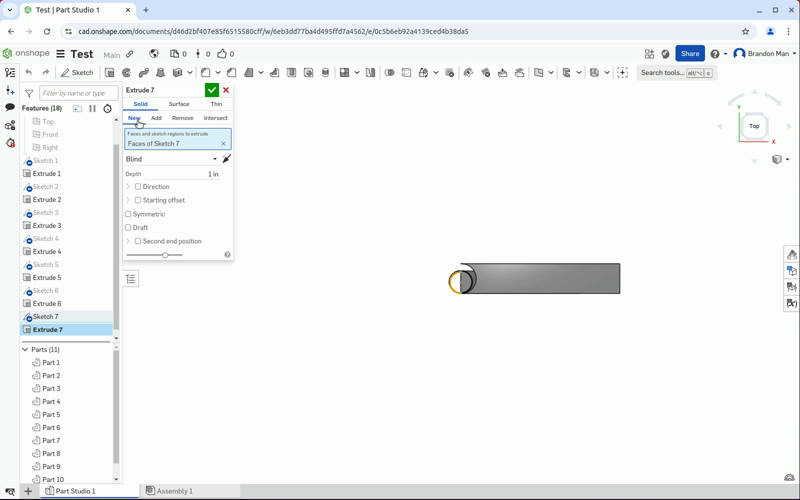
click(137, 120)
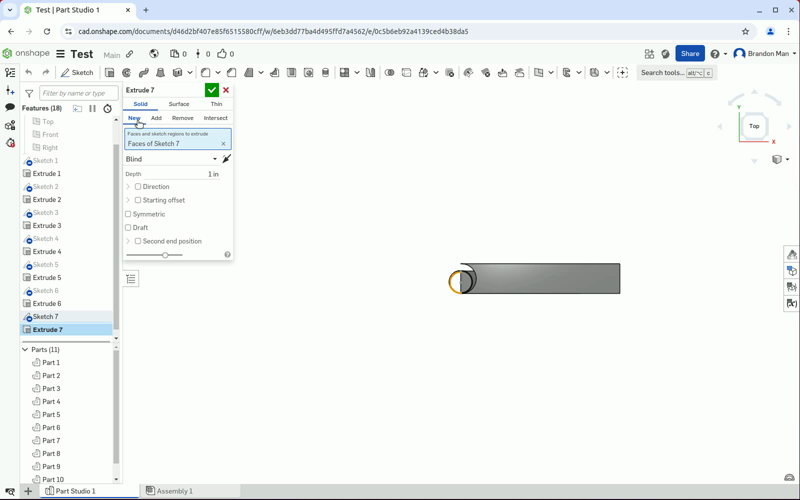
key(tab, 4)
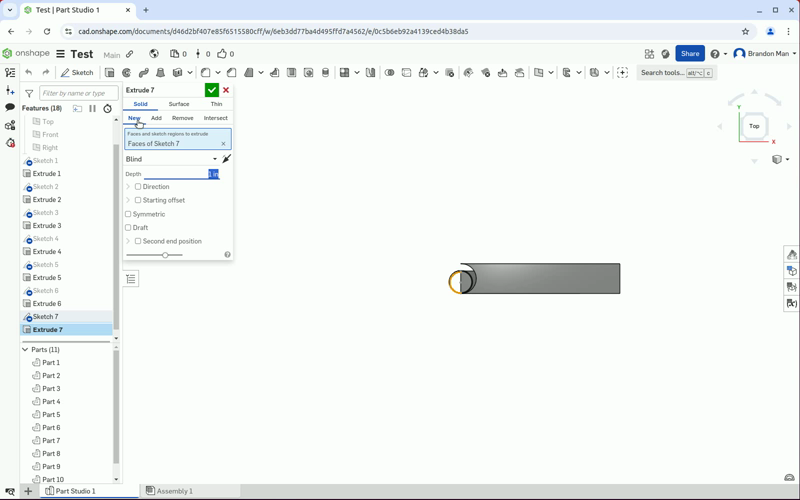
text(-4.574)
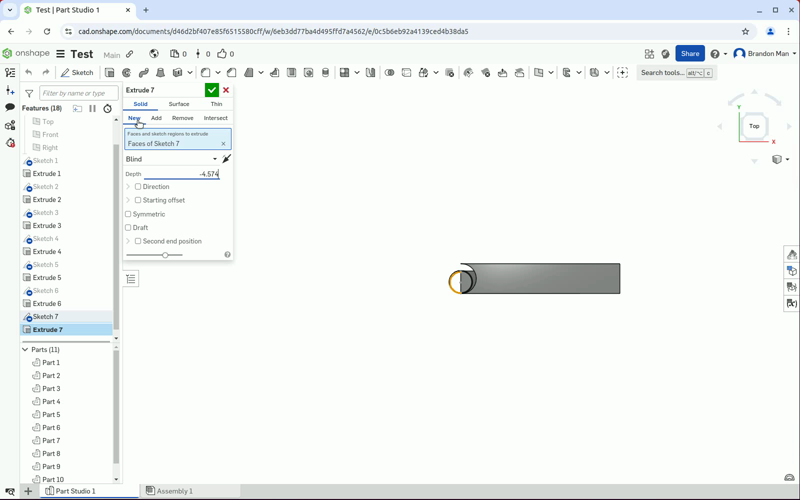
key(enter)
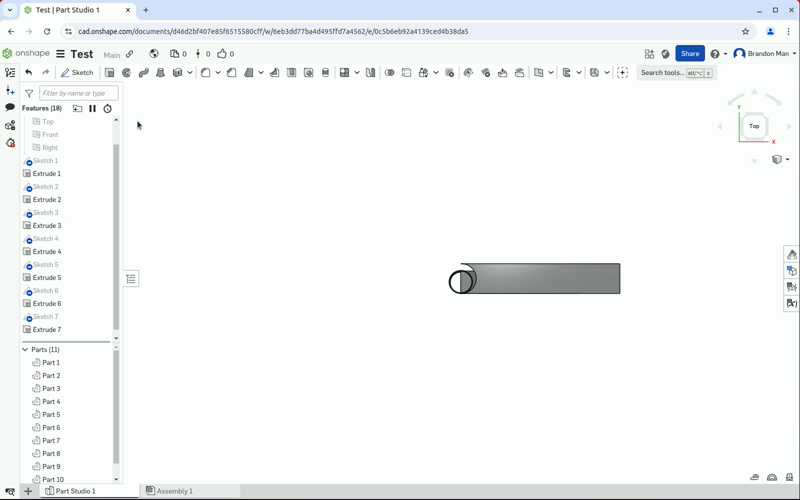
key(shift+h)
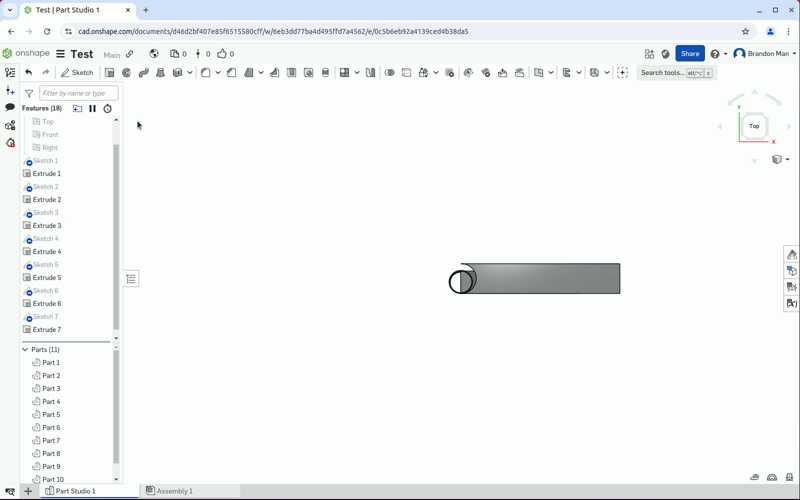
key(shift+h)
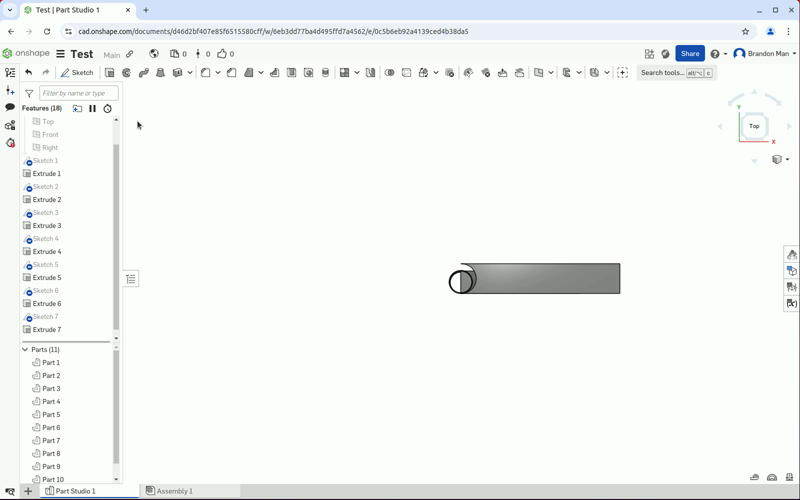
mouse_move(69, 163)
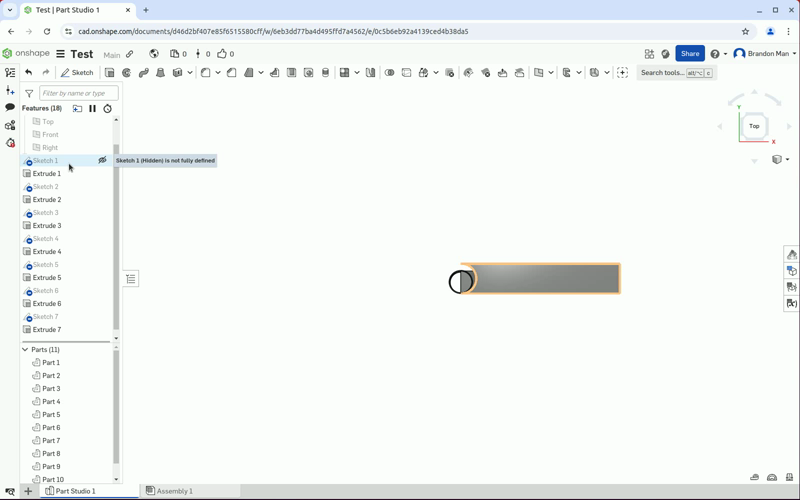
click(69, 163)
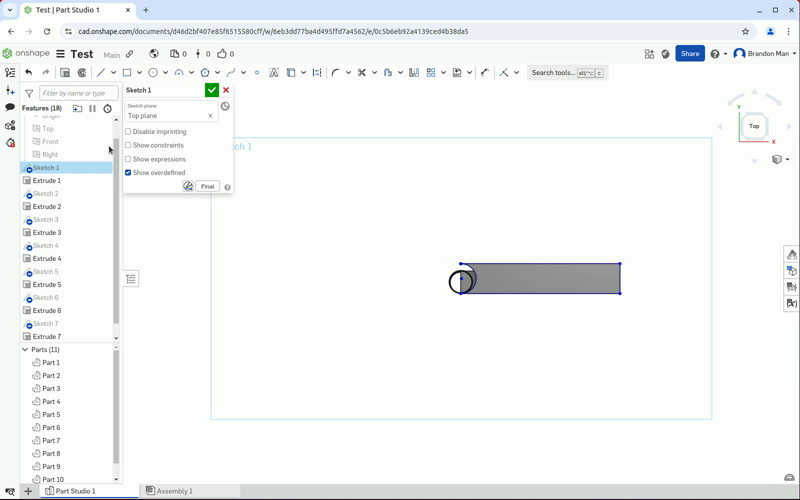
mouse_move(229, 92)
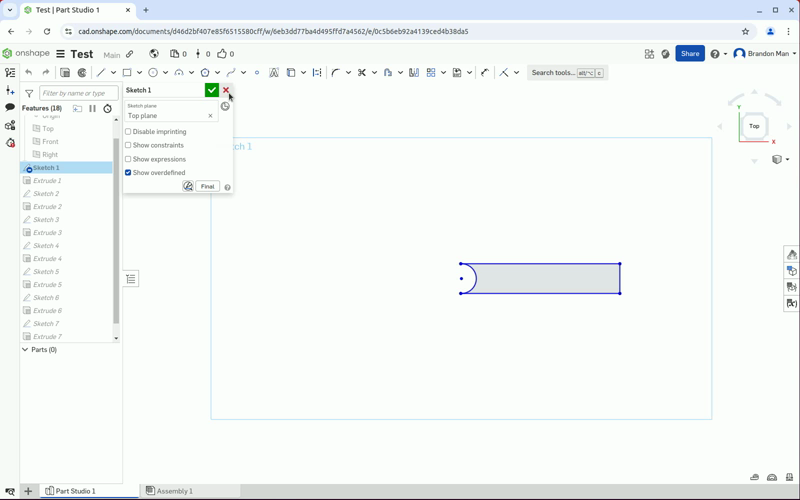
click(229, 92)
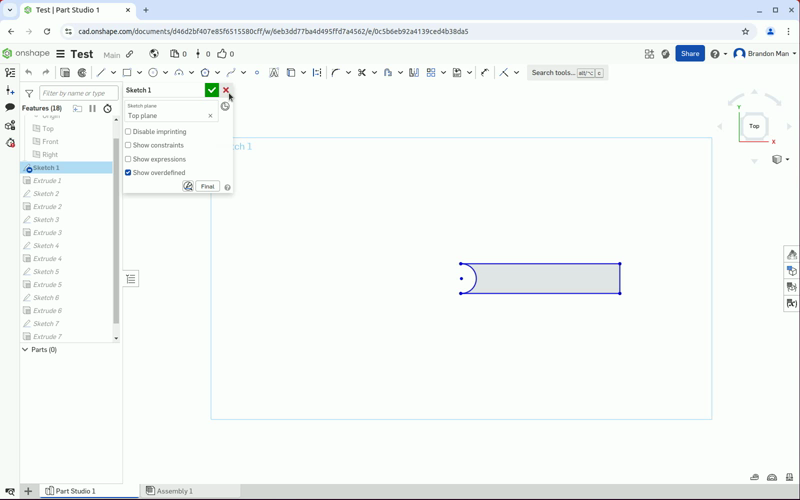
key(shift+s)
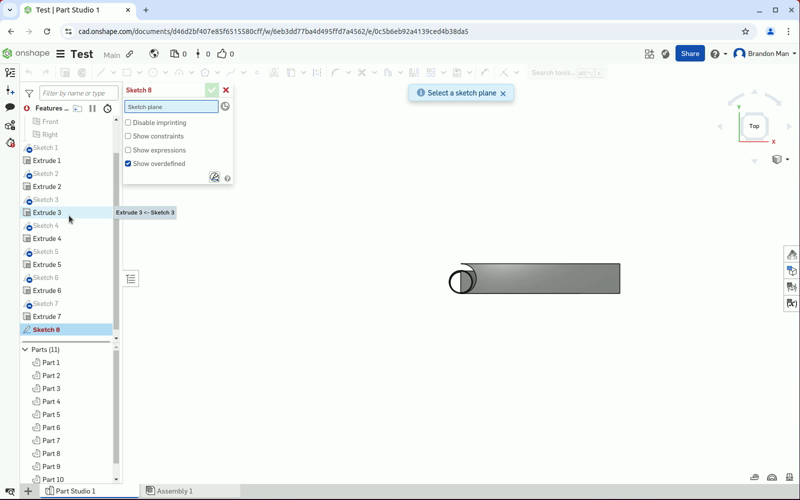
scroll(3)
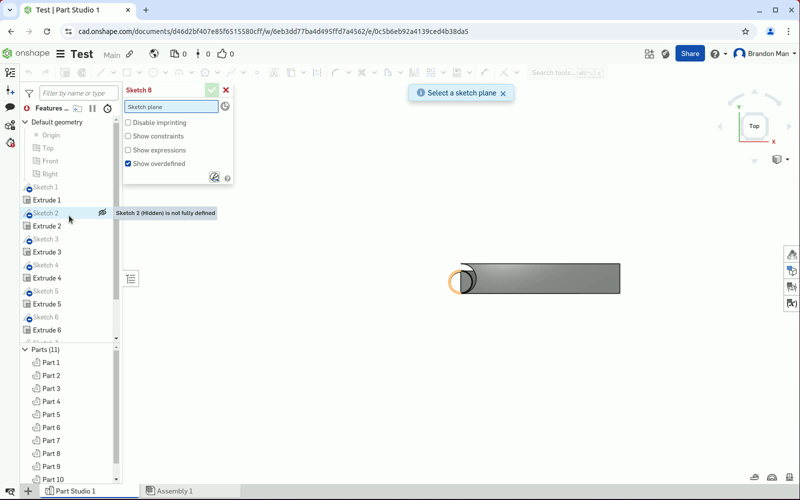
mouse_move(69, 150)
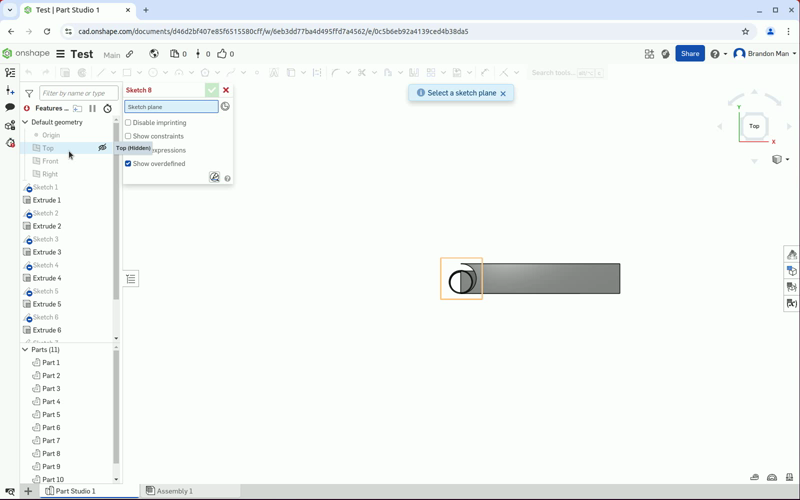
click(69, 150)
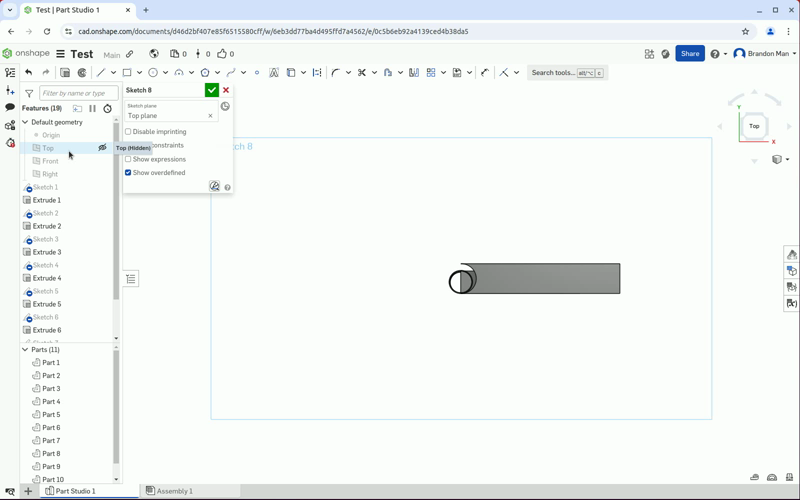
mouse_move(69, 352)
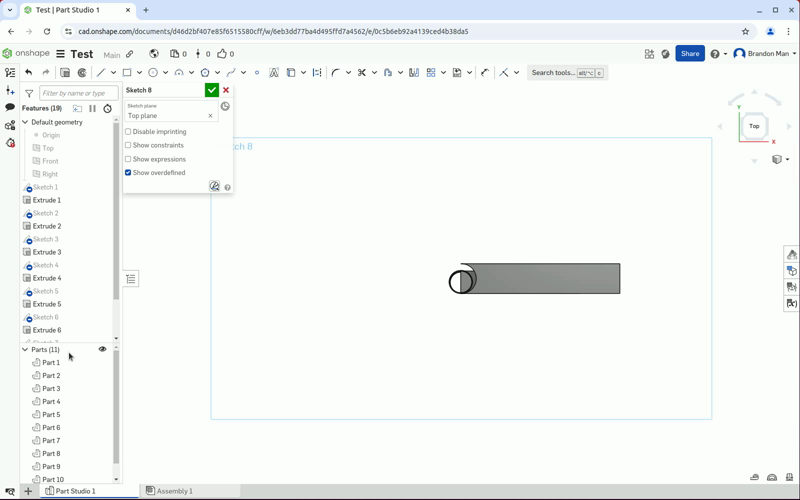
key(y)
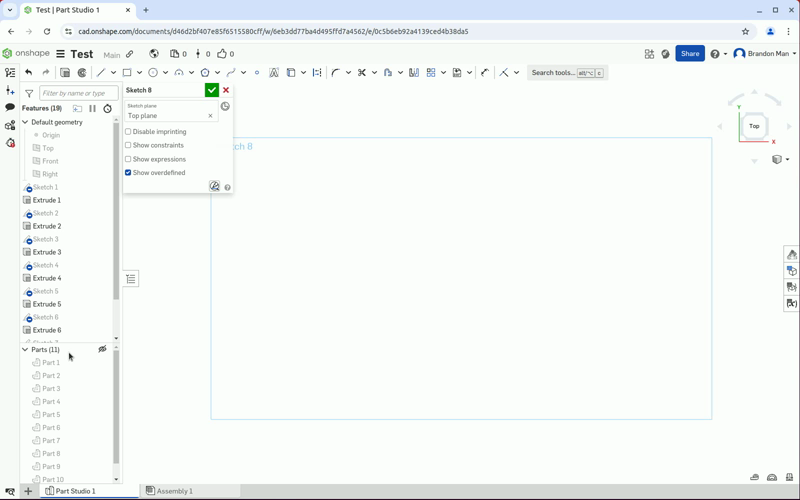
key(l)
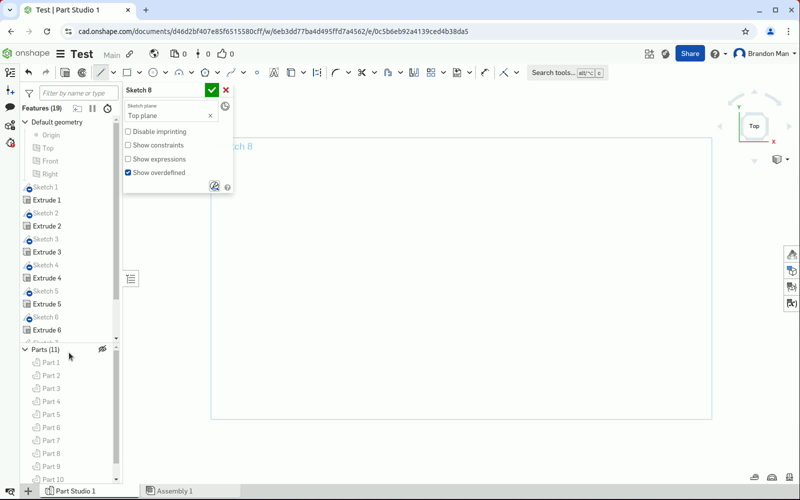
key_down(shift)
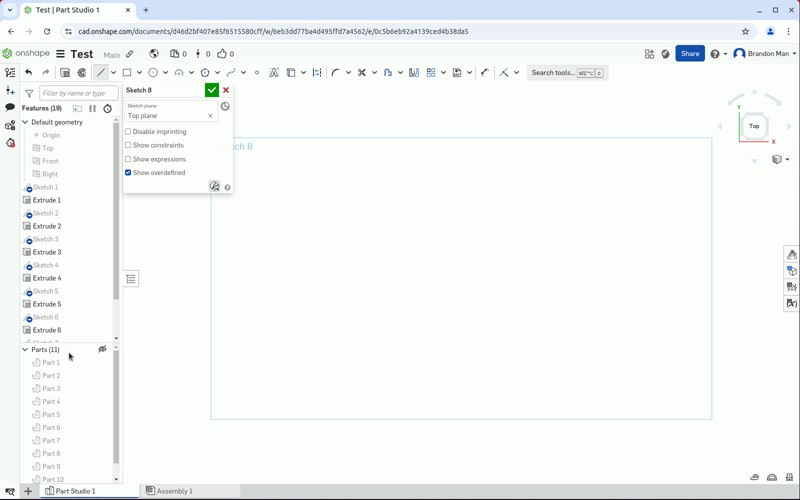
mouse_move(460, 293)
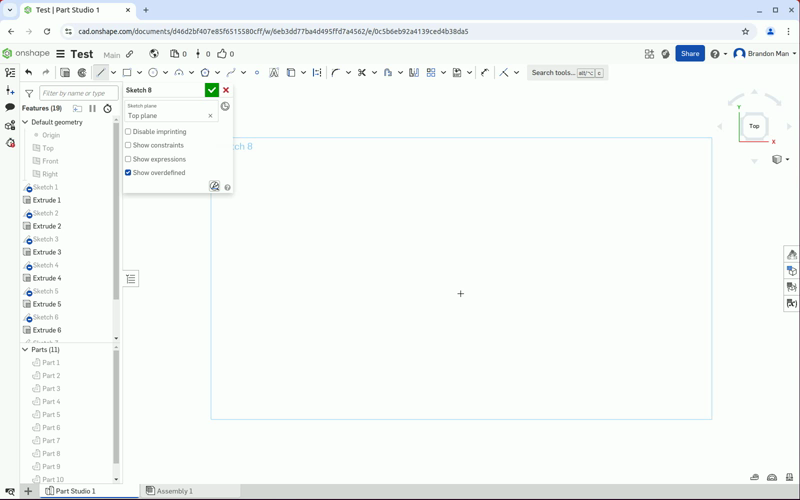
click(460, 293)
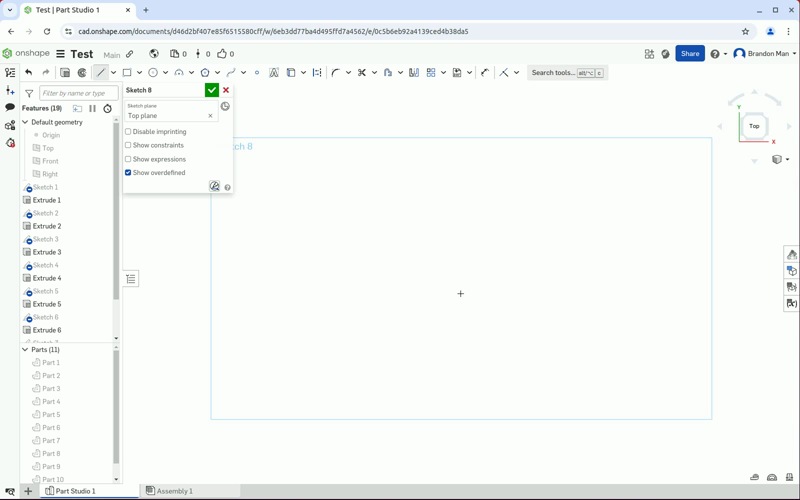
key_up(shift)
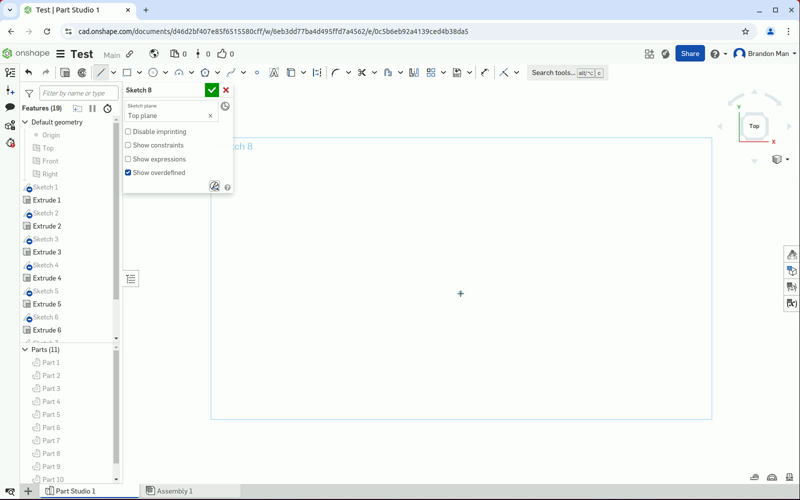
key_down(shift)
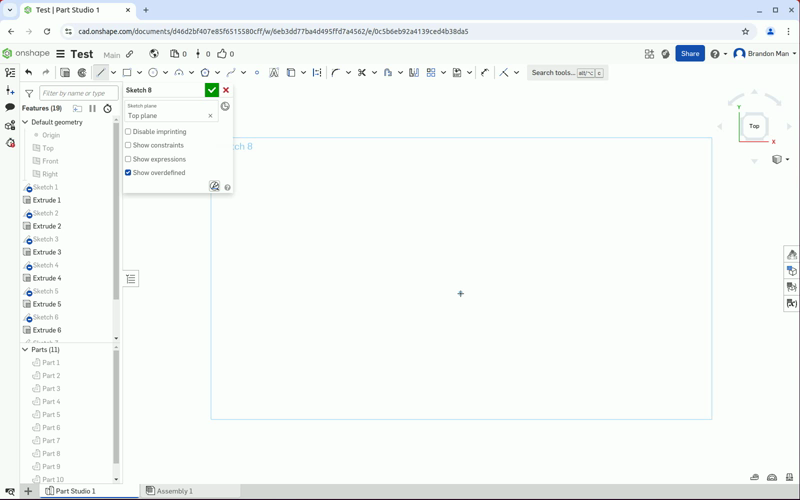
mouse_move(490, 293)
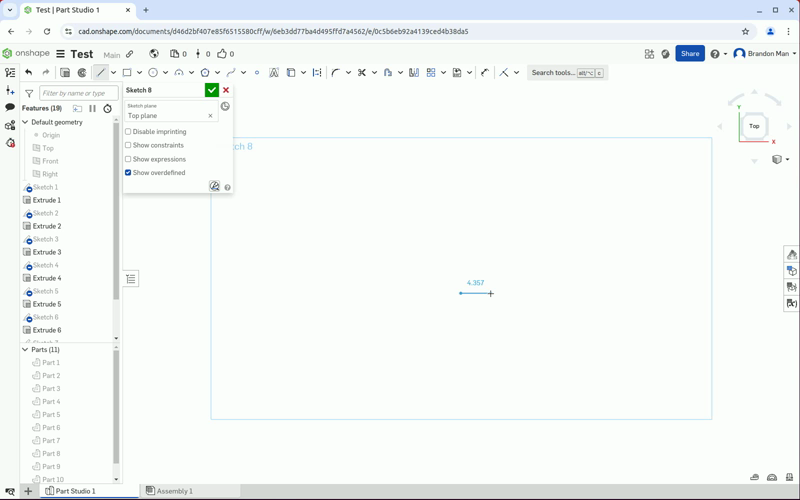
mouse_move(460, 282)
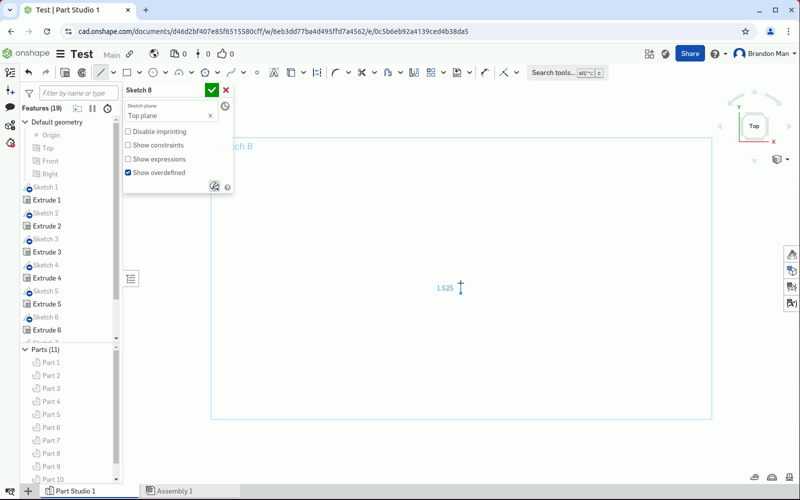
click(460, 282)
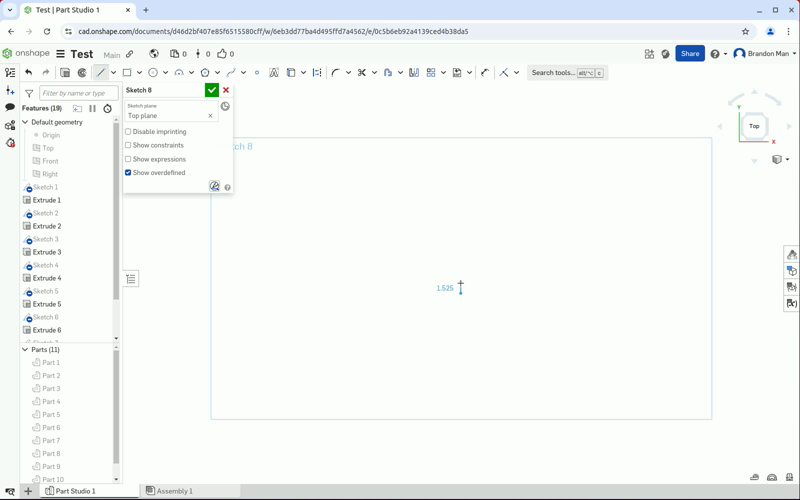
key_up(shift)
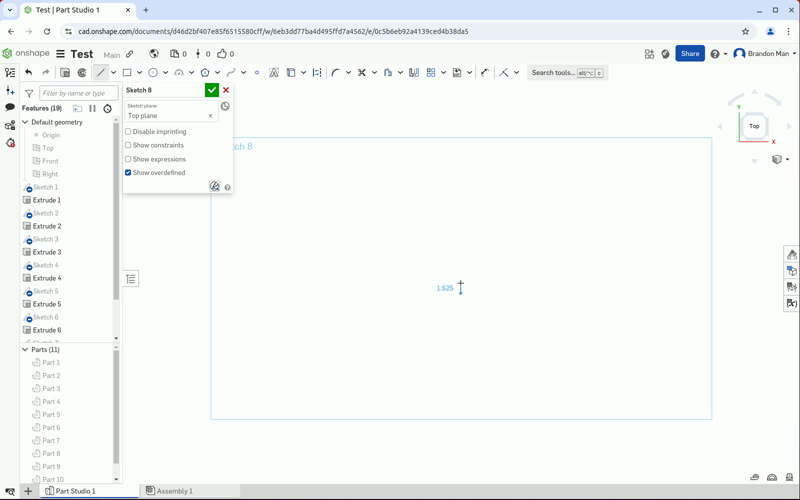
key_down(shift)
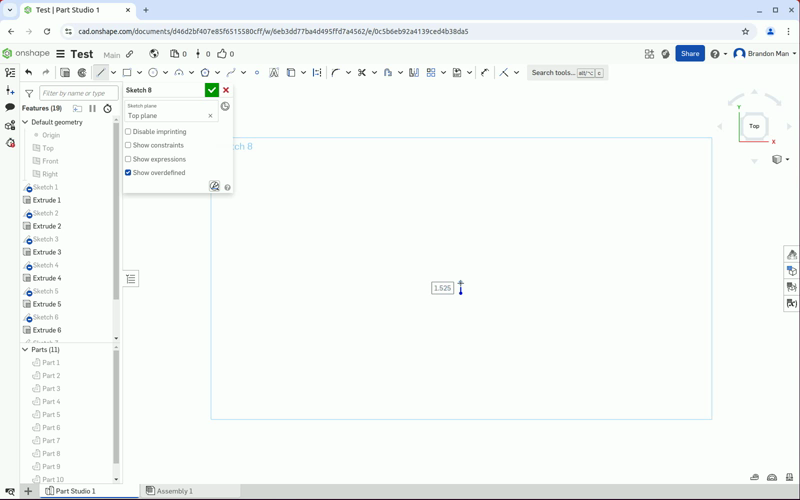
mouse_move(490, 282)
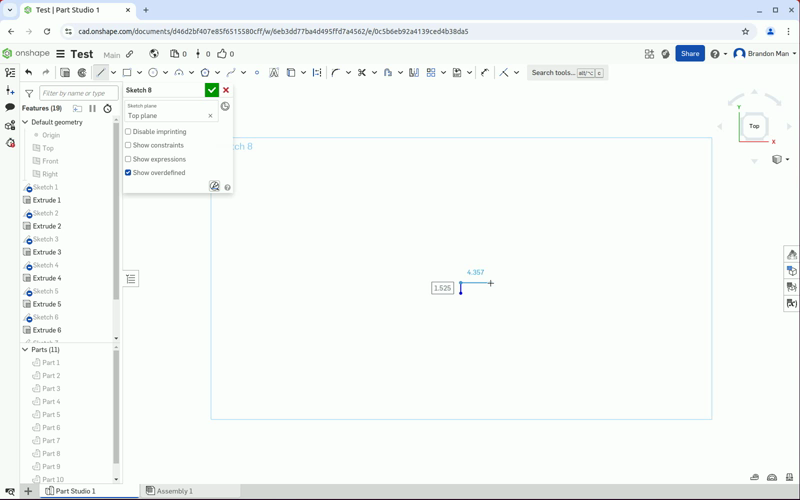
mouse_move(460, 272)
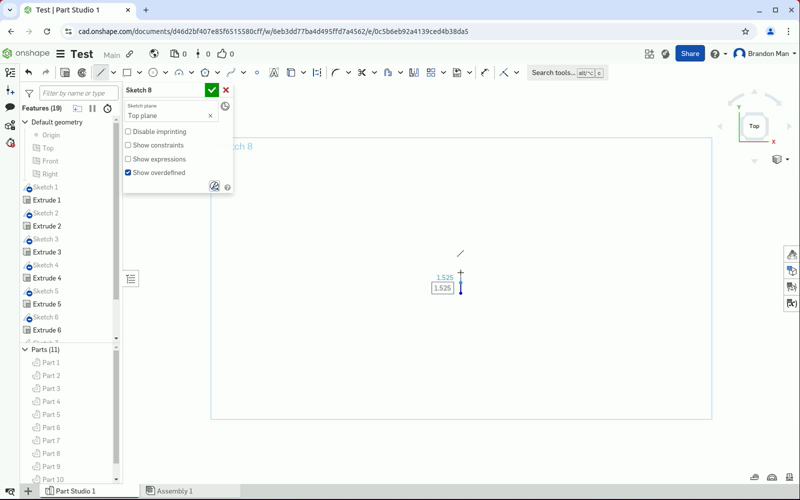
click(460, 272)
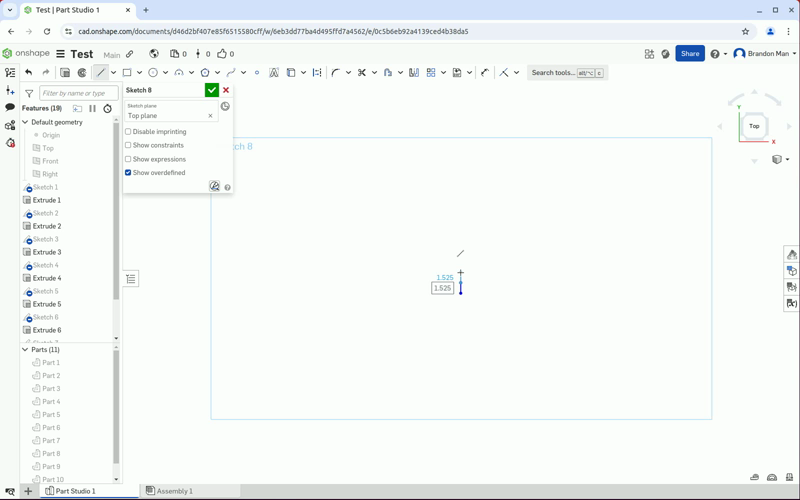
key_up(shift)
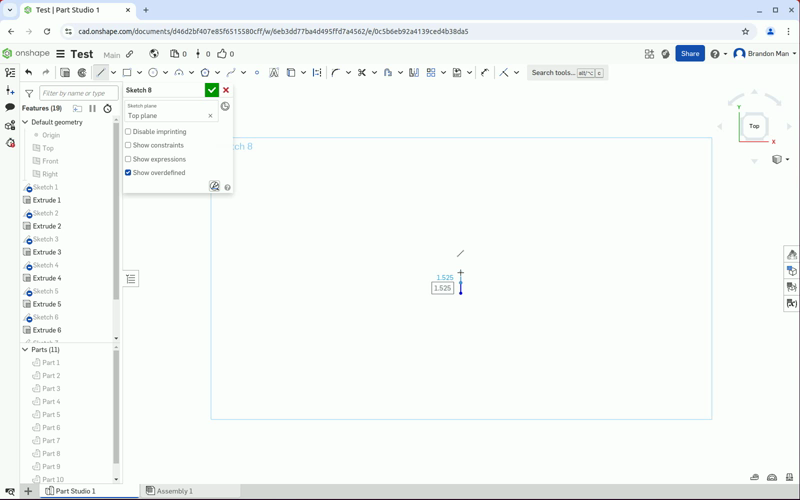
key(esc)
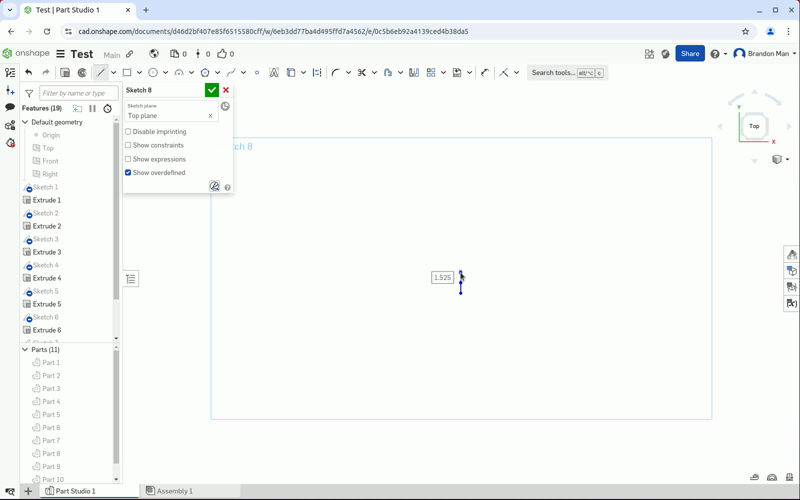
key(a)
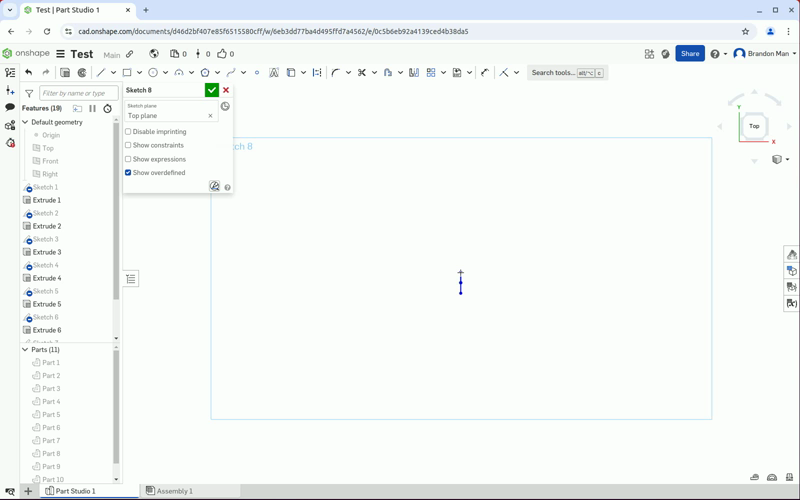
mouse_move(460, 272)
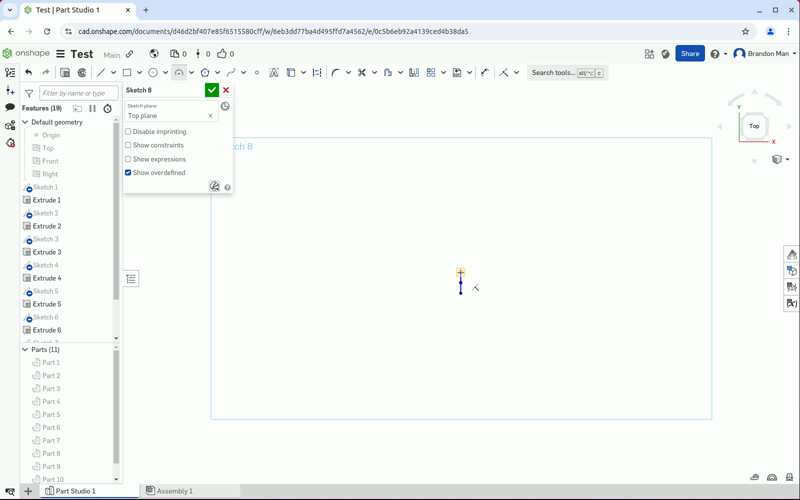
click(460, 272)
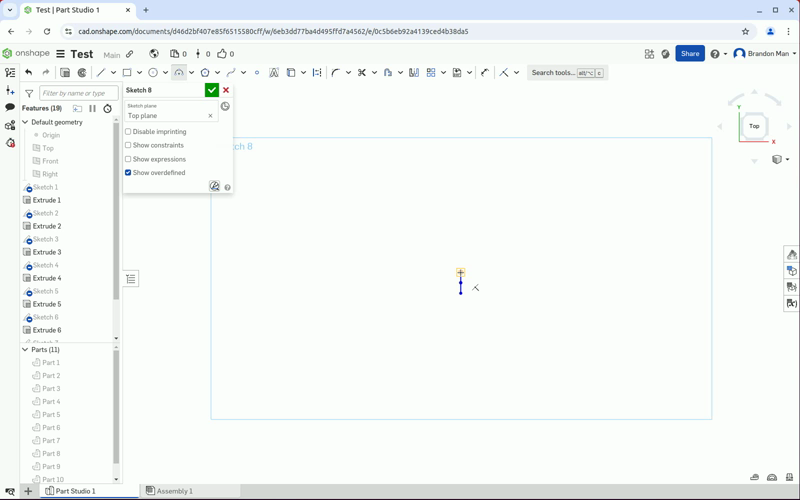
mouse_move(460, 293)
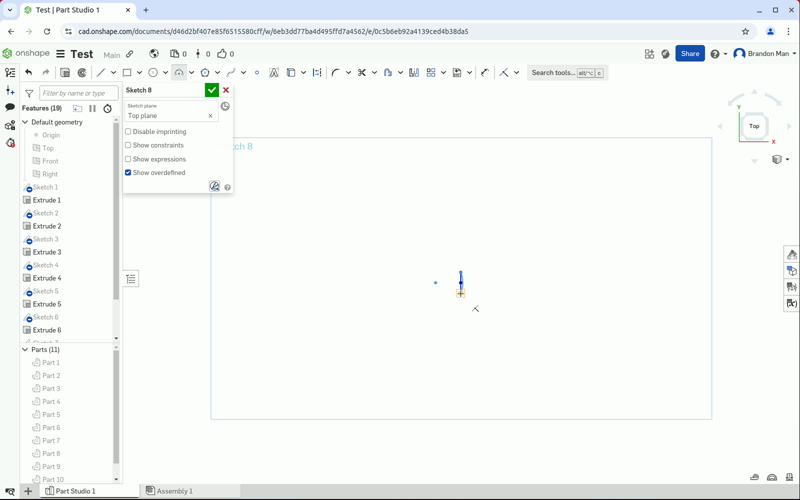
click(460, 293)
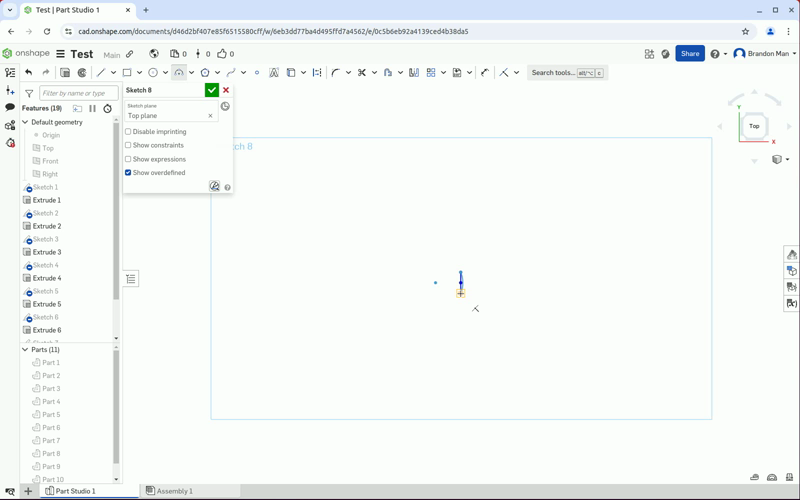
key_down(shift)
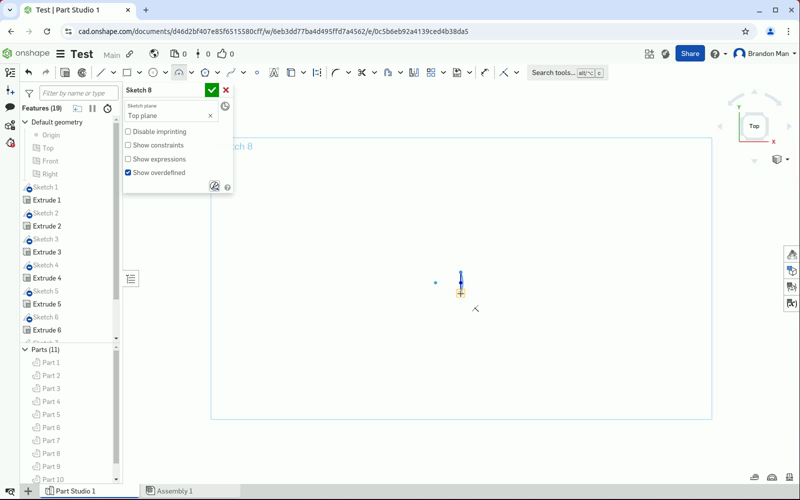
mouse_move(450, 282)
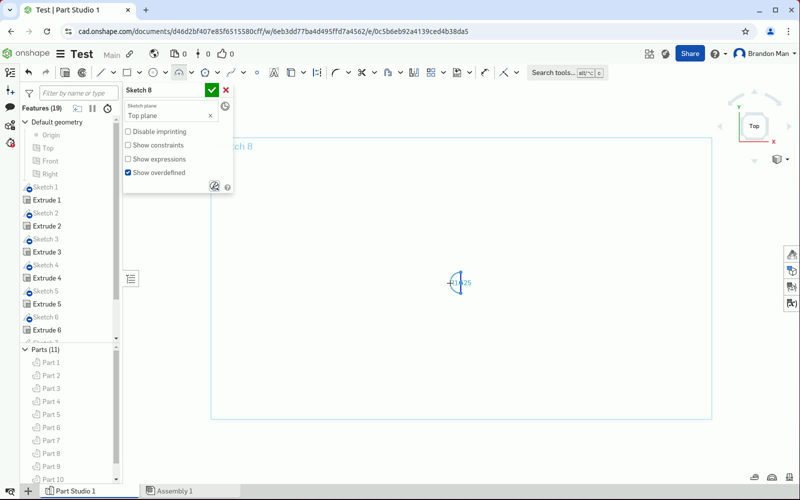
click(450, 282)
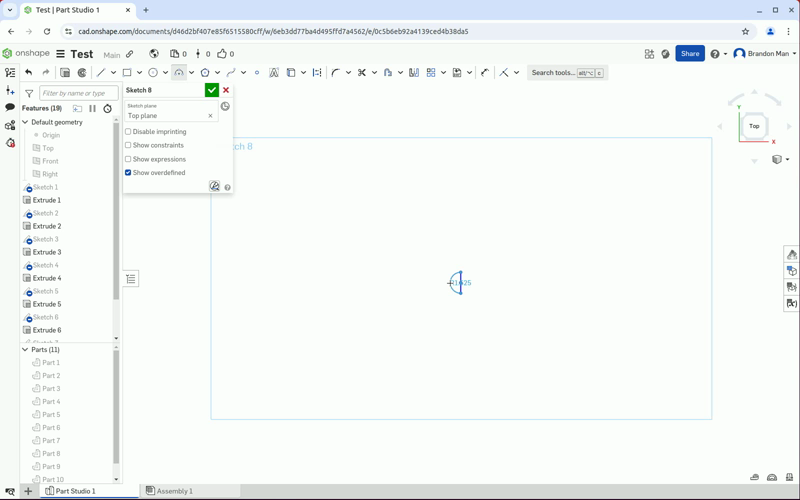
key_up(shift)
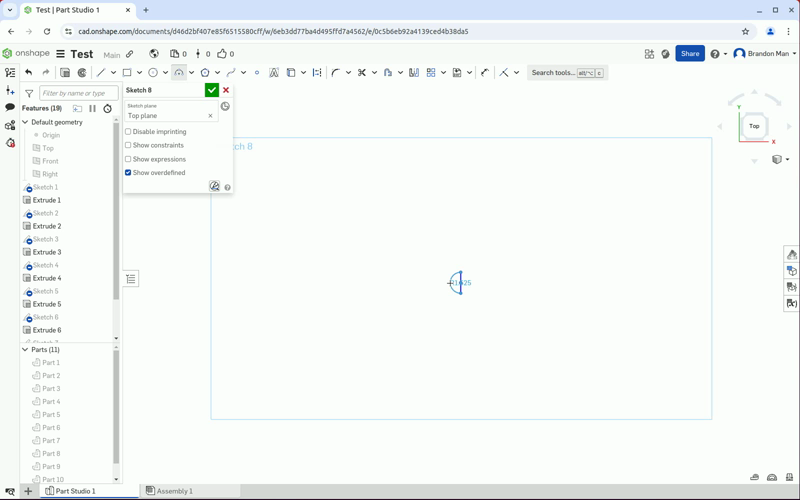
key(esc)
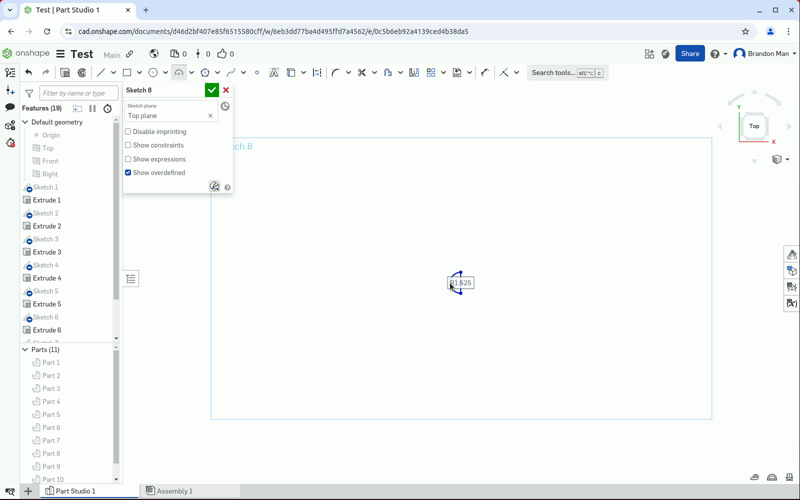
mouse_move(455, 284)
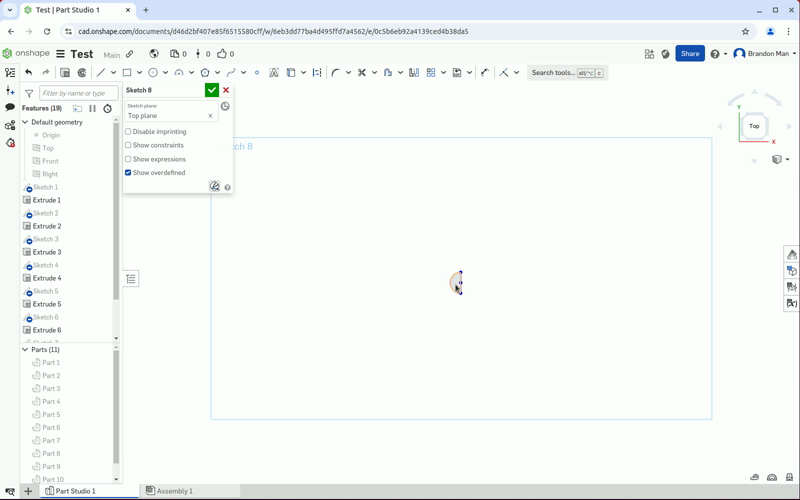
scroll(6)
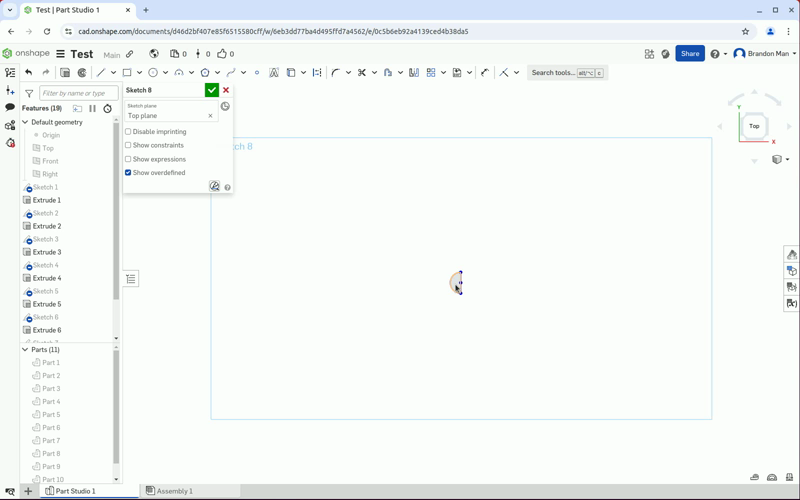
scroll(6)
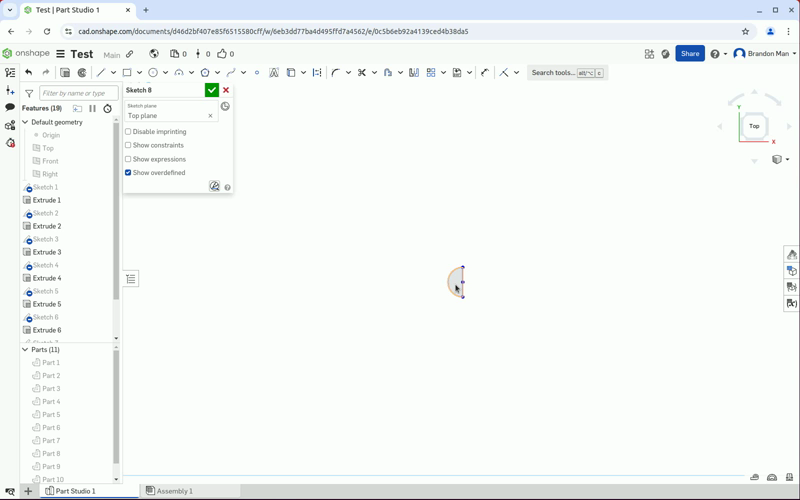
scroll(6)
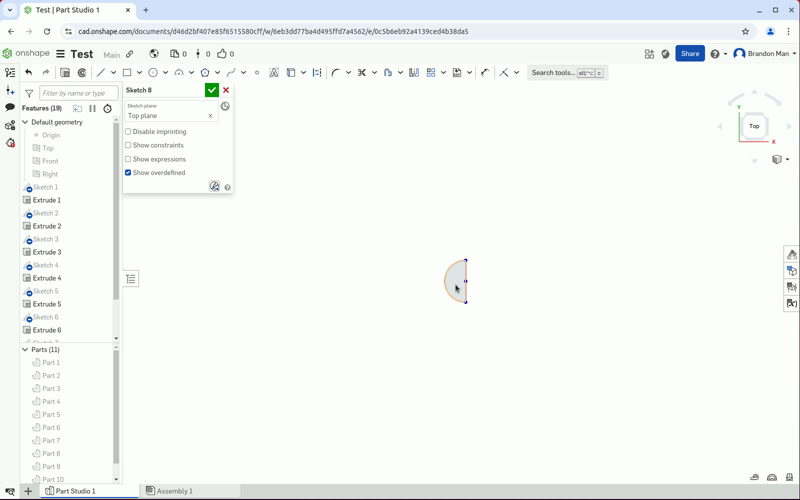
scroll(6)
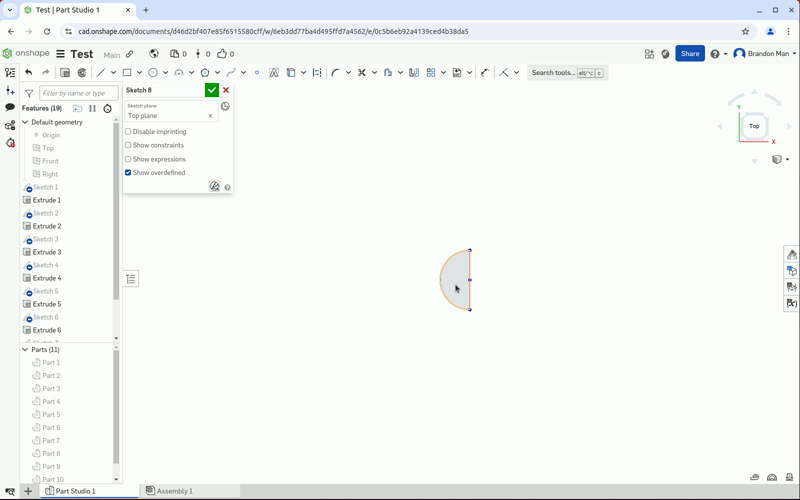
scroll(6)
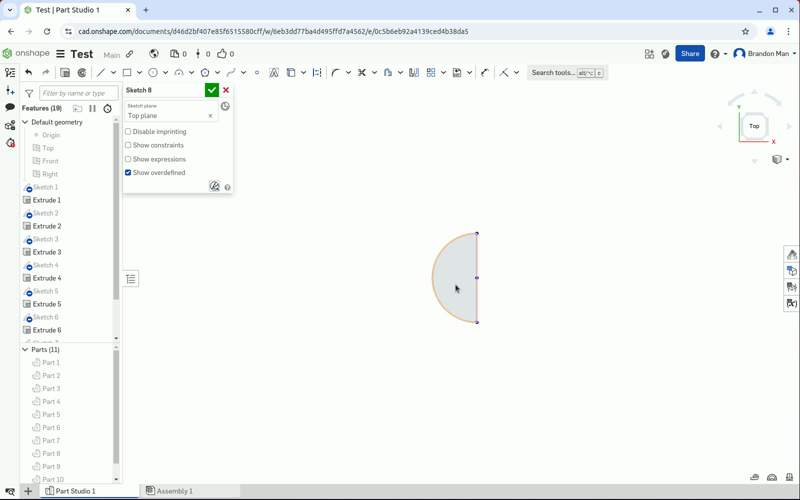
scroll(6)
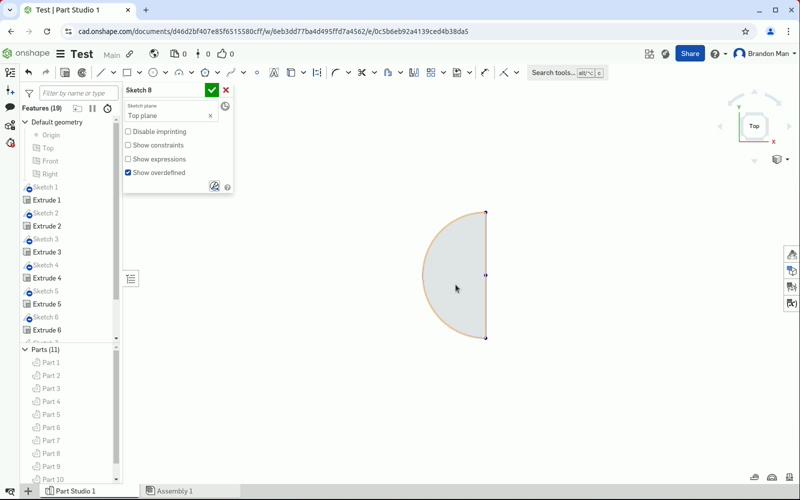
scroll(6)
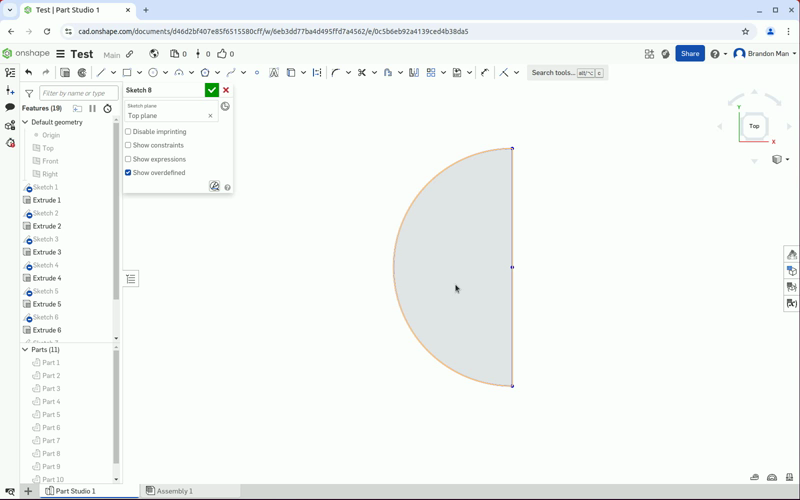
click(455, 284)
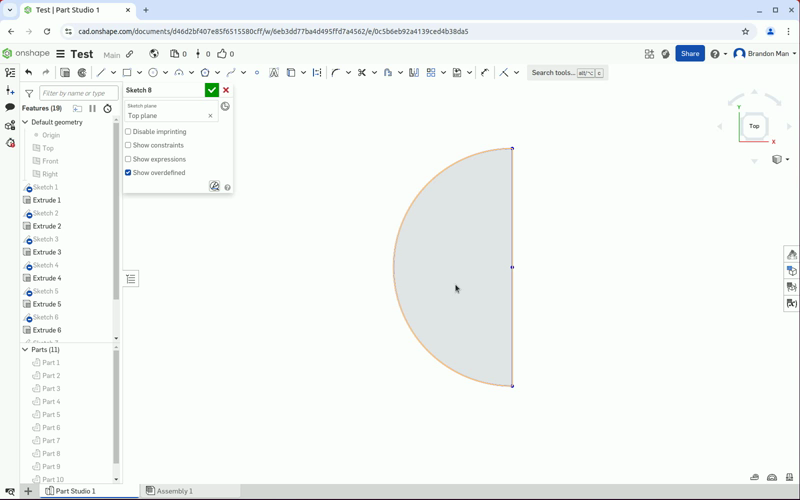
scroll(-6)
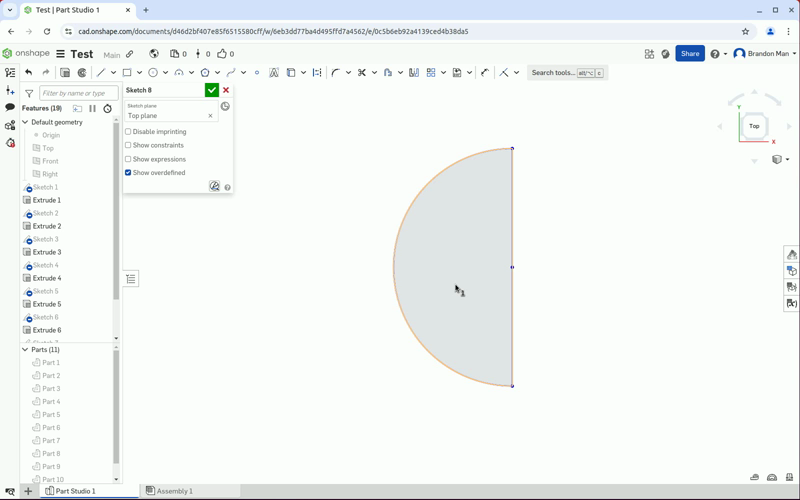
scroll(-6)
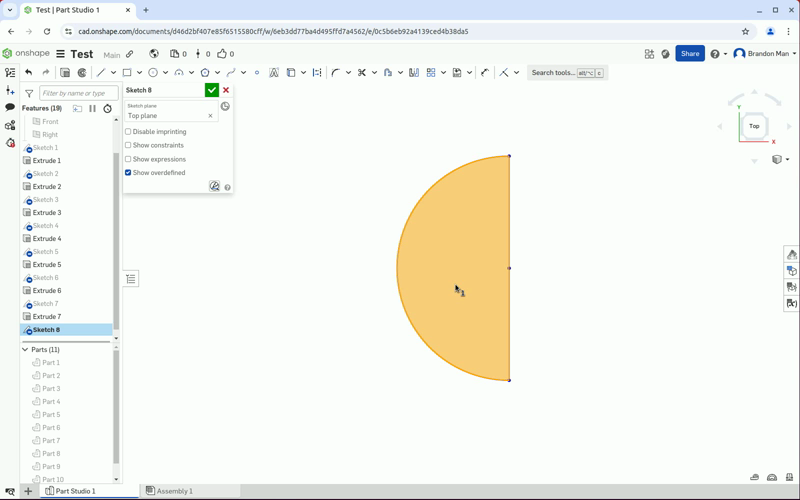
scroll(-6)
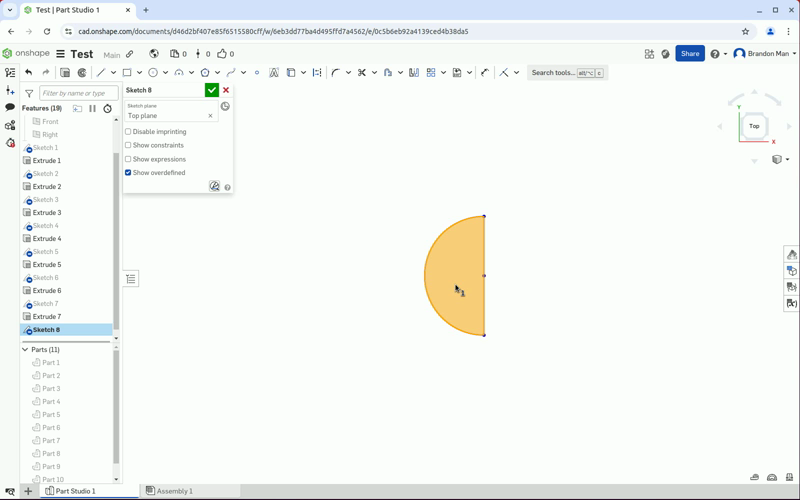
scroll(-6)
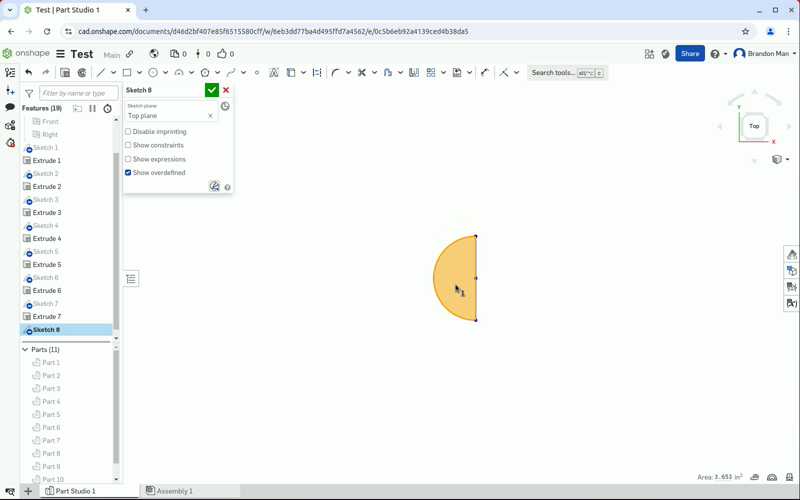
scroll(-6)
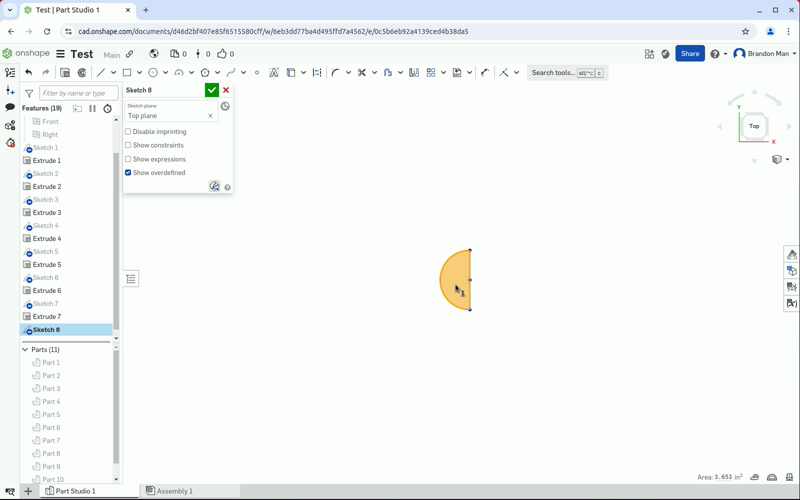
scroll(-6)
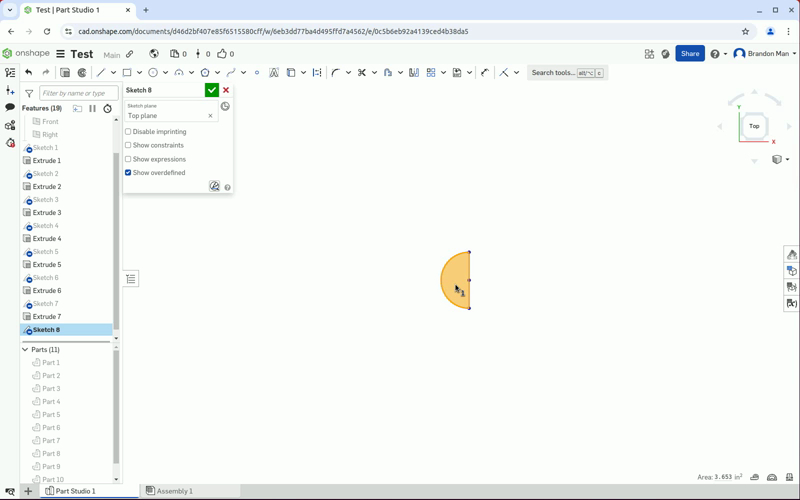
scroll(-6)
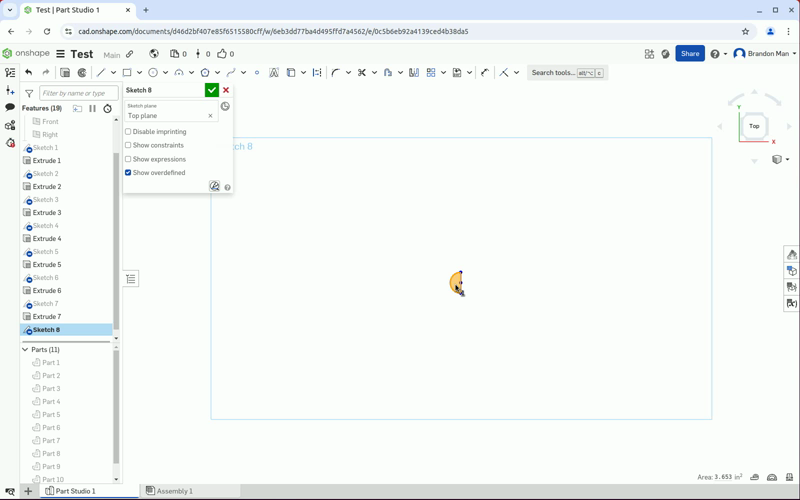
mouse_move(69, 352)
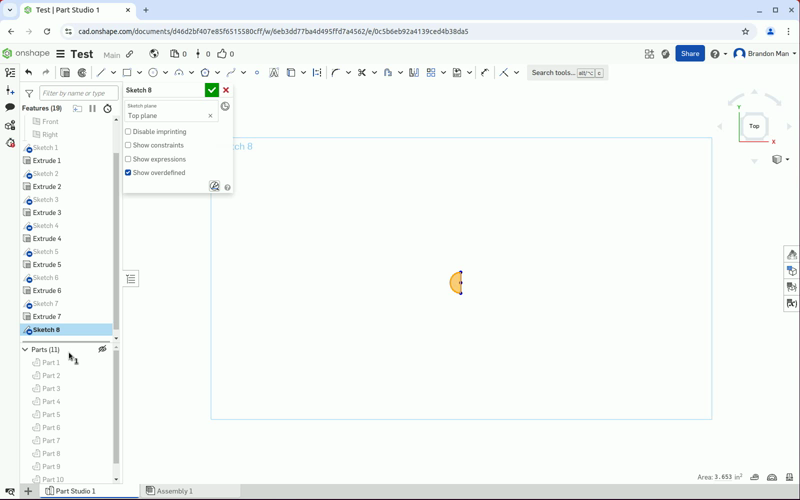
key(shift+y)
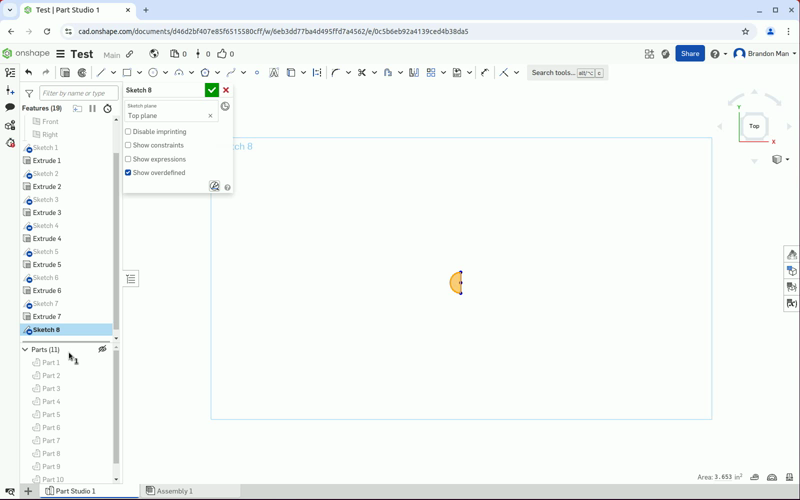
key(shift+e)
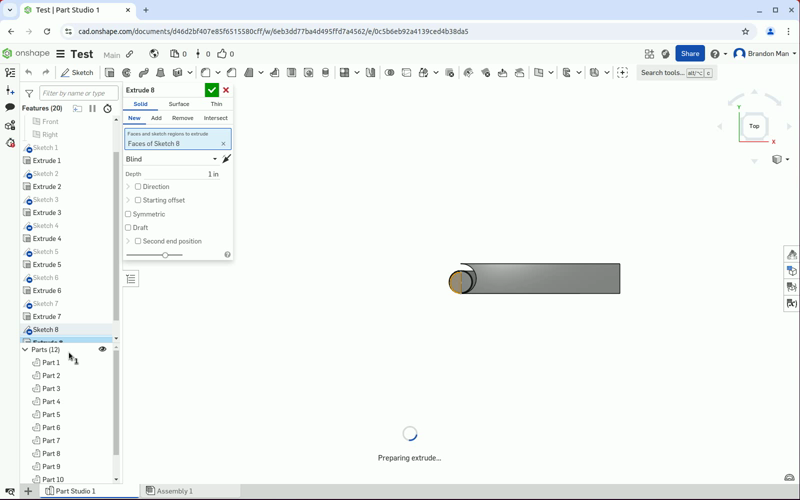
mouse_move(143, 106)
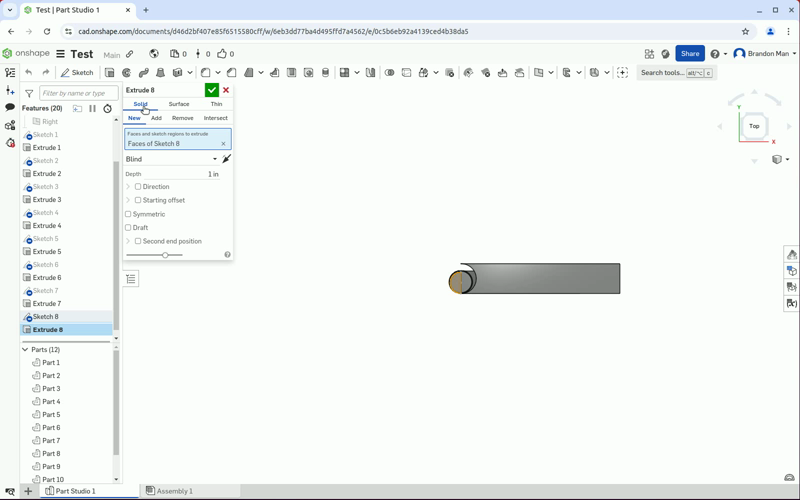
click(143, 106)
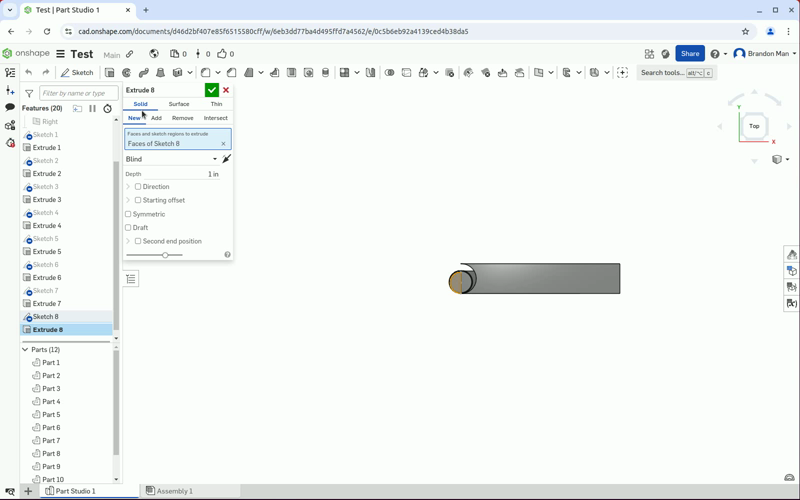
mouse_move(137, 120)
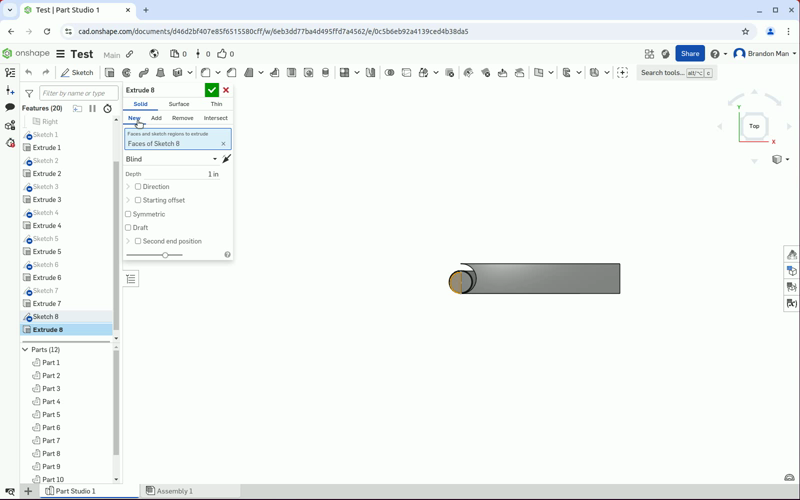
click(137, 120)
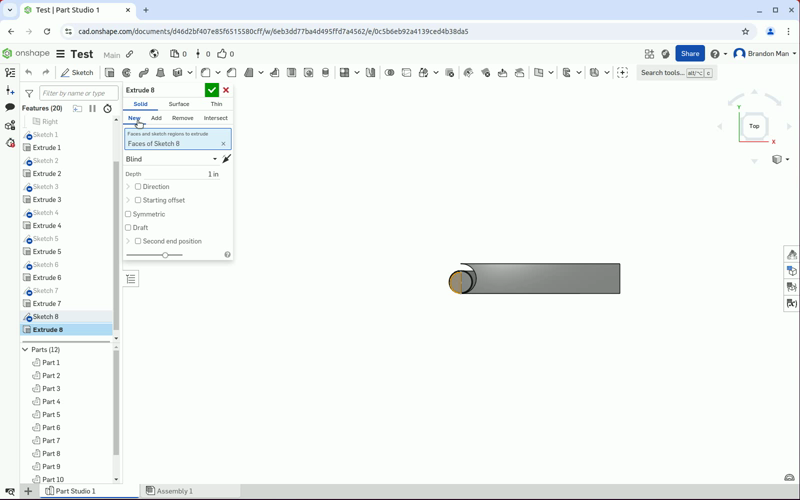
key(tab, 4)
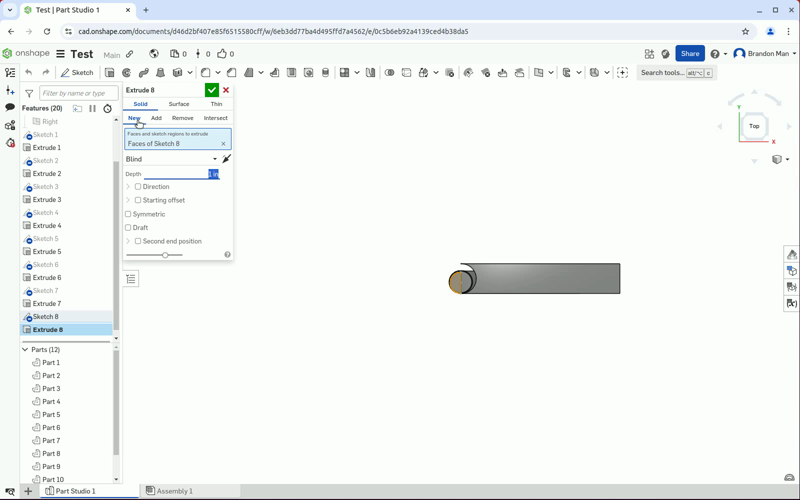
text(-4.574)
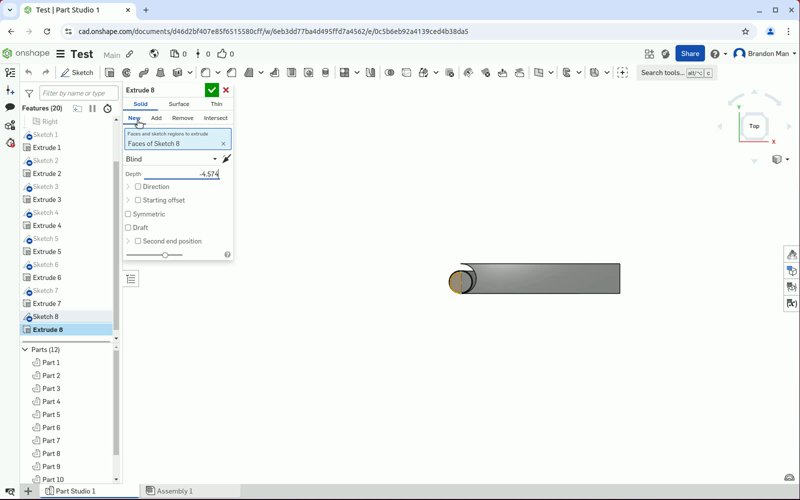
key(enter)
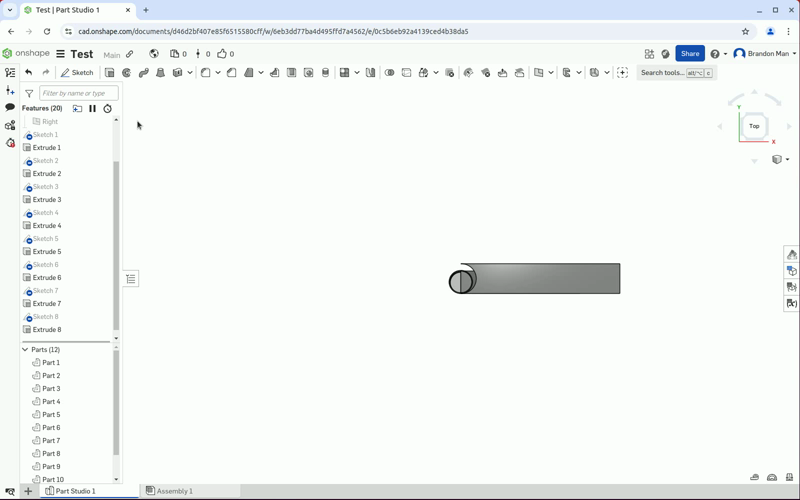
key(shift+h)
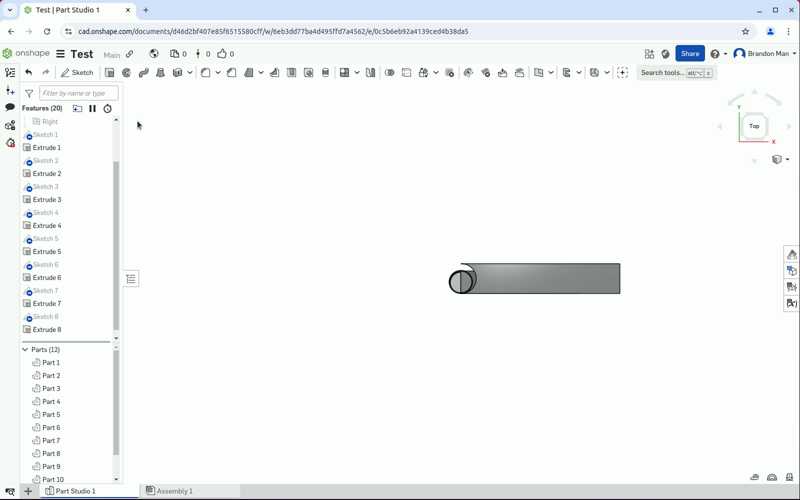
key(shift+h)
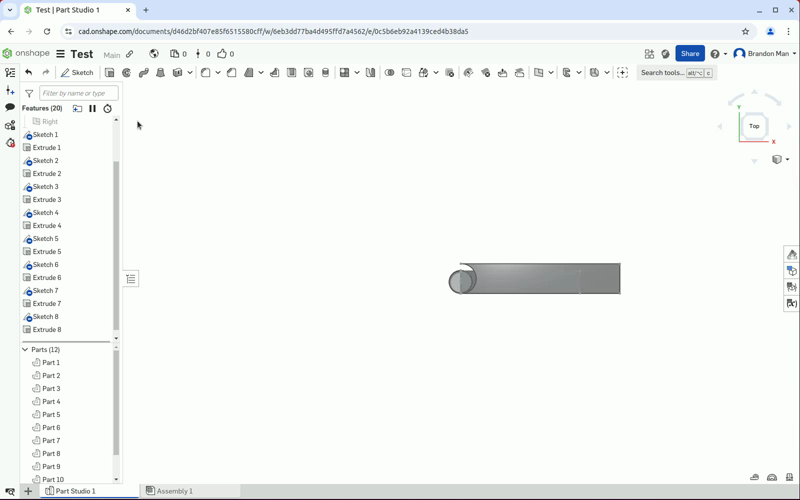
key(shift+7)
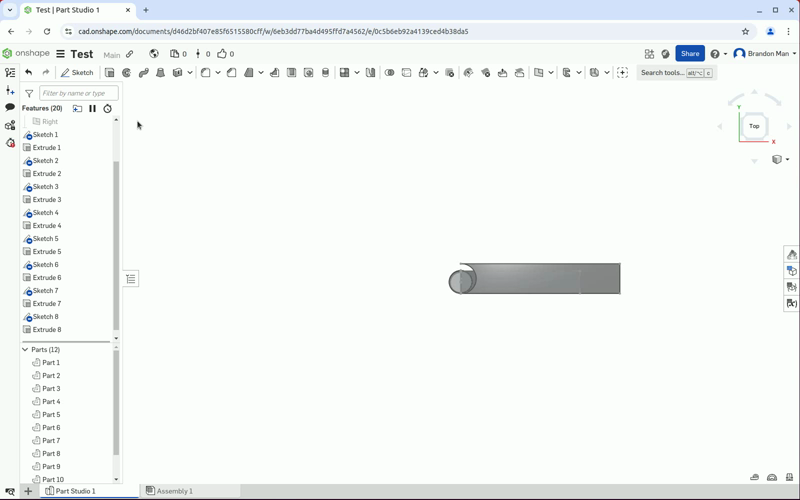
key(up, 3)
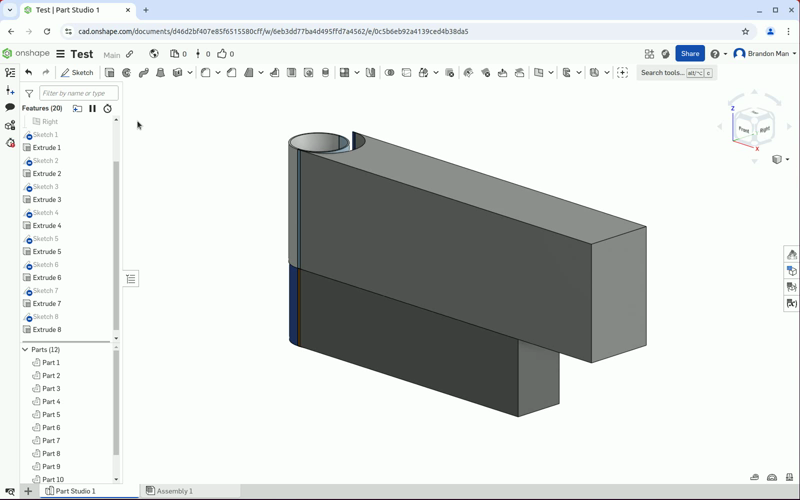
key(left, 3)
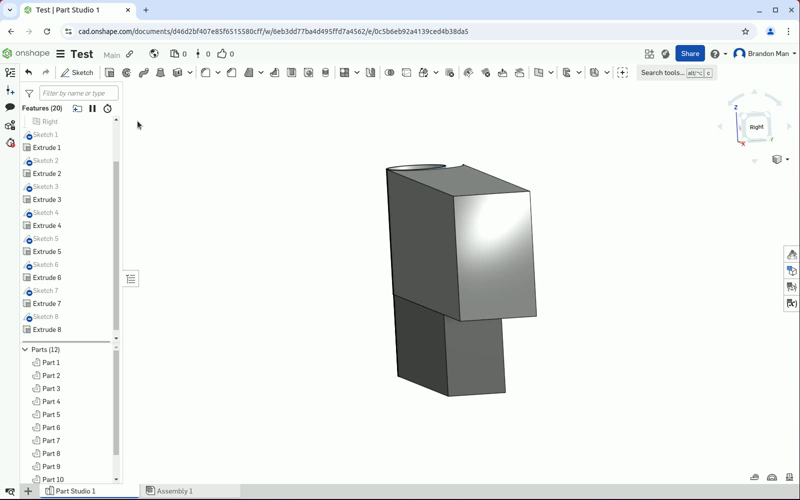
key(right, 3)
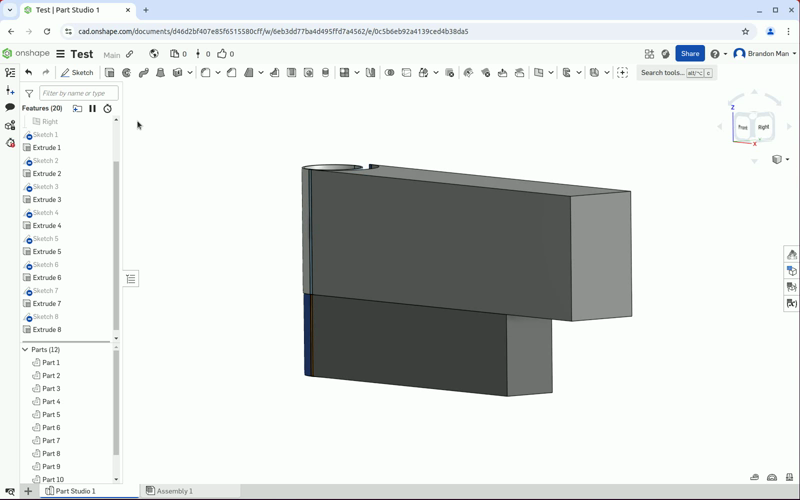
key(down, 3)
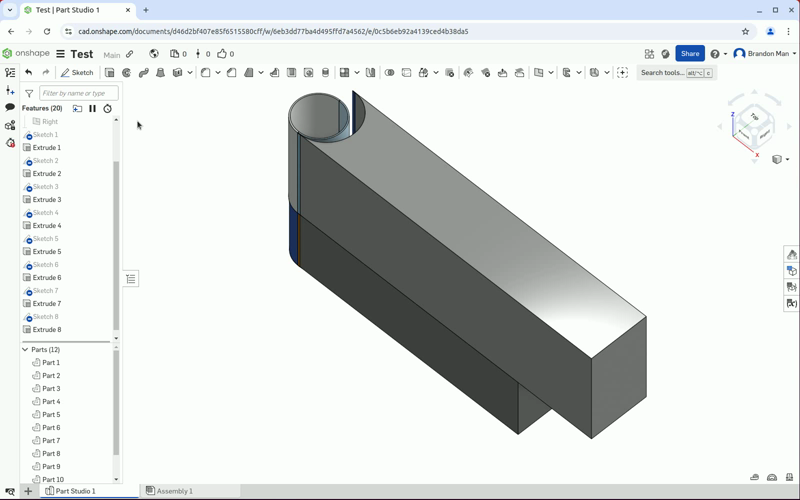
mouse_move(69, 137)
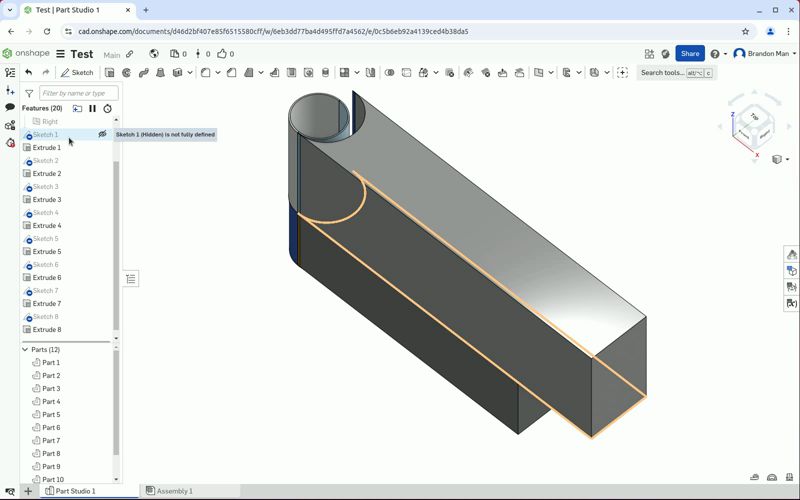
click(69, 137)